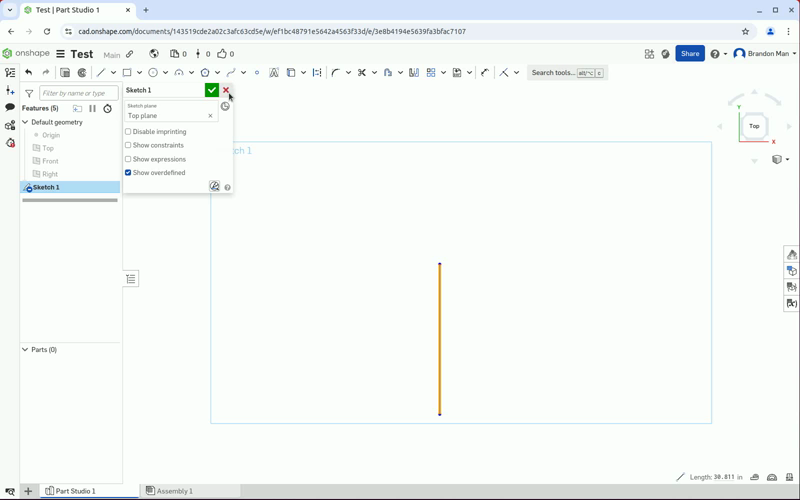
key(shift+h)
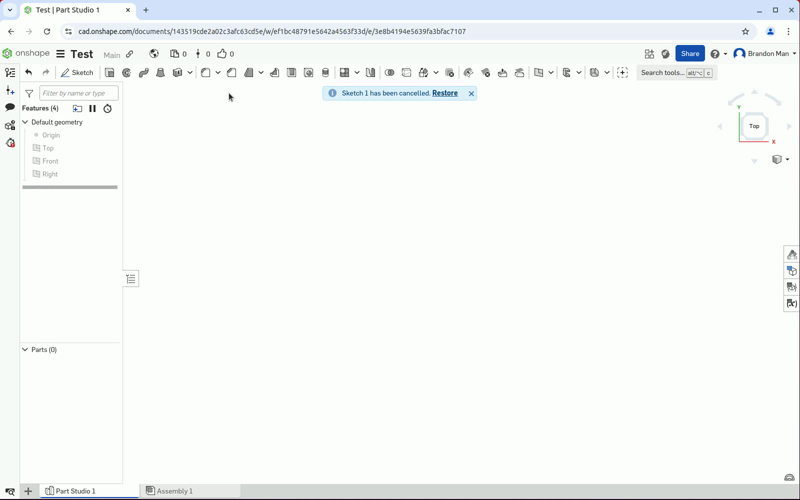
mouse_move(73, 352)
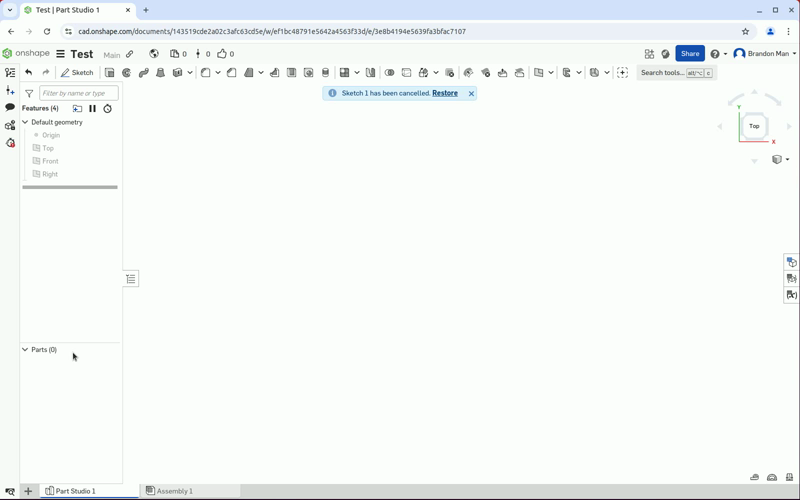
key(y)
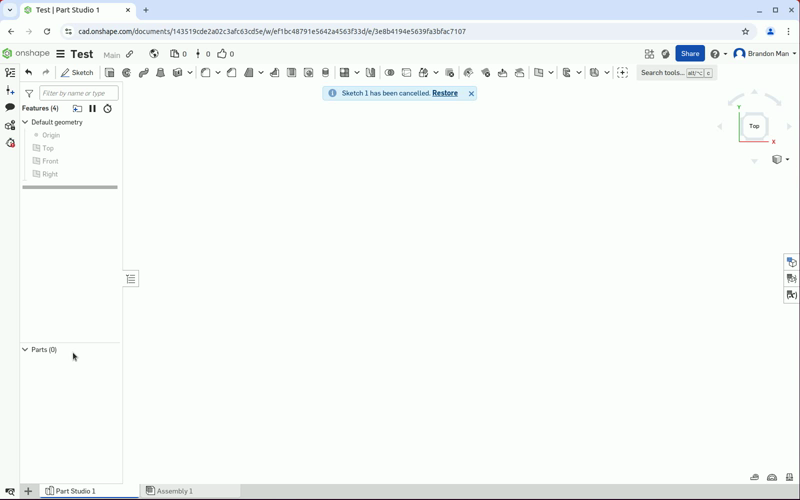
key(shift+p)
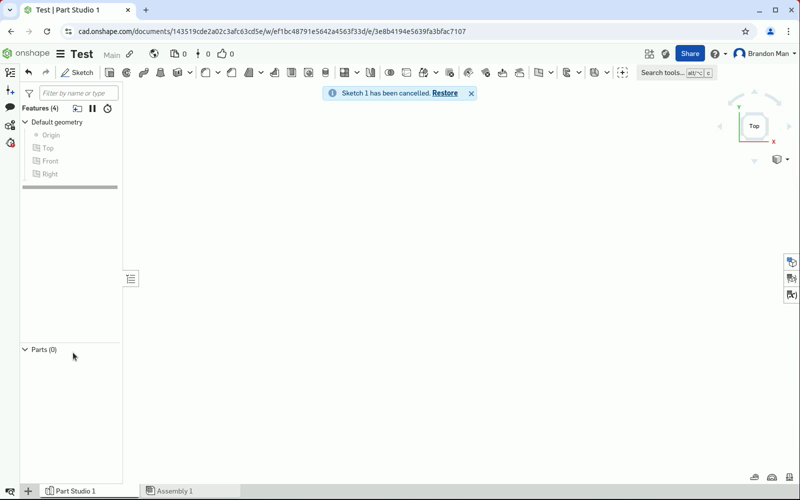
key(space)
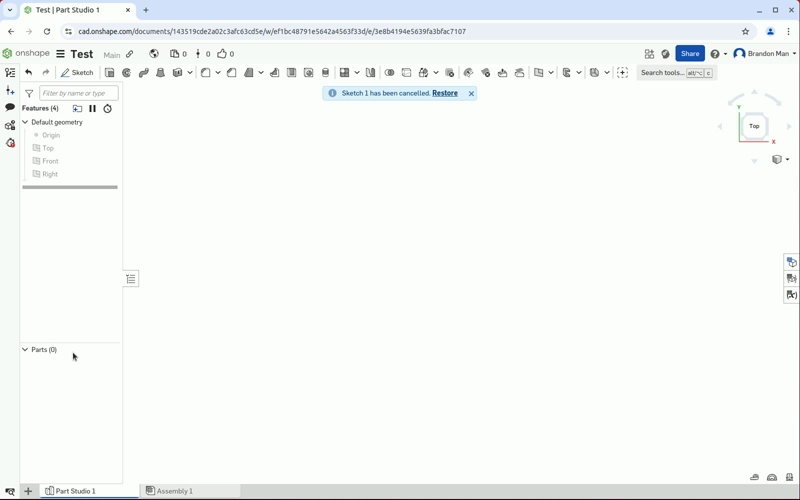
key_down(shift)
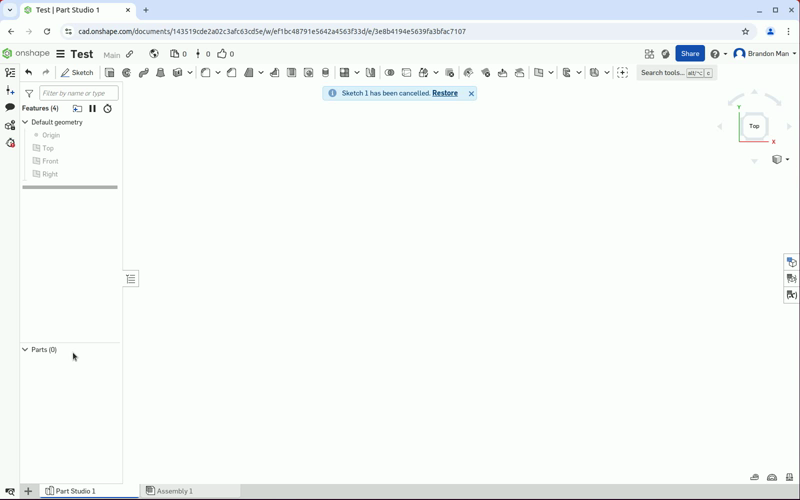
key(up)
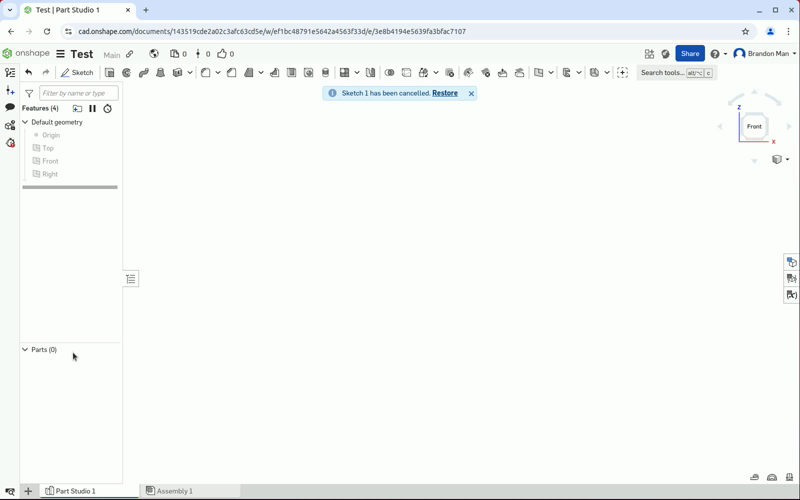
key_up(shift)
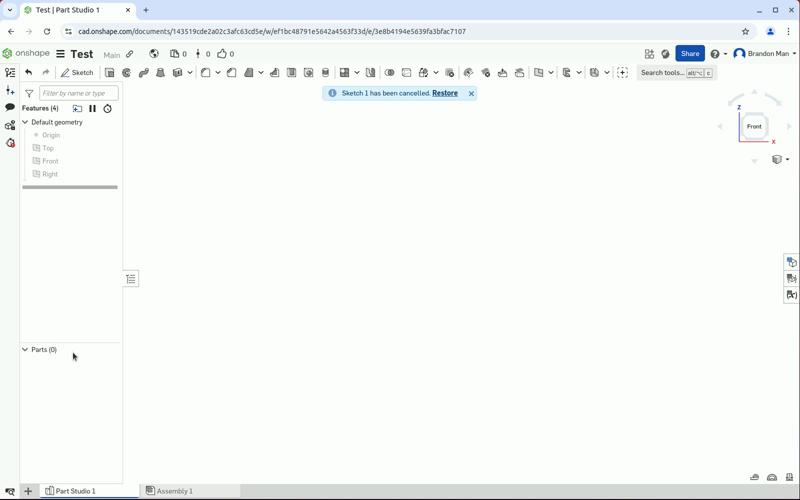
mouse_move(73, 352)
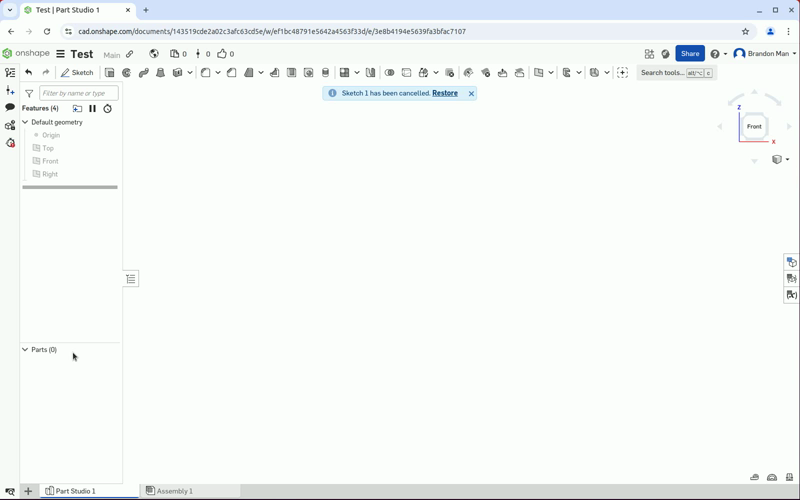
key(shift+y)
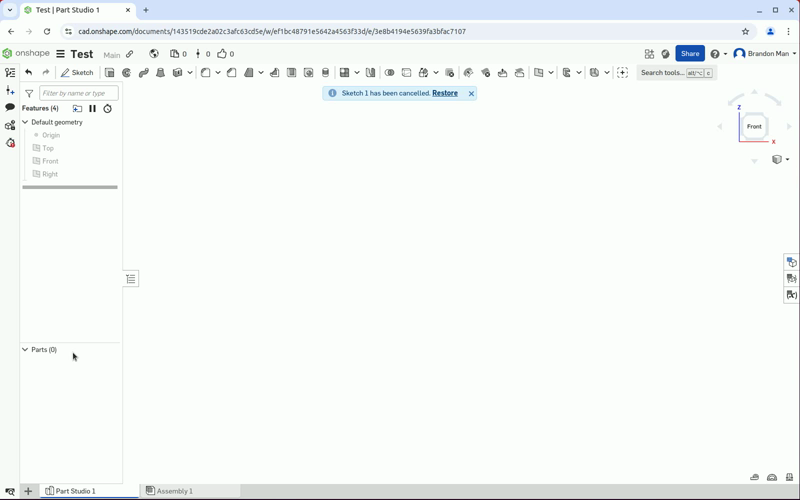
key(shift+s)
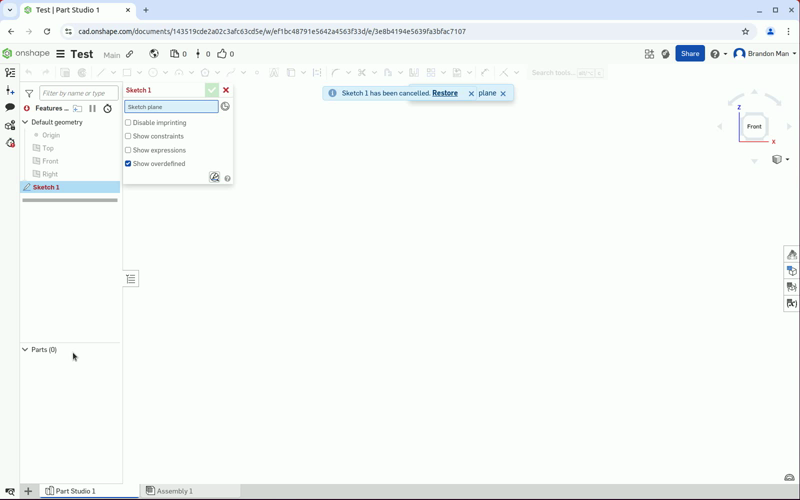
mouse_move(73, 163)
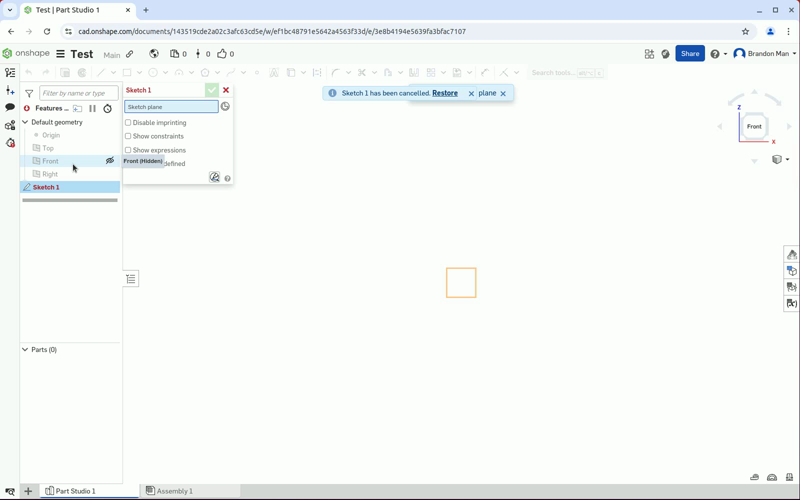
click(73, 163)
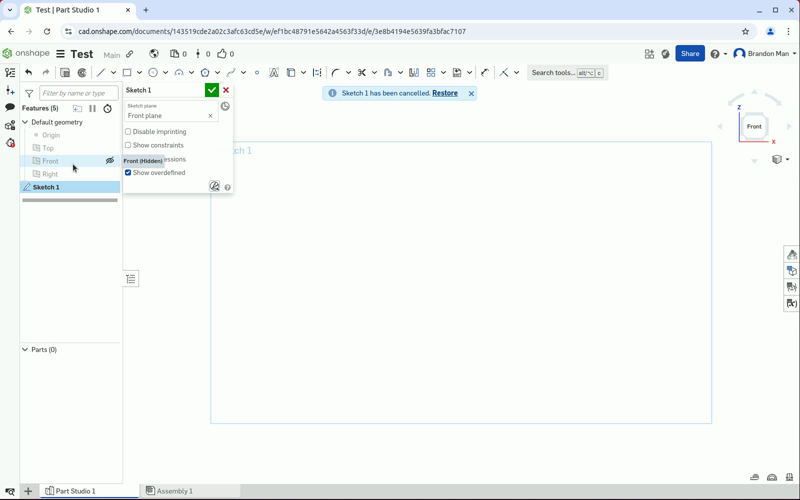
mouse_move(73, 352)
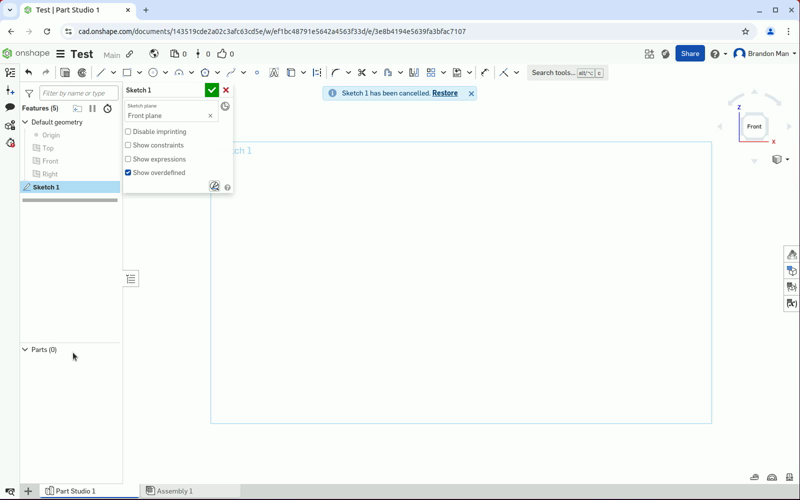
key(y)
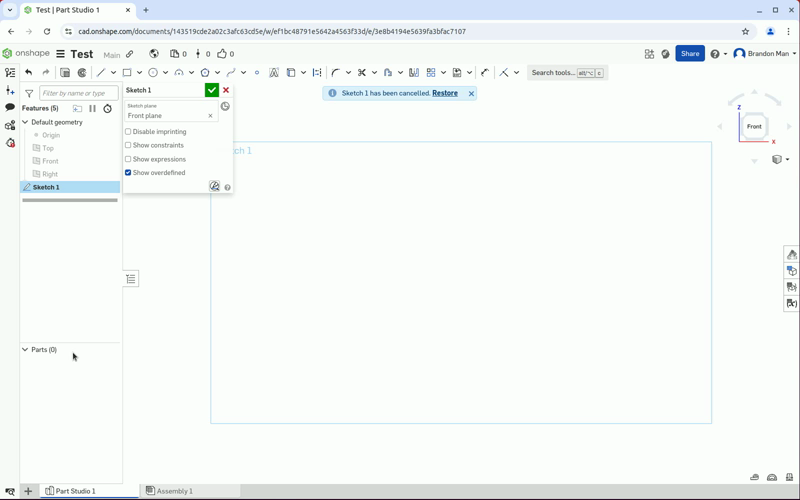
key(l)
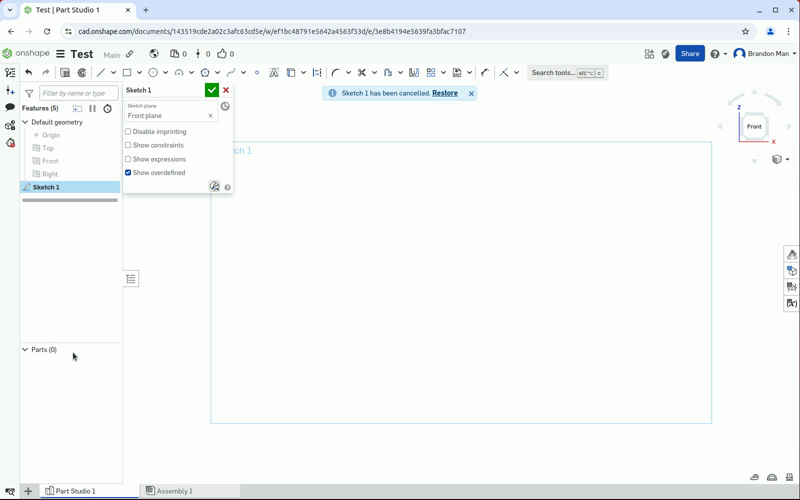
key_down(shift)
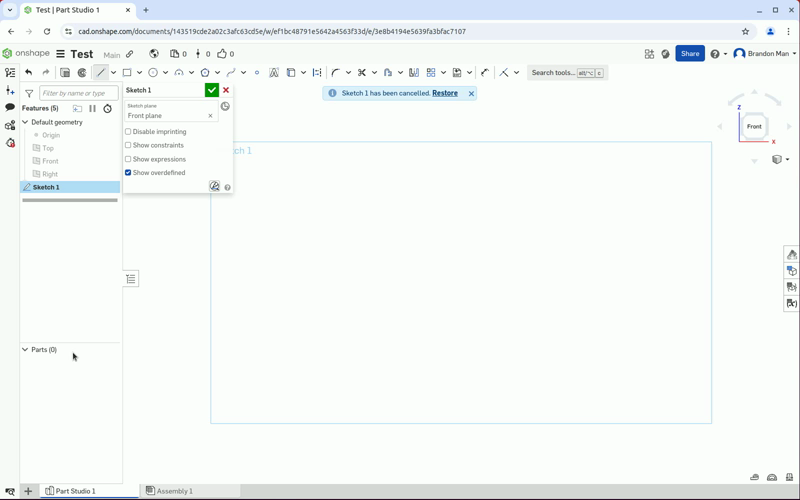
mouse_move(477, 193)
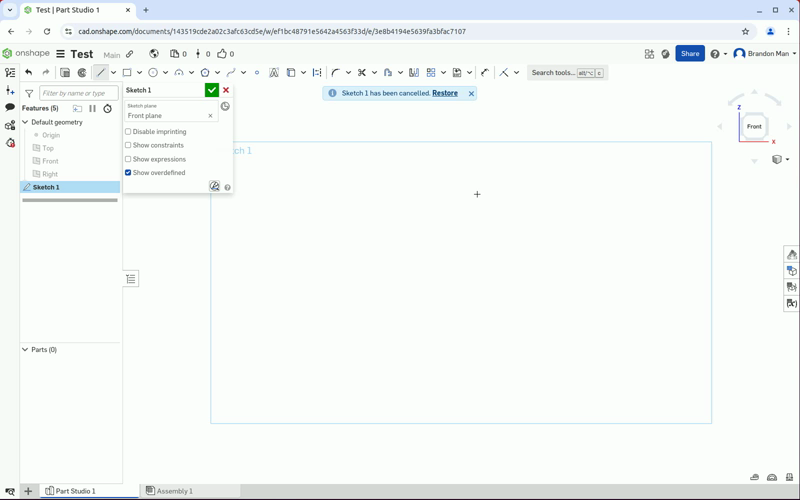
click(477, 193)
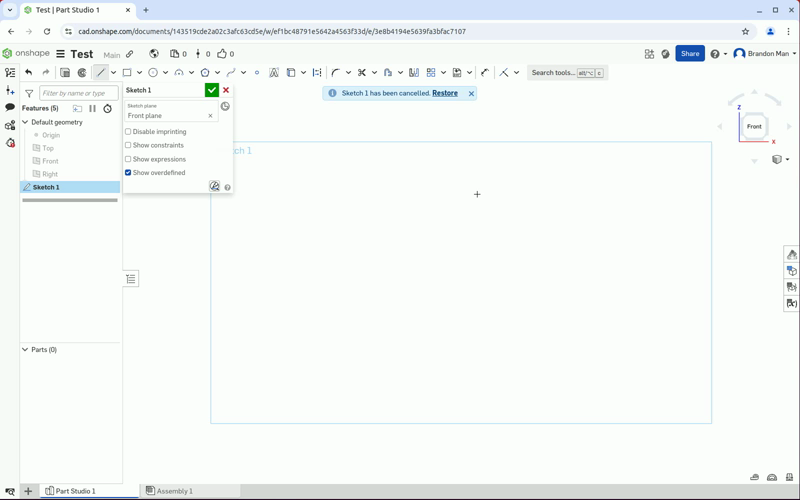
key_up(shift)
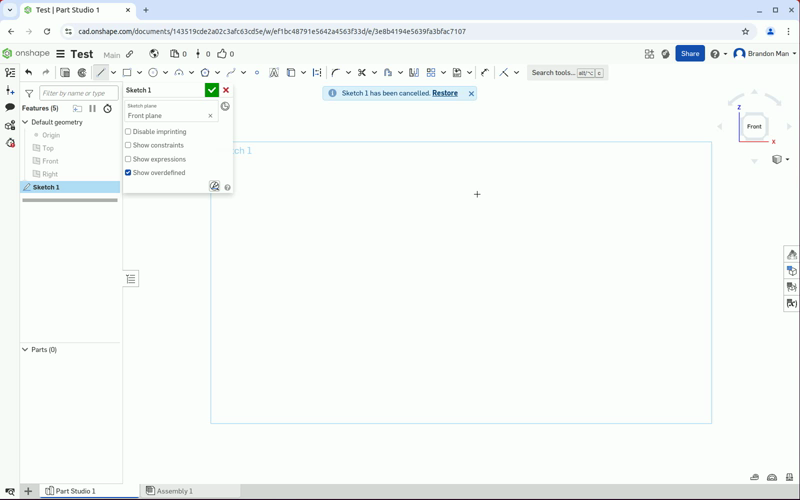
key_down(shift)
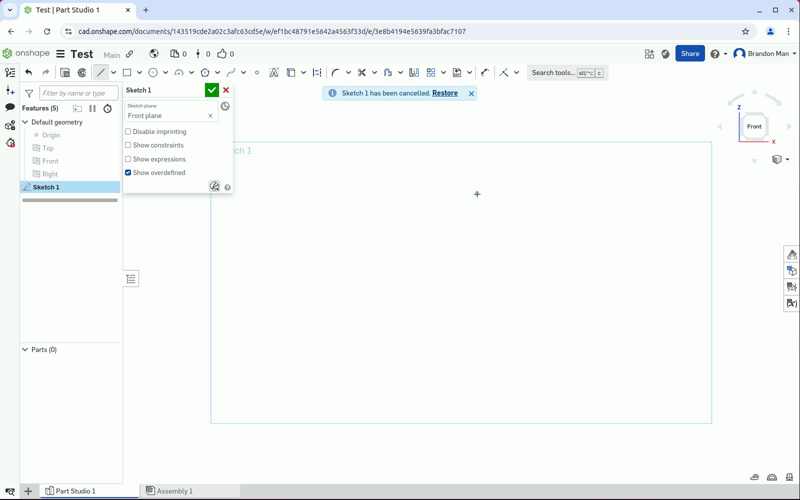
mouse_move(507, 193)
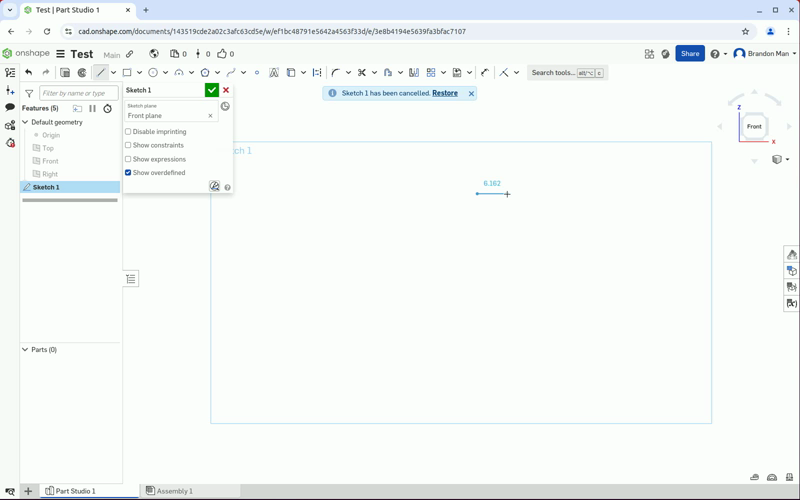
mouse_move(480, 207)
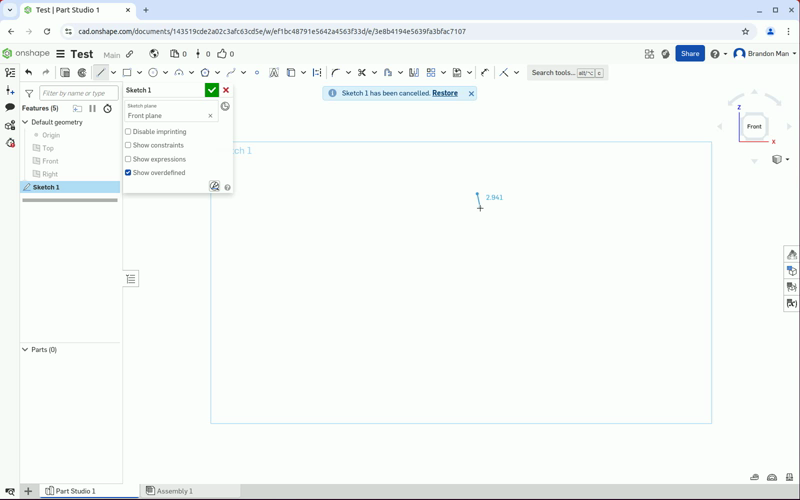
click(480, 207)
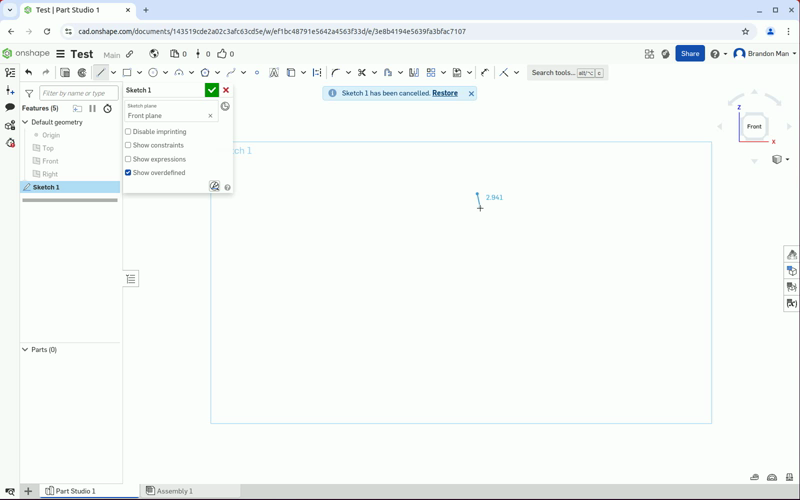
key_up(shift)
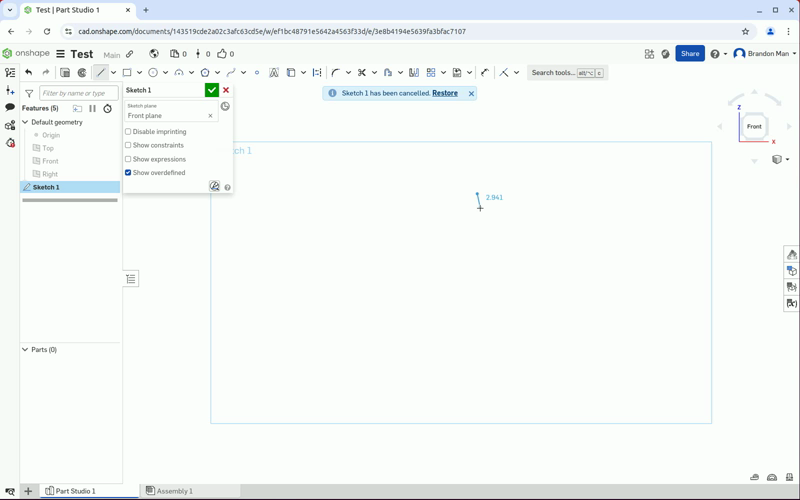
key(esc)
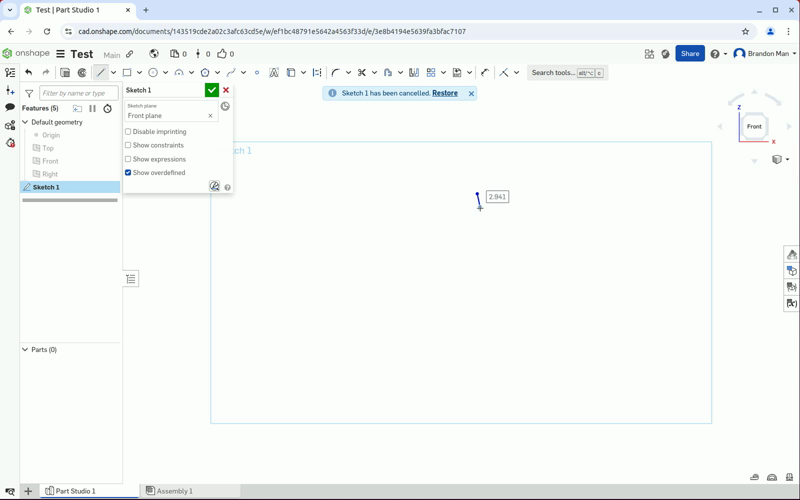
key(a)
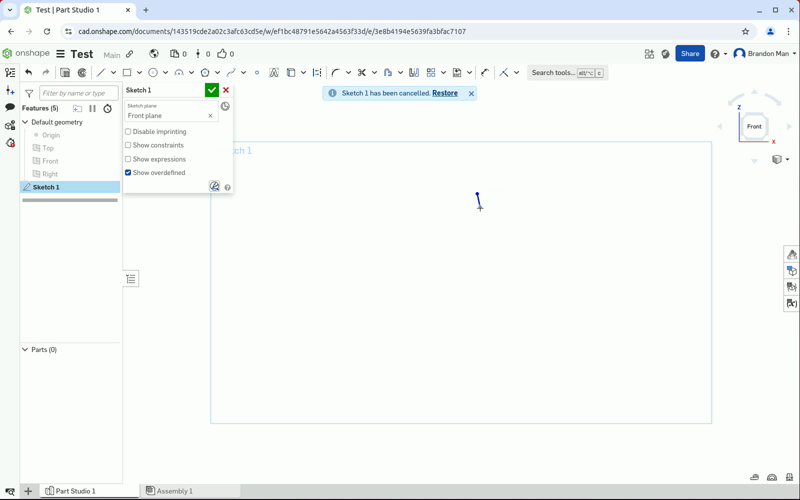
mouse_move(480, 207)
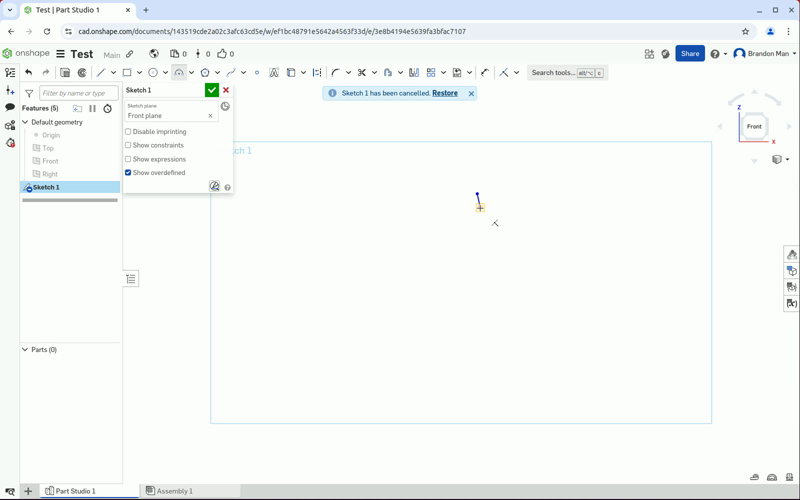
click(480, 207)
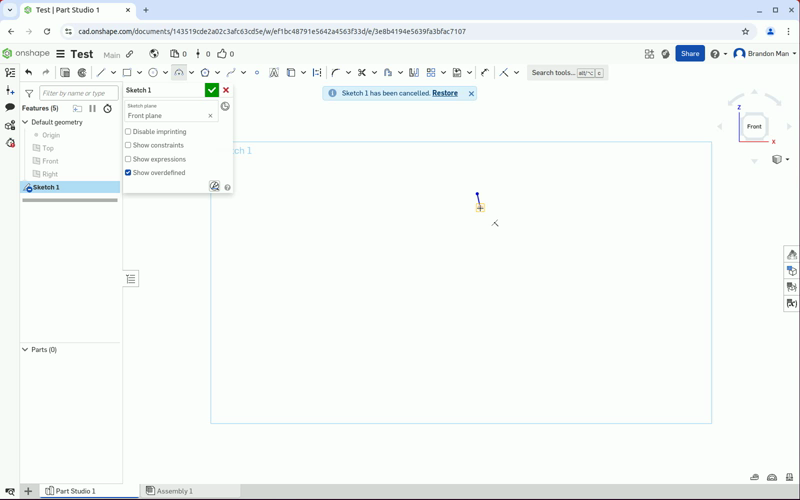
mouse_move(477, 193)
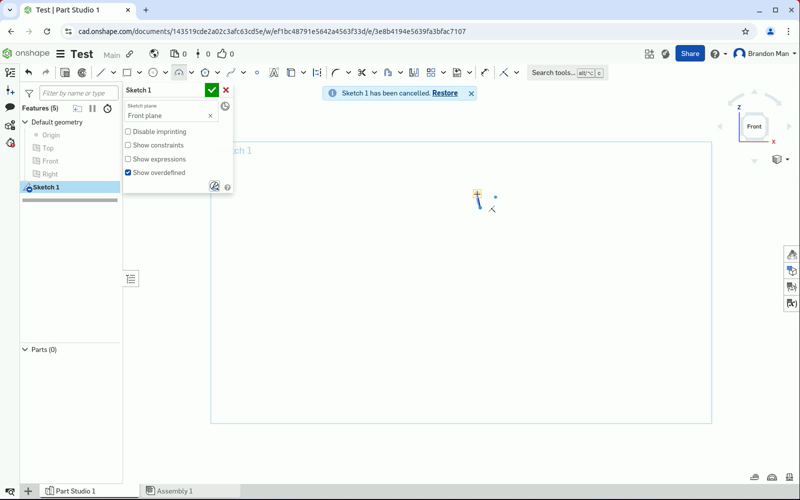
click(477, 193)
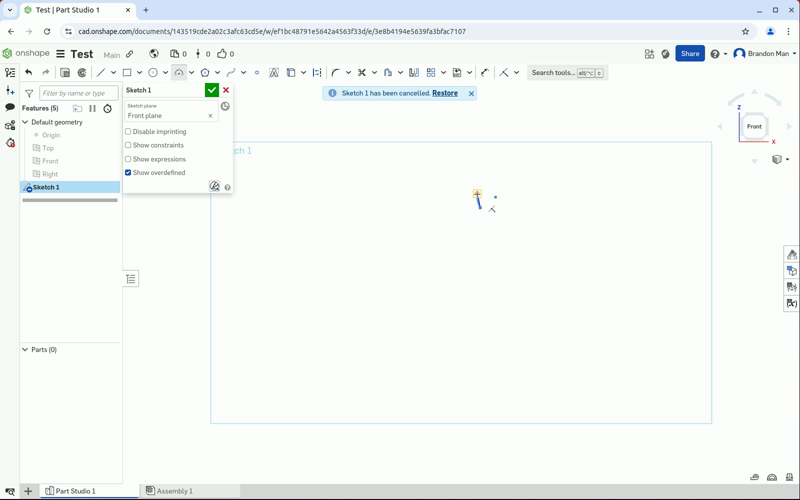
key_down(shift)
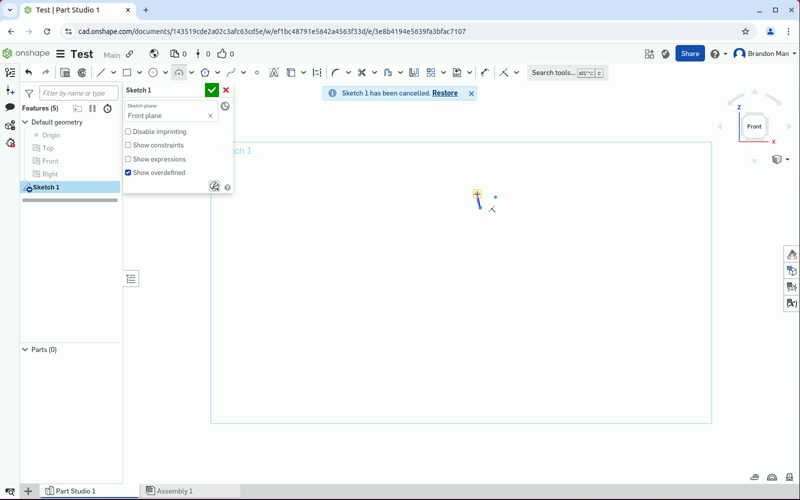
mouse_move(479, 200)
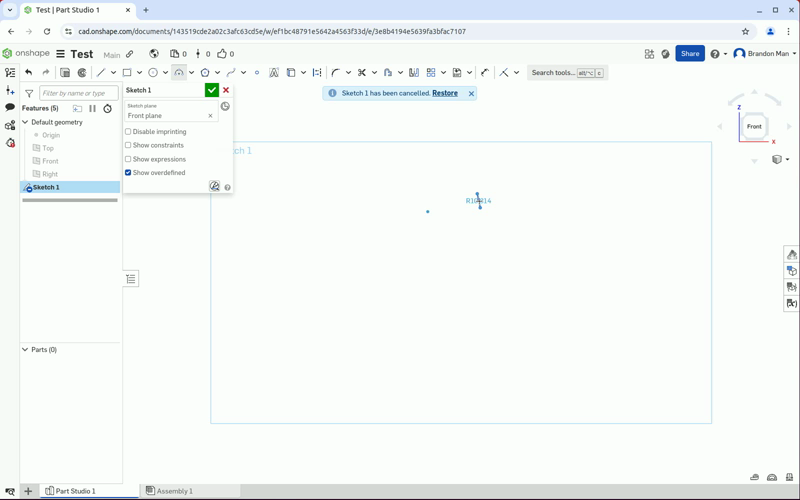
click(479, 200)
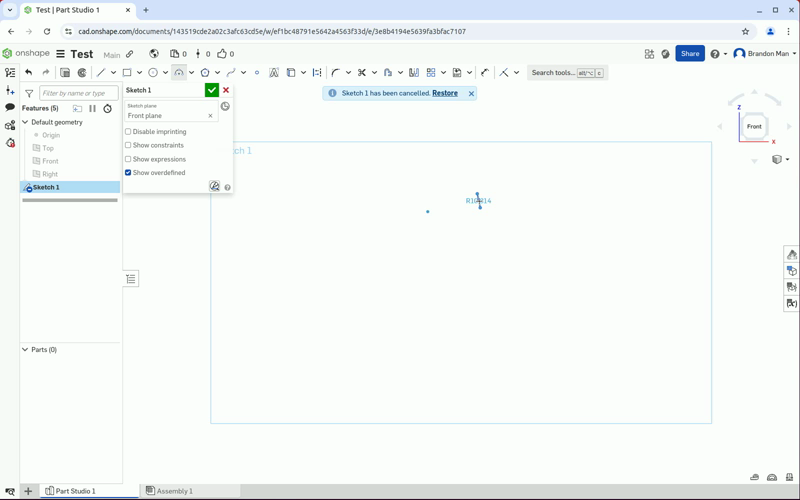
key_up(shift)
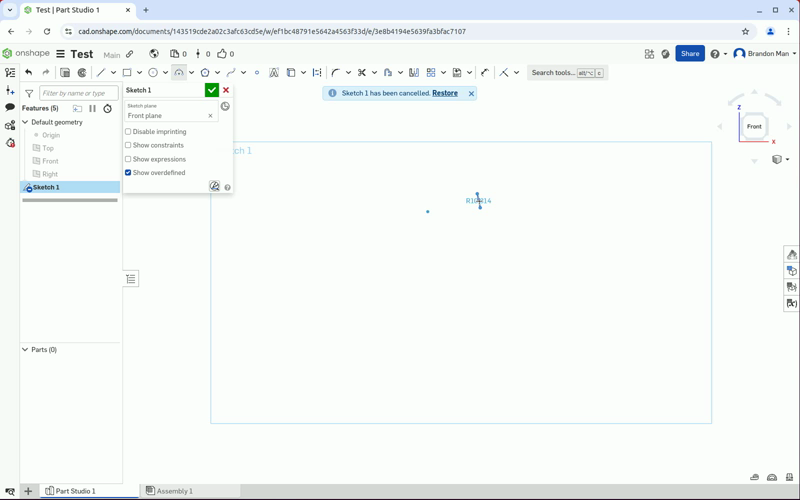
key(esc)
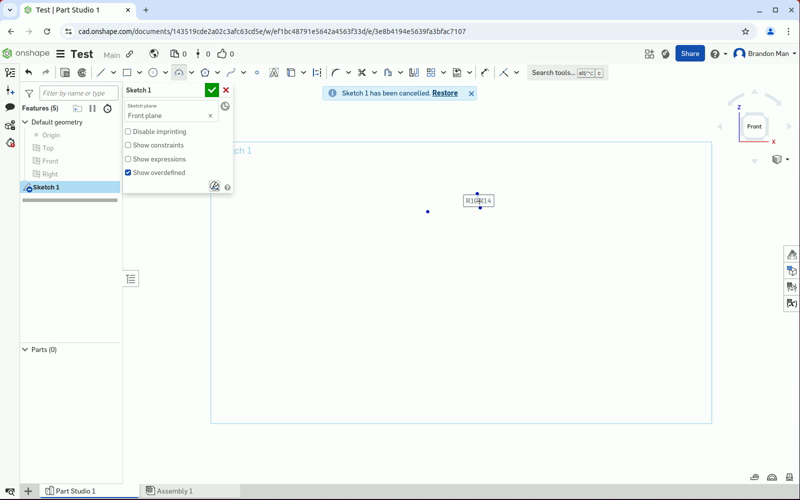
mouse_move(477, 196)
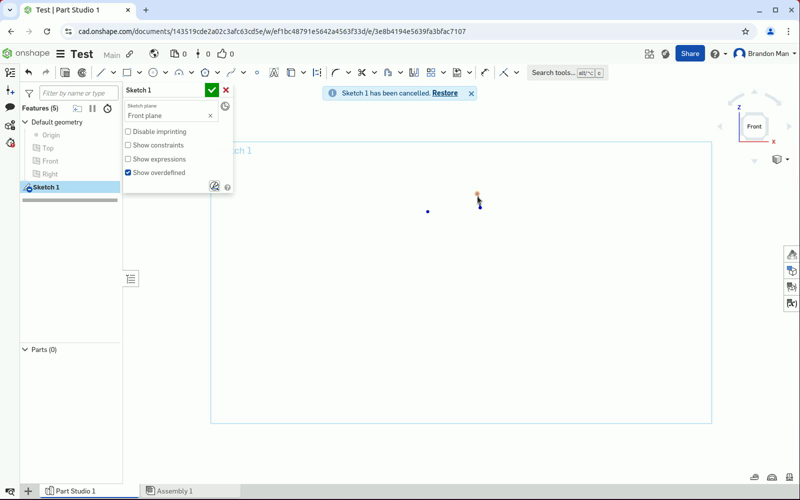
scroll(6)
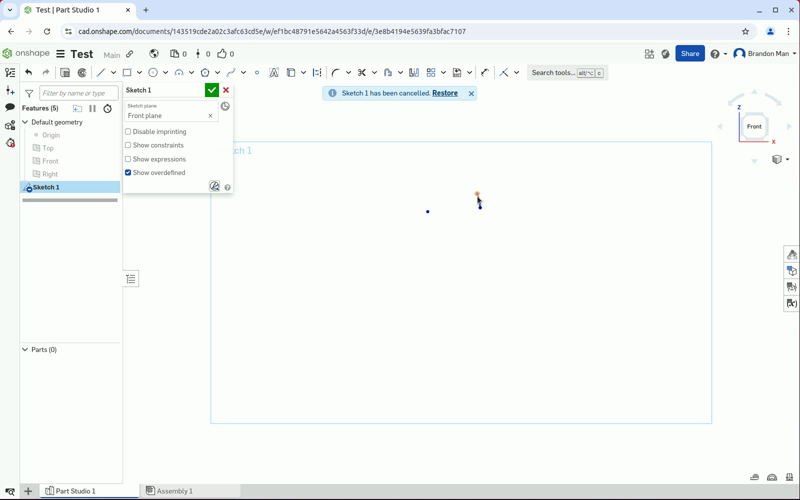
scroll(6)
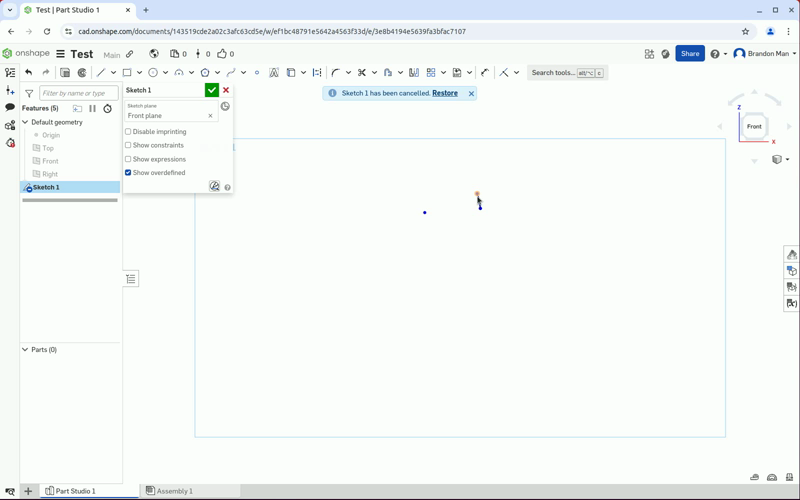
scroll(6)
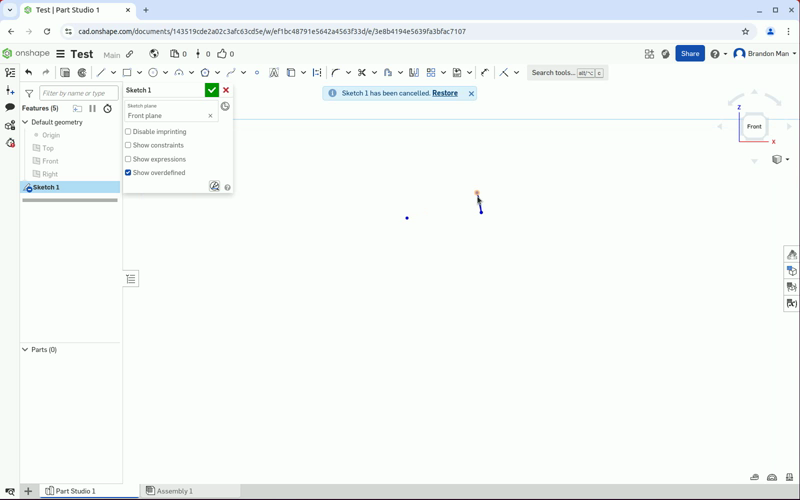
scroll(6)
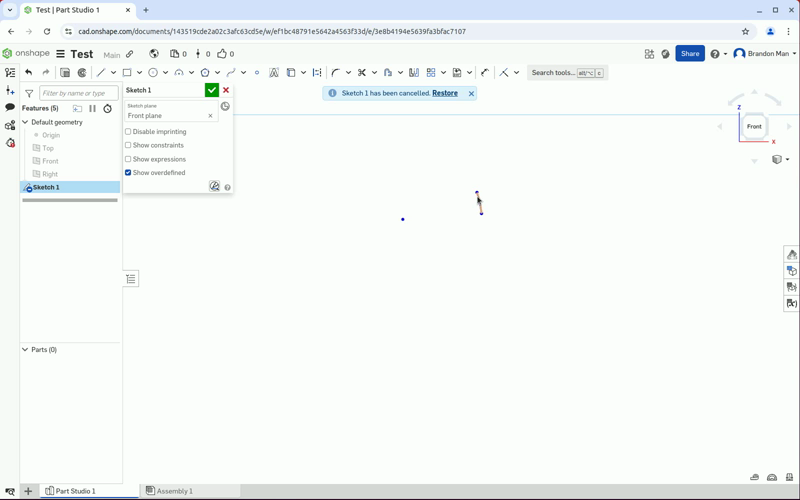
scroll(6)
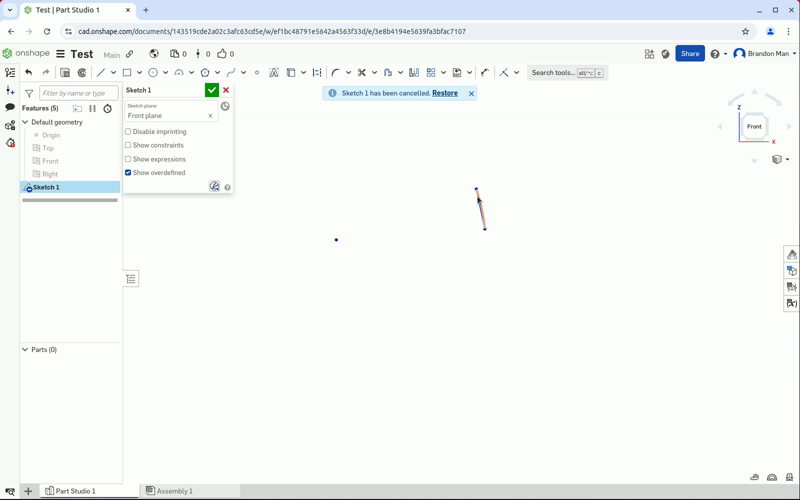
scroll(6)
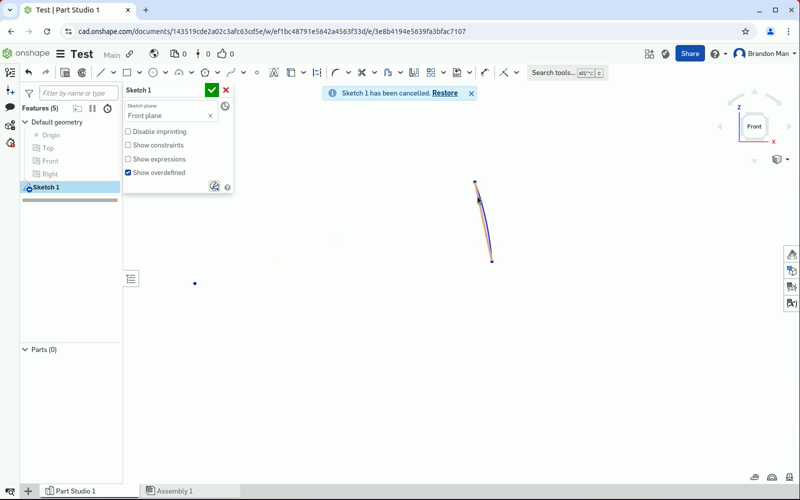
scroll(6)
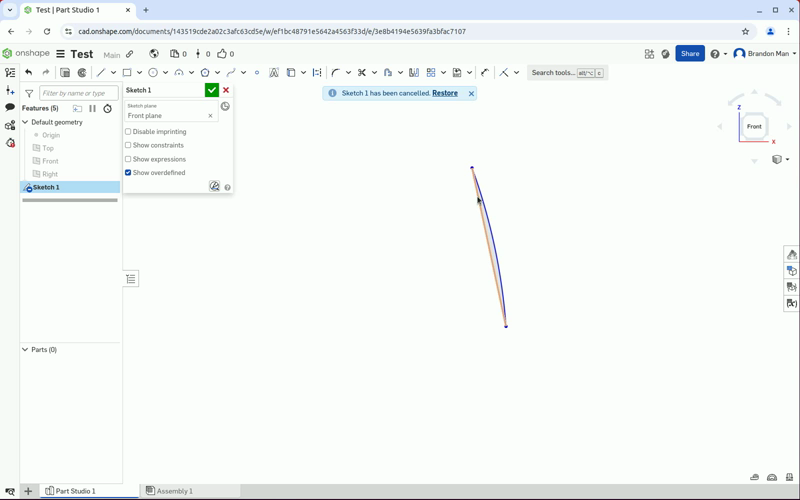
click(477, 196)
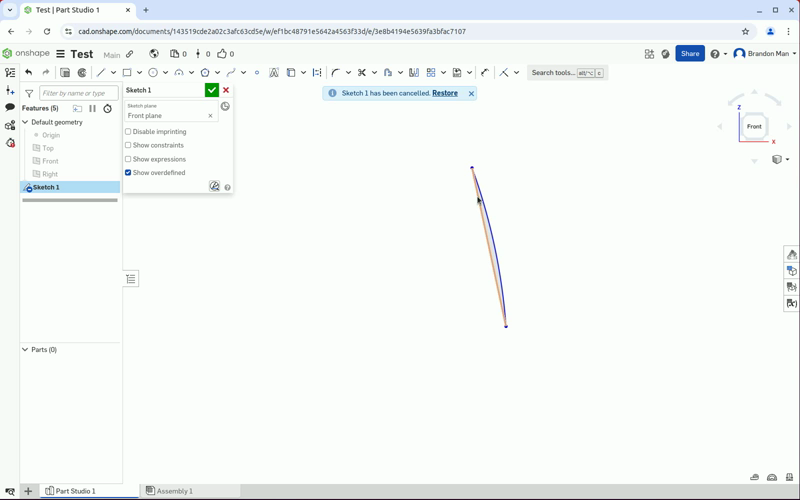
scroll(-6)
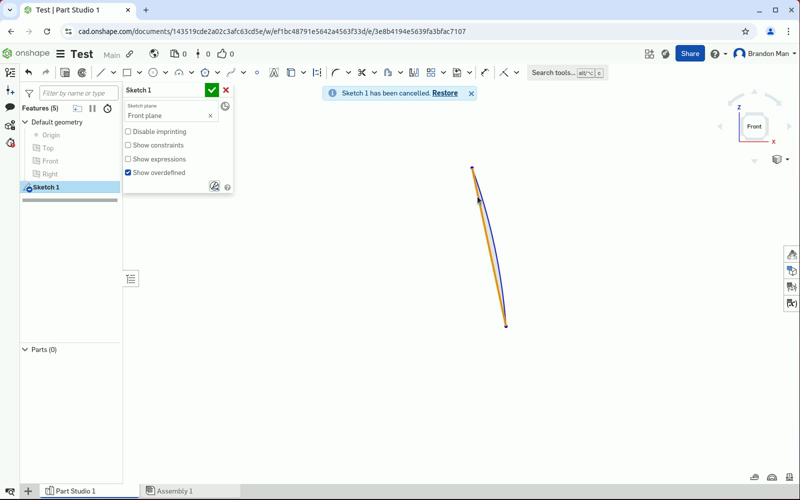
scroll(-6)
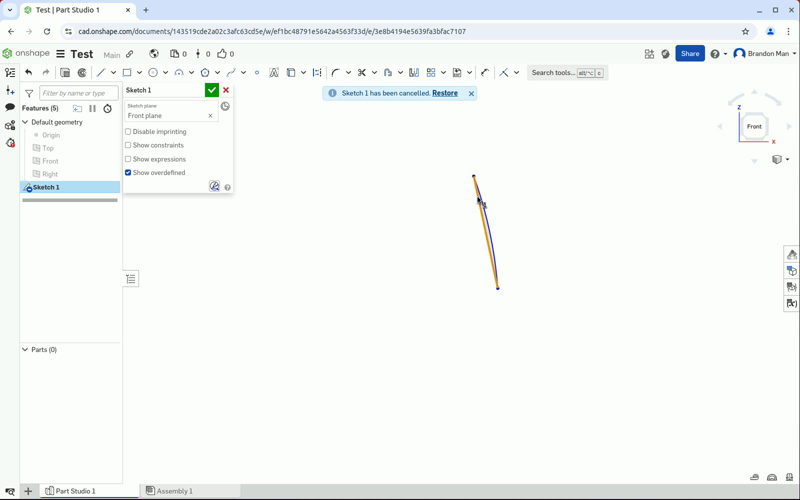
scroll(-6)
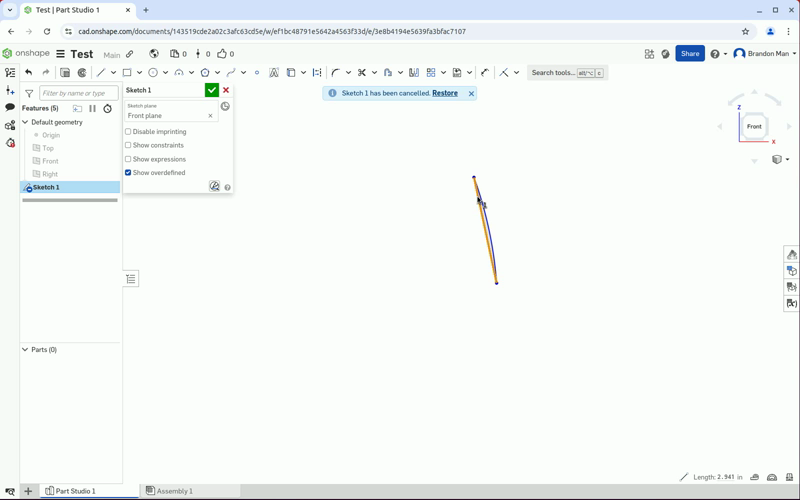
scroll(-6)
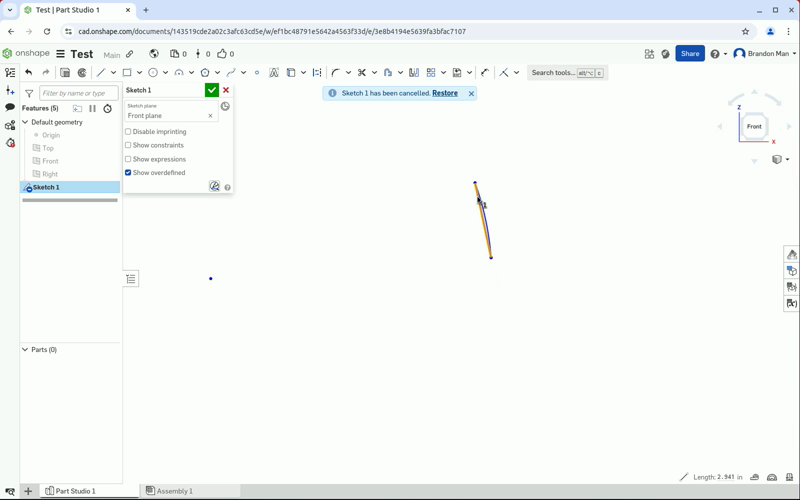
scroll(-6)
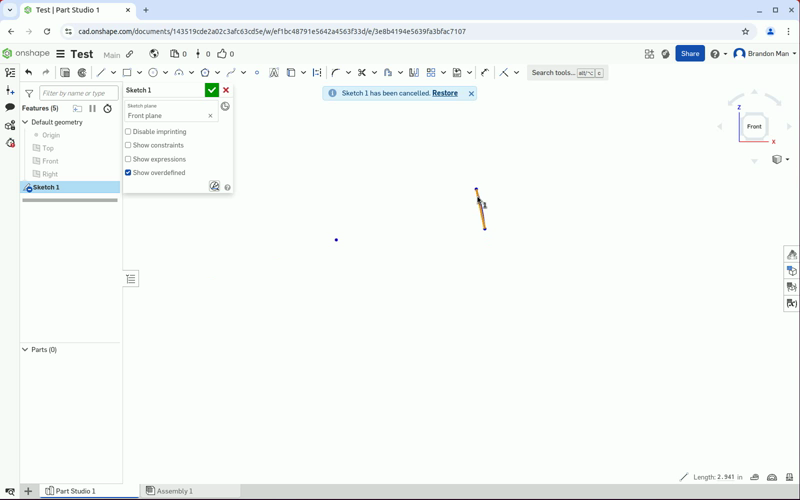
scroll(-6)
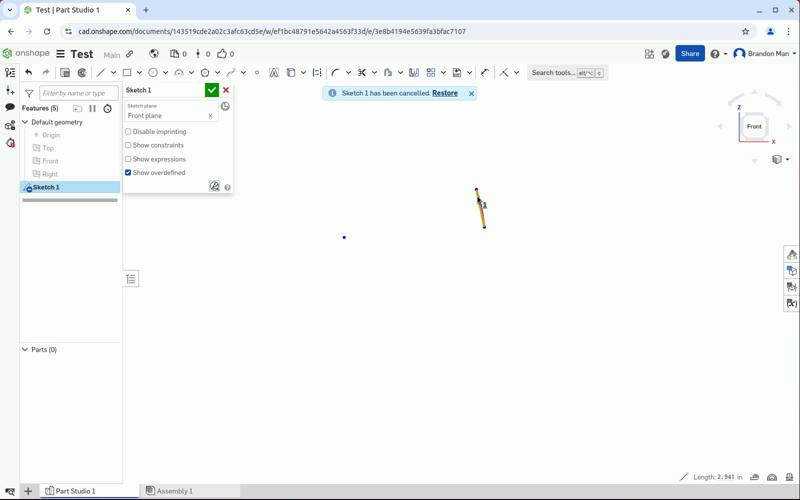
scroll(-6)
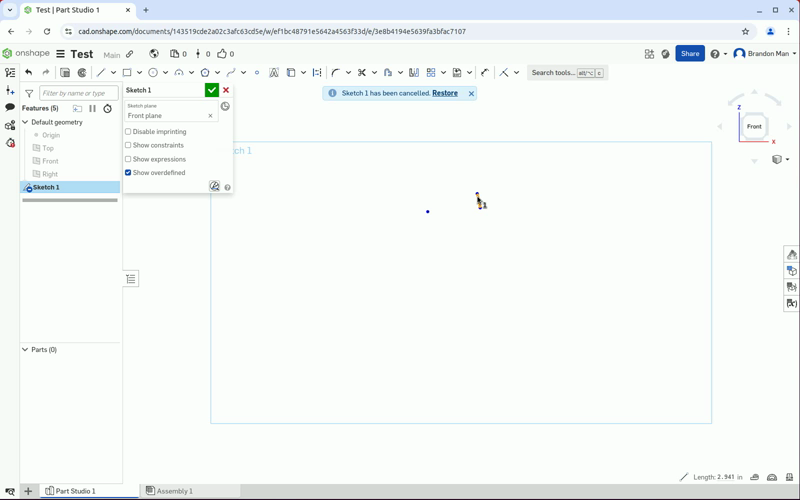
mouse_move(73, 352)
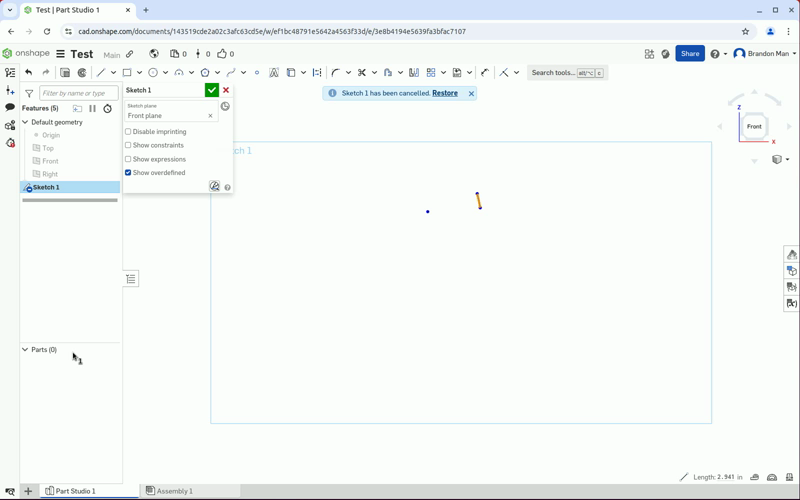
key(shift+y)
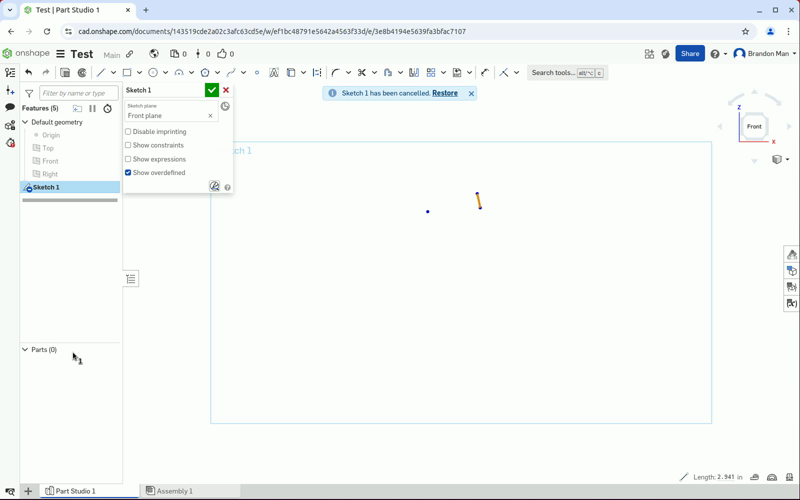
key(shift+e)
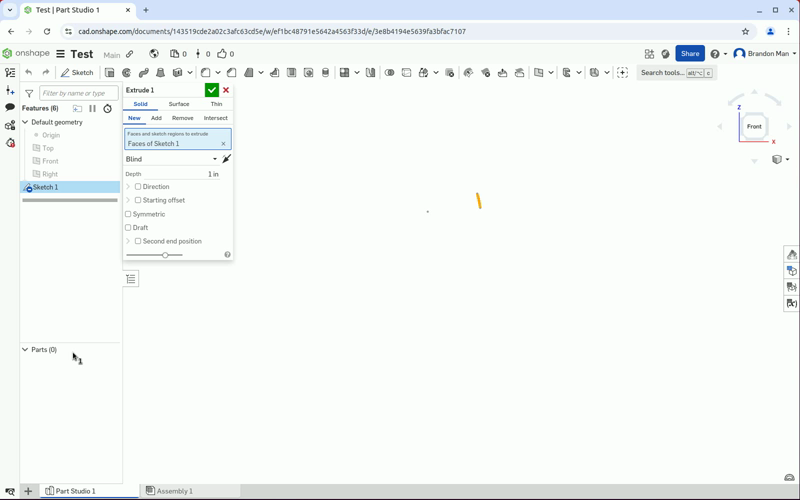
mouse_move(143, 106)
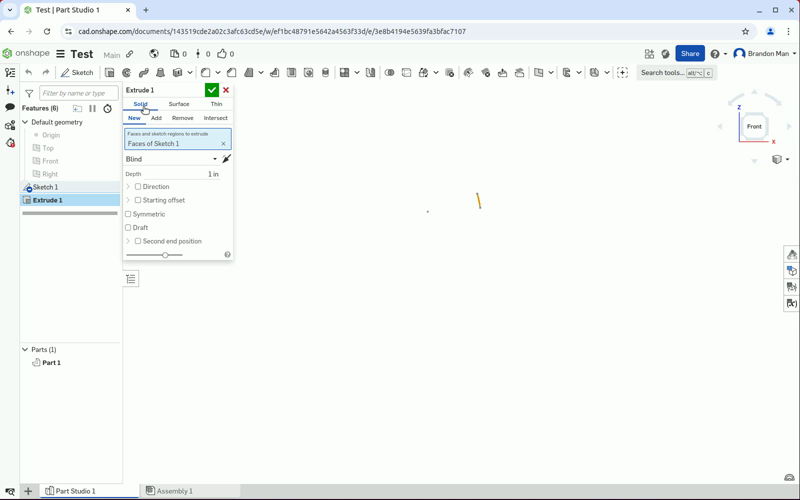
click(143, 106)
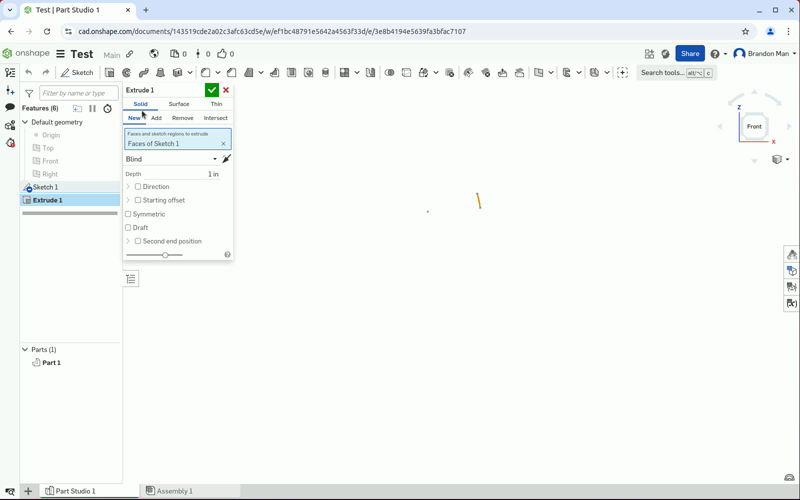
mouse_move(137, 120)
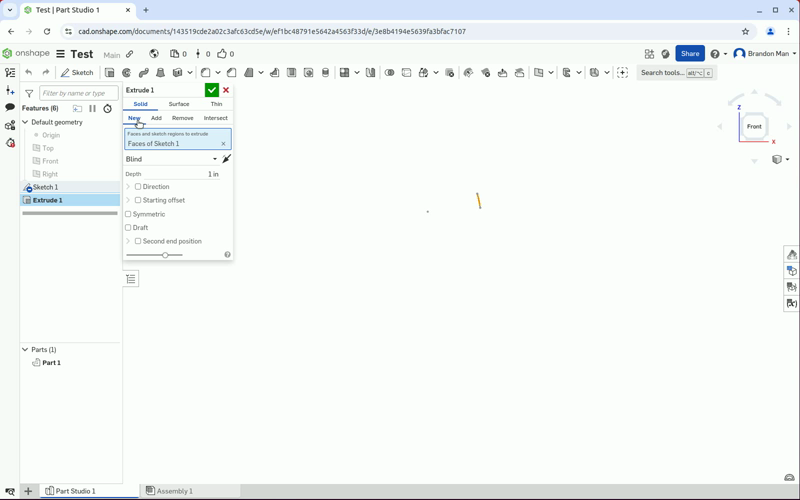
click(137, 120)
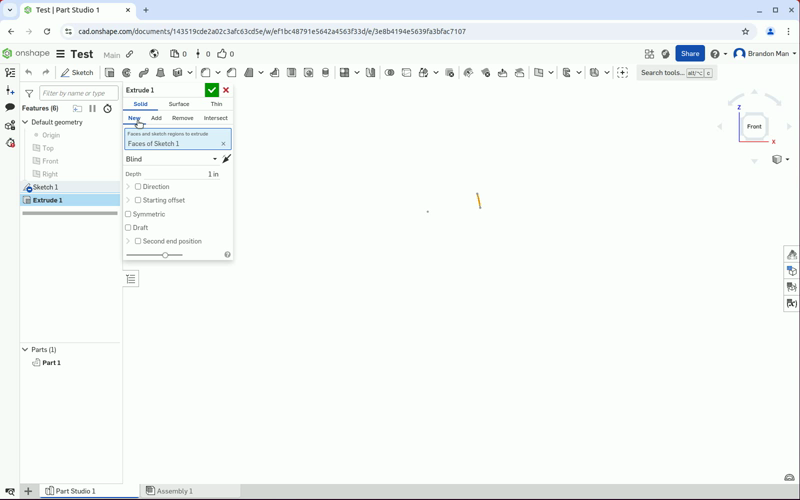
key(tab, 4)
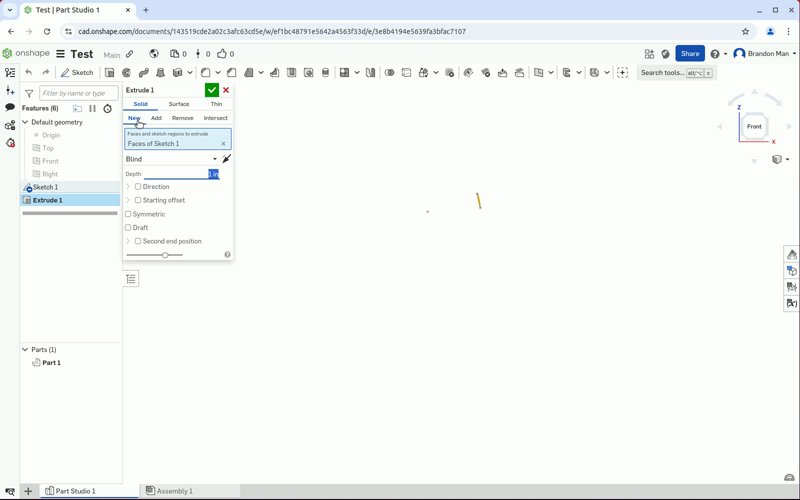
text(4.574)
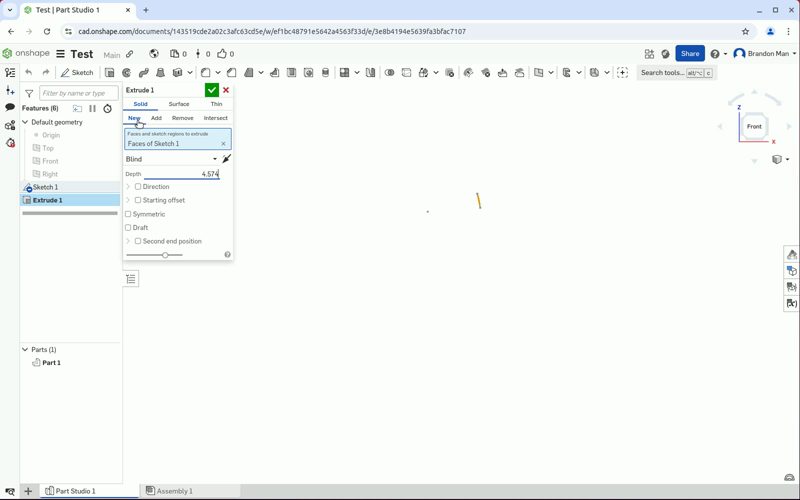
key(enter)
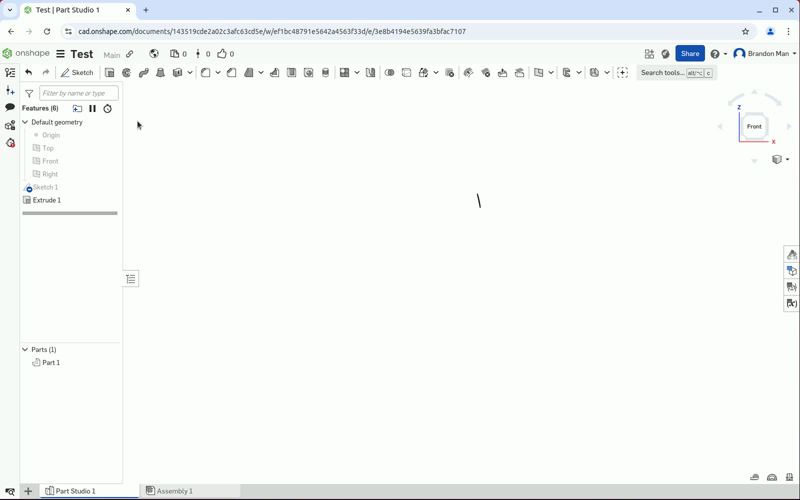
key(shift+h)
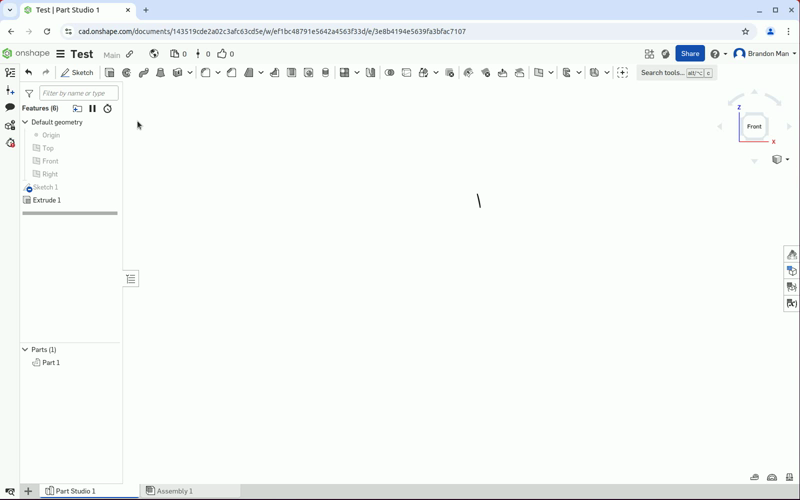
key(shift+h)
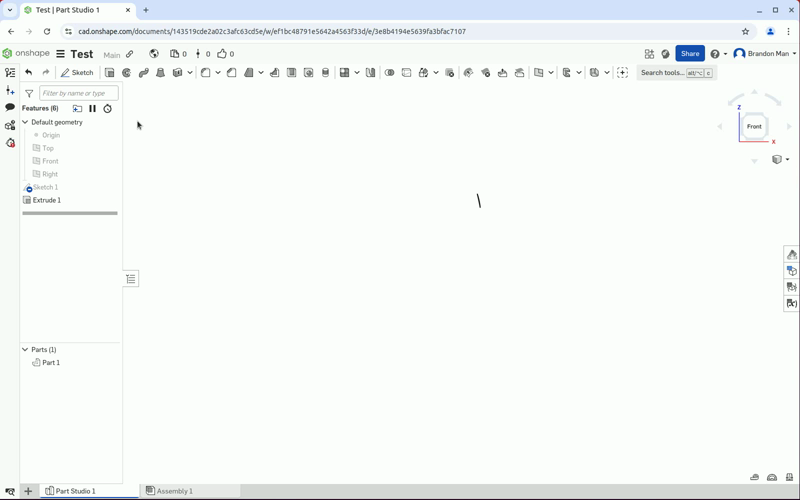
mouse_move(73, 189)
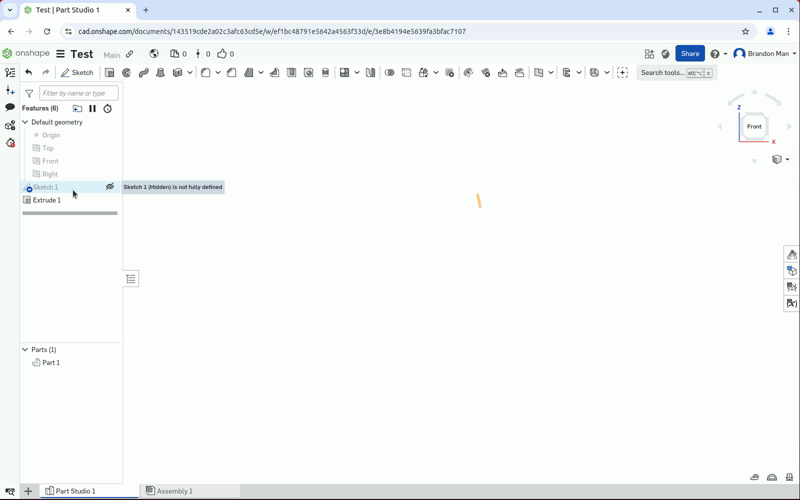
click(73, 189)
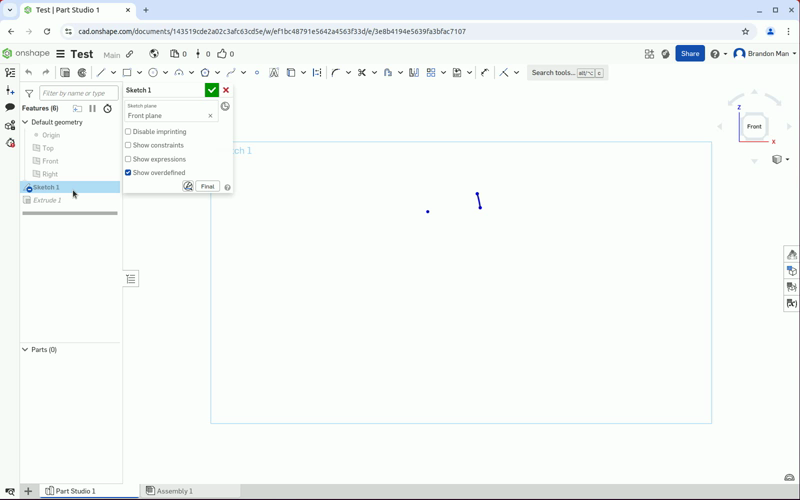
mouse_move(229, 92)
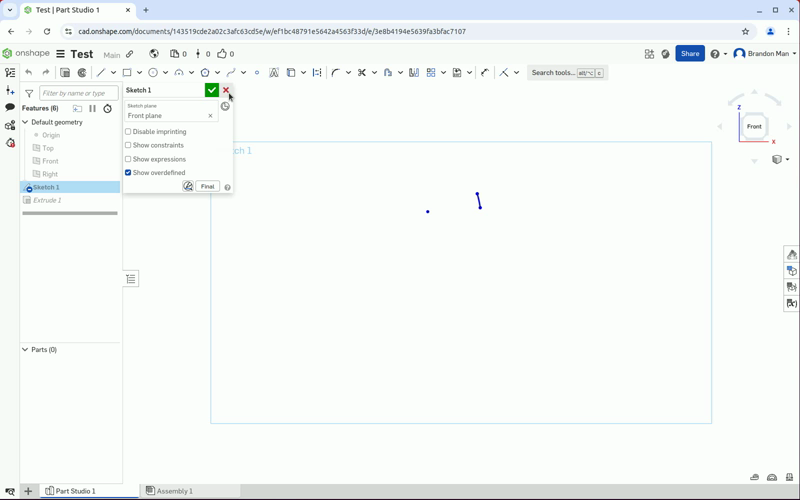
click(229, 92)
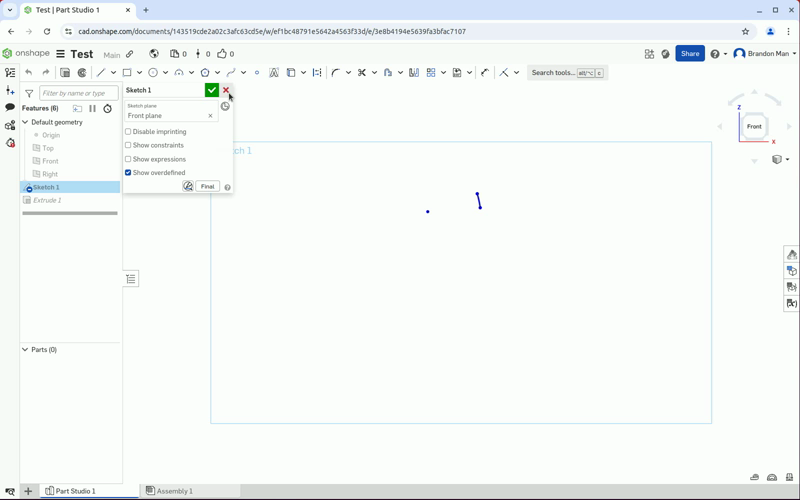
key(shift+s)
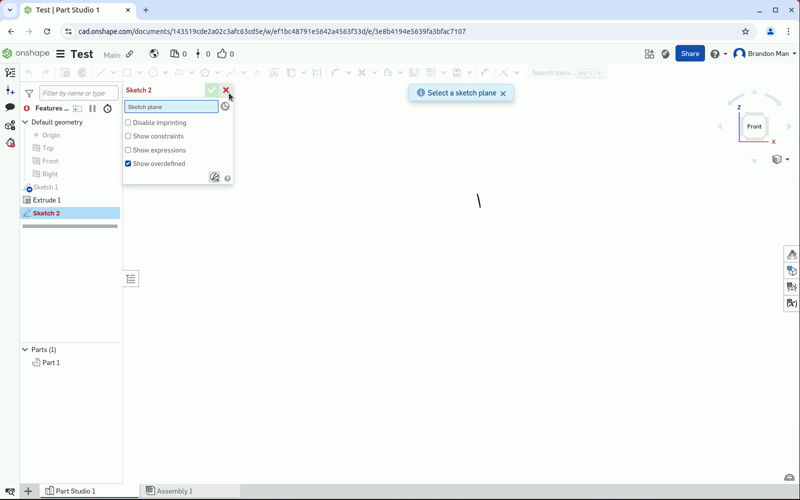
mouse_move(73, 163)
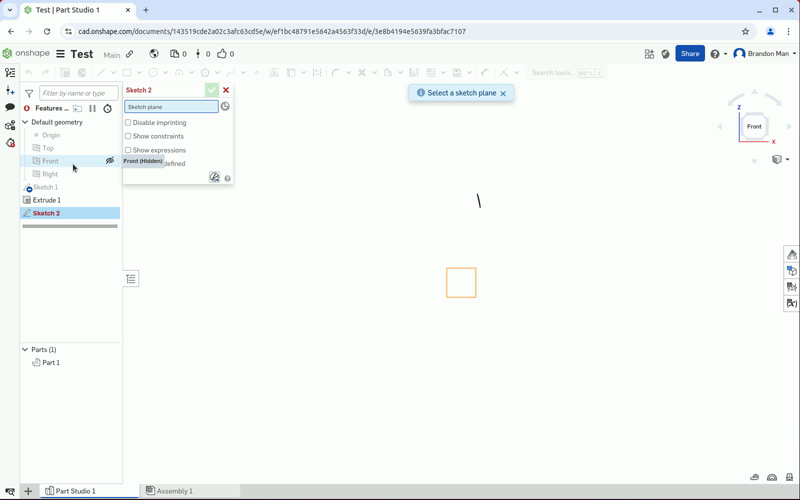
click(73, 163)
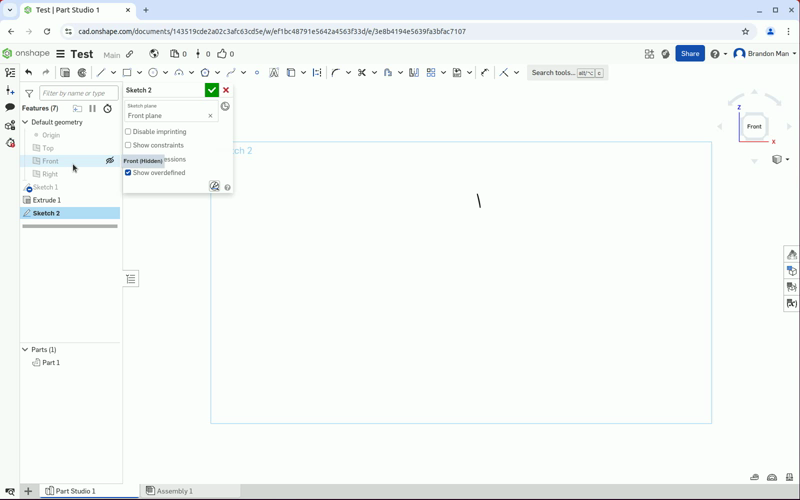
mouse_move(73, 352)
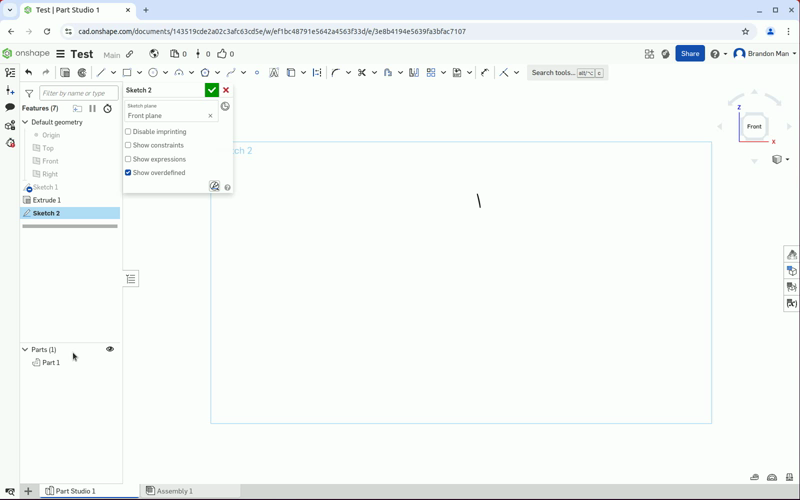
key(y)
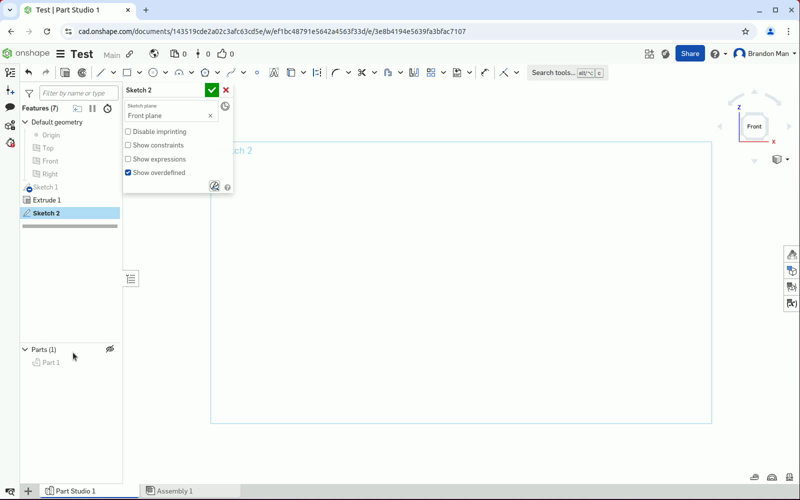
key(l)
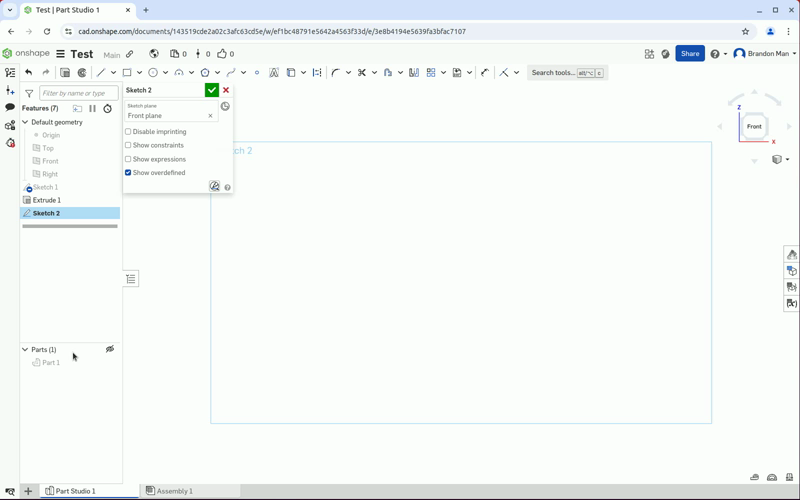
key_down(shift)
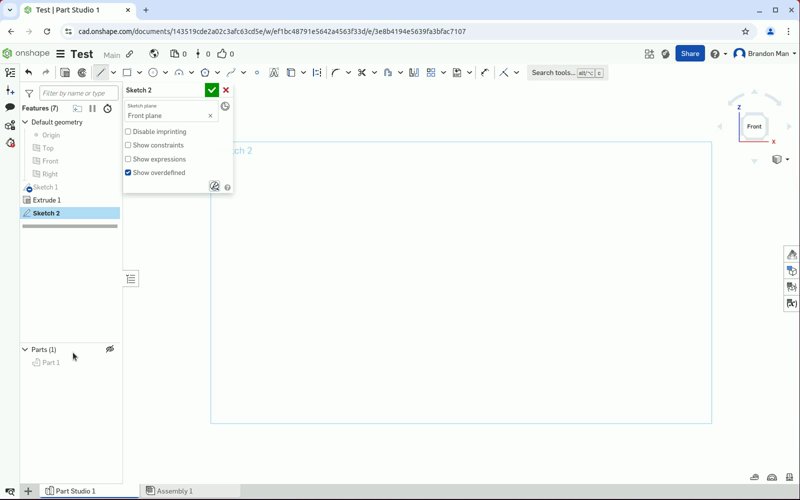
mouse_move(404, 210)
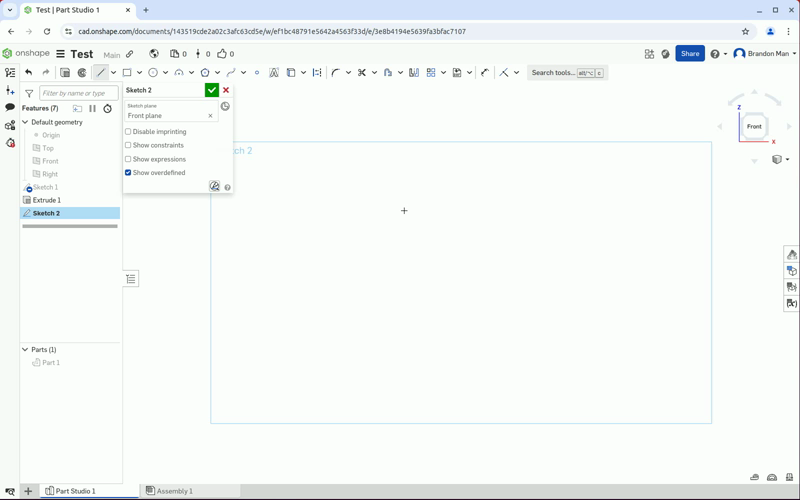
click(404, 210)
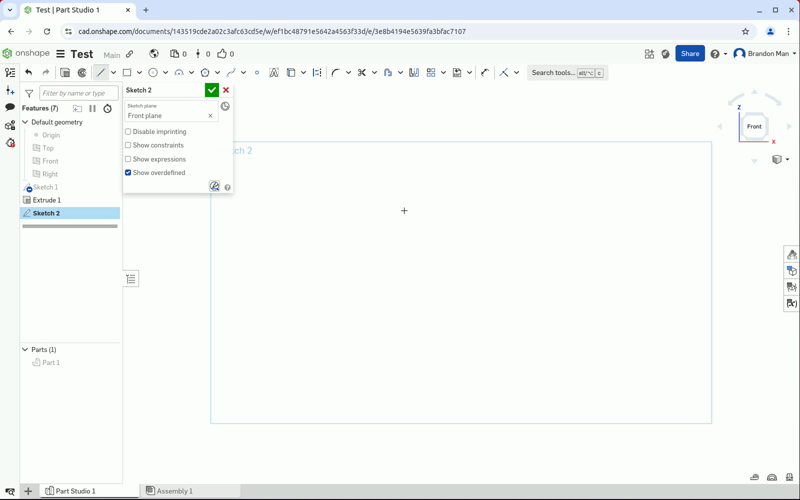
key_up(shift)
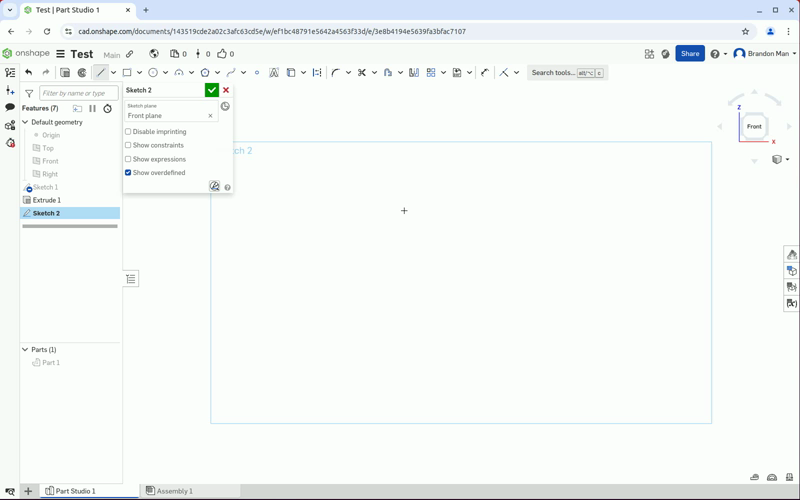
key_down(shift)
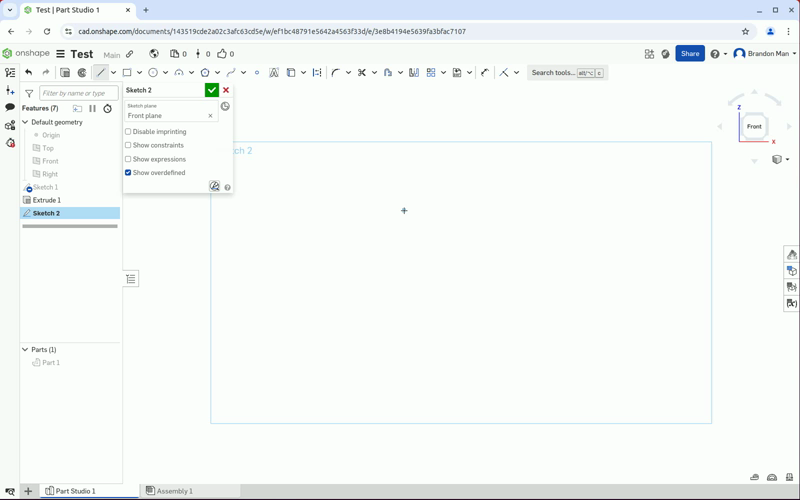
mouse_move(434, 210)
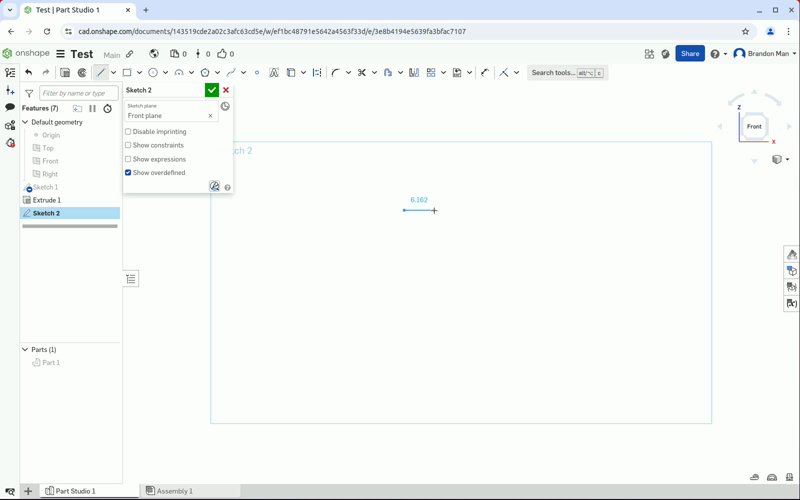
mouse_move(404, 201)
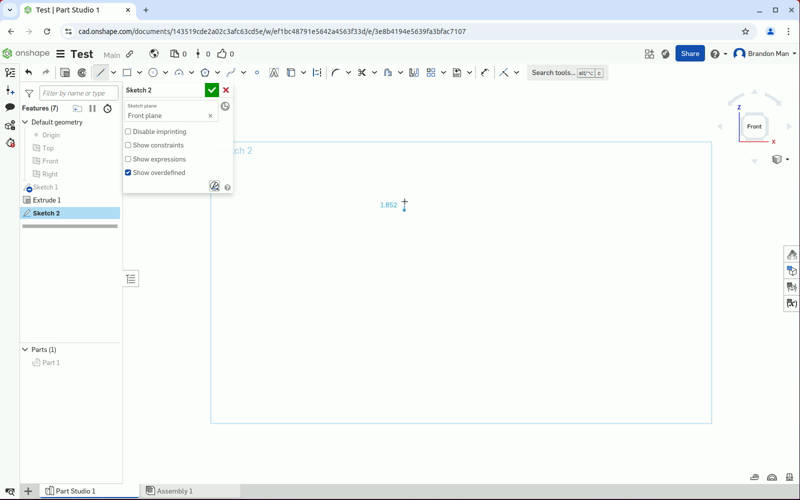
click(404, 201)
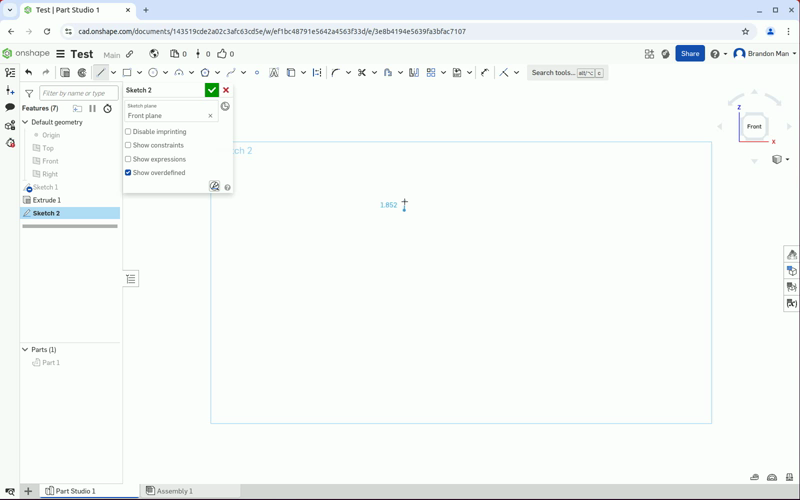
key_up(shift)
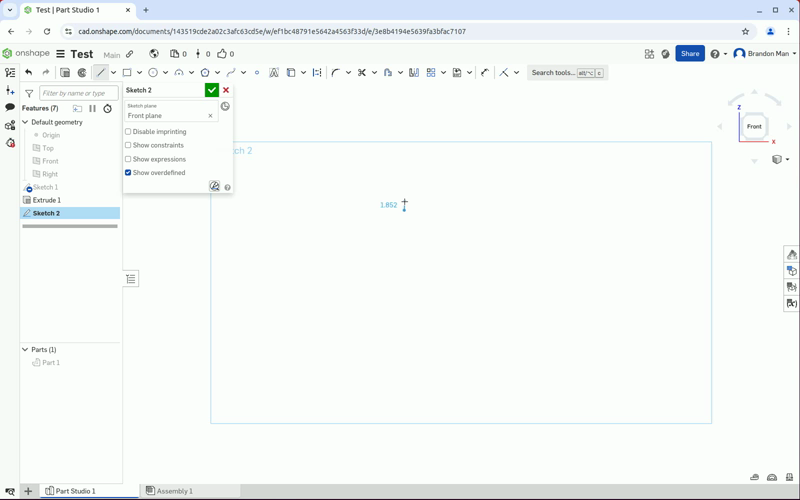
key(esc)
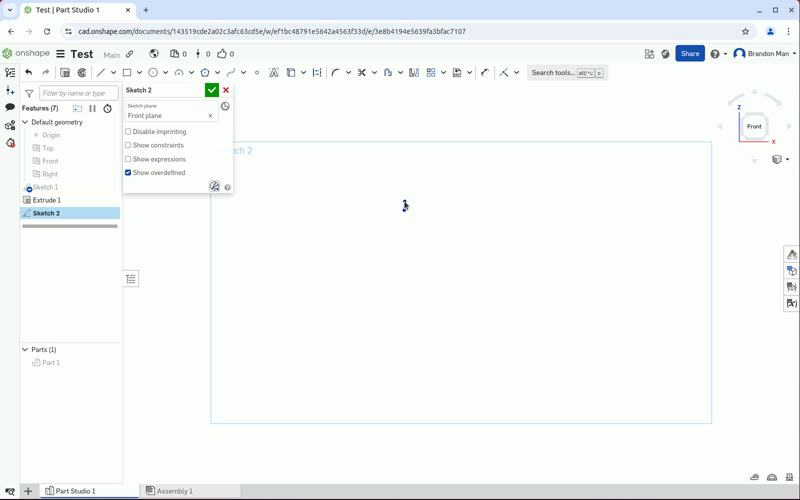
key(a)
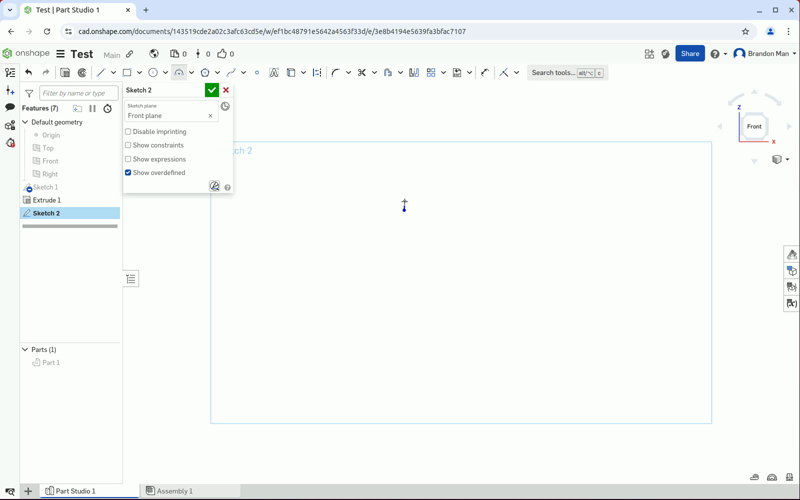
mouse_move(404, 201)
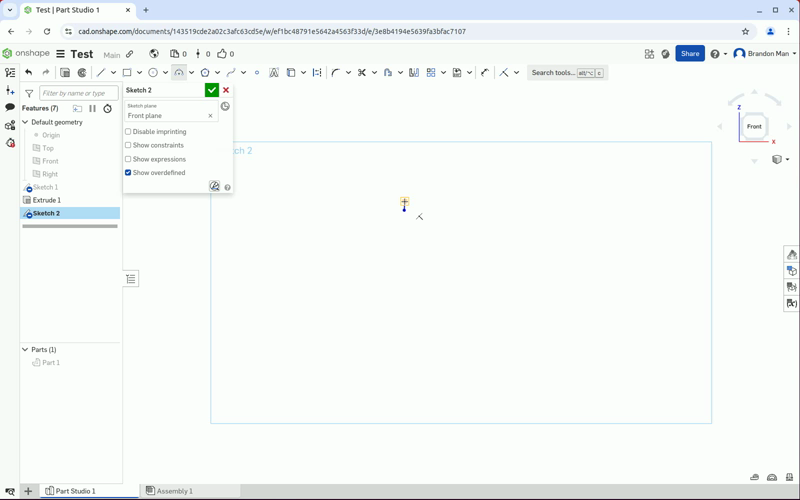
click(404, 201)
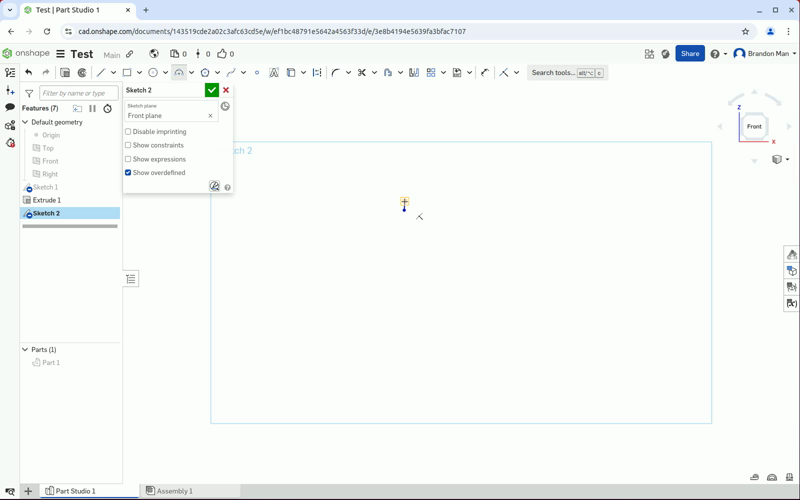
mouse_move(404, 210)
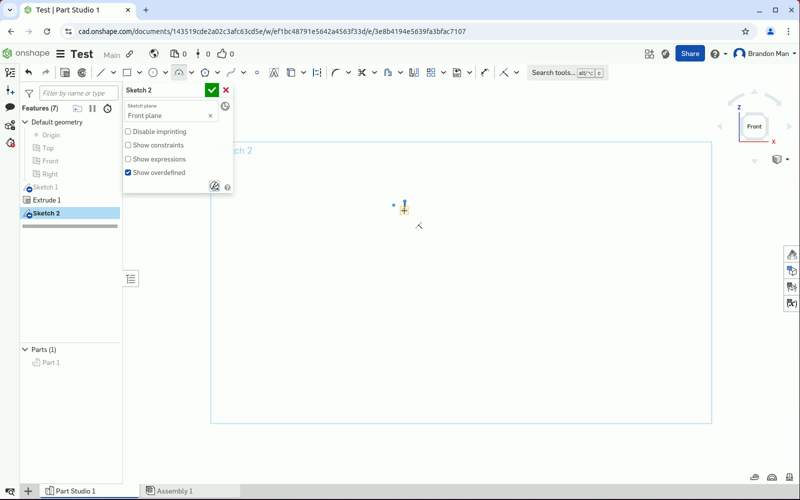
click(404, 210)
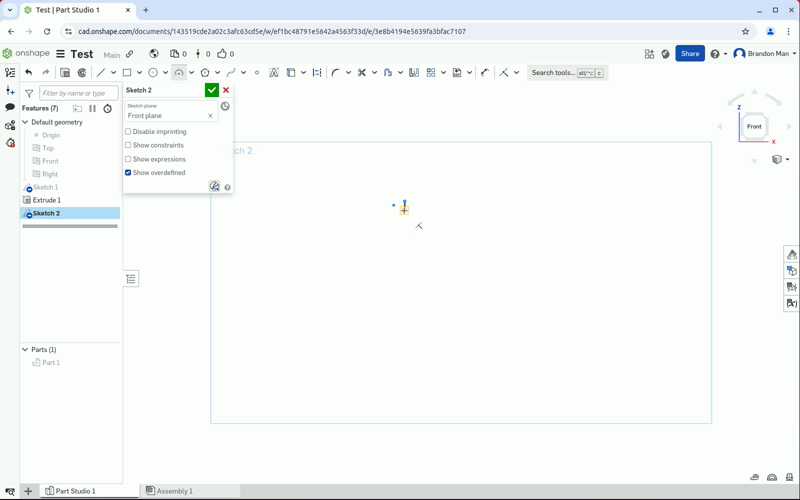
key_down(shift)
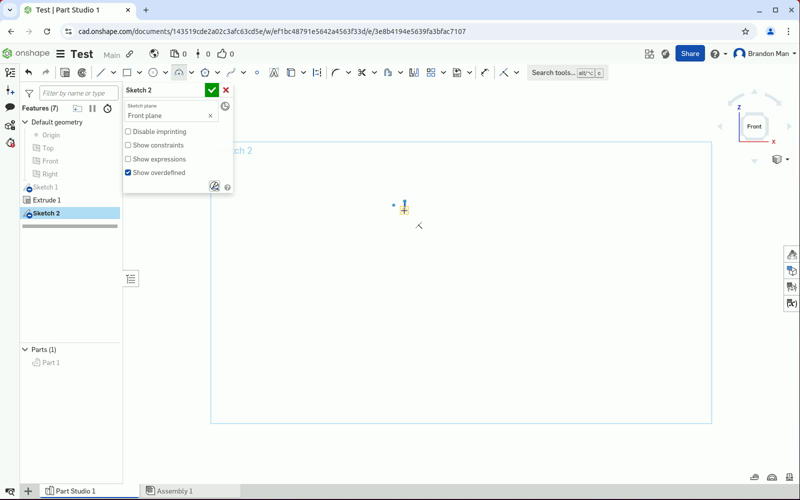
mouse_move(403, 205)
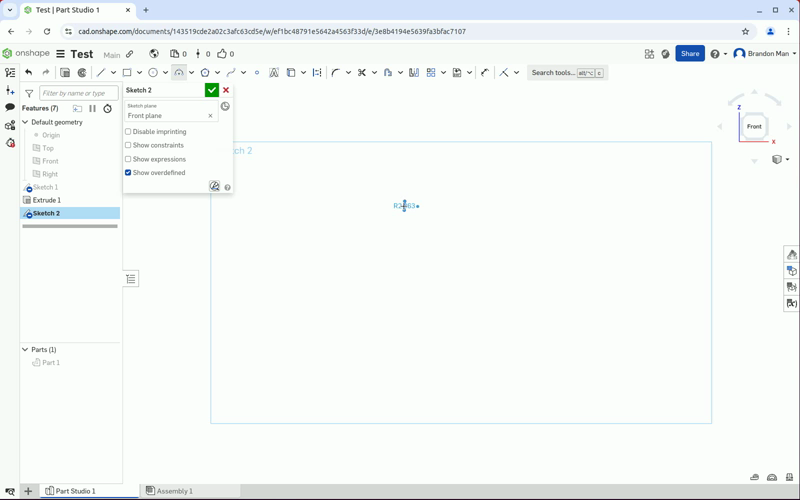
click(403, 205)
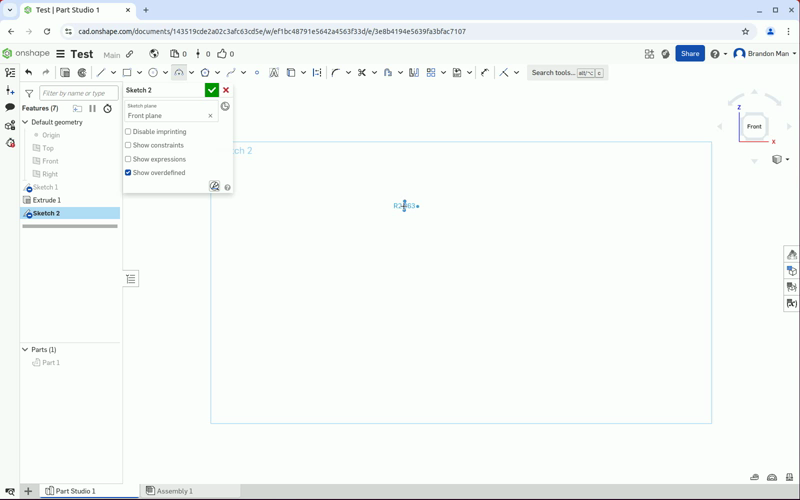
key_up(shift)
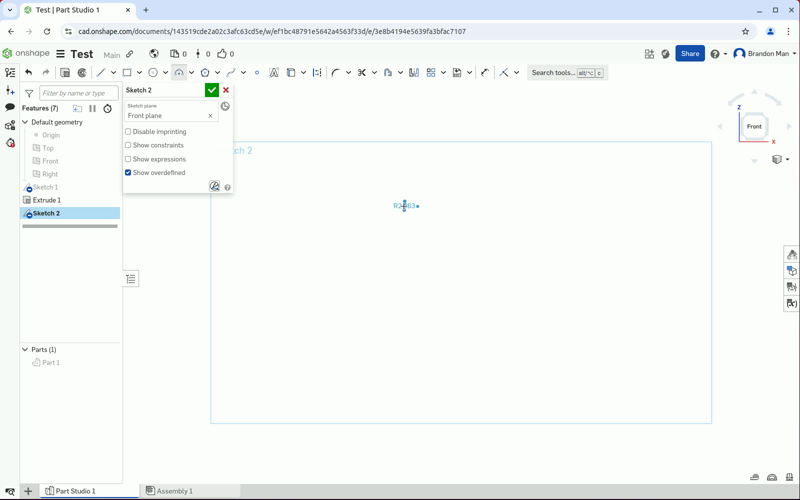
key(esc)
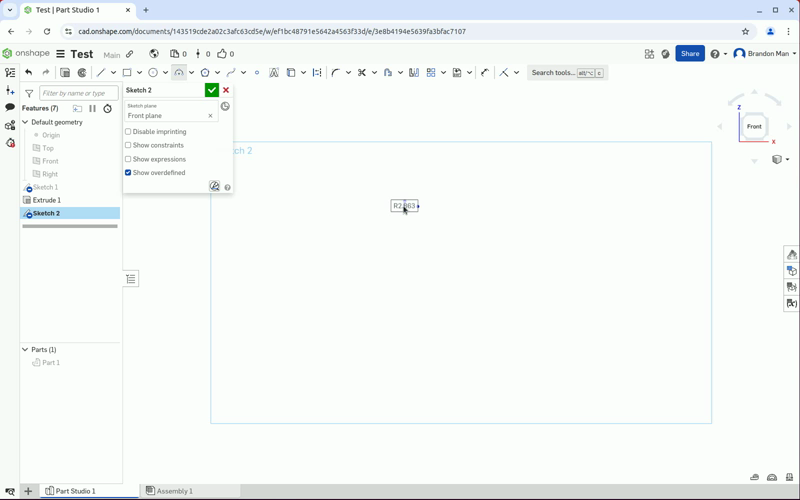
mouse_move(404, 202)
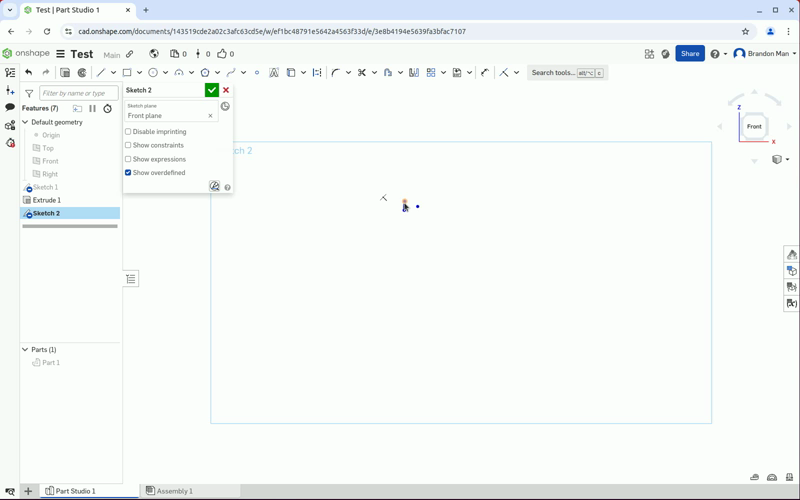
scroll(6)
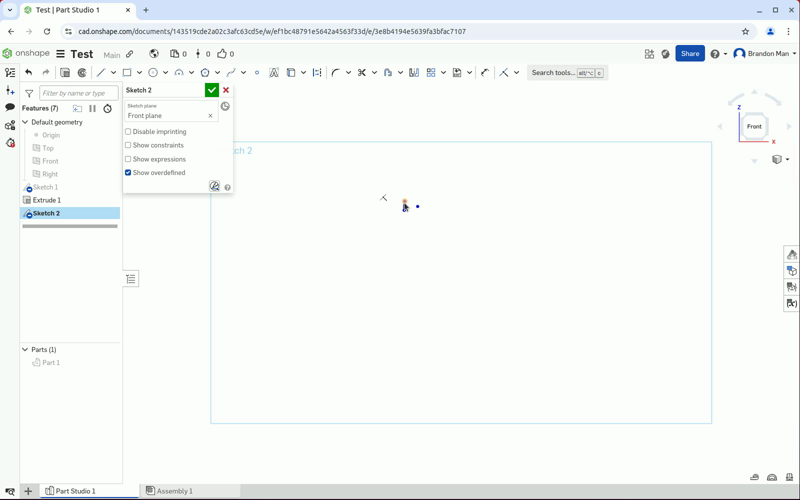
scroll(6)
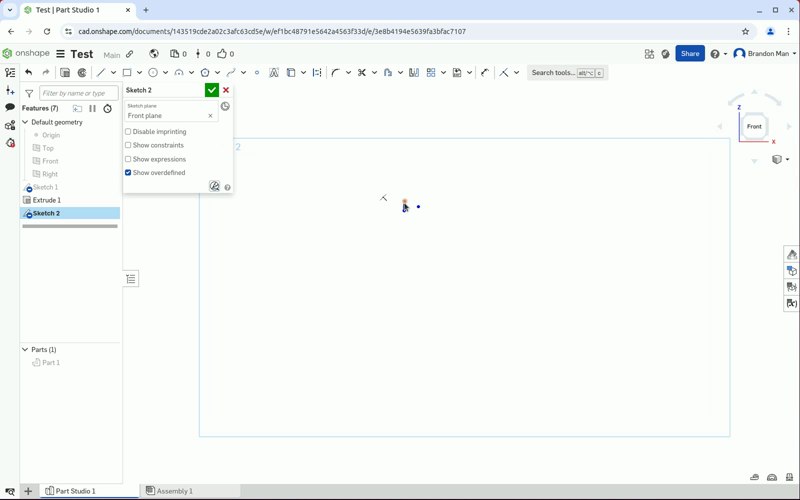
scroll(6)
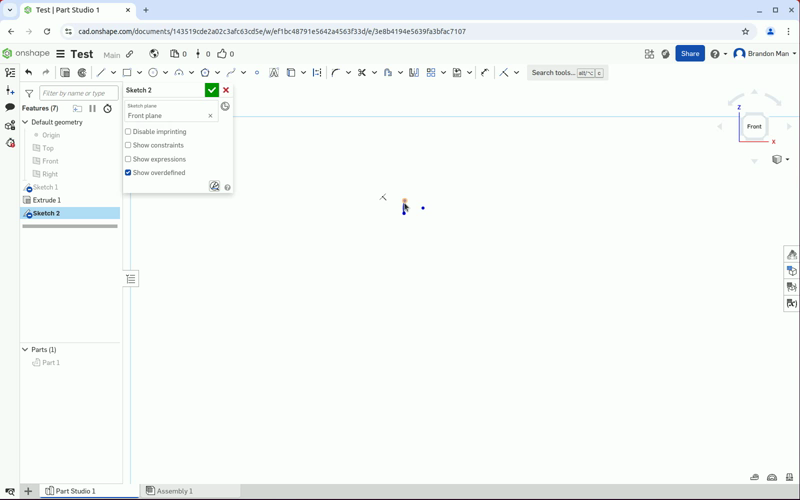
scroll(6)
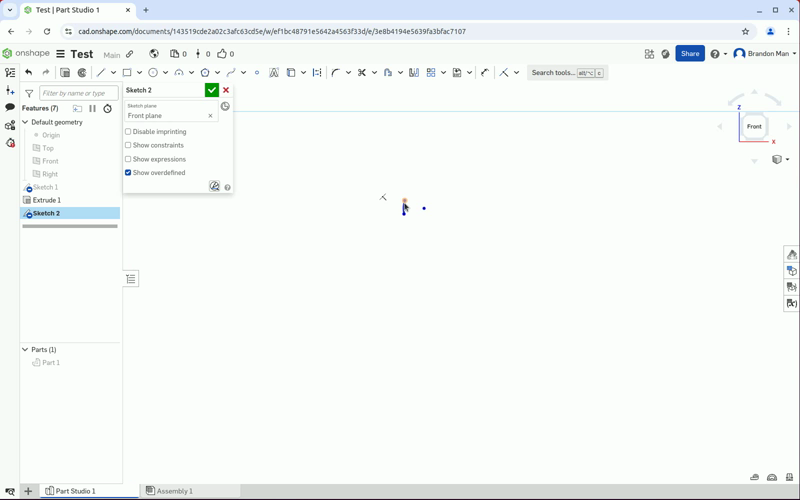
scroll(6)
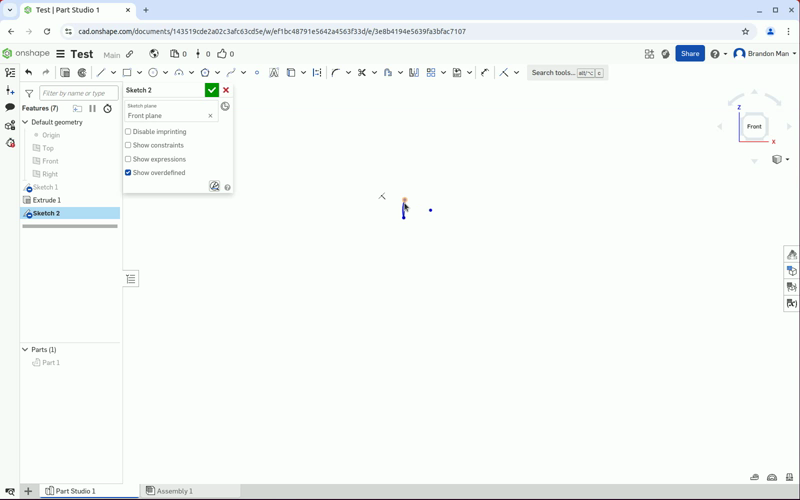
scroll(6)
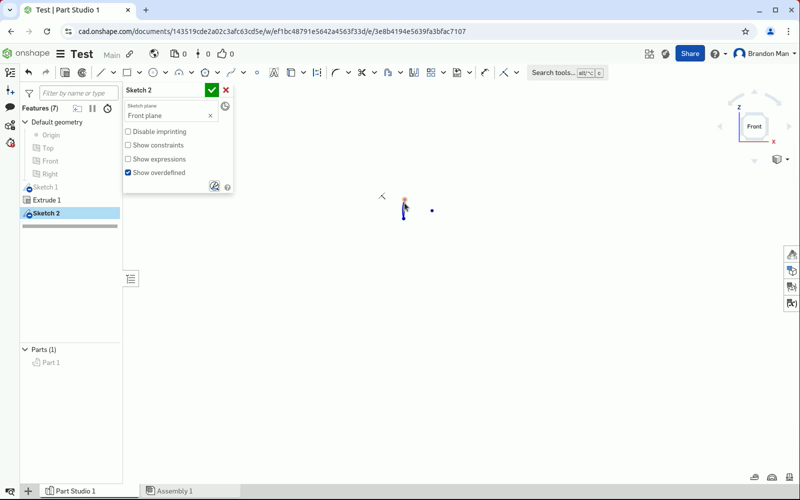
scroll(6)
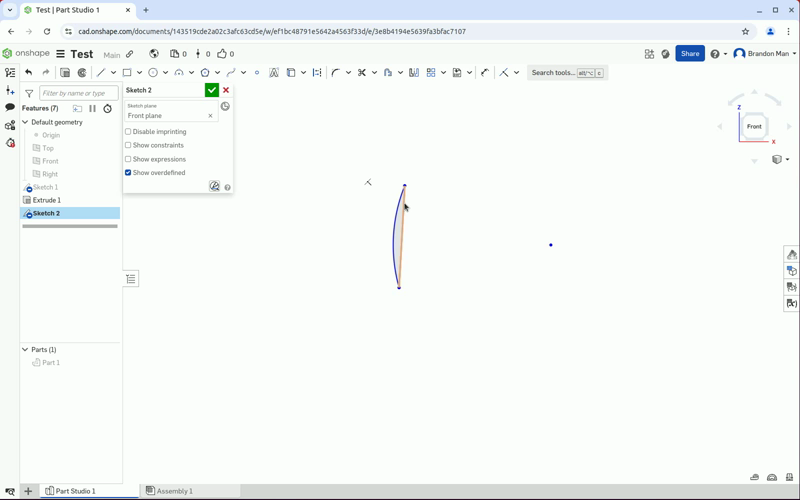
click(404, 202)
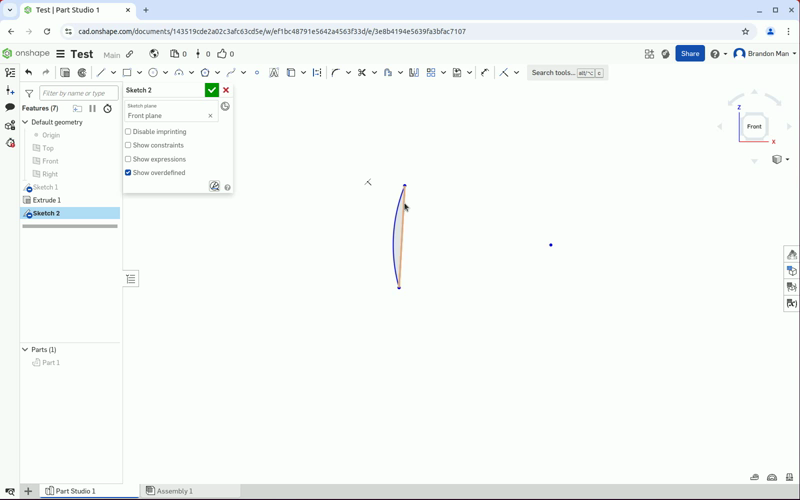
scroll(-6)
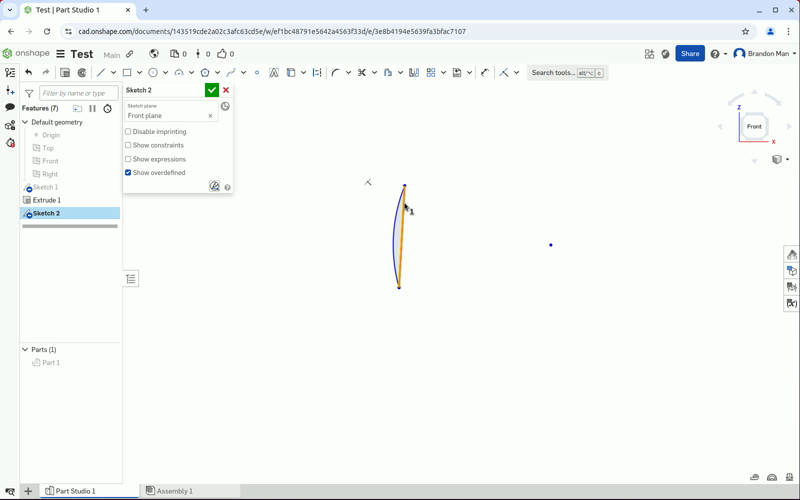
scroll(-6)
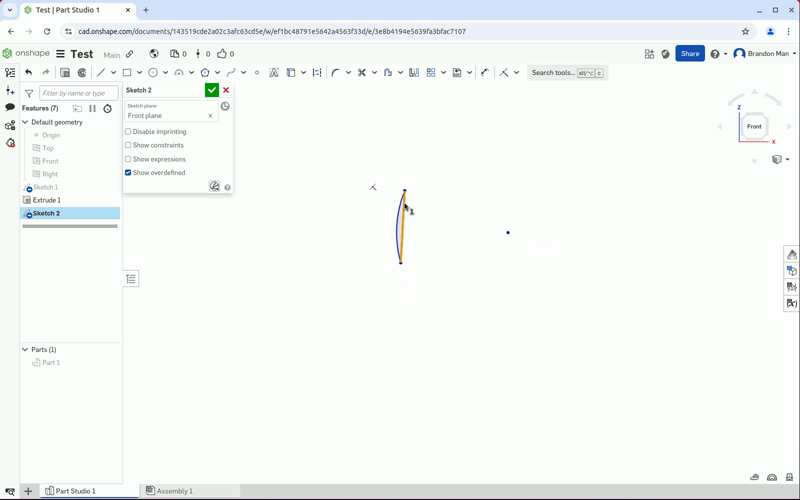
scroll(-6)
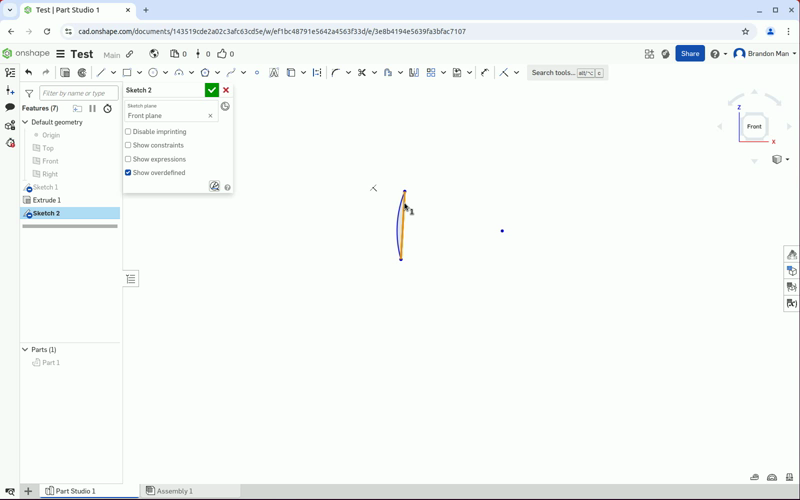
scroll(-6)
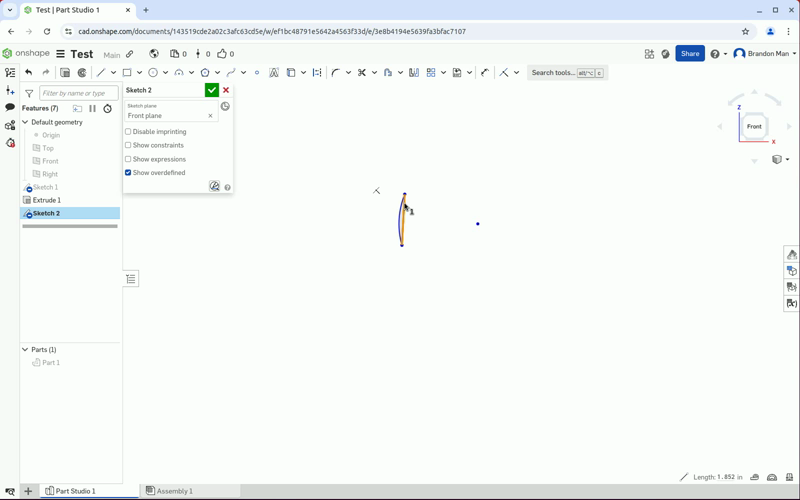
scroll(-6)
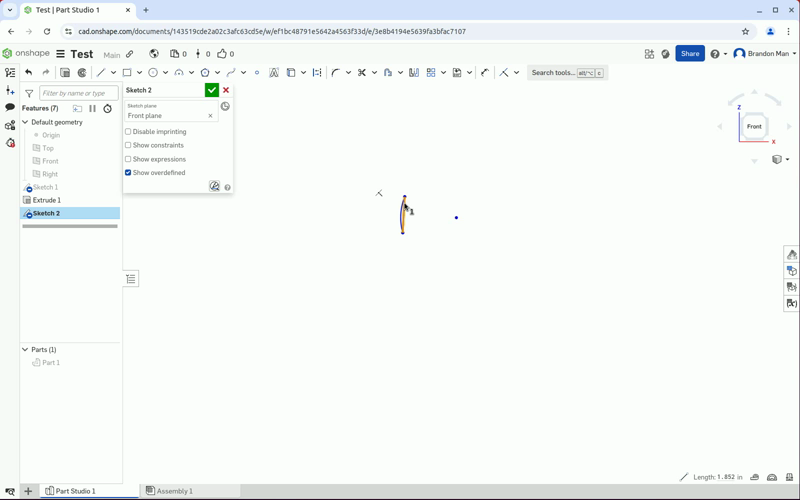
scroll(-6)
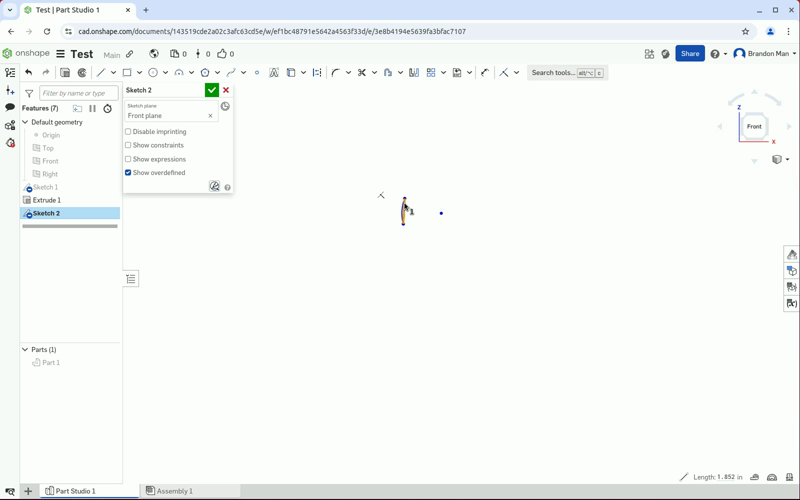
scroll(-6)
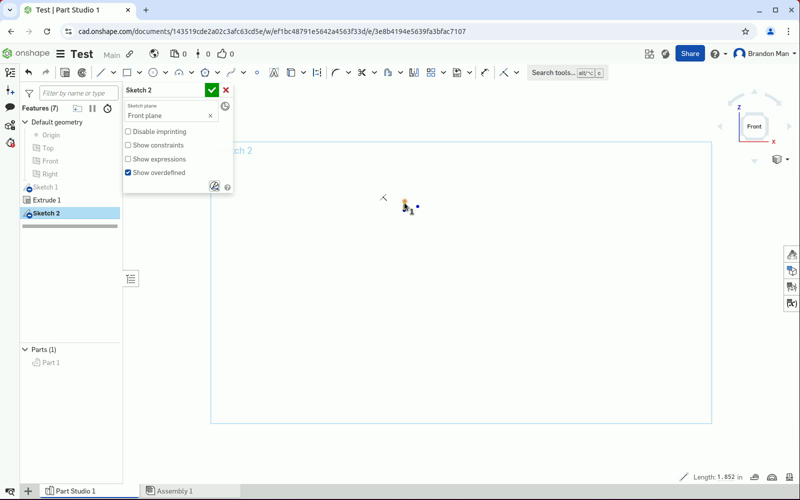
mouse_move(73, 352)
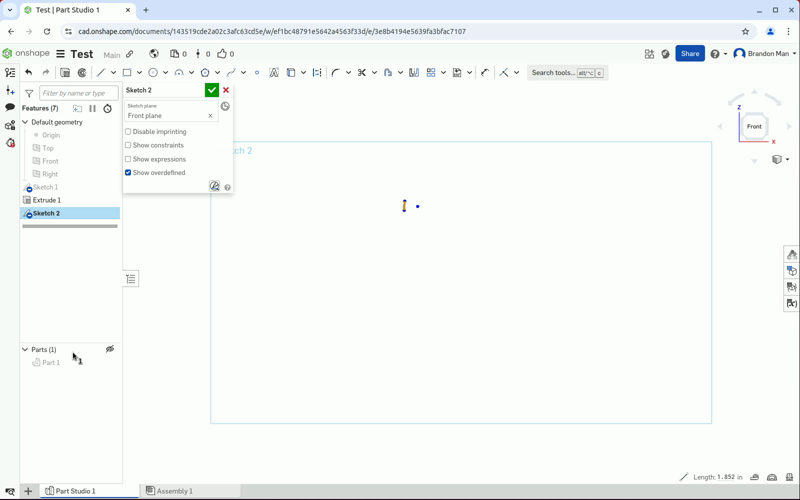
key(shift+y)
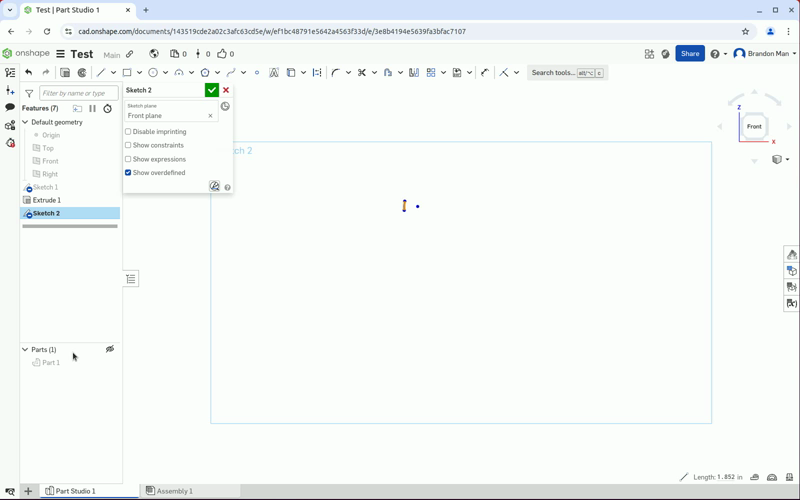
key(shift+e)
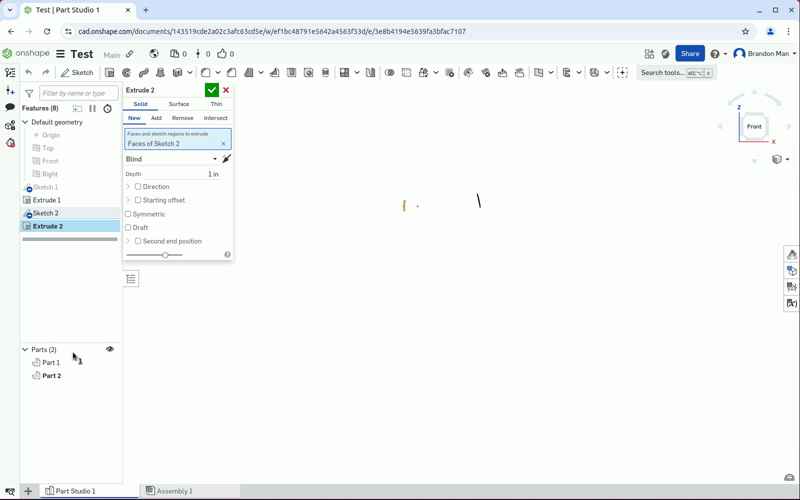
mouse_move(143, 106)
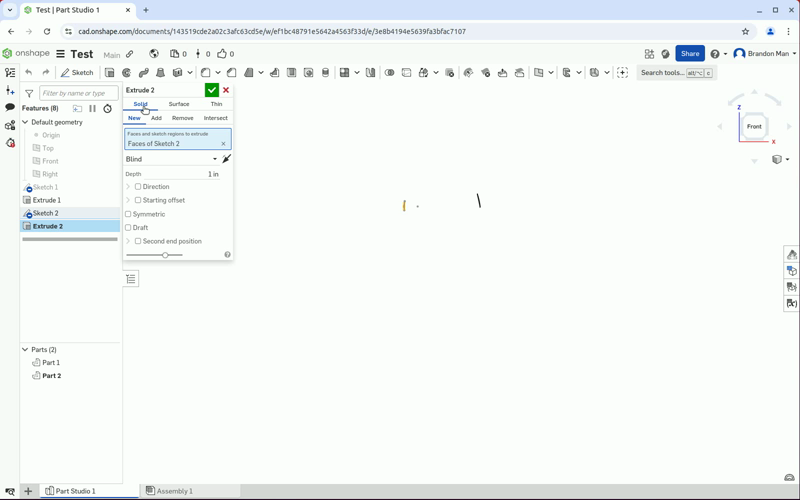
click(143, 106)
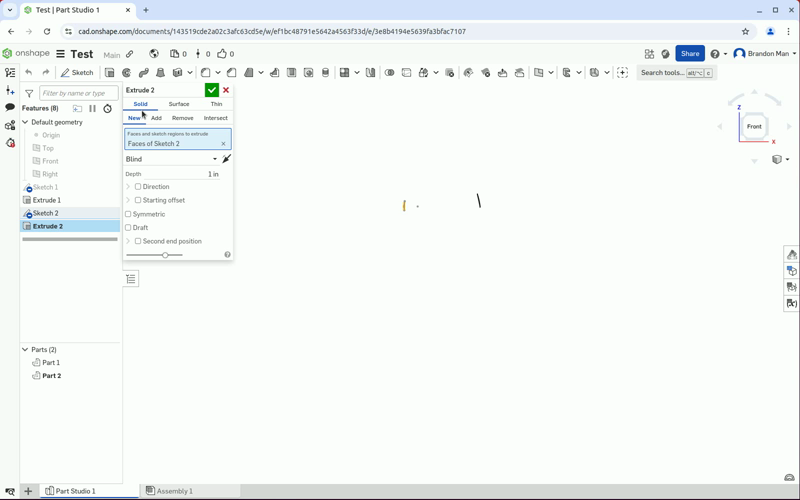
mouse_move(137, 120)
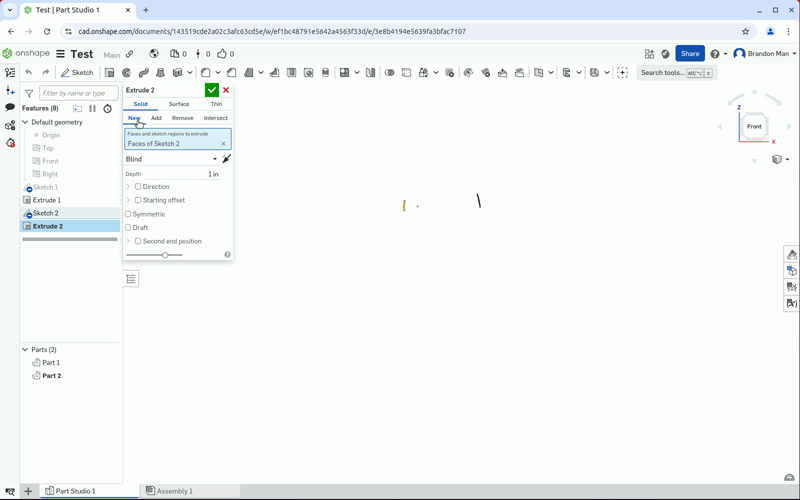
click(137, 120)
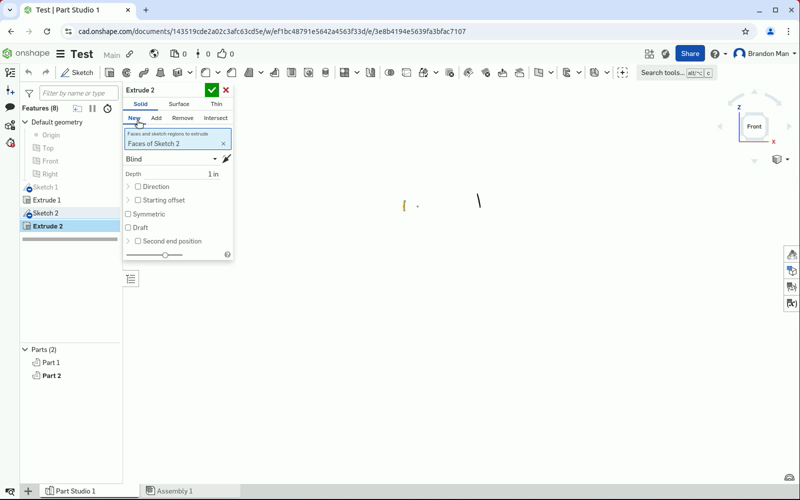
key(tab, 4)
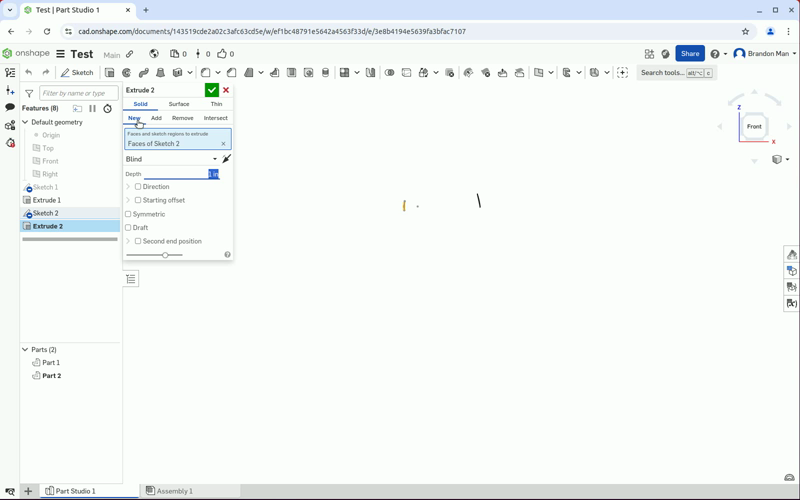
text(4.574)
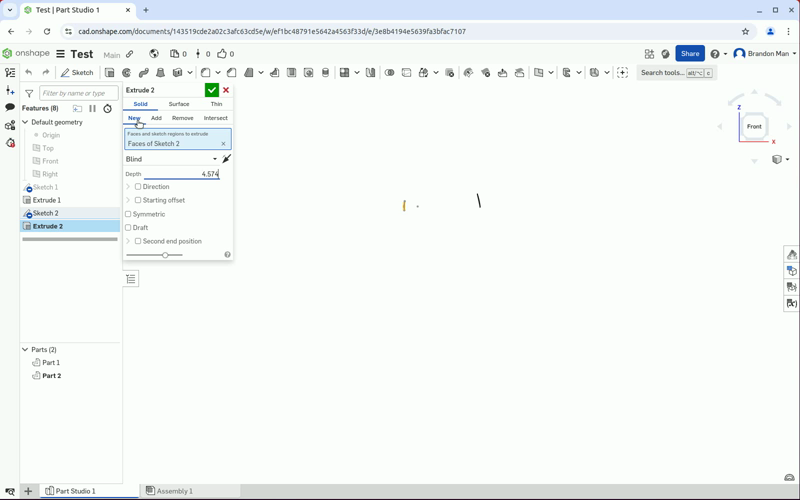
key(enter)
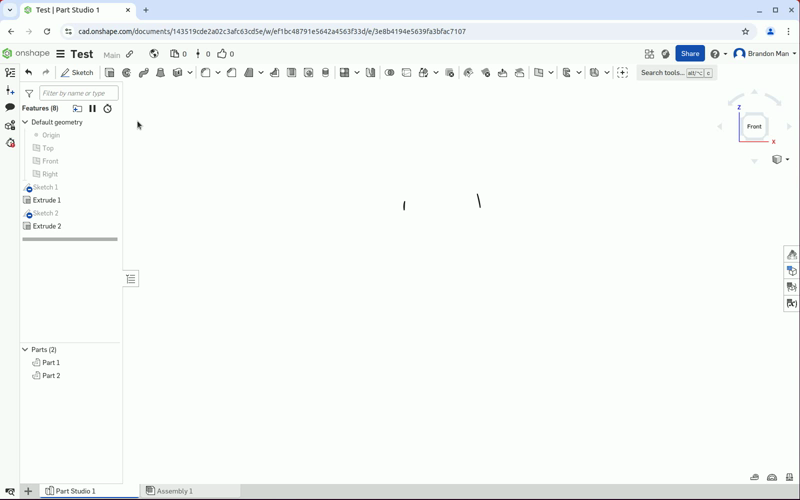
key(shift+h)
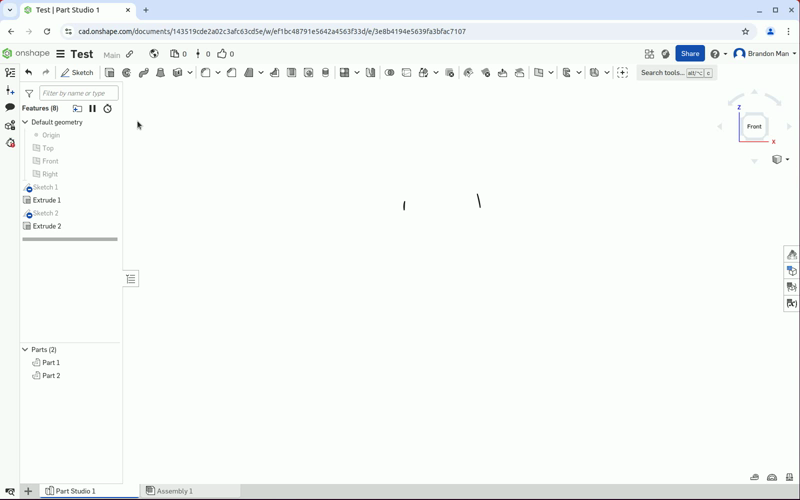
key(shift+h)
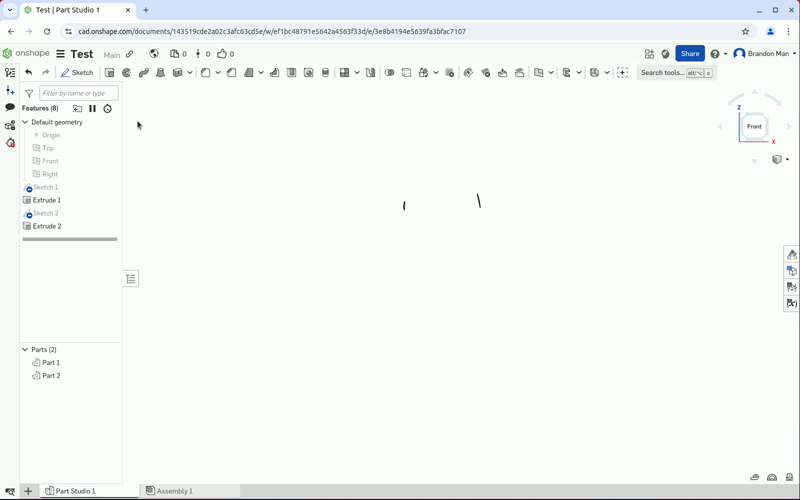
mouse_move(73, 189)
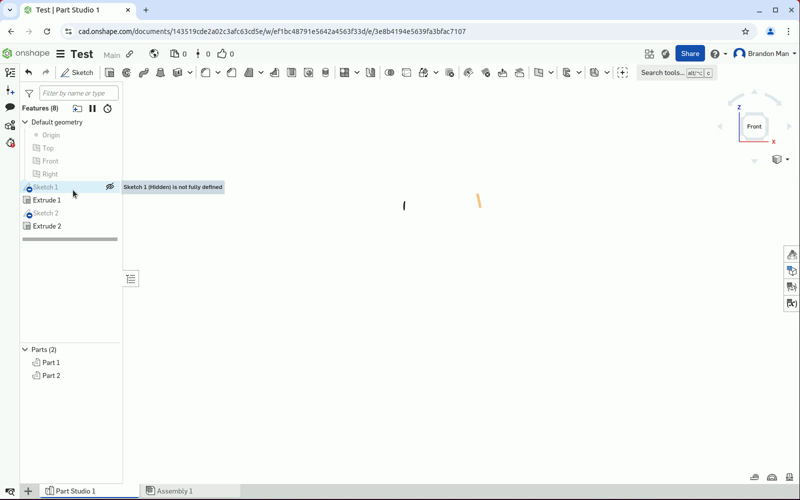
click(73, 189)
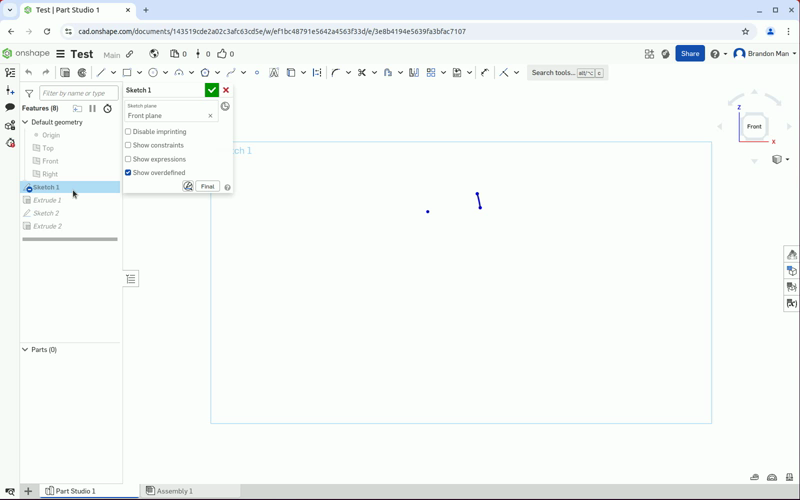
mouse_move(229, 92)
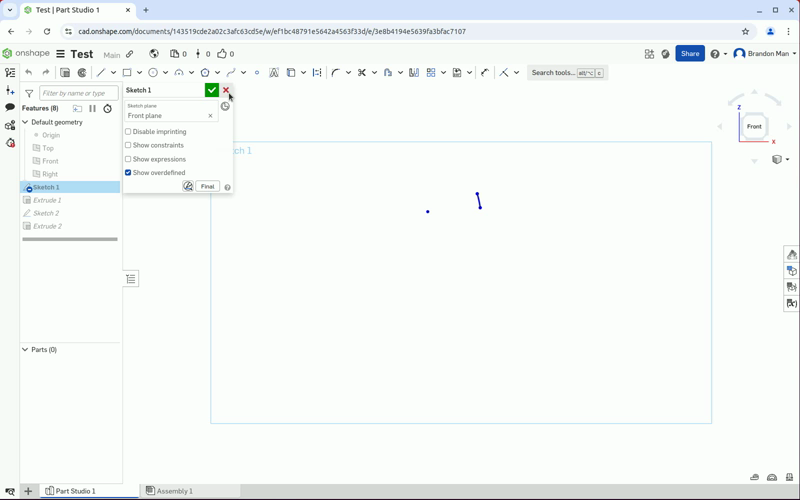
click(229, 92)
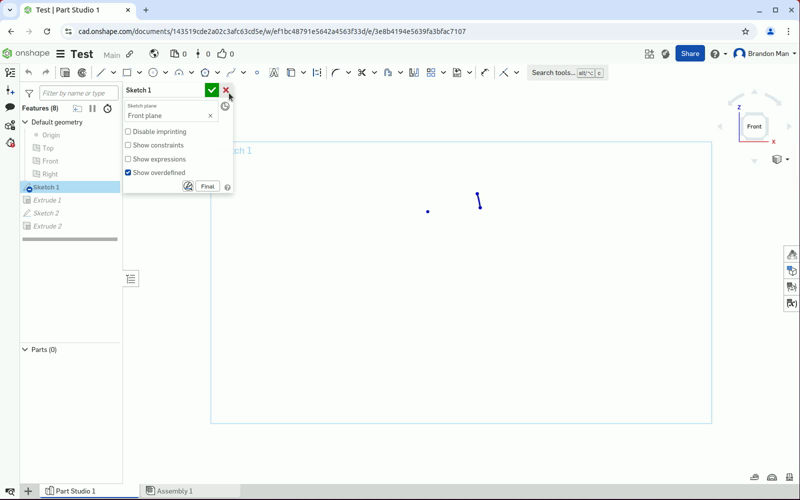
key(shift+s)
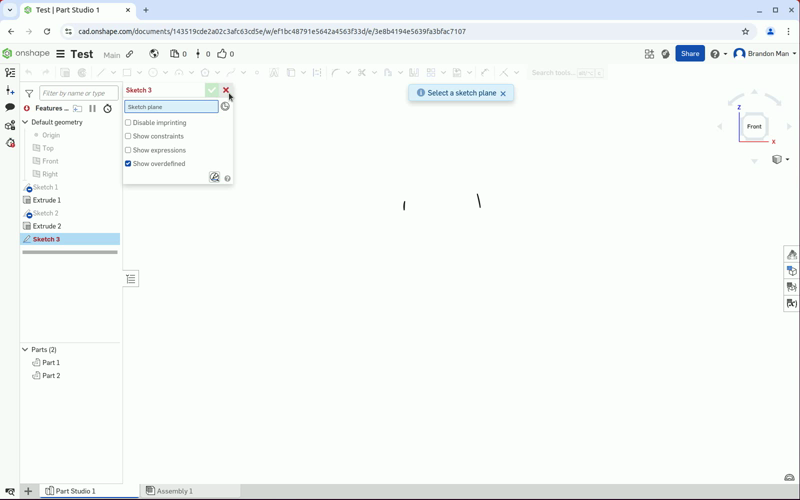
mouse_move(73, 163)
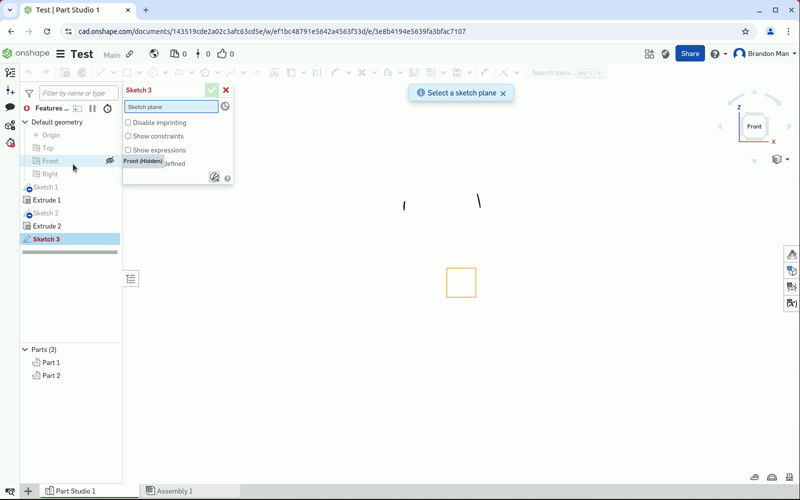
click(73, 163)
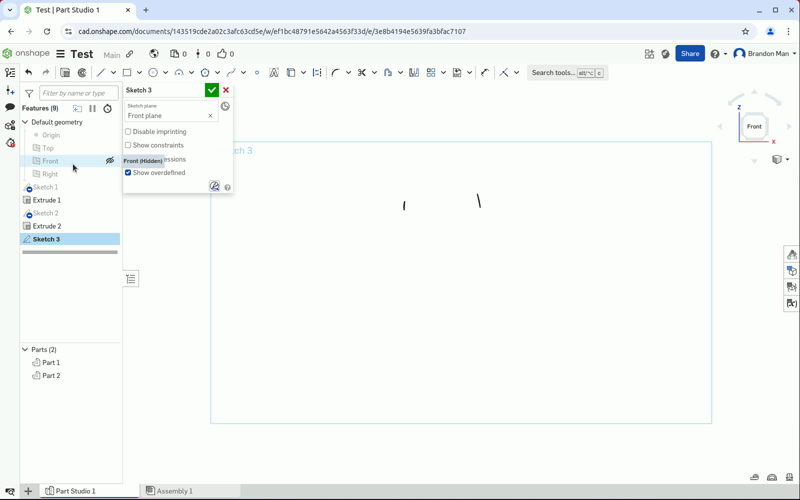
mouse_move(73, 352)
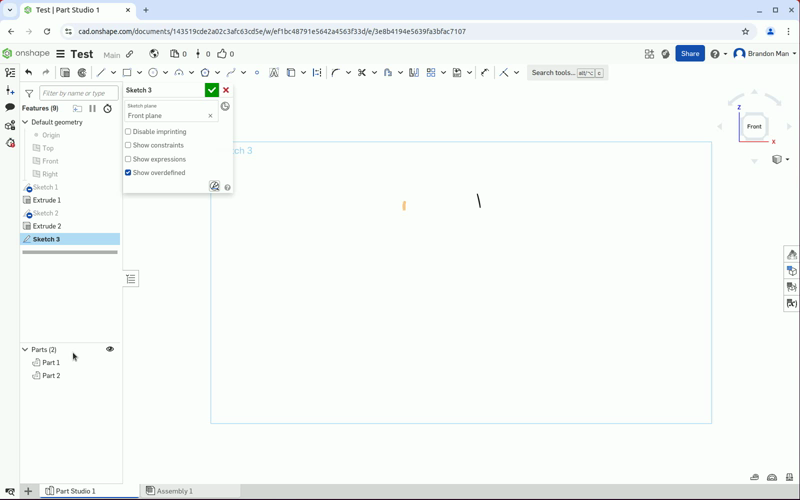
key(y)
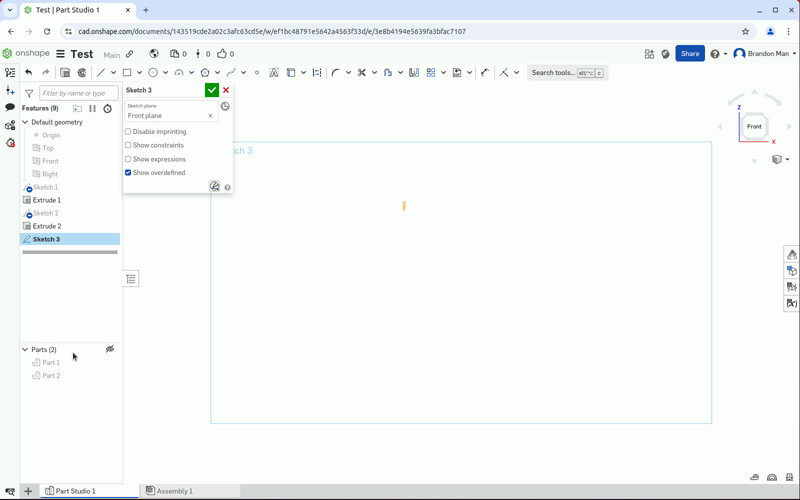
key(l)
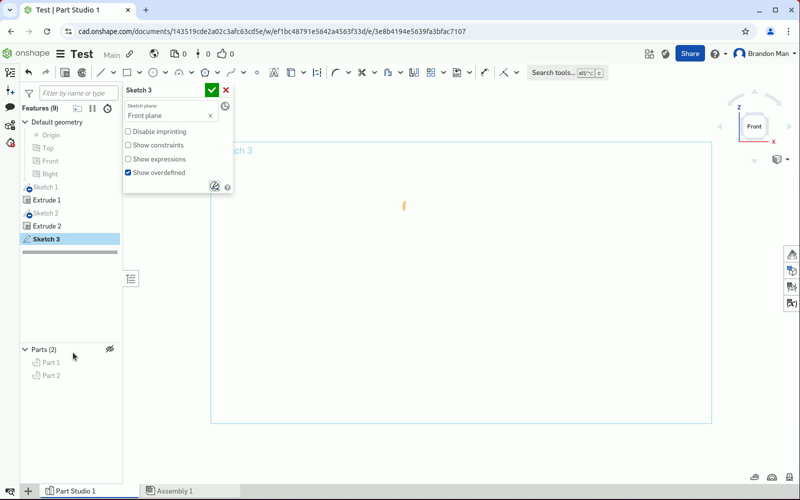
key_down(shift)
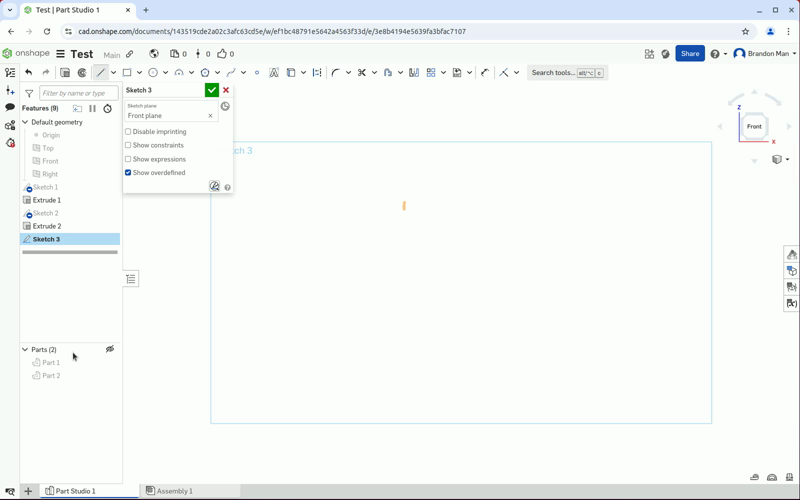
mouse_move(398, 351)
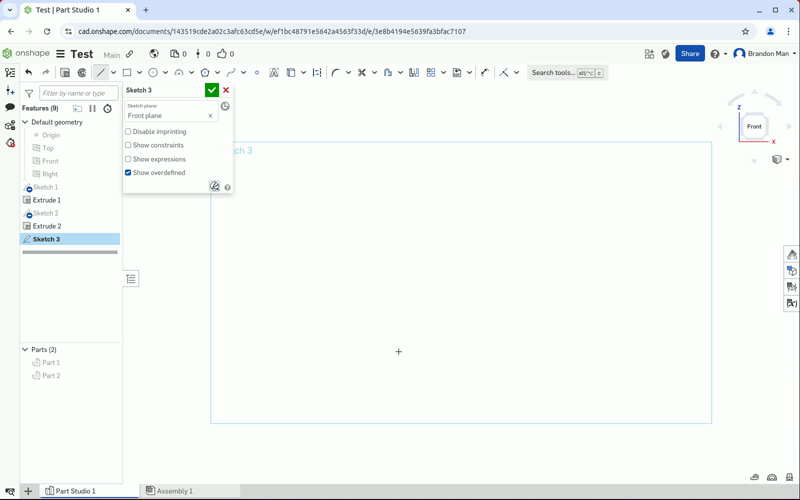
click(398, 351)
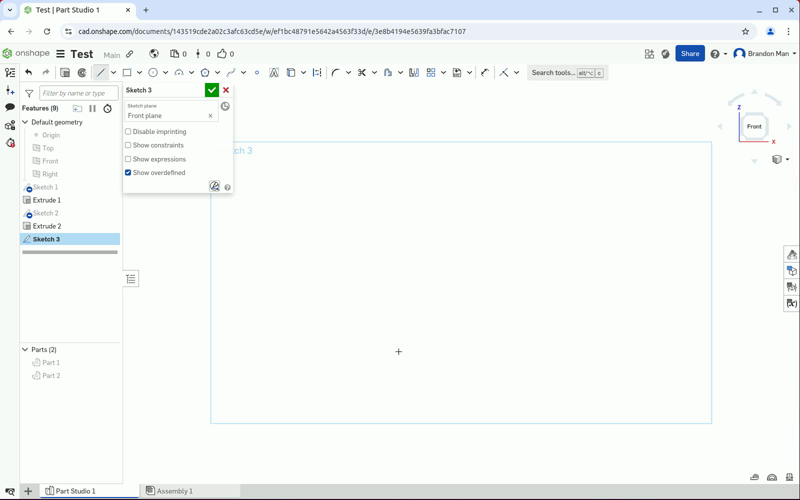
key_up(shift)
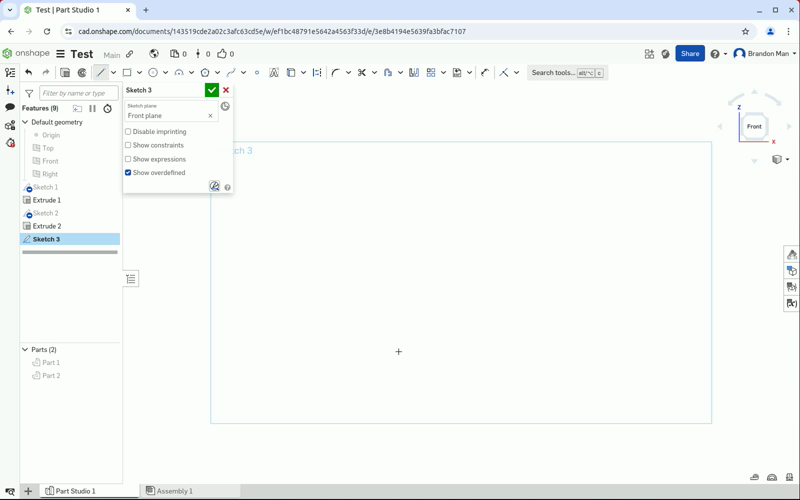
key_down(shift)
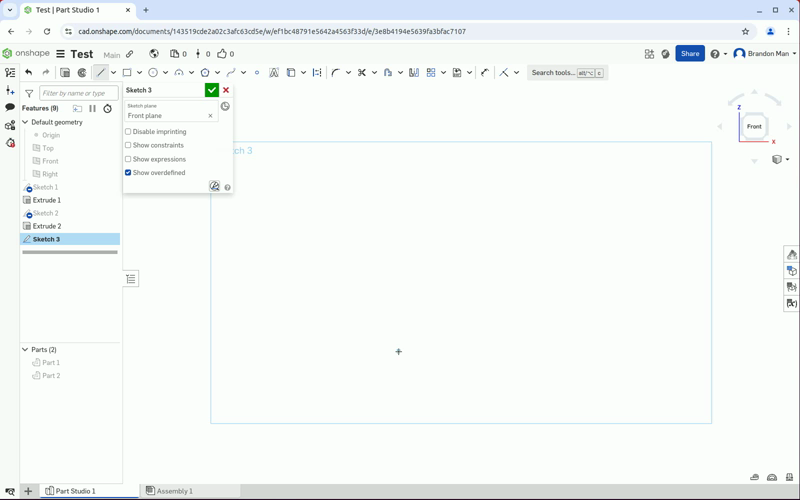
mouse_move(428, 351)
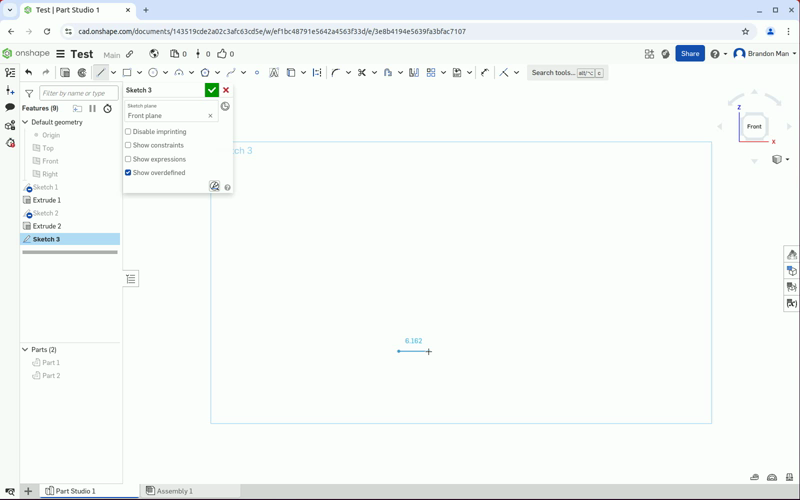
mouse_move(399, 331)
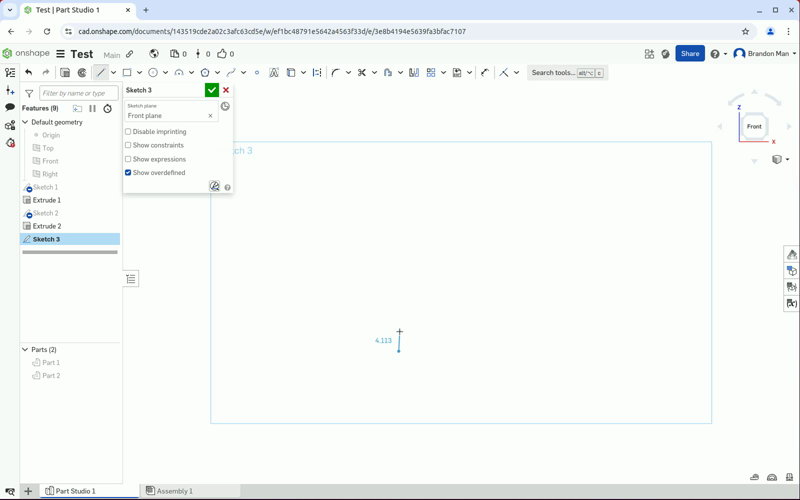
click(399, 331)
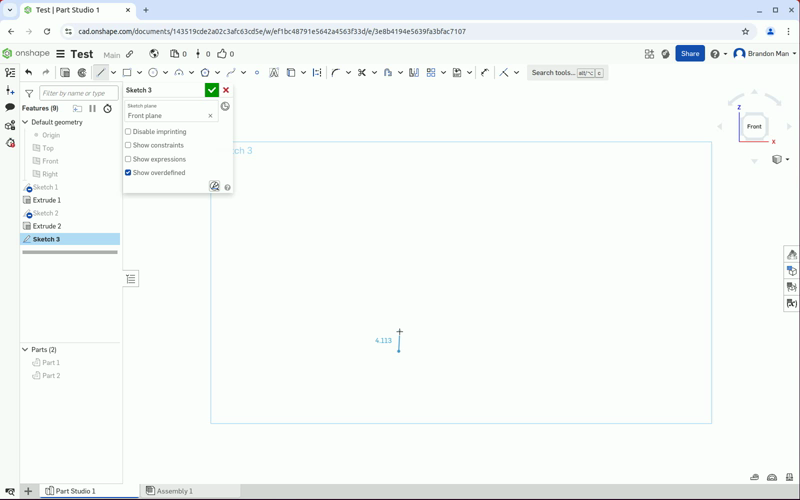
key_up(shift)
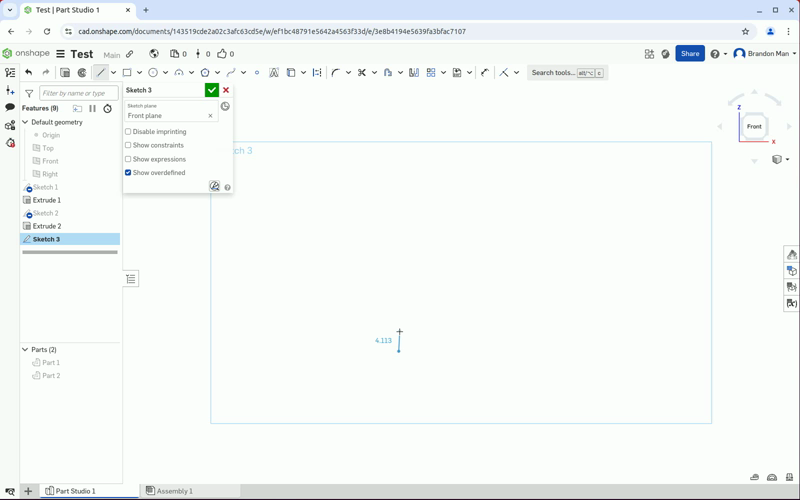
key(esc)
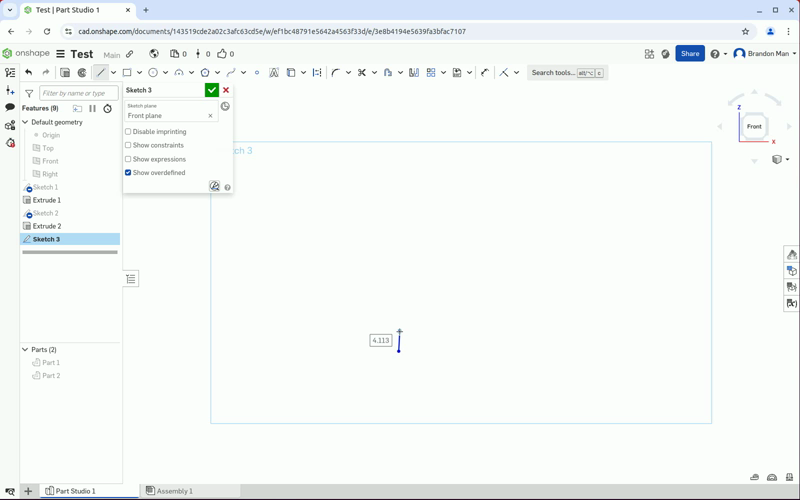
key(a)
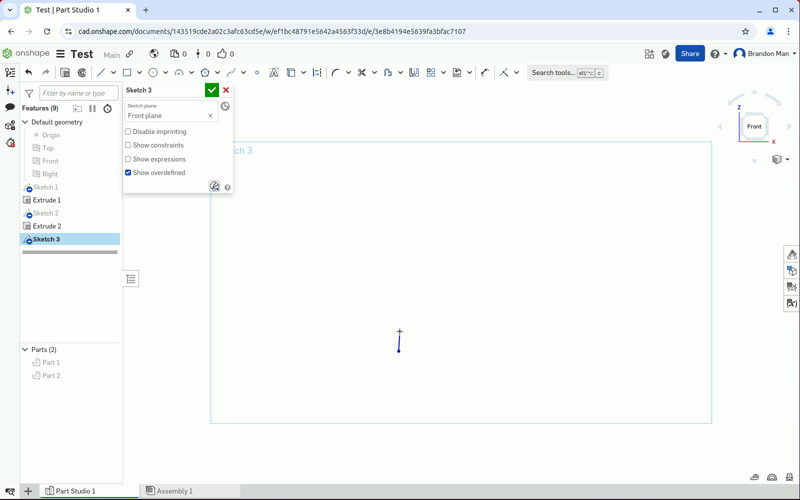
mouse_move(399, 331)
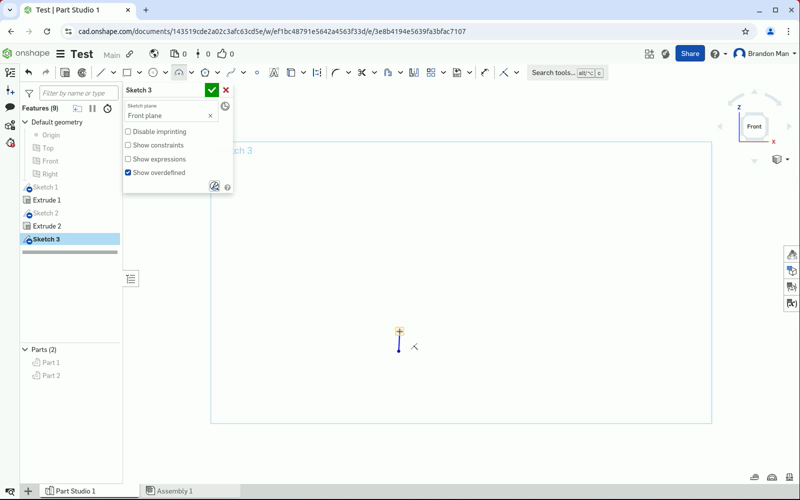
click(399, 331)
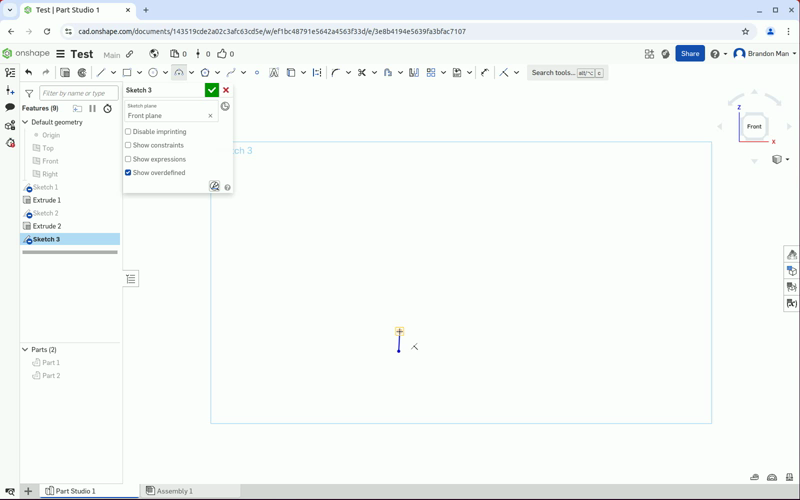
mouse_move(398, 351)
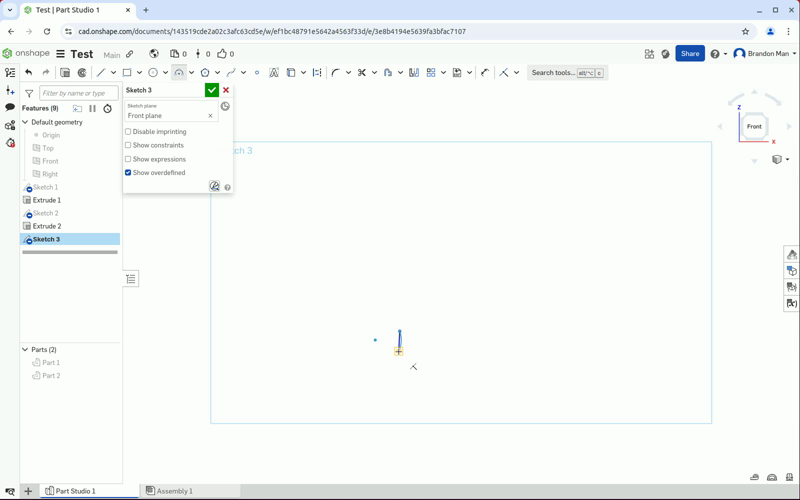
click(398, 351)
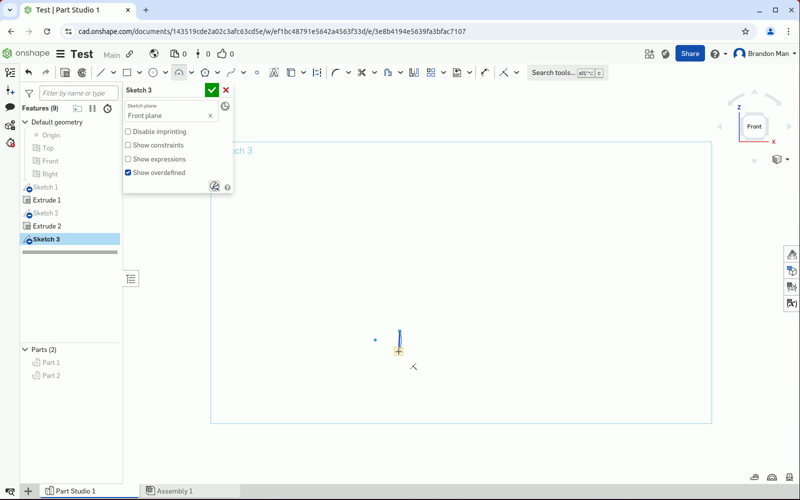
key_down(shift)
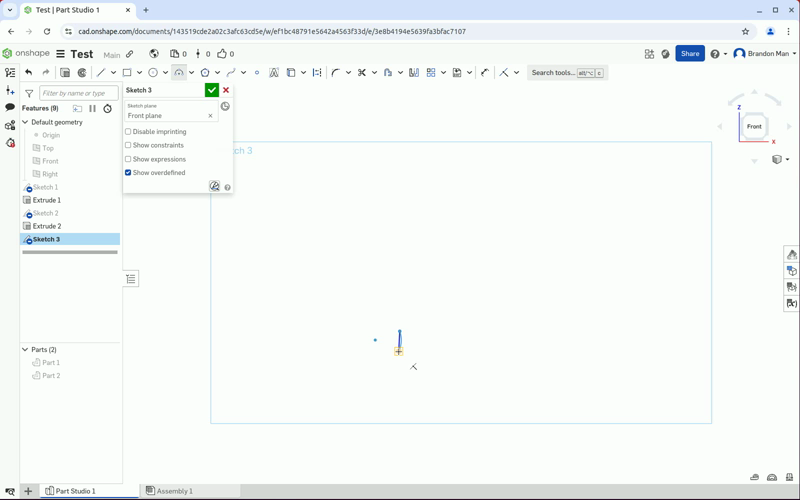
mouse_move(397, 340)
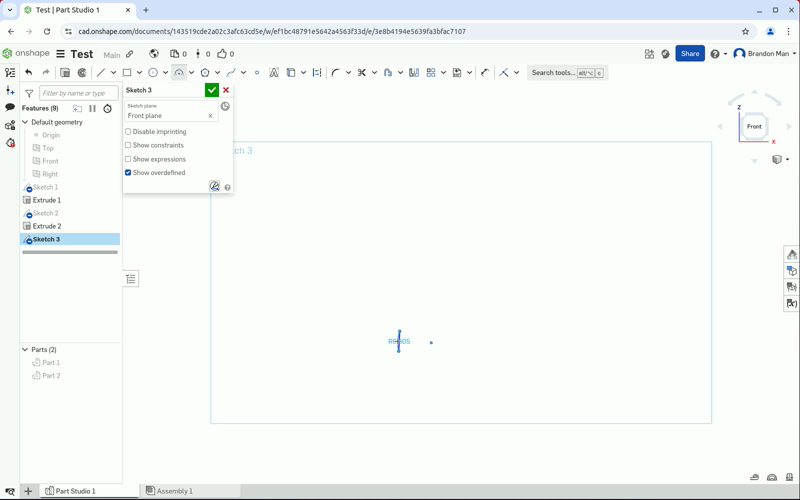
click(397, 340)
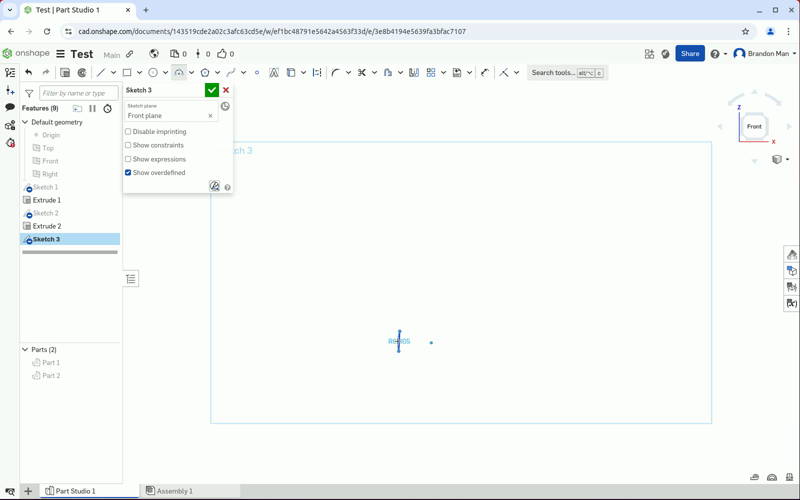
key_up(shift)
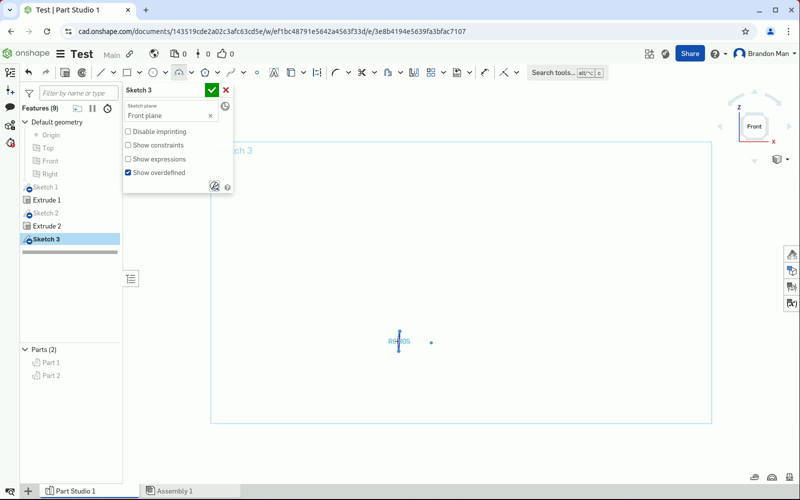
key(esc)
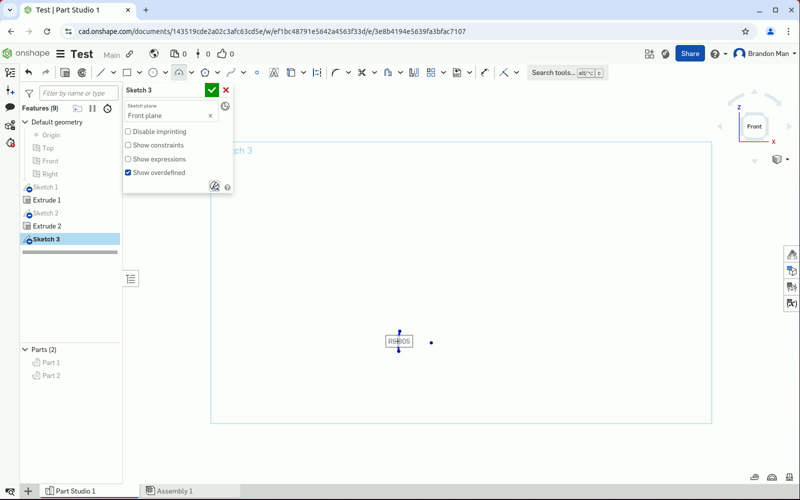
mouse_move(398, 349)
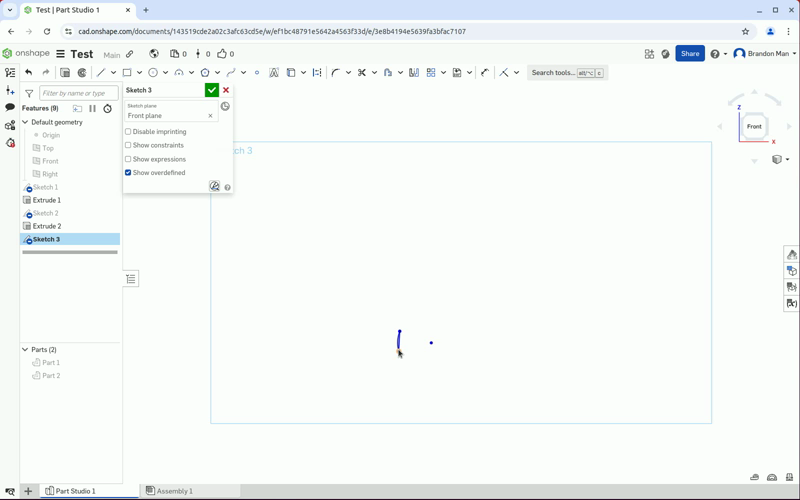
scroll(6)
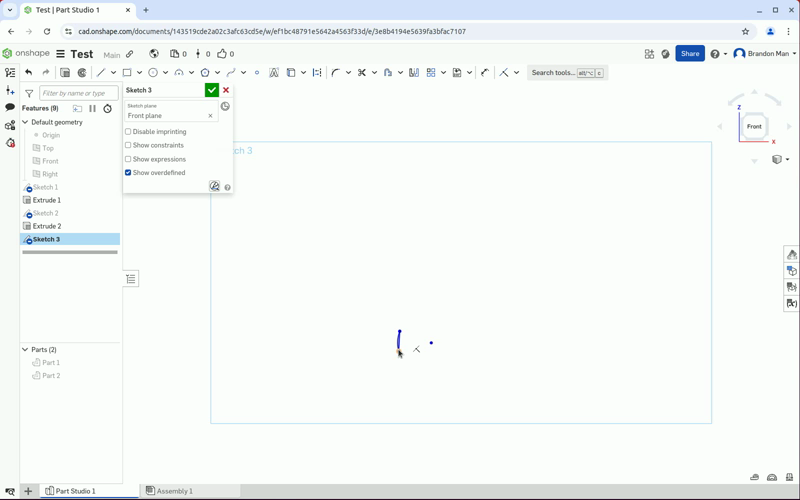
scroll(6)
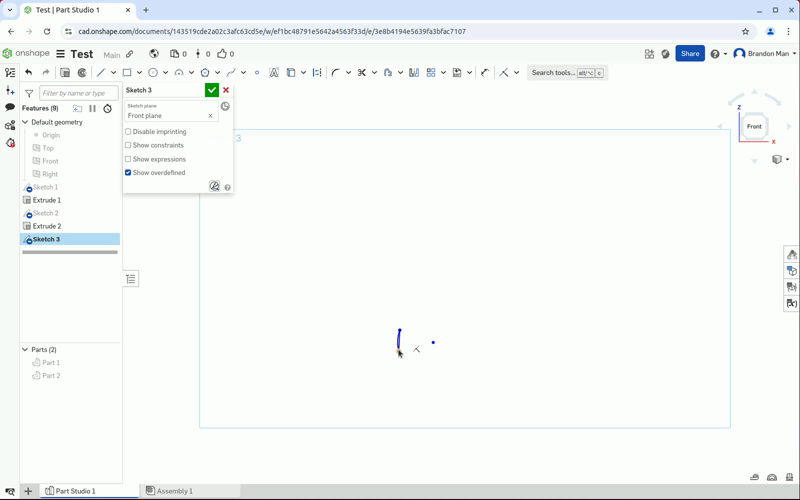
scroll(6)
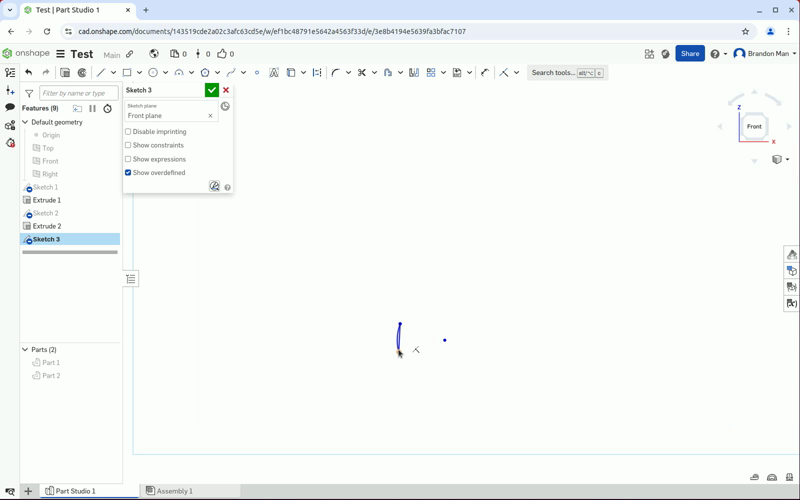
scroll(6)
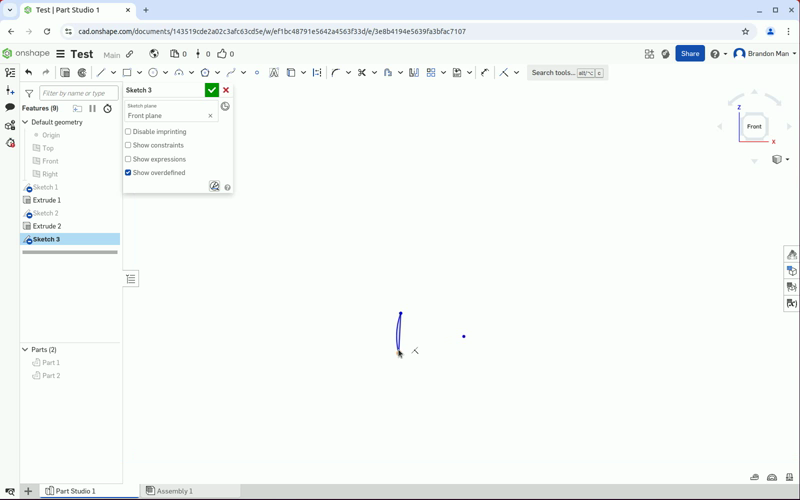
scroll(6)
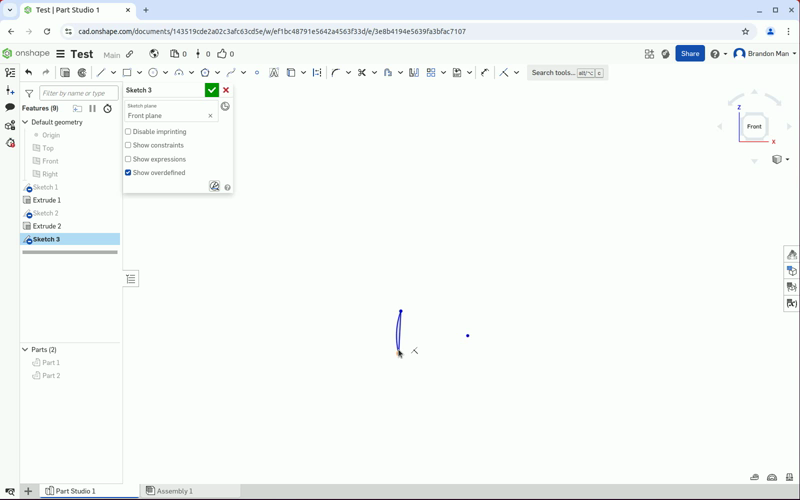
scroll(6)
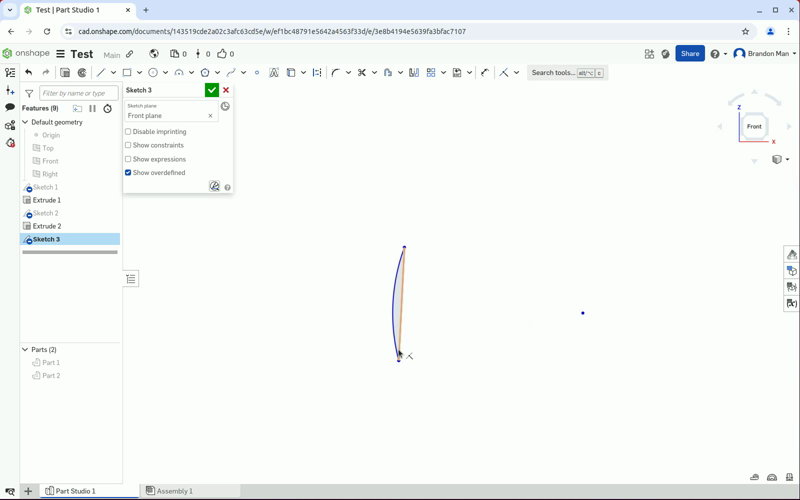
scroll(6)
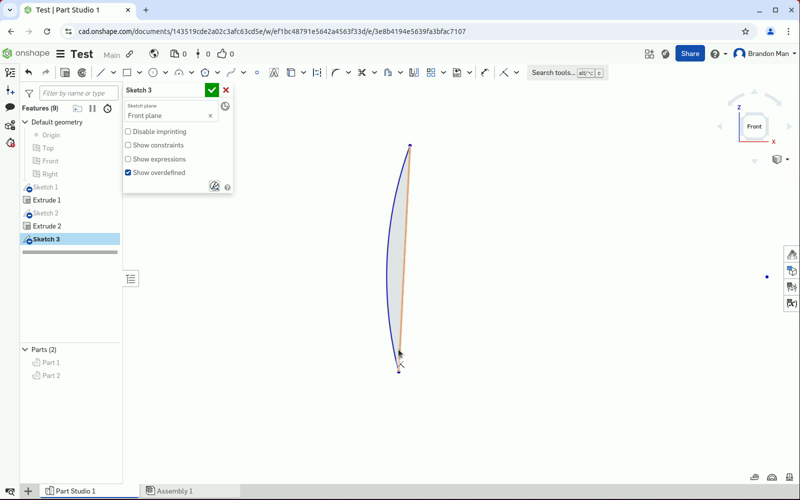
click(398, 349)
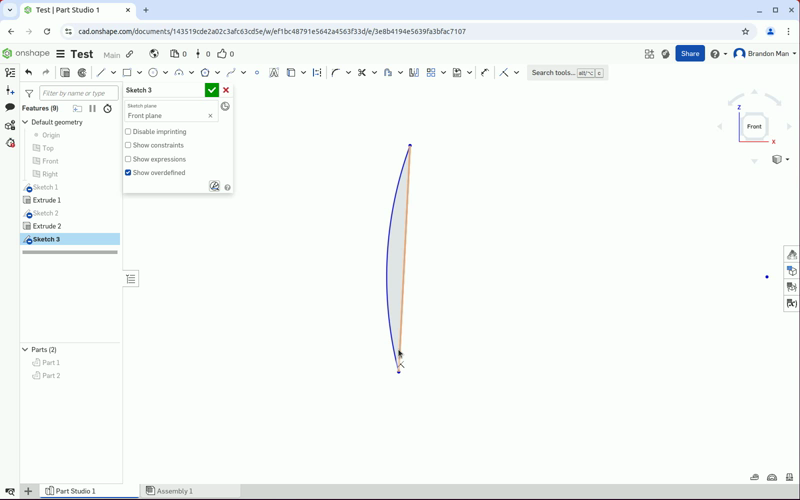
scroll(-6)
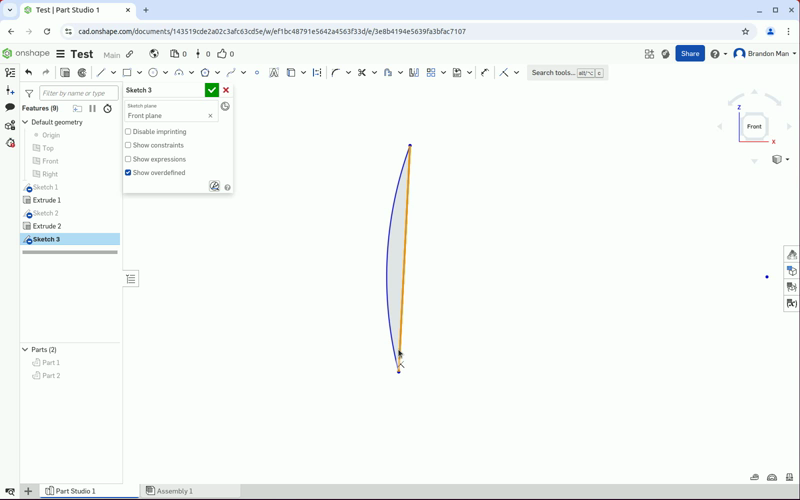
scroll(-6)
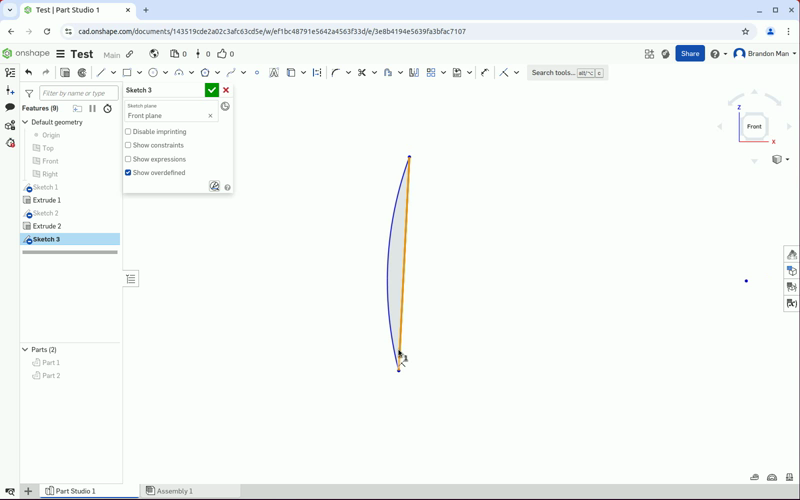
scroll(-6)
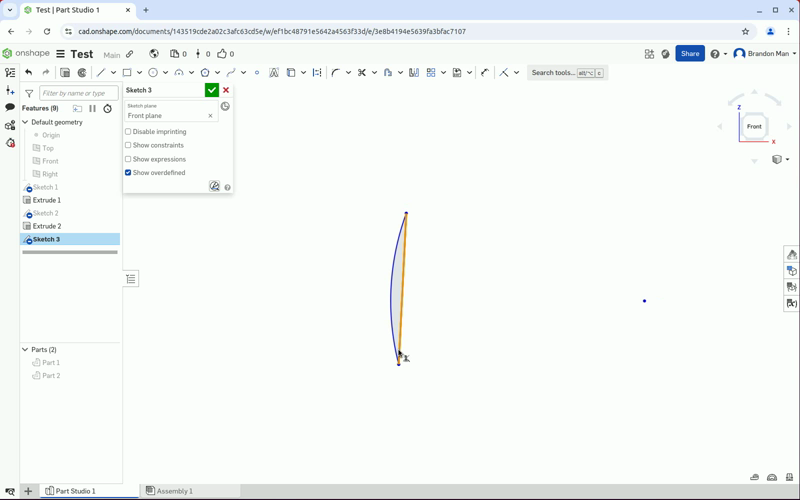
scroll(-6)
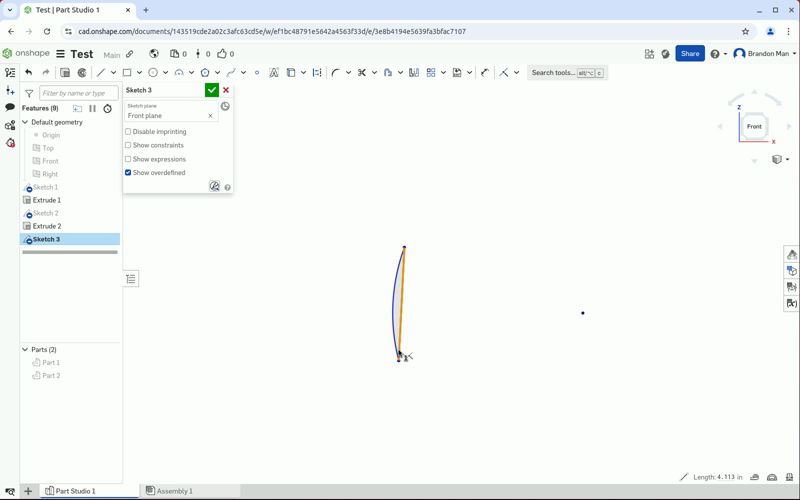
scroll(-6)
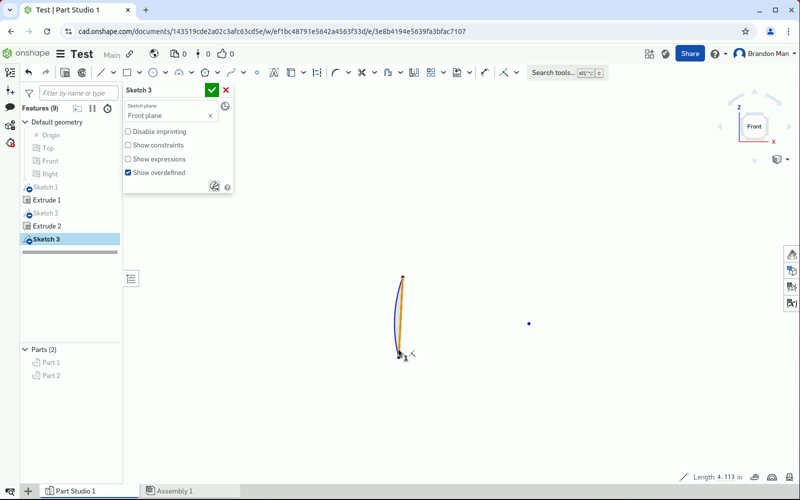
scroll(-6)
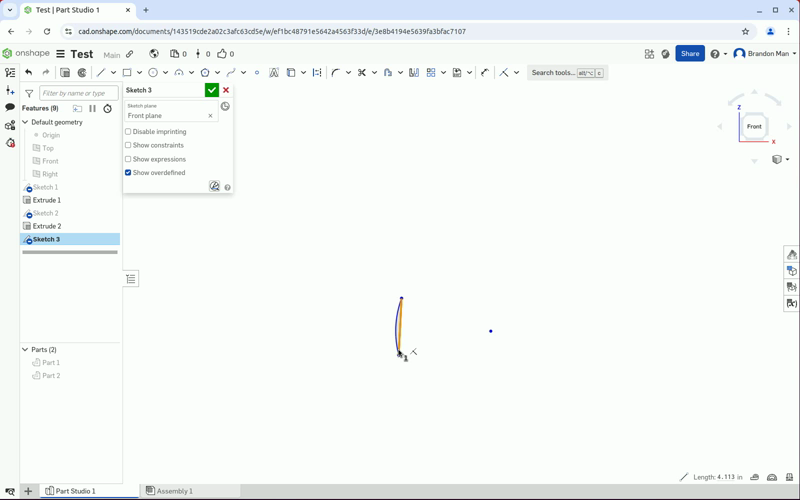
scroll(-6)
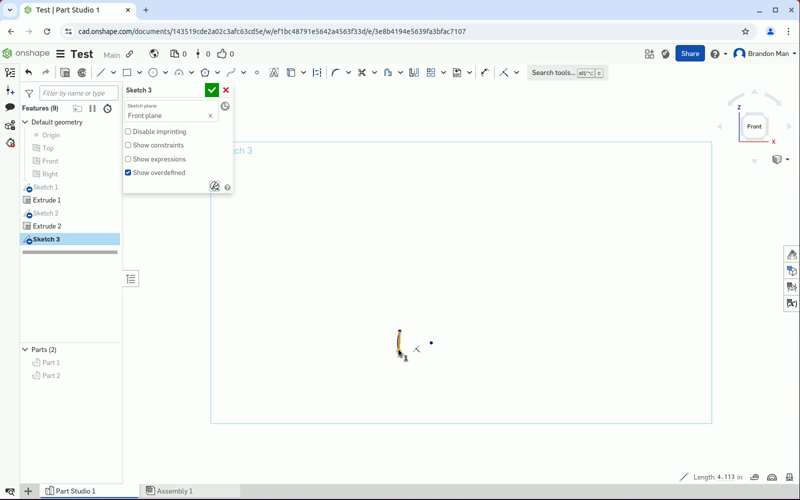
mouse_move(73, 352)
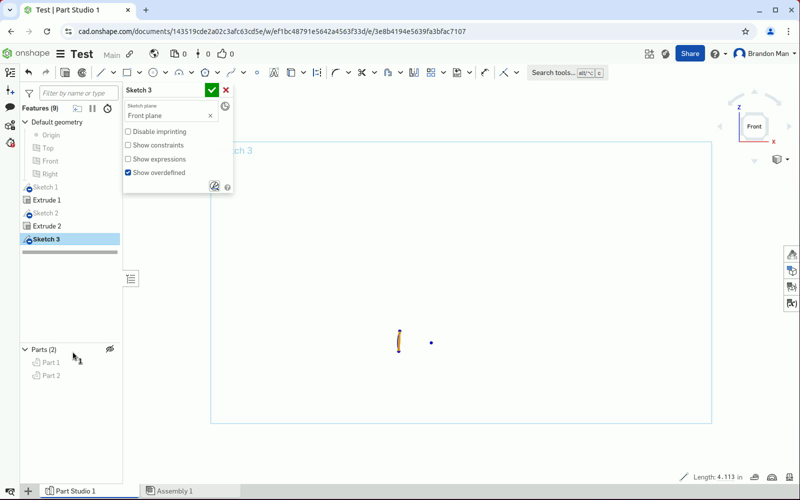
key(shift+y)
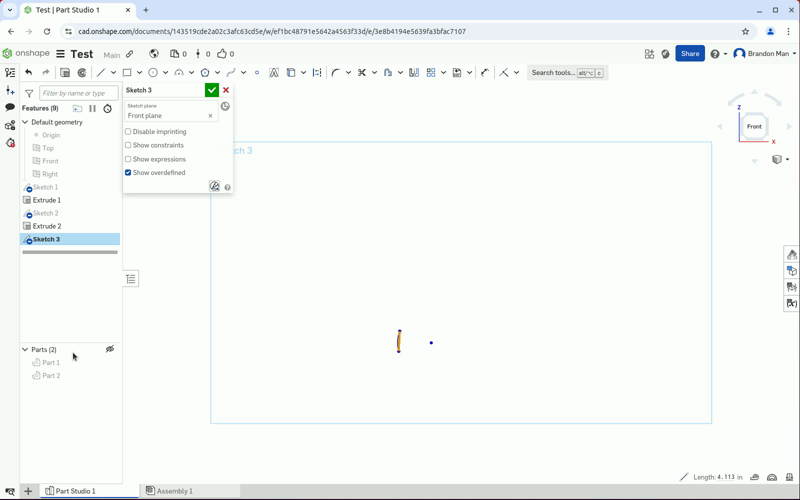
key(shift+e)
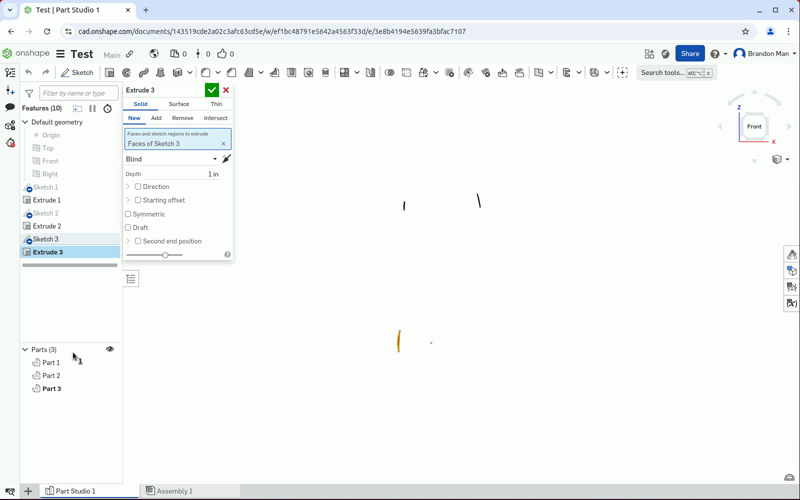
mouse_move(143, 106)
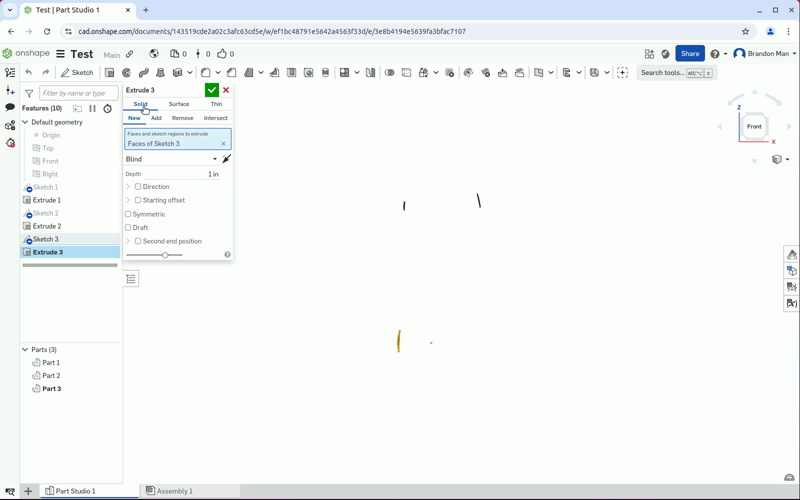
click(143, 106)
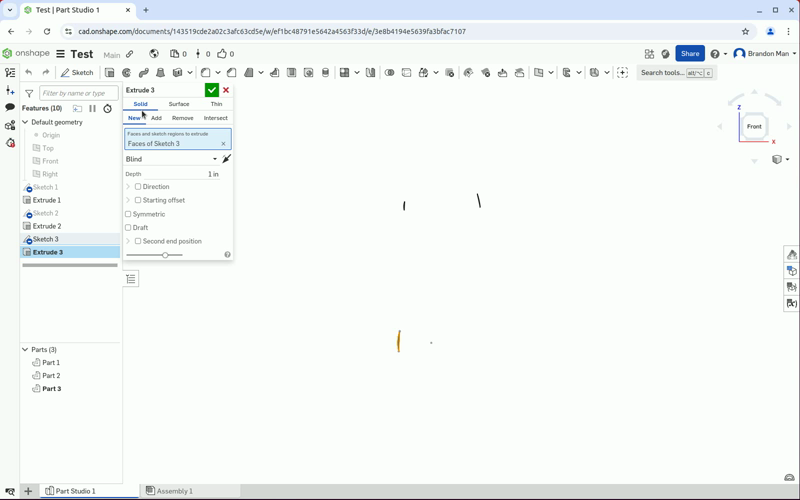
mouse_move(137, 120)
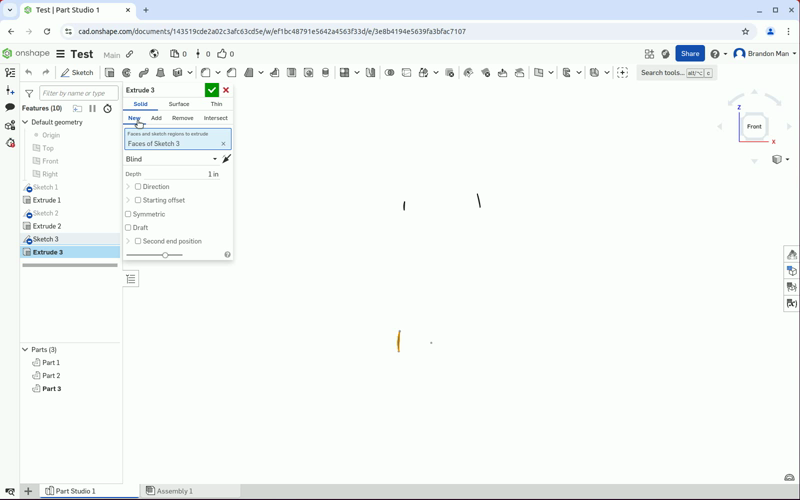
click(137, 120)
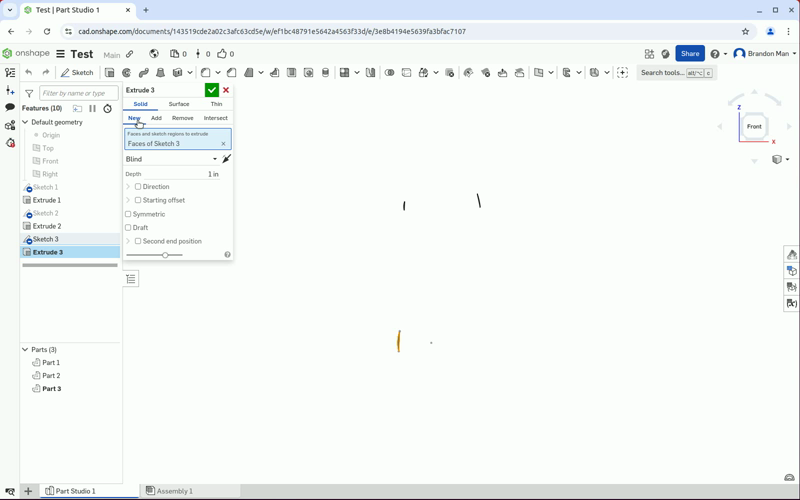
key(tab, 4)
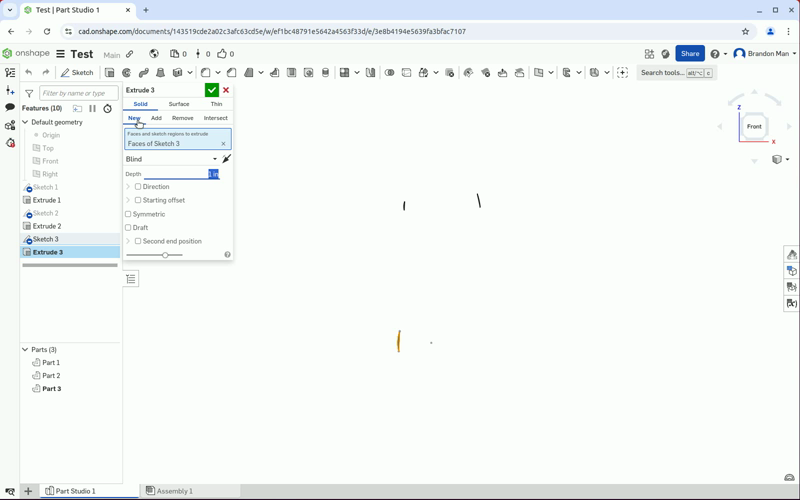
text(4.574)
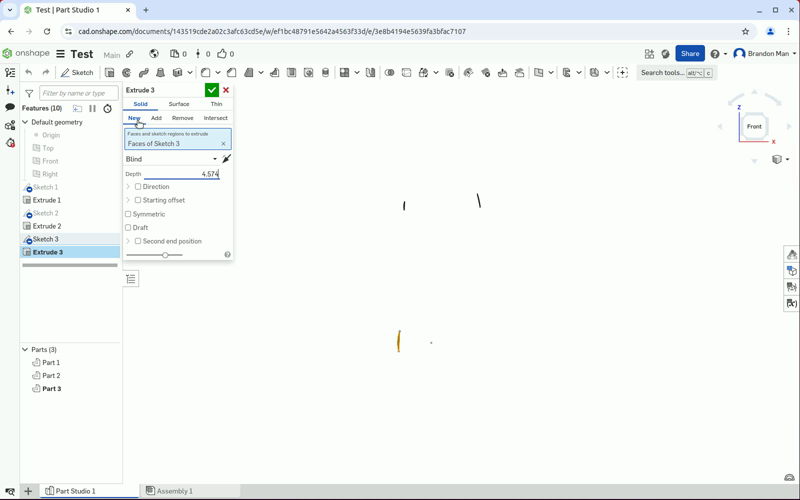
key(enter)
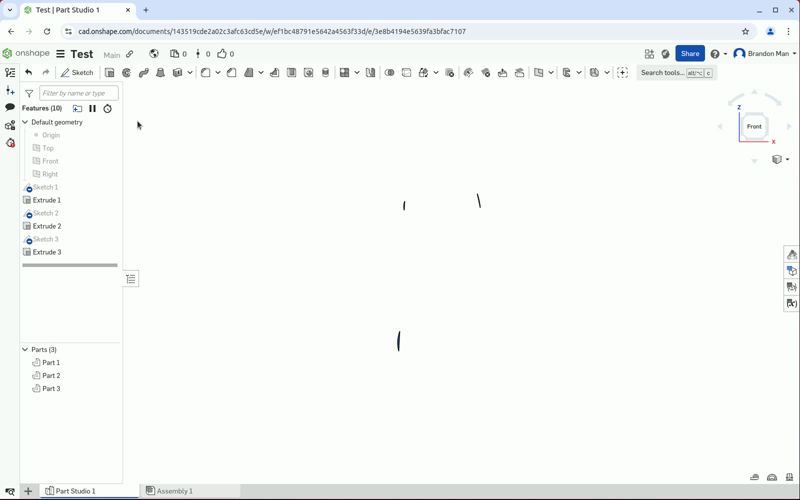
key(shift+h)
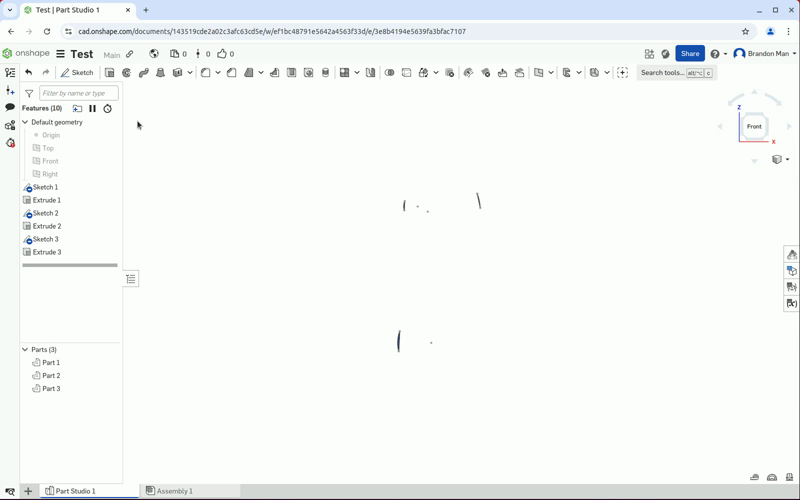
key(shift+h)
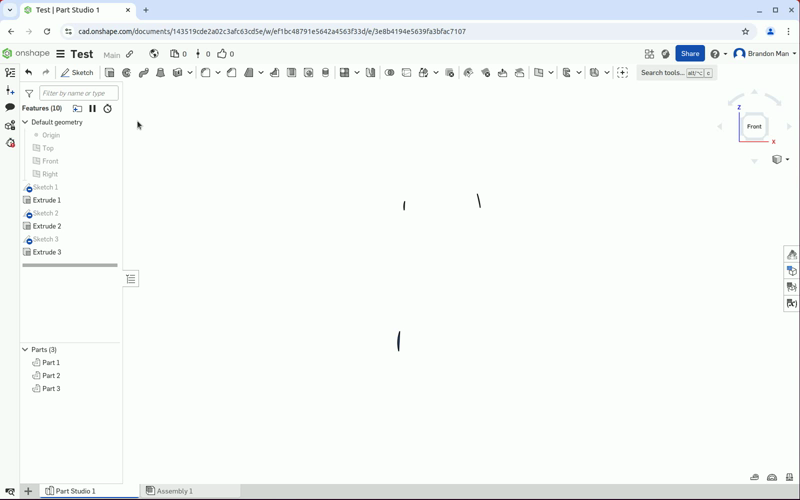
mouse_move(73, 189)
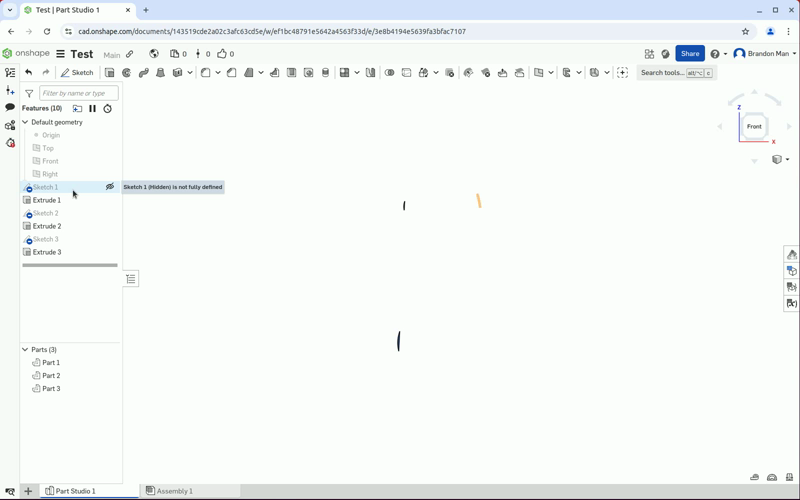
click(73, 189)
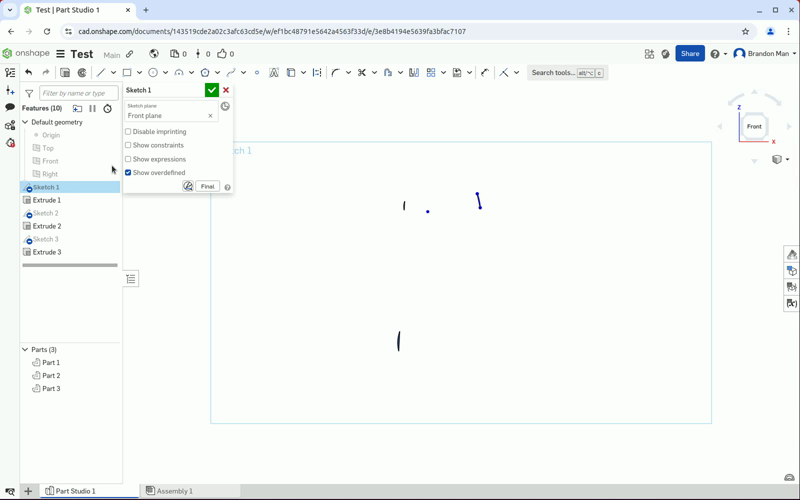
mouse_move(229, 92)
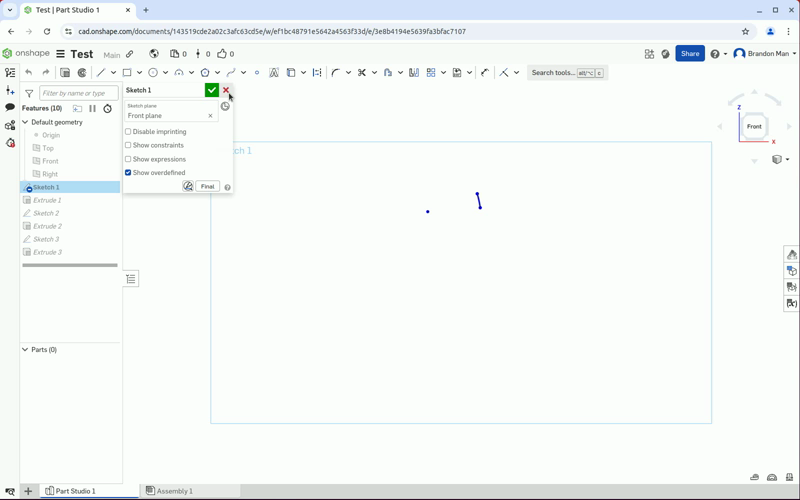
click(229, 92)
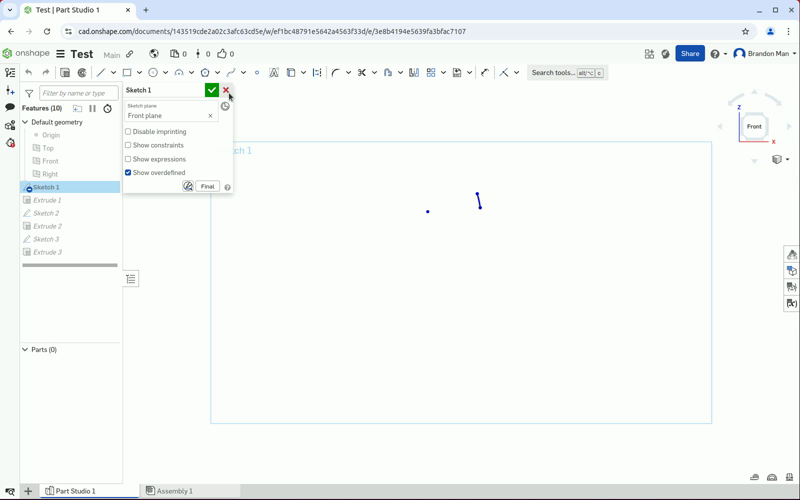
key(shift+s)
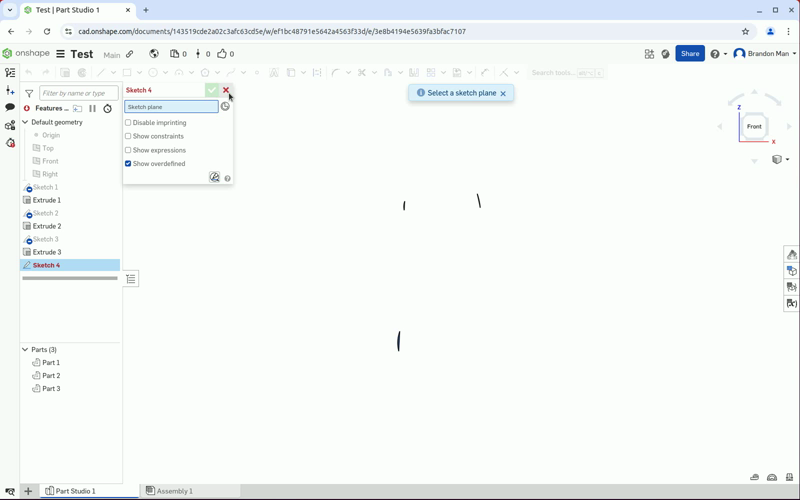
mouse_move(73, 163)
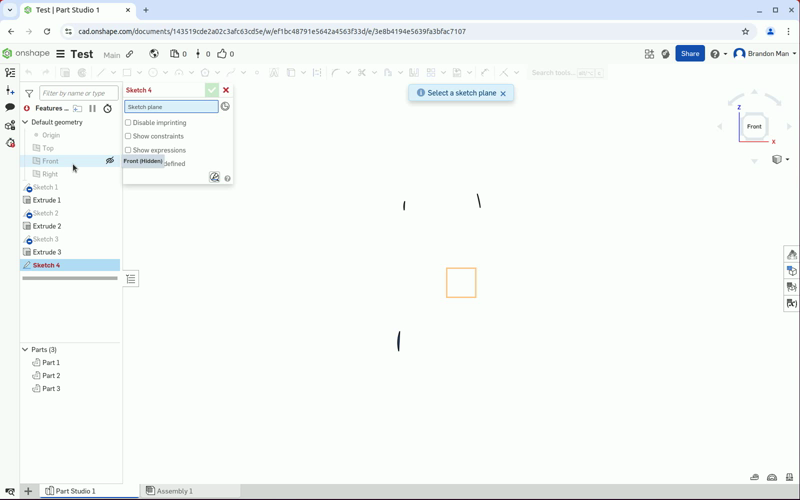
click(73, 163)
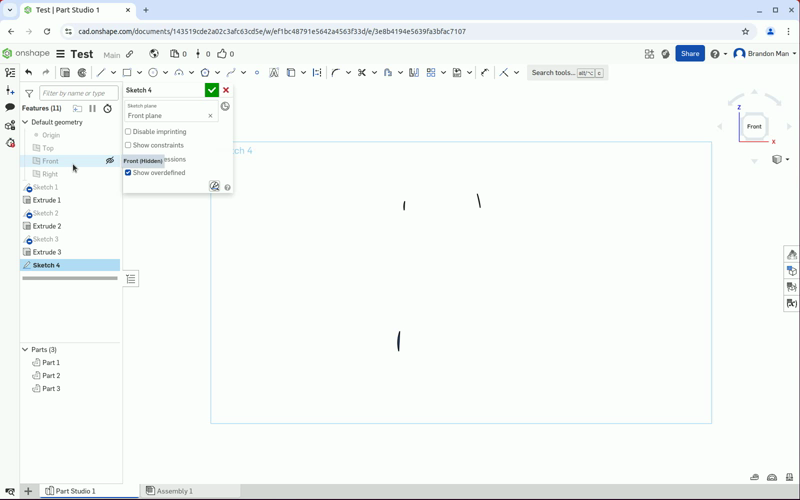
mouse_move(73, 352)
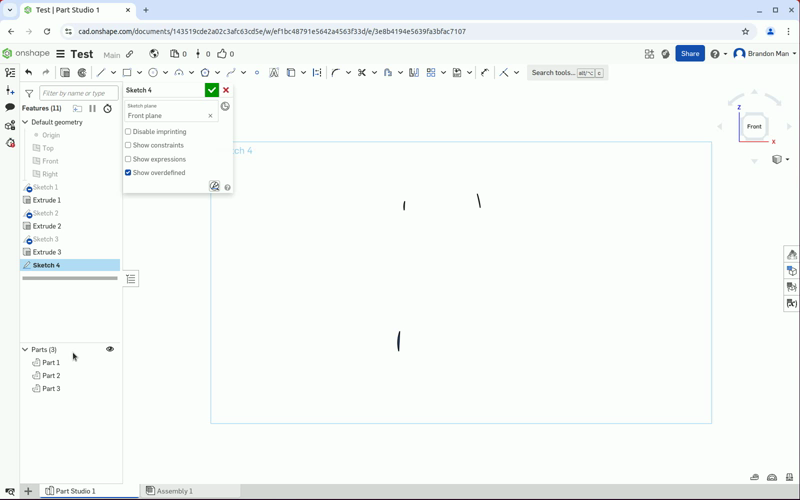
key(y)
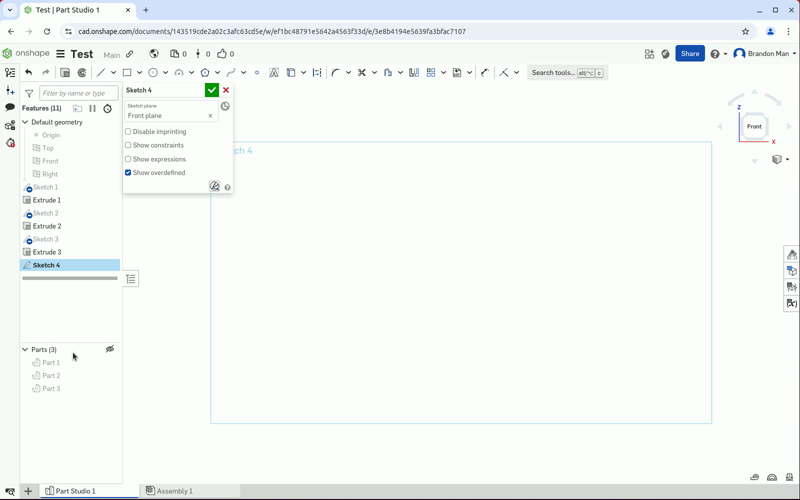
key(a)
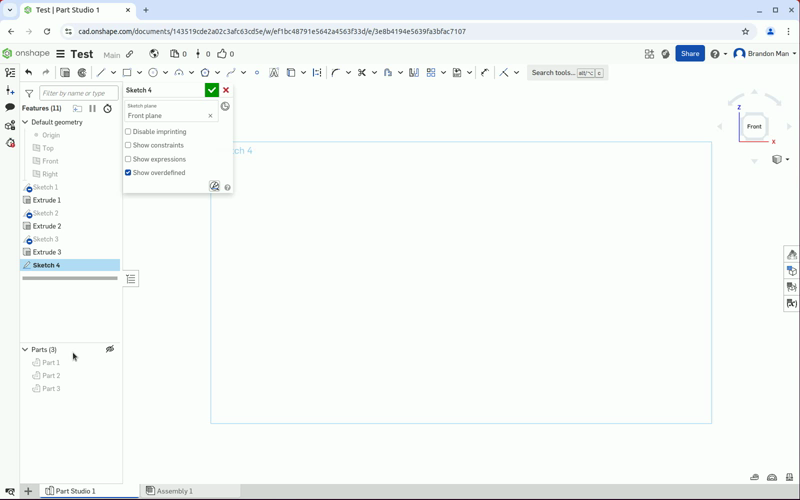
key_down(shift)
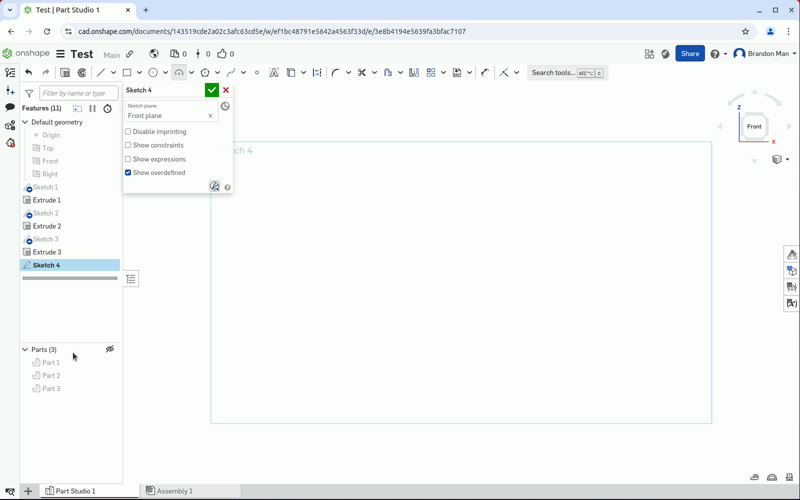
mouse_move(433, 381)
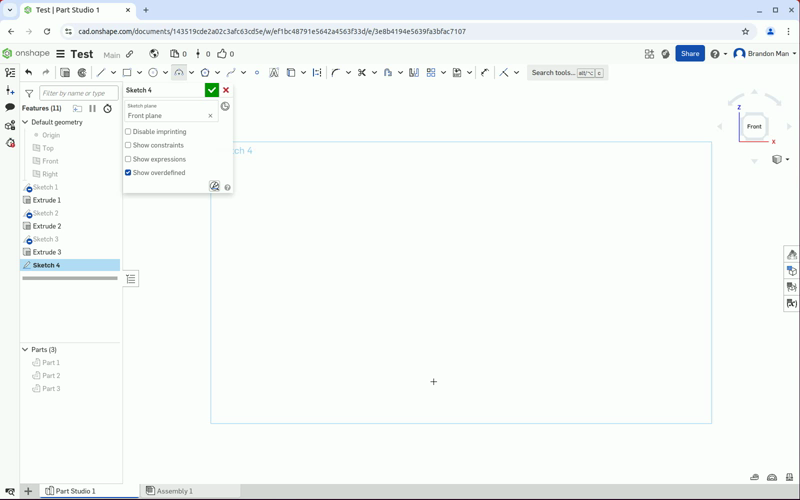
click(433, 381)
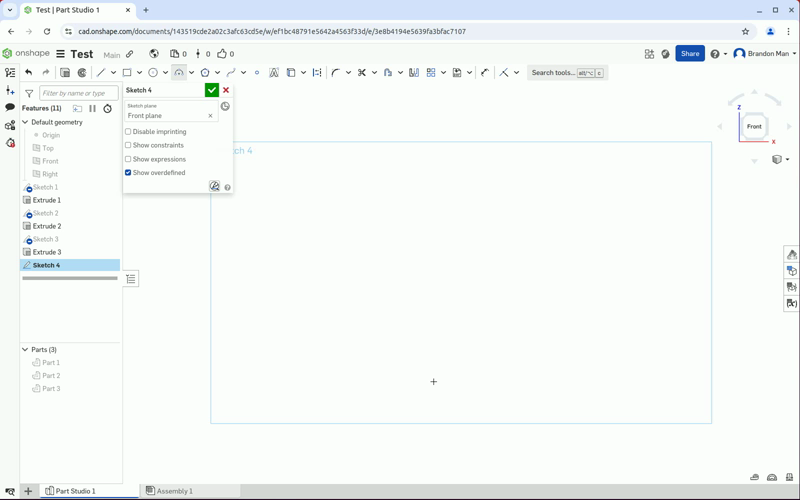
key_up(shift)
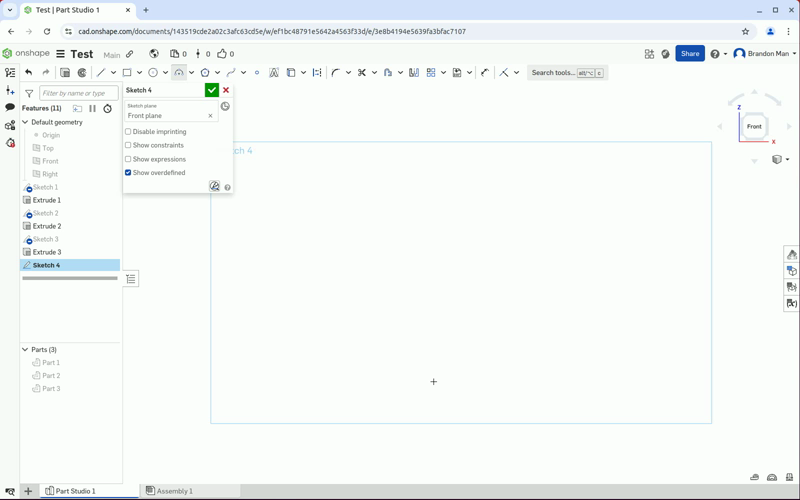
key_down(shift)
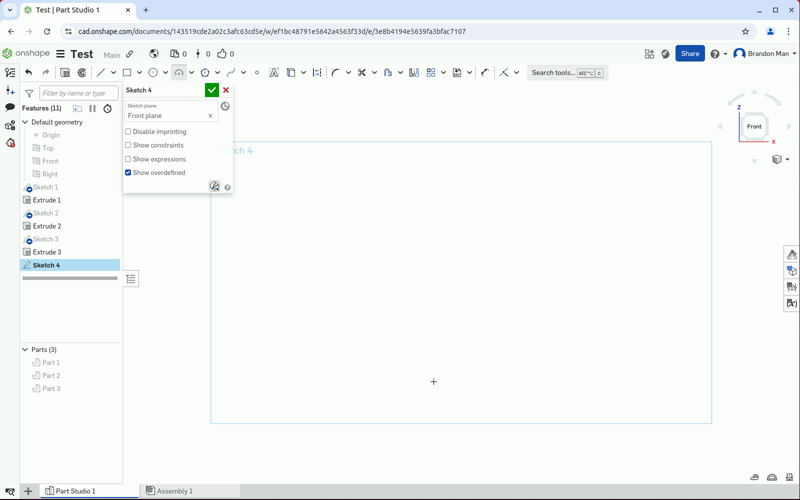
mouse_move(437, 381)
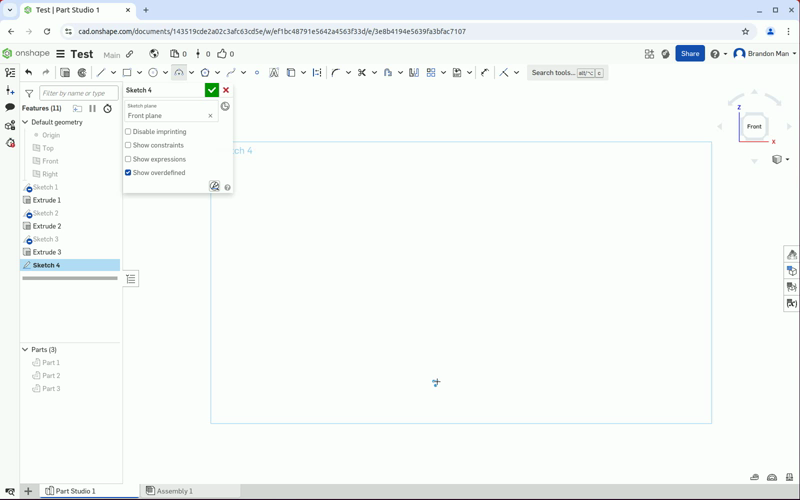
scroll(6)
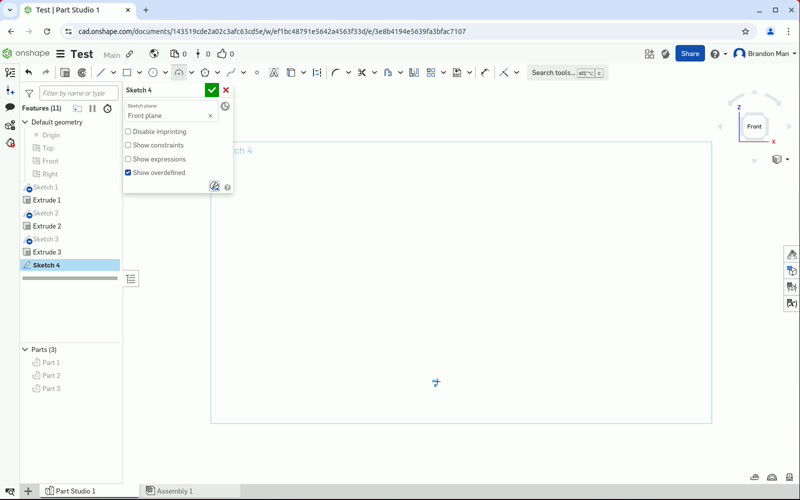
scroll(6)
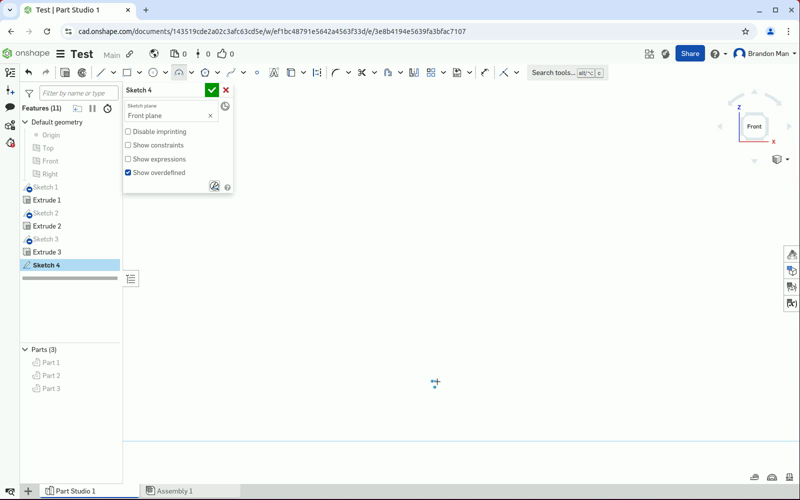
scroll(6)
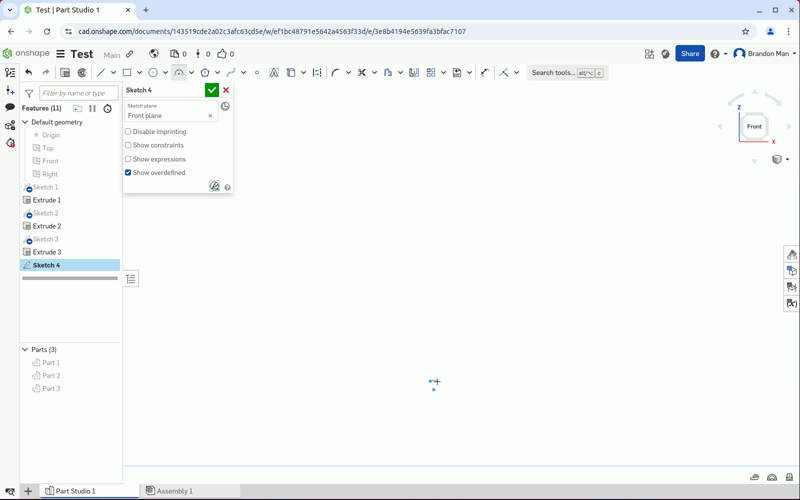
scroll(6)
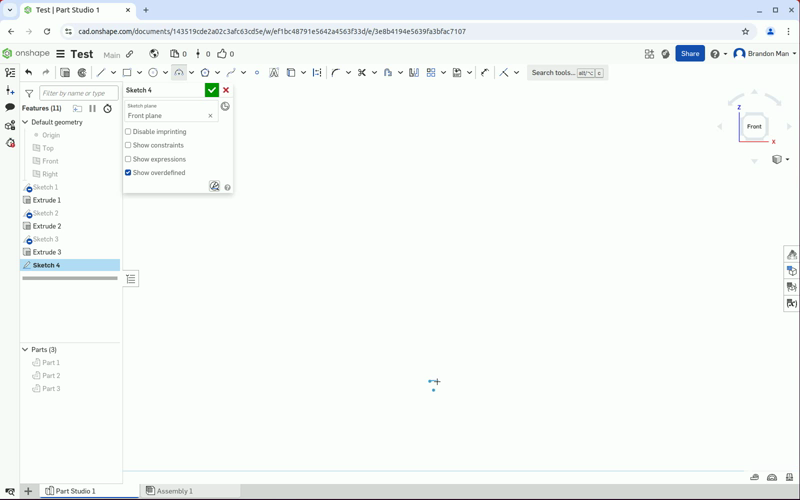
scroll(6)
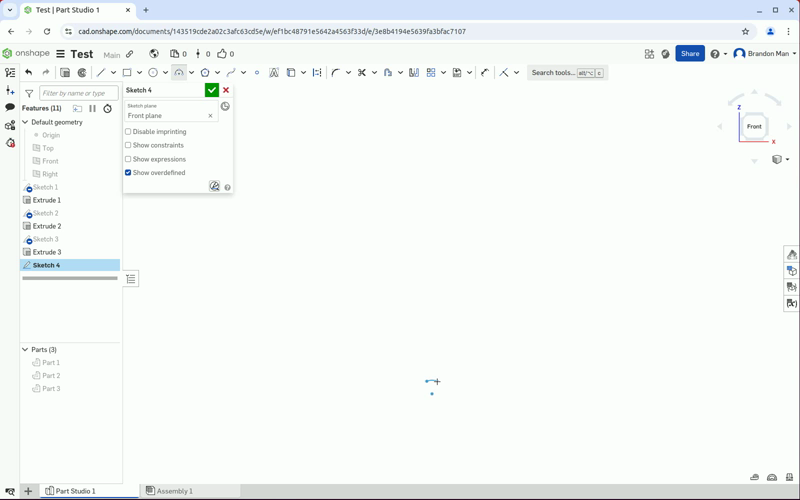
scroll(6)
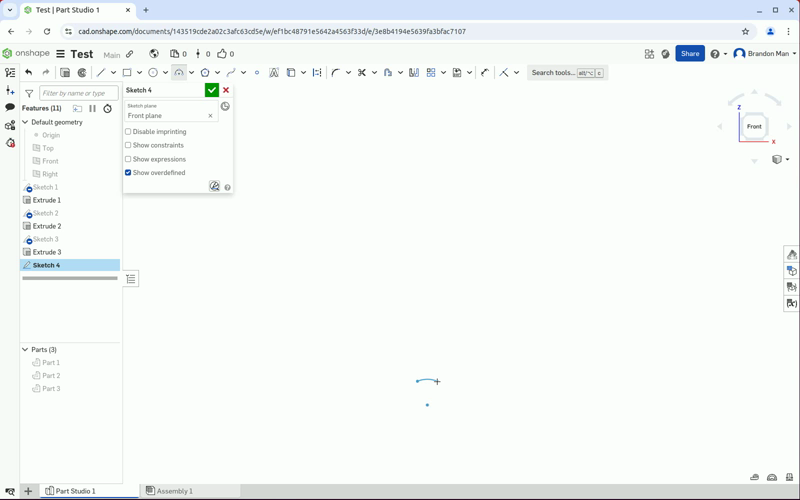
scroll(6)
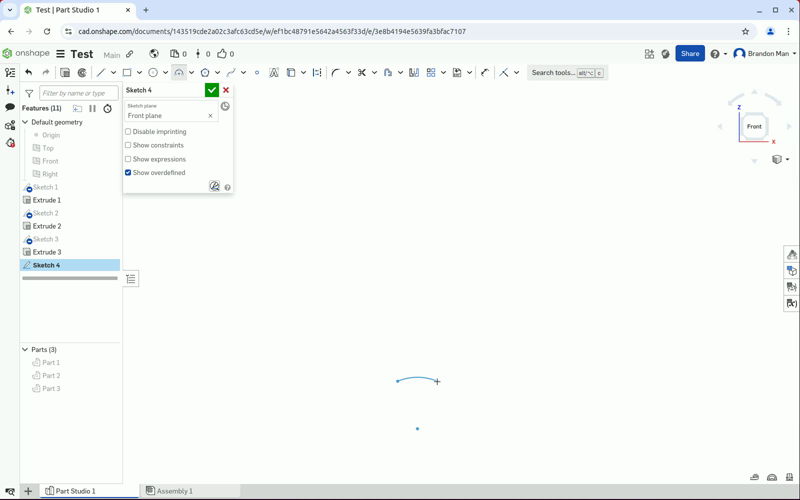
click(437, 381)
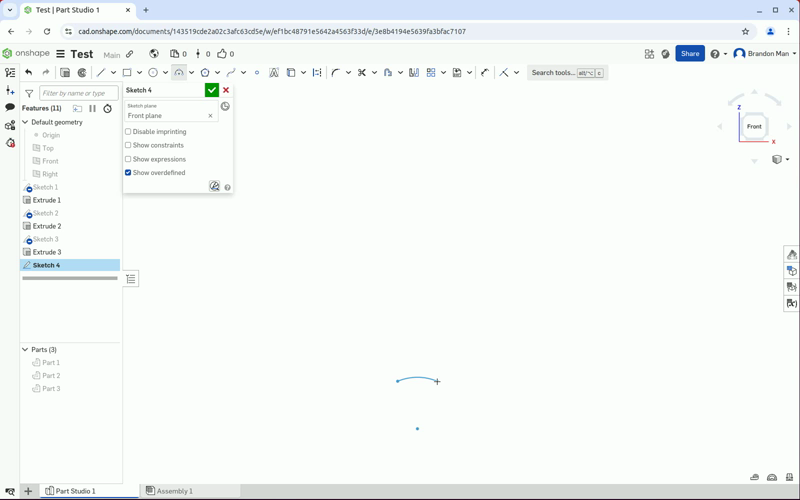
scroll(-6)
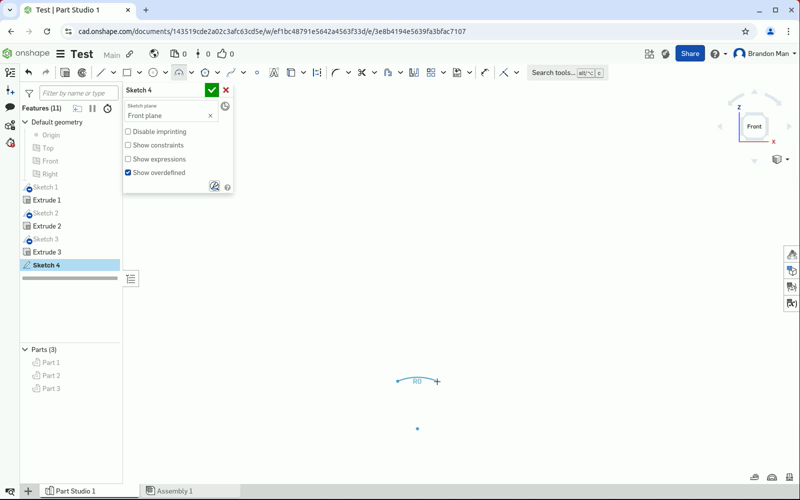
scroll(-6)
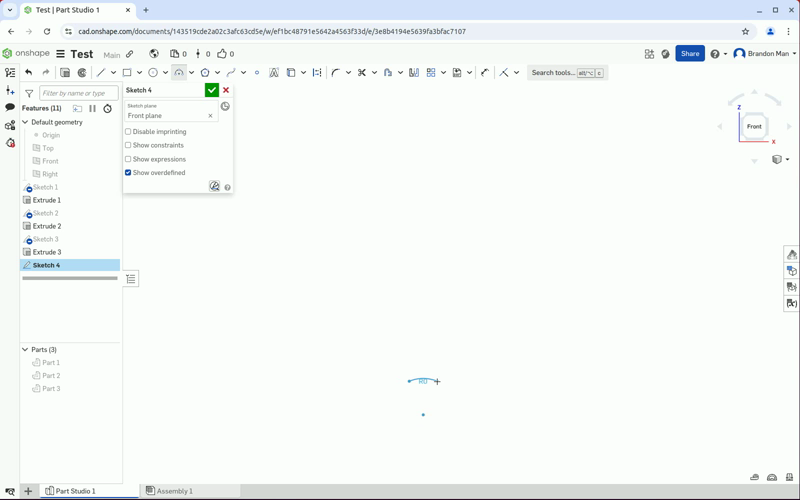
scroll(-6)
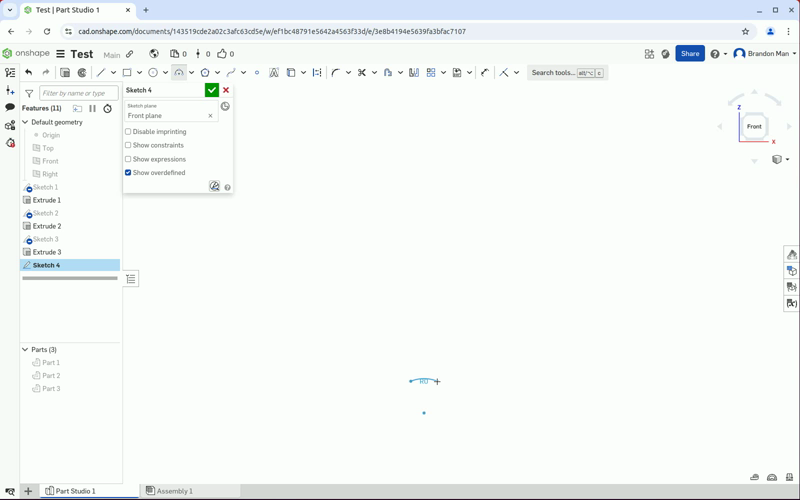
scroll(-6)
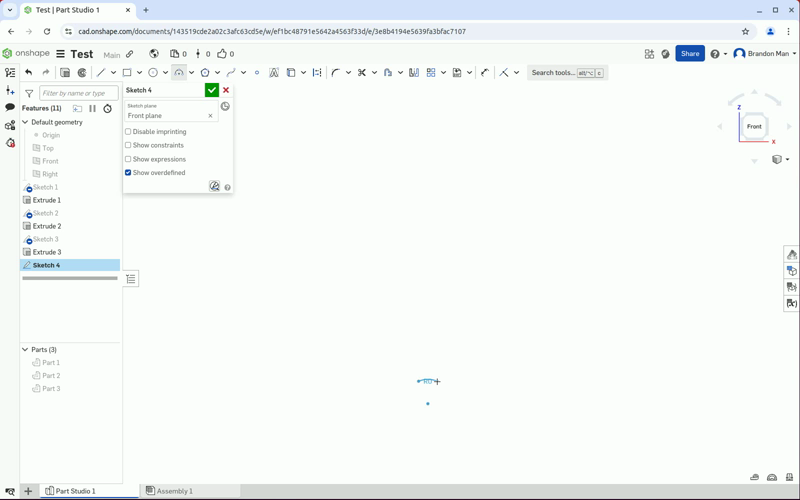
scroll(-6)
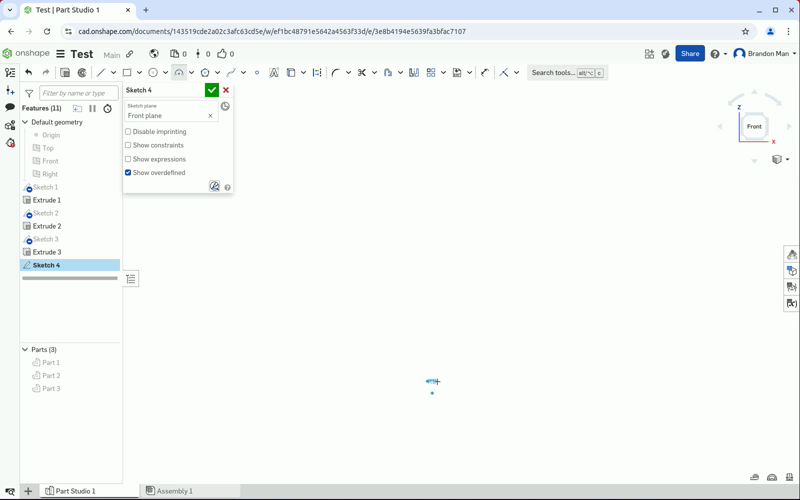
scroll(-6)
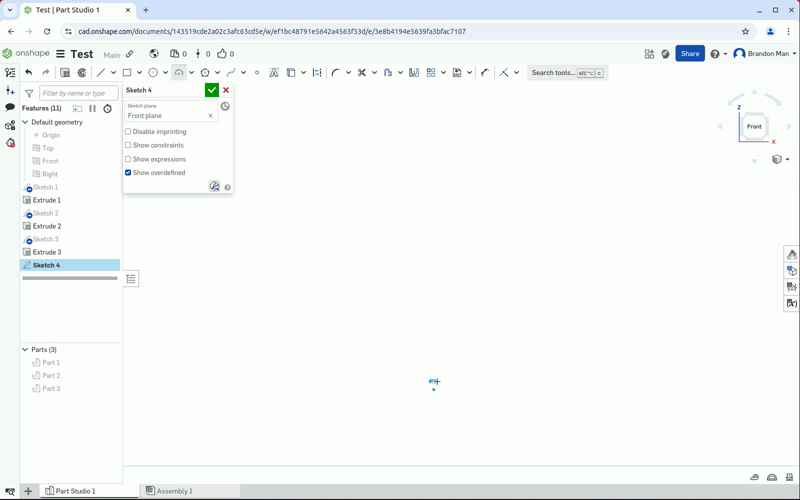
scroll(-6)
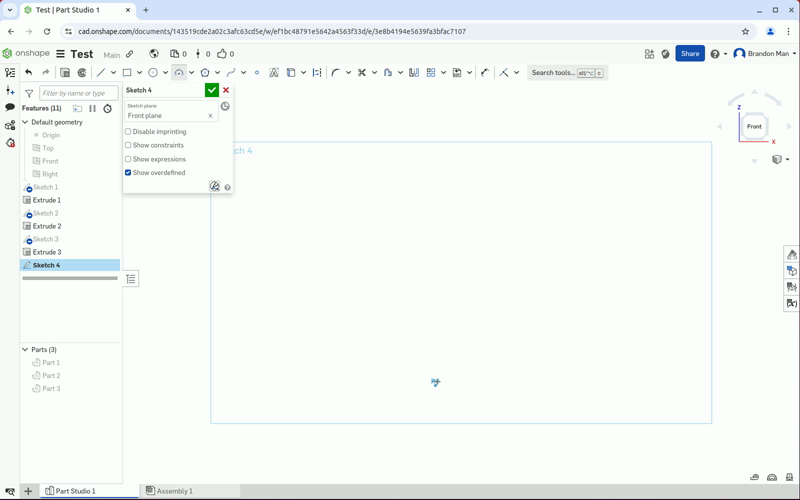
mouse_move(435, 381)
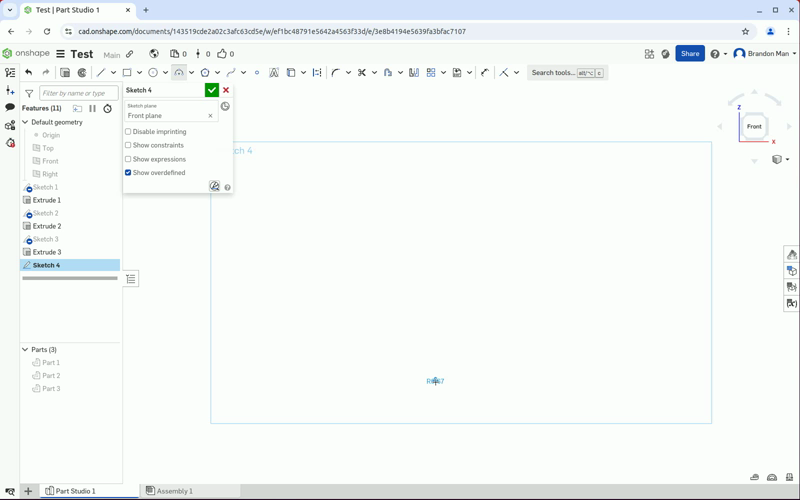
scroll(6)
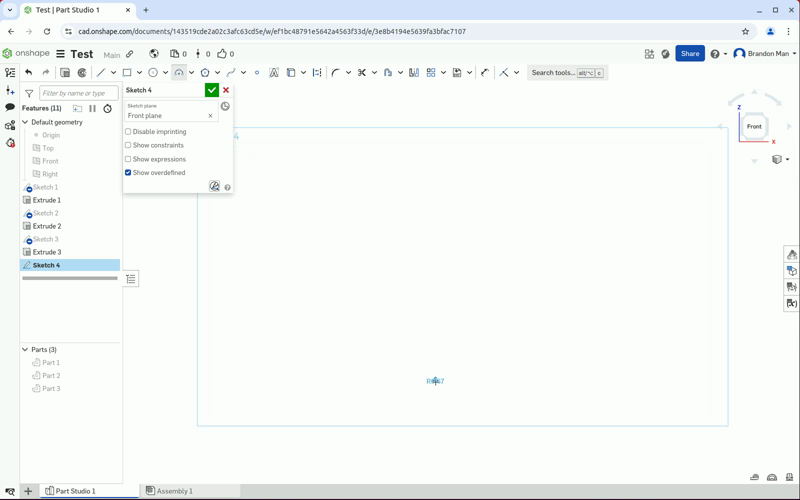
scroll(6)
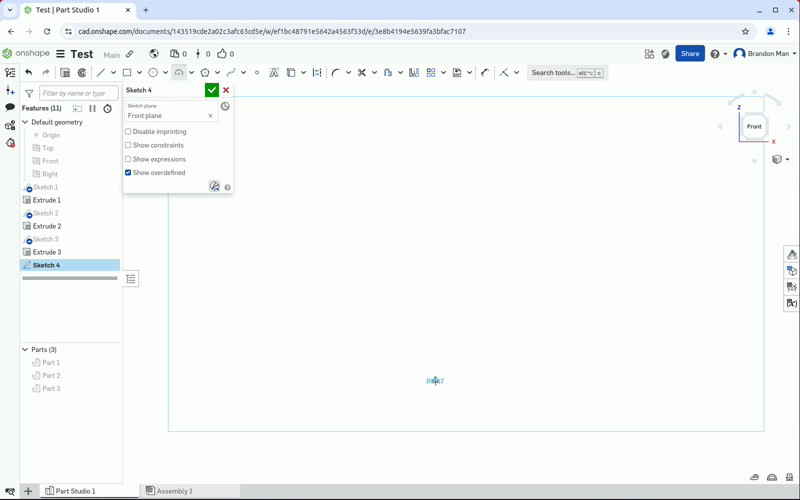
scroll(6)
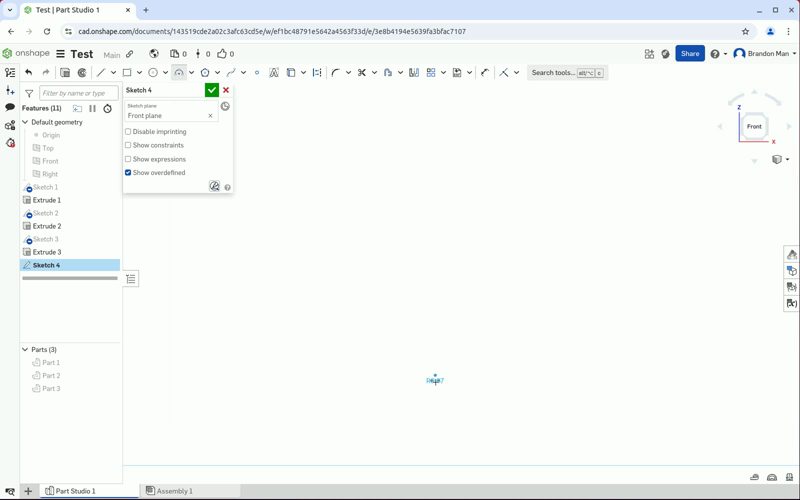
scroll(6)
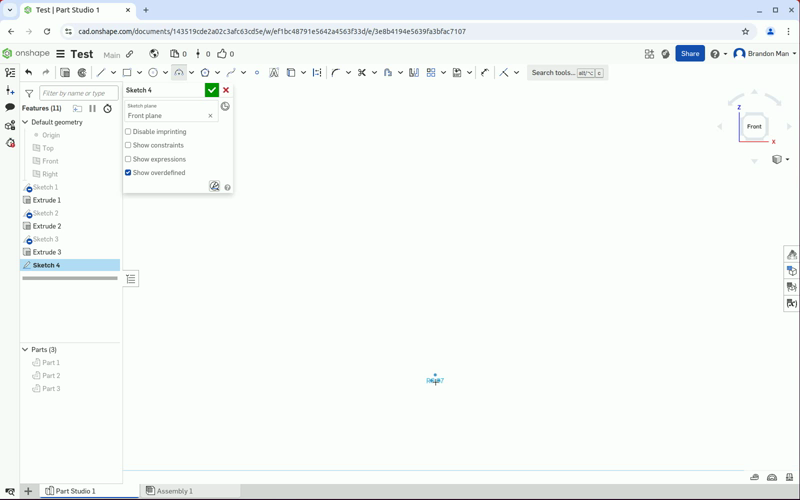
scroll(6)
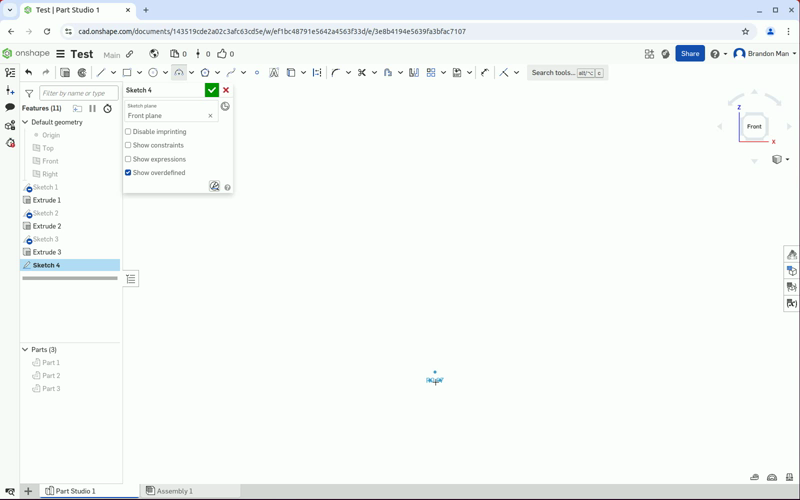
scroll(6)
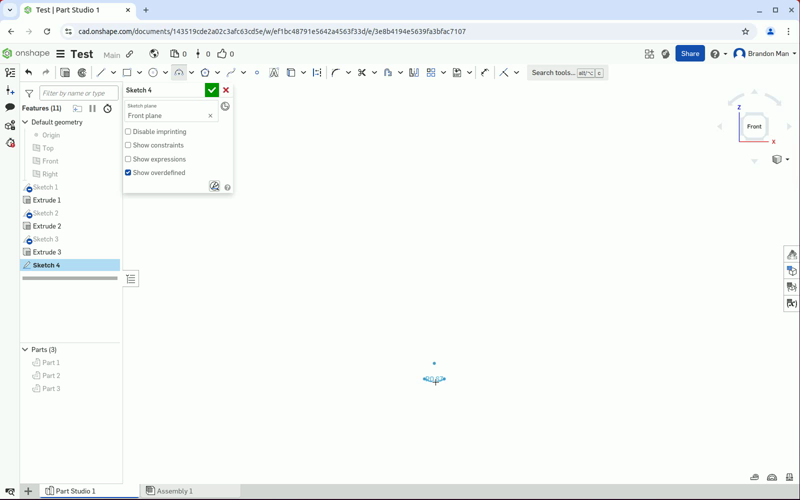
scroll(6)
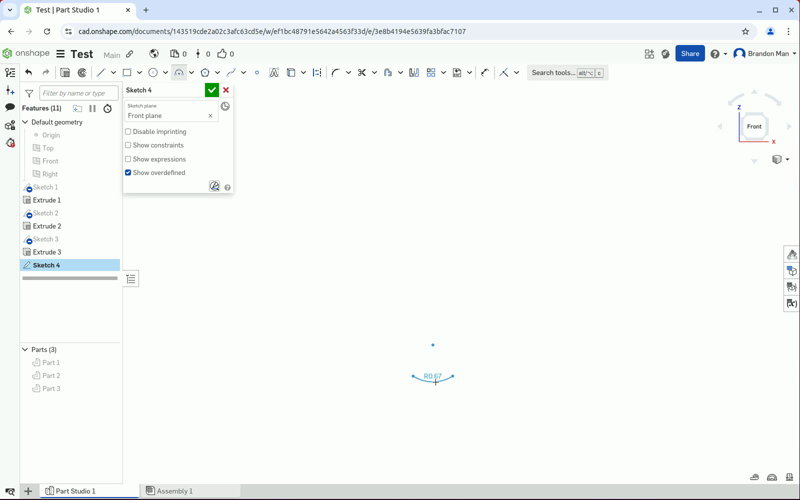
click(435, 381)
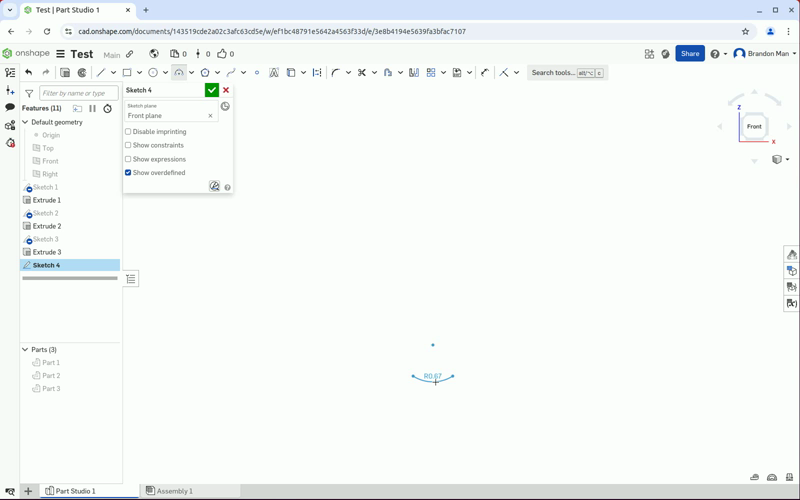
scroll(-6)
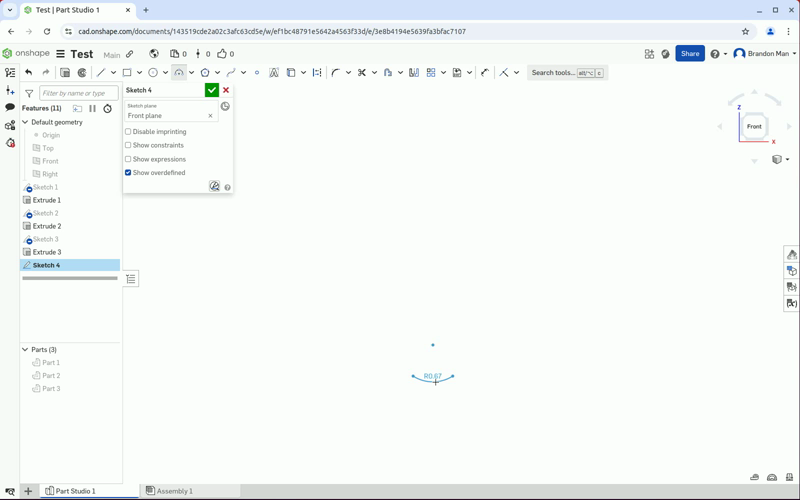
scroll(-6)
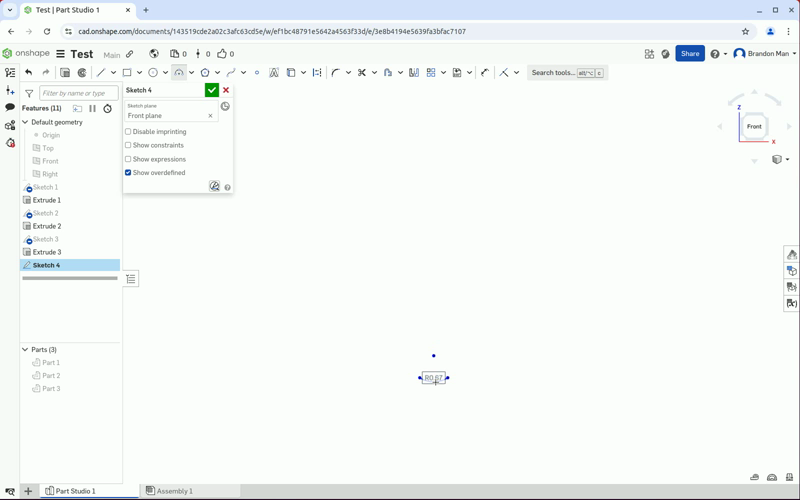
scroll(-6)
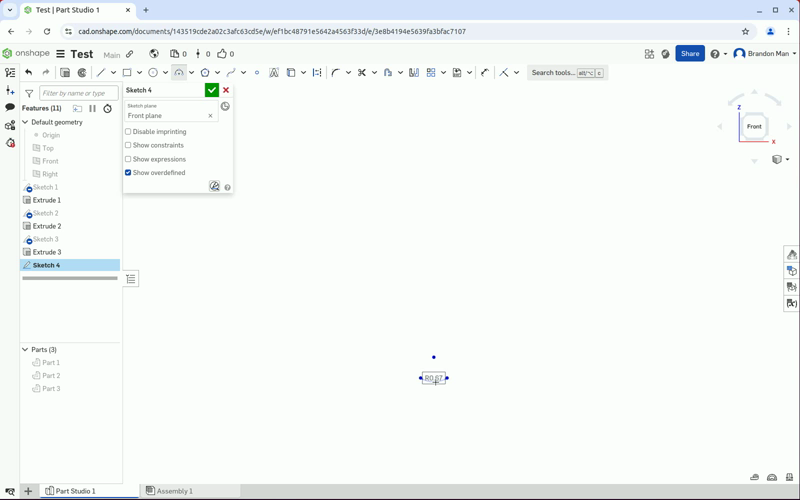
scroll(-6)
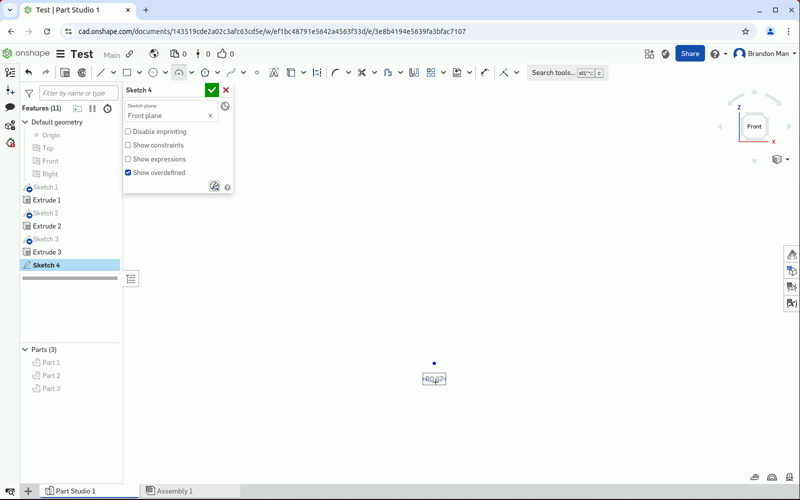
scroll(-6)
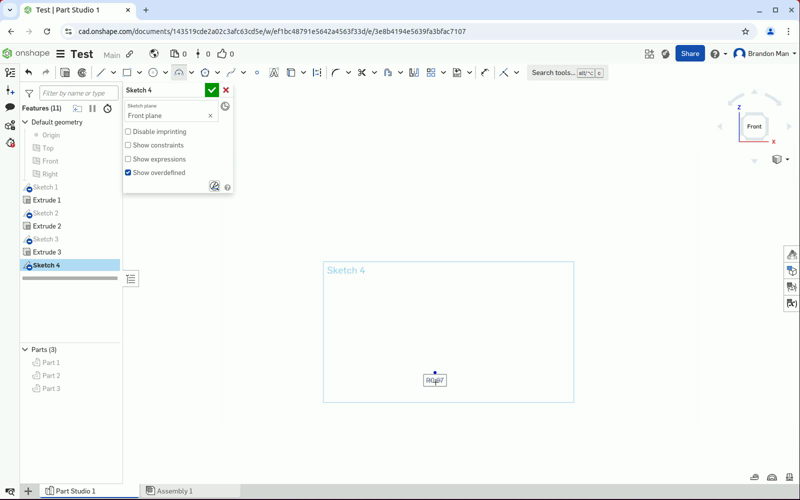
scroll(-6)
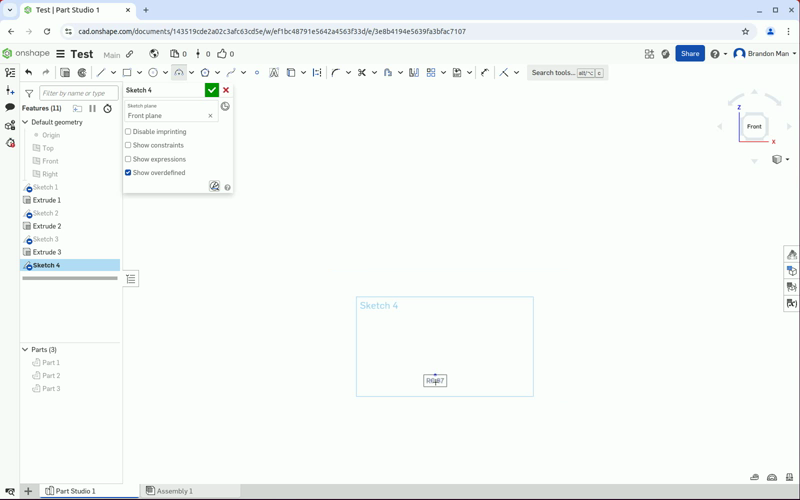
scroll(-6)
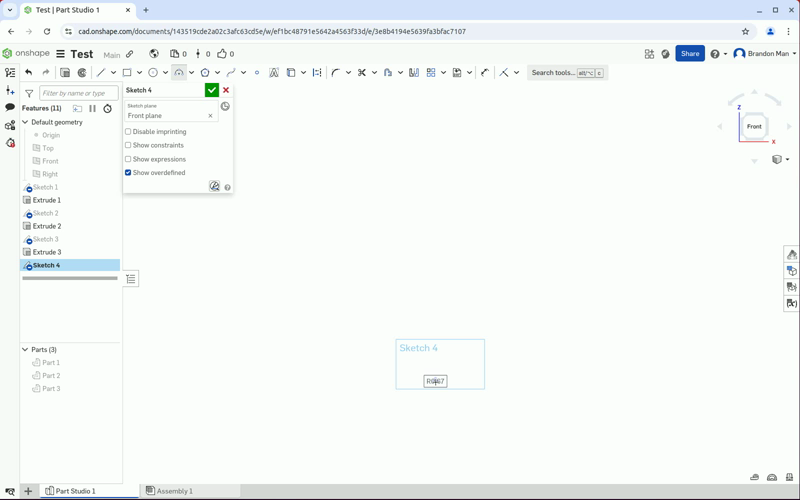
key_up(shift)
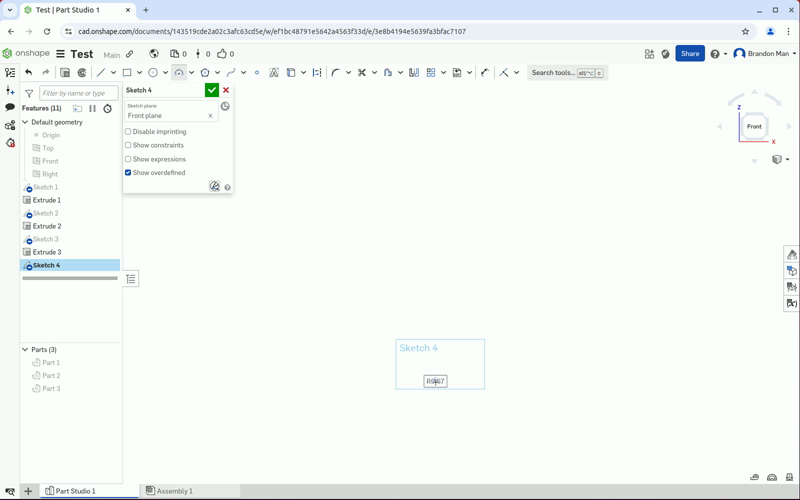
key(esc)
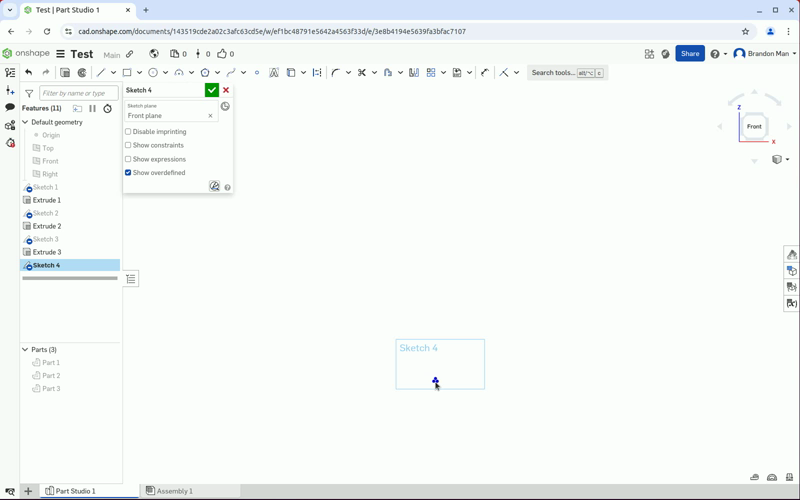
key(l)
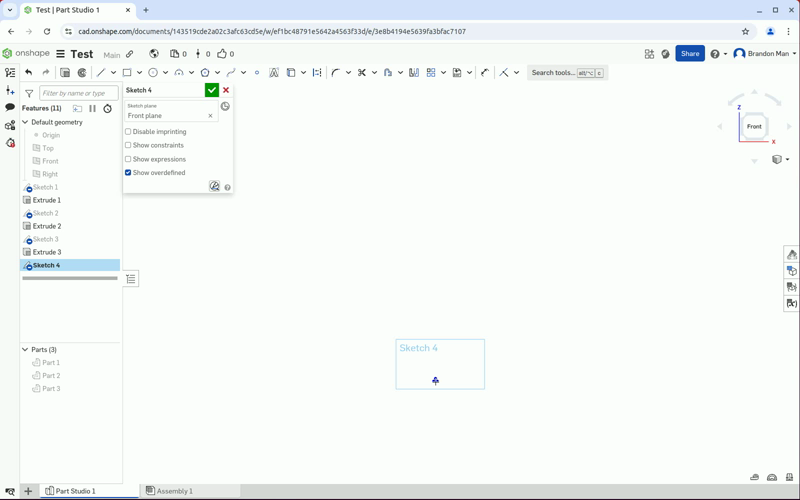
mouse_move(437, 381)
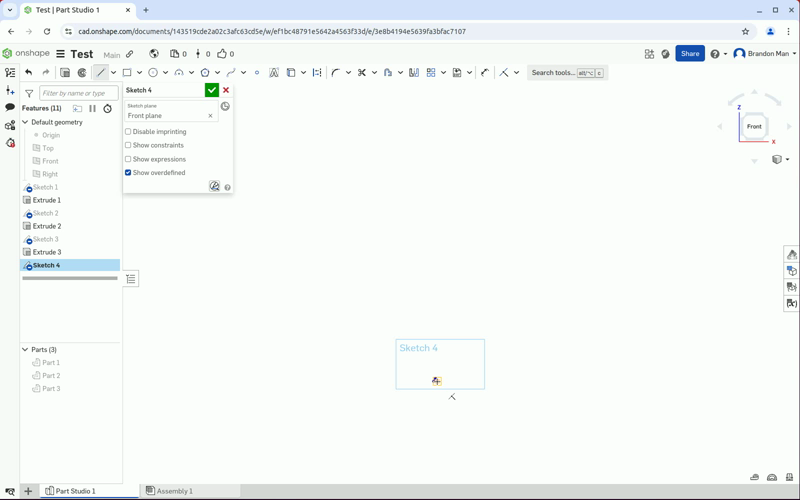
scroll(6)
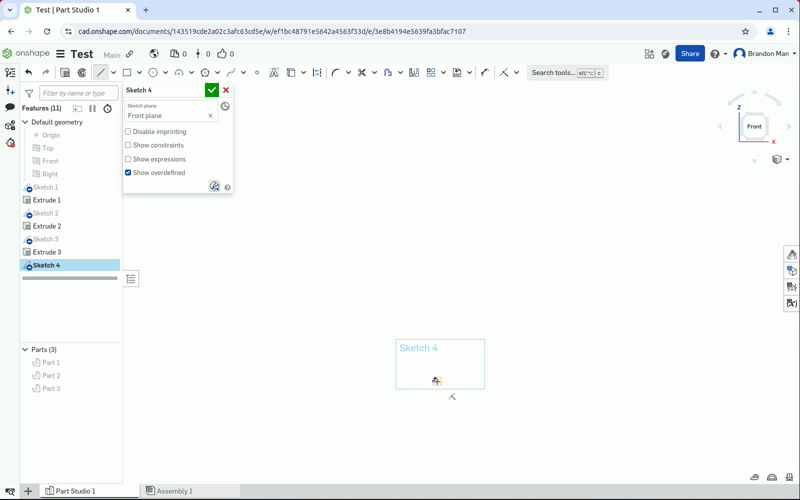
scroll(6)
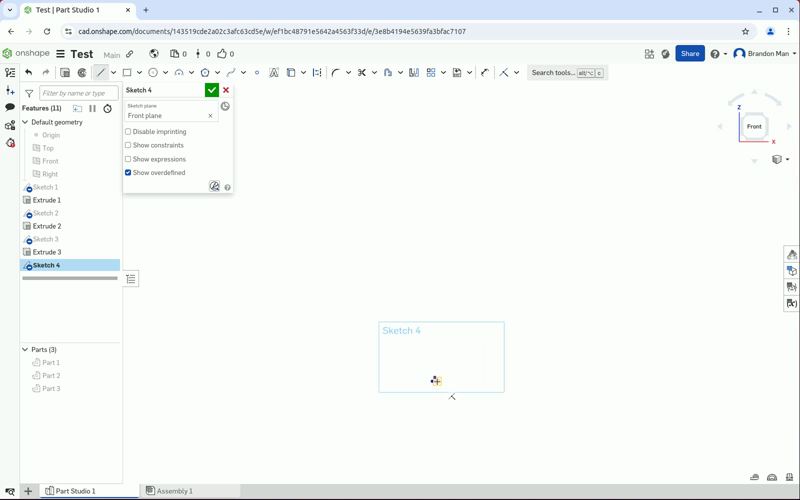
scroll(6)
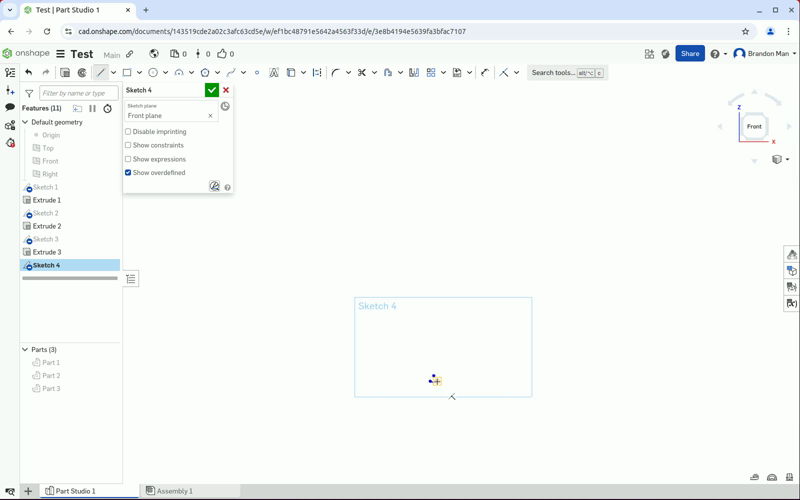
scroll(6)
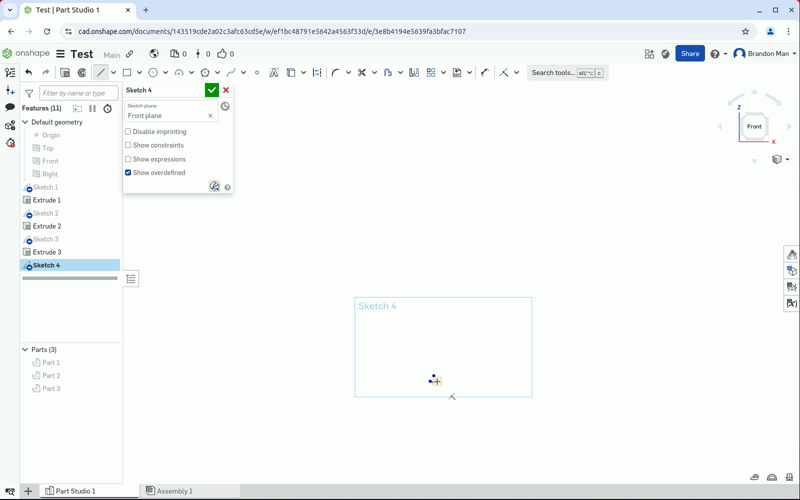
scroll(6)
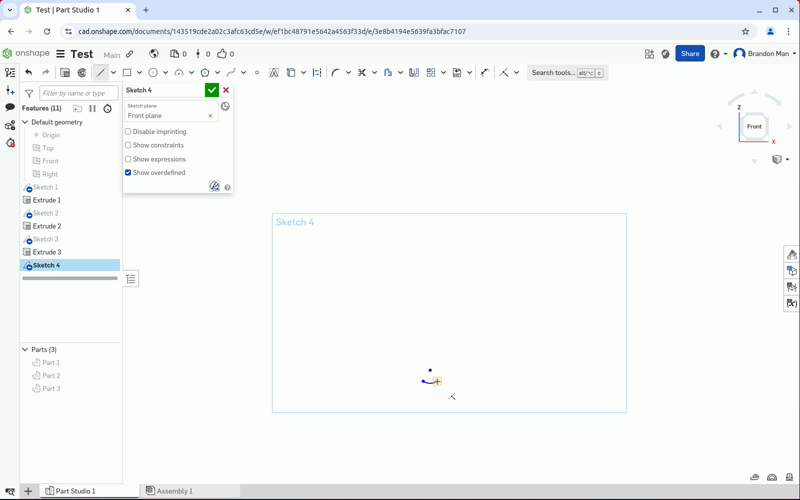
scroll(6)
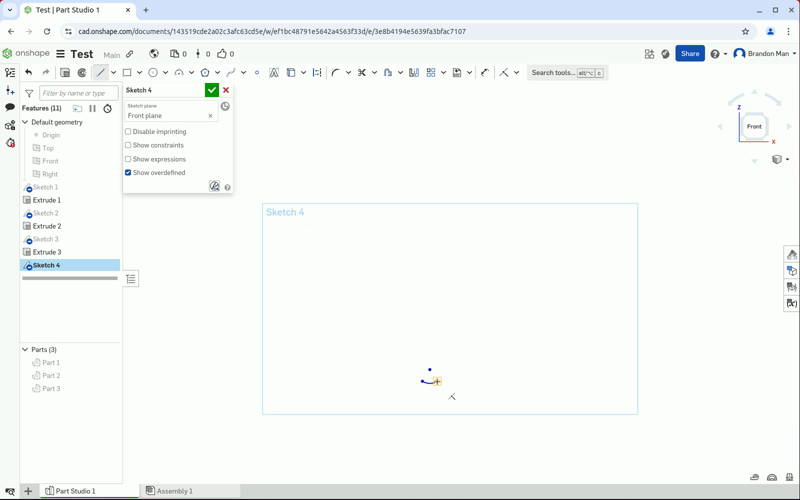
scroll(6)
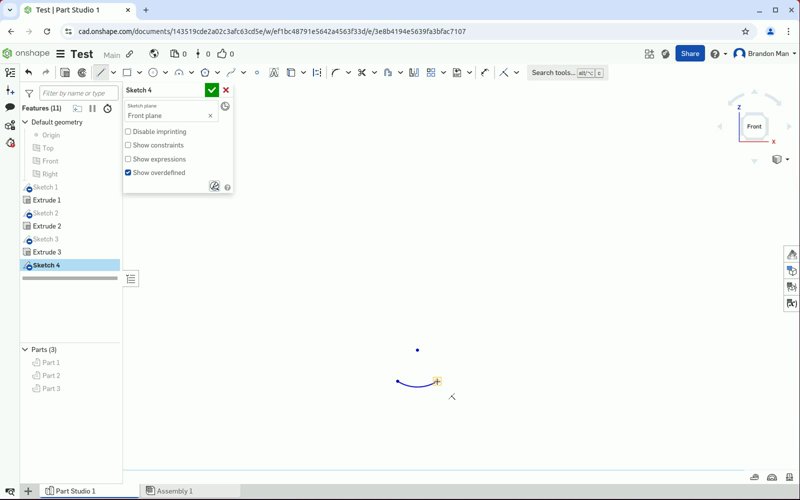
click(437, 381)
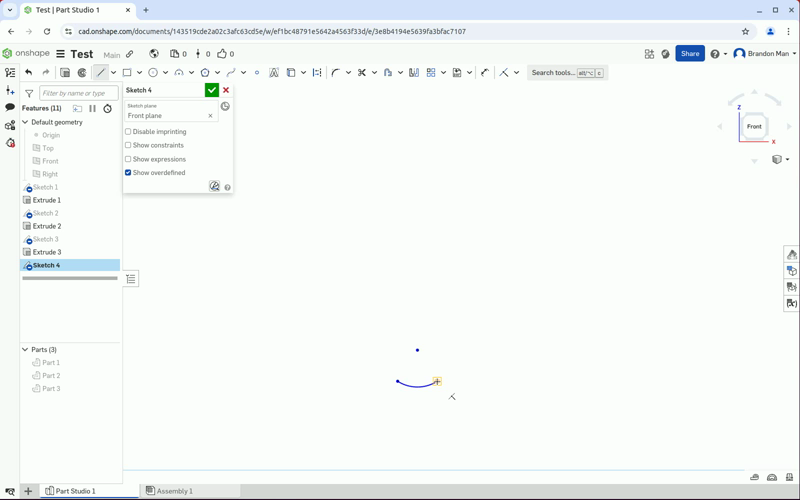
scroll(-6)
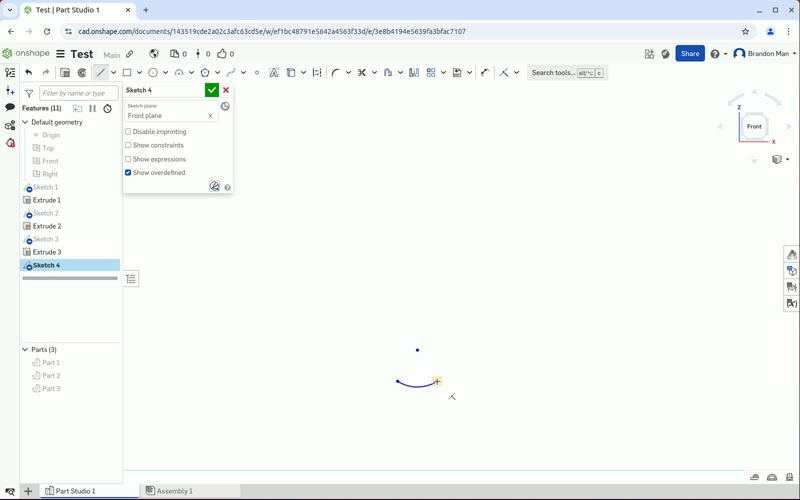
scroll(-6)
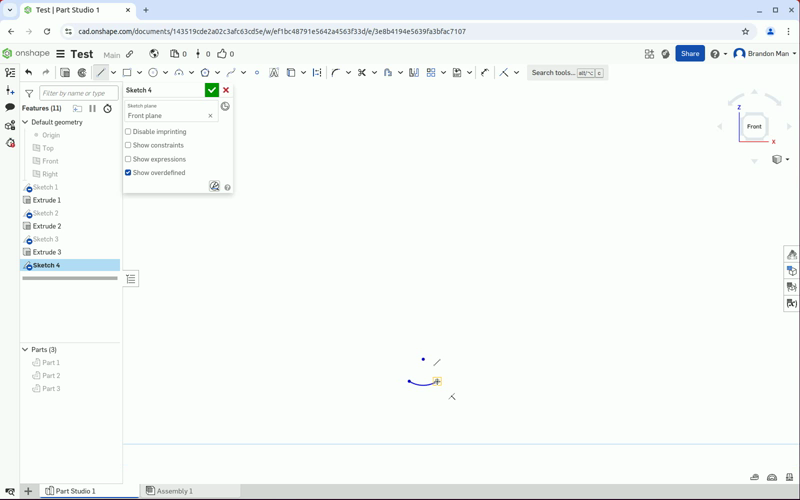
scroll(-6)
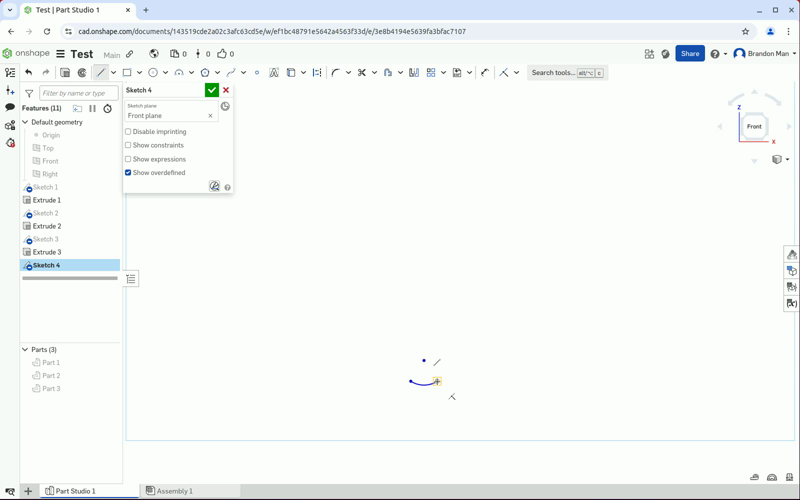
scroll(-6)
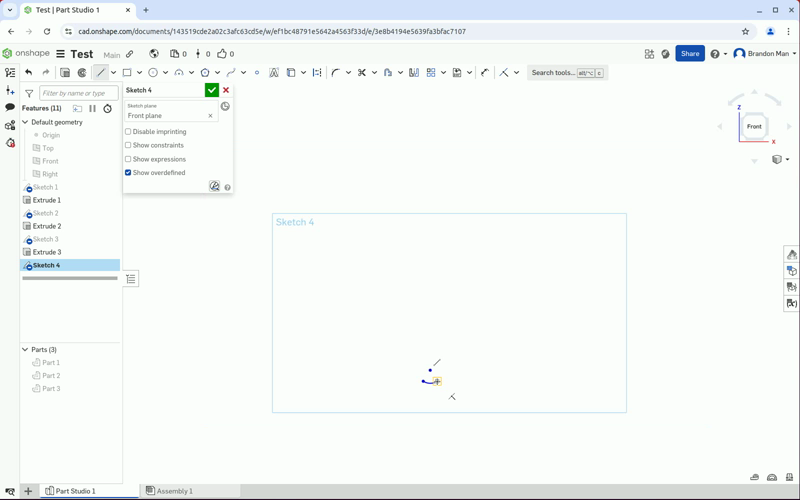
scroll(-6)
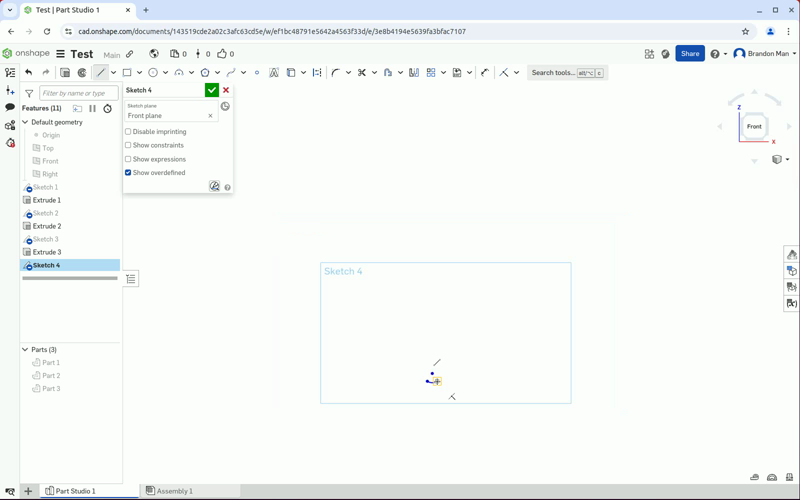
scroll(-6)
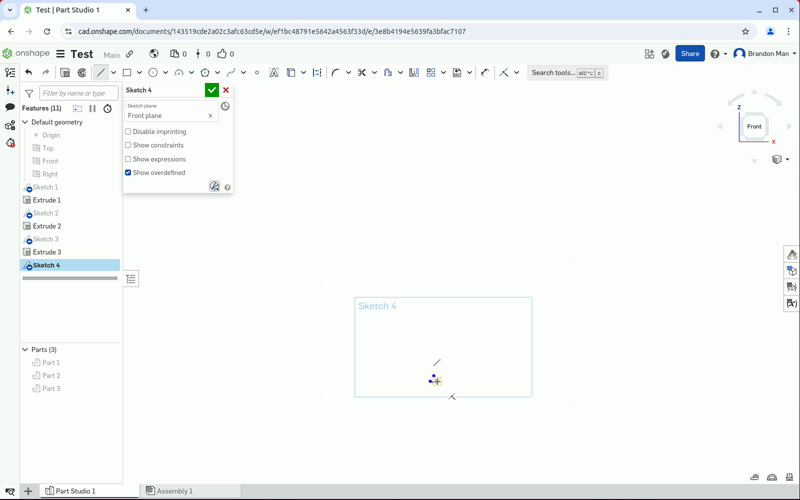
scroll(-6)
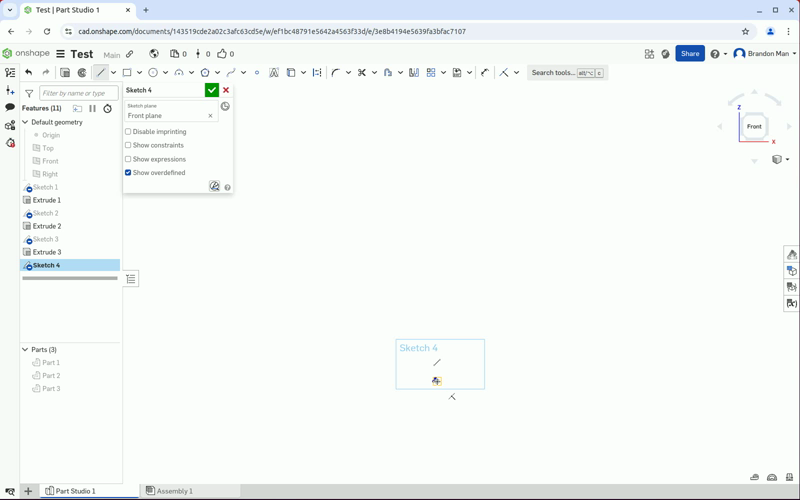
mouse_move(467, 381)
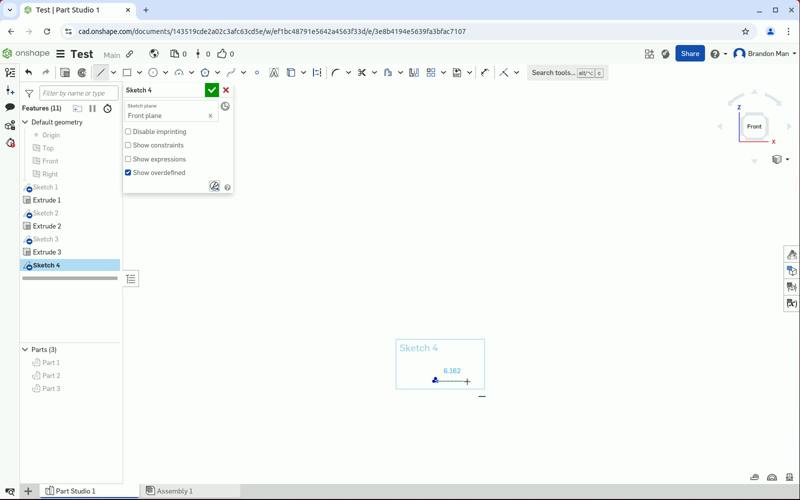
key_down(shift)
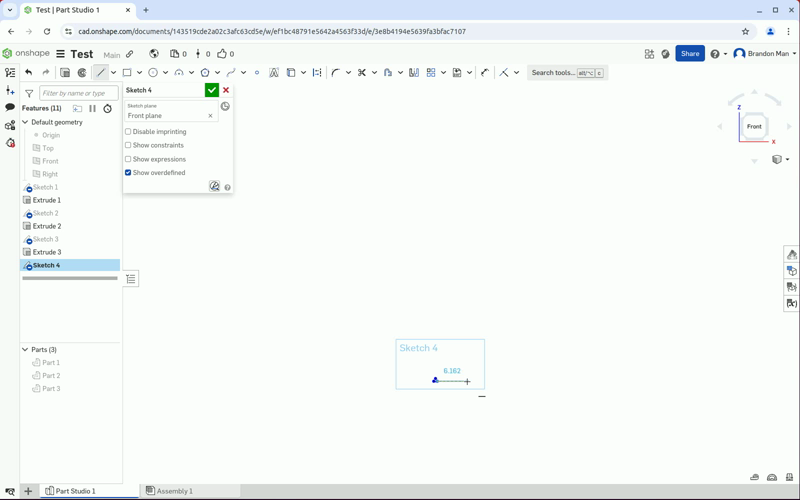
mouse_move(433, 381)
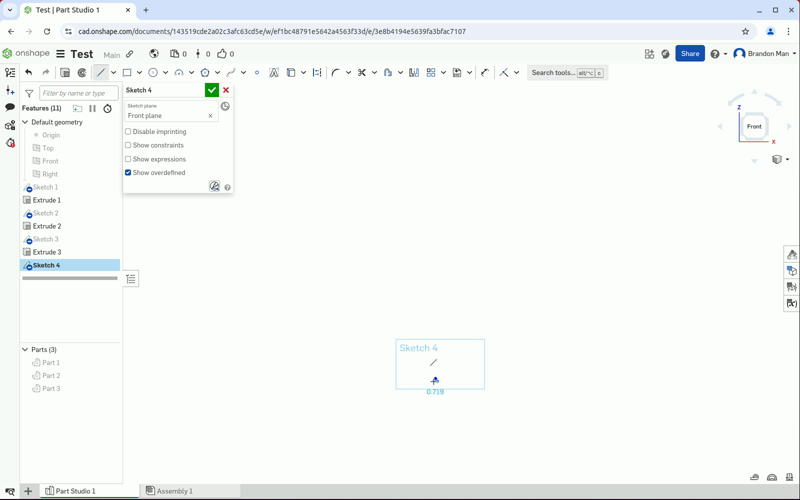
scroll(6)
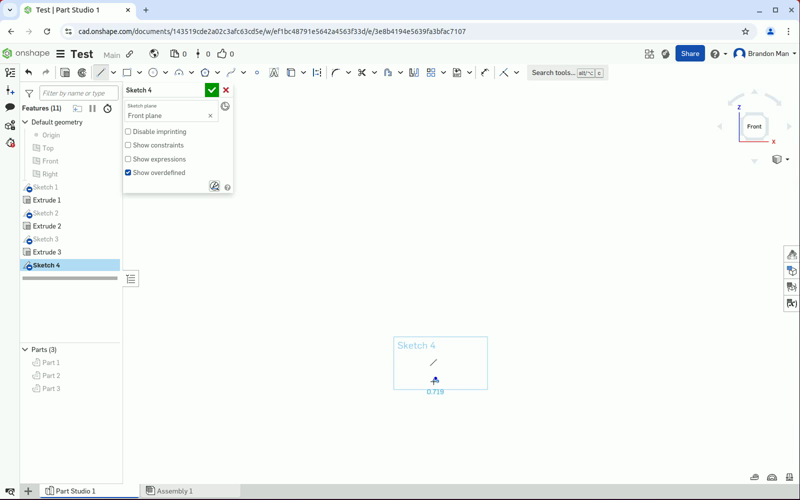
scroll(6)
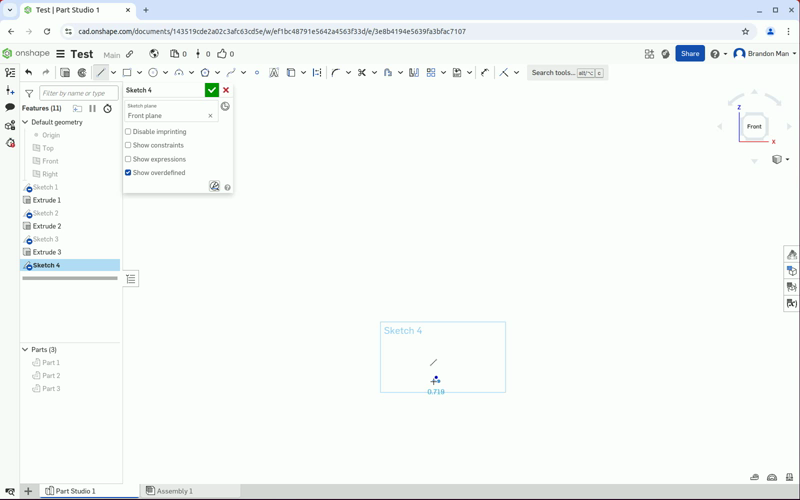
scroll(6)
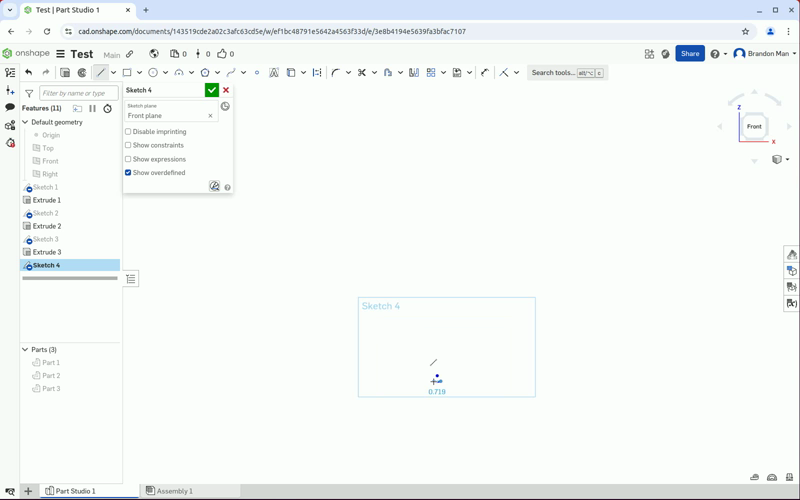
scroll(6)
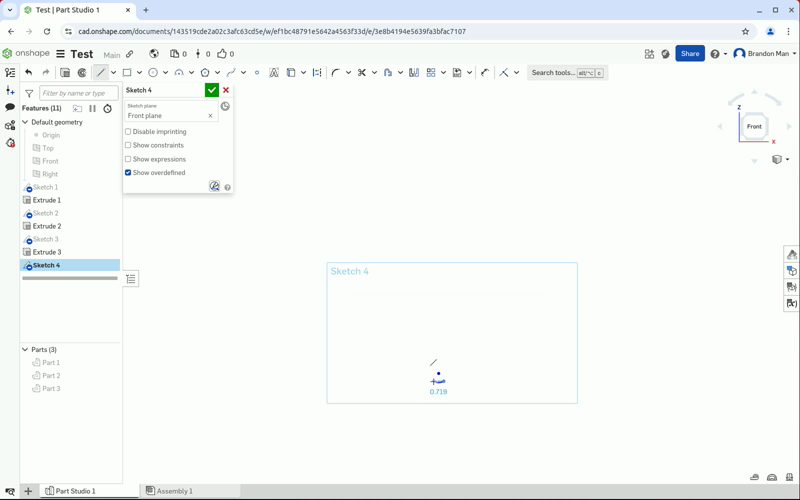
scroll(6)
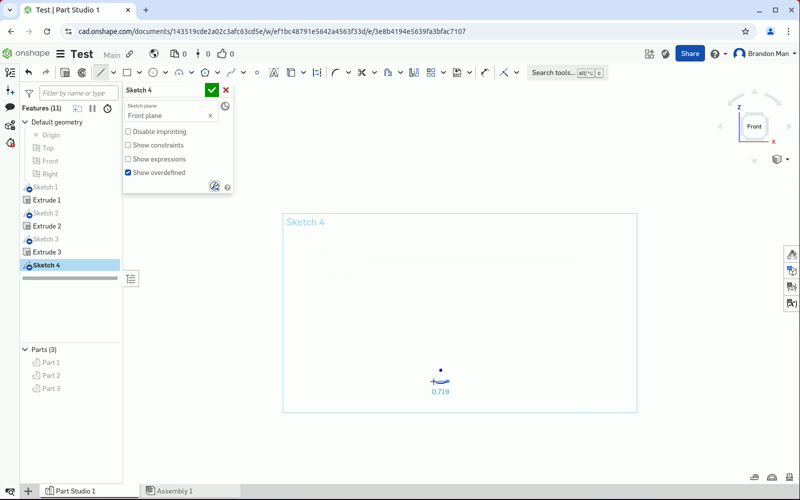
scroll(6)
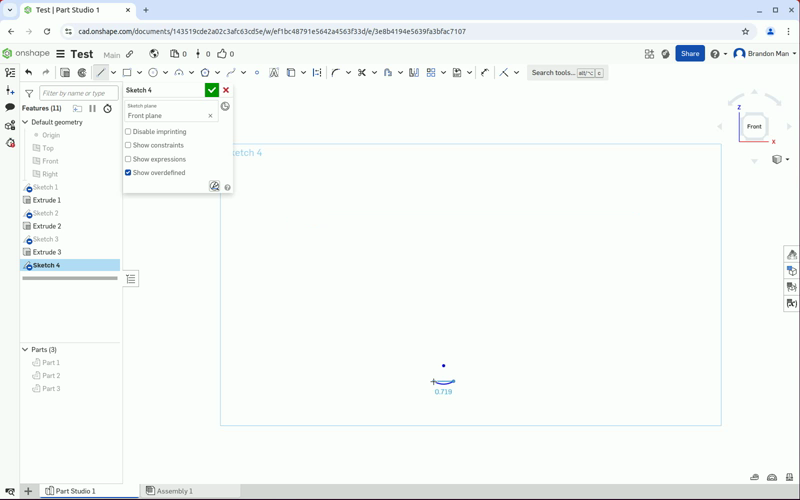
scroll(6)
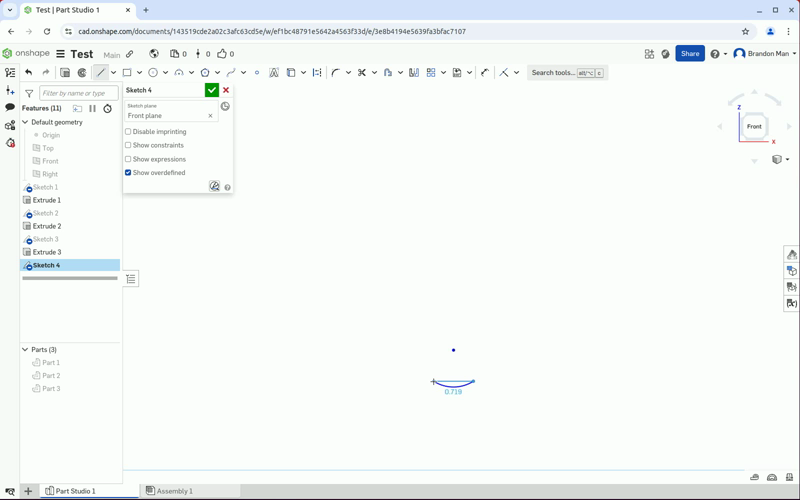
key_up(shift)
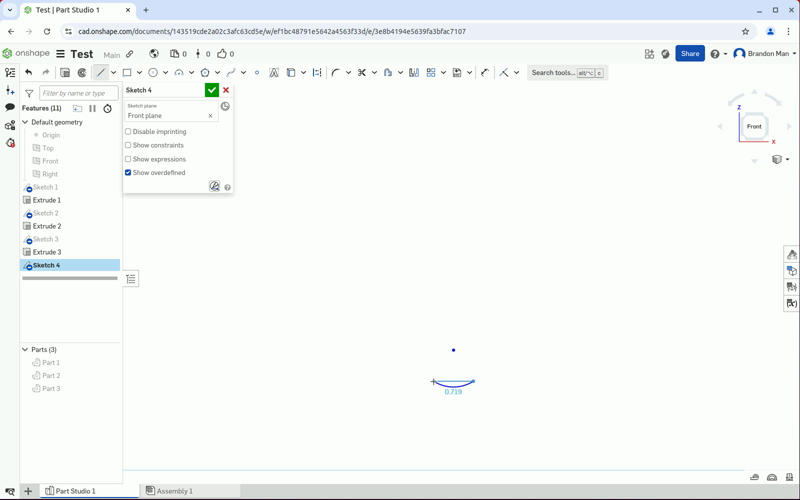
click(433, 381)
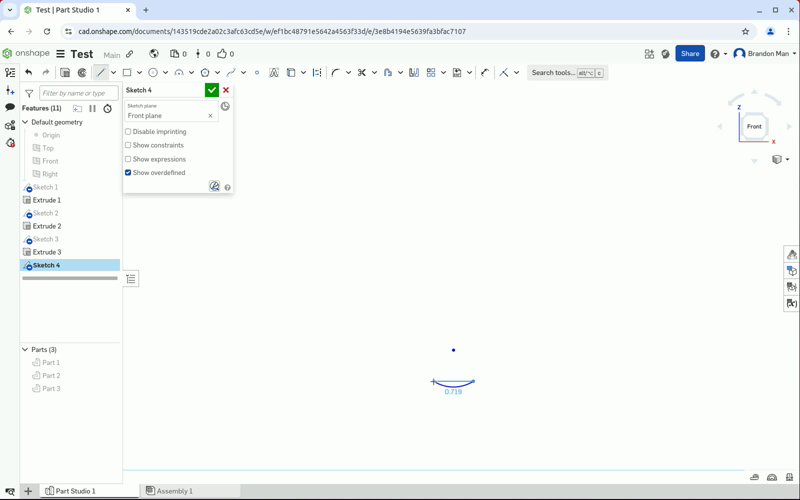
scroll(-6)
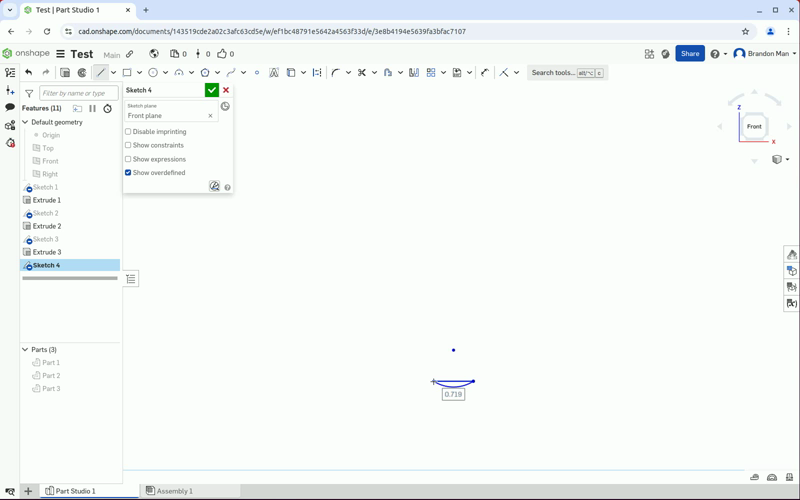
scroll(-6)
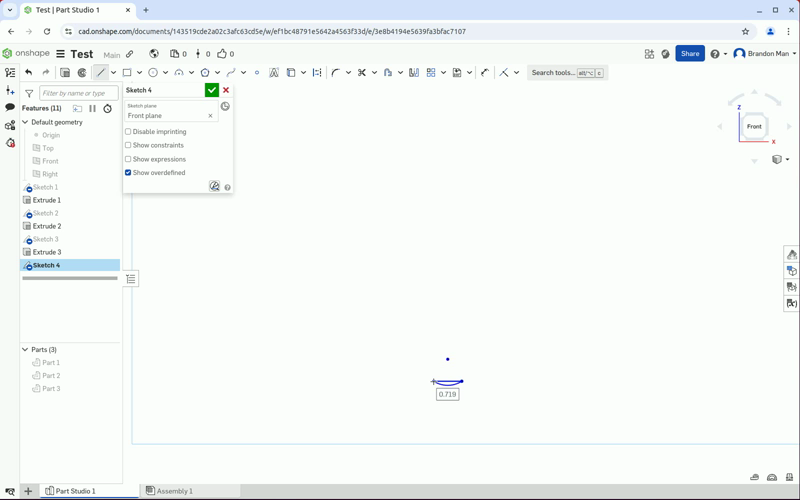
scroll(-6)
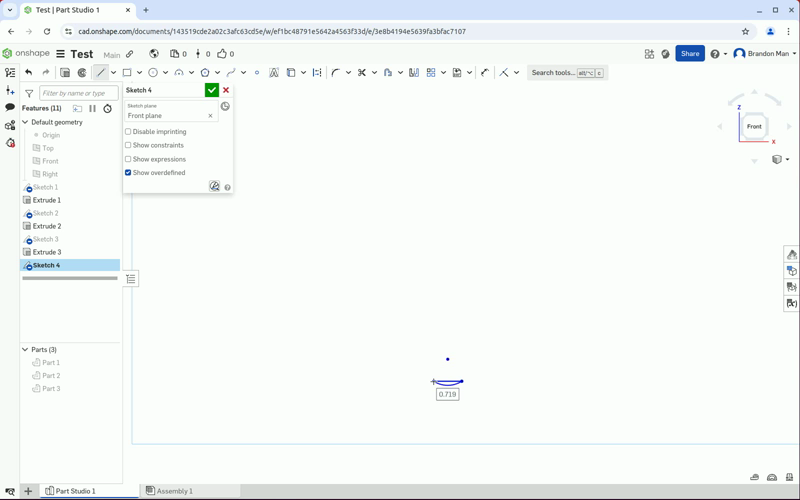
scroll(-6)
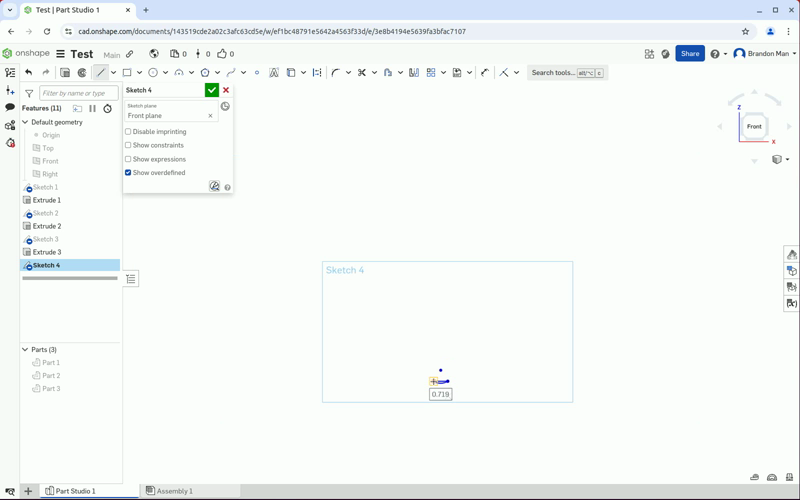
scroll(-6)
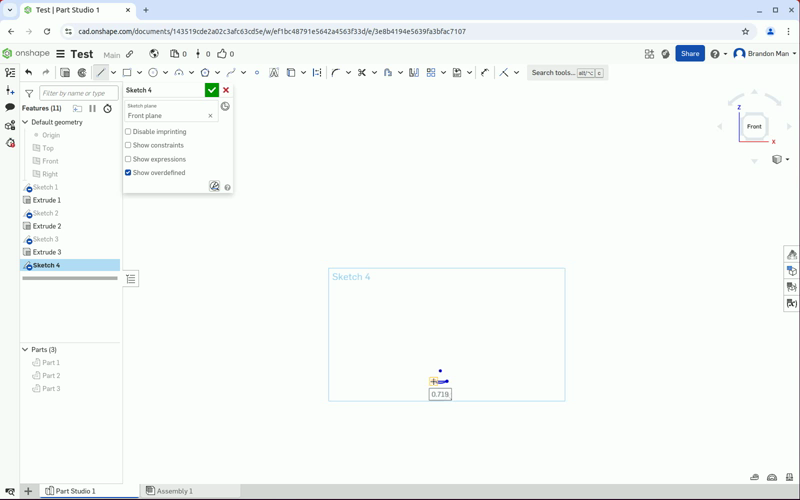
scroll(-6)
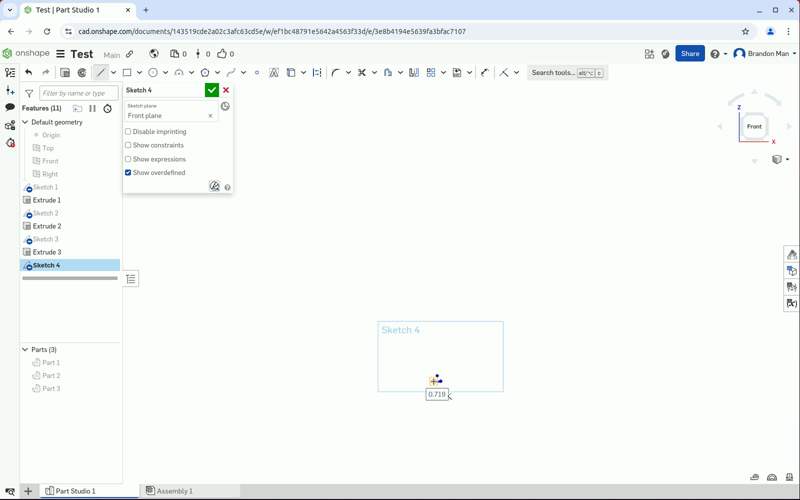
scroll(-6)
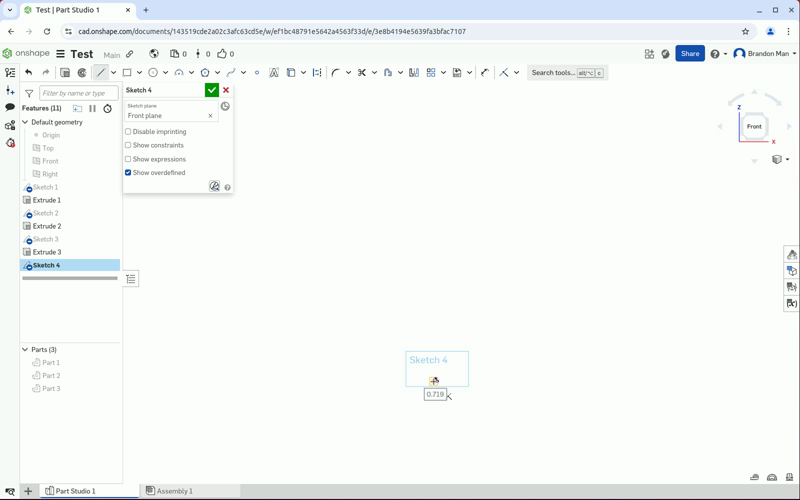
key(esc)
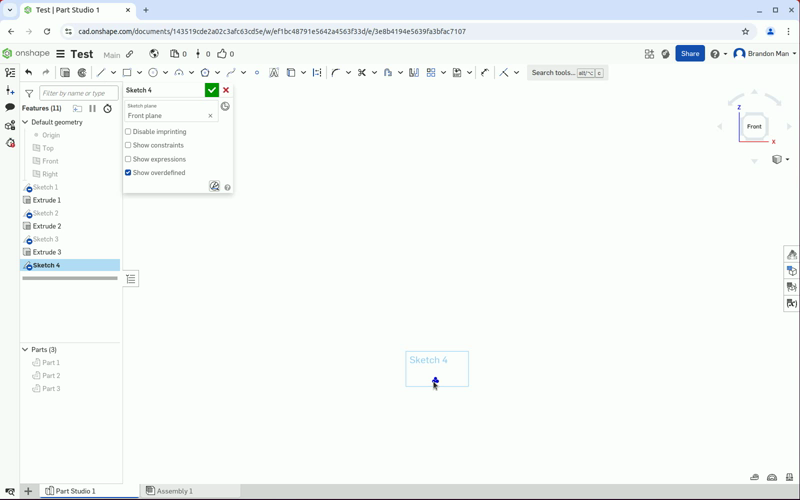
mouse_move(437, 381)
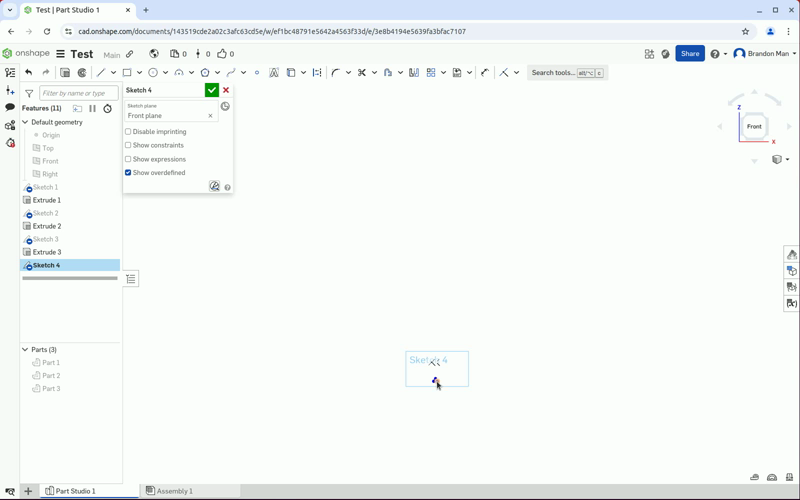
scroll(6)
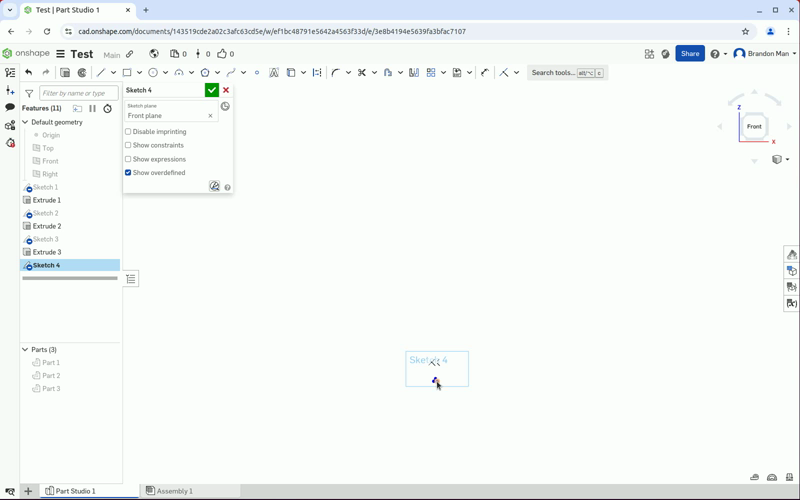
scroll(6)
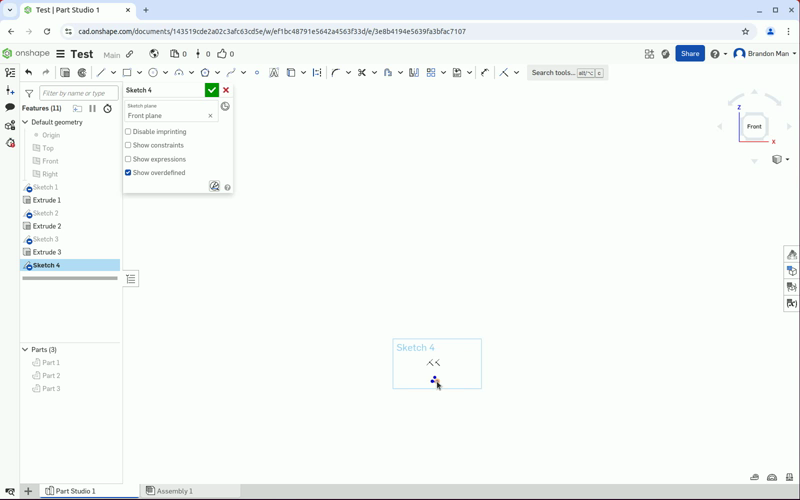
scroll(6)
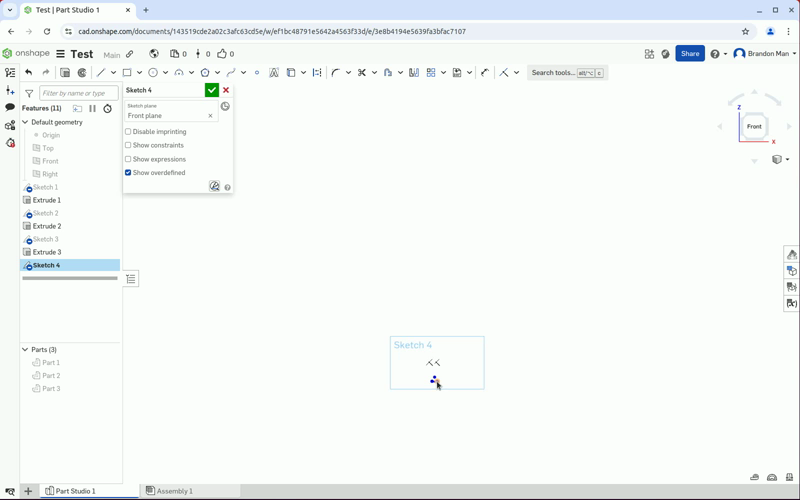
scroll(6)
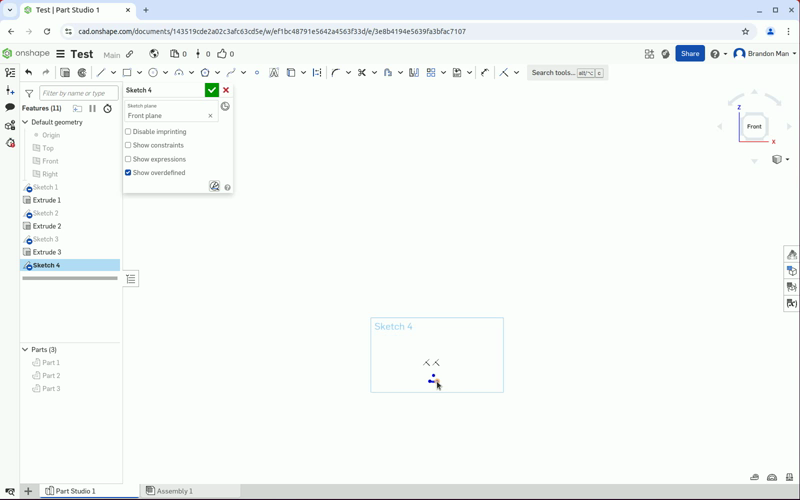
scroll(6)
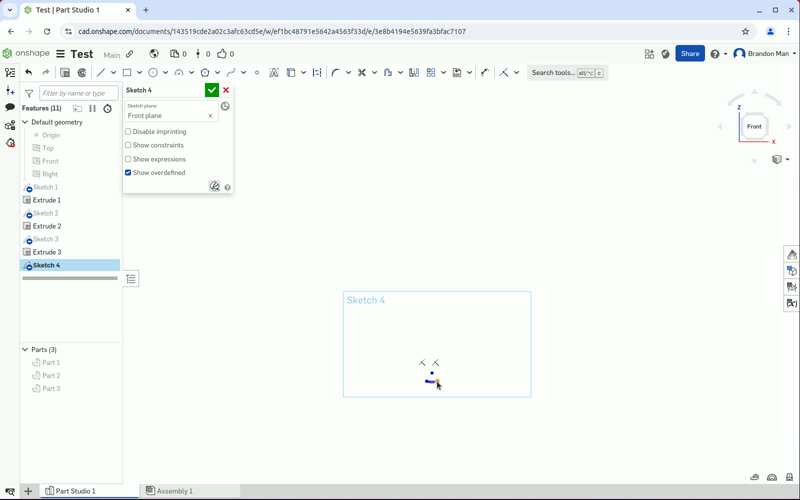
scroll(6)
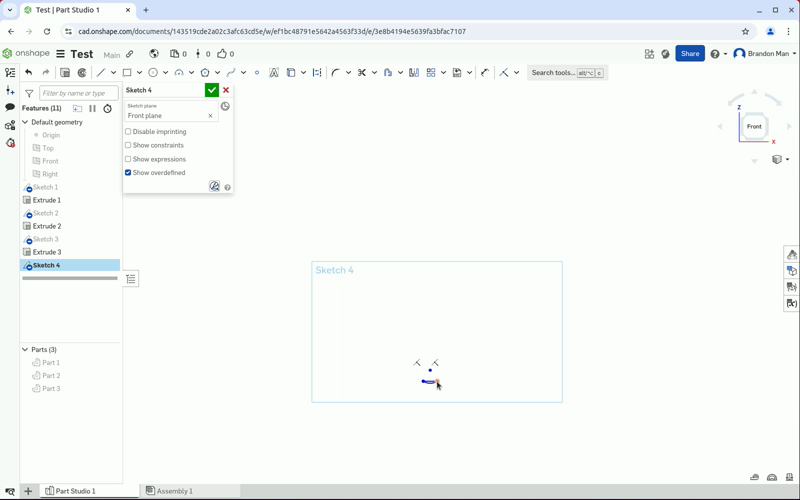
scroll(6)
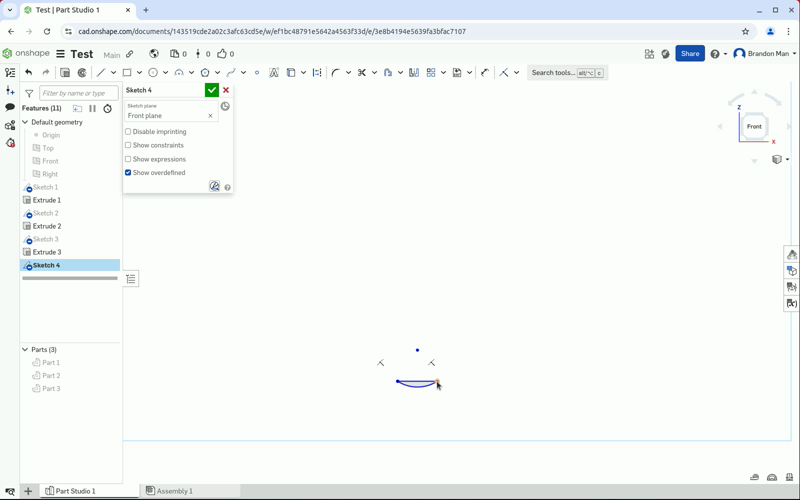
click(437, 381)
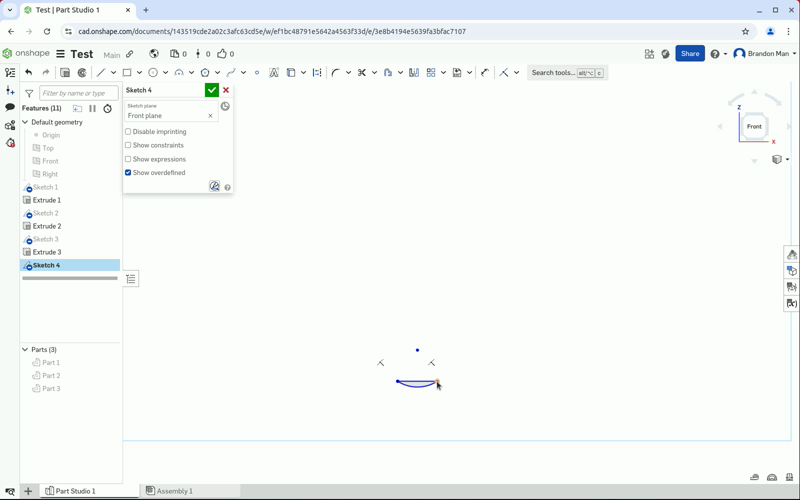
scroll(-6)
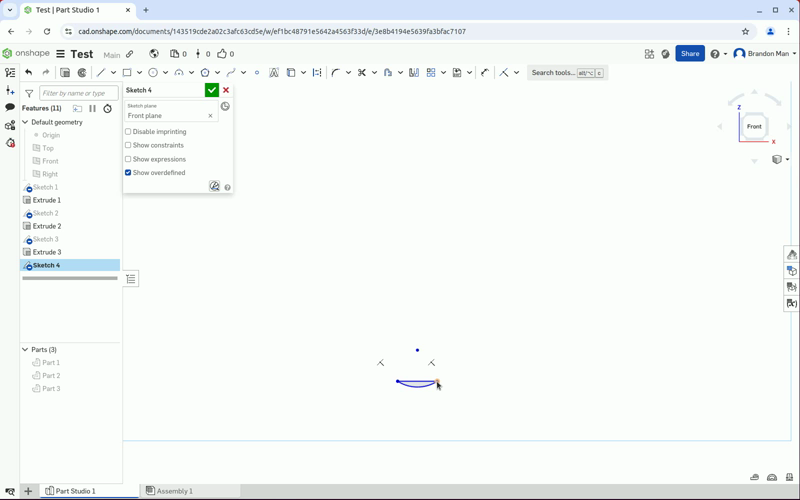
scroll(-6)
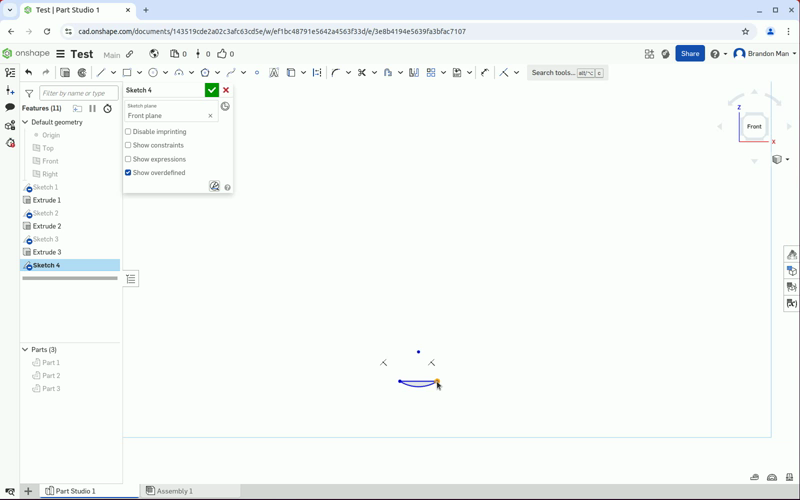
scroll(-6)
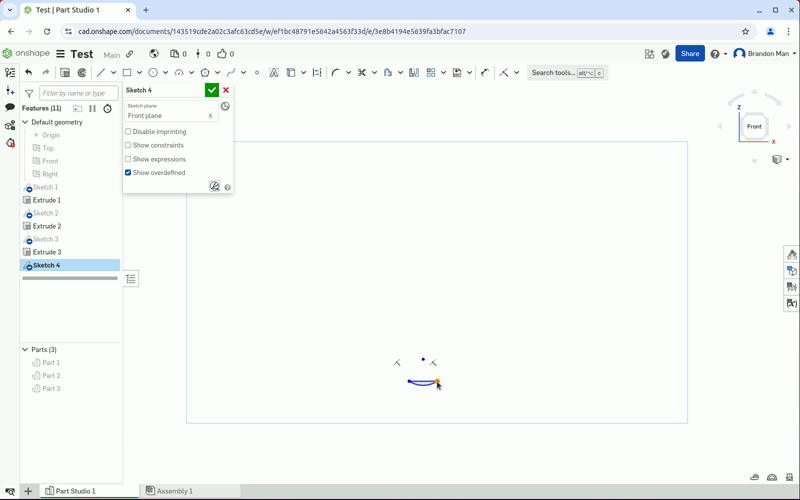
scroll(-6)
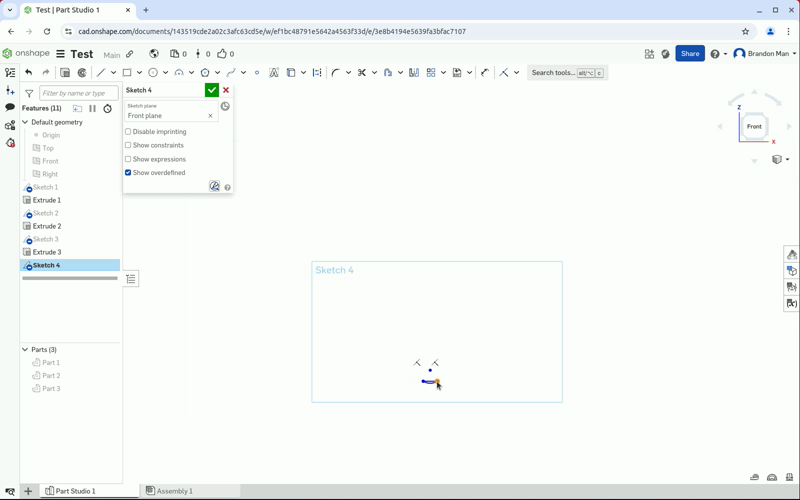
scroll(-6)
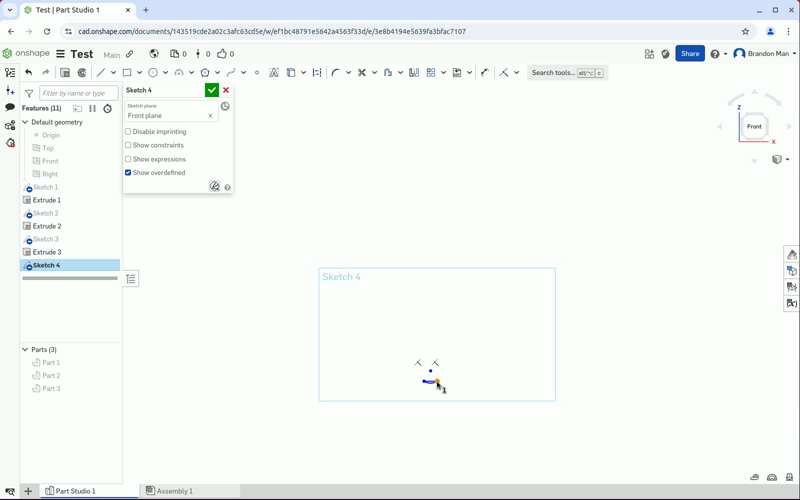
scroll(-6)
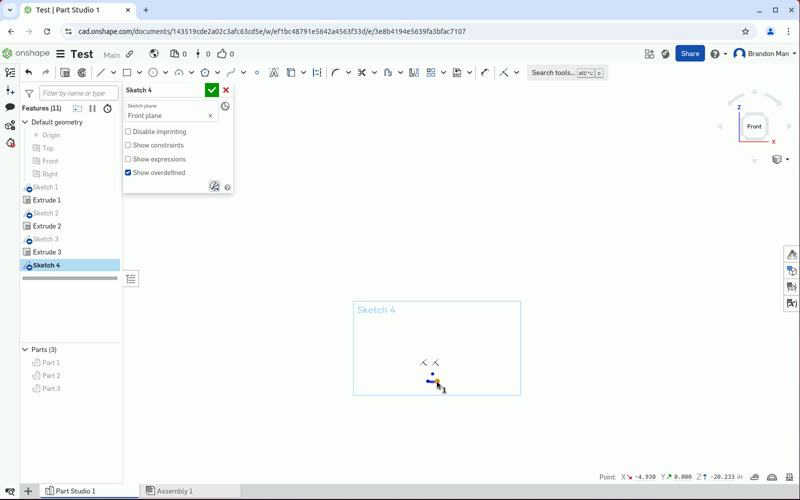
scroll(-6)
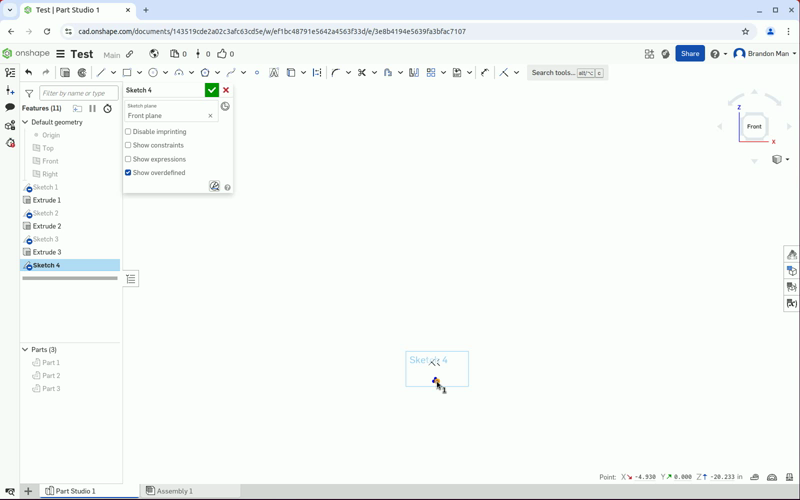
mouse_move(73, 352)
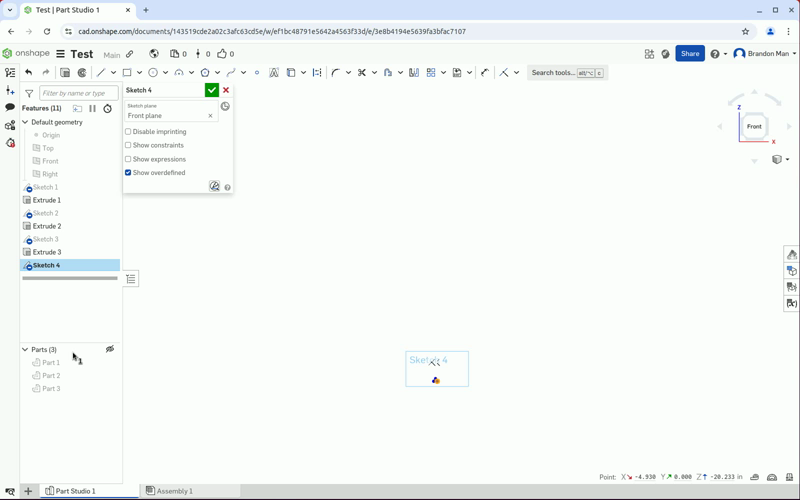
key(shift+y)
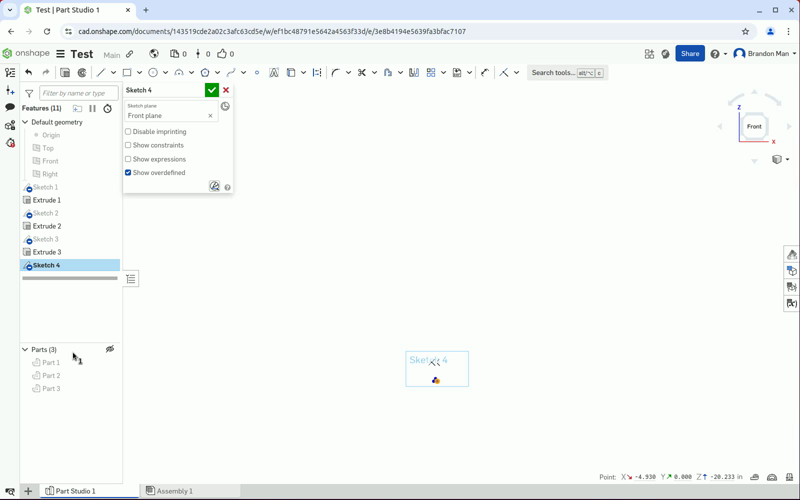
key(shift+e)
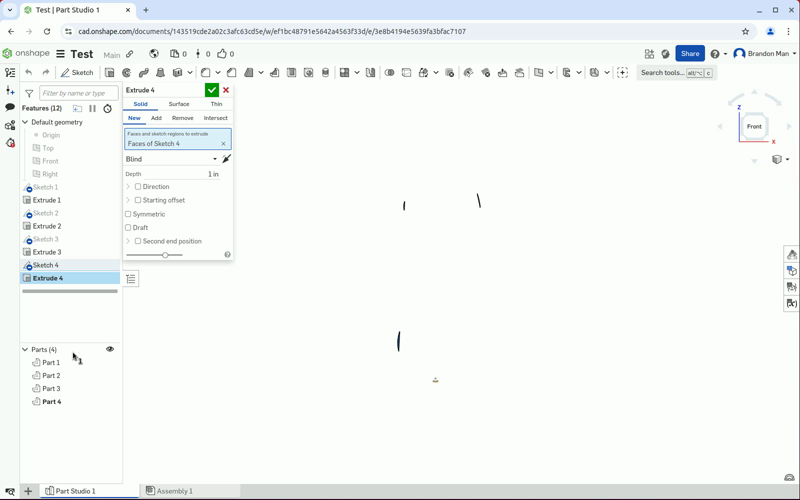
mouse_move(143, 106)
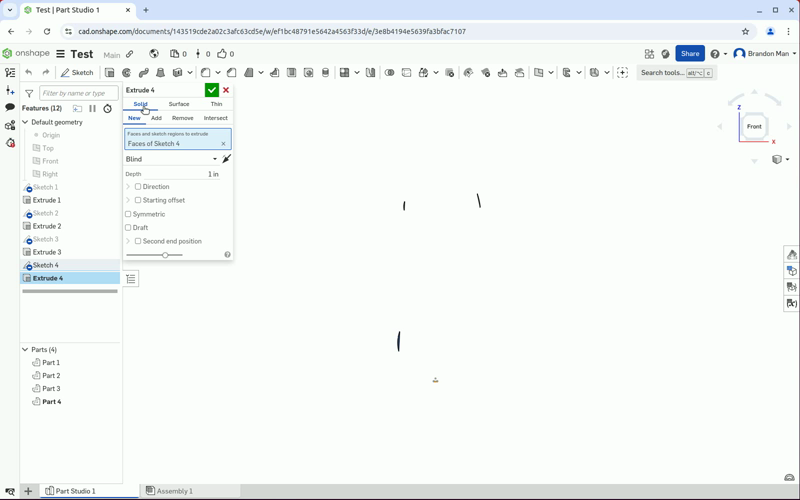
click(143, 106)
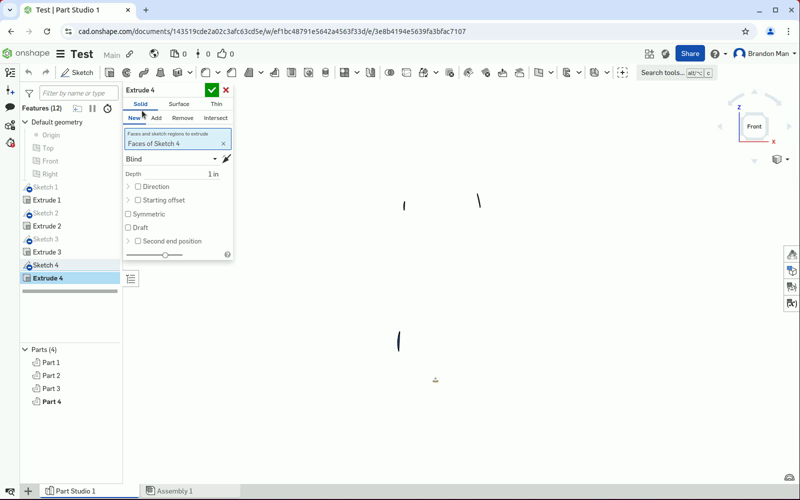
mouse_move(137, 120)
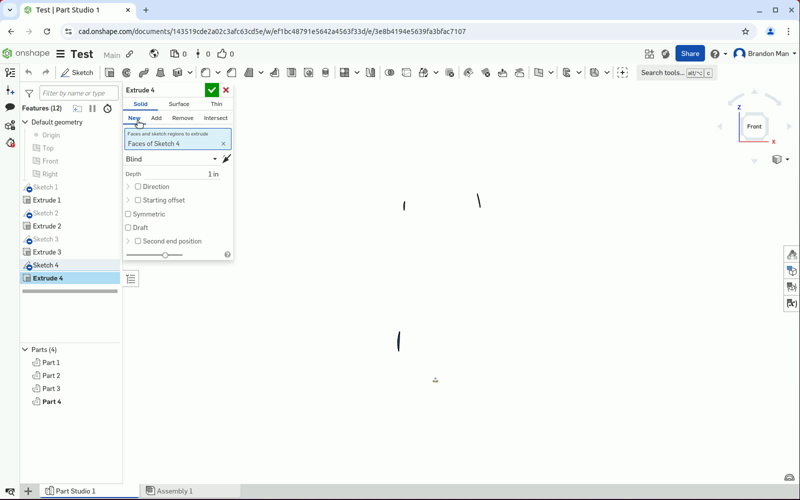
click(137, 120)
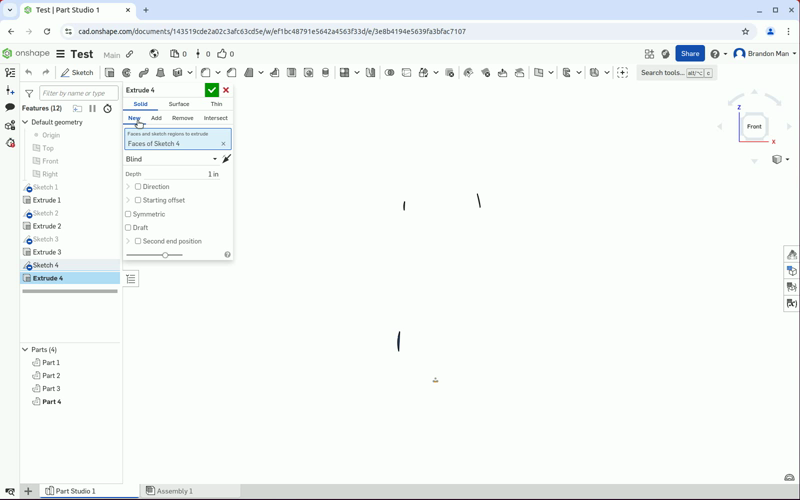
key(tab, 4)
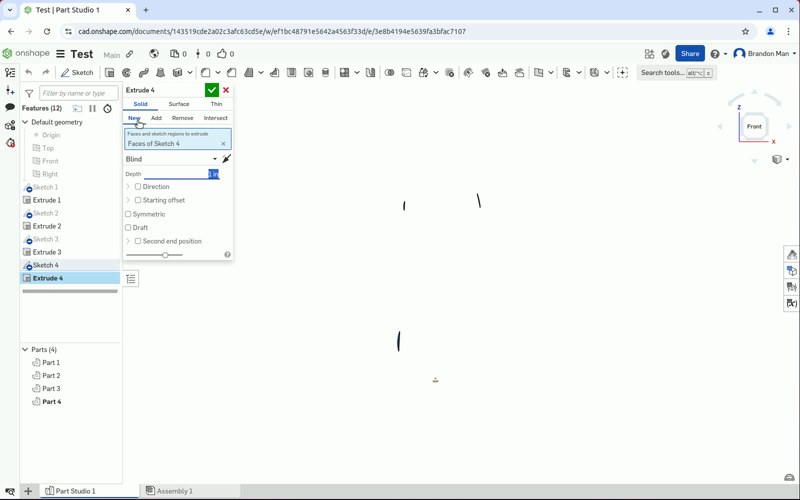
text(4.574)
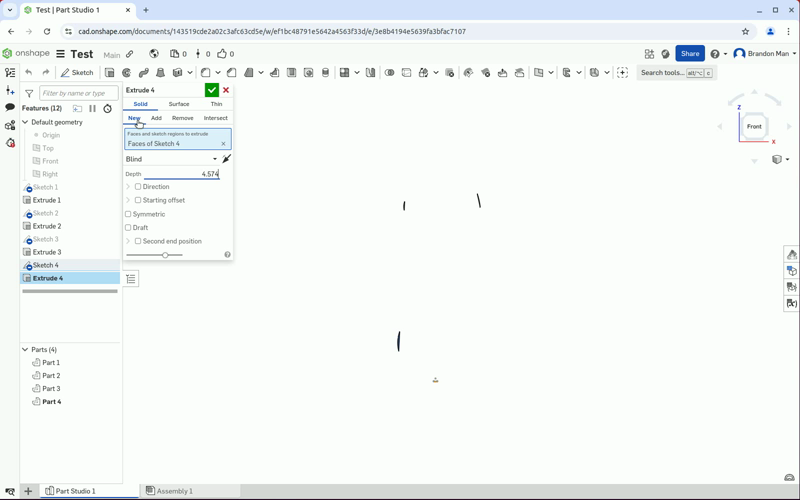
key(enter)
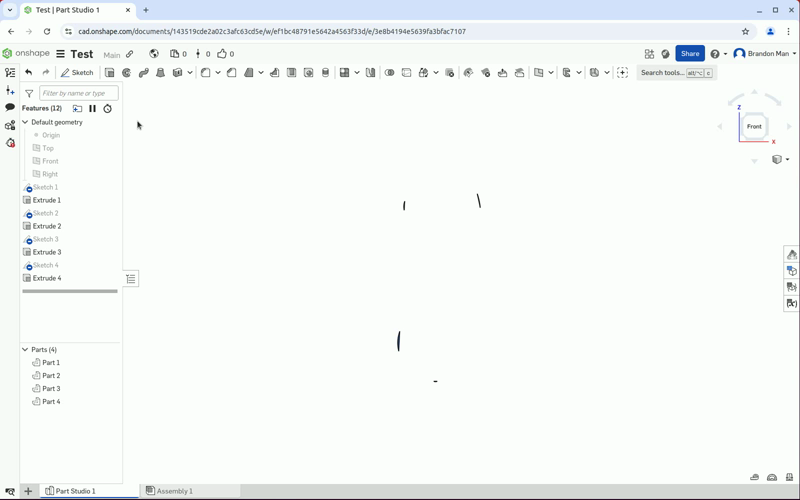
key(shift+h)
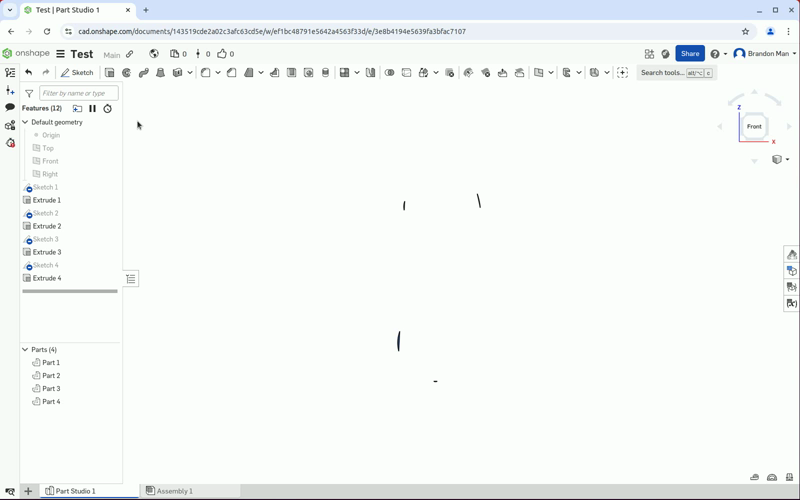
key(shift+h)
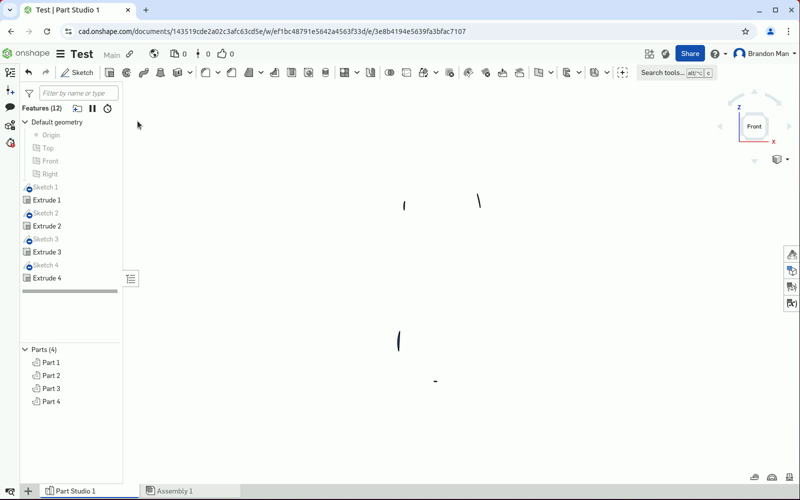
mouse_move(73, 189)
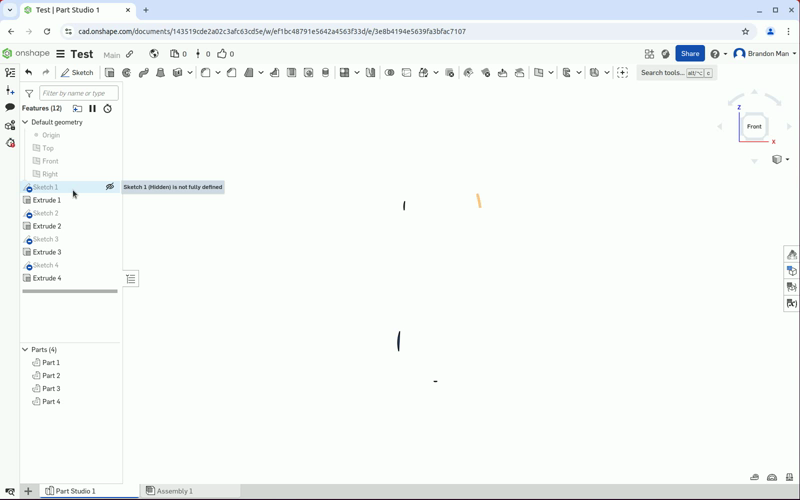
click(73, 189)
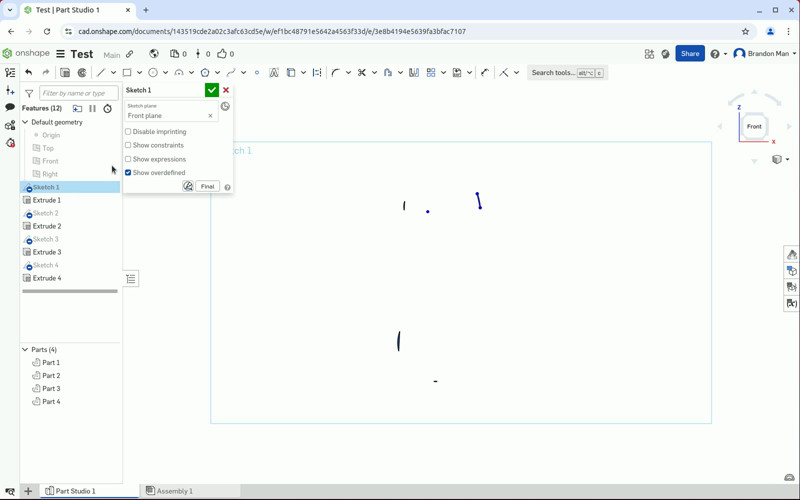
mouse_move(229, 92)
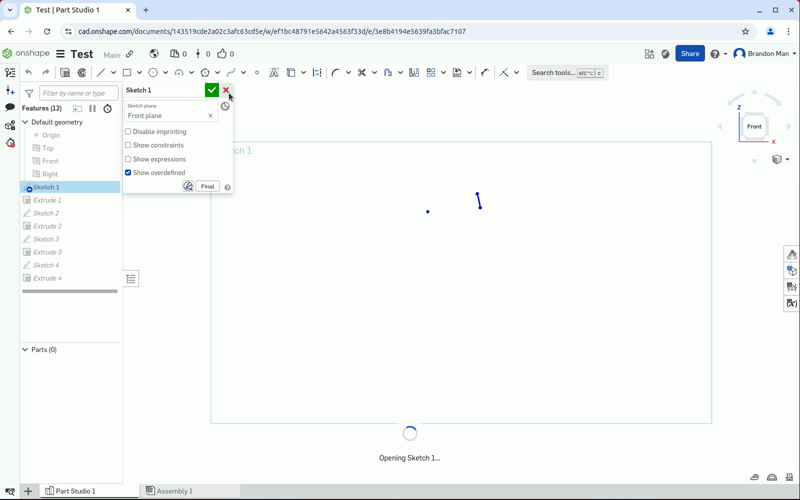
click(229, 92)
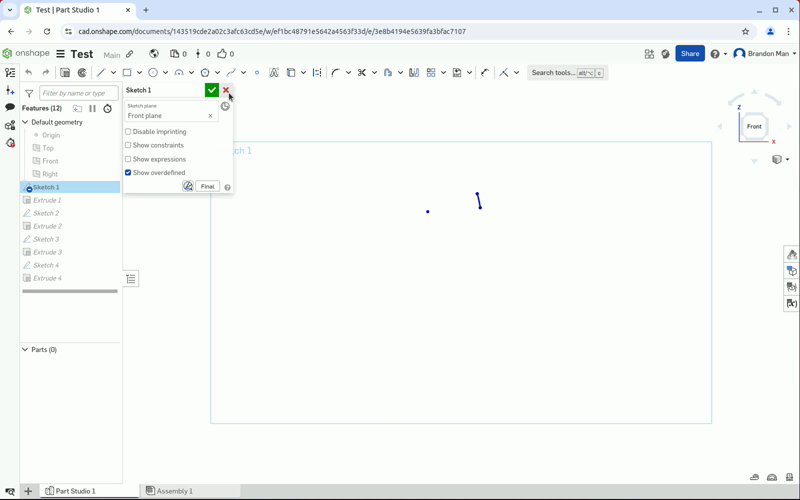
key(shift+s)
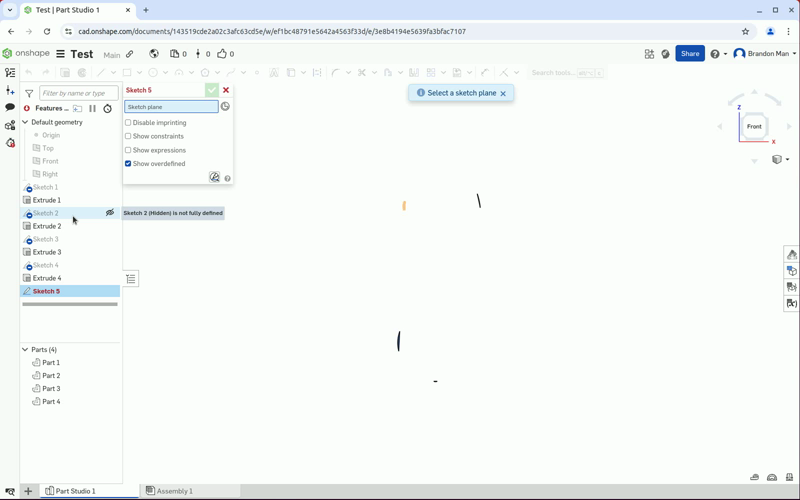
scroll(3)
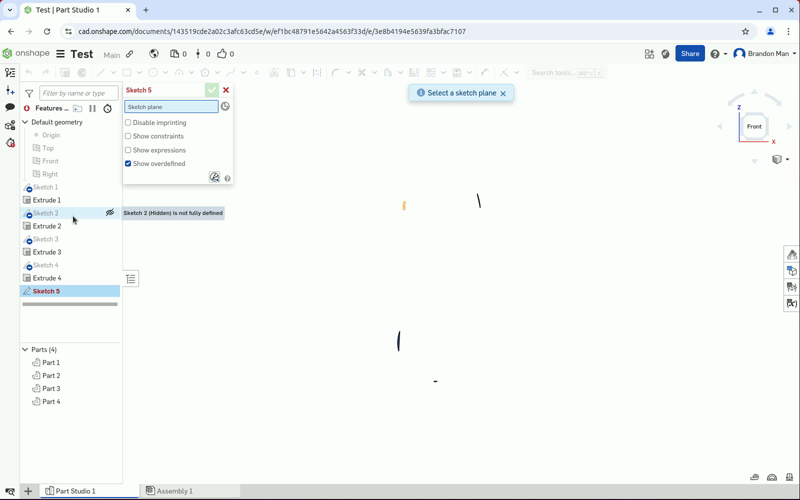
mouse_move(73, 163)
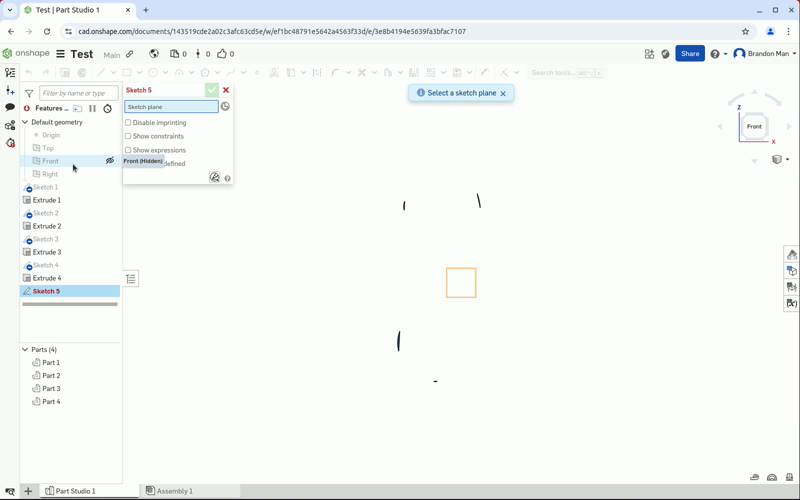
click(73, 163)
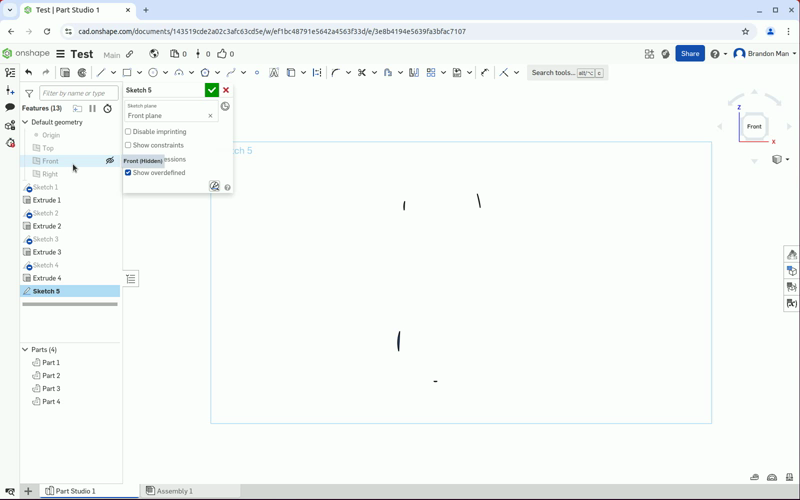
mouse_move(73, 352)
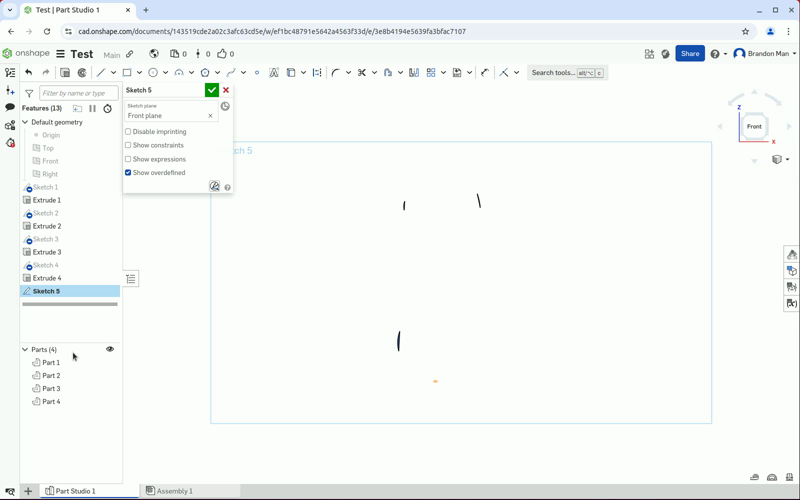
key(y)
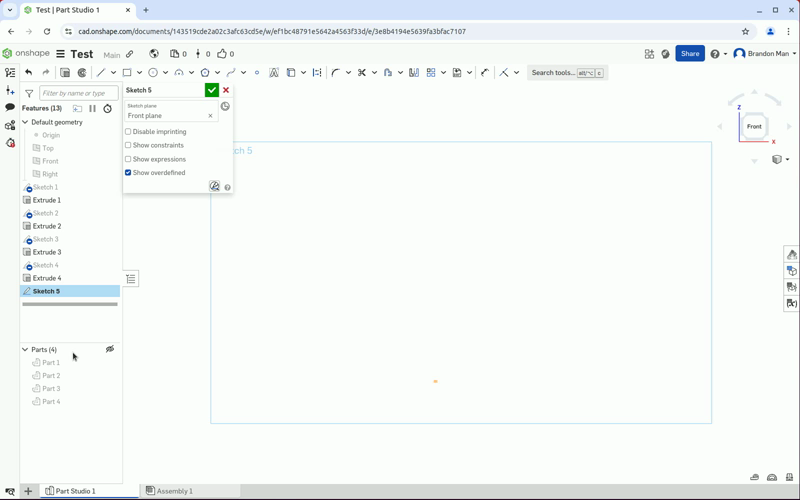
key(l)
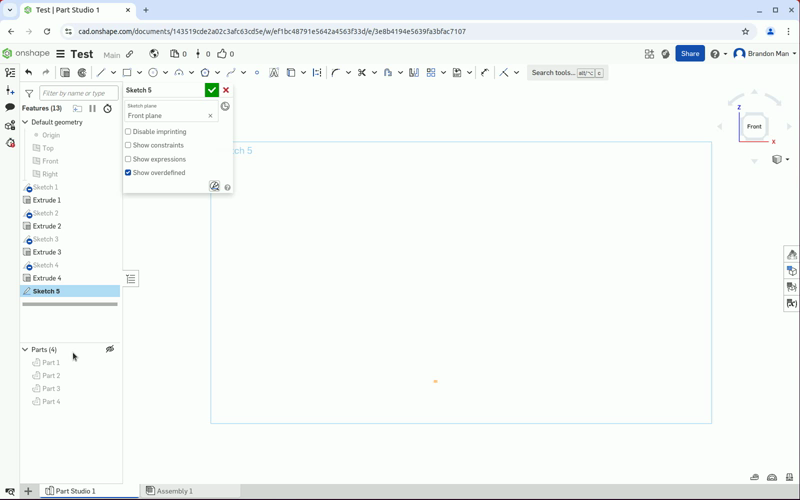
key_down(shift)
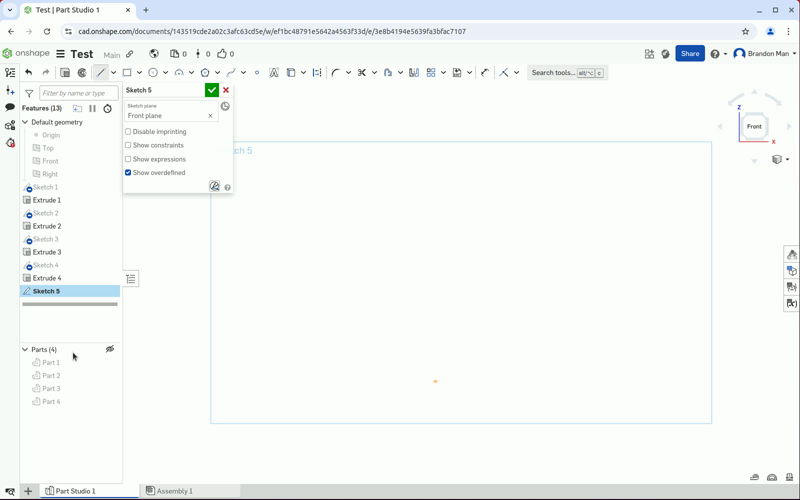
mouse_move(436, 381)
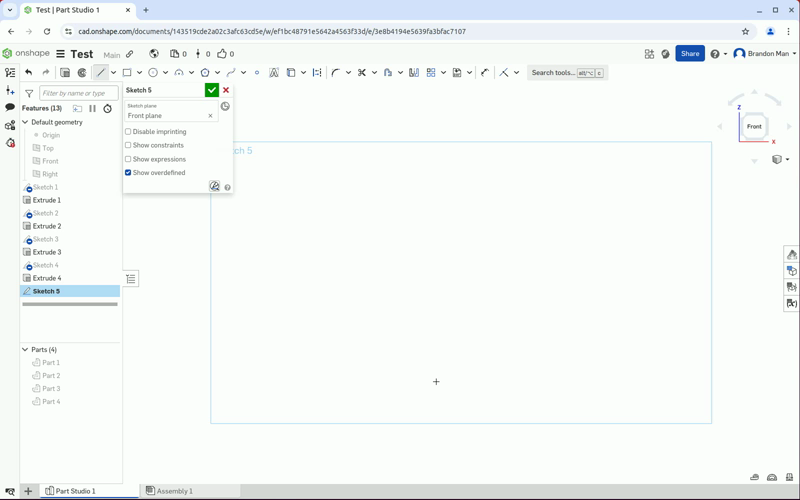
click(436, 381)
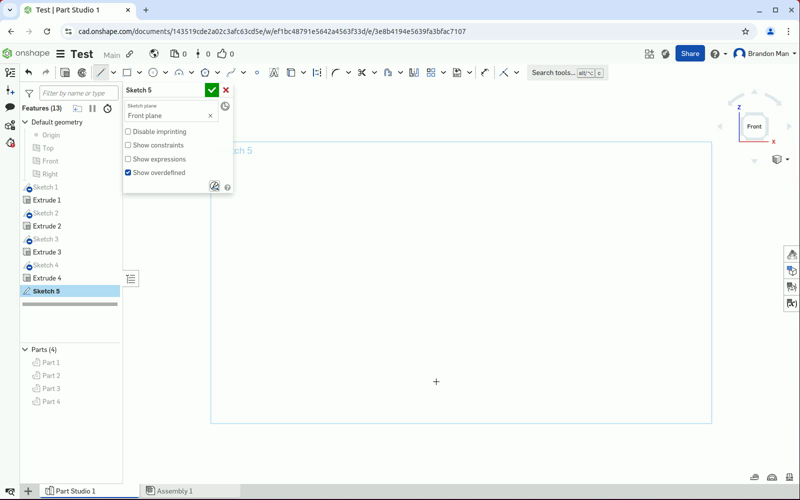
key_up(shift)
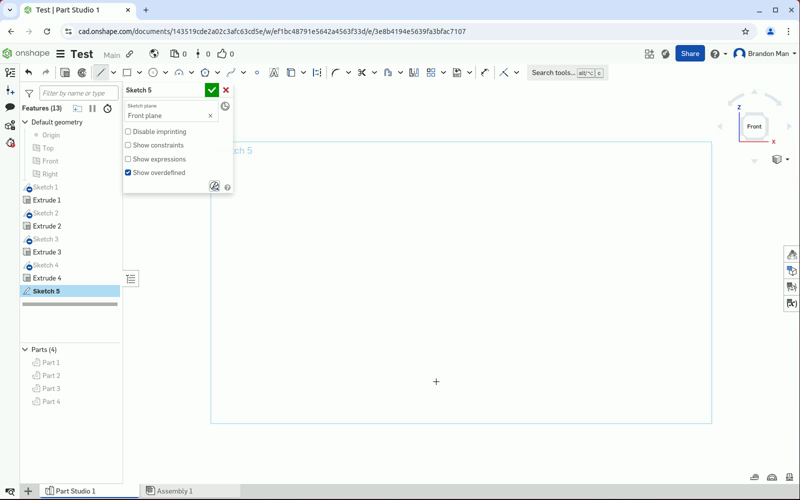
key_down(shift)
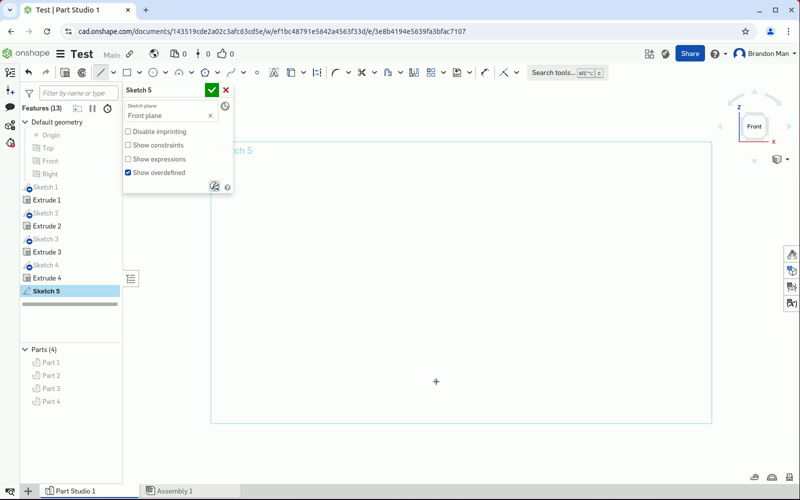
mouse_move(466, 381)
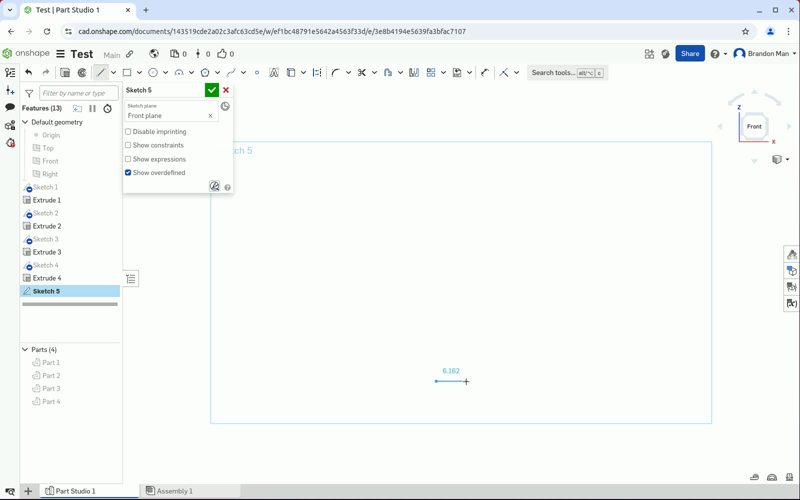
mouse_move(473, 381)
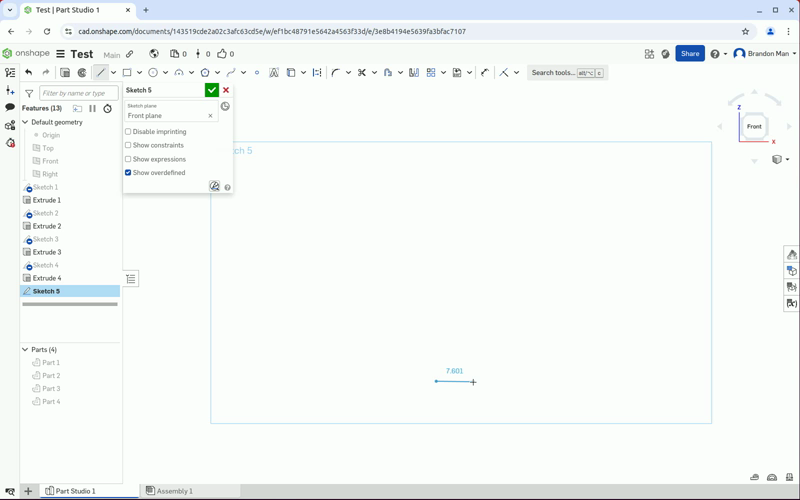
click(473, 381)
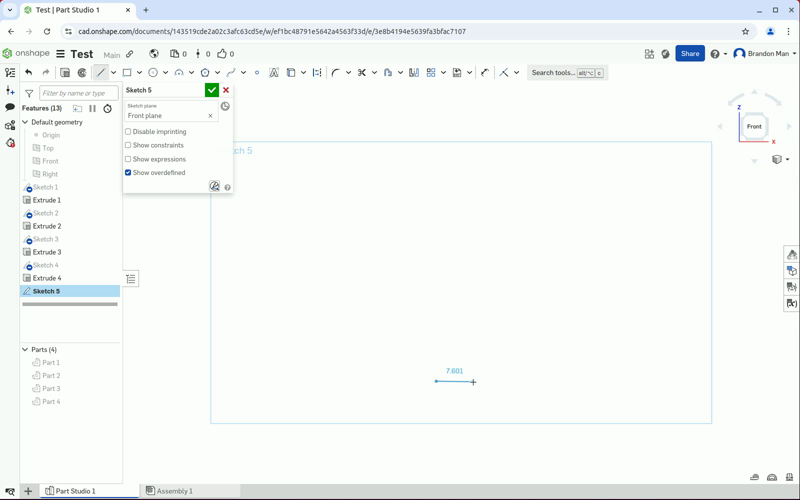
key_up(shift)
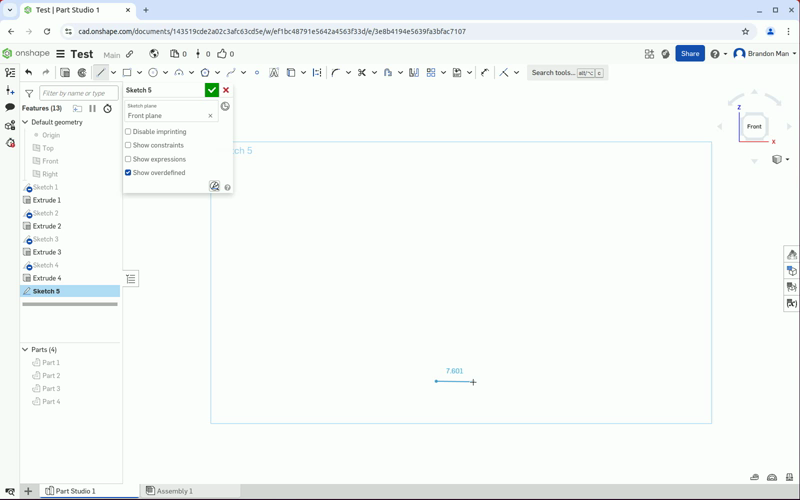
key(esc)
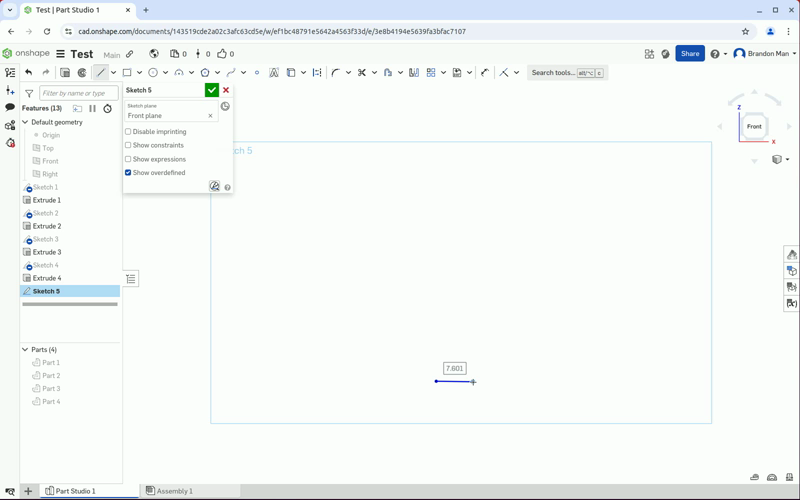
key(a)
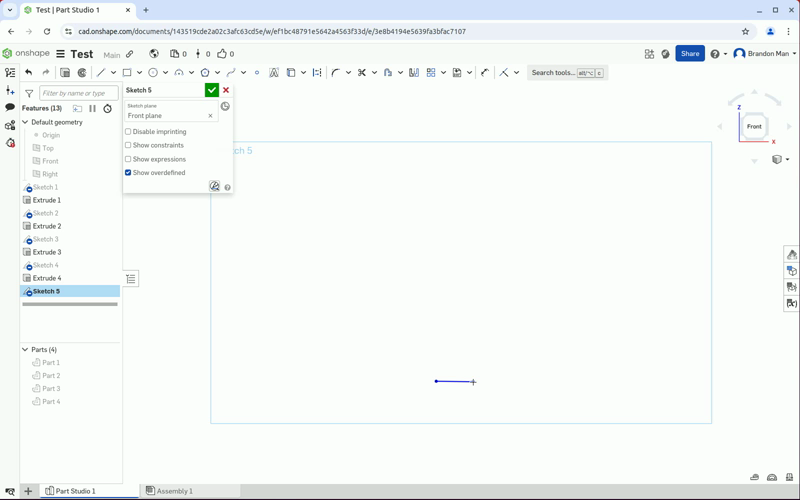
mouse_move(473, 381)
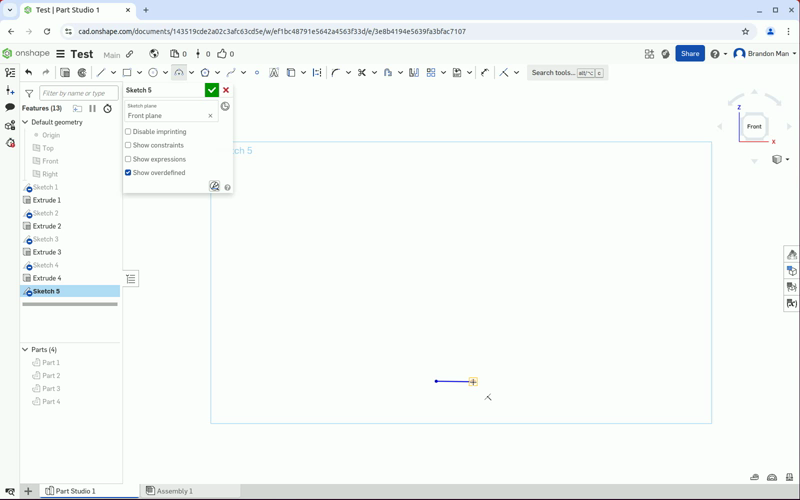
click(473, 381)
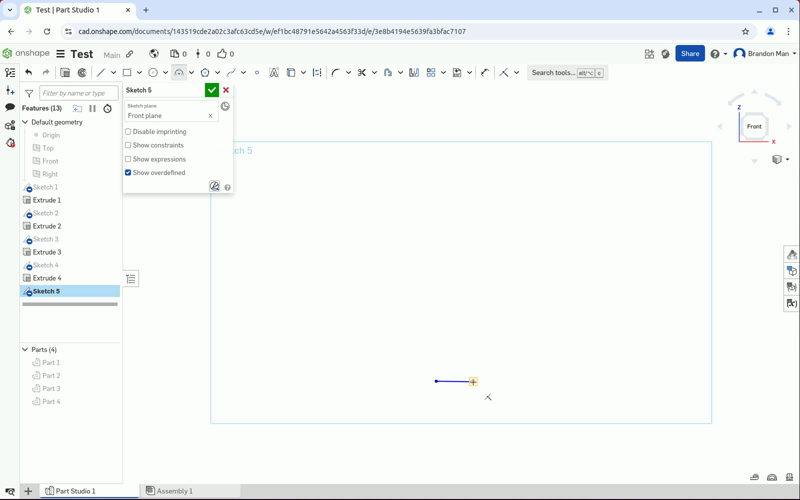
key_down(shift)
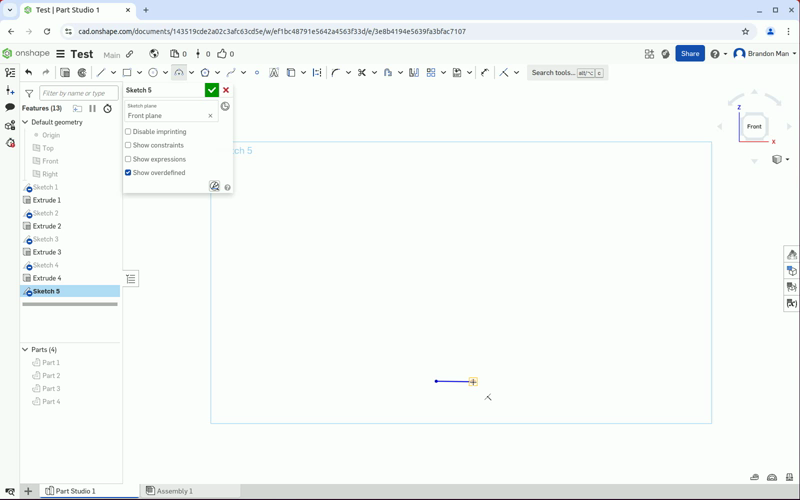
mouse_move(454, 376)
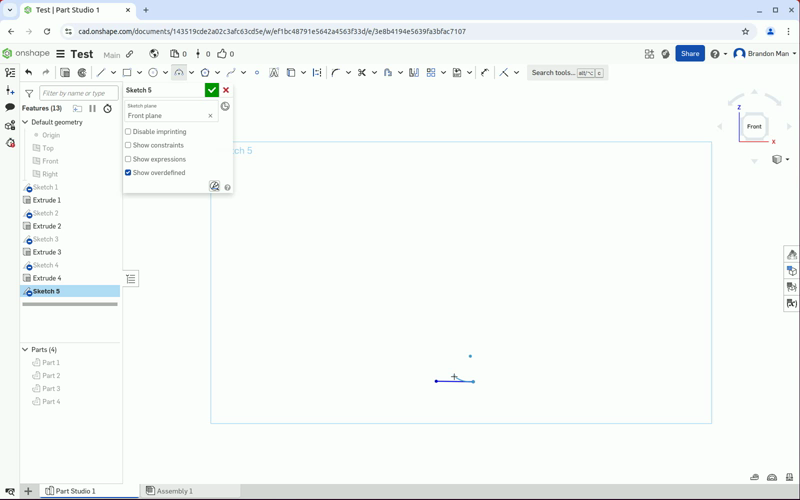
click(454, 376)
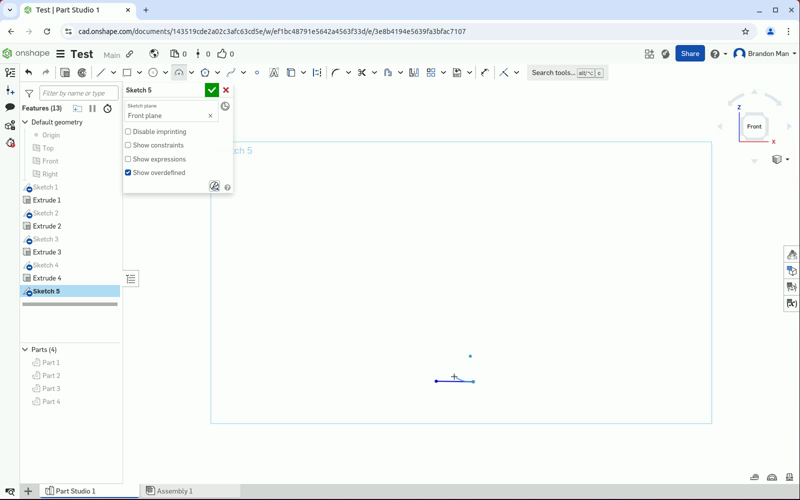
mouse_move(463, 380)
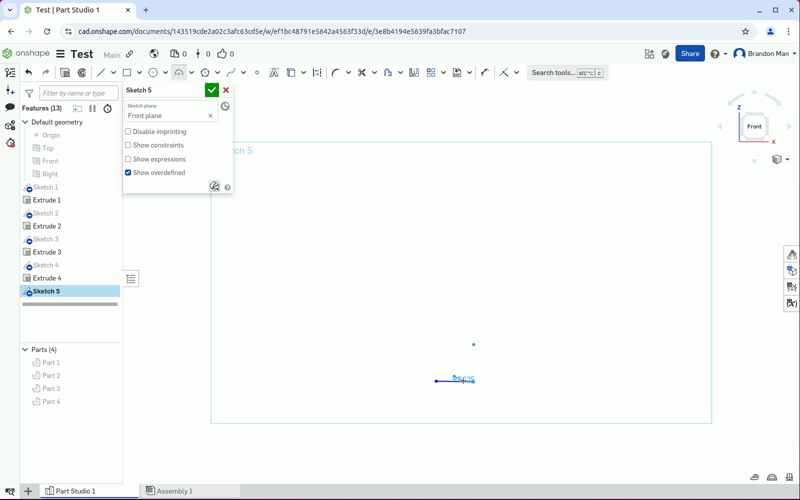
click(463, 380)
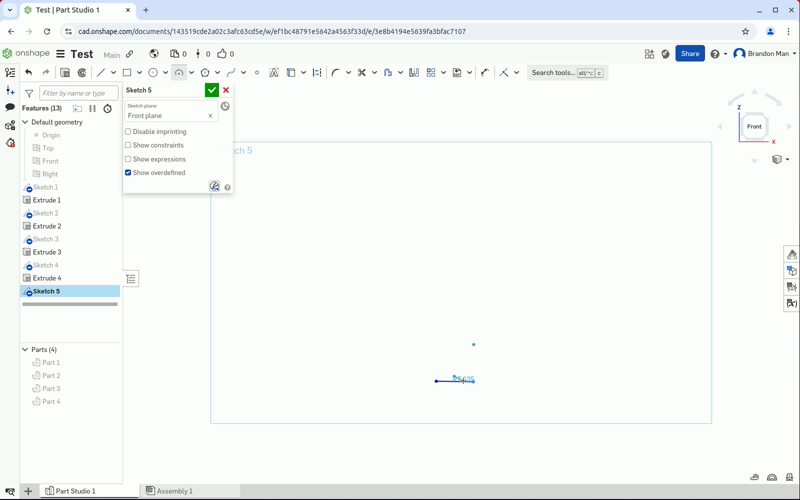
key_up(shift)
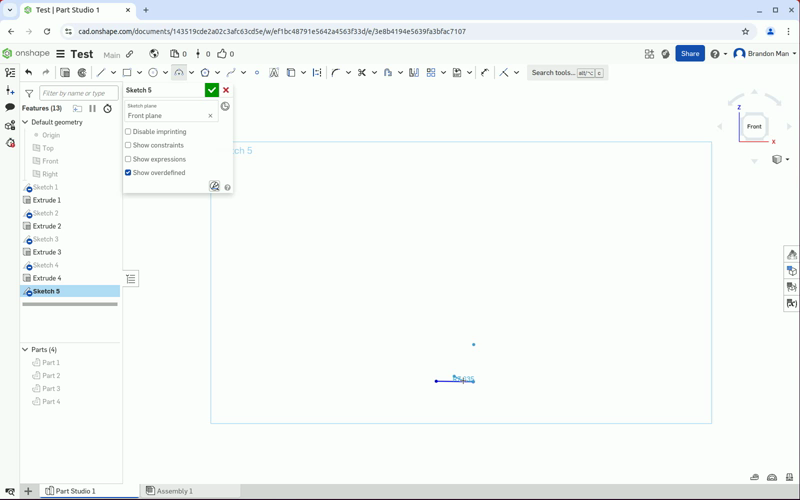
mouse_move(454, 376)
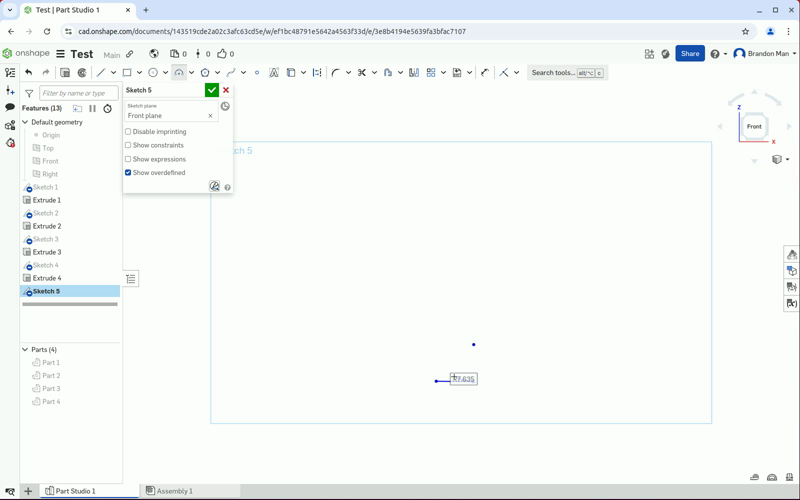
click(454, 376)
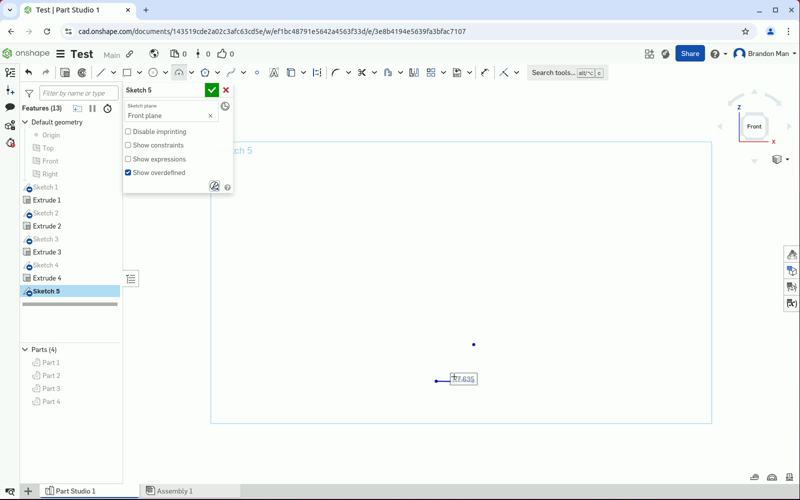
mouse_move(436, 381)
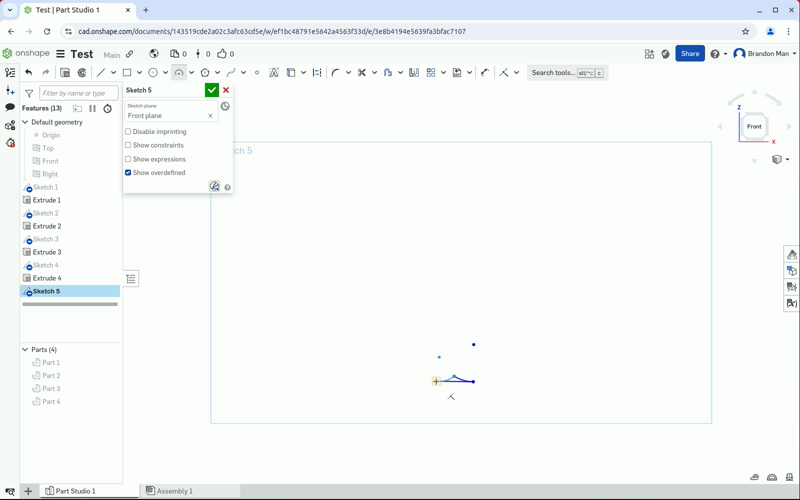
click(436, 381)
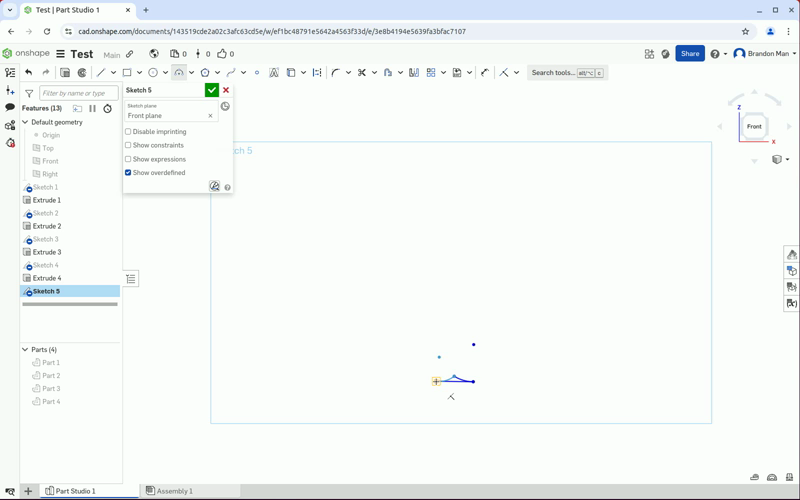
key_down(shift)
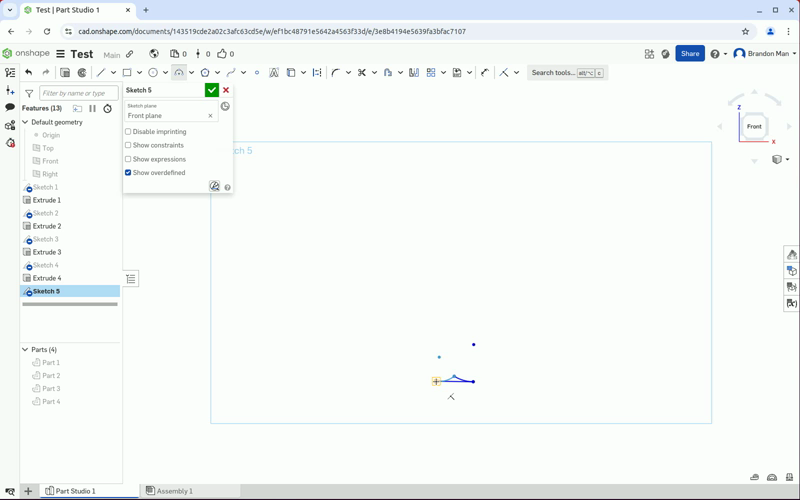
mouse_move(445, 379)
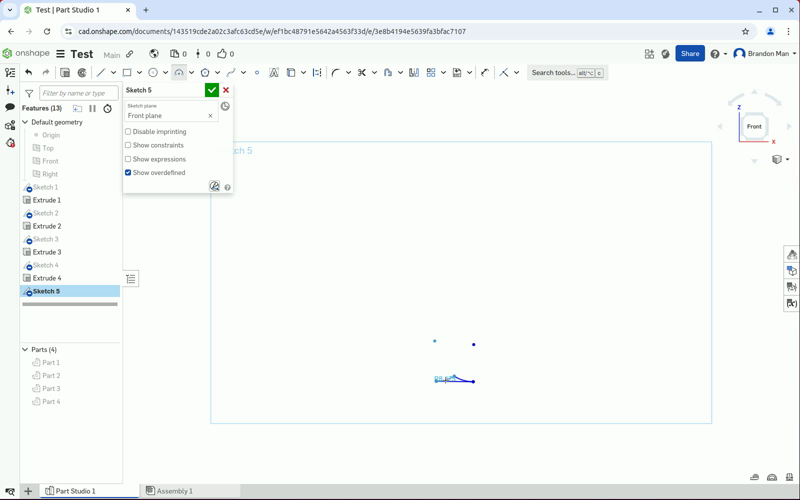
click(445, 379)
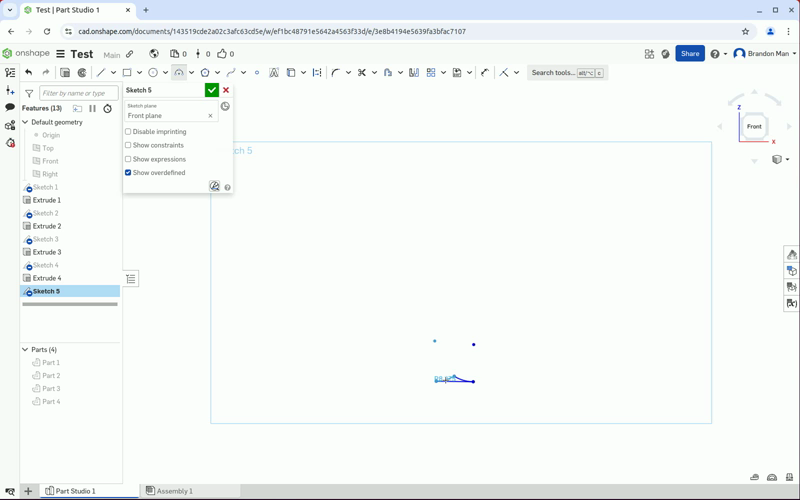
key_up(shift)
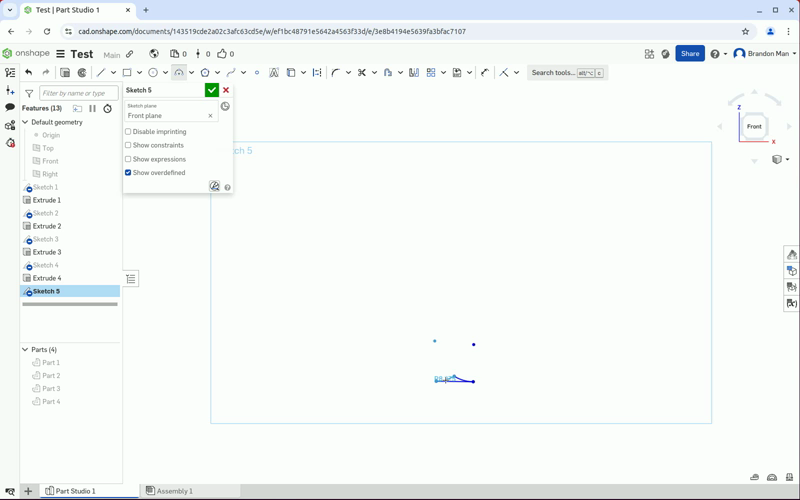
key(esc)
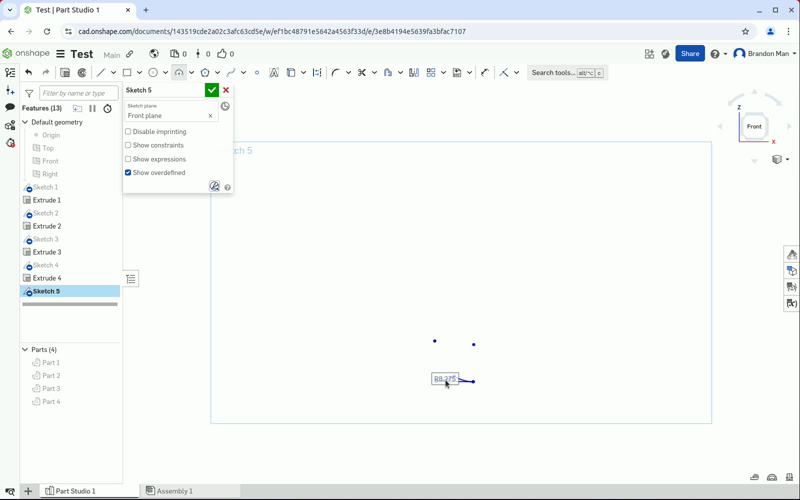
mouse_move(444, 379)
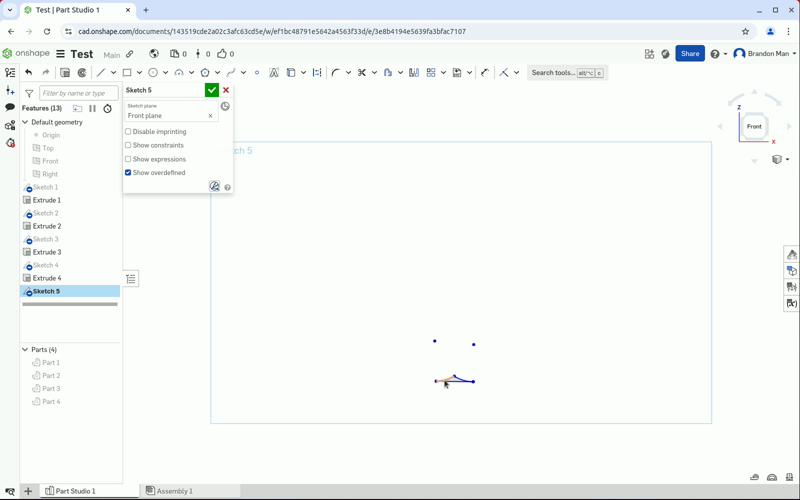
scroll(6)
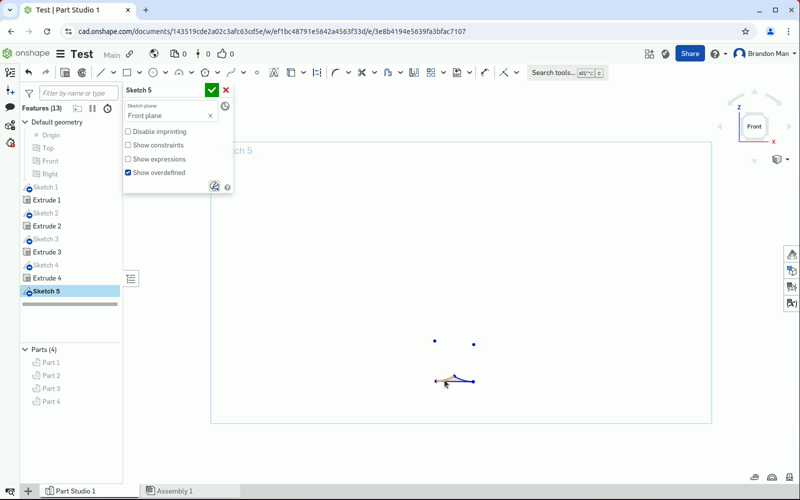
scroll(6)
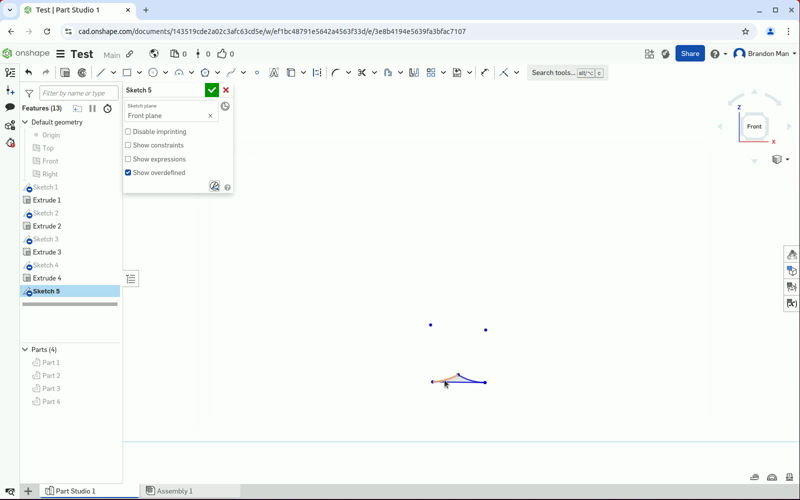
scroll(6)
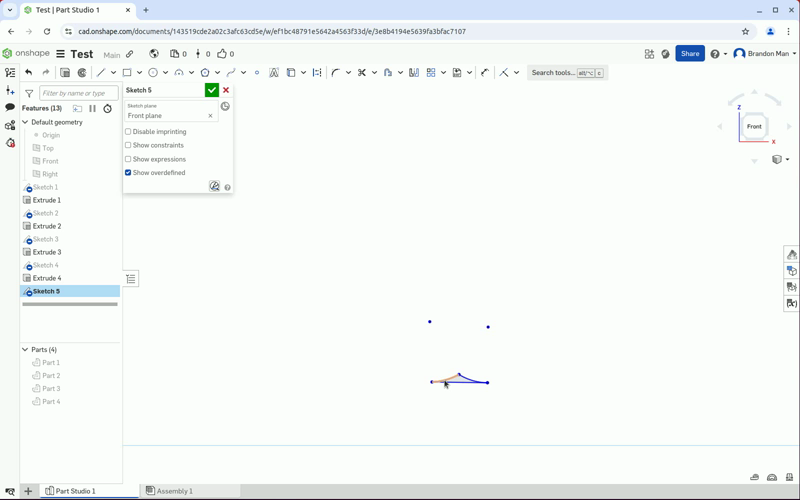
scroll(6)
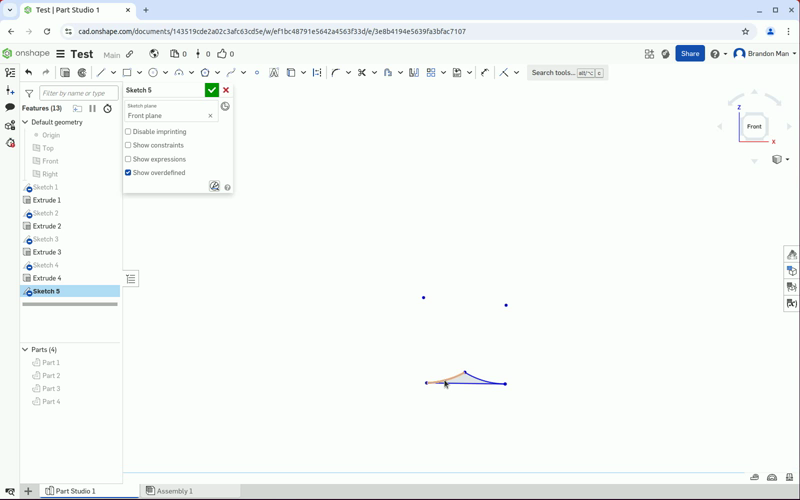
scroll(6)
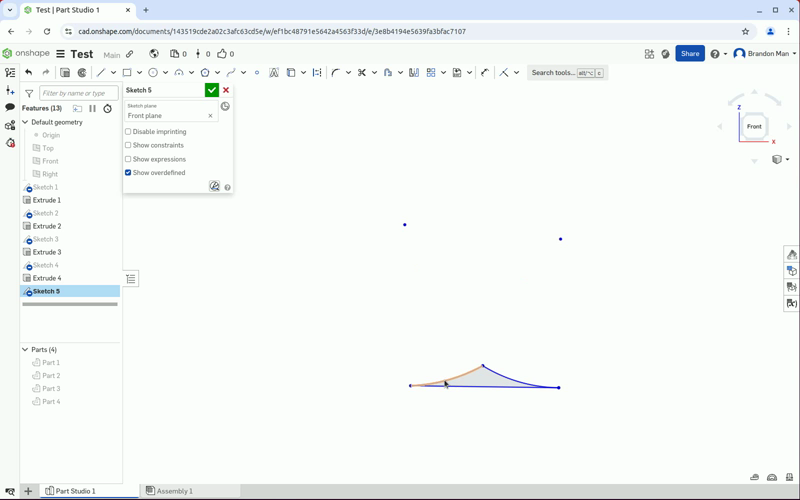
scroll(6)
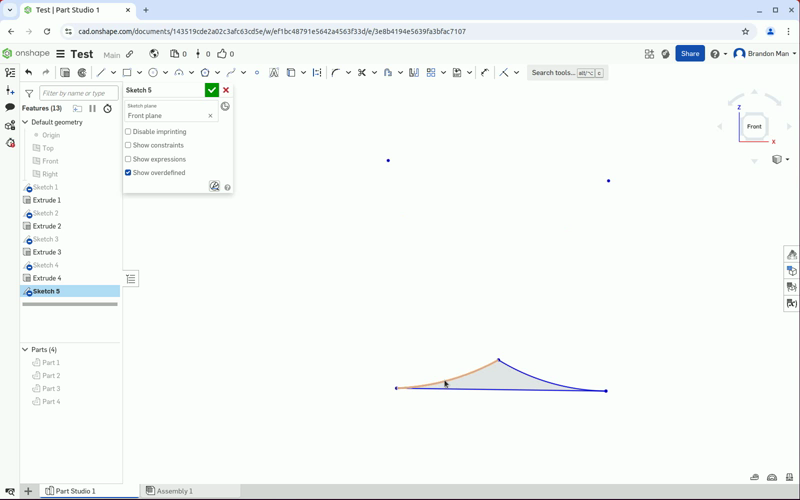
scroll(6)
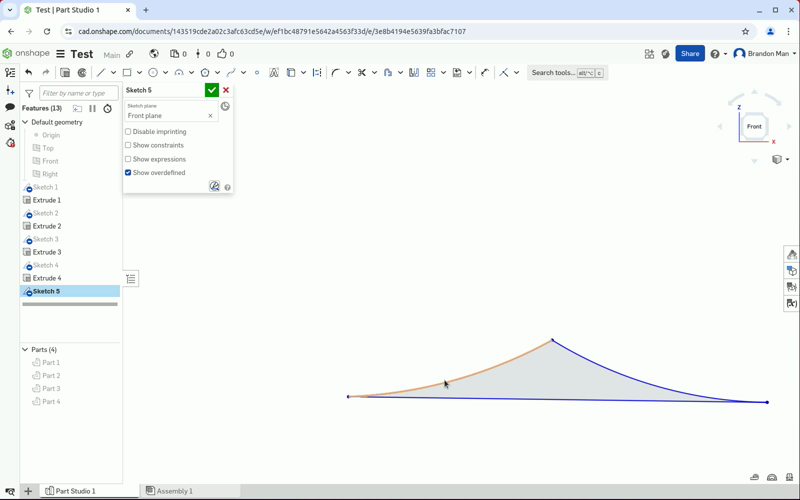
click(444, 379)
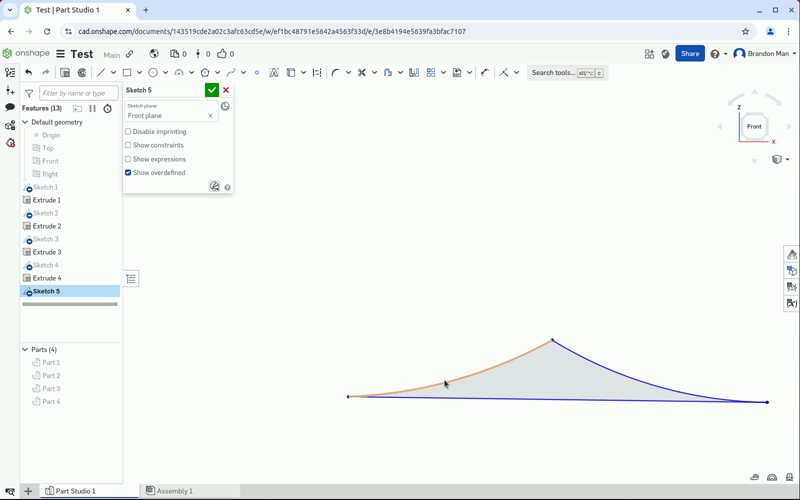
scroll(-6)
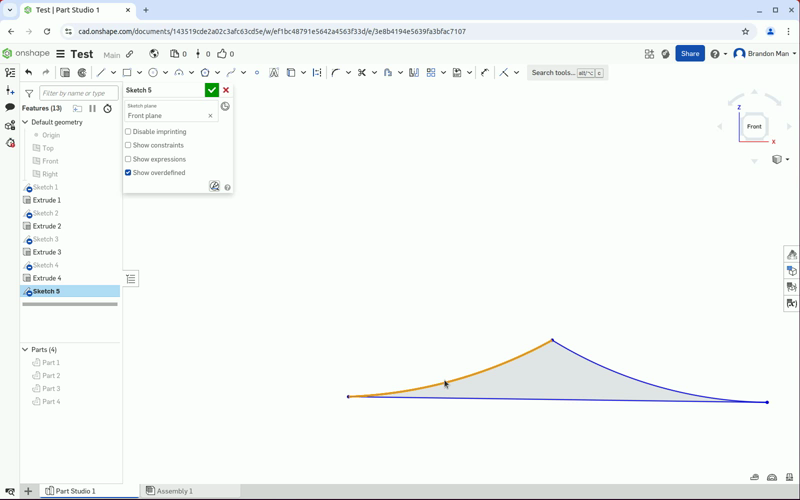
scroll(-6)
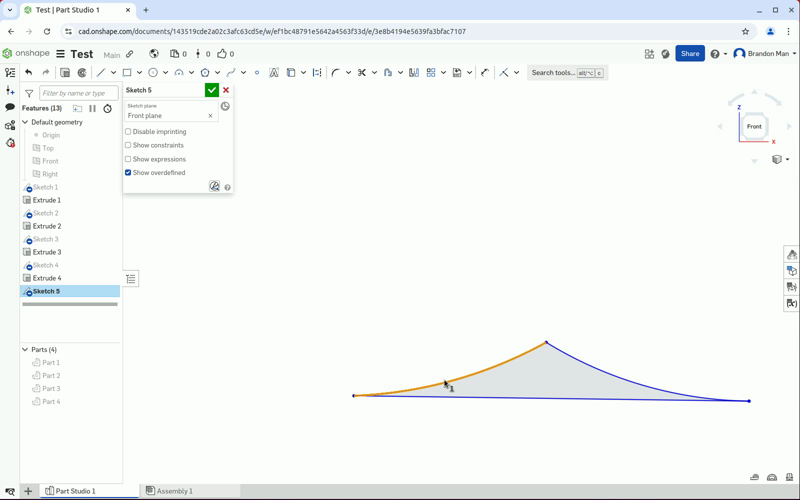
scroll(-6)
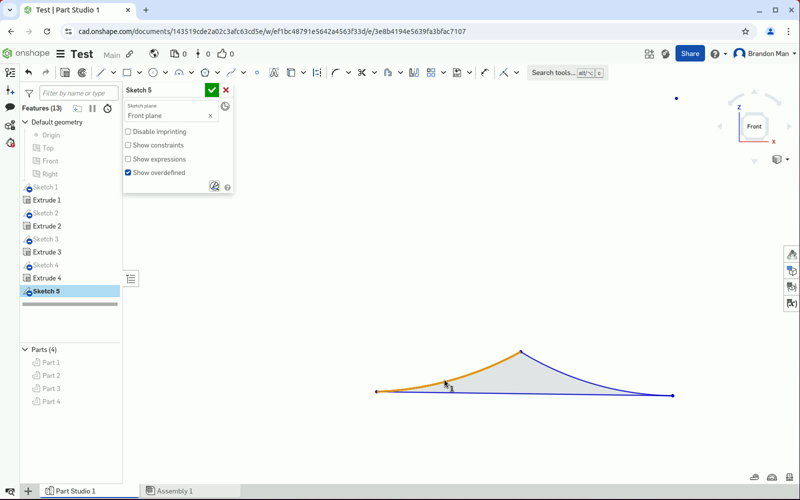
scroll(-6)
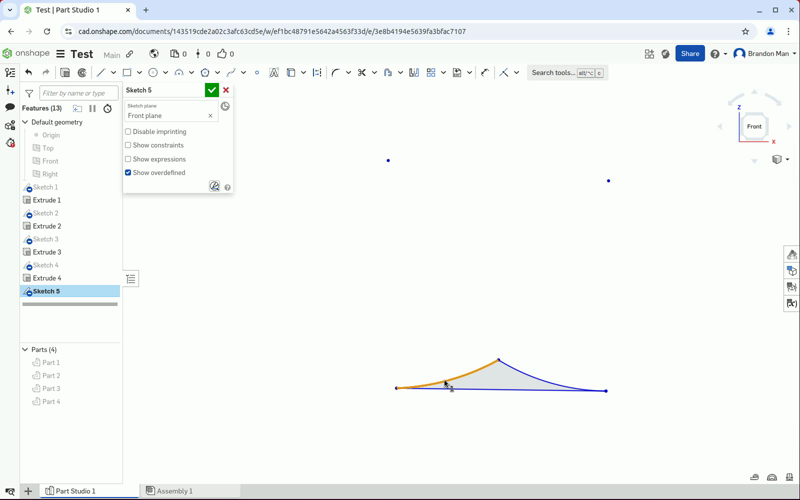
scroll(-6)
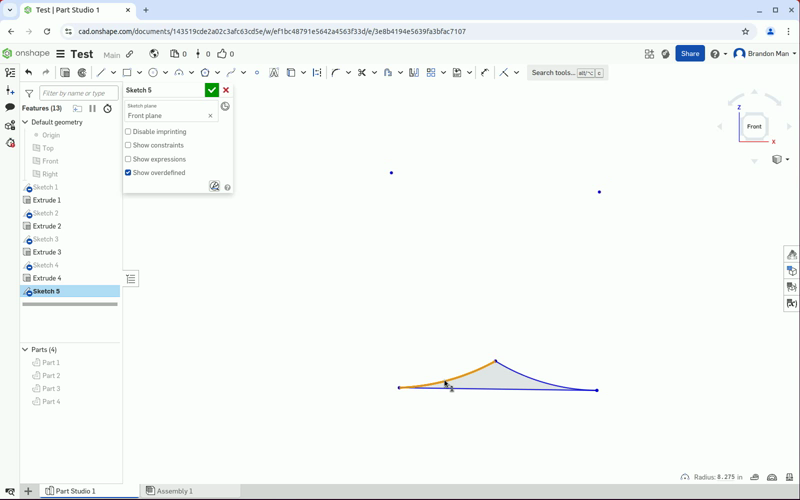
scroll(-6)
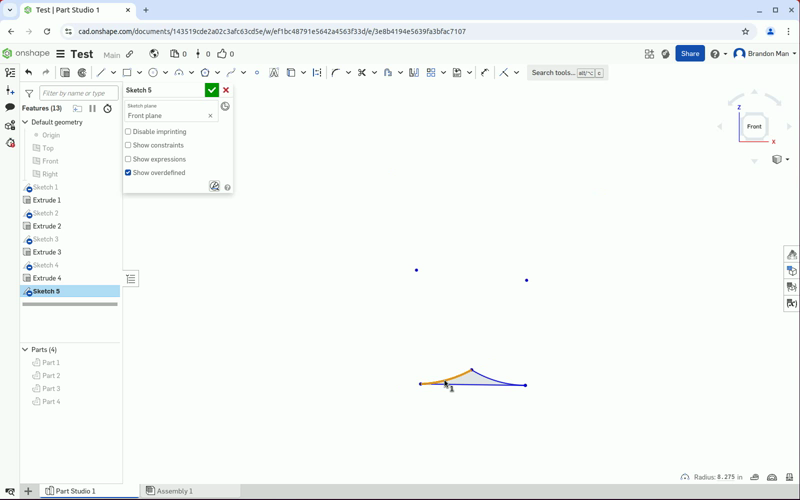
scroll(-6)
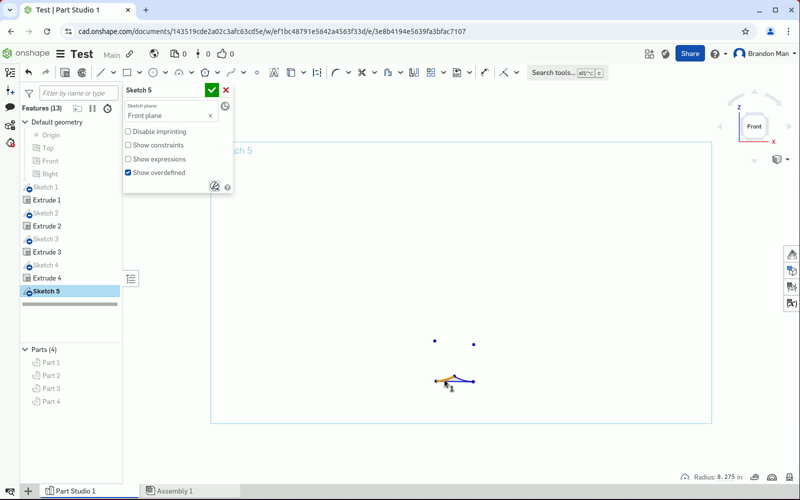
mouse_move(73, 352)
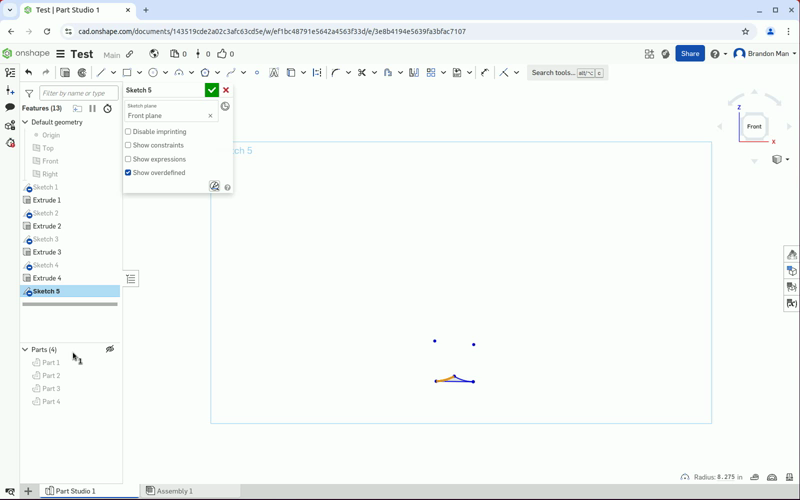
key(shift+y)
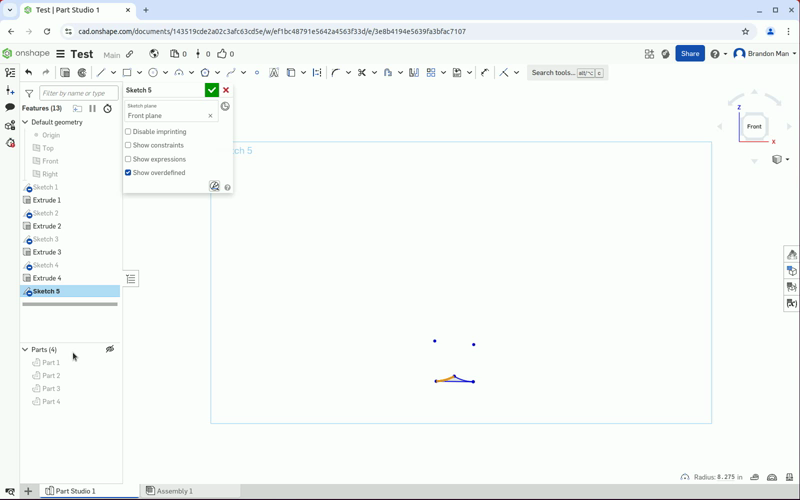
key(shift+e)
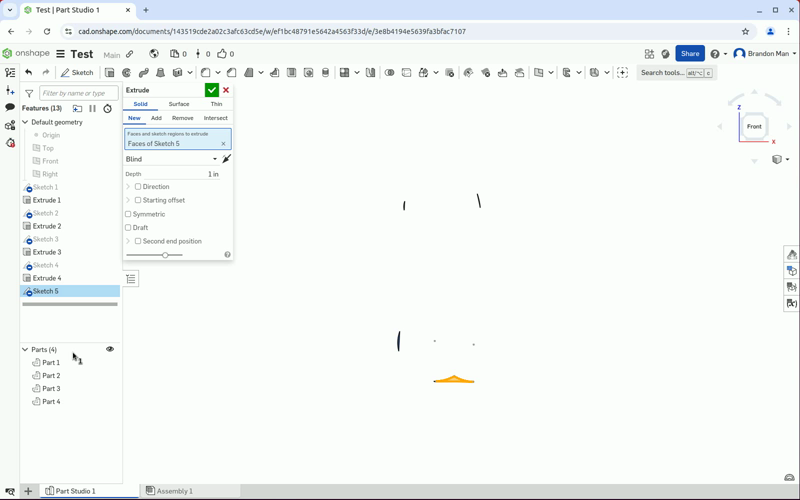
mouse_move(143, 106)
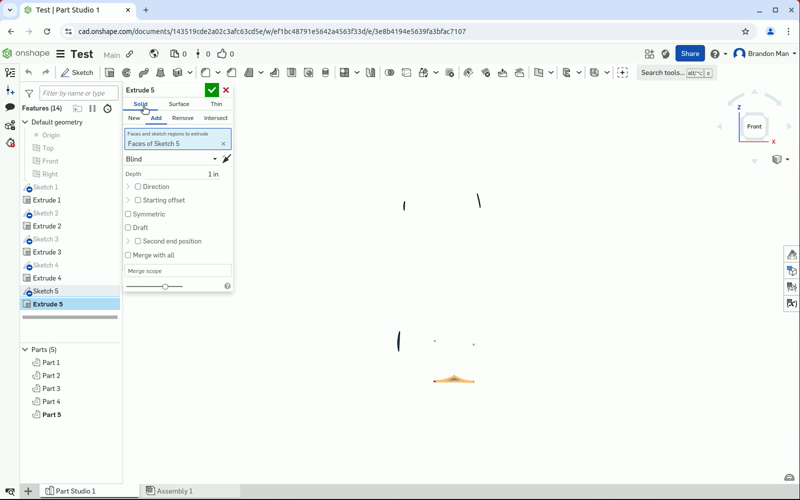
click(143, 106)
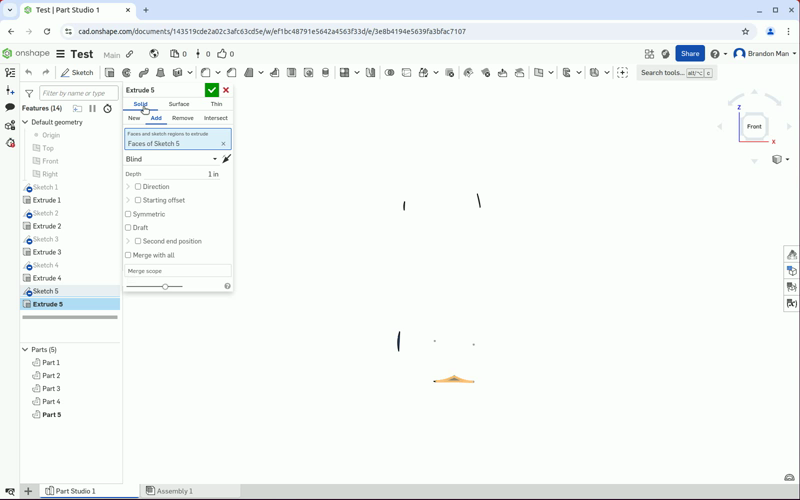
mouse_move(137, 120)
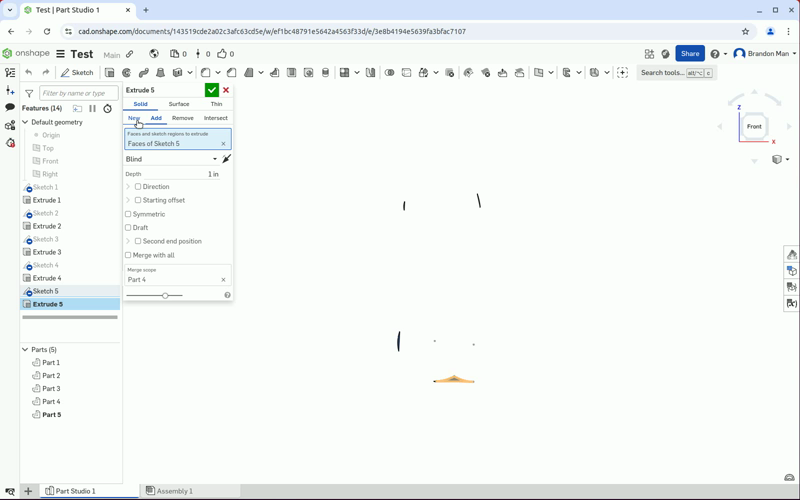
click(137, 120)
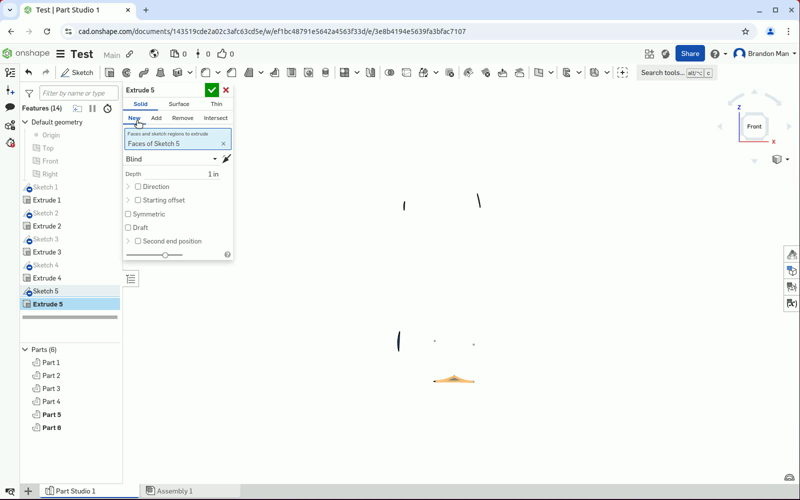
key(tab, 4)
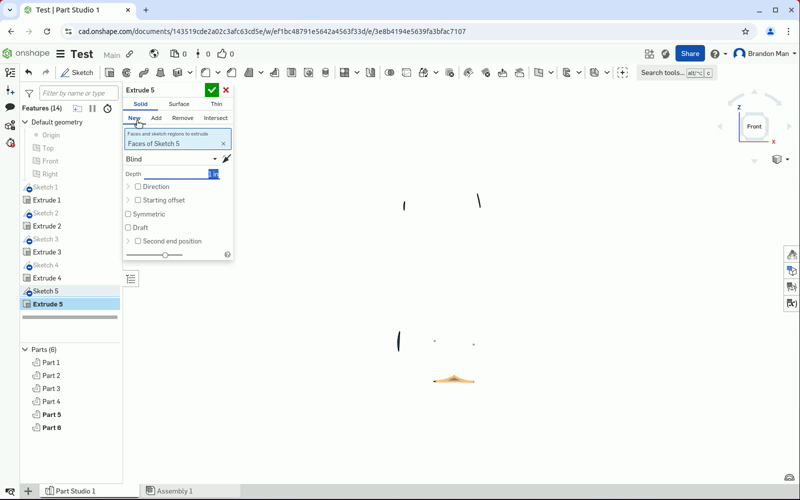
text(4.574)
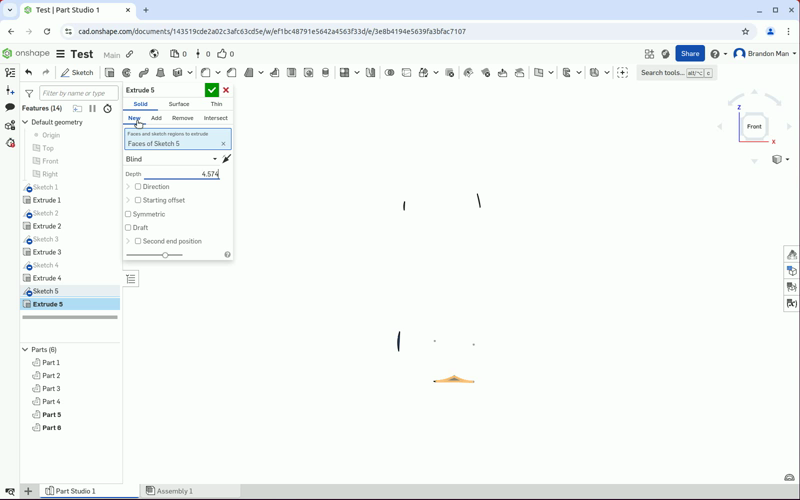
key(enter)
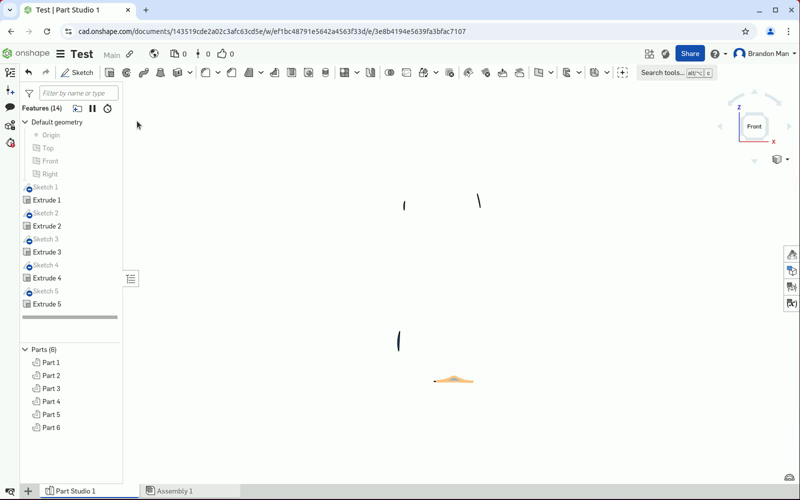
key(shift+h)
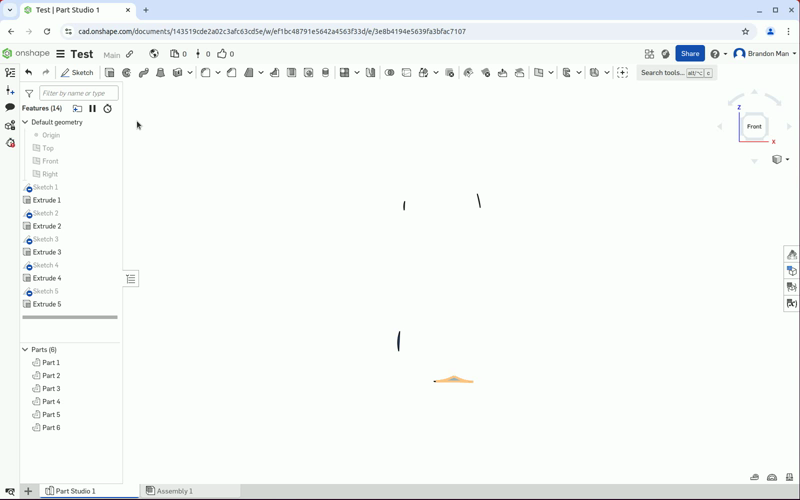
key(shift+h)
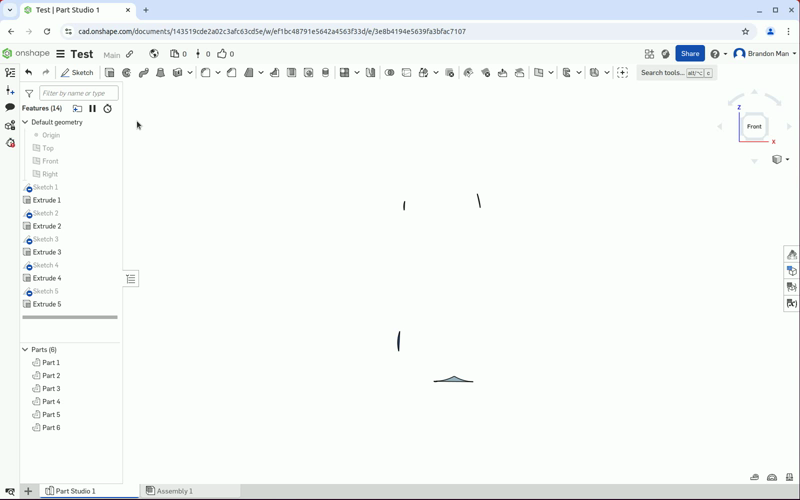
mouse_move(73, 189)
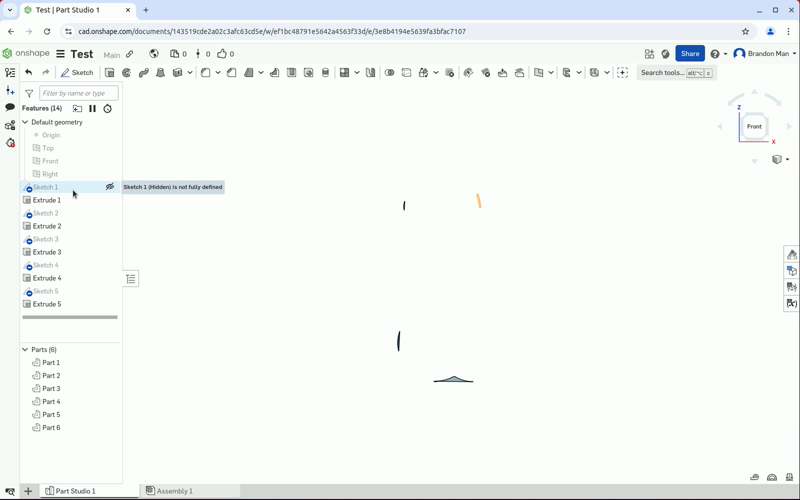
click(73, 189)
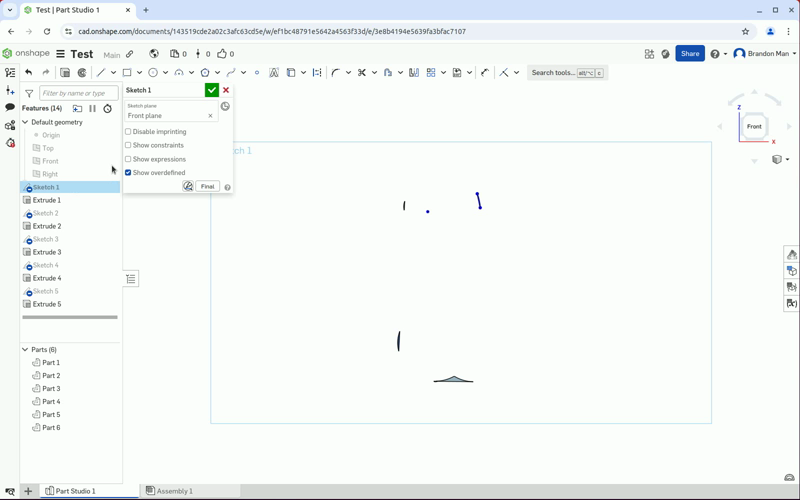
mouse_move(229, 92)
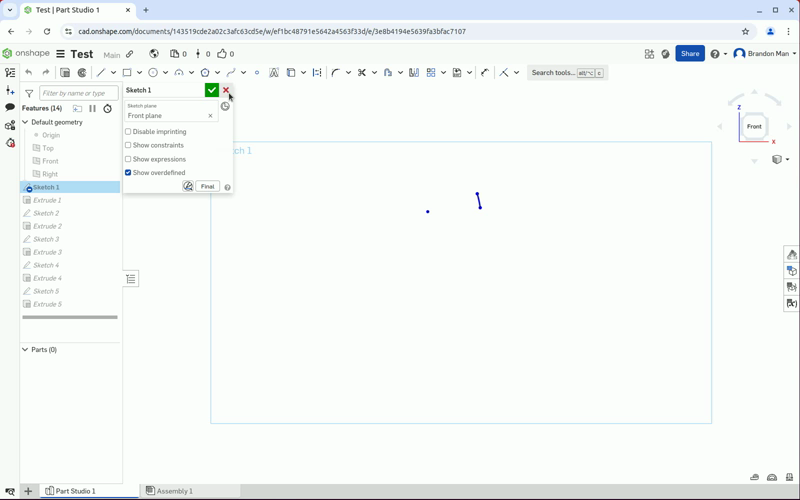
click(229, 92)
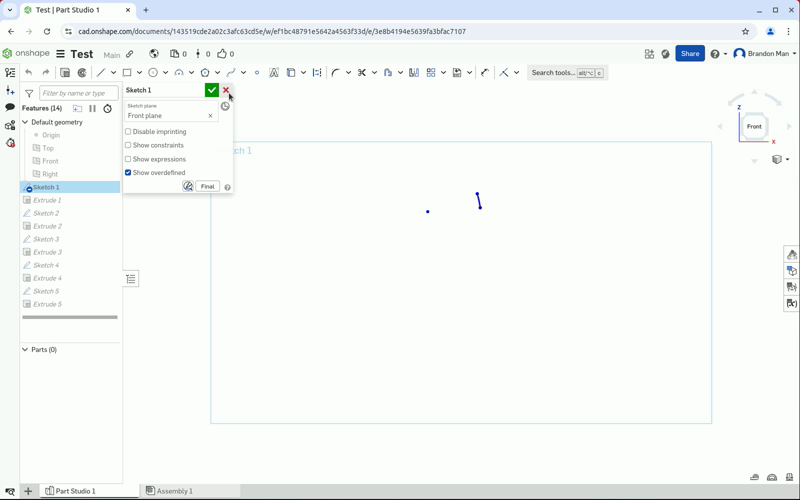
key(shift+s)
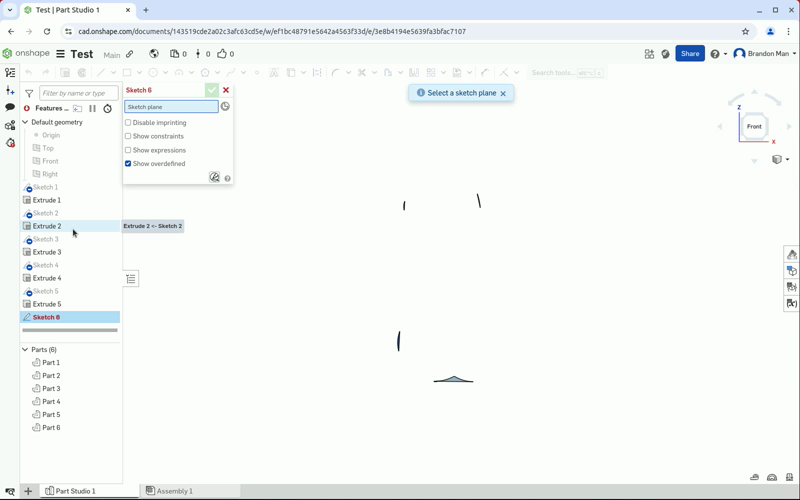
scroll(3)
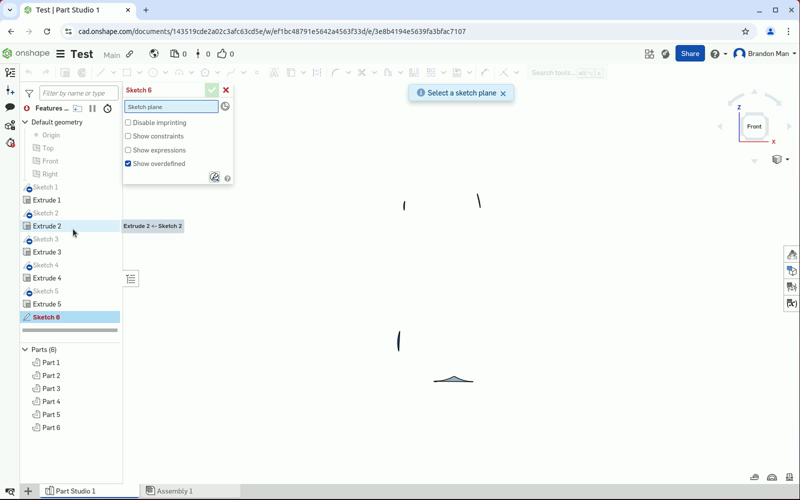
mouse_move(73, 163)
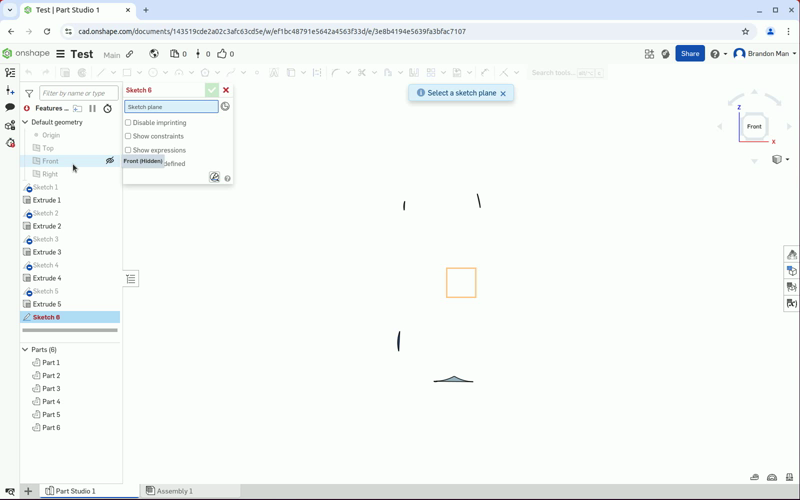
click(73, 163)
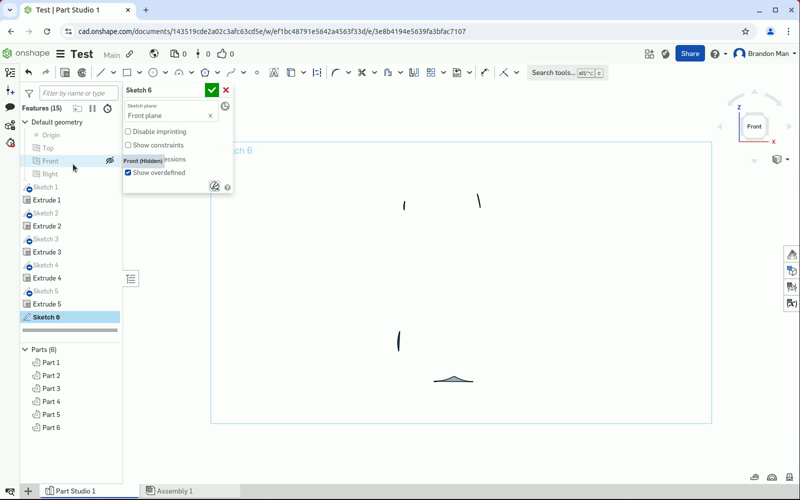
mouse_move(73, 352)
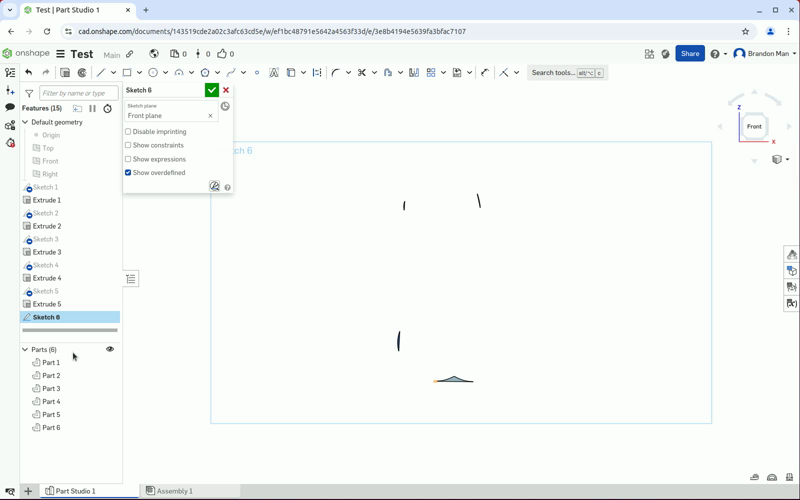
key(y)
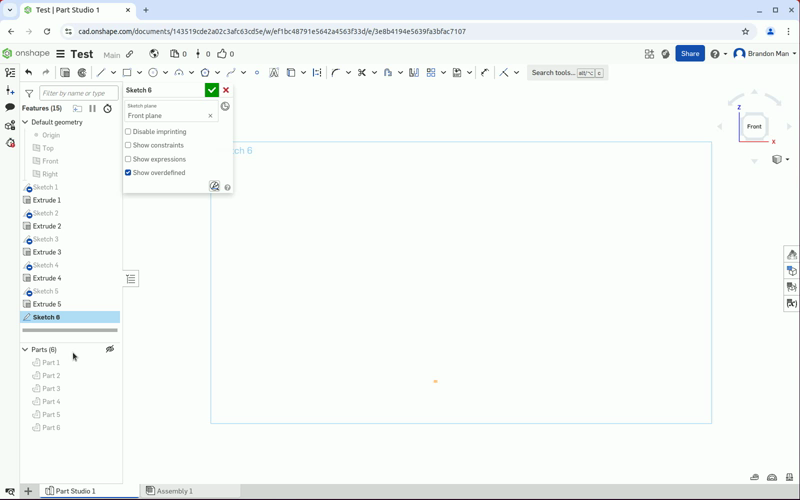
key(l)
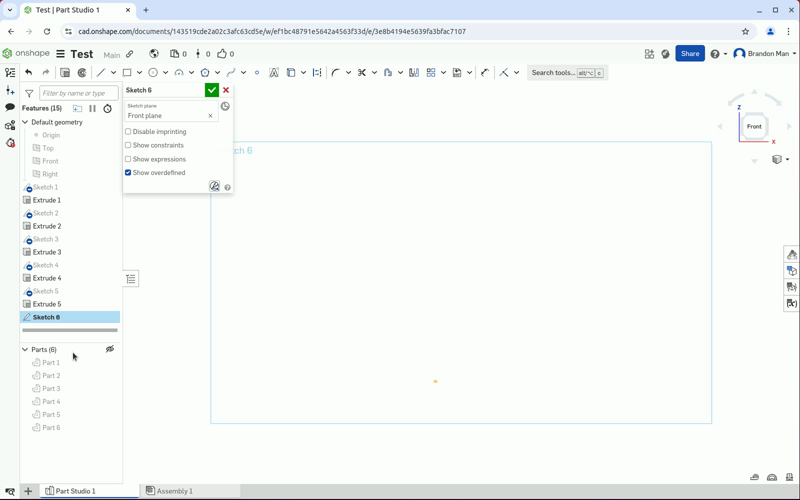
key_down(shift)
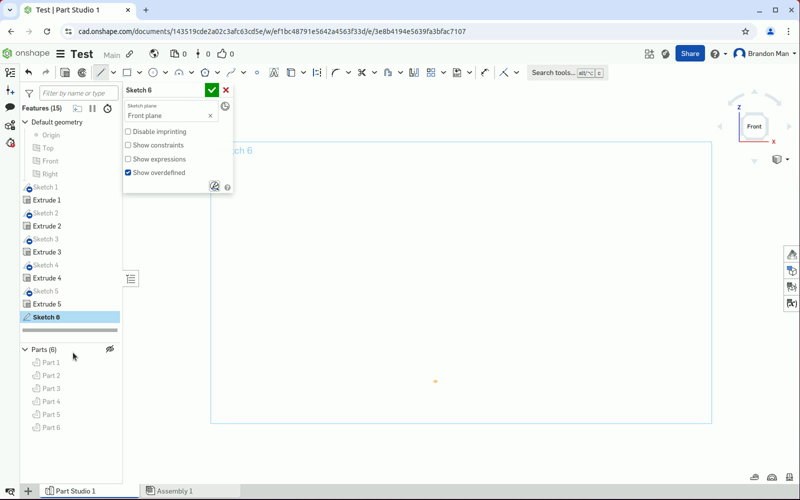
mouse_move(508, 330)
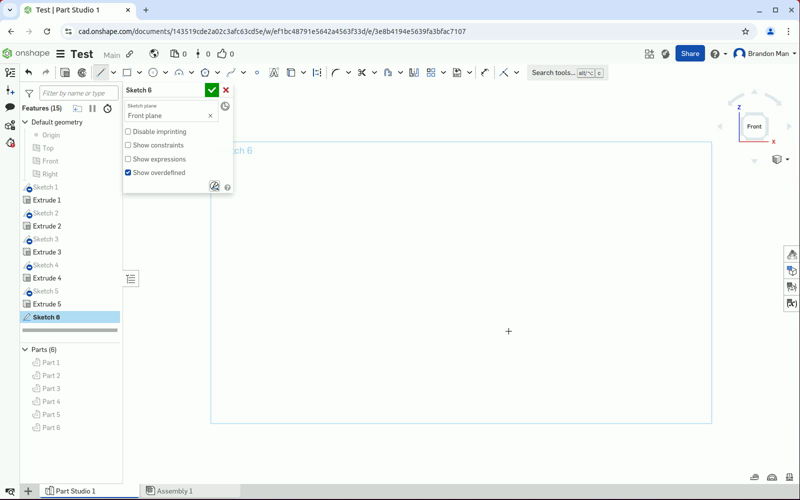
click(508, 330)
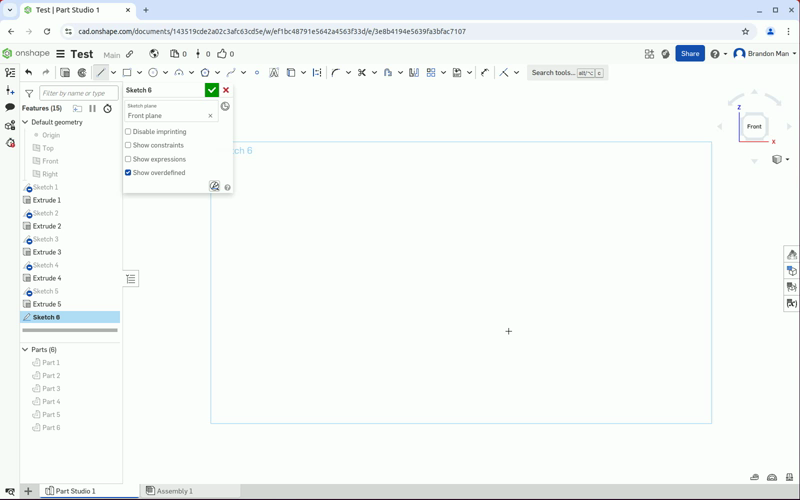
key_up(shift)
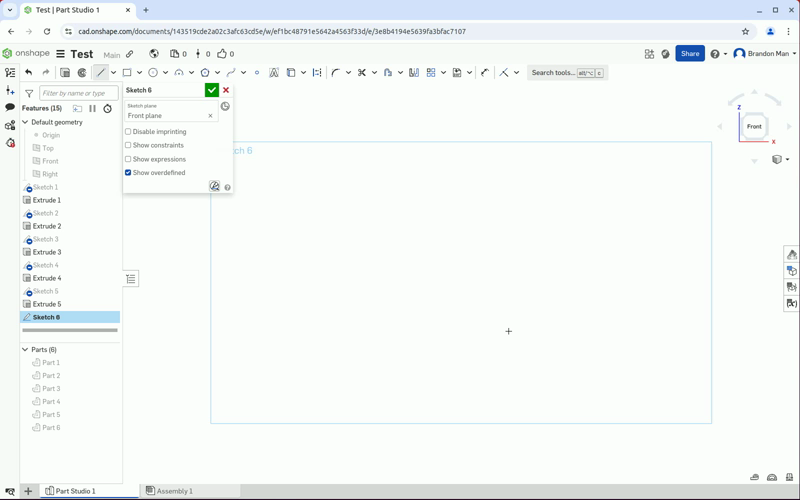
key_down(shift)
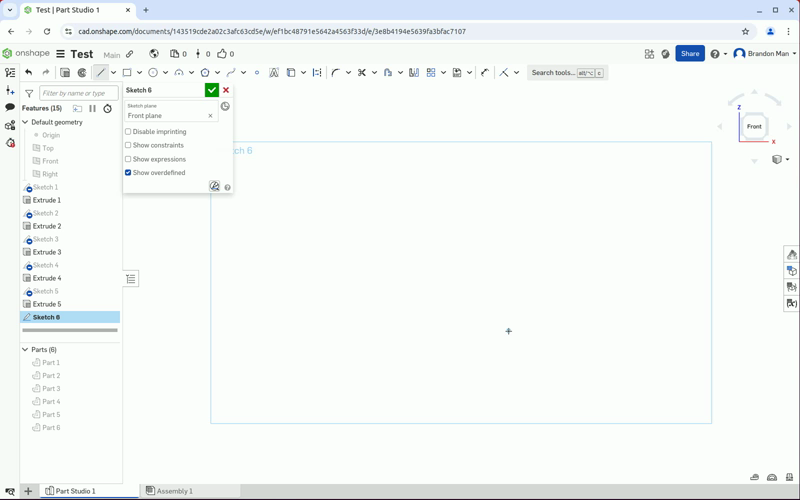
mouse_move(538, 330)
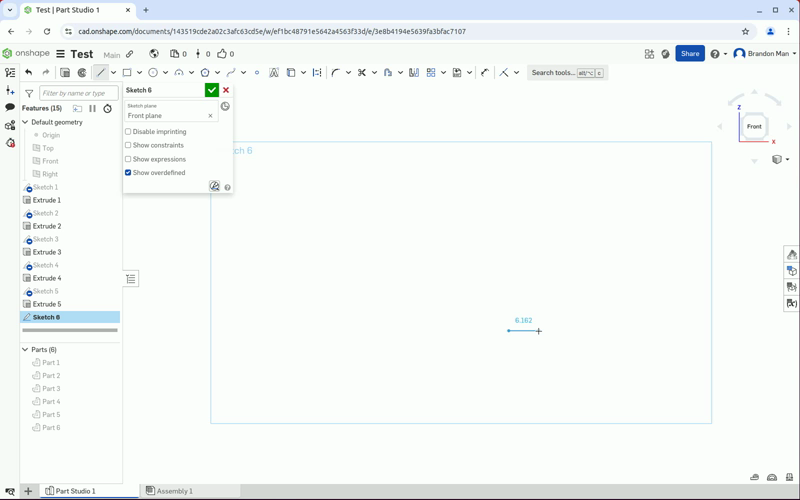
mouse_move(511, 341)
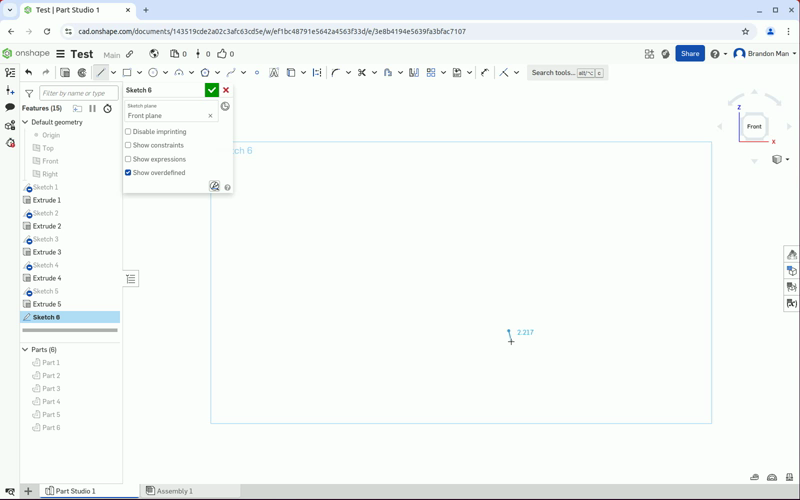
click(511, 341)
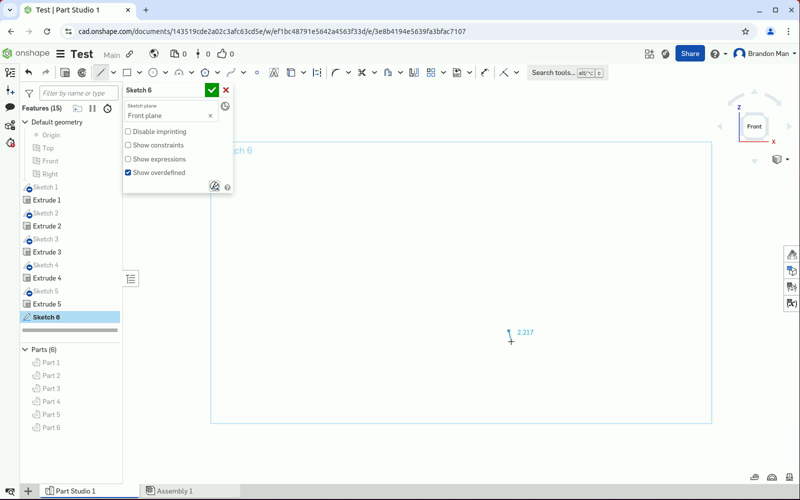
key_up(shift)
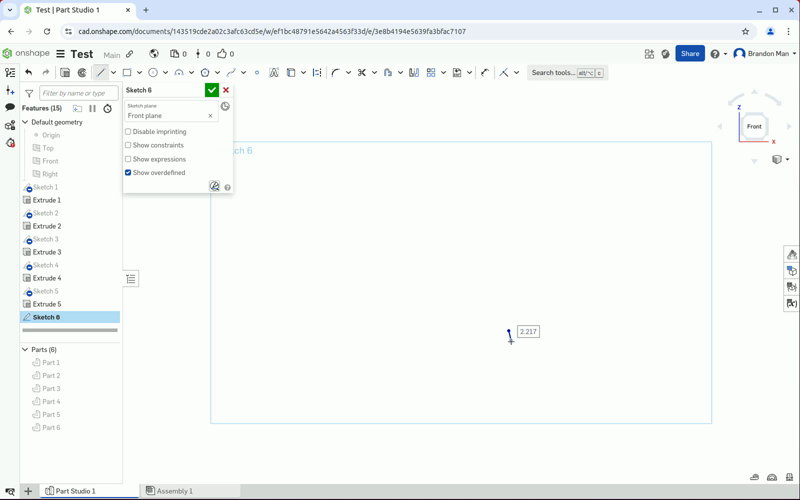
key(esc)
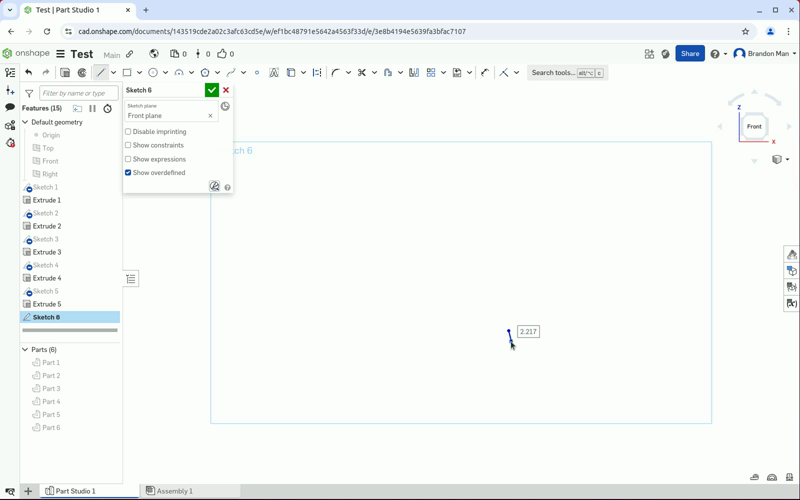
key(a)
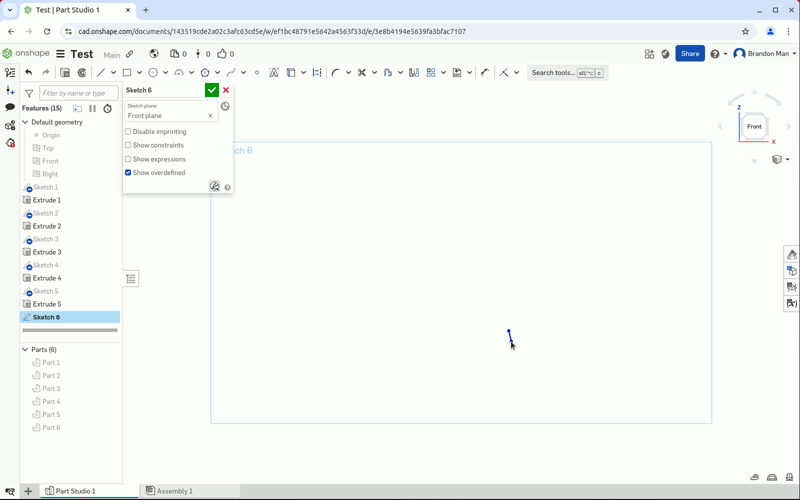
mouse_move(511, 341)
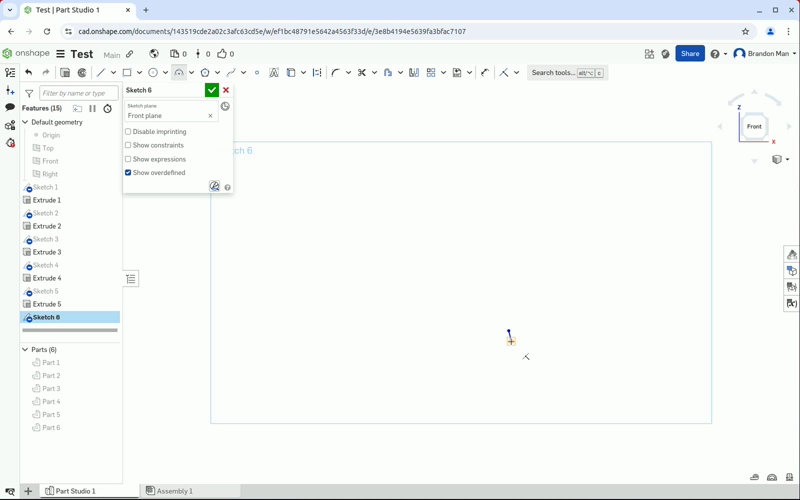
click(511, 341)
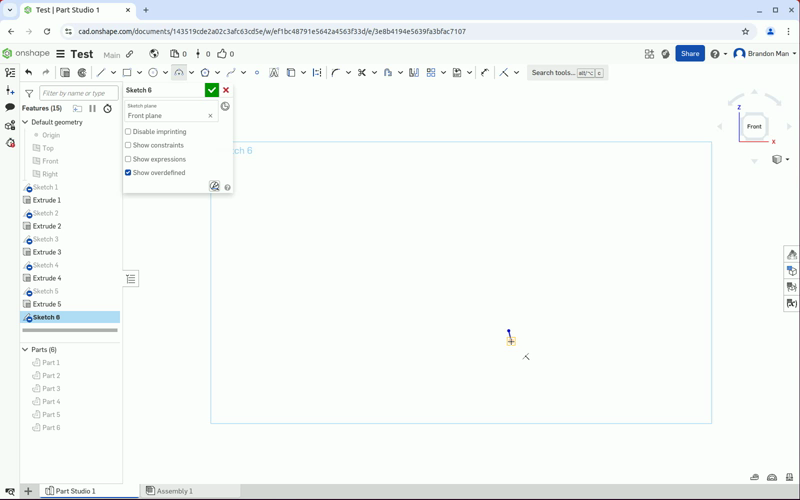
mouse_move(508, 330)
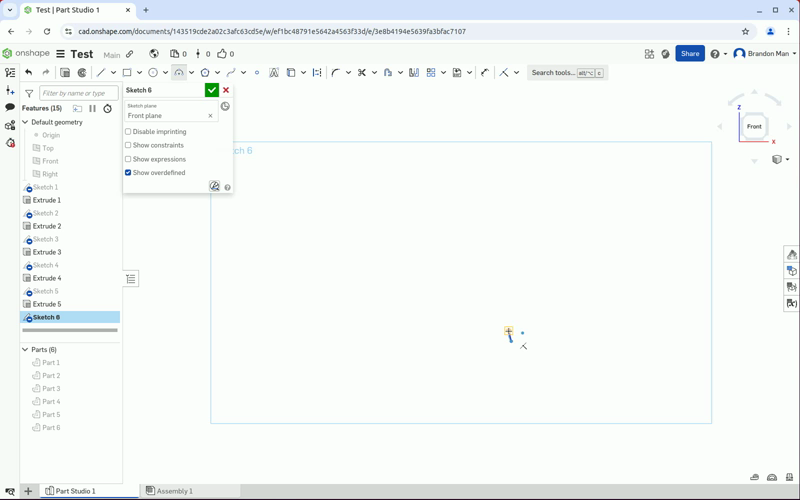
click(508, 330)
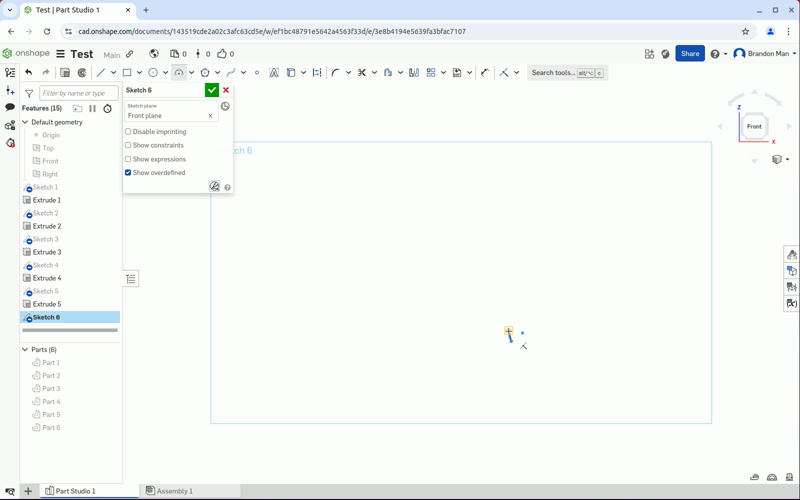
key_down(shift)
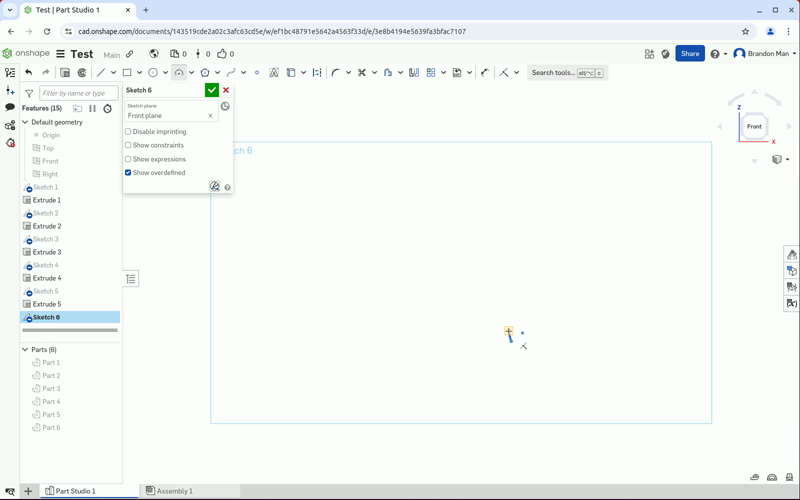
mouse_move(510, 336)
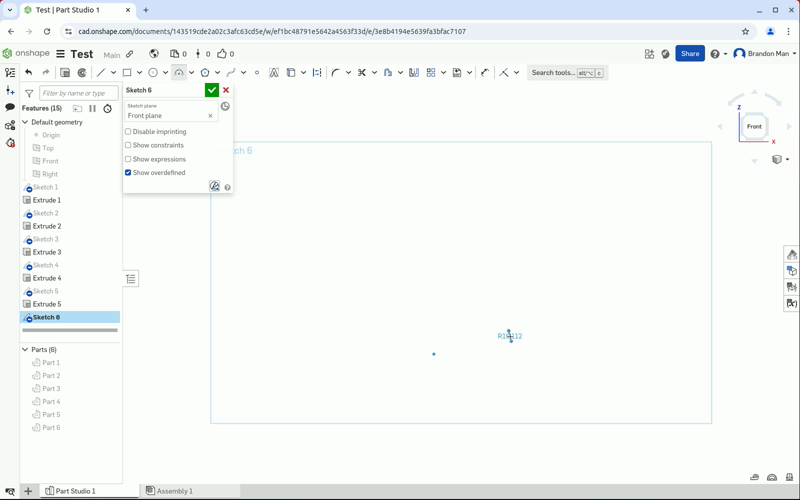
click(510, 336)
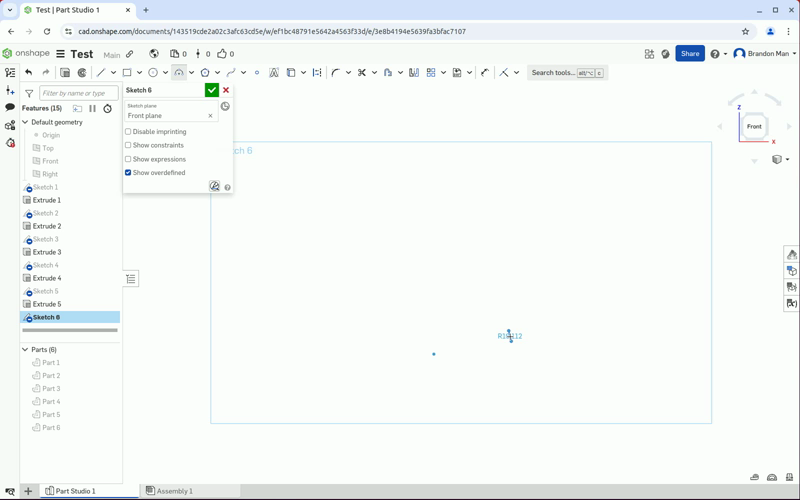
key_up(shift)
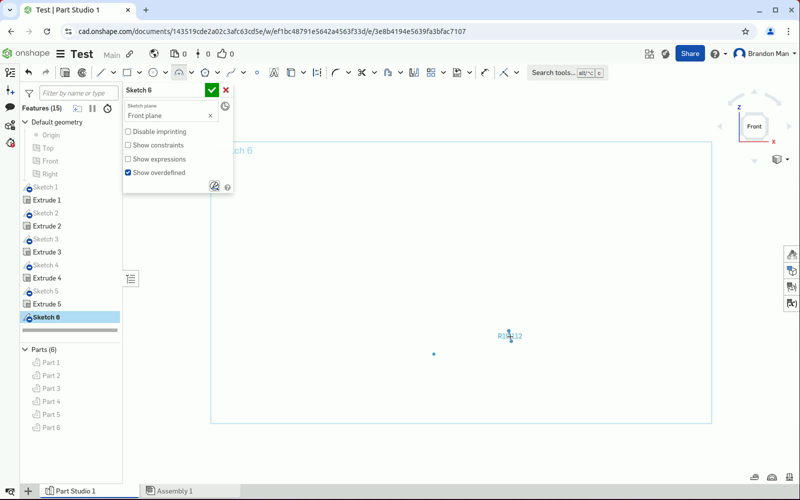
key(esc)
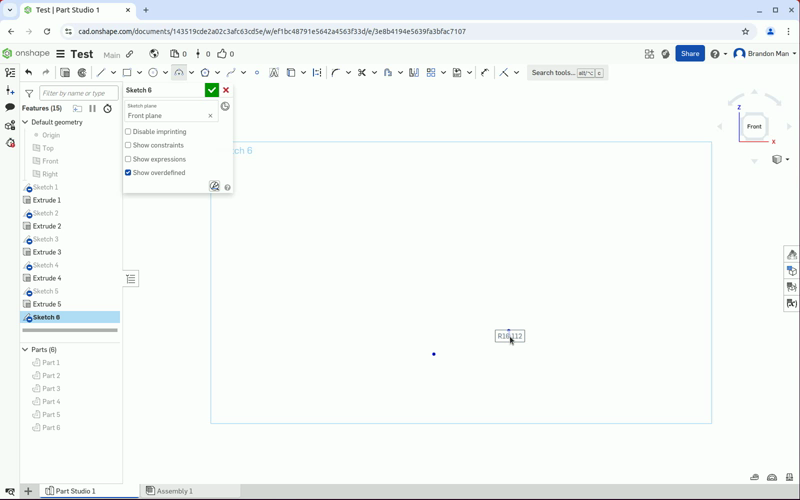
mouse_move(510, 335)
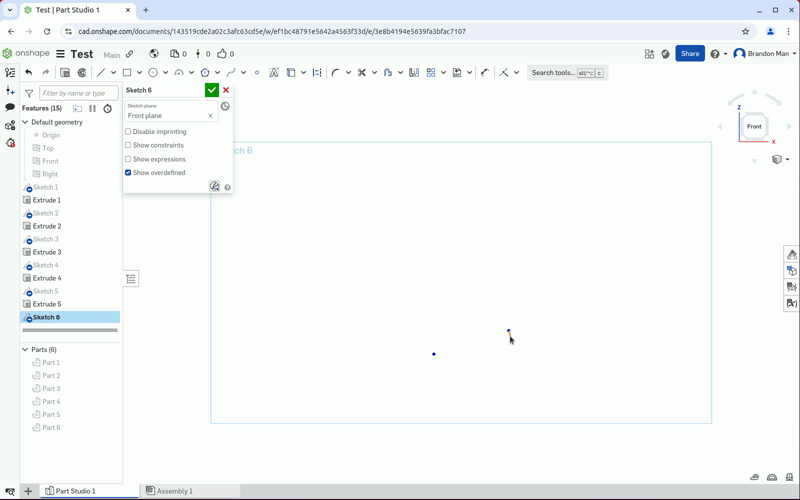
scroll(6)
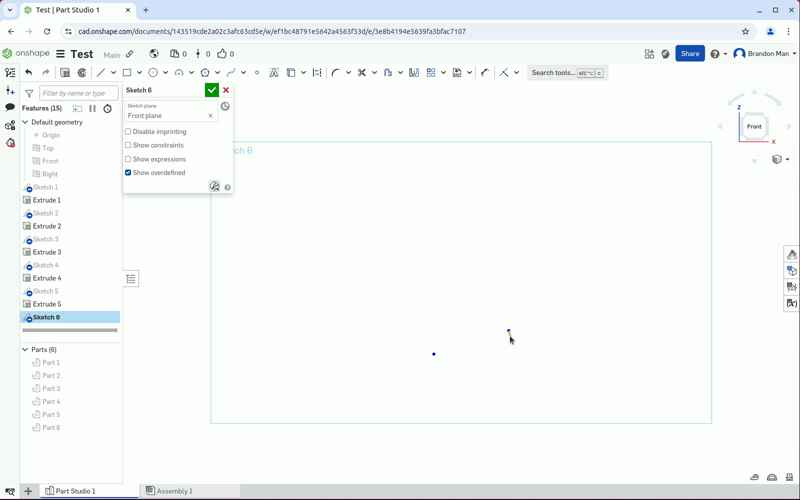
scroll(6)
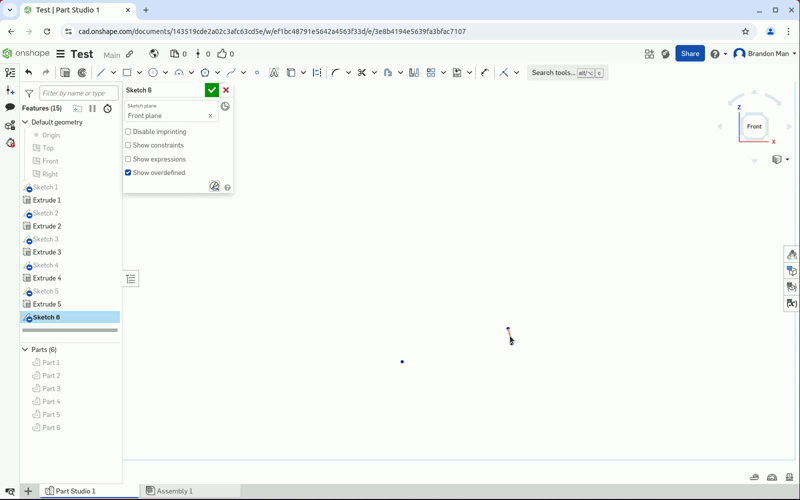
scroll(6)
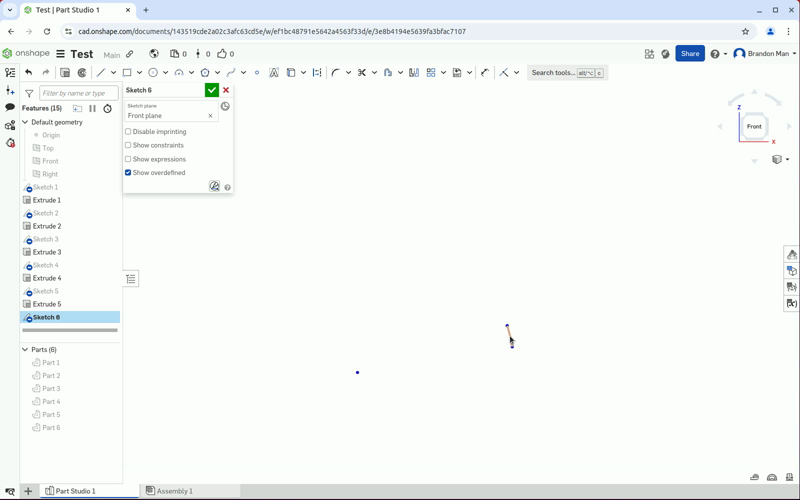
scroll(6)
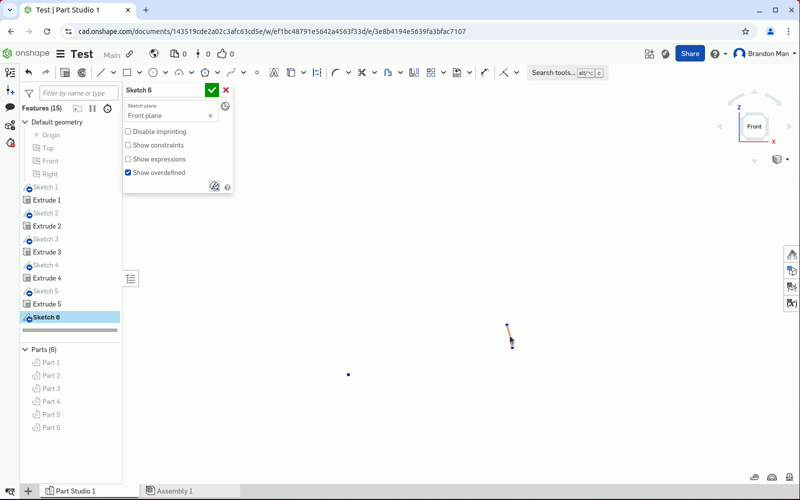
scroll(6)
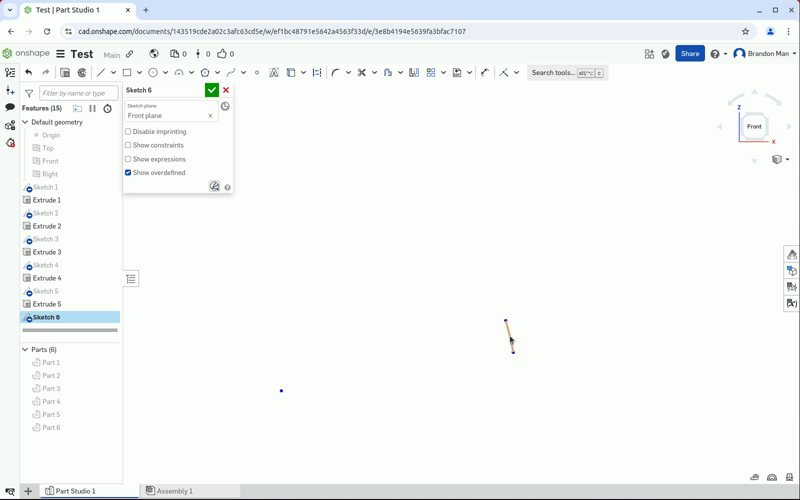
scroll(6)
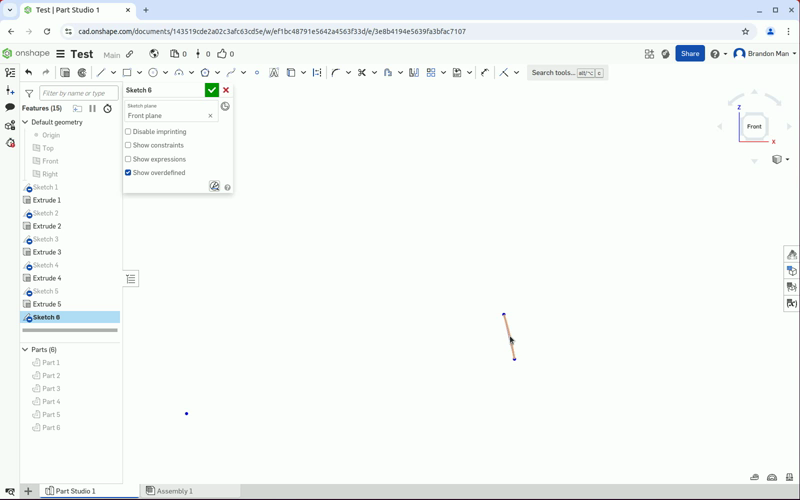
scroll(6)
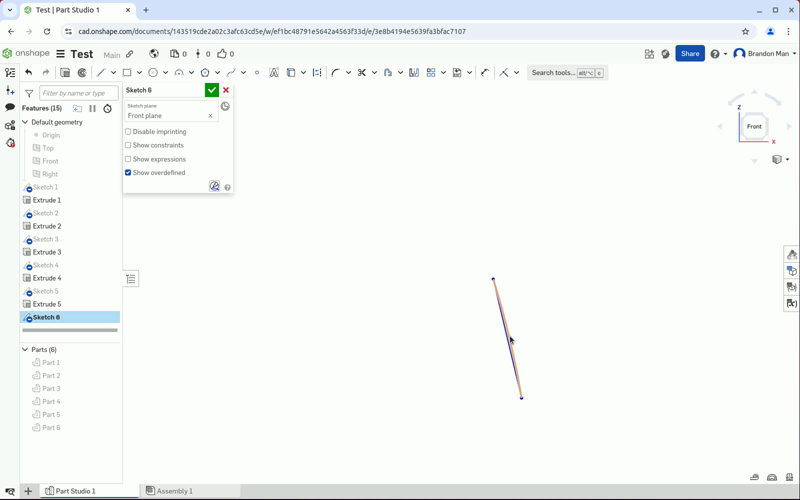
click(510, 335)
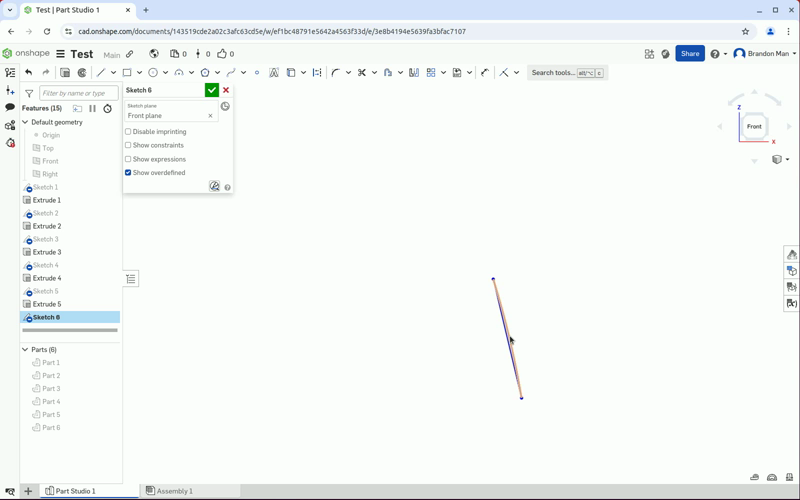
scroll(-6)
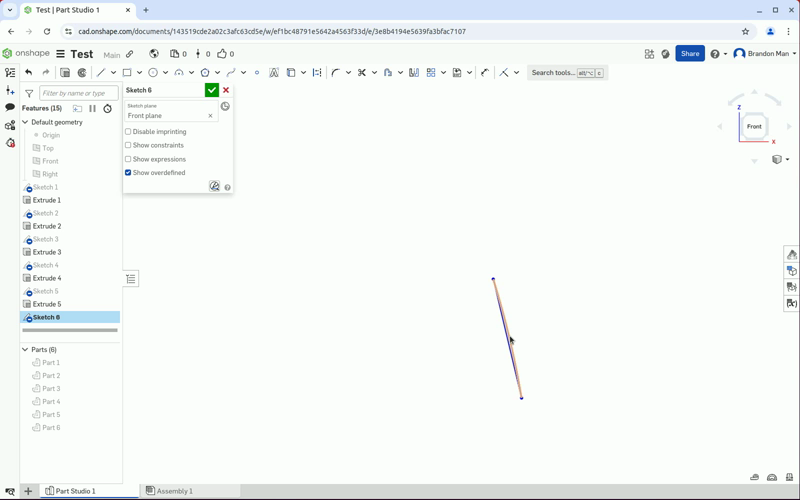
scroll(-6)
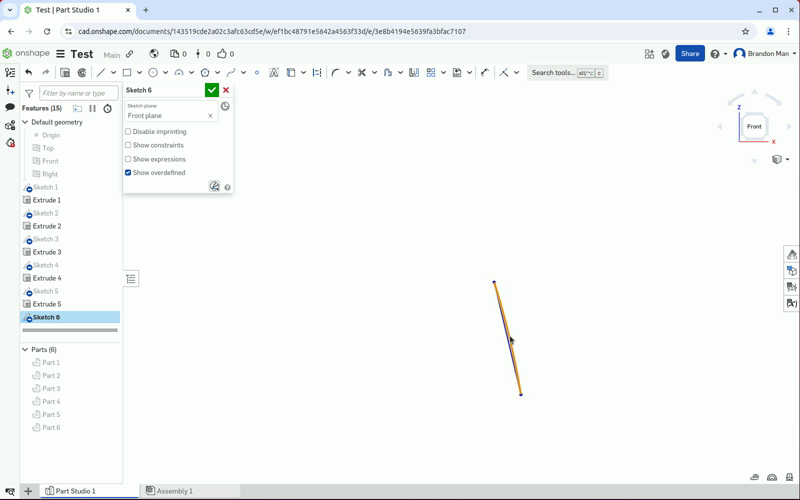
scroll(-6)
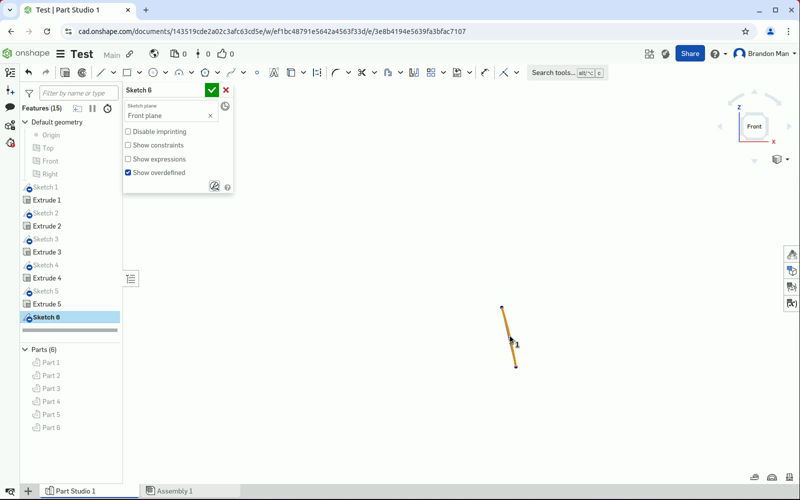
scroll(-6)
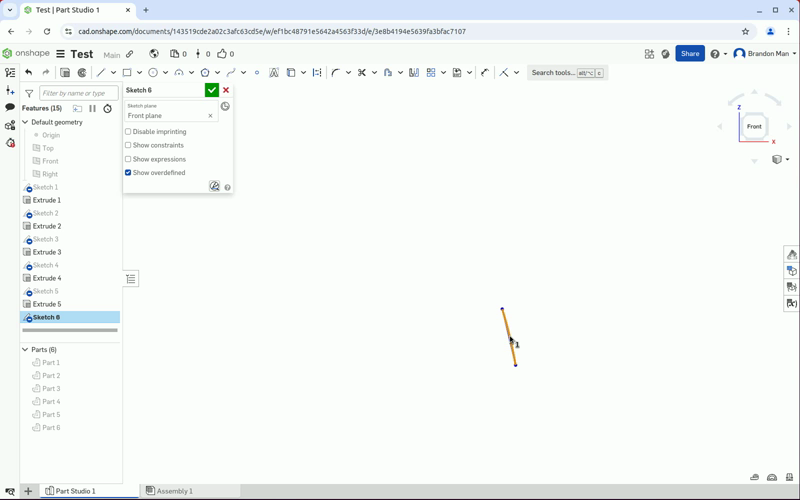
scroll(-6)
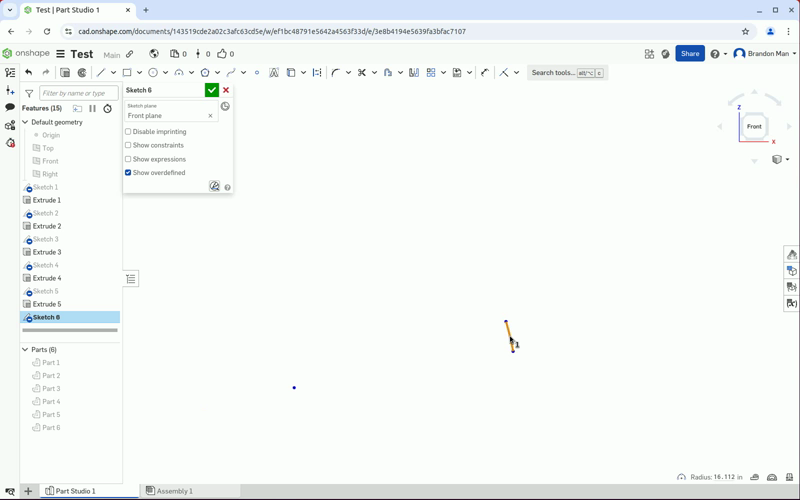
scroll(-6)
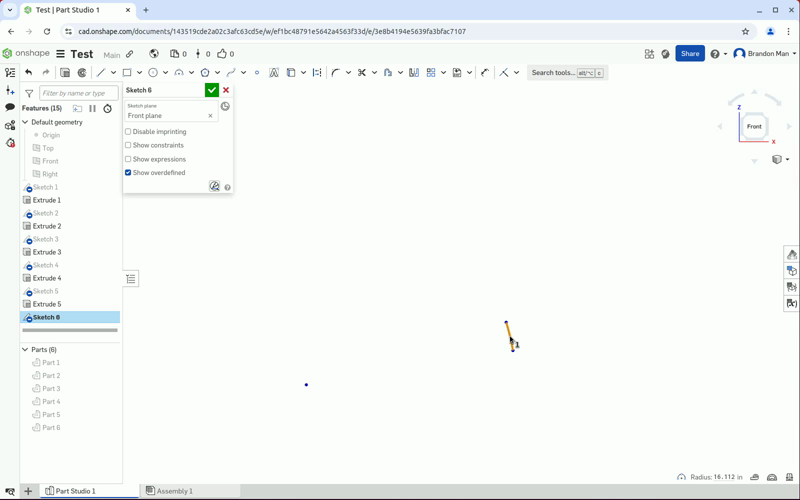
scroll(-6)
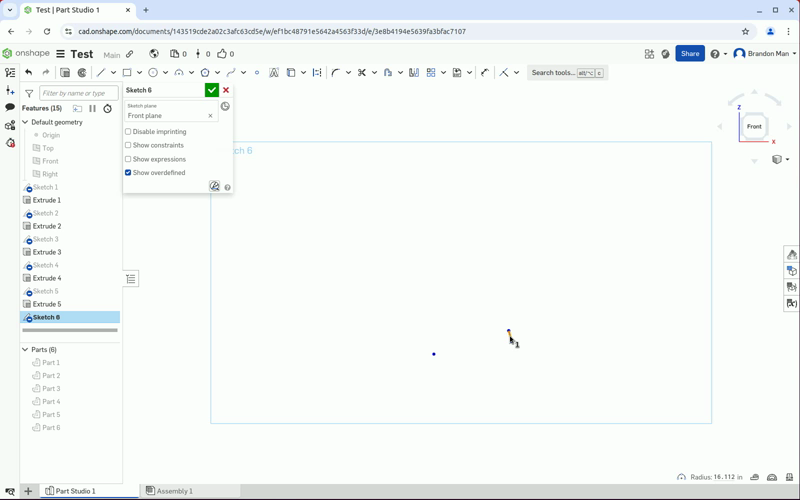
mouse_move(73, 352)
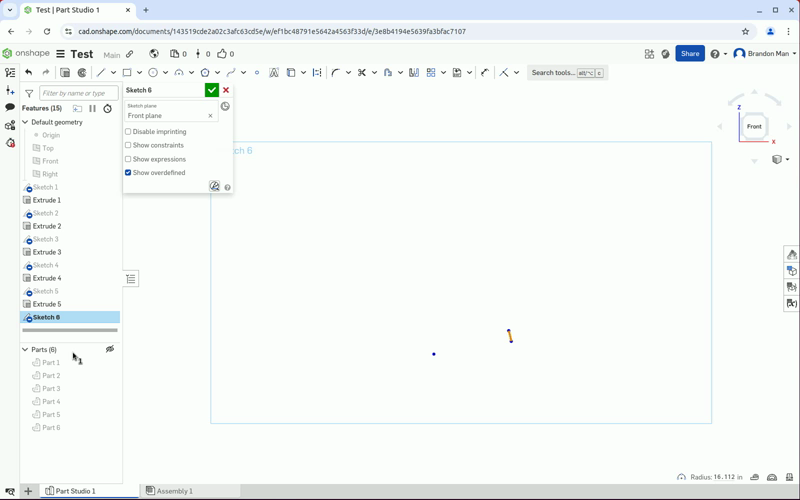
key(shift+y)
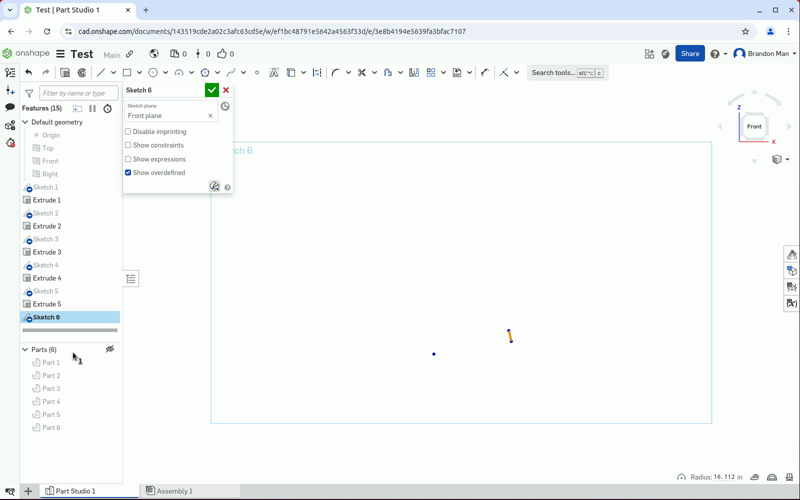
key(shift+e)
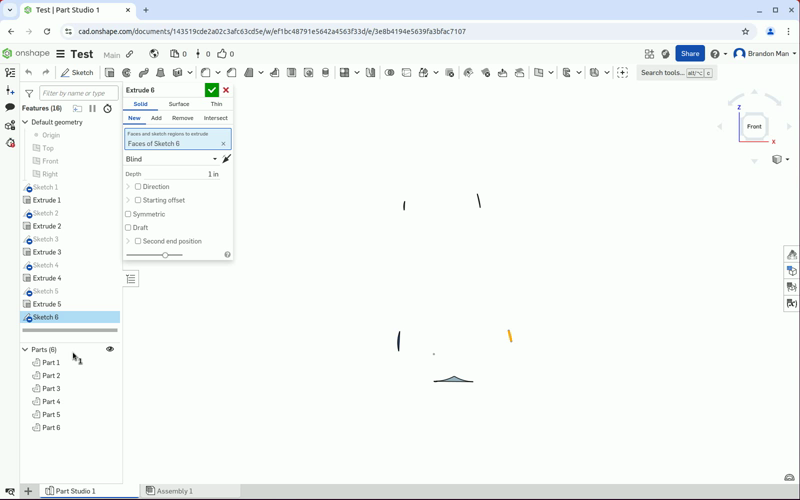
mouse_move(143, 106)
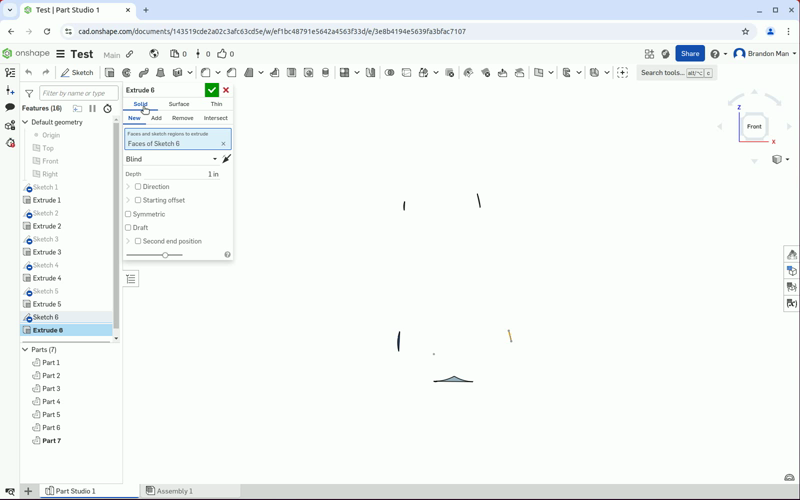
click(143, 106)
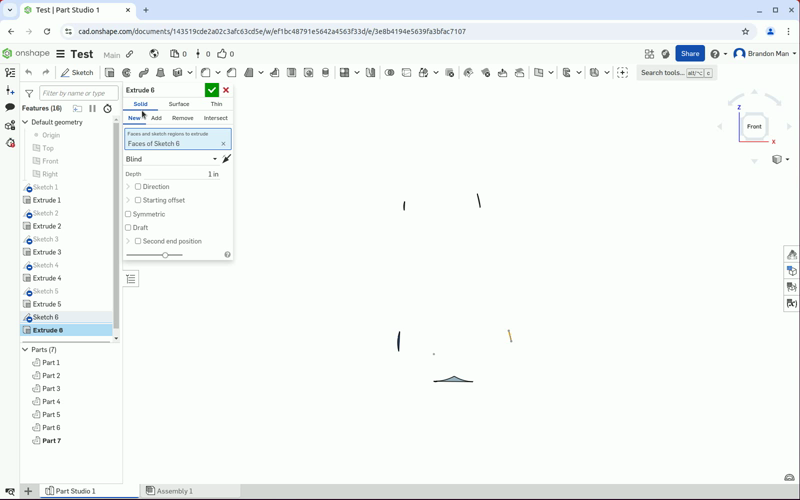
mouse_move(137, 120)
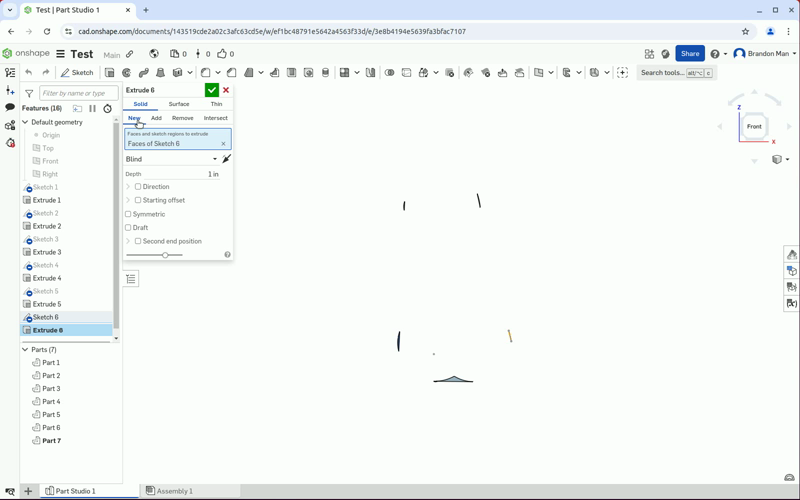
click(137, 120)
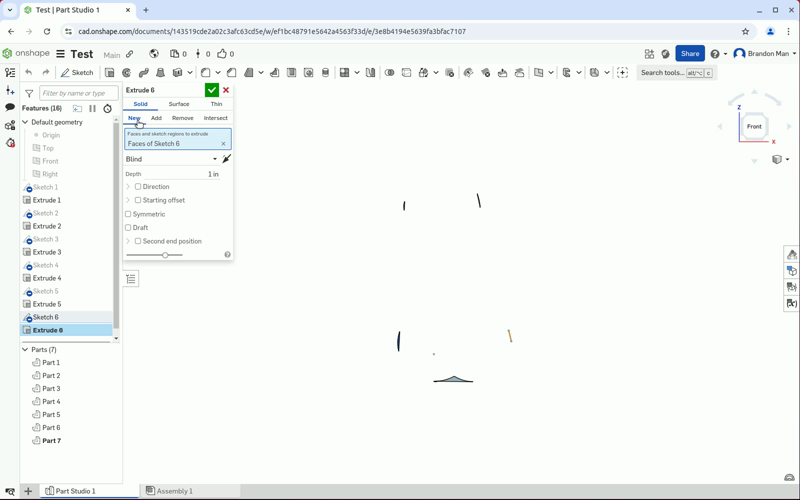
key(tab, 4)
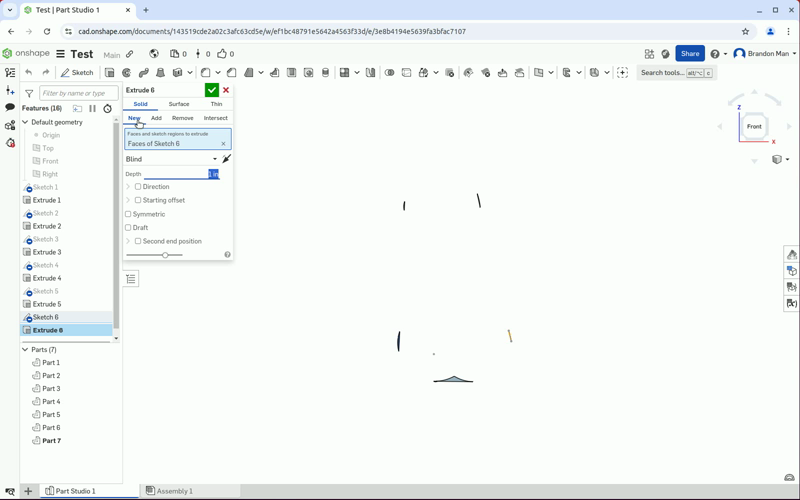
text(4.574)
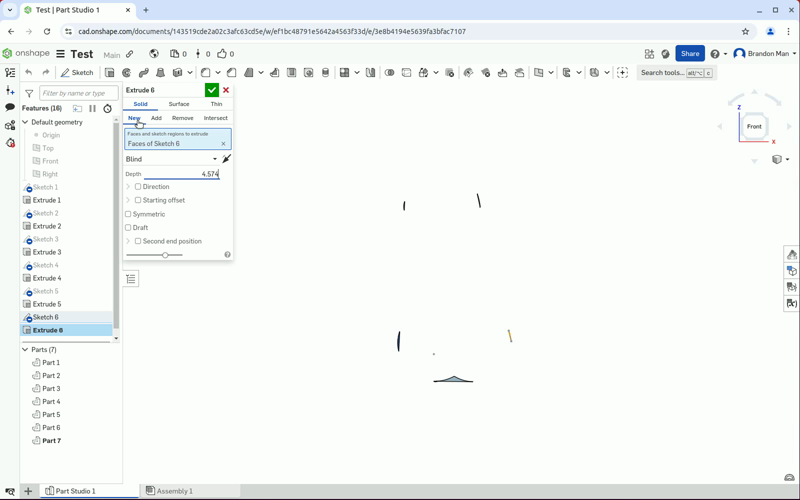
key(enter)
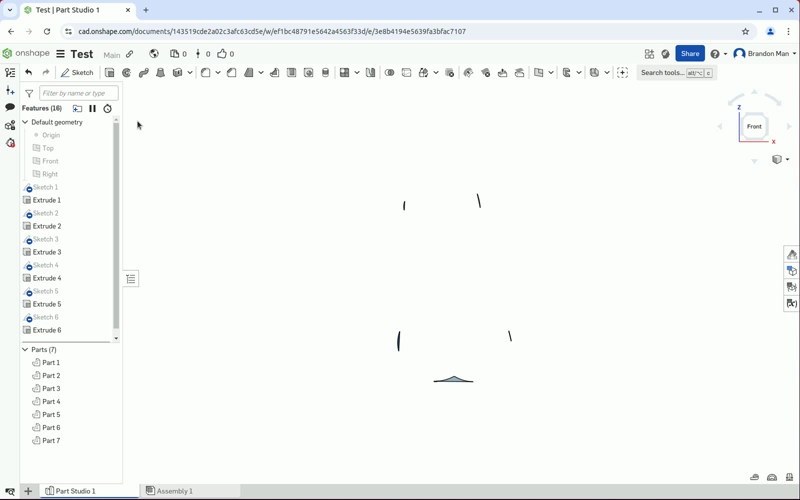
key(shift+h)
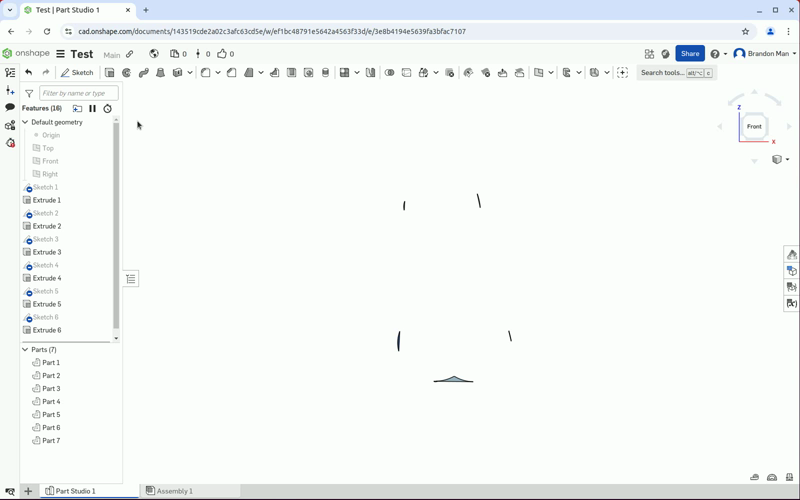
key(shift+h)
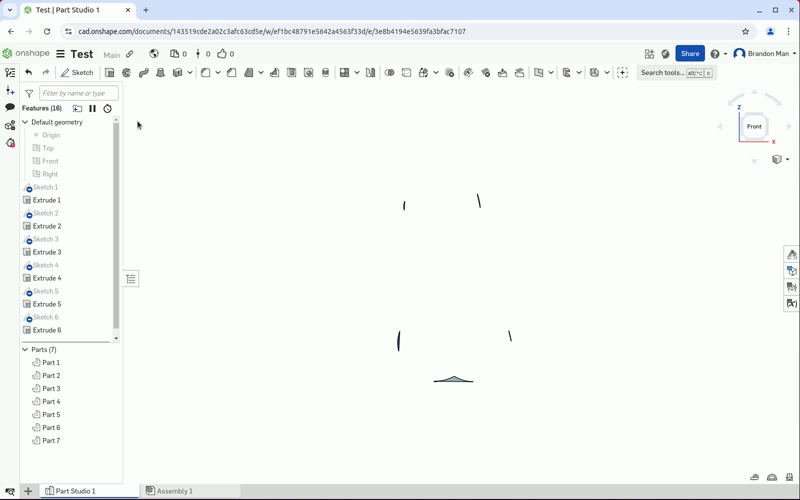
mouse_move(69, 189)
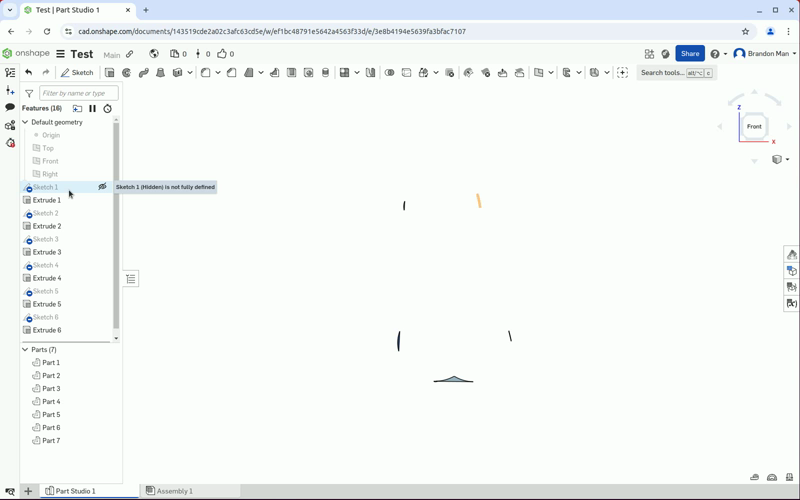
click(69, 189)
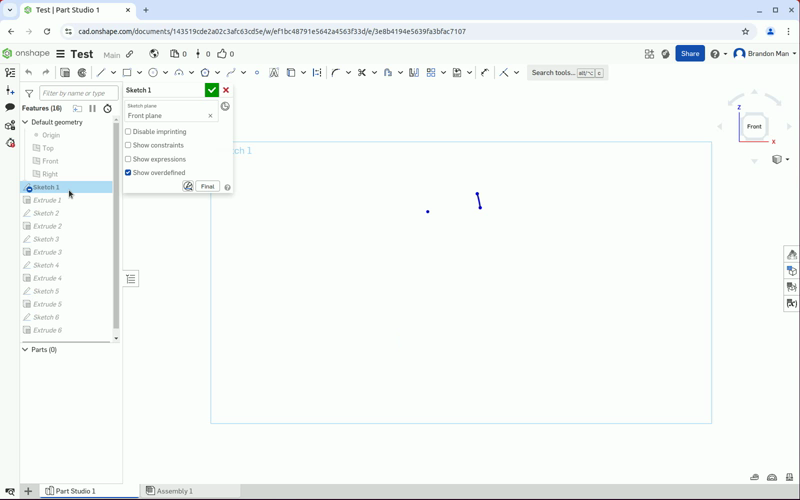
mouse_move(229, 92)
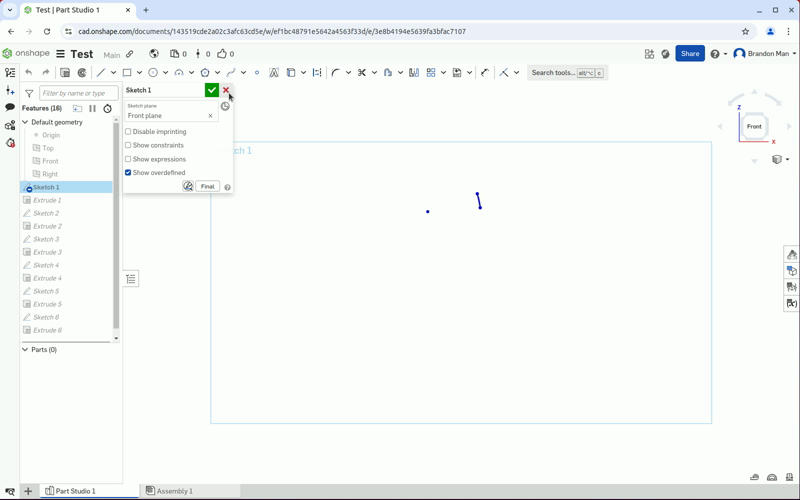
click(229, 92)
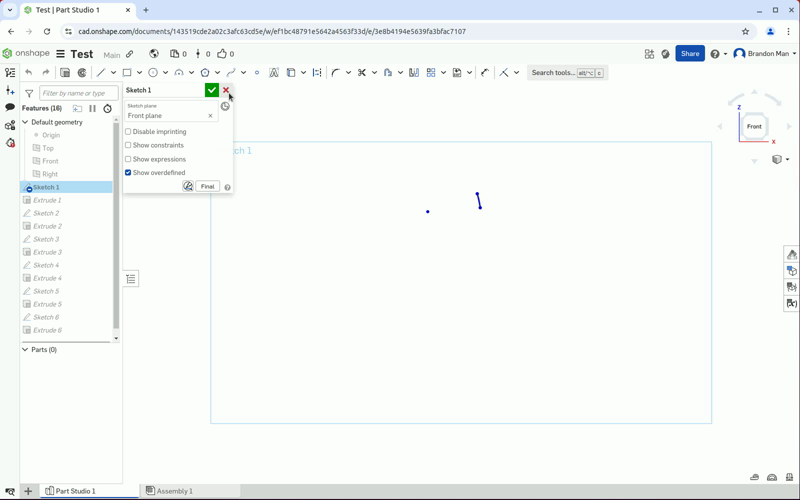
key(shift+s)
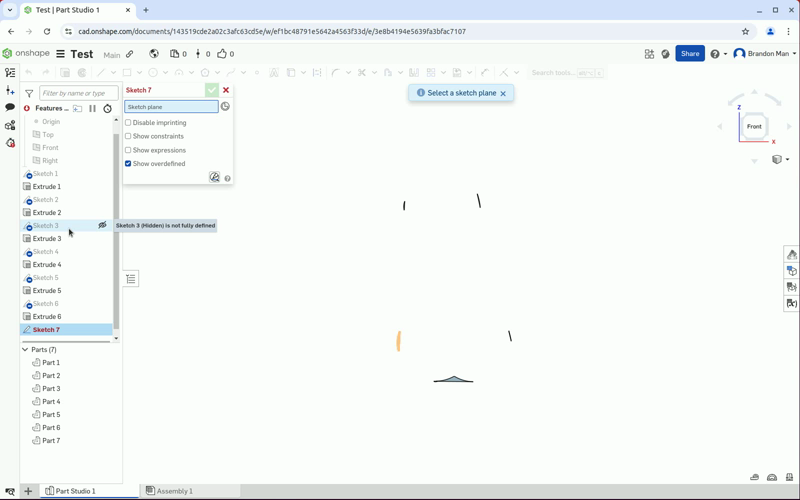
scroll(3)
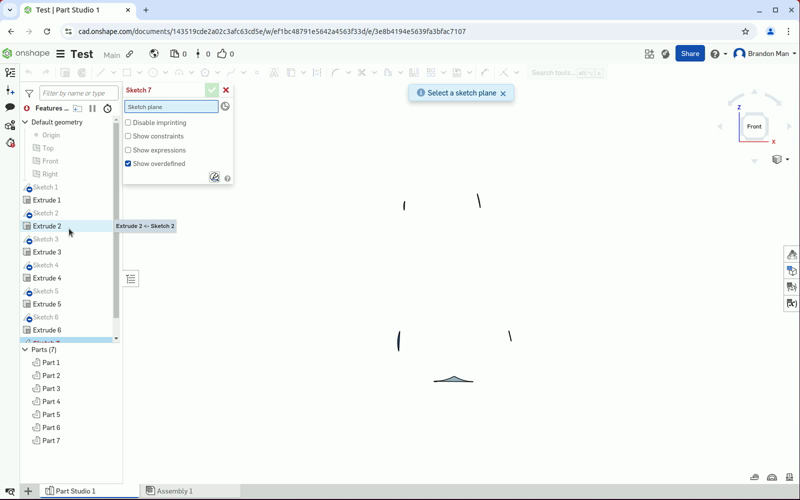
mouse_move(69, 163)
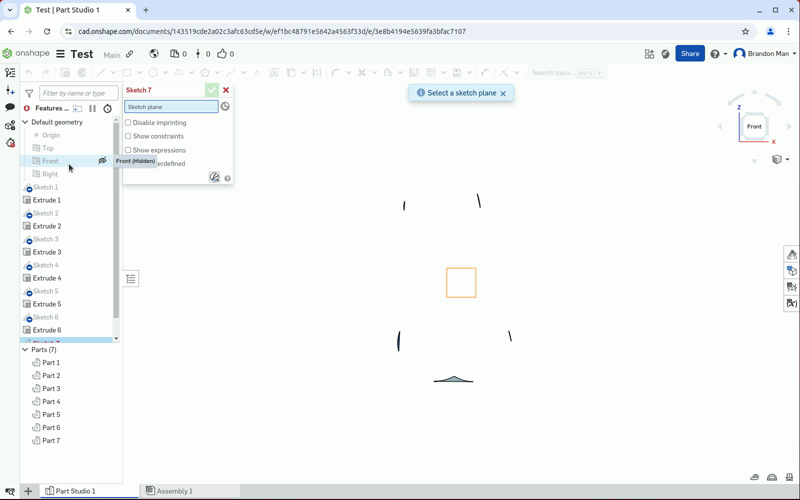
click(69, 163)
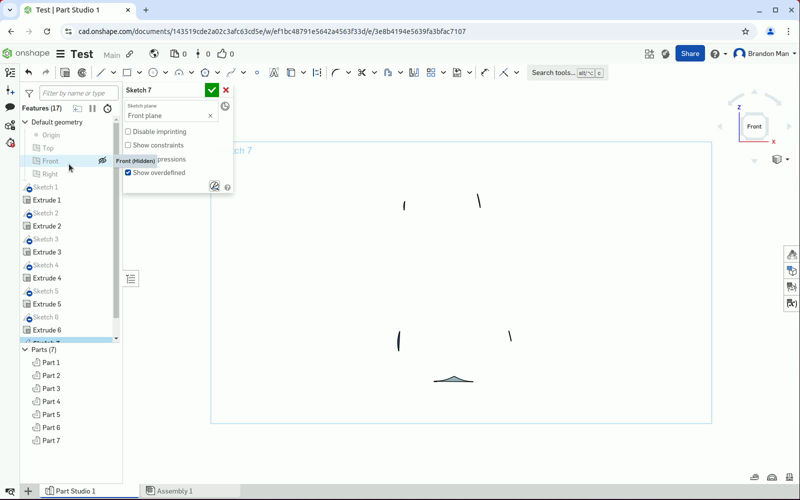
mouse_move(73, 352)
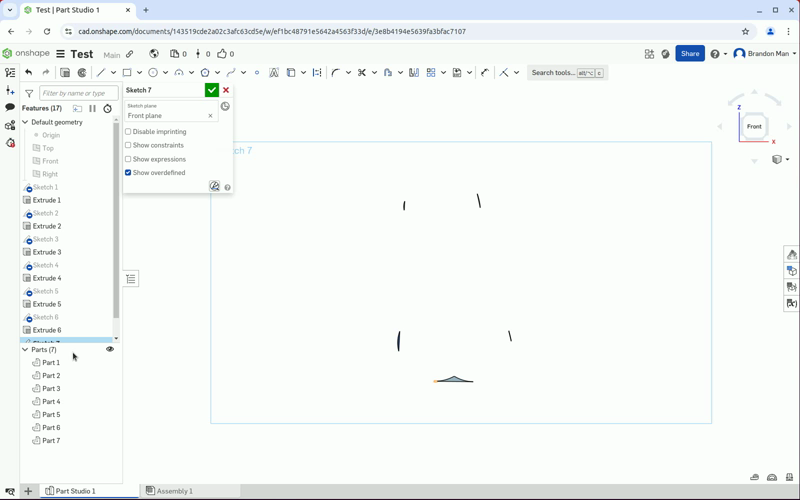
key(y)
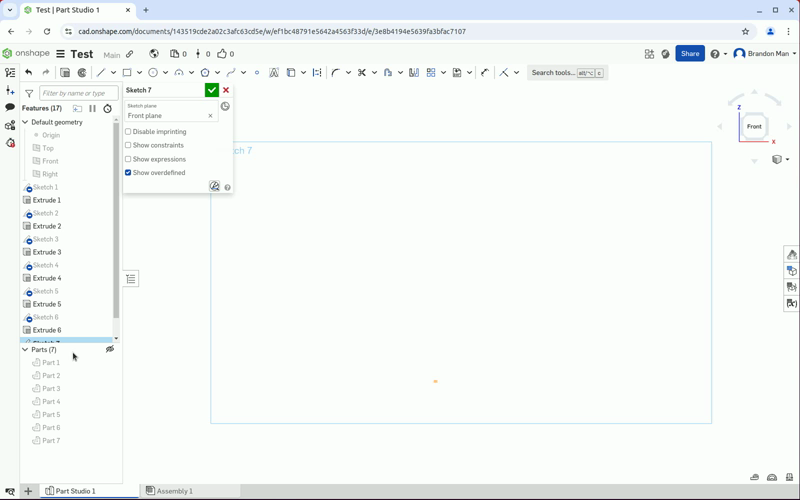
key(a)
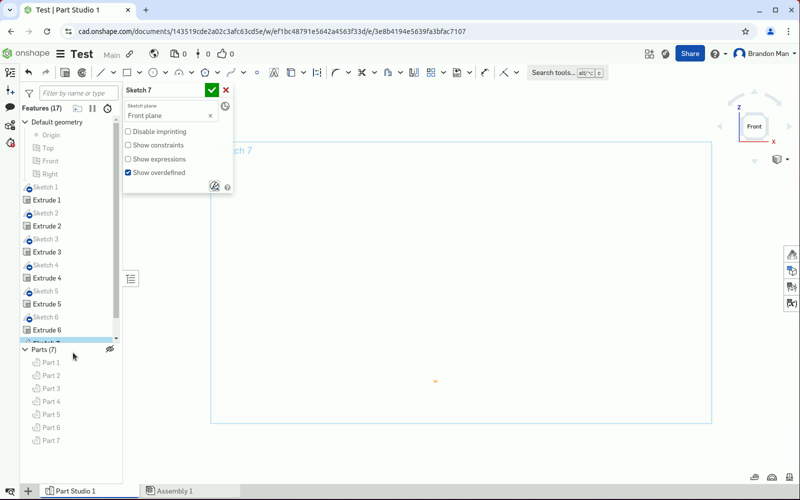
key_down(shift)
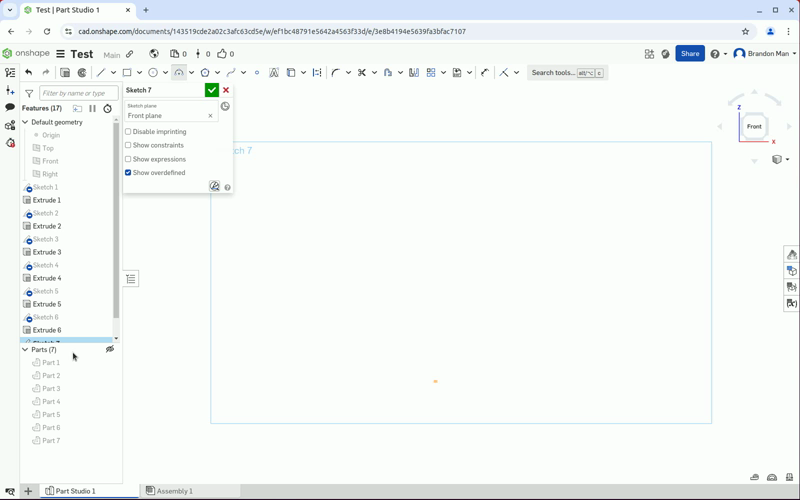
mouse_move(398, 332)
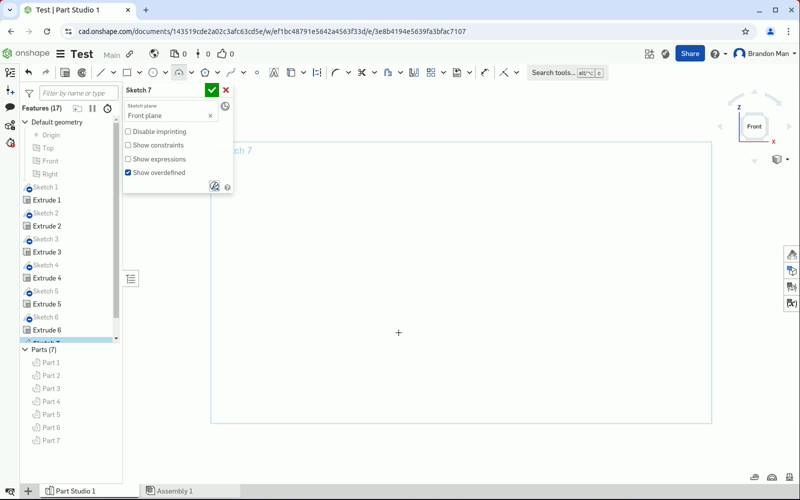
click(398, 332)
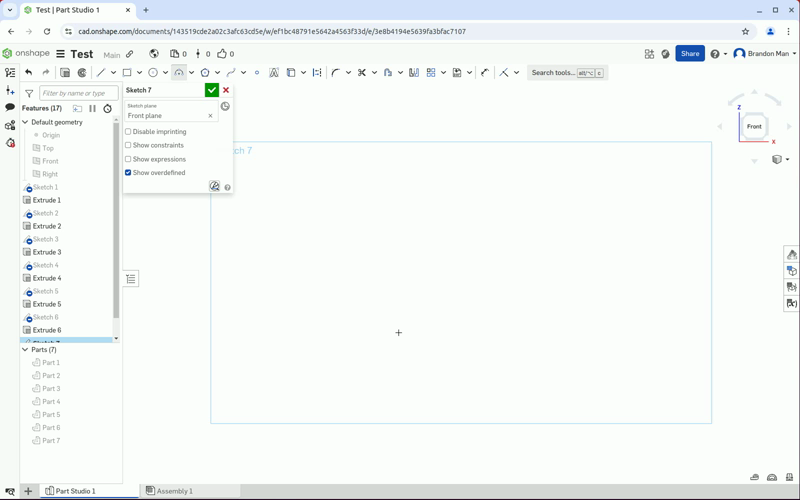
key_up(shift)
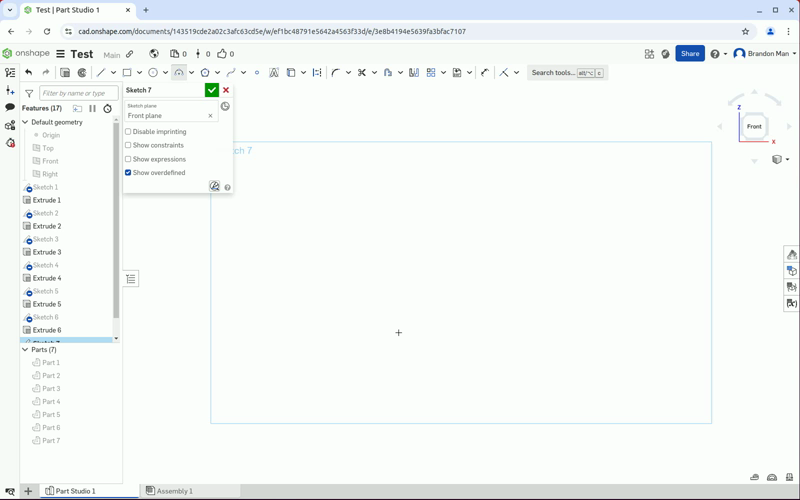
key_down(shift)
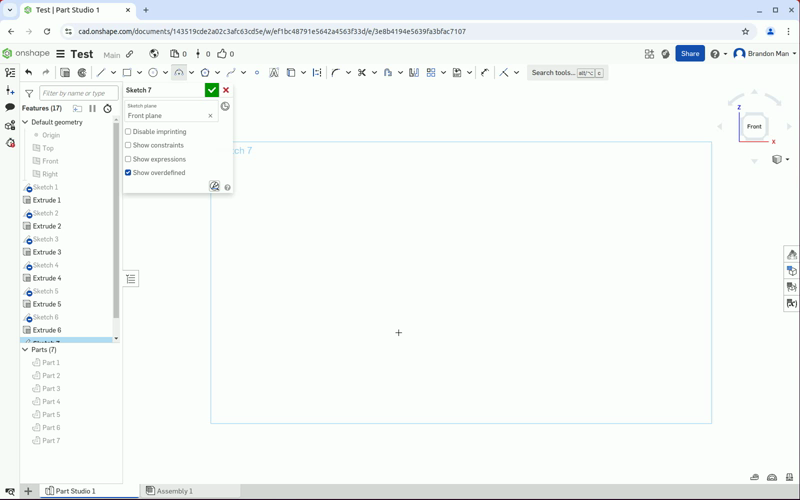
mouse_move(454, 310)
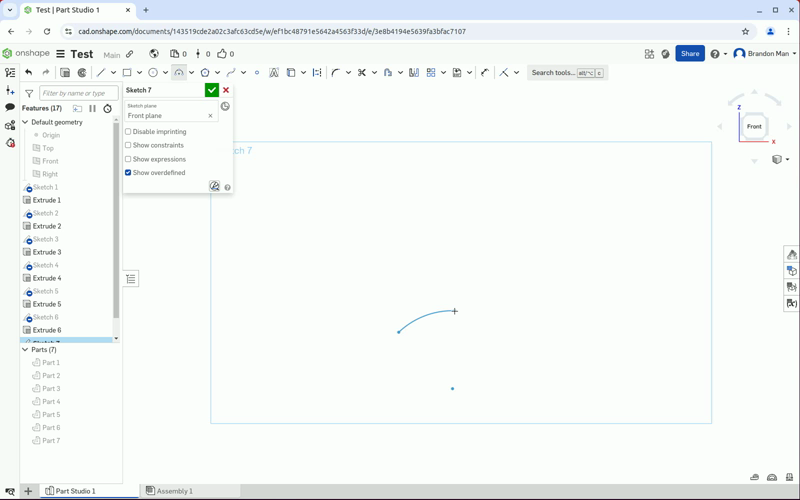
click(454, 310)
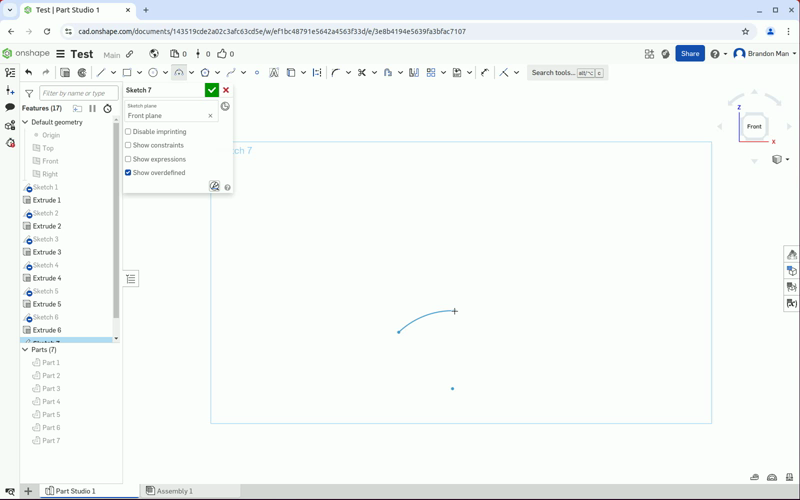
mouse_move(421, 307)
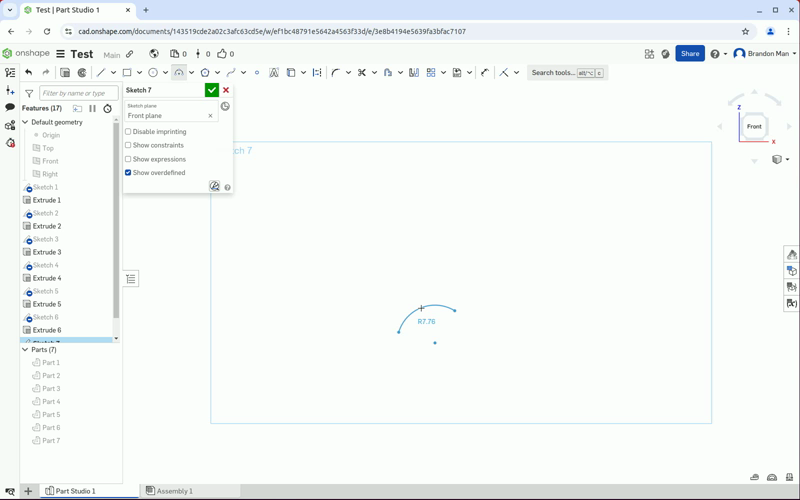
click(421, 307)
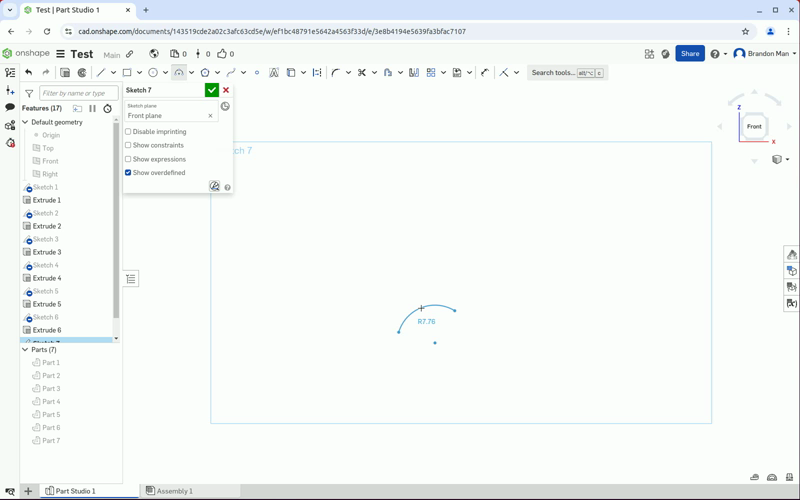
key_up(shift)
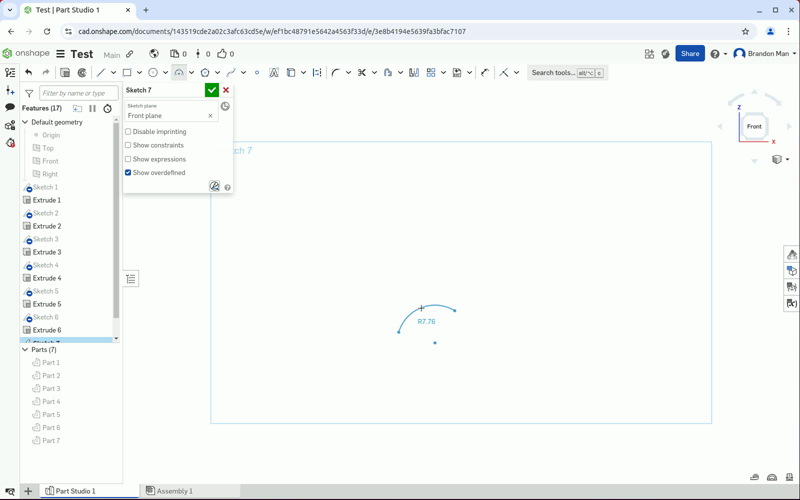
mouse_move(454, 310)
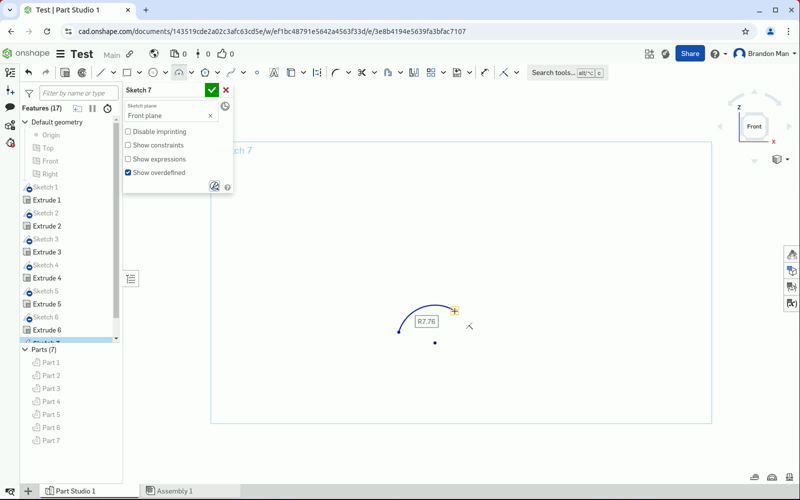
click(454, 310)
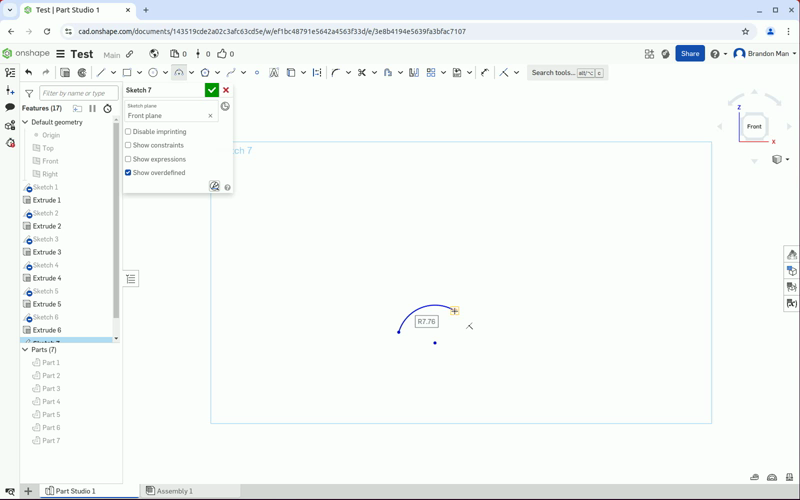
key_down(shift)
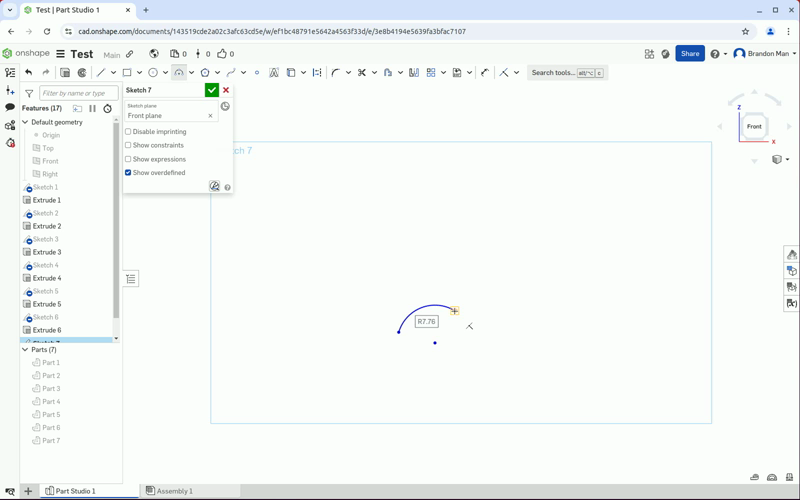
mouse_move(507, 330)
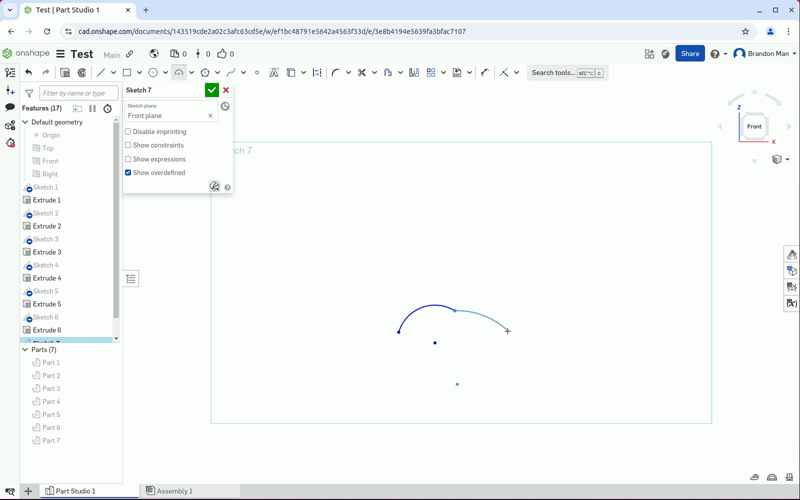
click(507, 330)
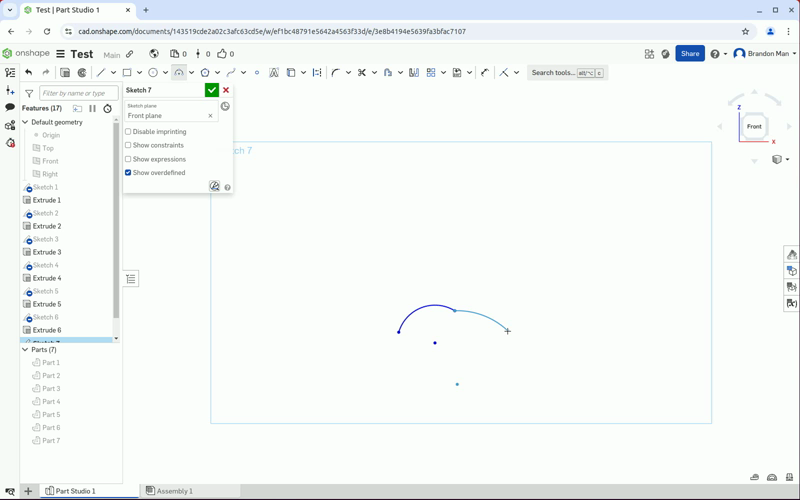
mouse_move(485, 308)
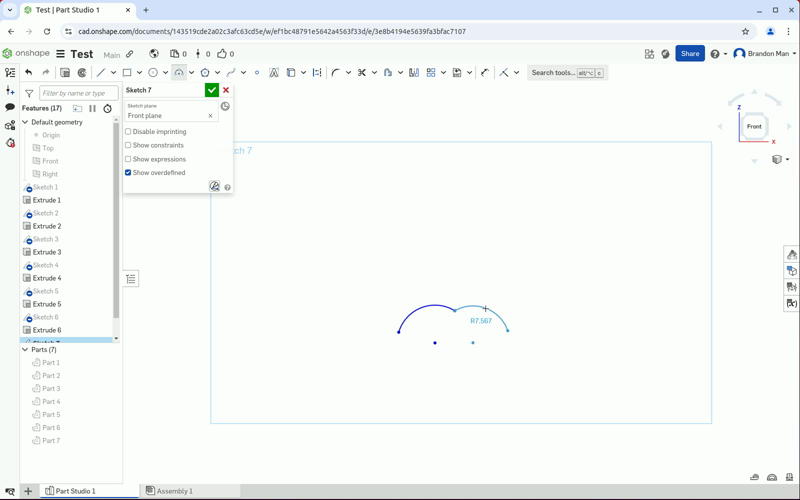
click(485, 308)
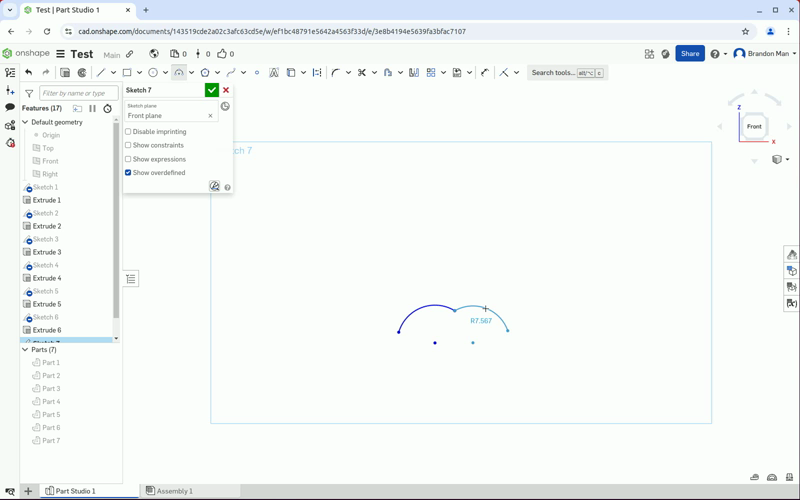
key_up(shift)
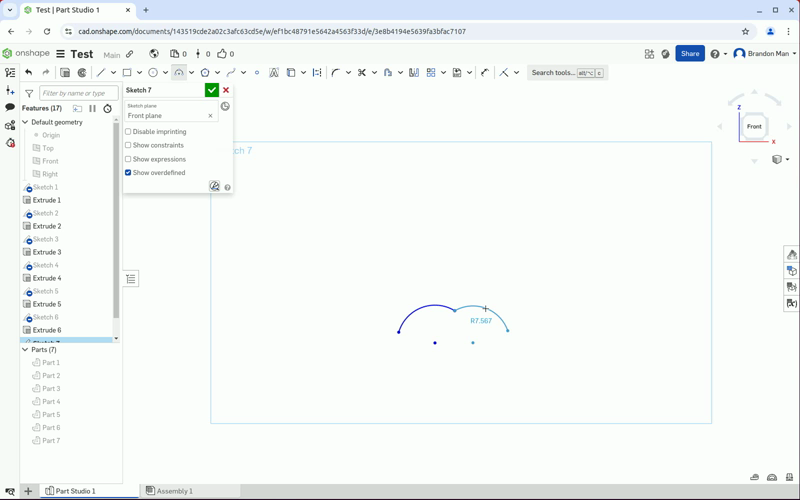
key(esc)
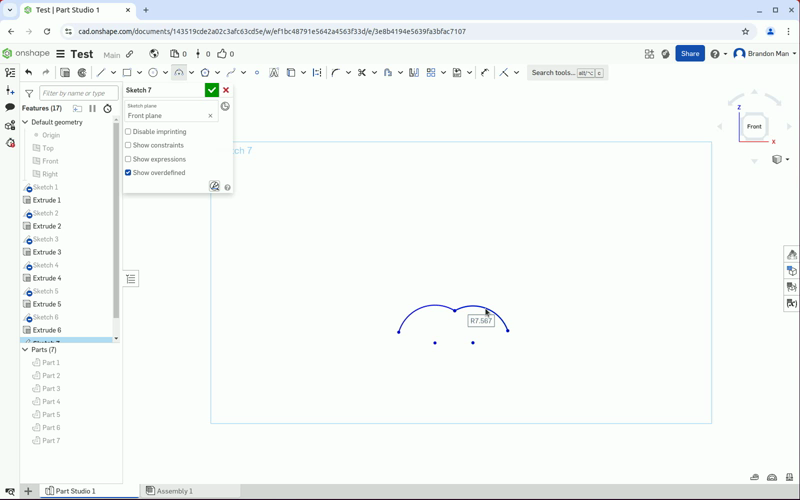
key(l)
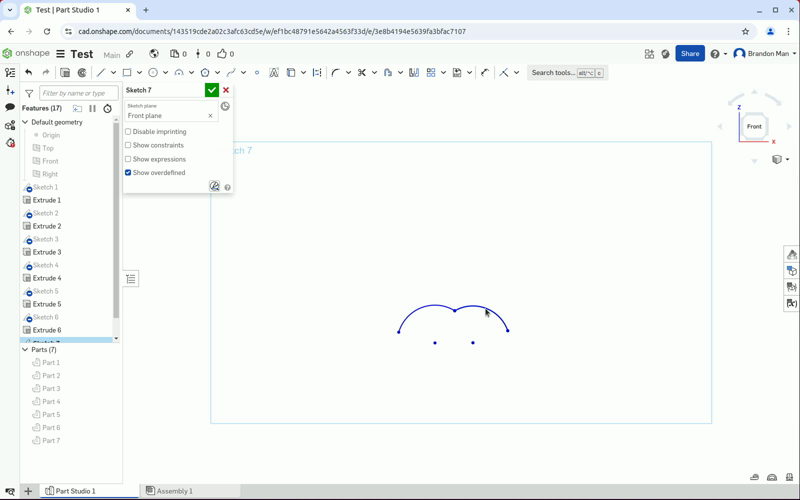
mouse_move(507, 330)
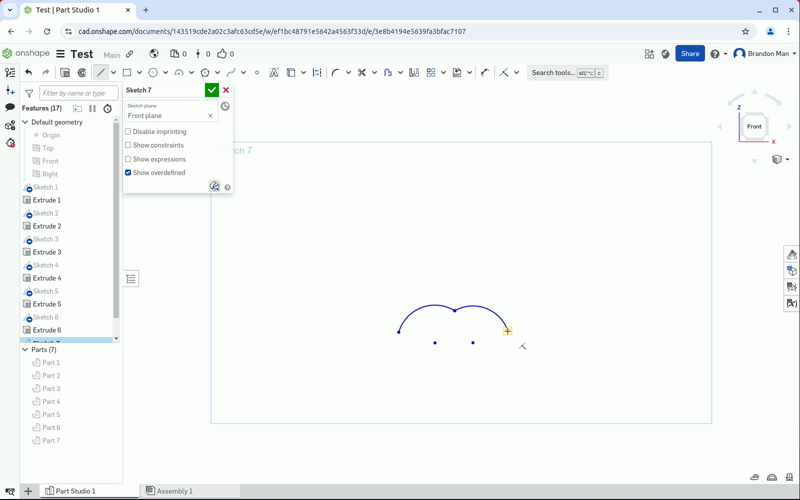
click(507, 330)
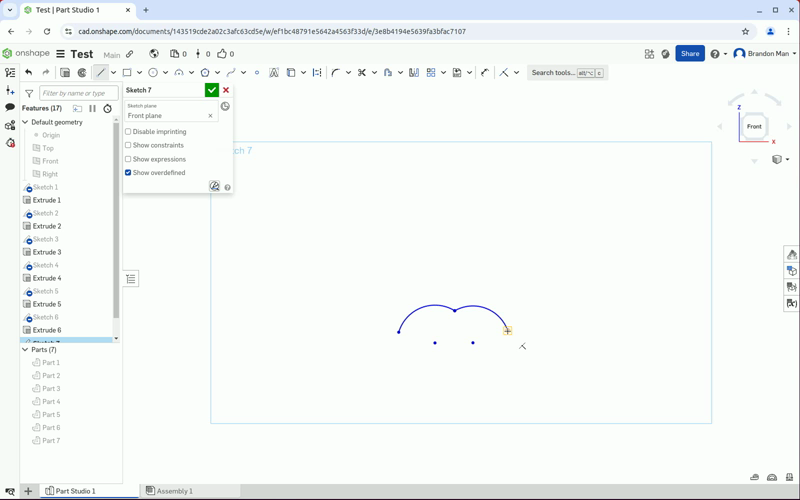
key_down(shift)
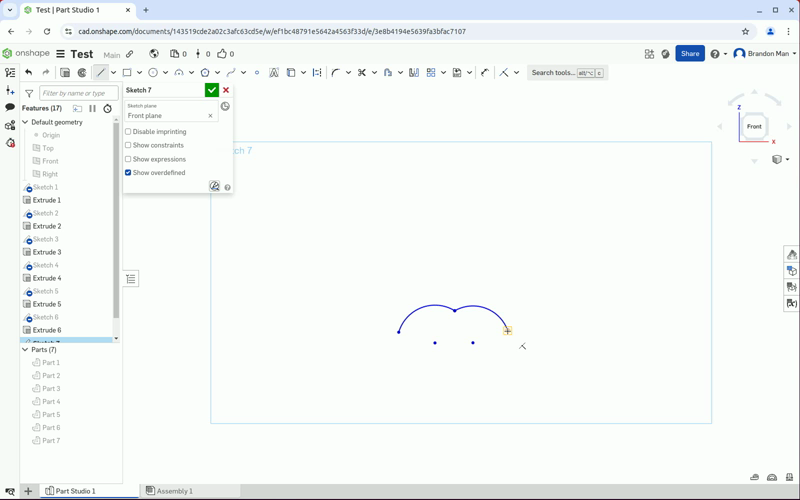
mouse_move(480, 205)
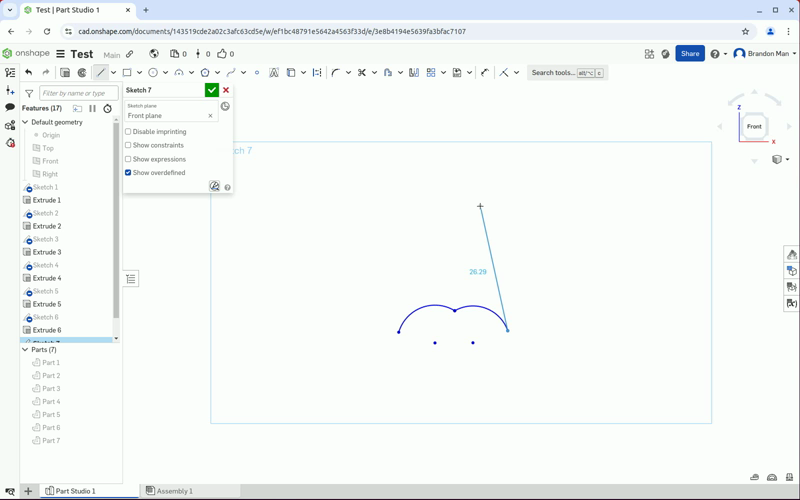
click(480, 205)
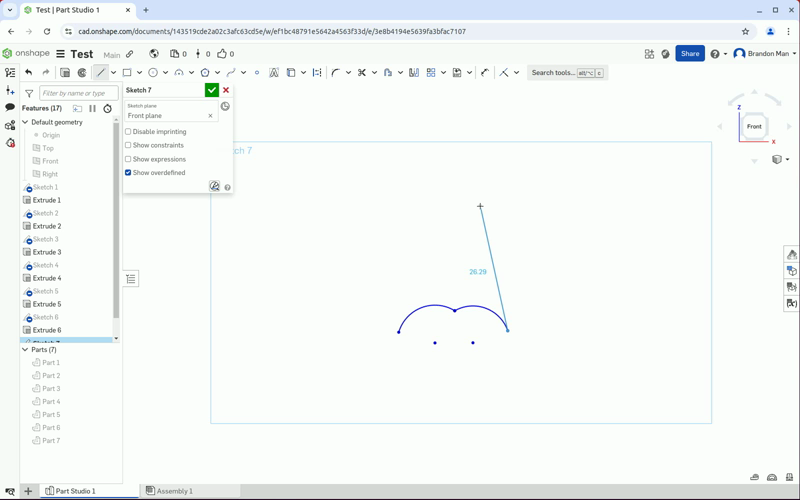
key_up(shift)
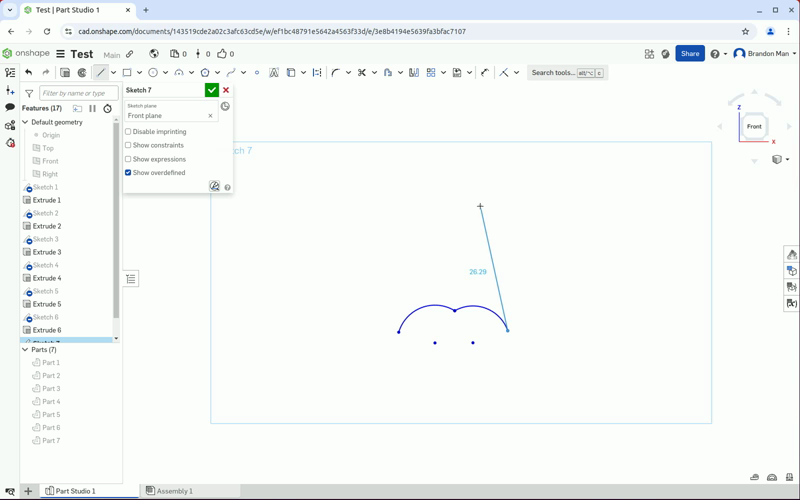
key(esc)
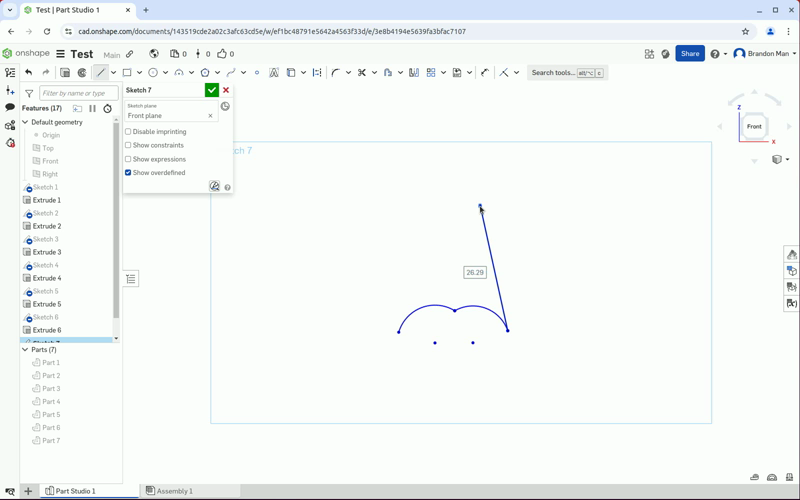
key(a)
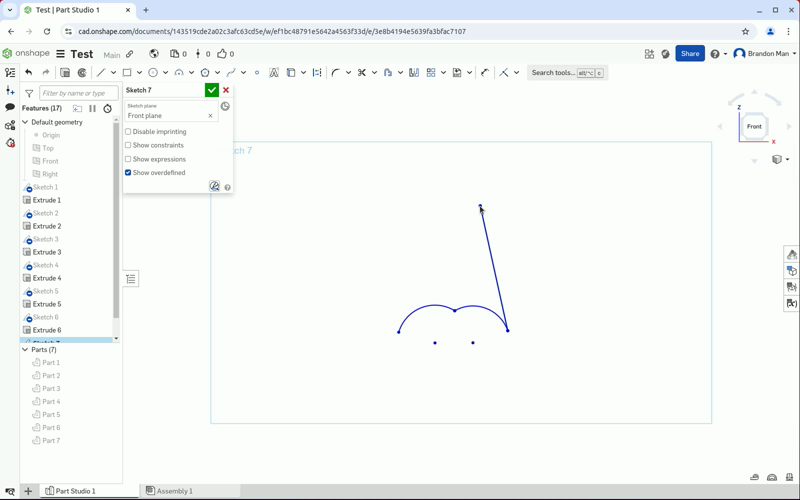
mouse_move(480, 205)
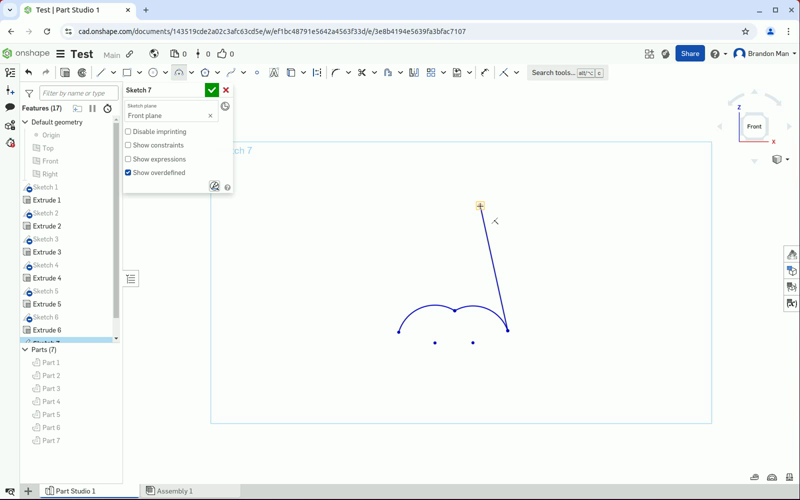
click(480, 205)
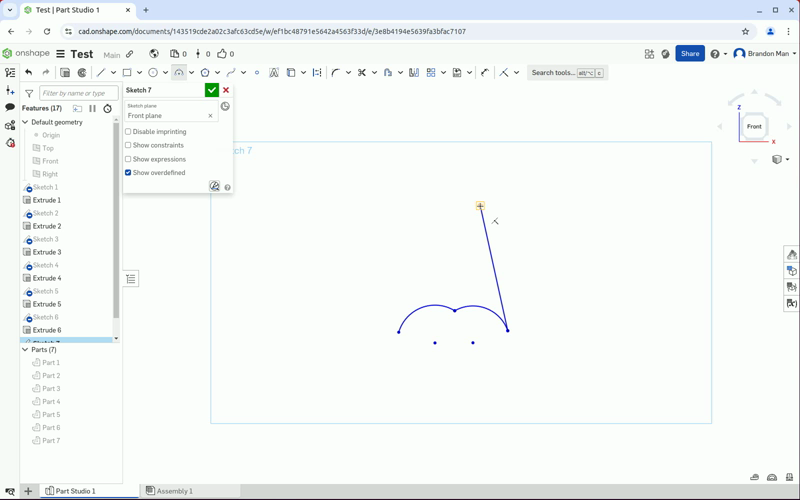
key_down(shift)
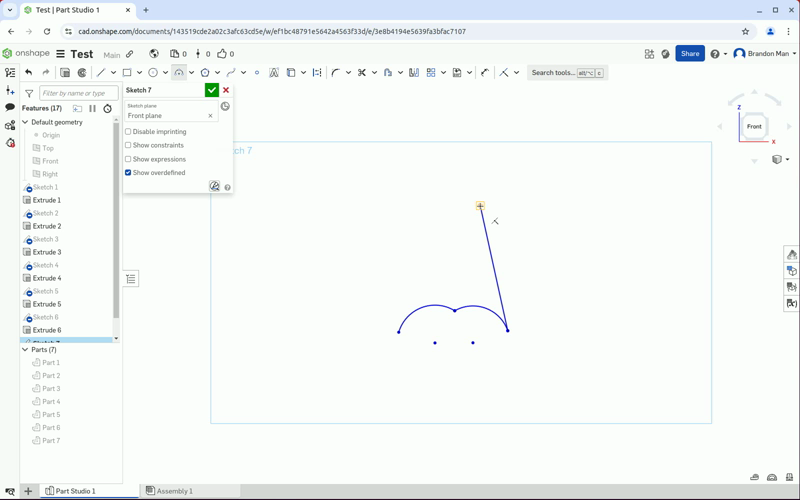
mouse_move(404, 209)
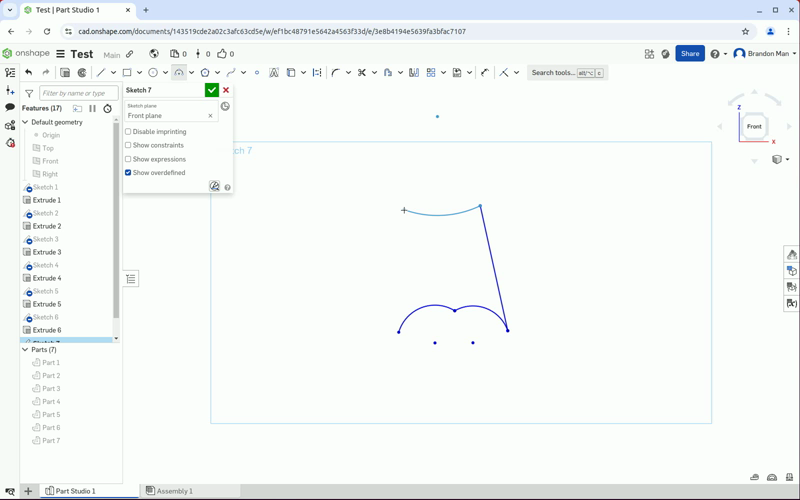
click(404, 209)
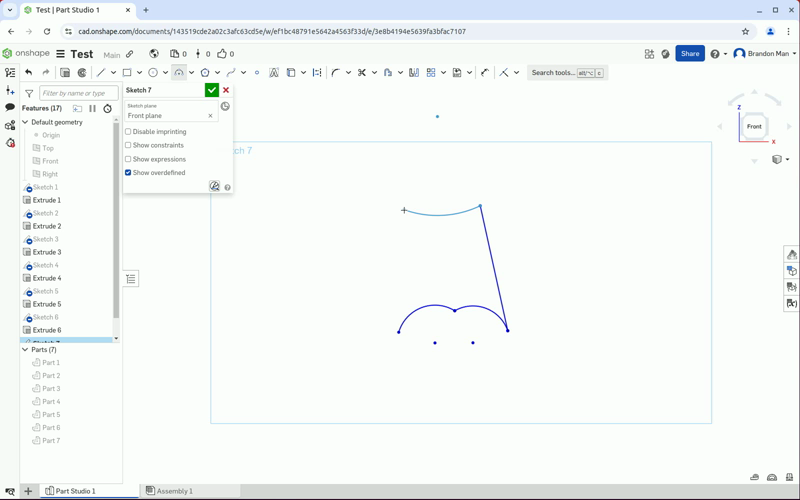
mouse_move(444, 245)
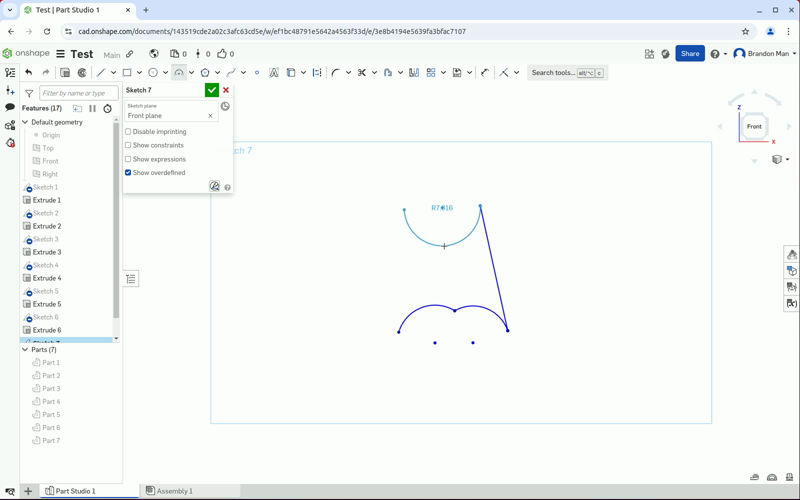
click(444, 245)
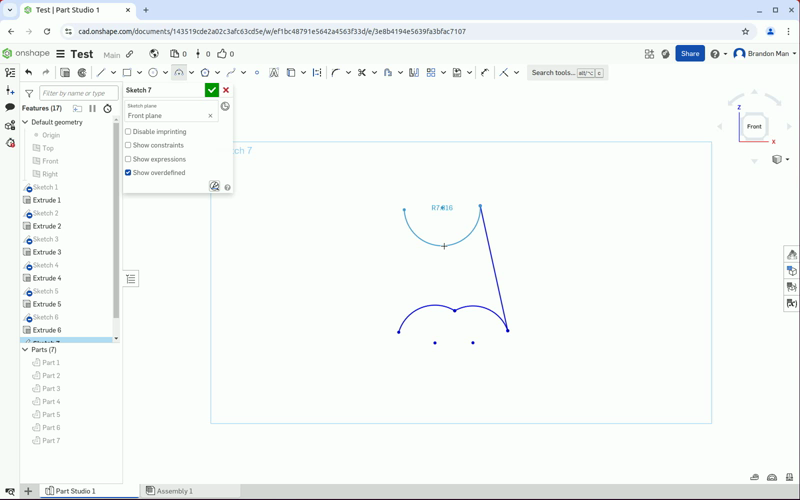
key_up(shift)
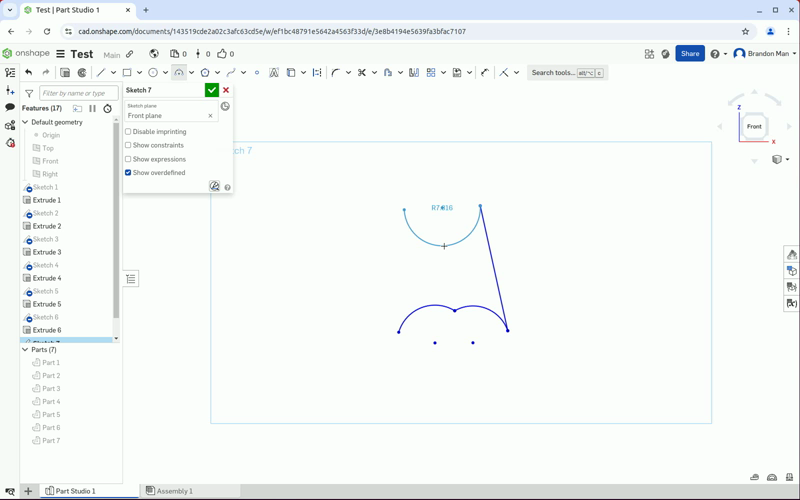
key(esc)
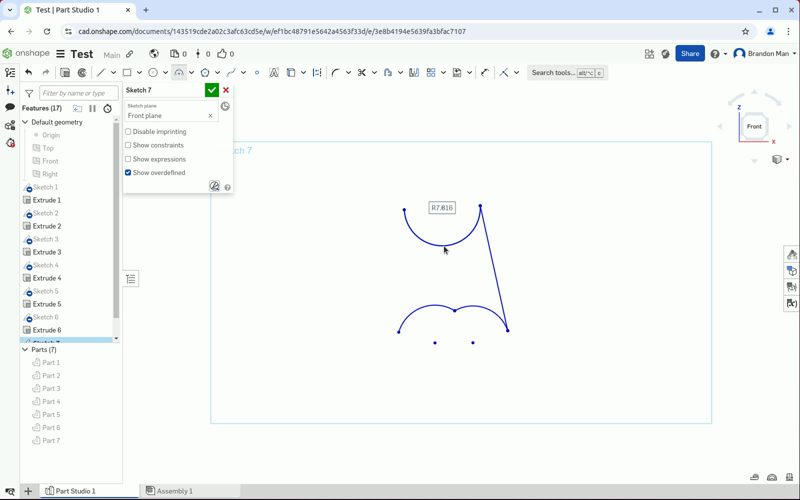
key(l)
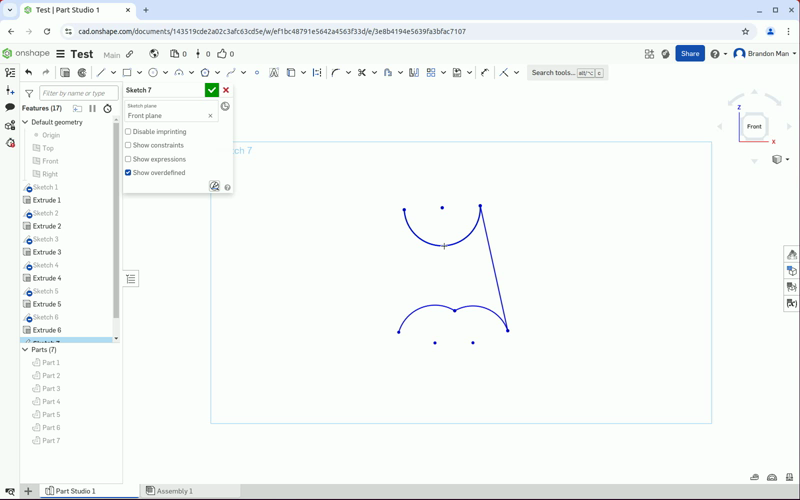
mouse_move(404, 209)
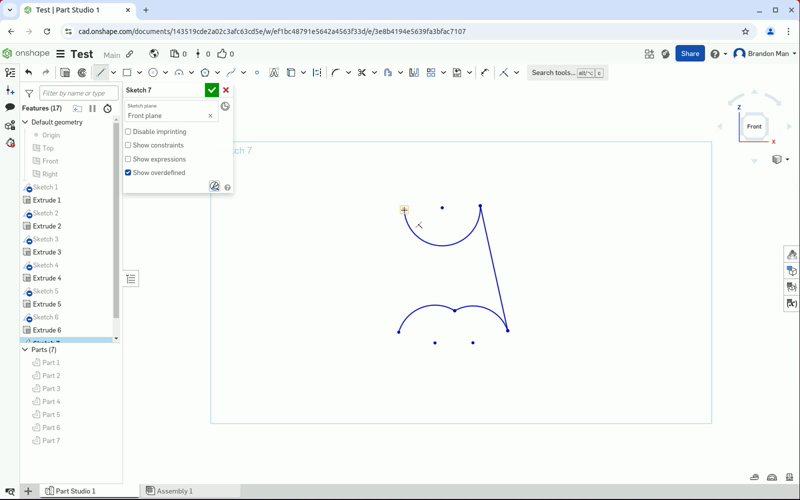
click(404, 209)
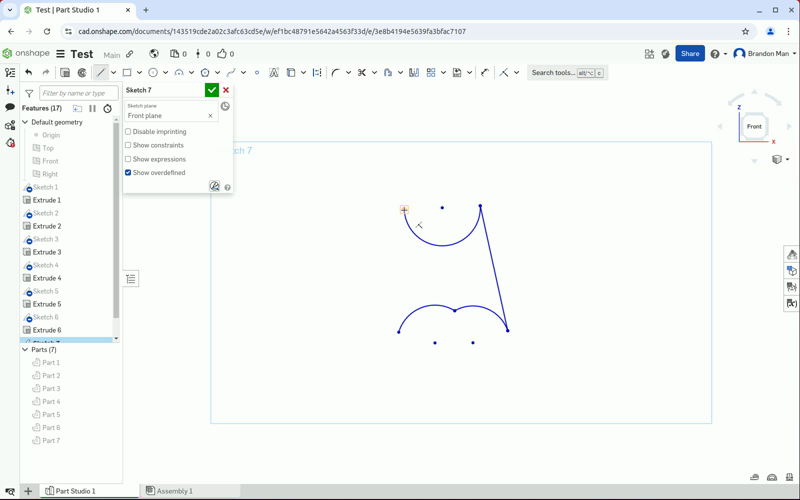
key_down(shift)
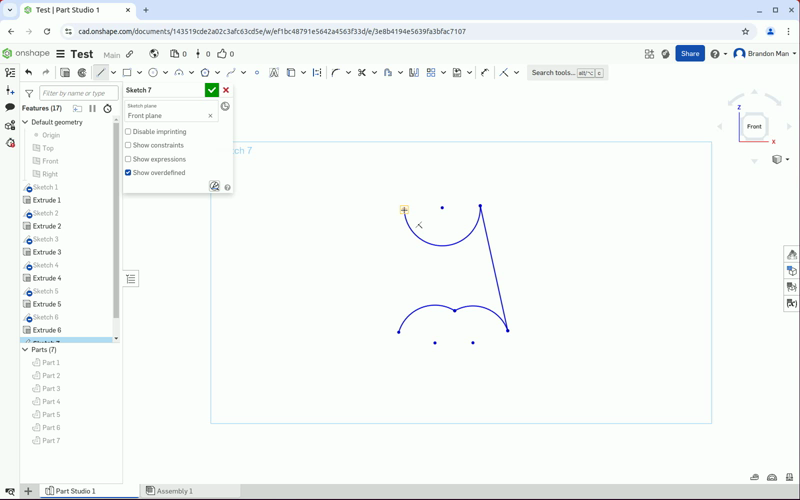
mouse_move(398, 332)
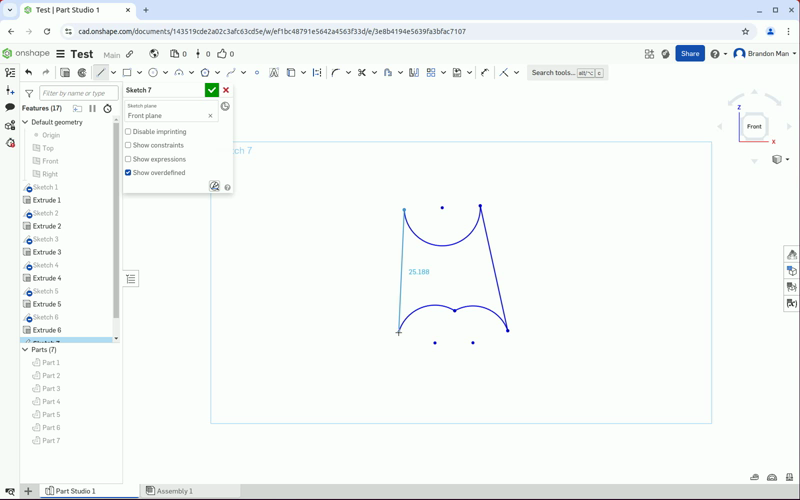
key_up(shift)
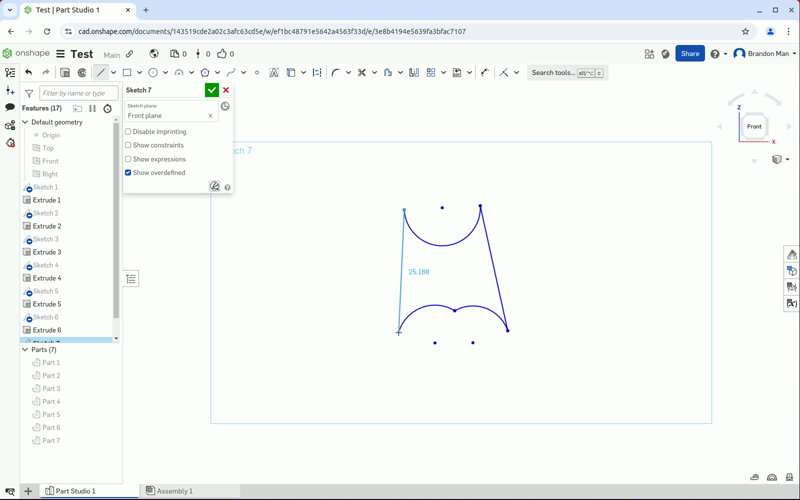
click(398, 332)
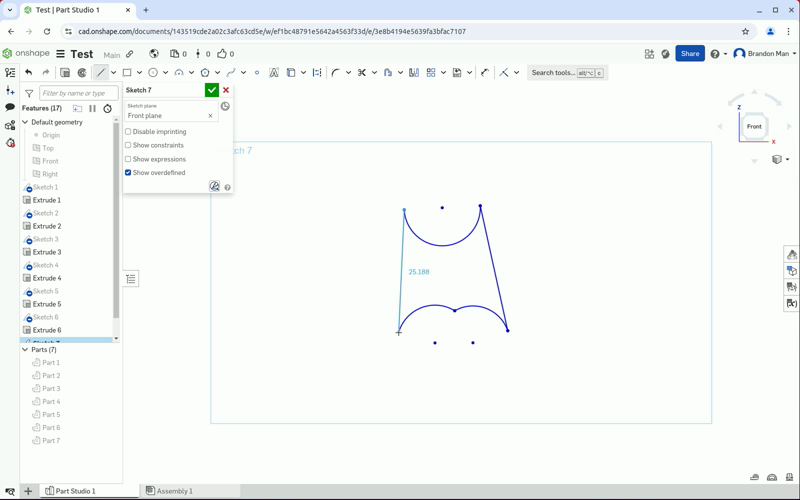
key(esc)
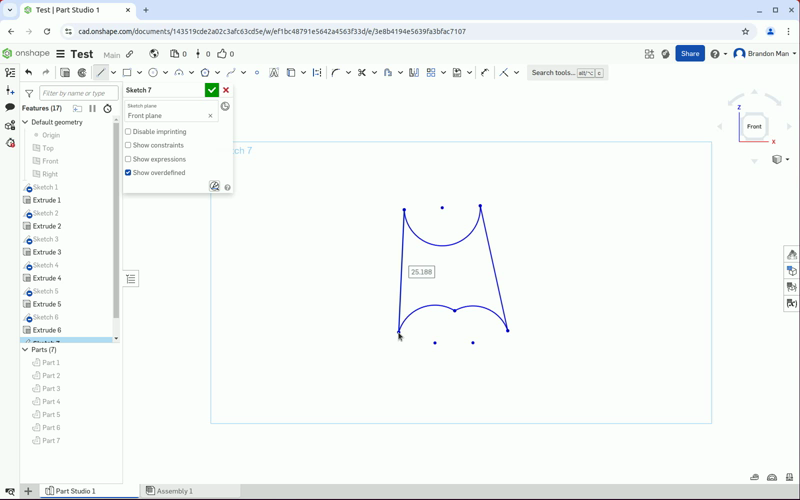
mouse_move(449, 277)
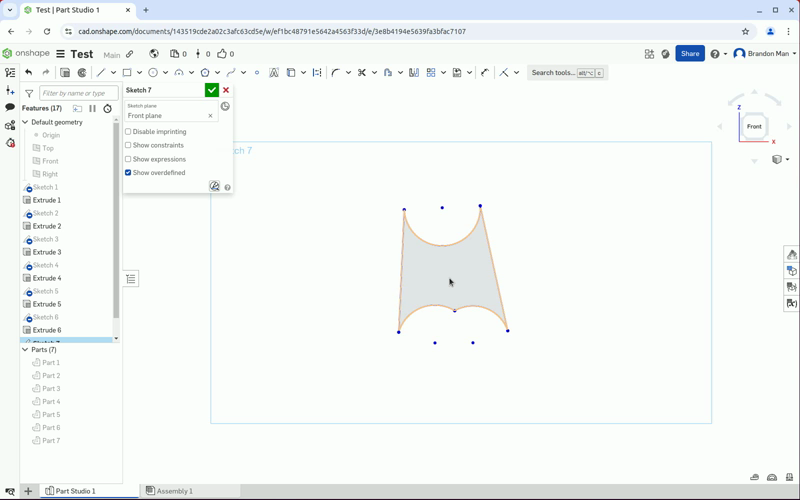
click(449, 277)
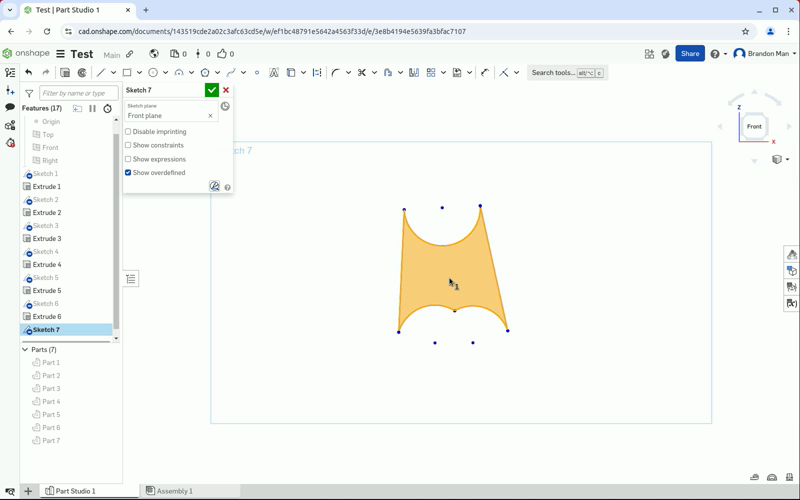
mouse_move(73, 352)
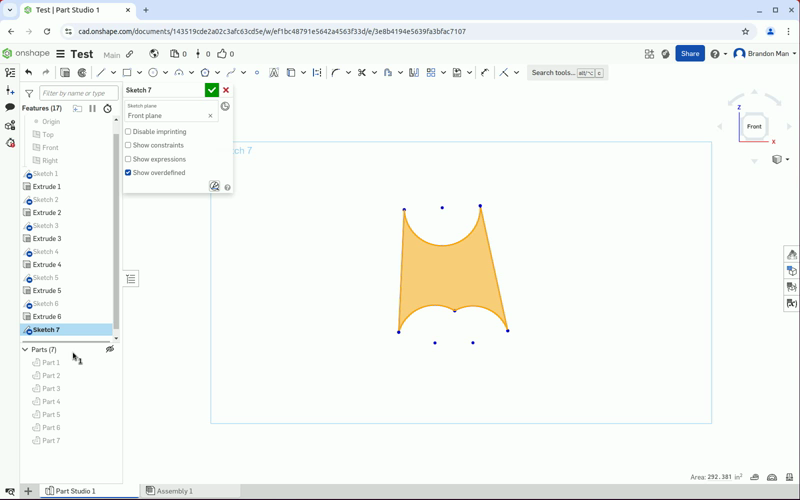
key(shift+y)
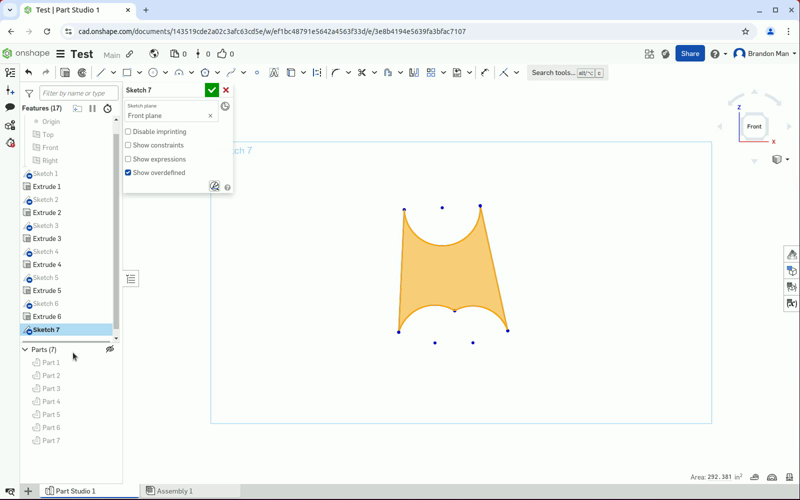
key(shift+e)
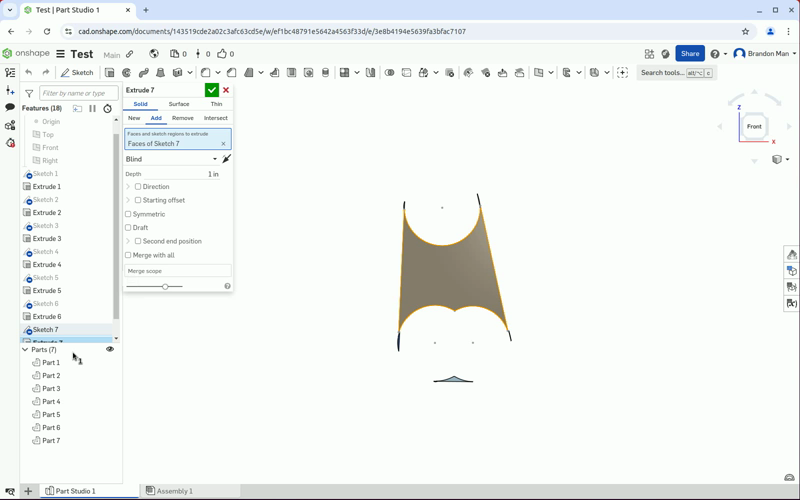
mouse_move(143, 106)
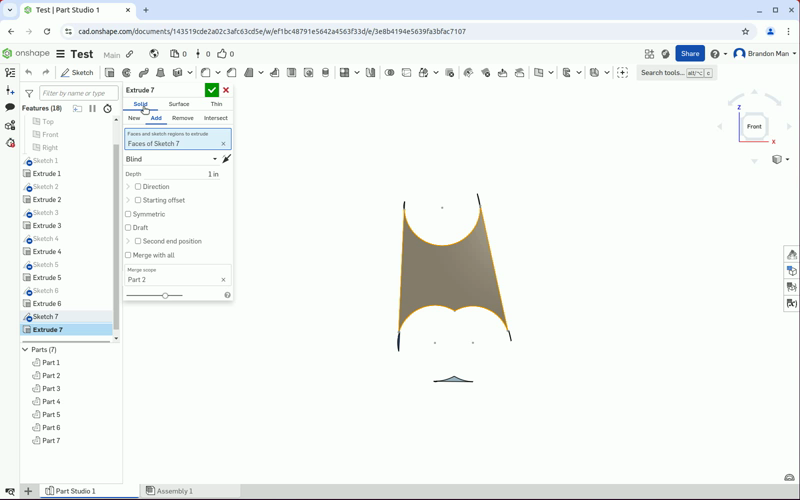
click(143, 106)
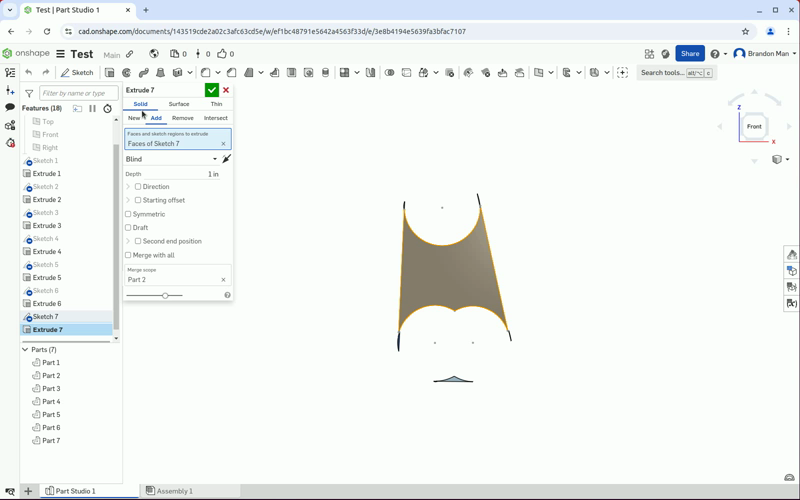
mouse_move(137, 120)
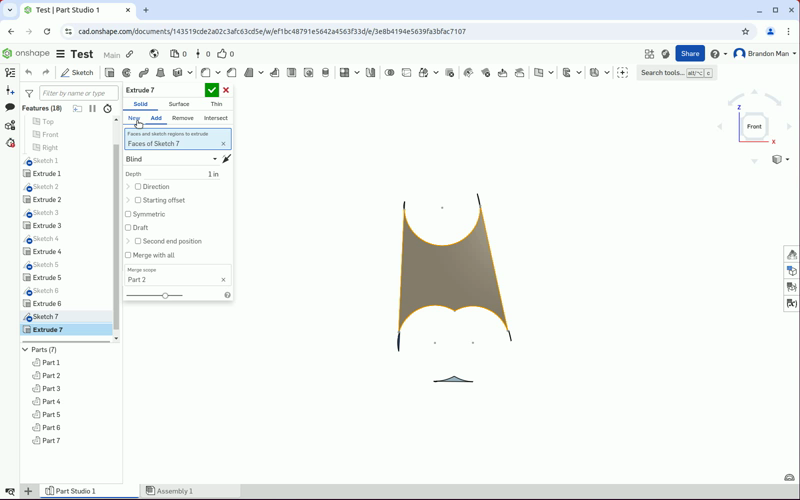
click(137, 120)
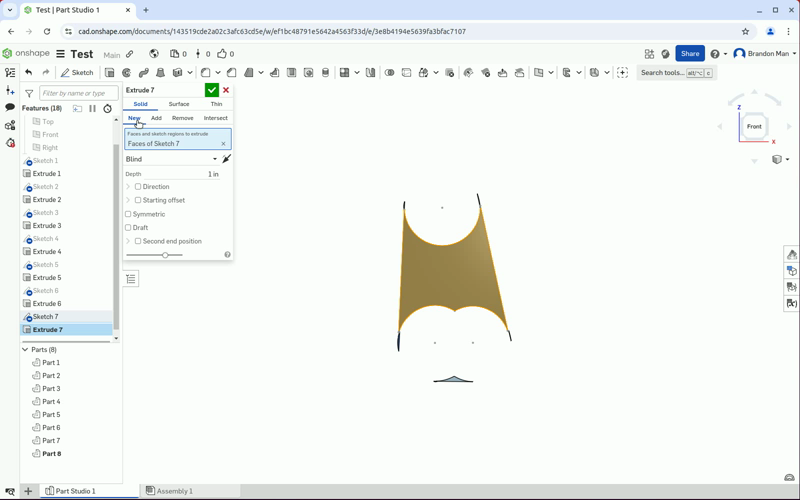
key(tab, 4)
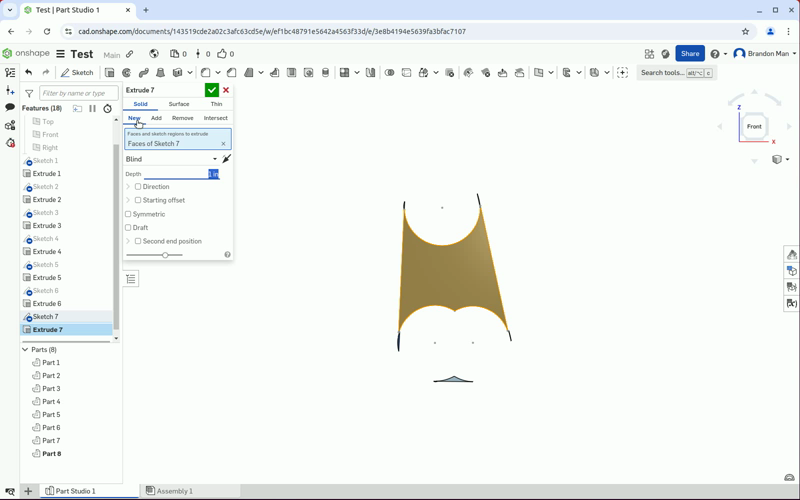
text(4.574)
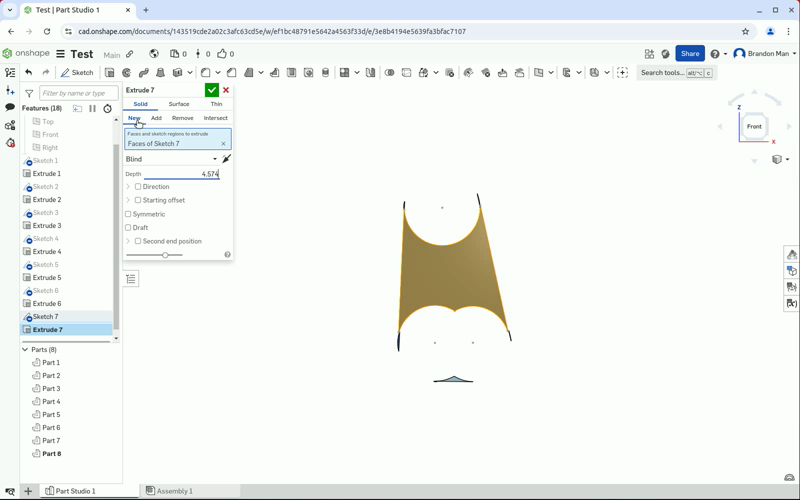
key(enter)
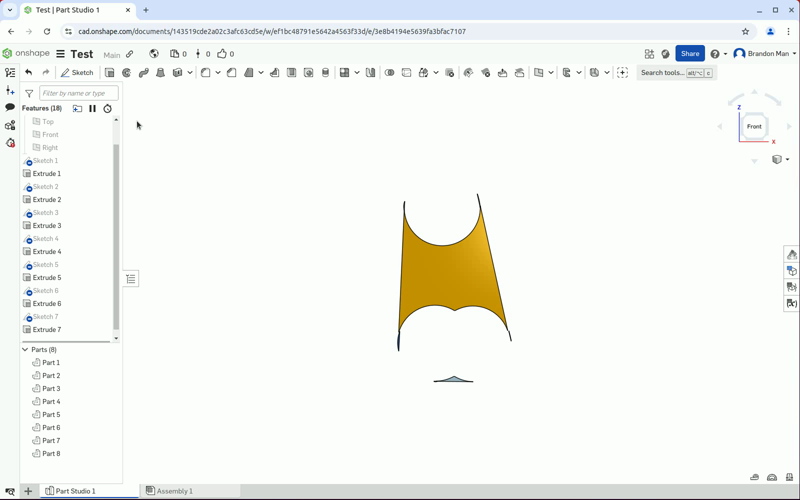
key(shift+h)
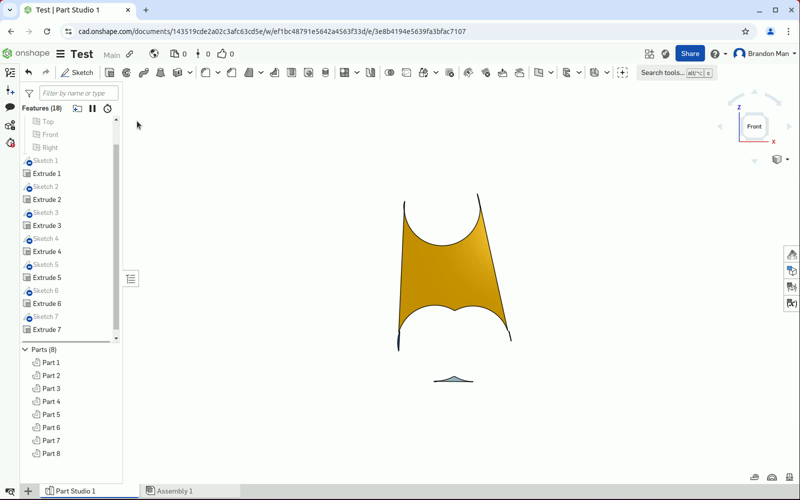
key(shift+h)
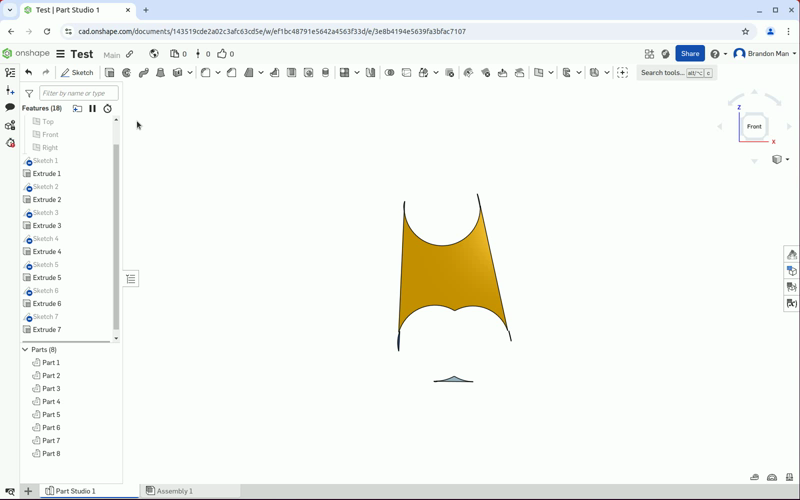
mouse_move(69, 163)
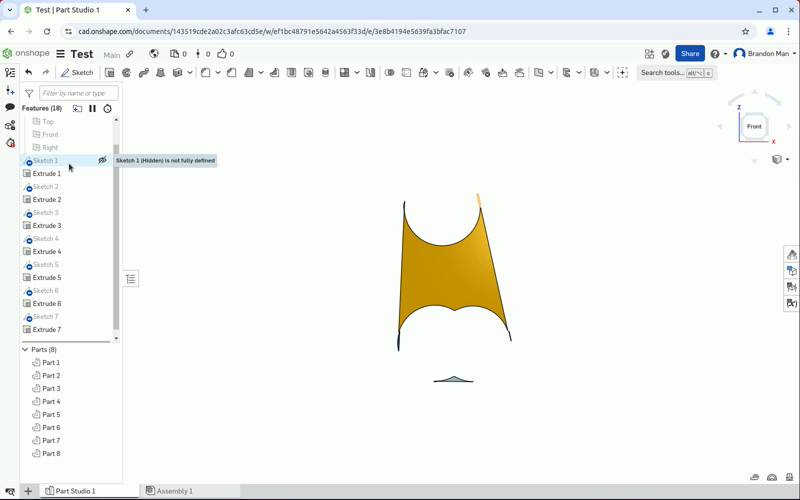
click(69, 163)
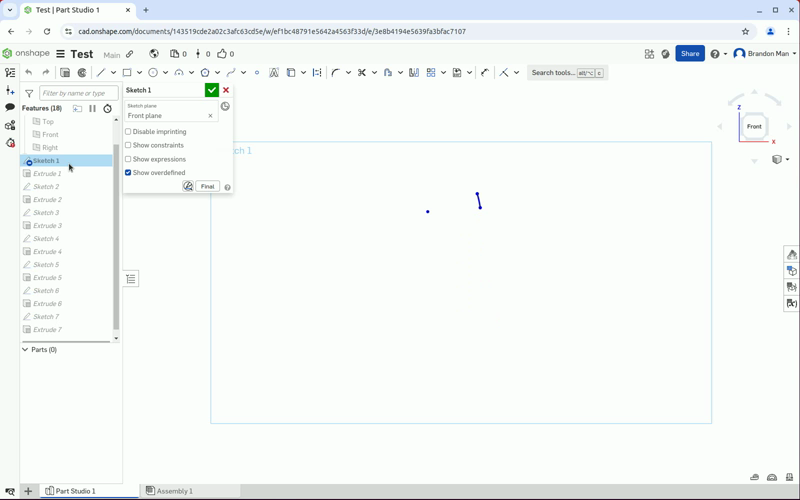
mouse_move(229, 92)
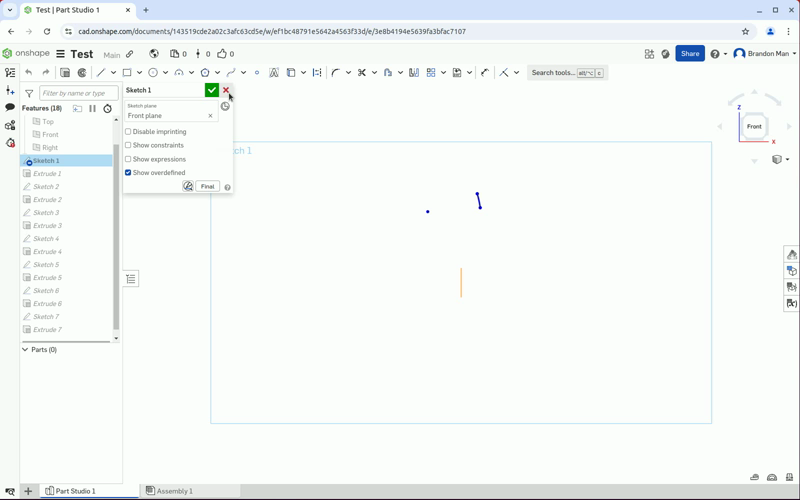
click(229, 92)
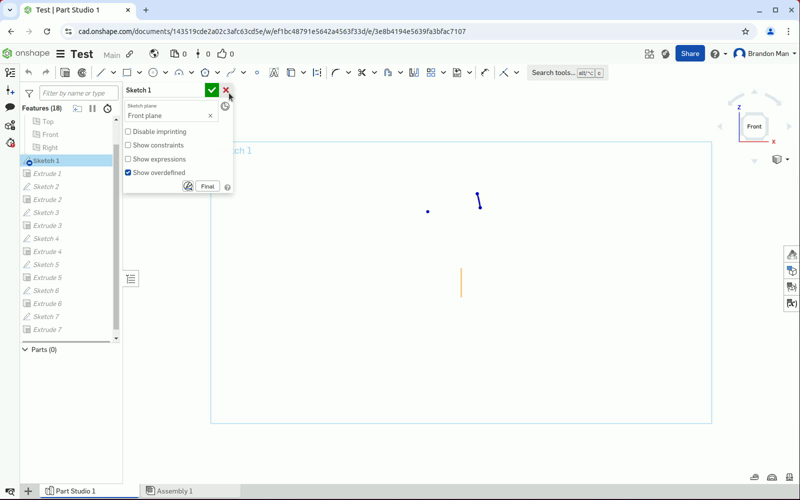
key(shift+s)
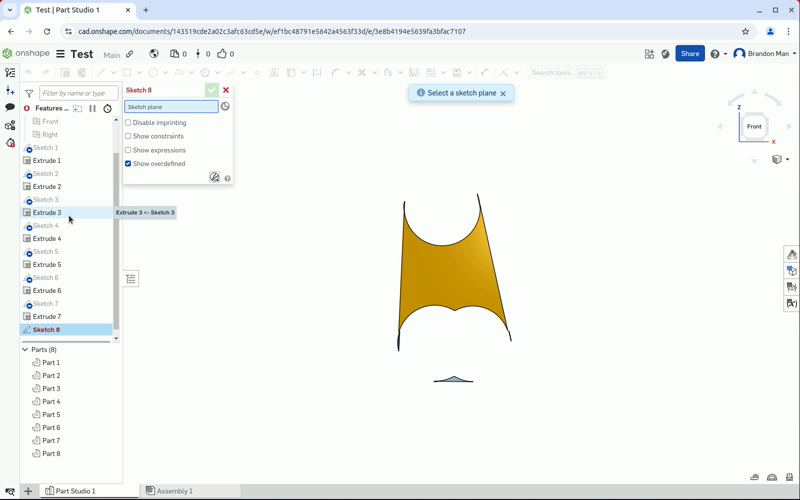
scroll(3)
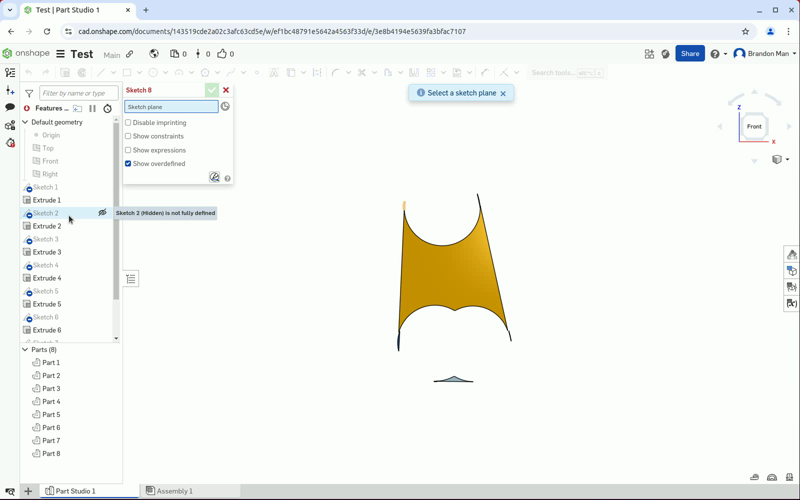
mouse_move(69, 163)
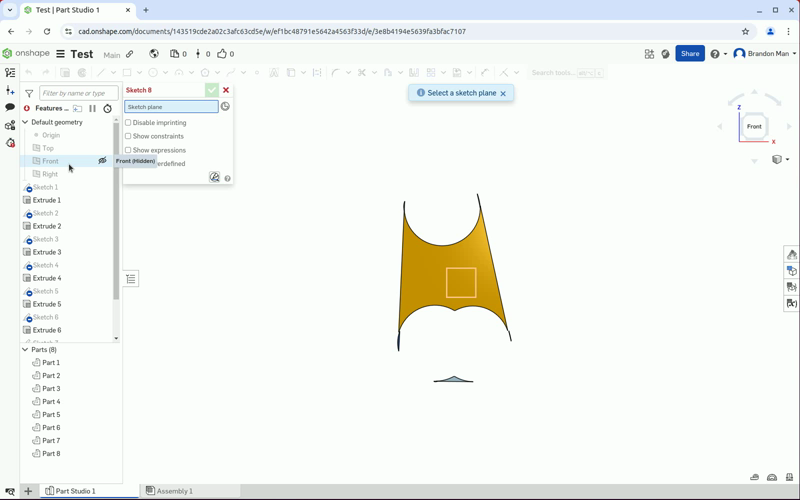
click(69, 163)
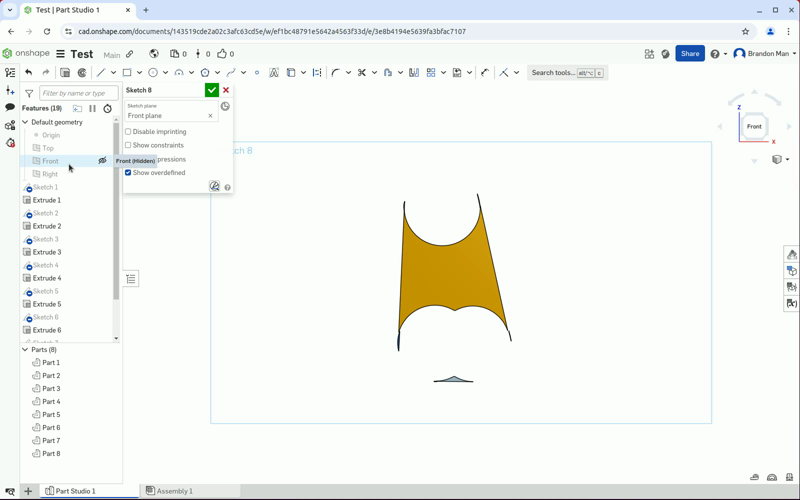
mouse_move(73, 352)
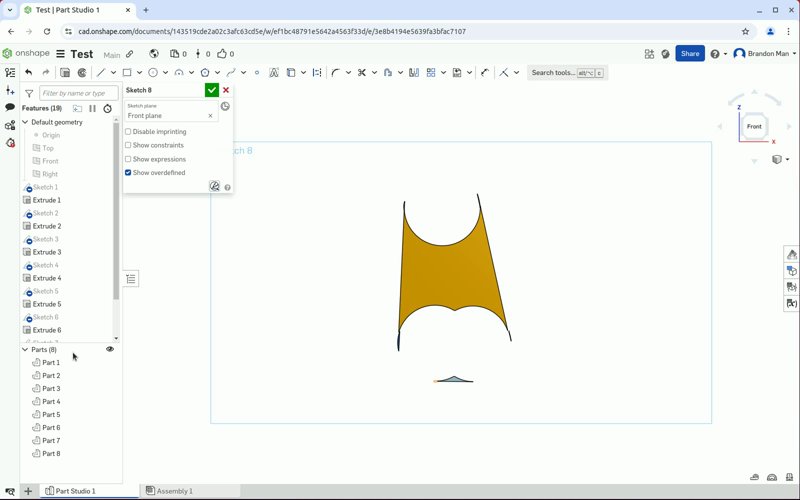
key(y)
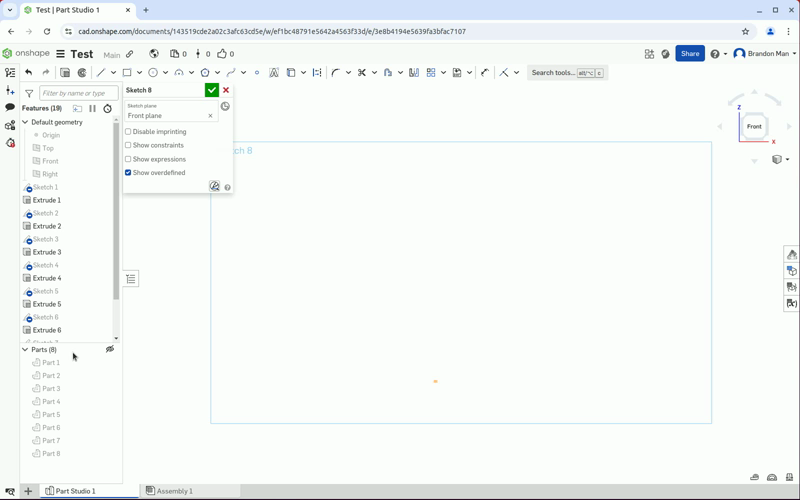
key(a)
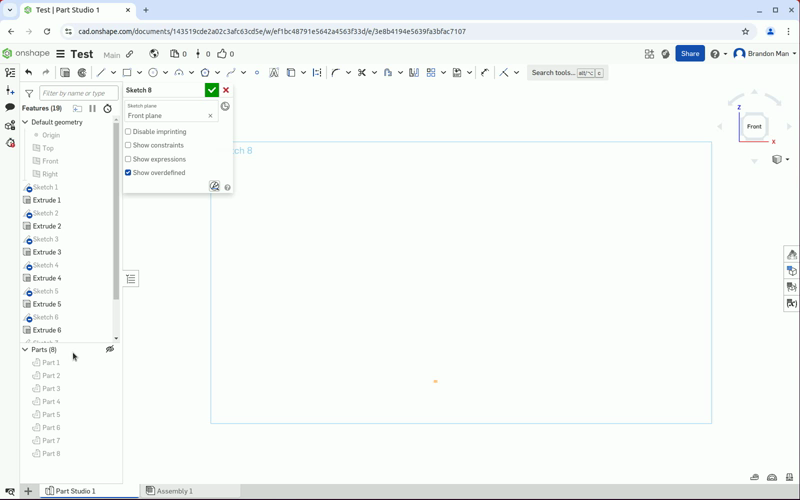
key_down(shift)
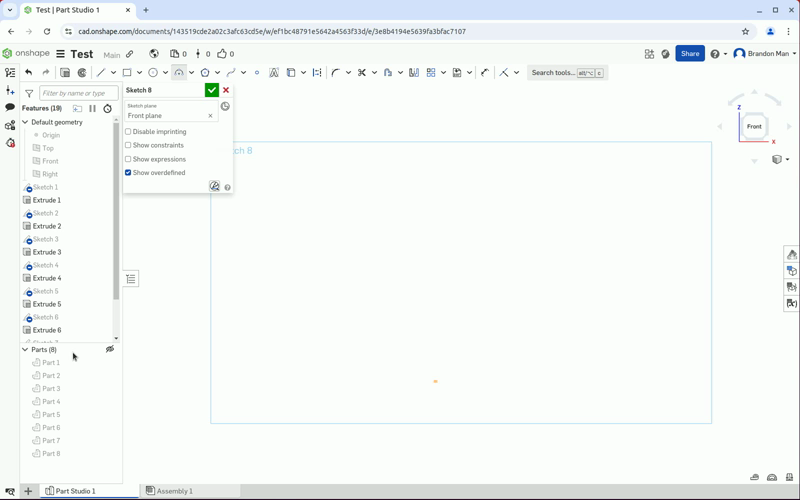
mouse_move(404, 210)
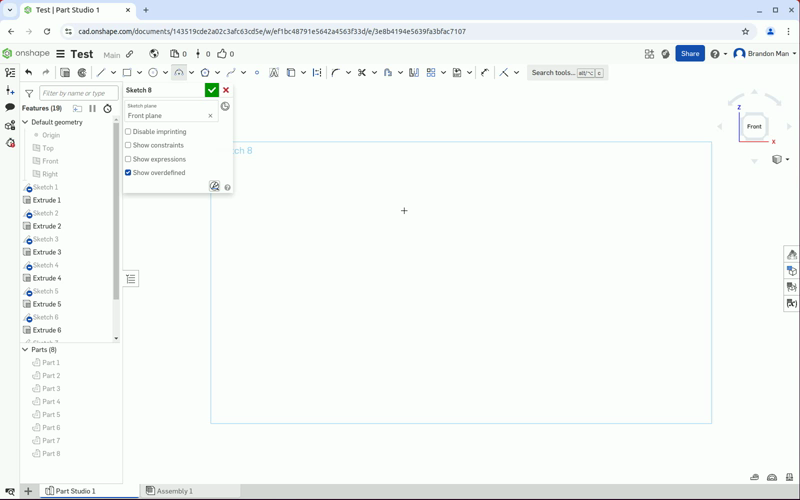
click(404, 210)
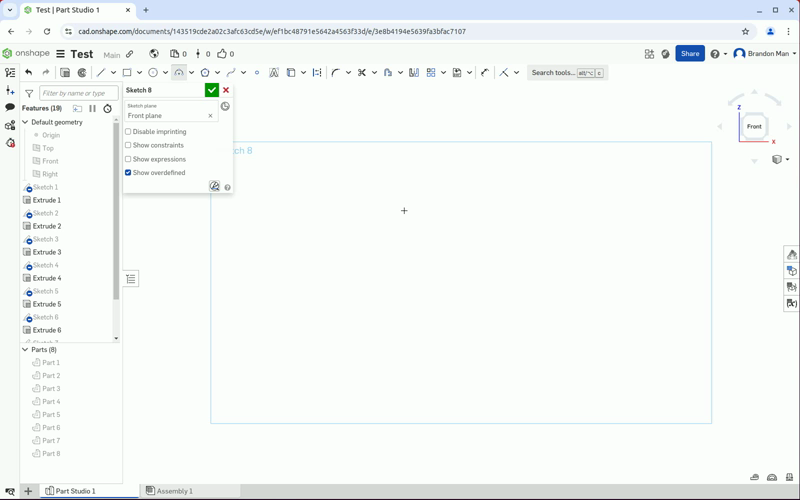
key_up(shift)
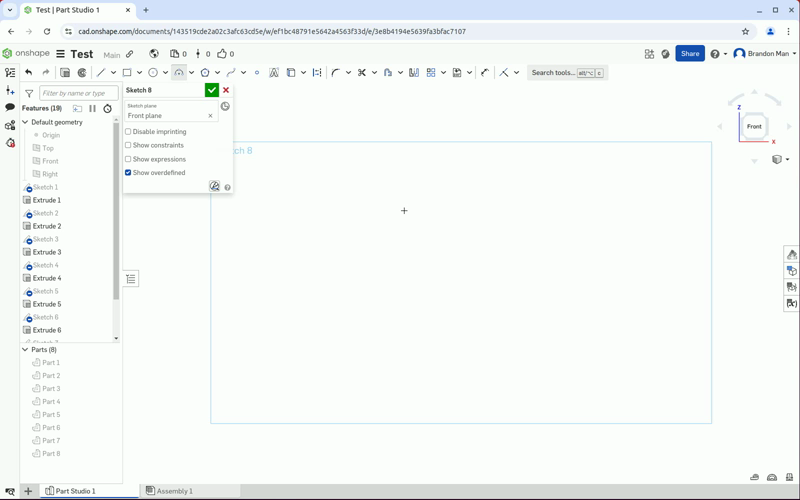
key_down(shift)
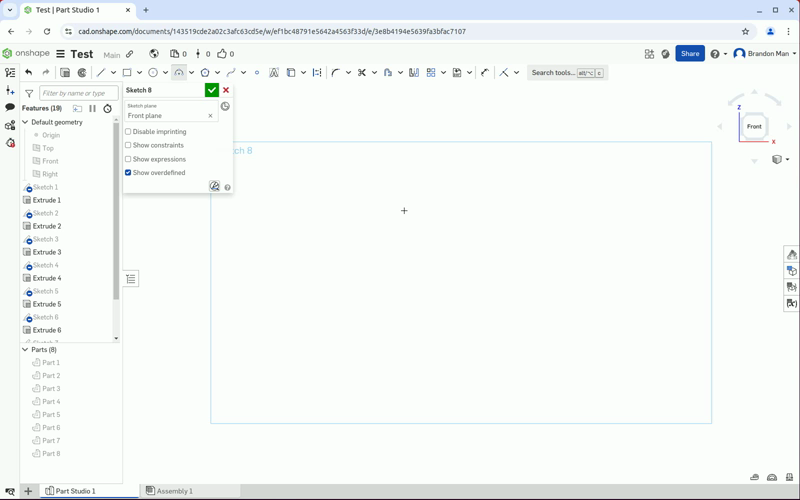
mouse_move(480, 206)
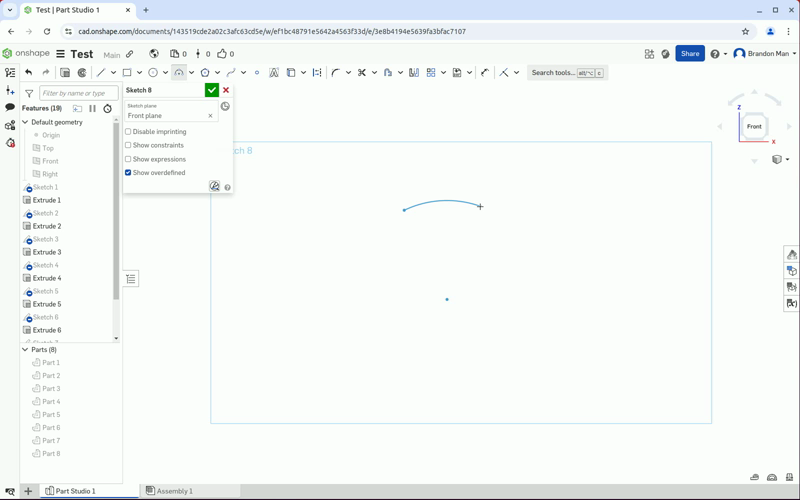
click(480, 206)
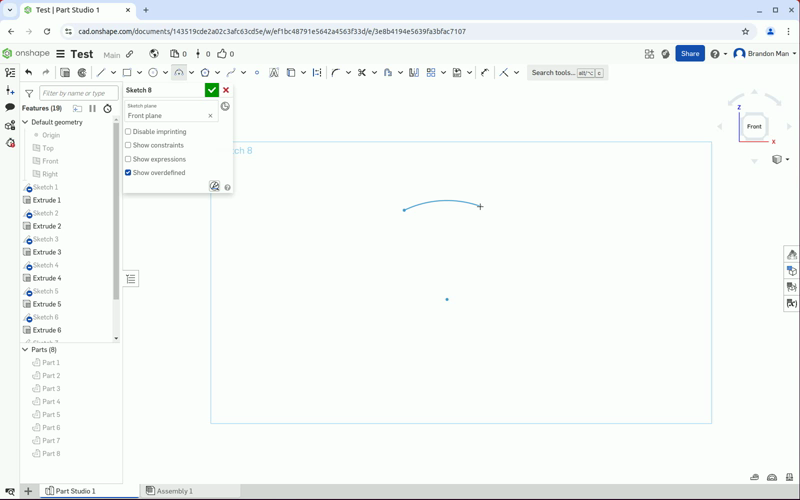
mouse_move(444, 246)
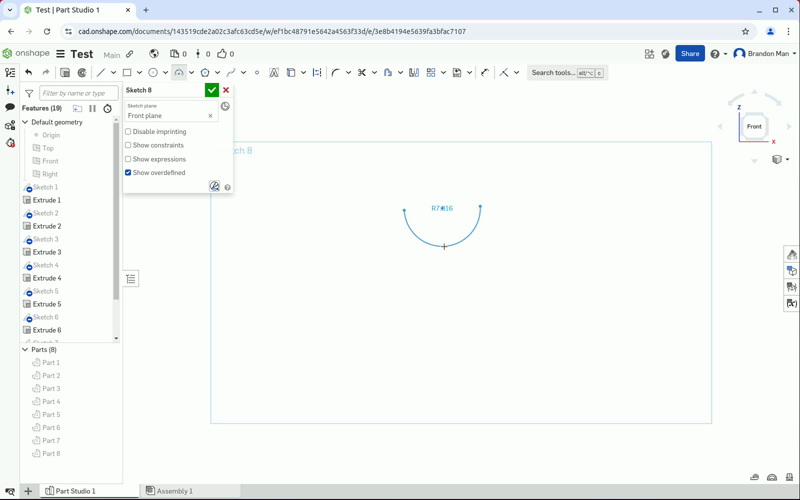
click(444, 246)
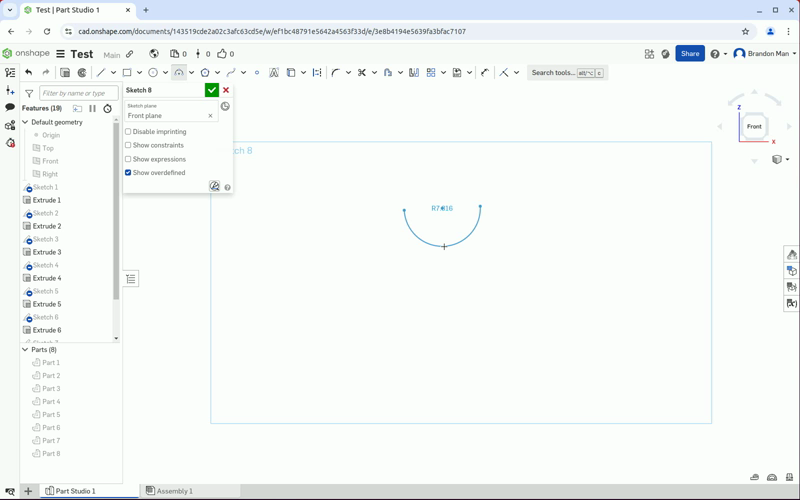
key_up(shift)
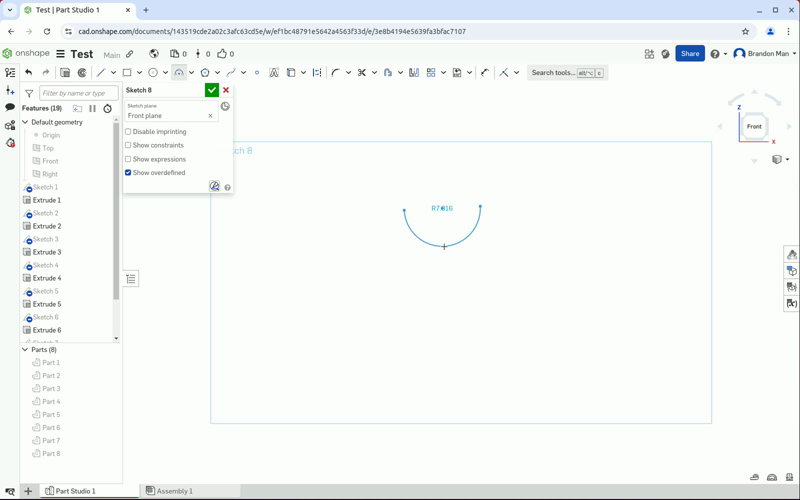
key(esc)
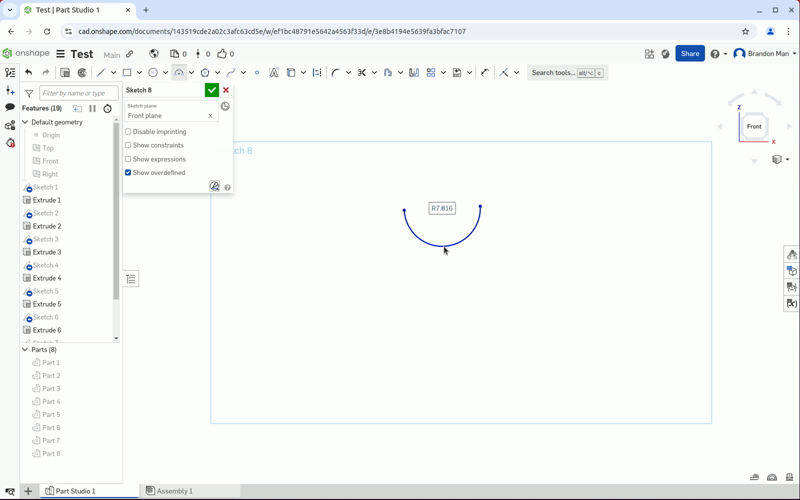
key(l)
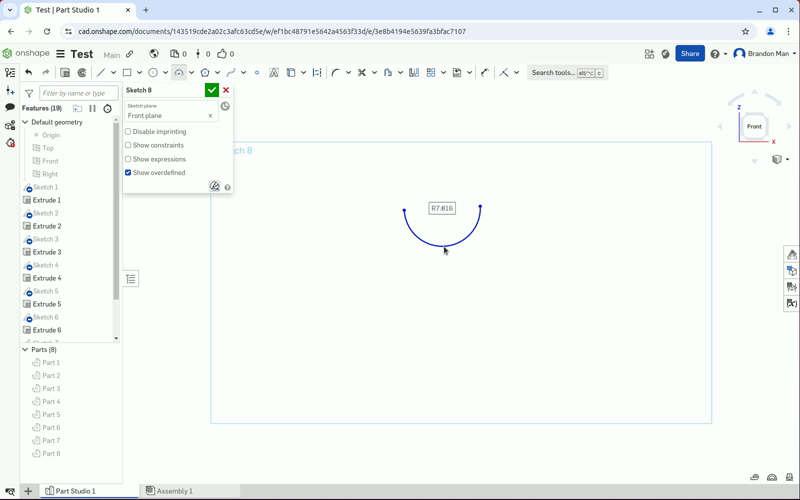
mouse_move(480, 206)
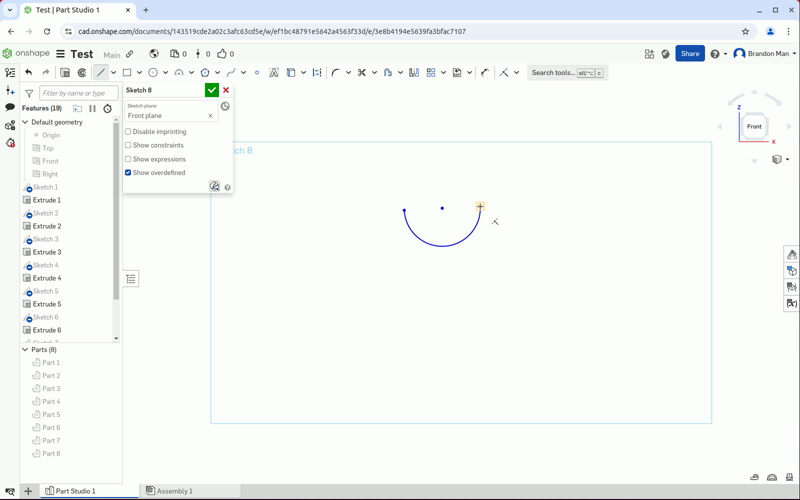
click(480, 206)
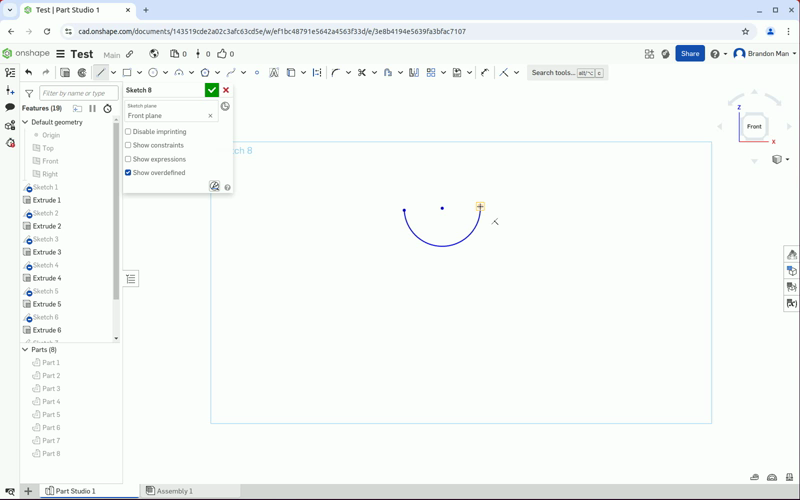
key_down(shift)
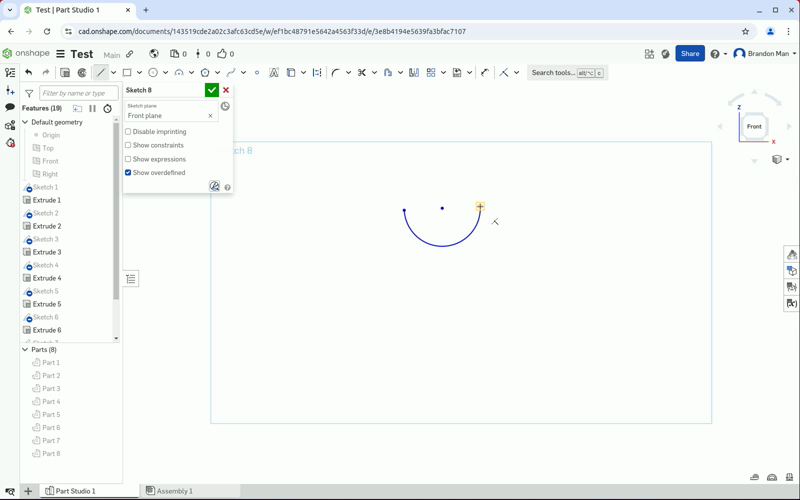
mouse_move(510, 206)
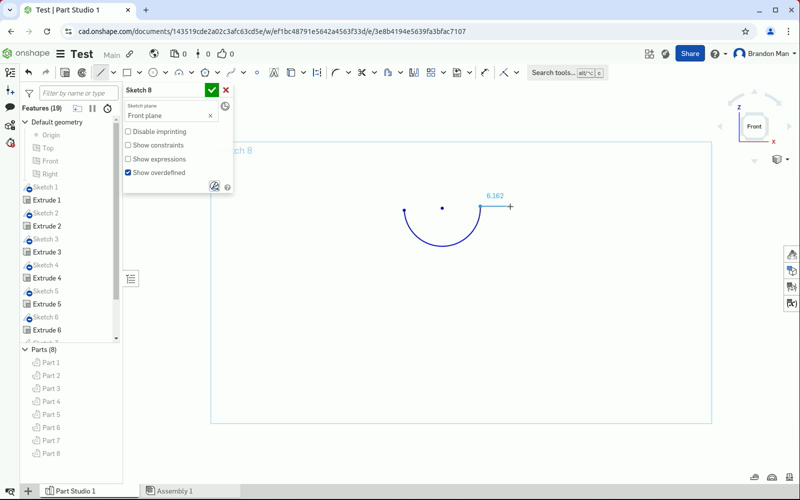
mouse_move(476, 193)
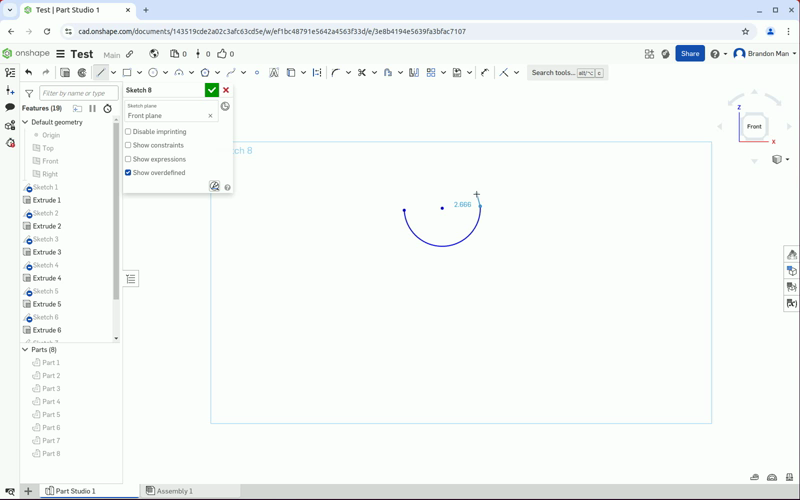
click(476, 193)
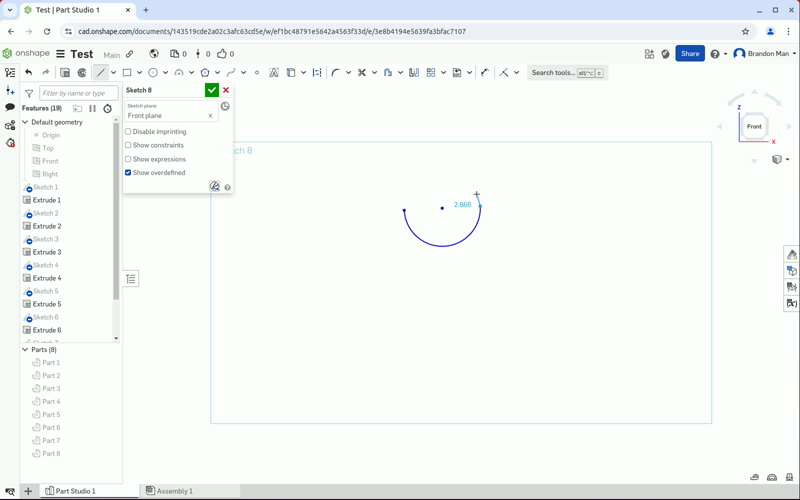
key_up(shift)
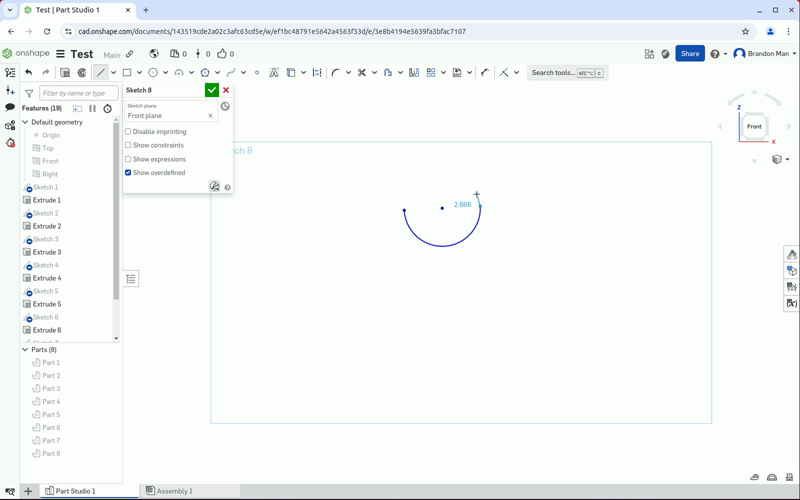
key(esc)
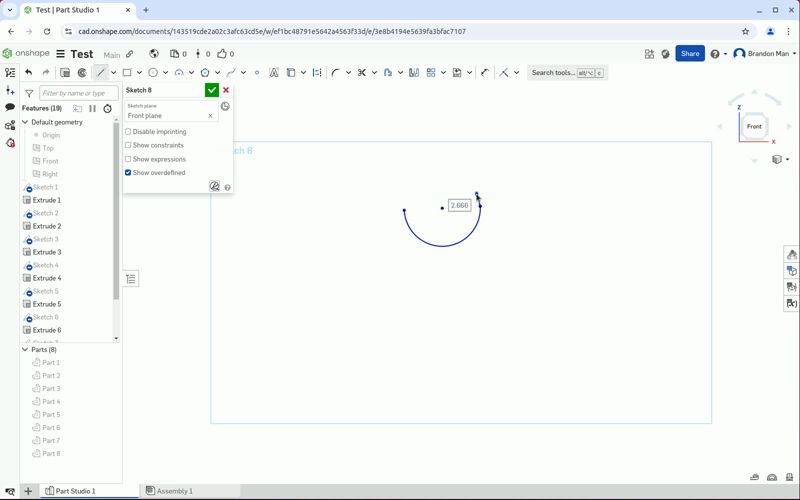
key(a)
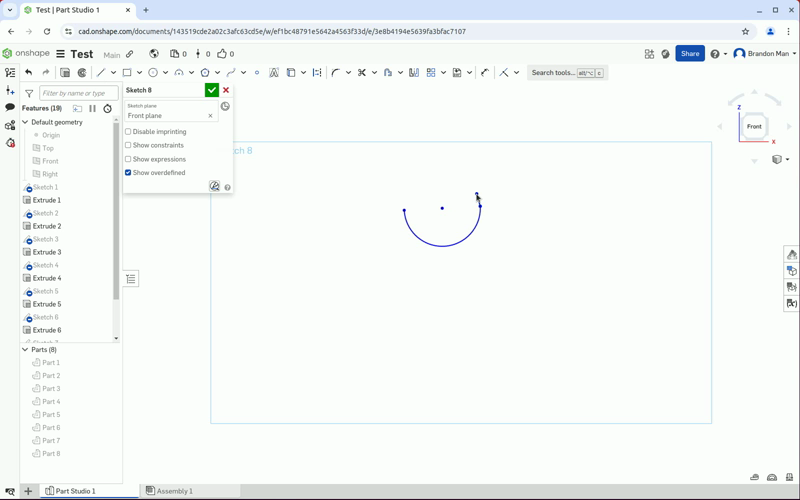
mouse_move(476, 193)
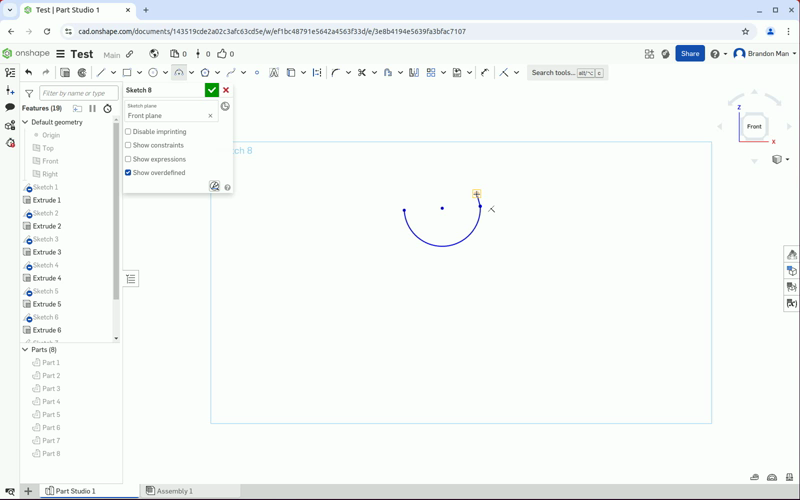
click(476, 193)
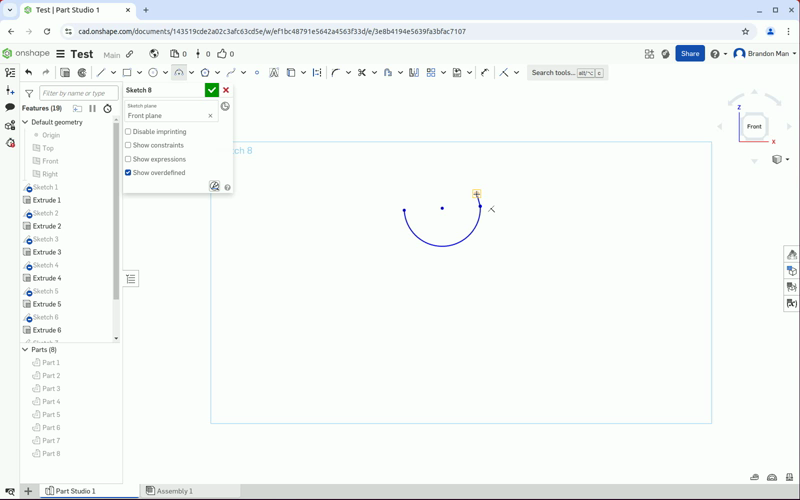
key_down(shift)
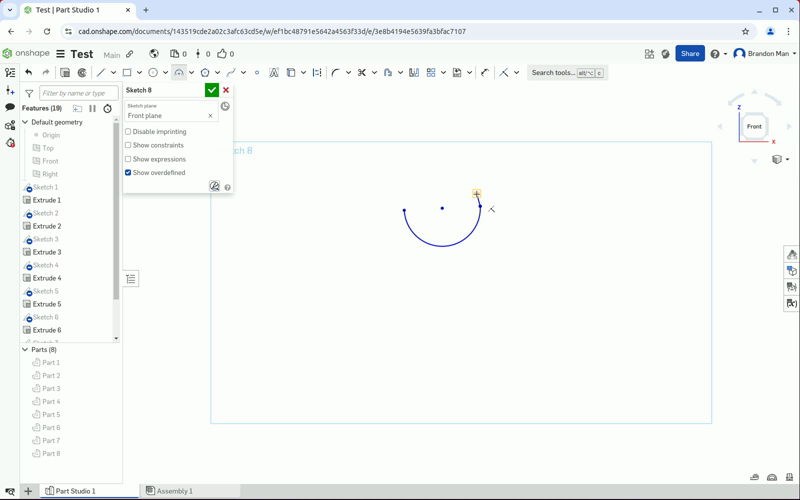
mouse_move(404, 202)
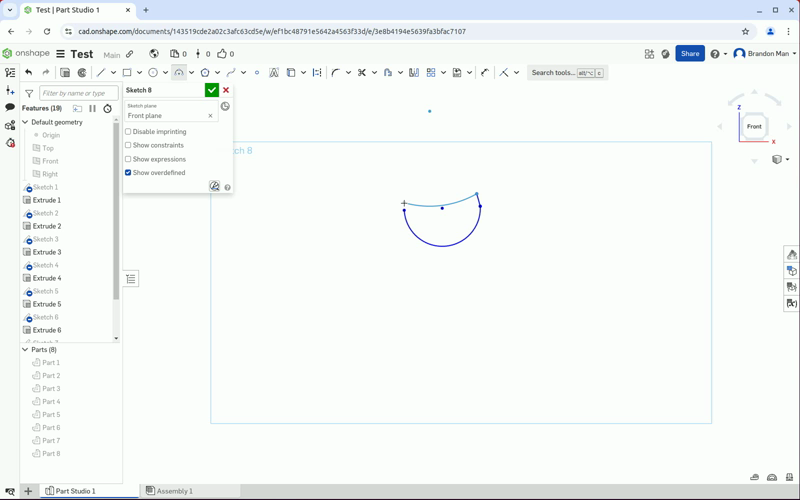
click(404, 202)
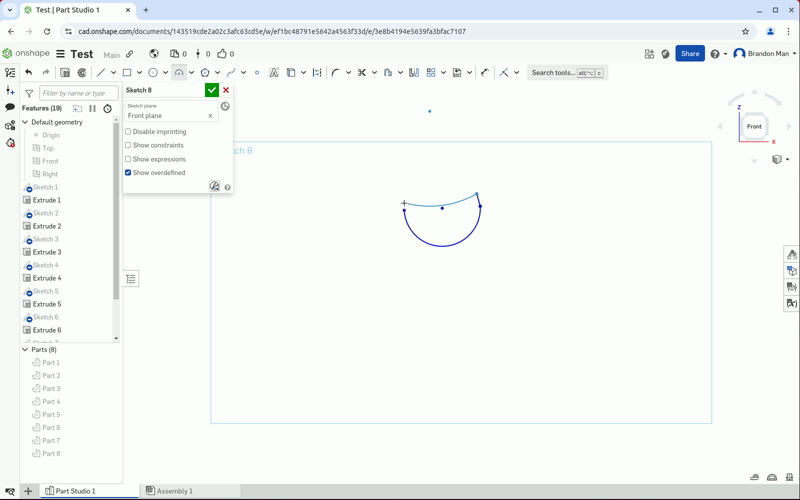
mouse_move(437, 170)
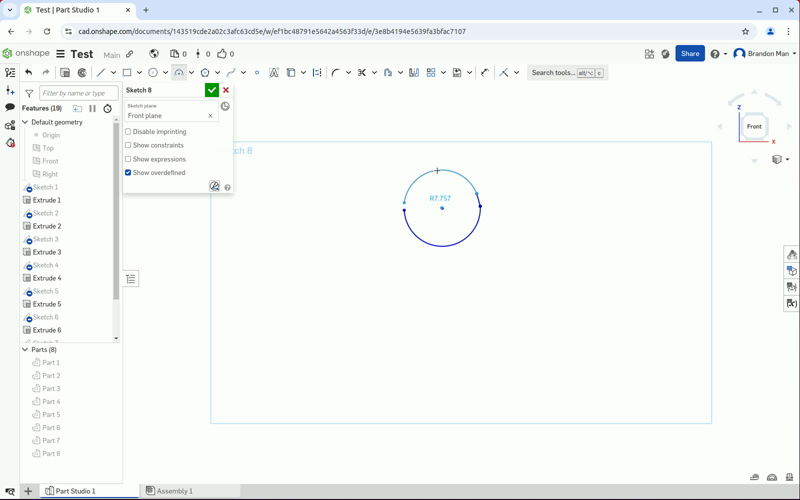
click(437, 170)
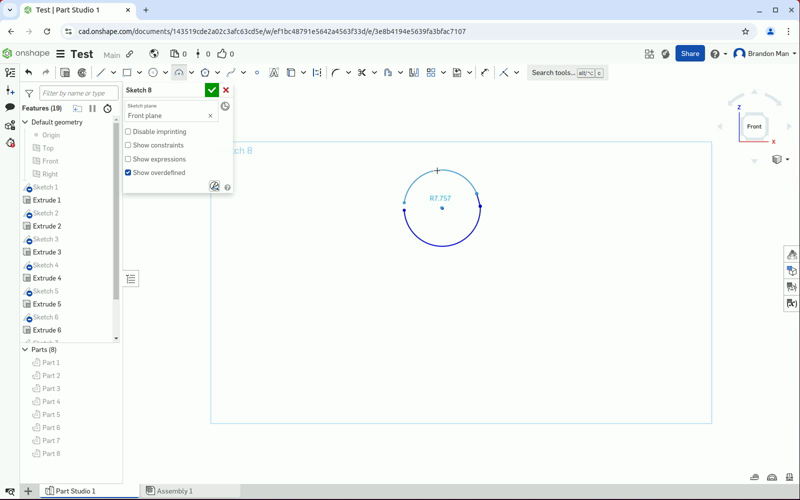
key_up(shift)
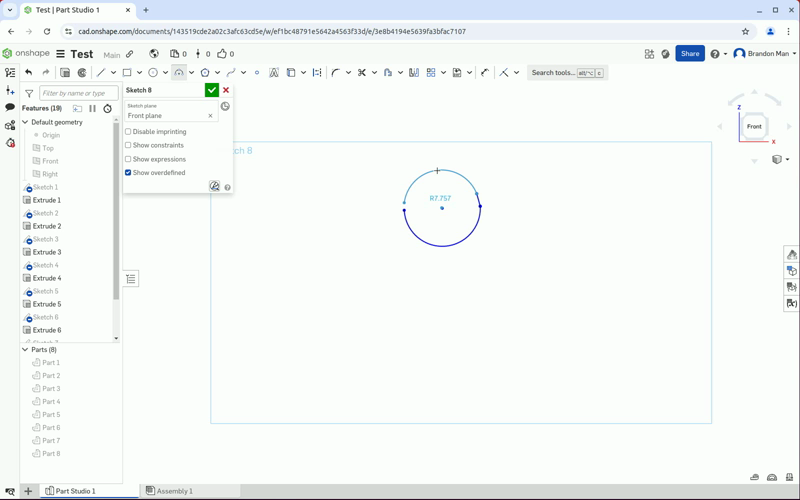
key(esc)
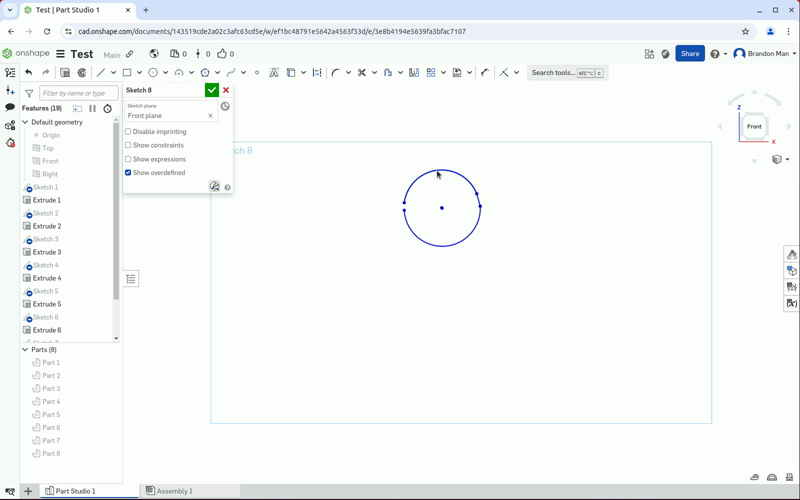
key(l)
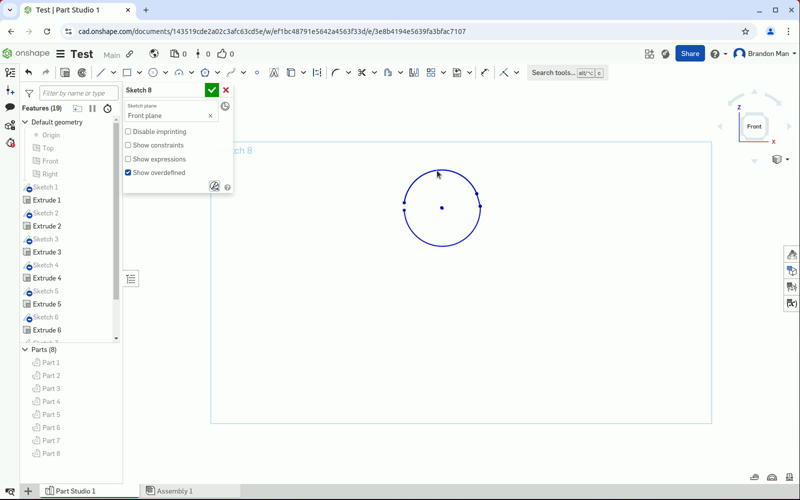
mouse_move(404, 202)
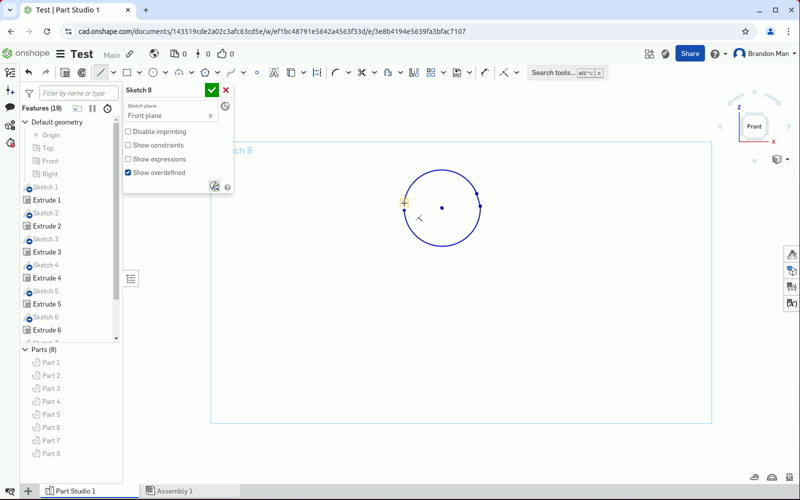
click(404, 202)
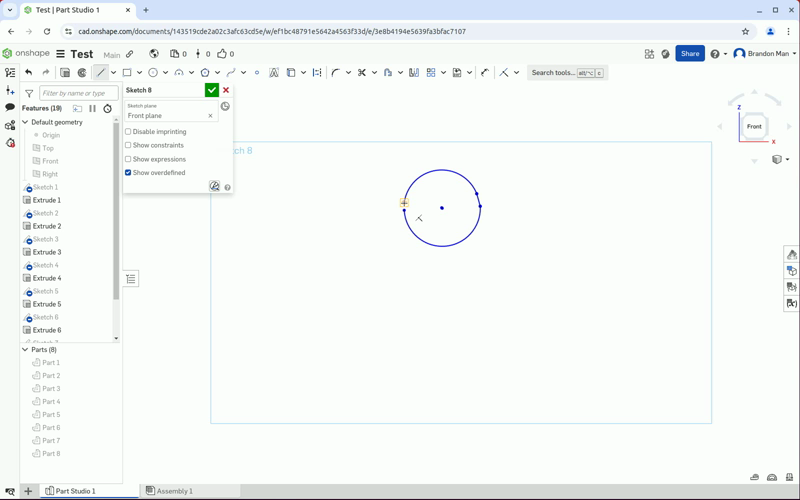
mouse_move(434, 202)
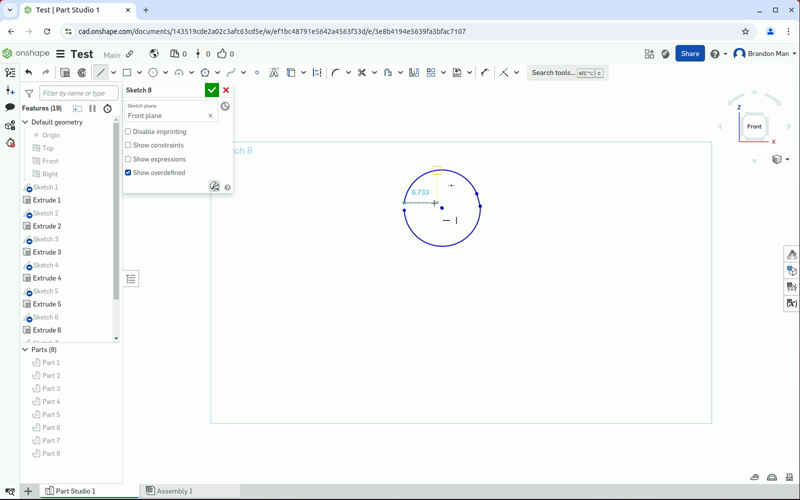
key_down(shift)
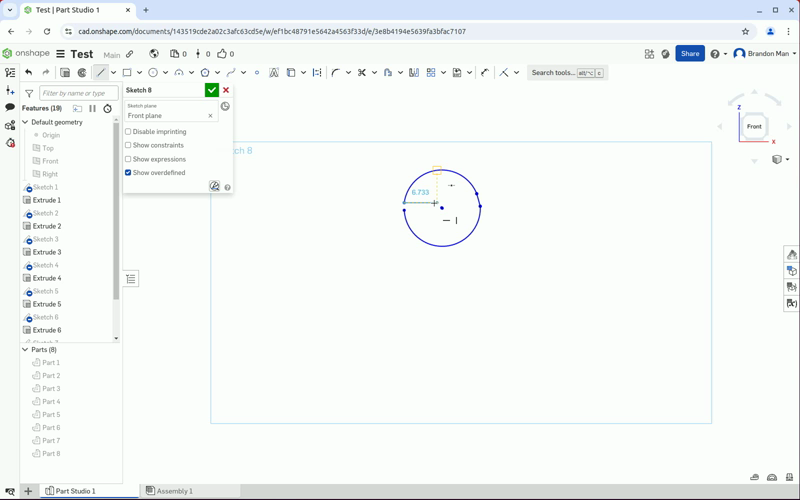
mouse_move(404, 210)
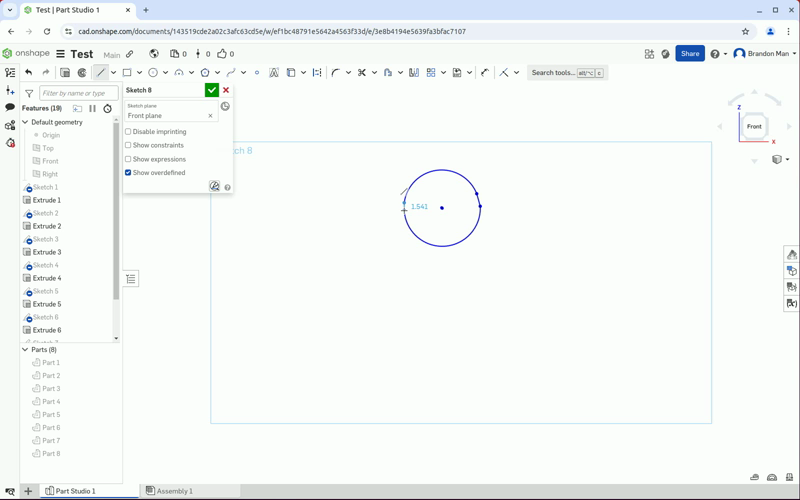
key_up(shift)
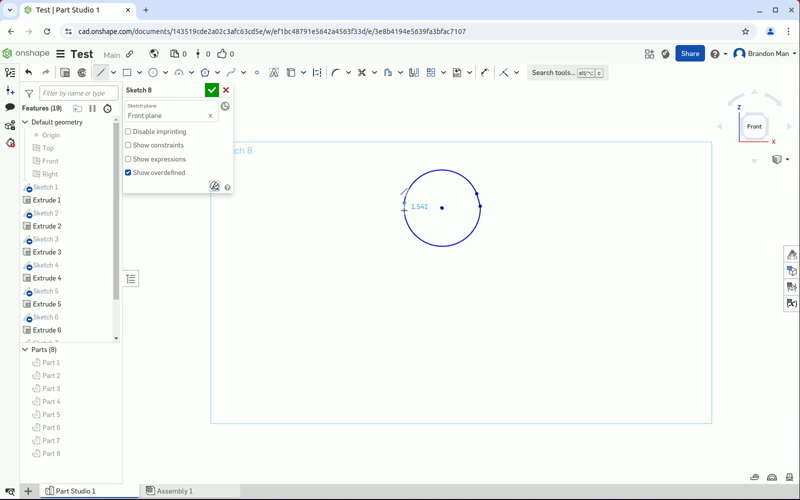
click(404, 210)
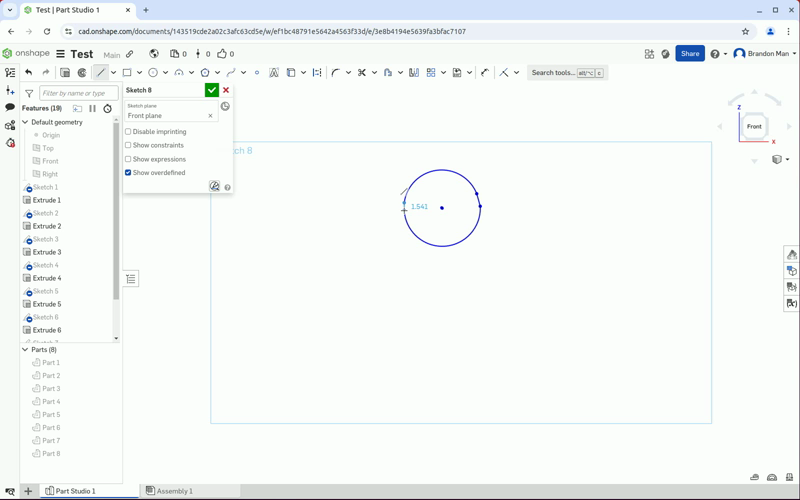
key(esc)
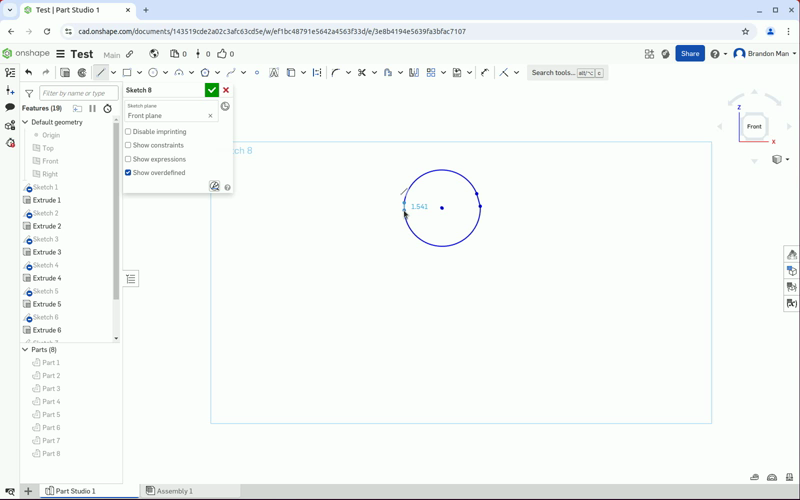
key(c)
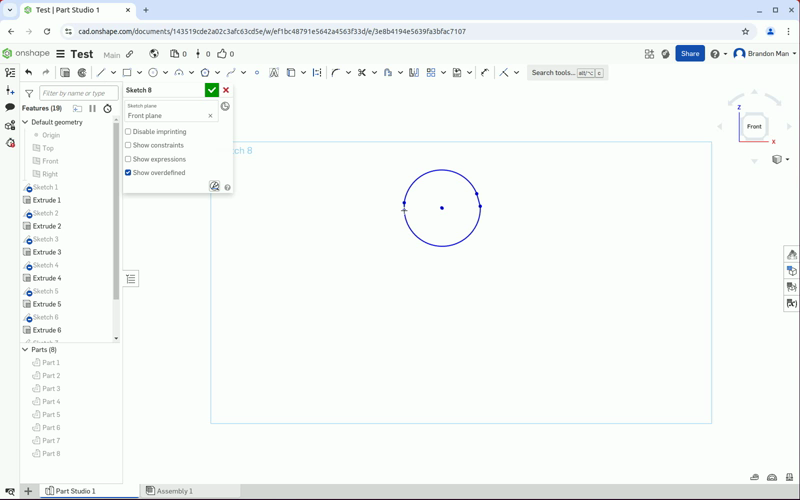
key_down(shift)
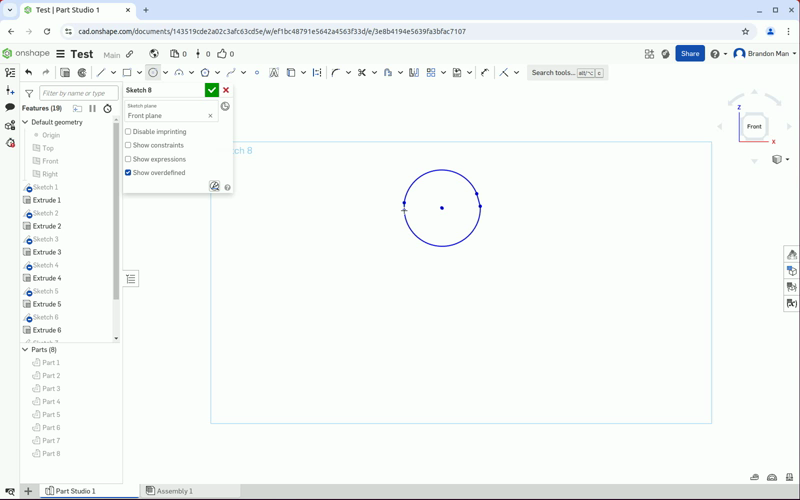
mouse_move(441, 207)
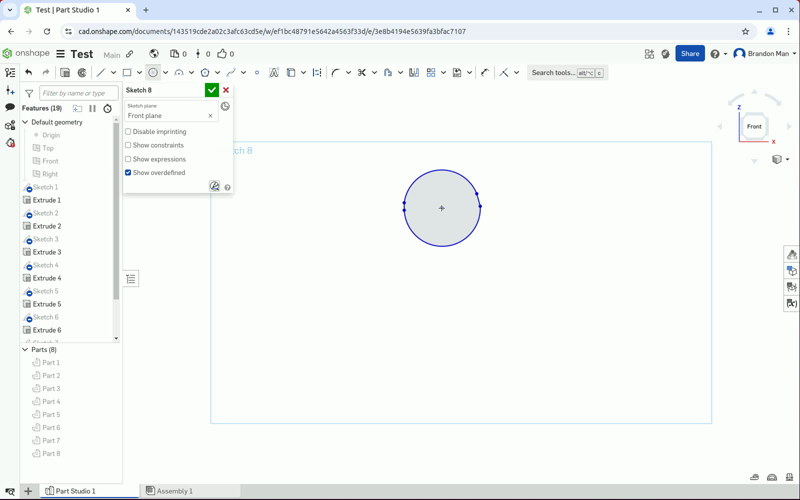
click(441, 207)
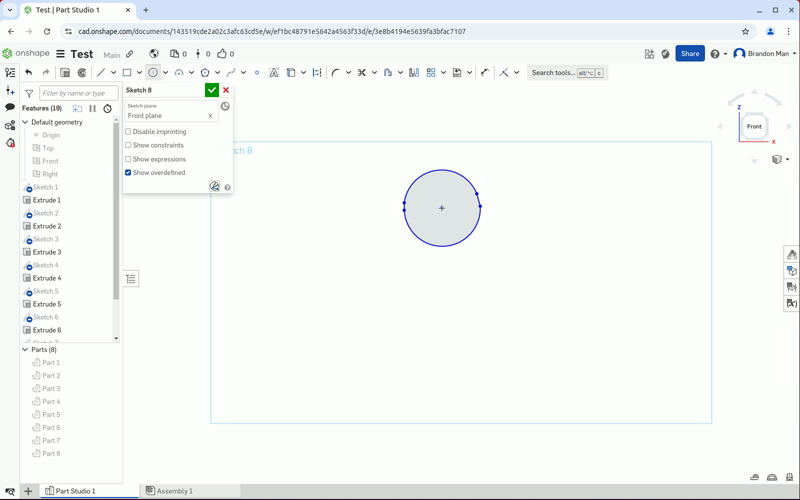
key_up(shift)
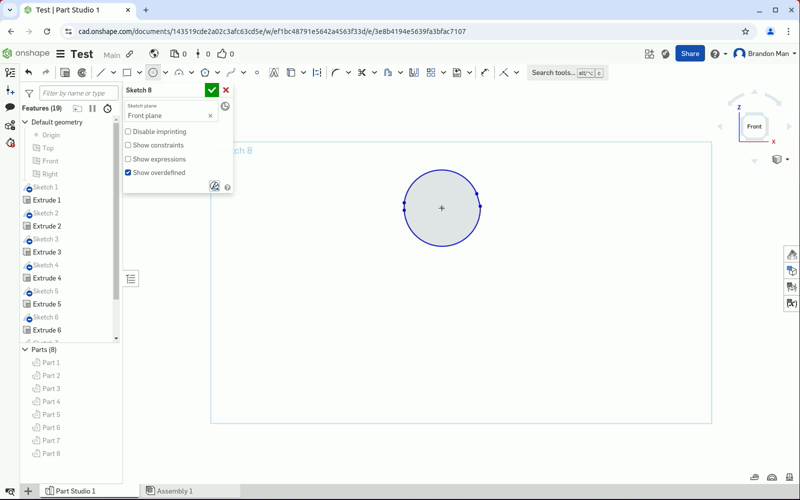
mouse_move(464, 207)
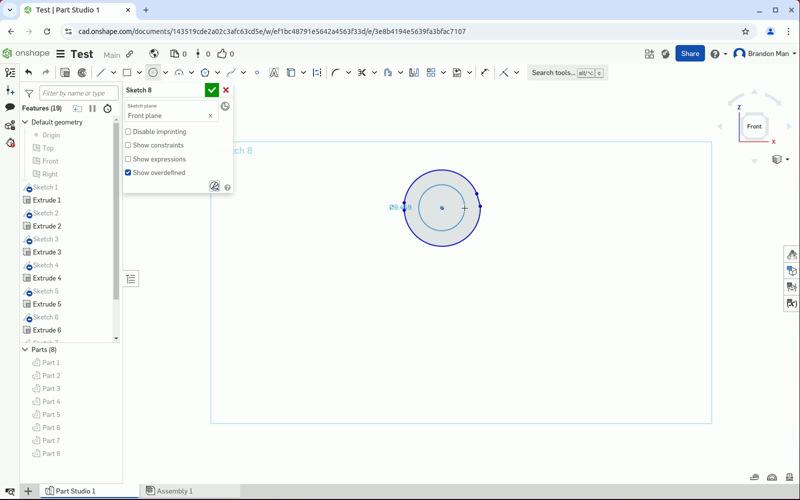
click(464, 207)
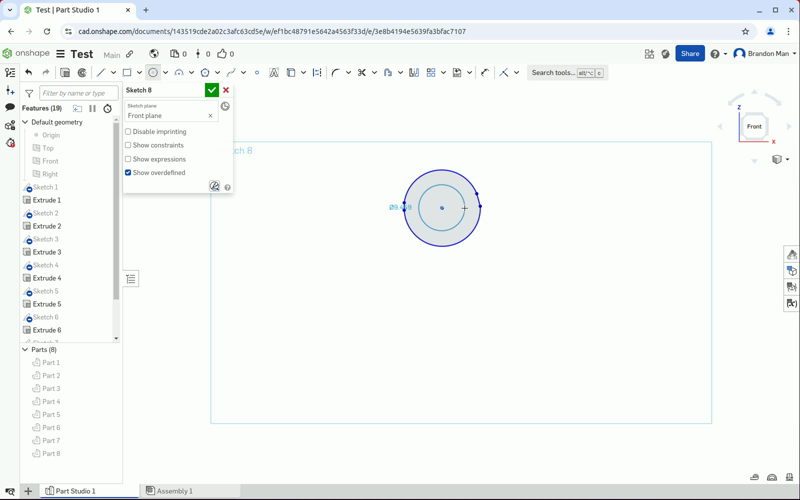
key(esc)
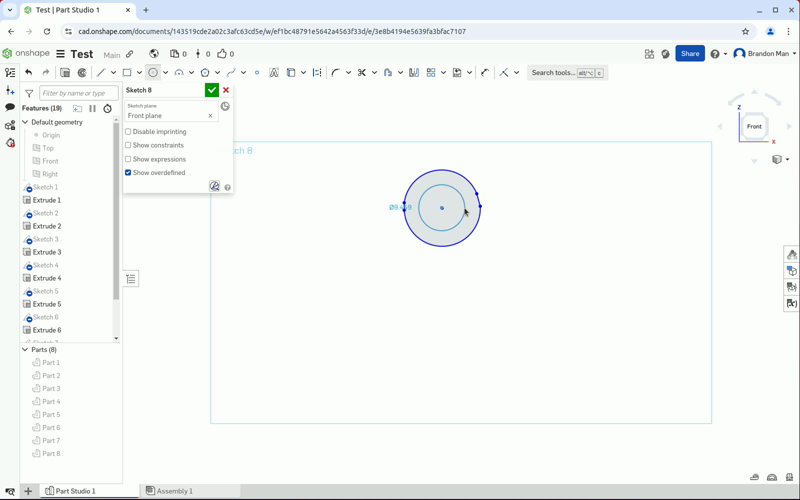
mouse_move(416, 186)
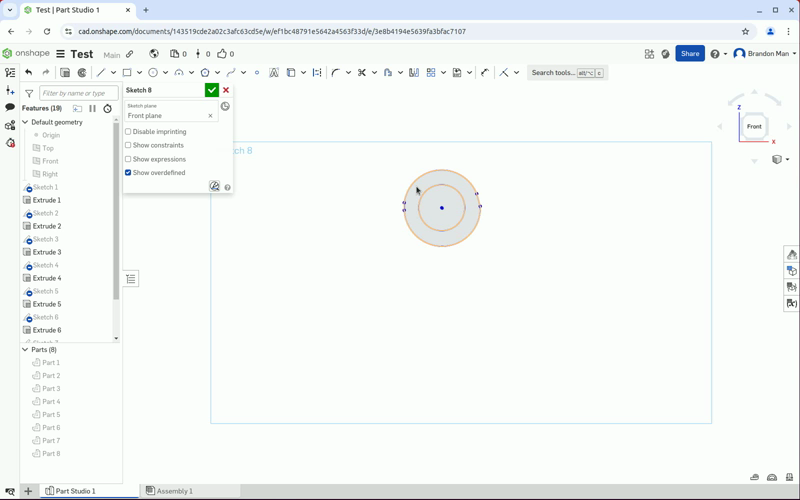
click(416, 186)
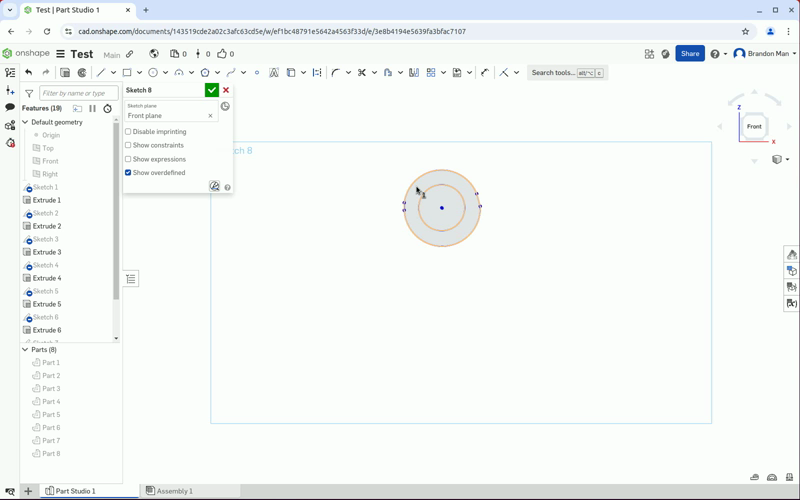
mouse_move(73, 352)
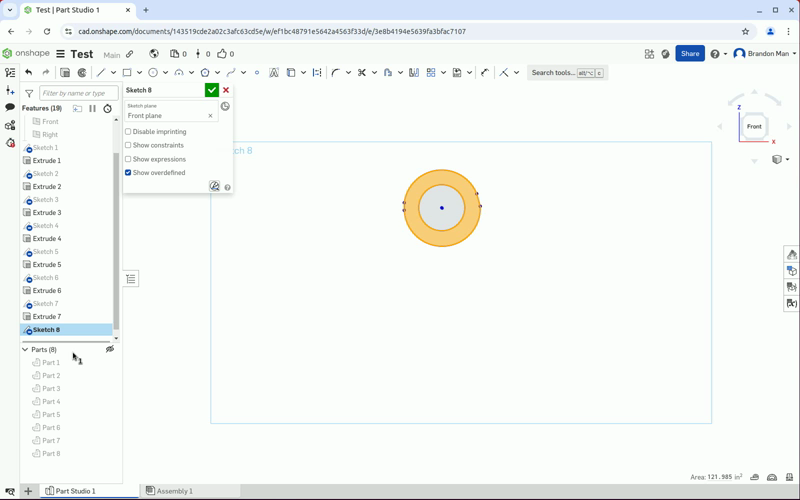
key(shift+y)
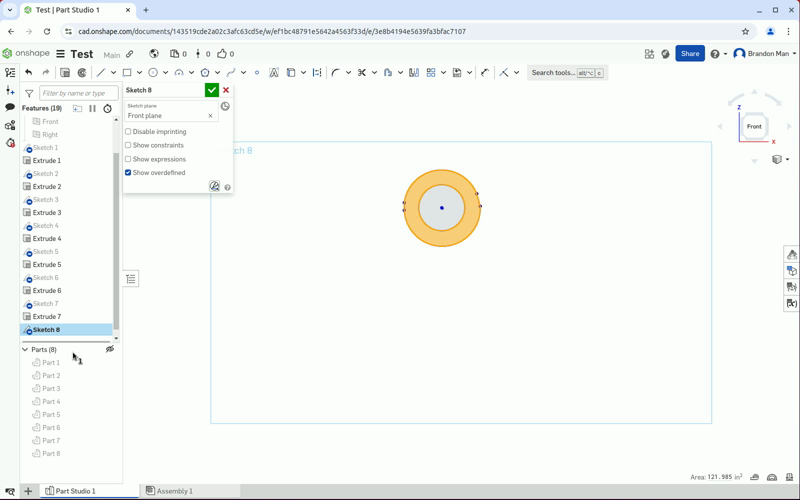
key(shift+e)
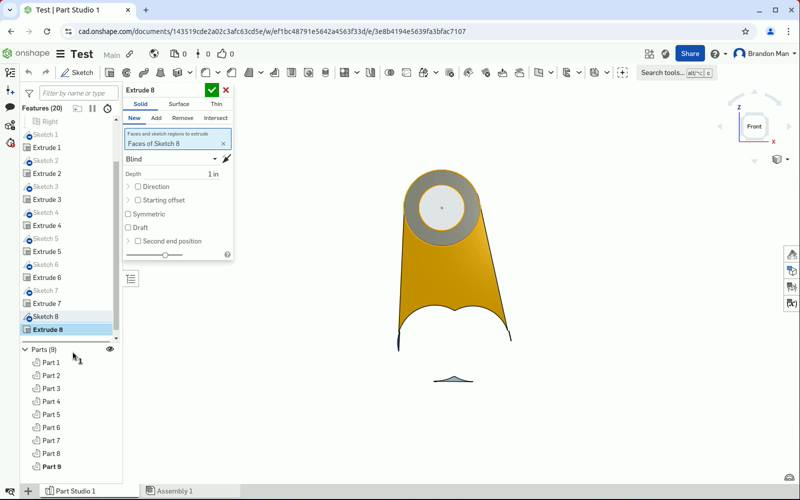
mouse_move(143, 106)
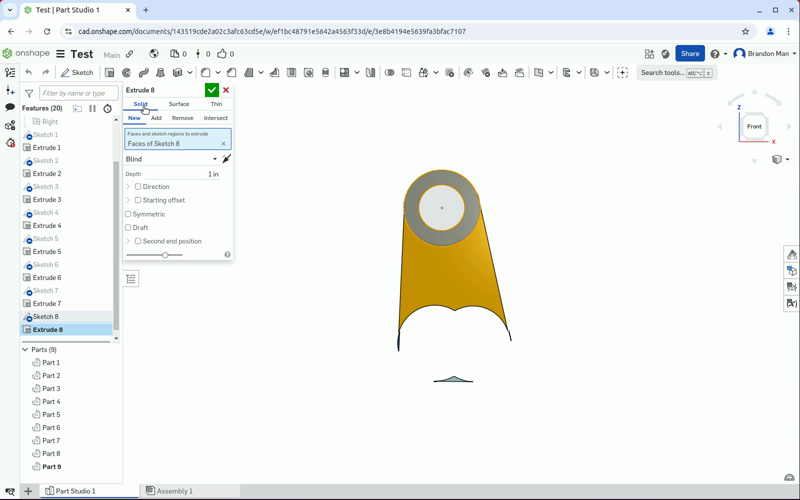
click(143, 106)
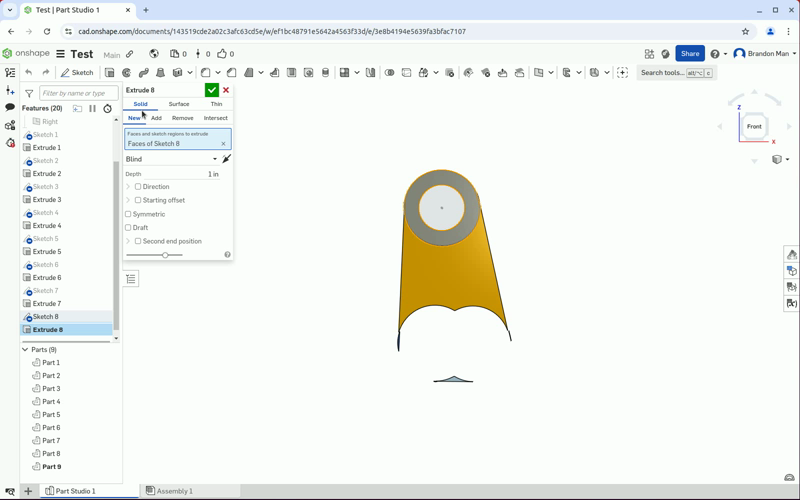
mouse_move(137, 120)
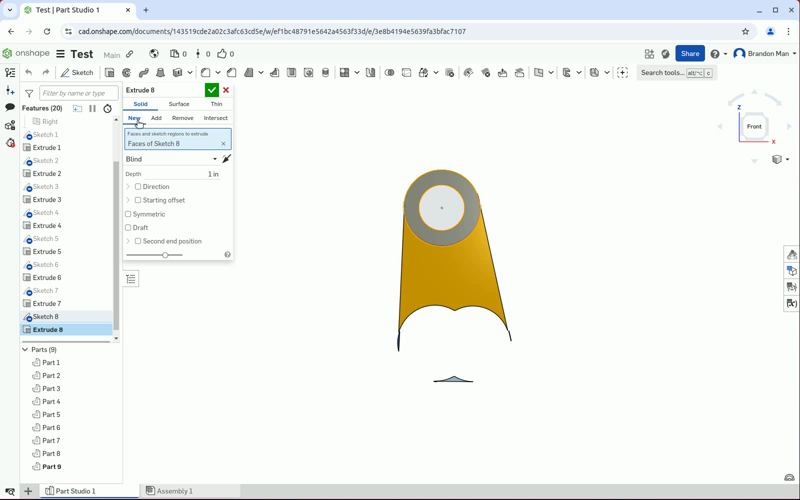
click(137, 120)
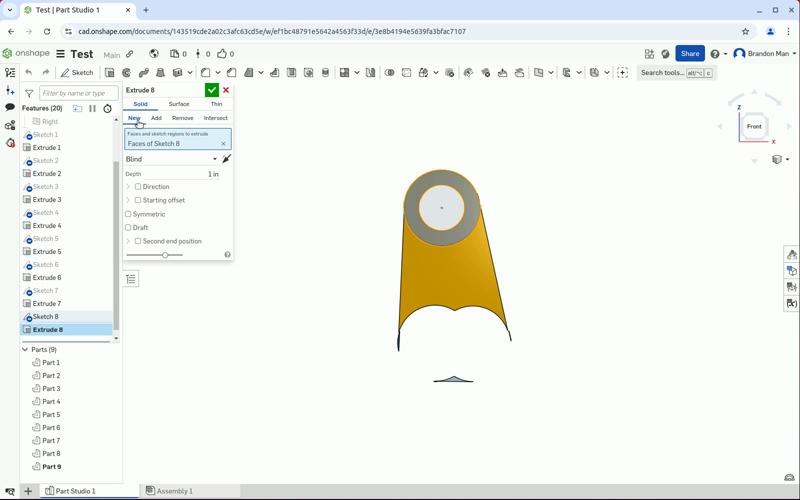
key(tab, 4)
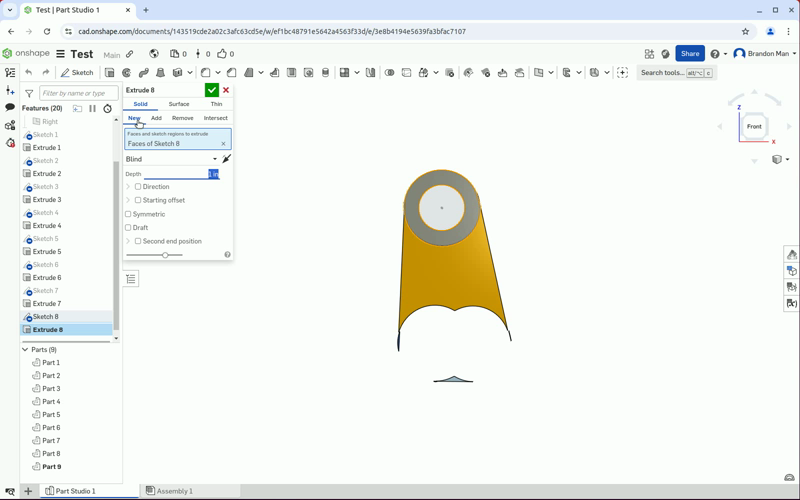
text(4.574)
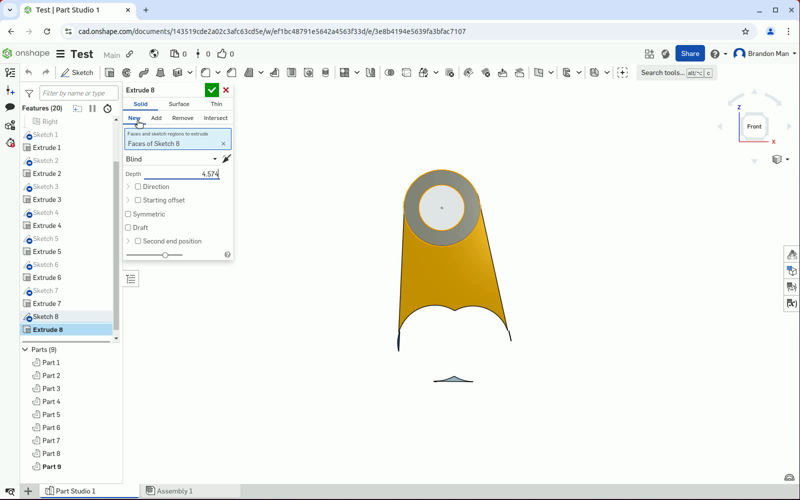
key(enter)
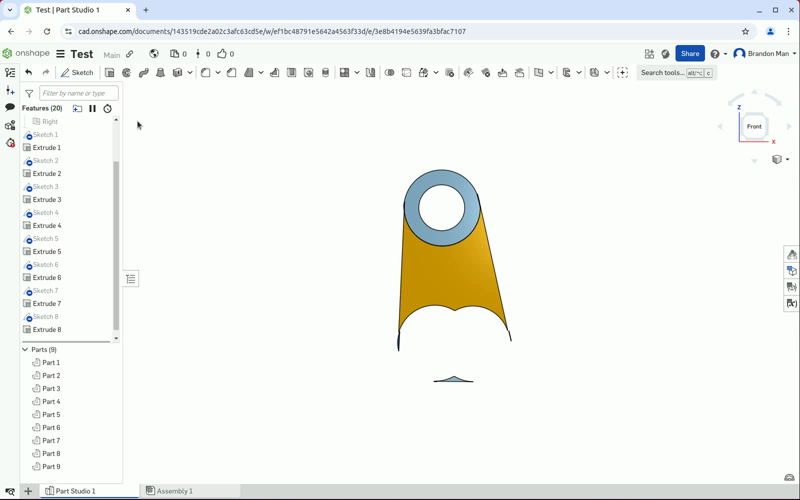
key(shift+h)
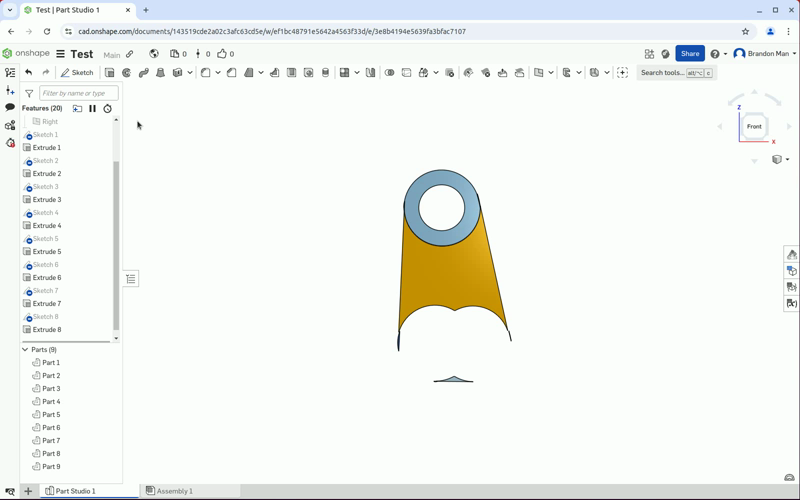
key(shift+h)
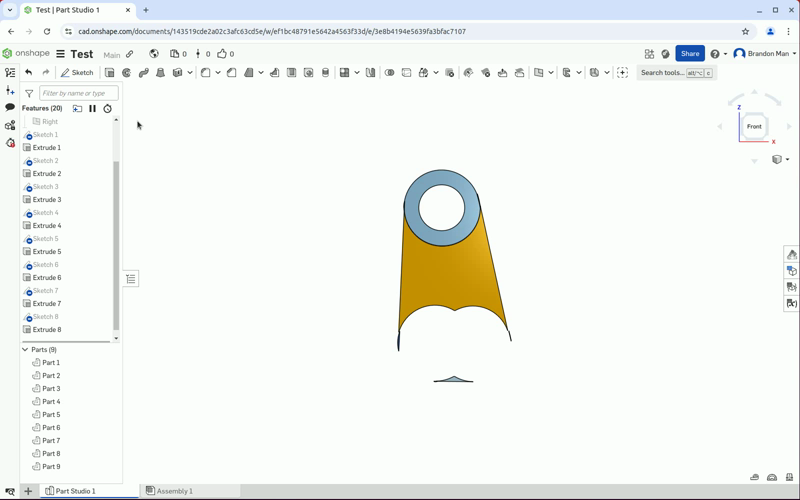
mouse_move(69, 137)
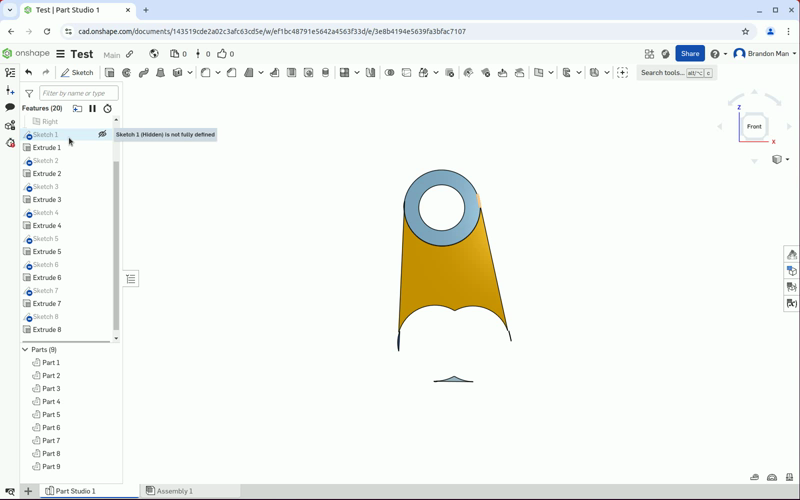
click(69, 137)
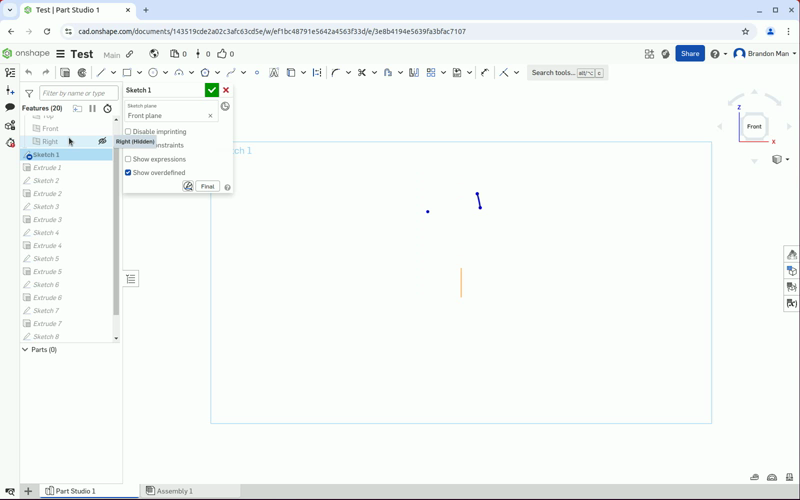
mouse_move(229, 92)
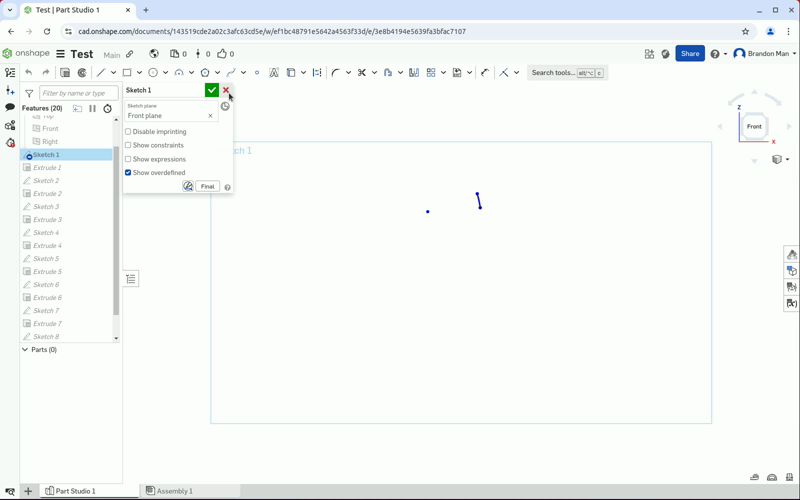
click(229, 92)
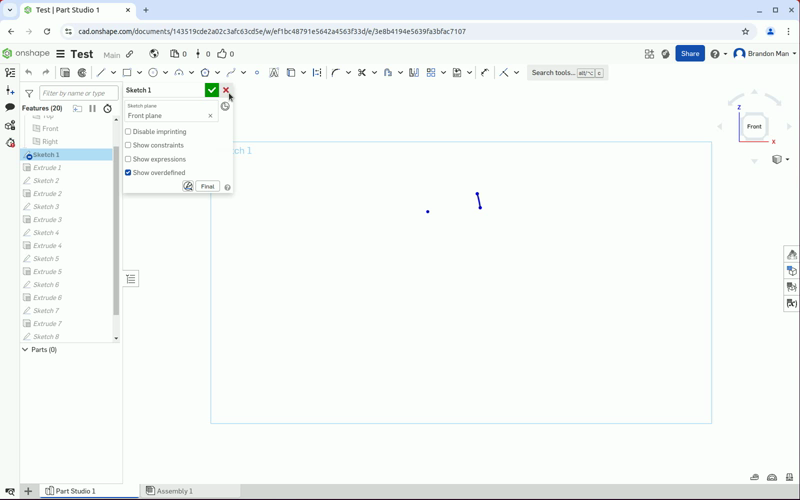
key(shift+s)
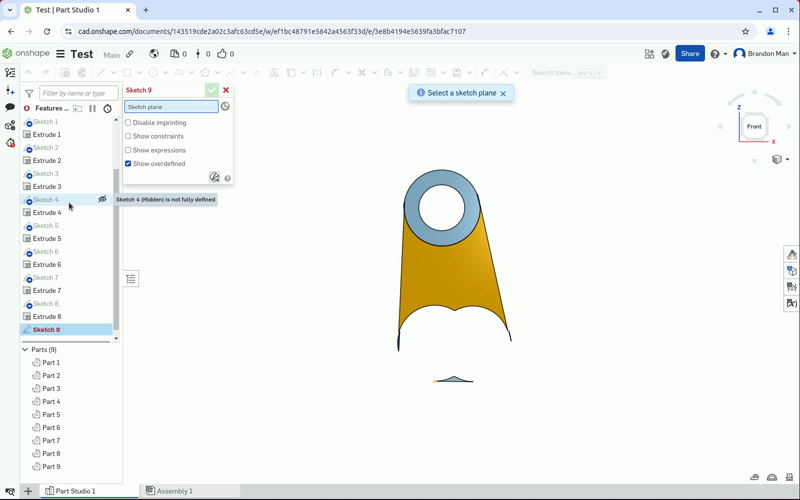
scroll(3)
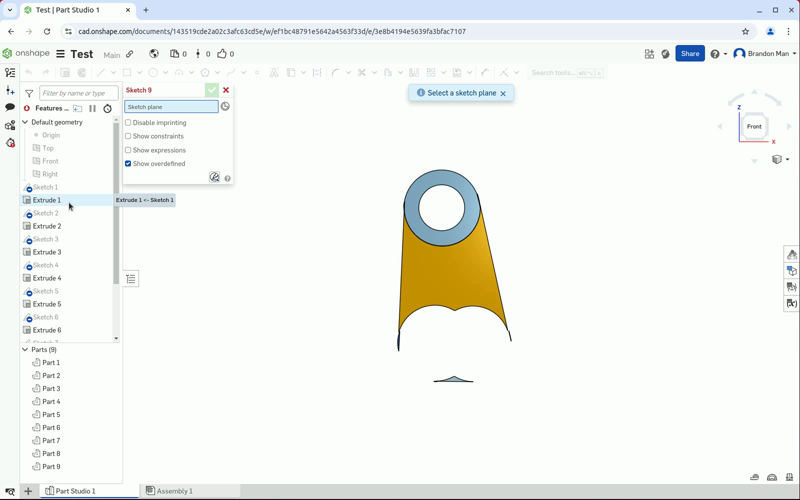
mouse_move(69, 163)
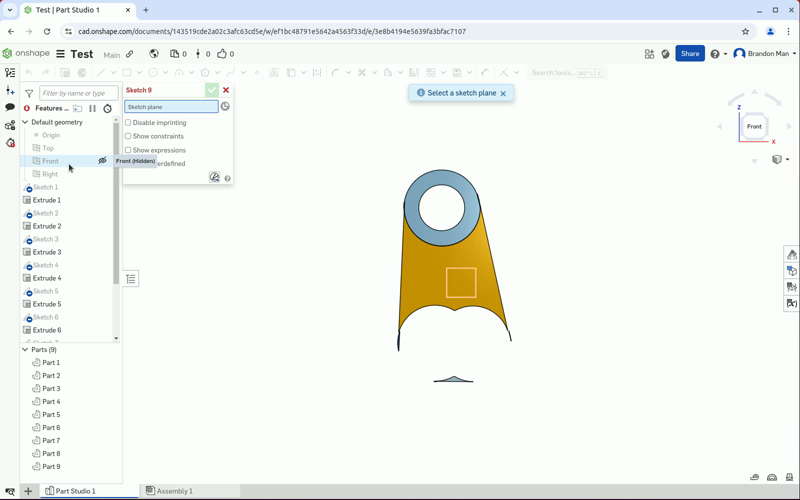
click(69, 163)
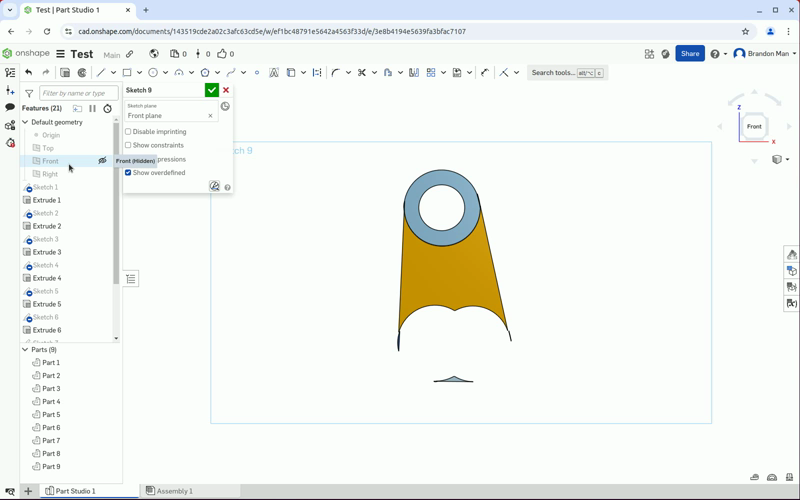
mouse_move(73, 352)
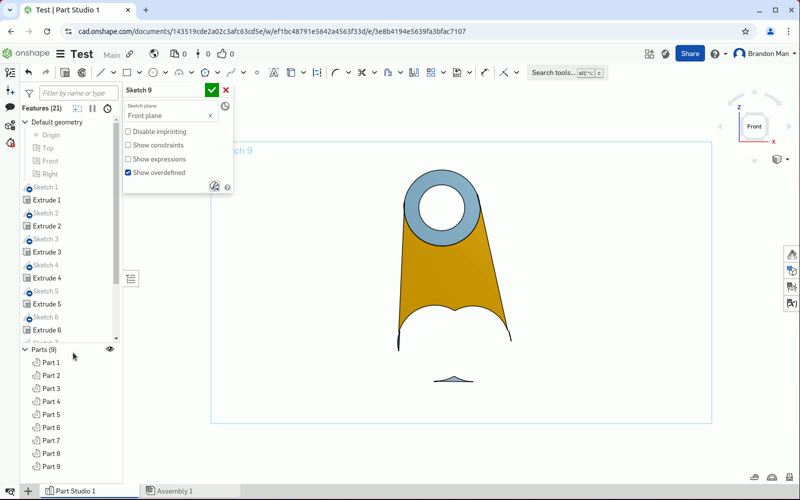
key(y)
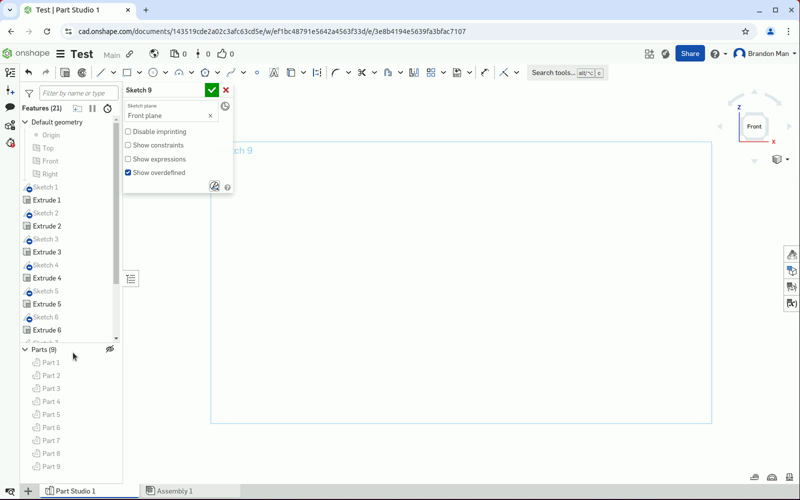
key(a)
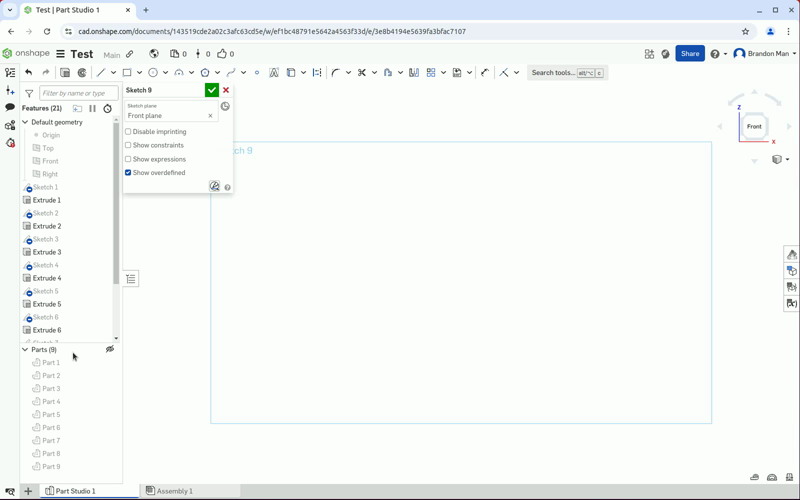
key_down(shift)
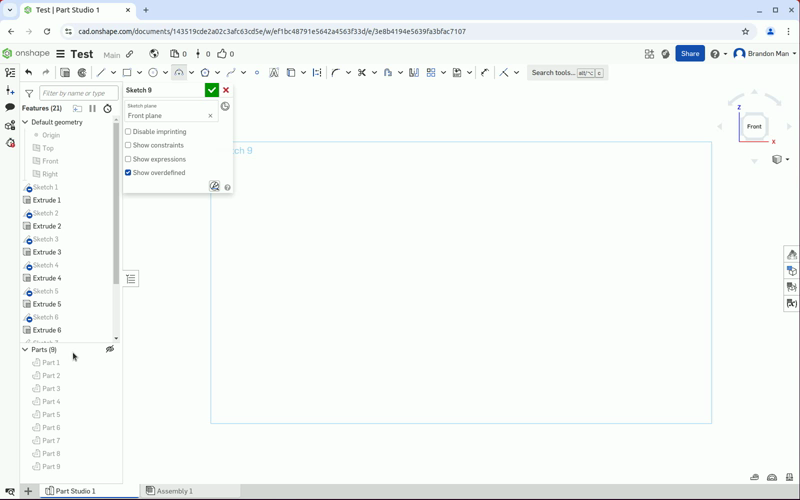
mouse_move(398, 351)
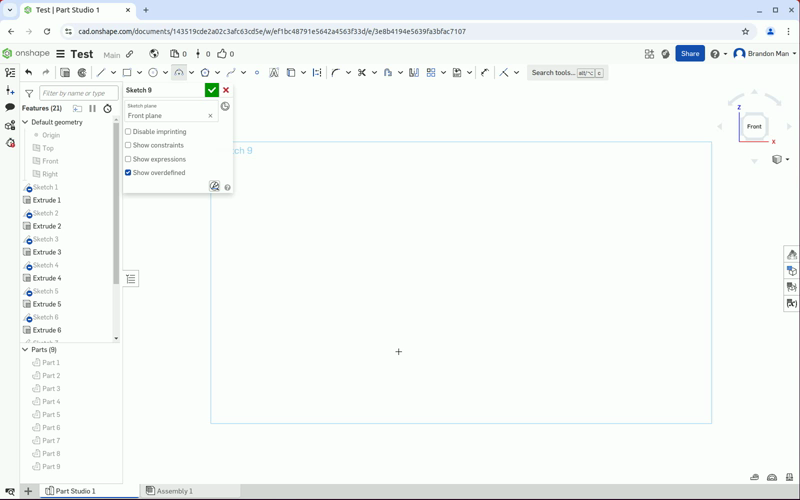
click(398, 351)
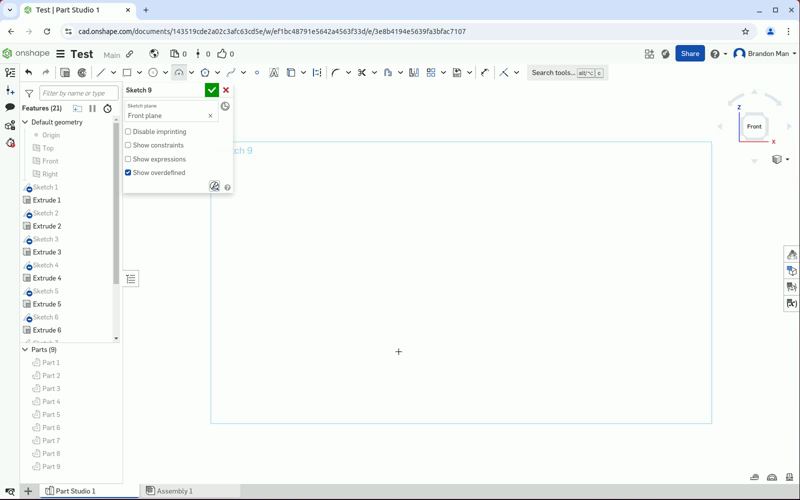
key_up(shift)
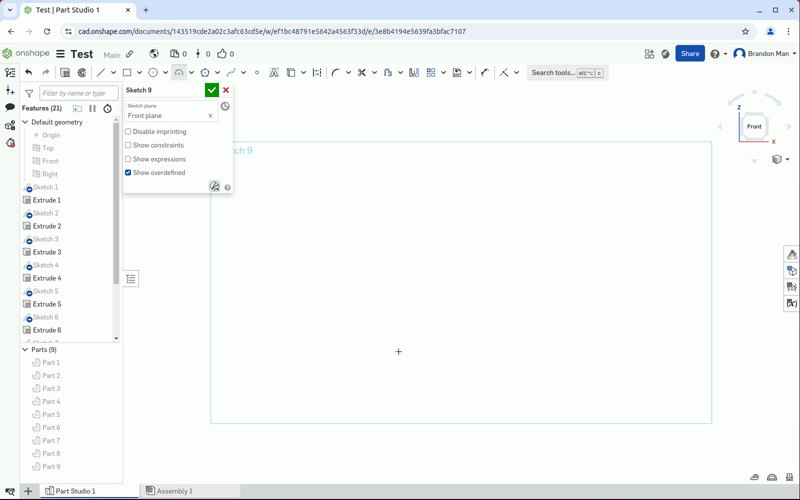
key_down(shift)
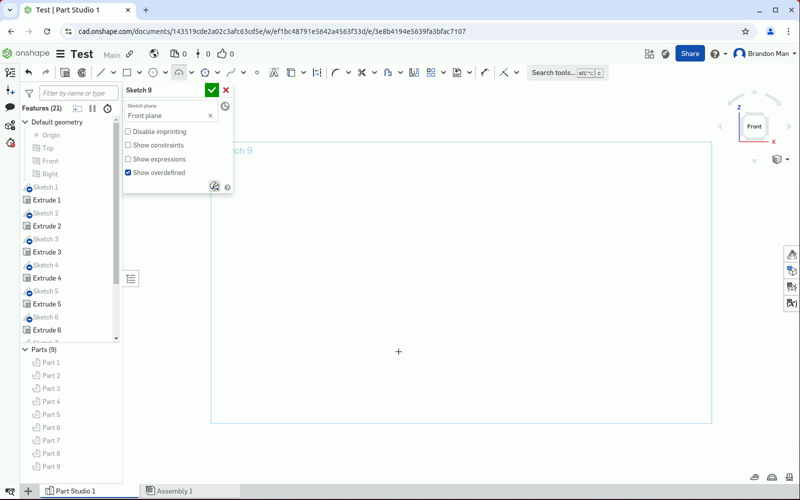
mouse_move(434, 380)
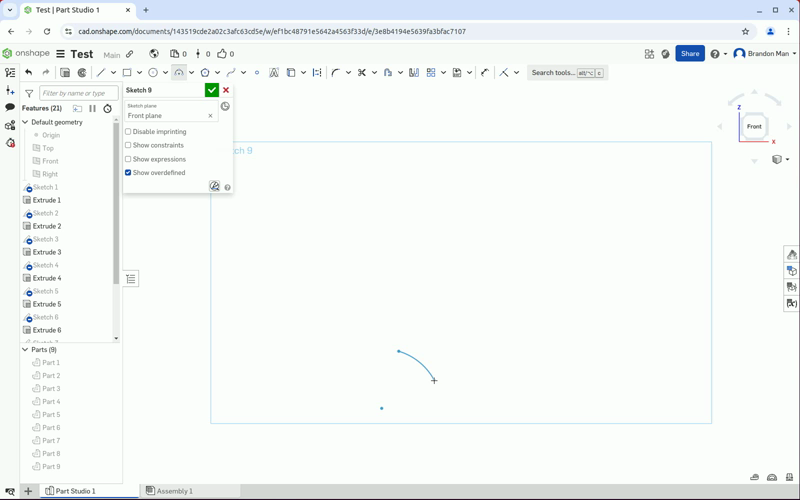
click(434, 380)
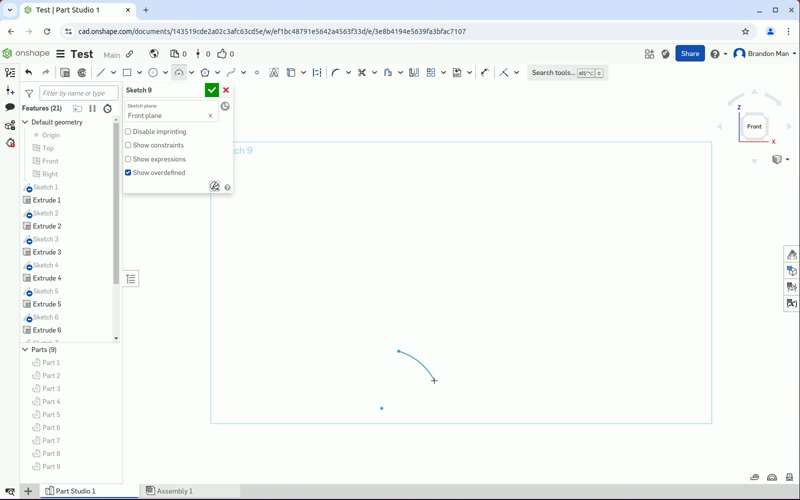
mouse_move(411, 371)
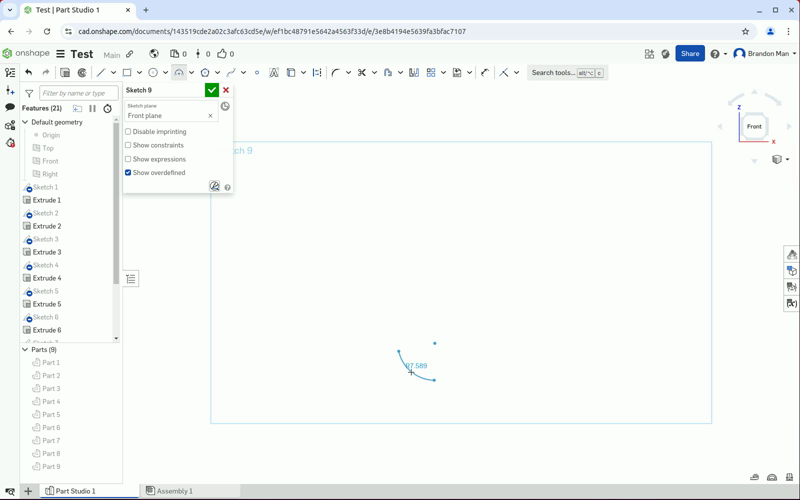
click(411, 371)
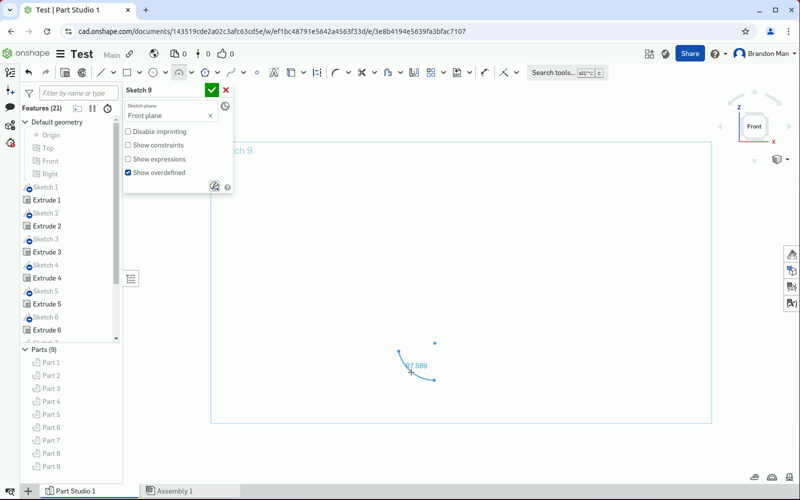
key_up(shift)
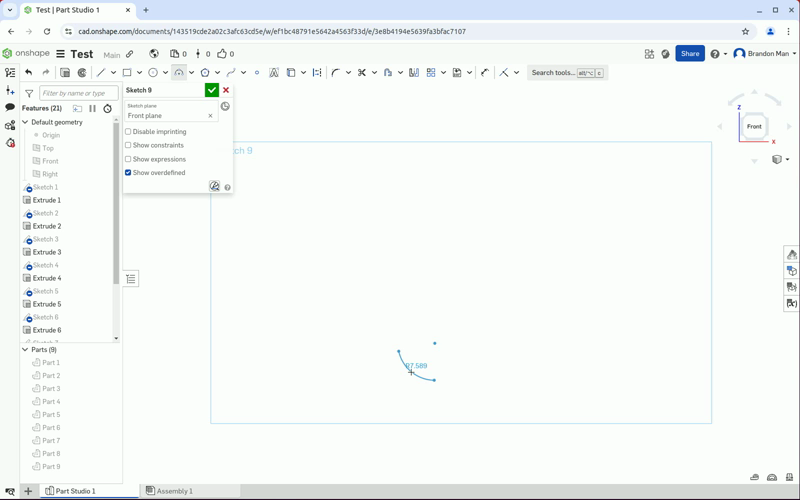
key(esc)
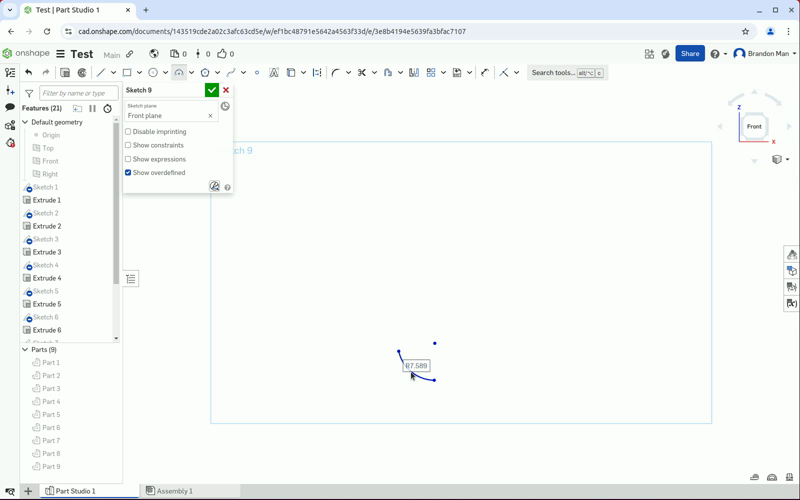
key(l)
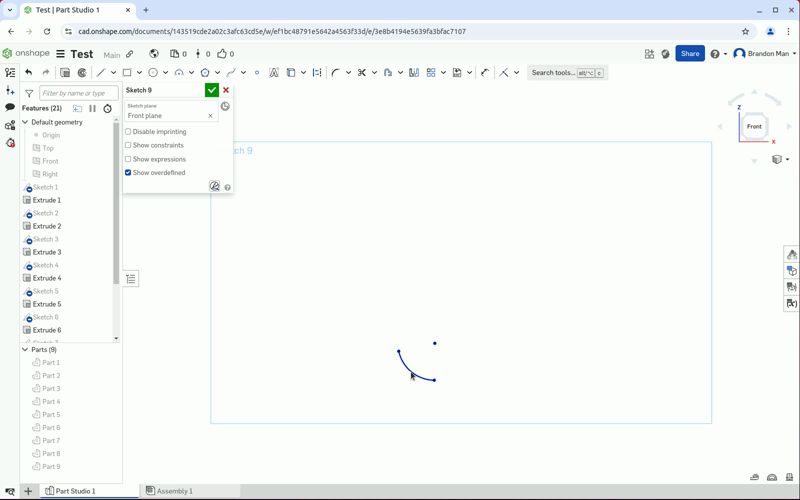
mouse_move(434, 380)
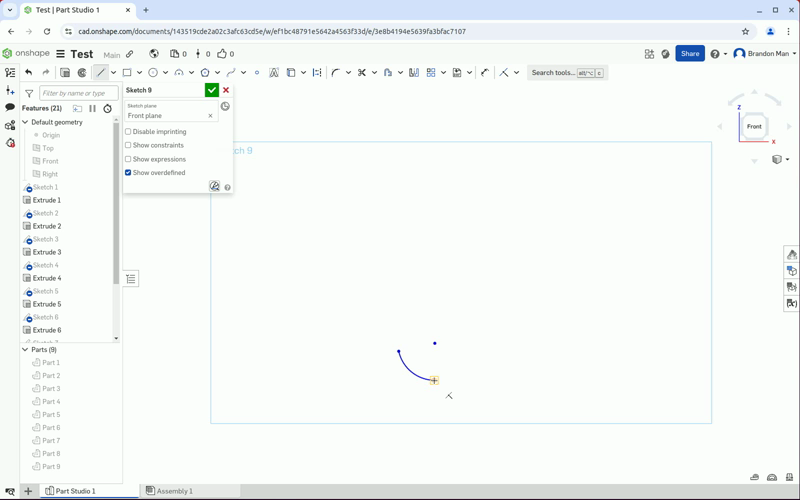
click(434, 380)
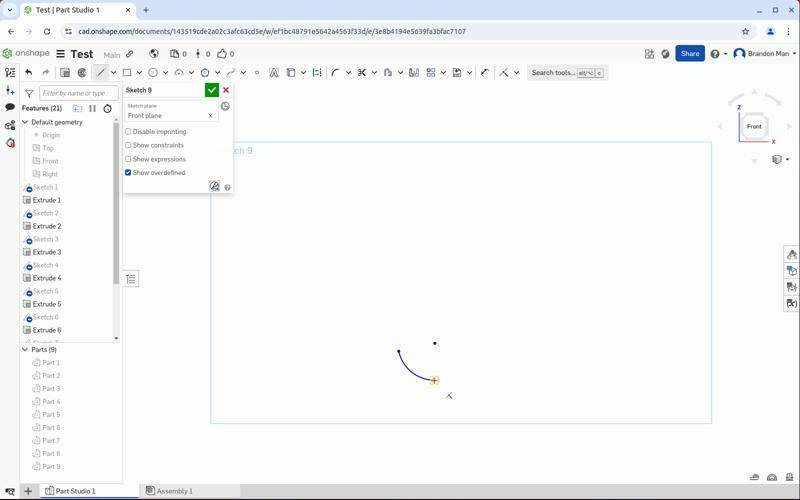
key_down(shift)
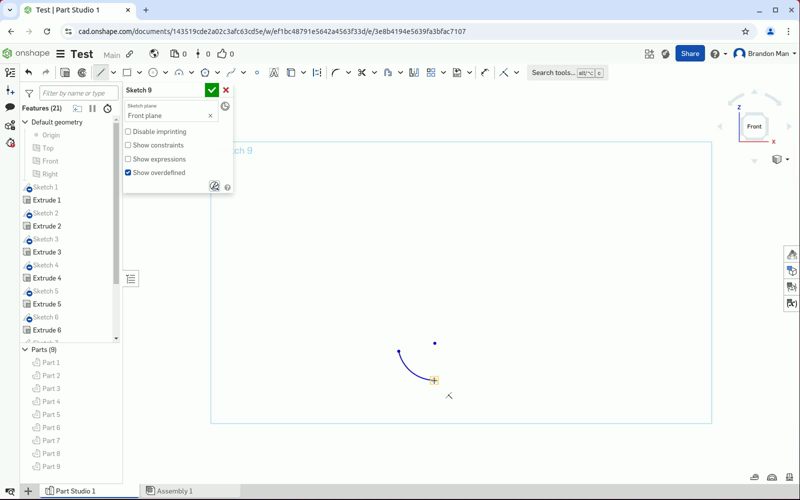
mouse_move(464, 380)
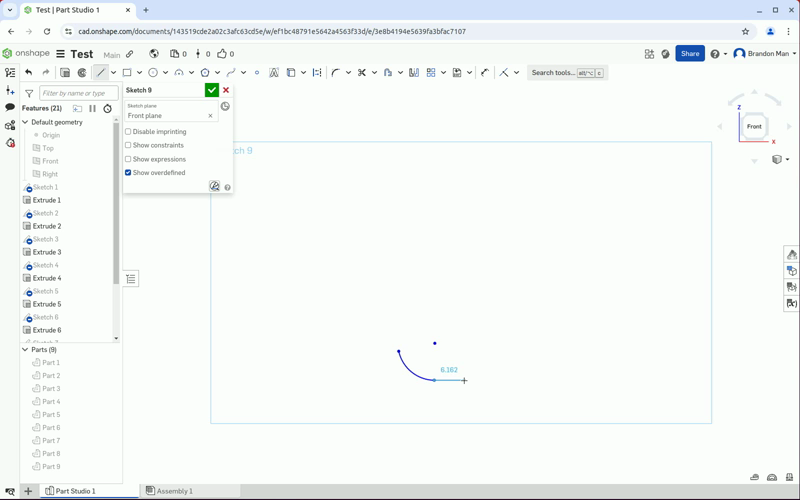
mouse_move(436, 380)
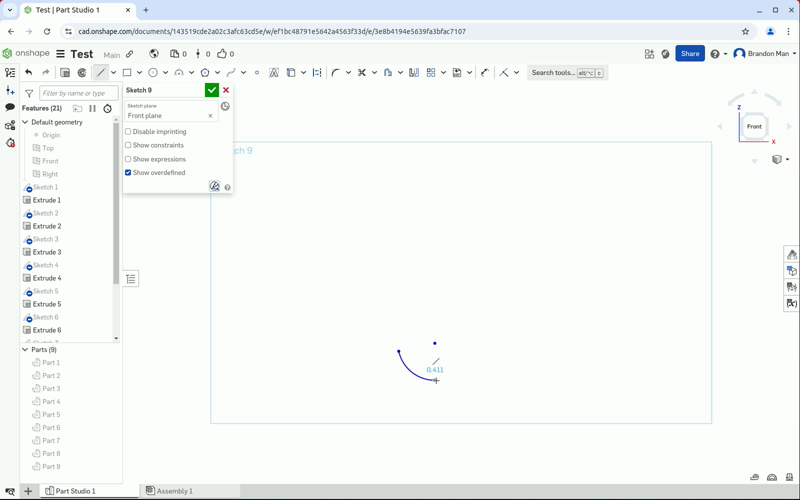
scroll(6)
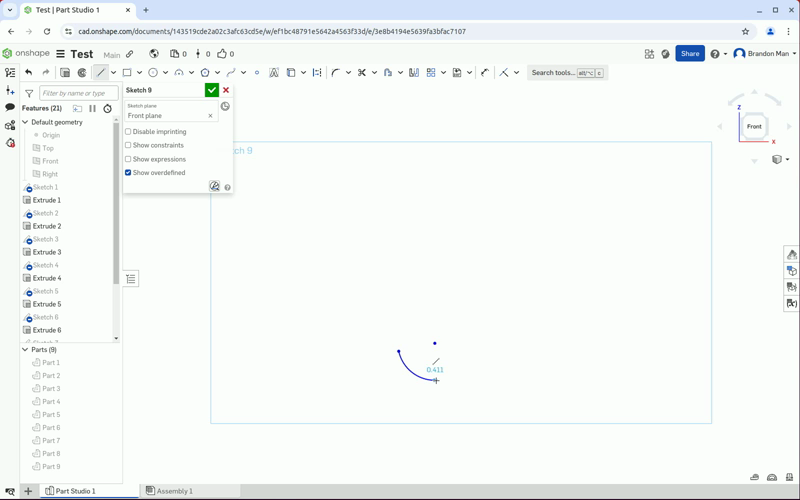
scroll(6)
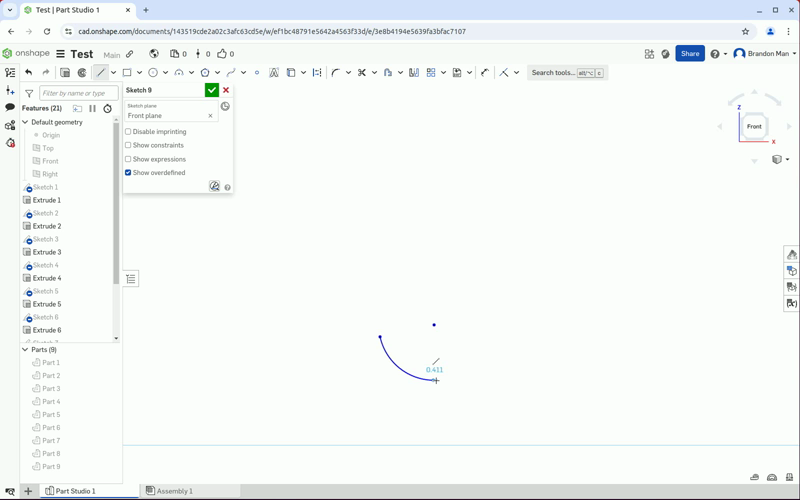
scroll(6)
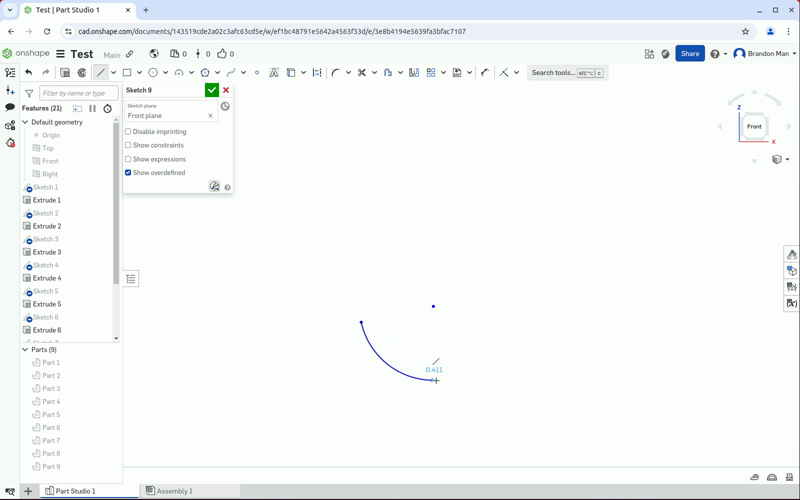
scroll(6)
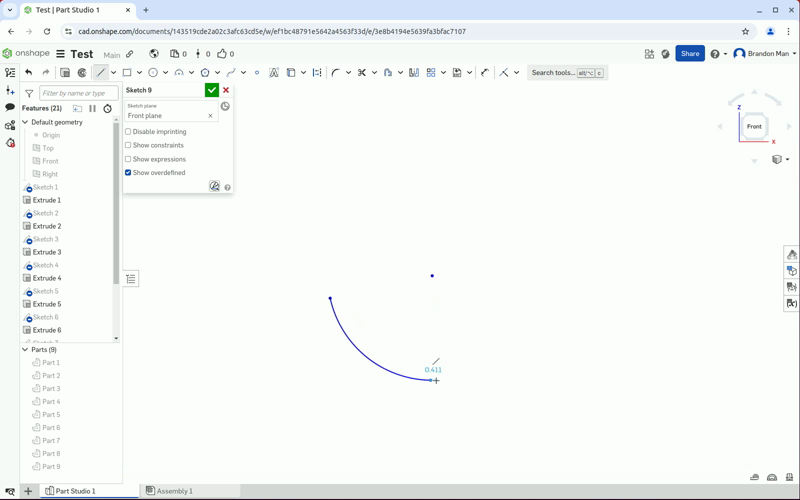
scroll(6)
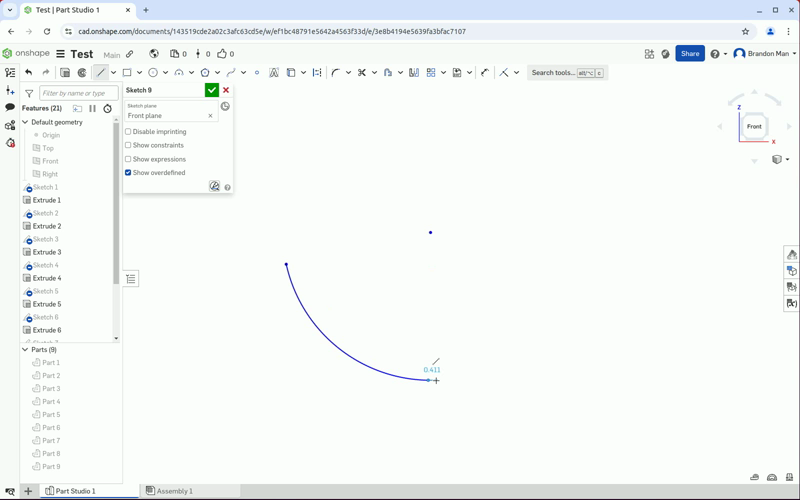
scroll(6)
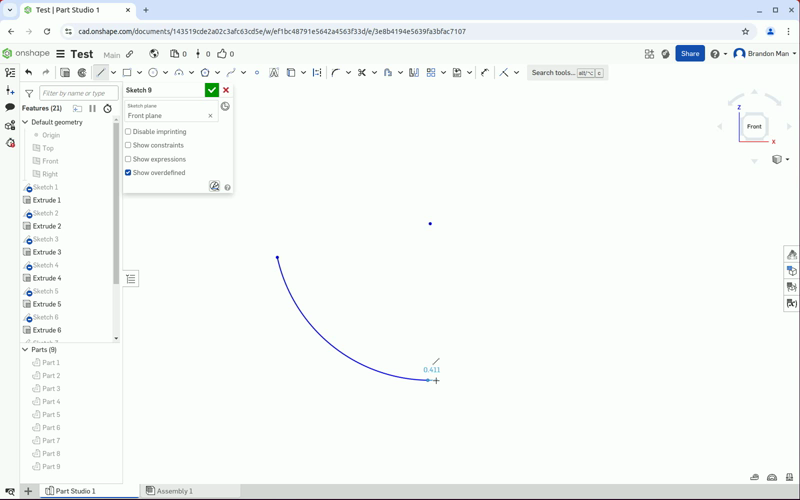
scroll(6)
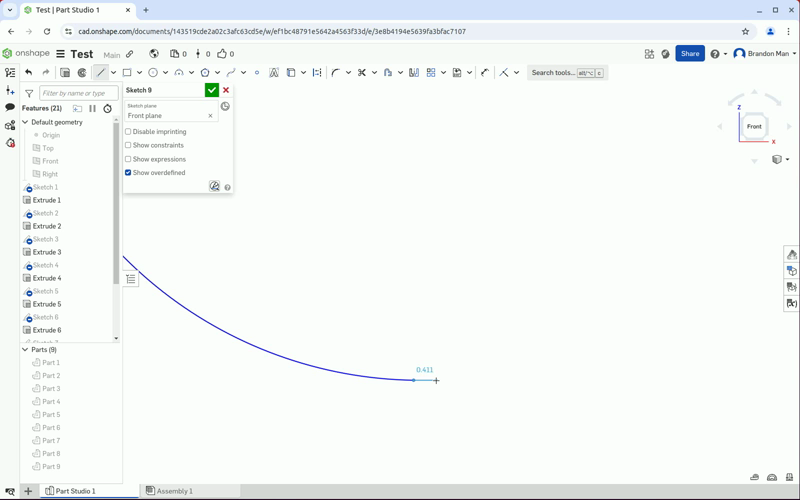
click(436, 380)
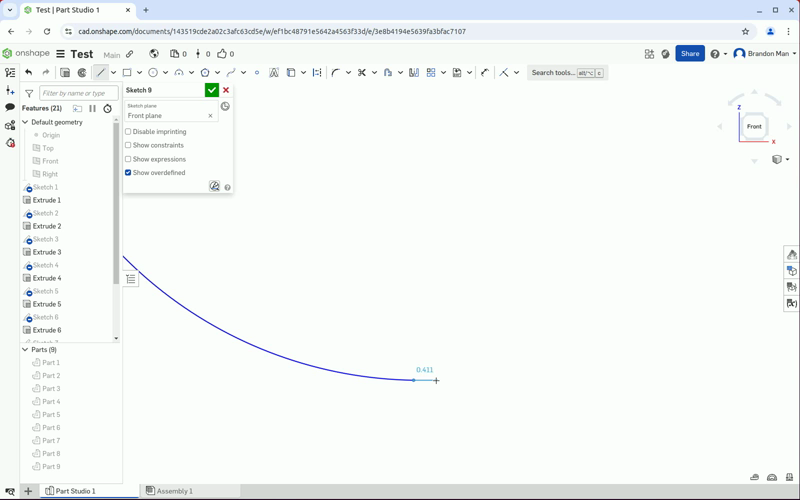
scroll(-6)
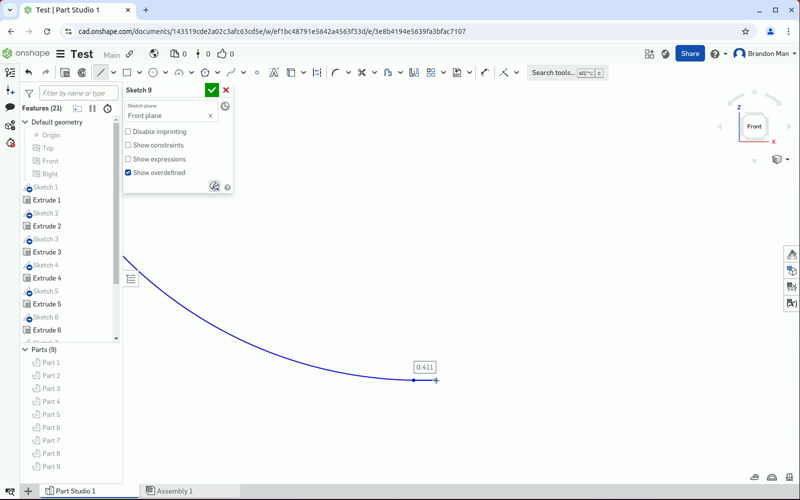
scroll(-6)
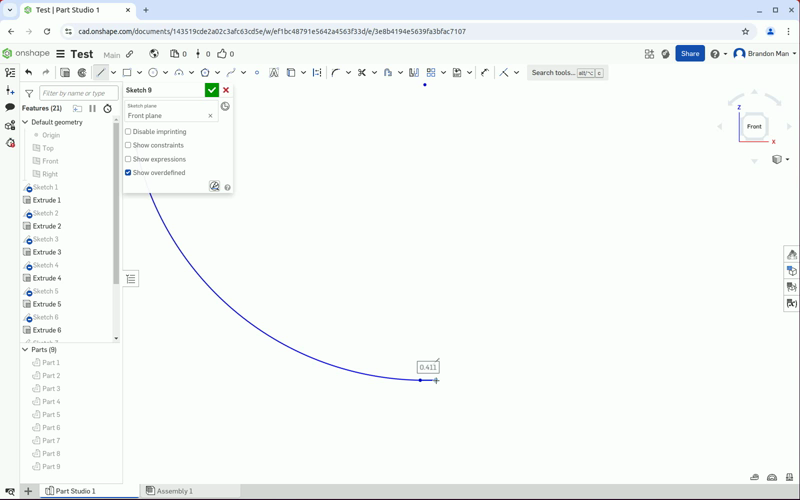
scroll(-6)
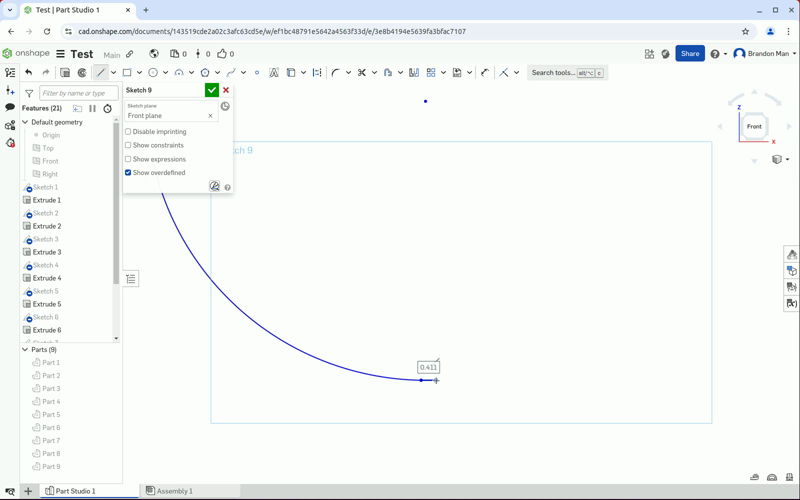
scroll(-6)
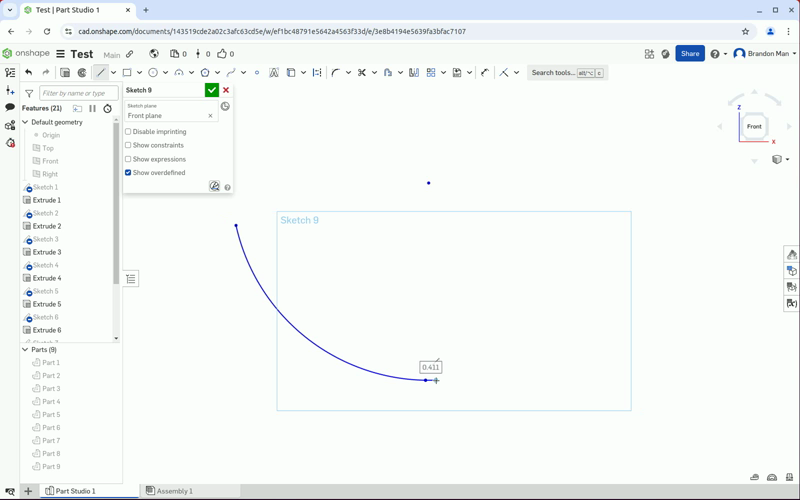
scroll(-6)
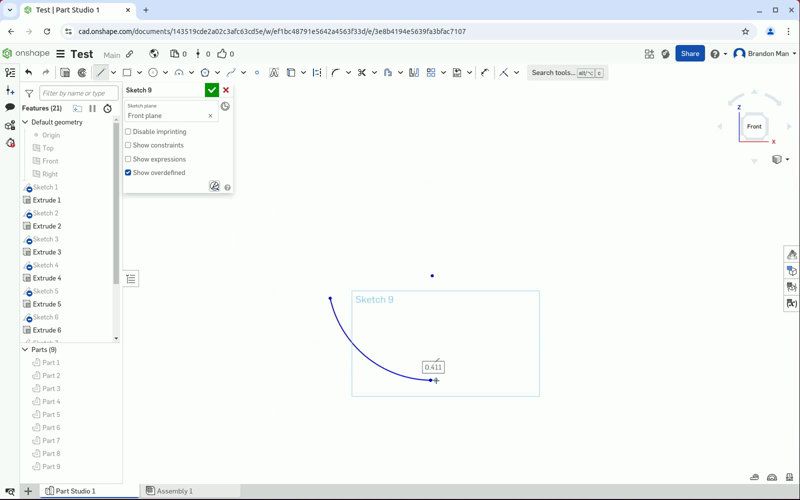
scroll(-6)
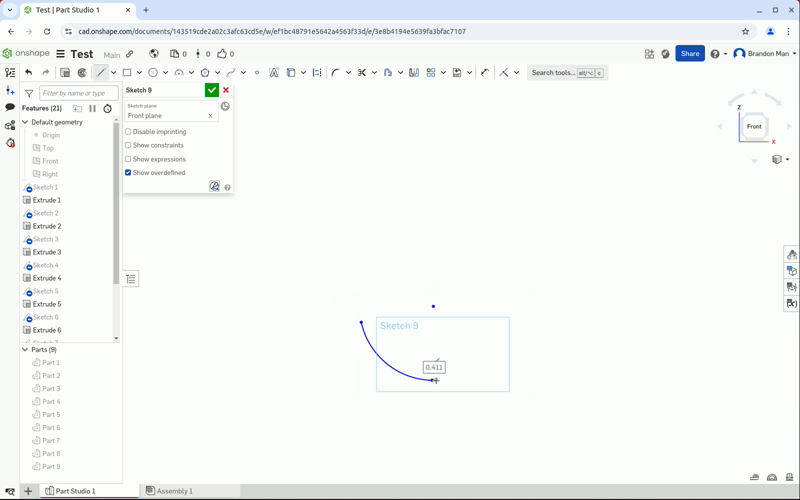
scroll(-6)
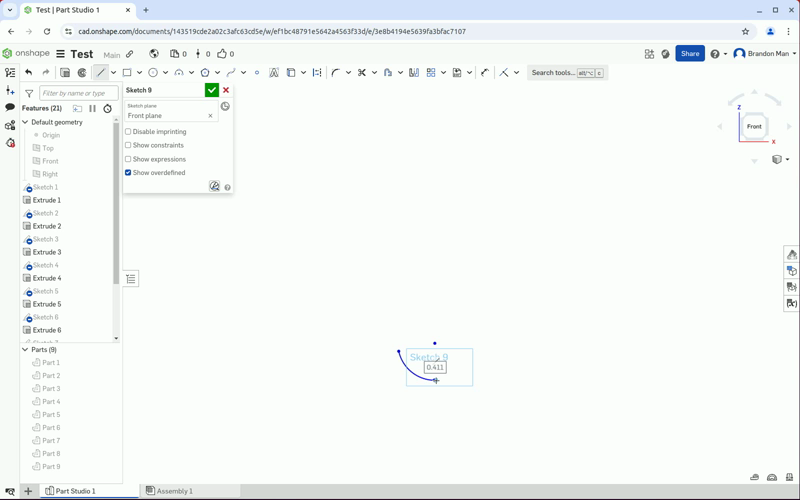
key_up(shift)
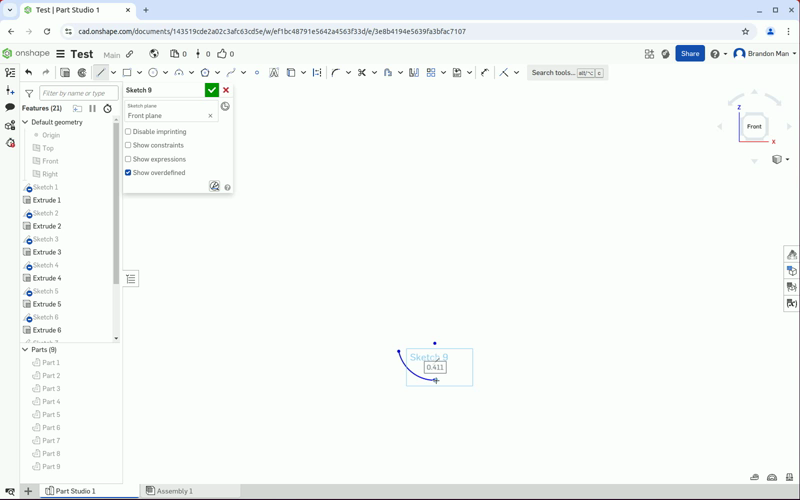
key(esc)
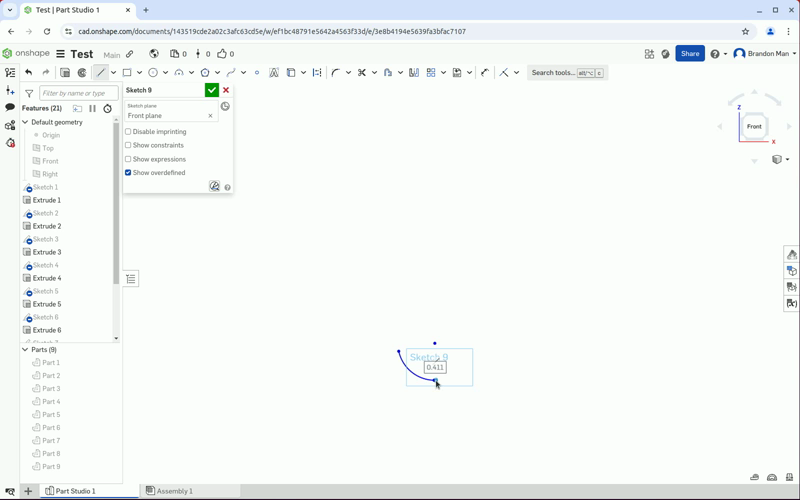
key(a)
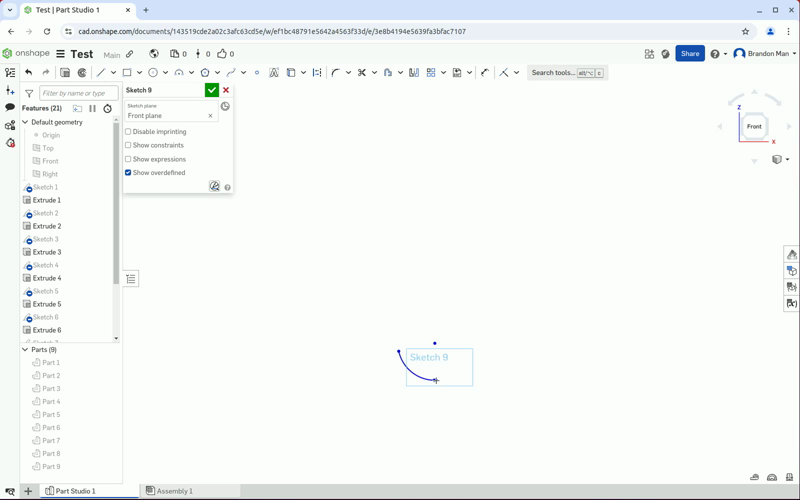
mouse_move(436, 380)
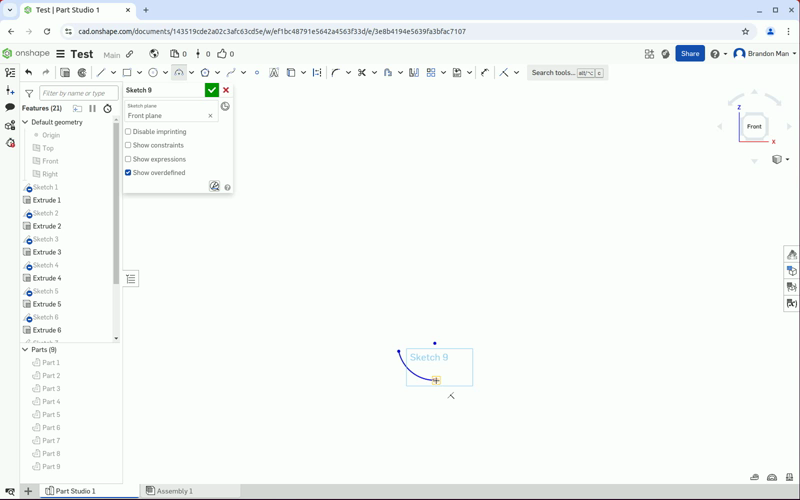
scroll(6)
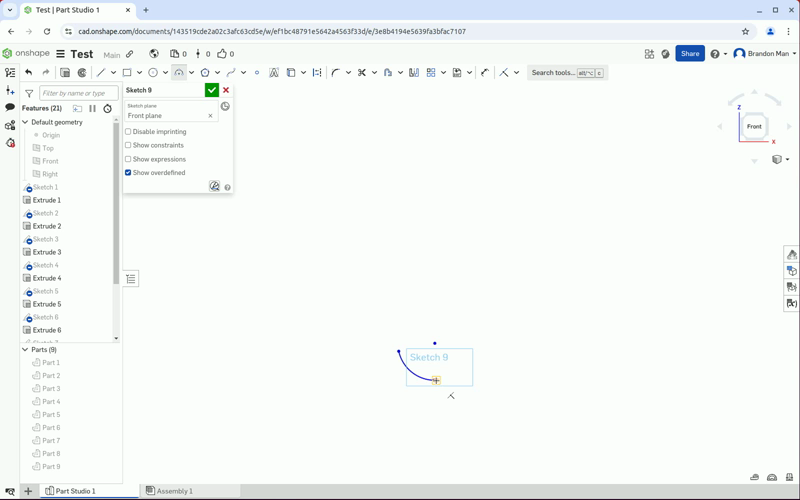
scroll(6)
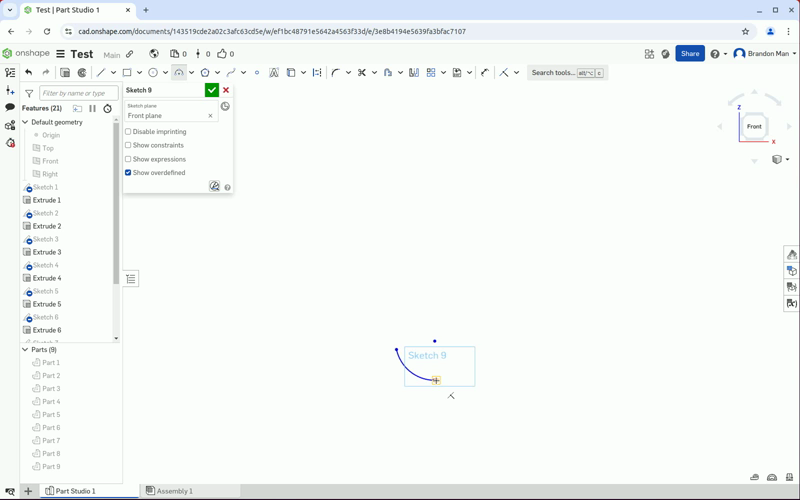
scroll(6)
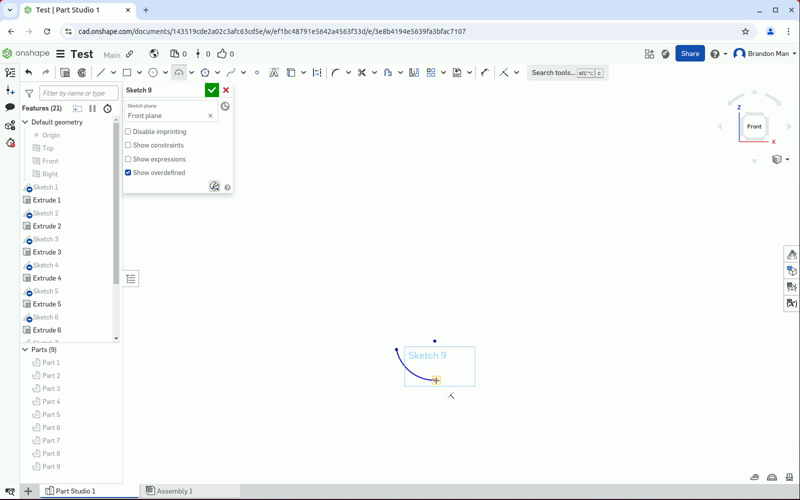
scroll(6)
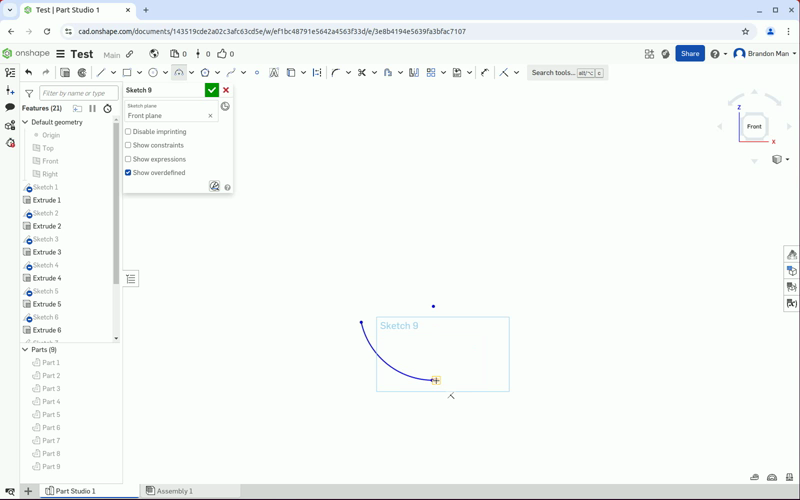
scroll(6)
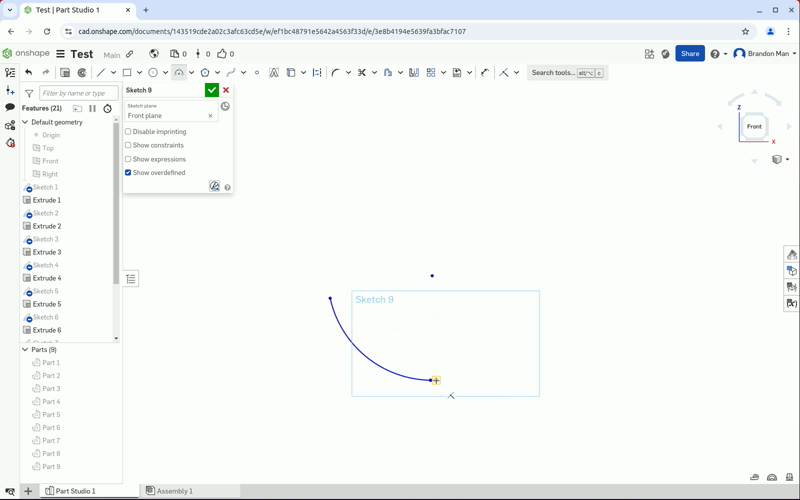
scroll(6)
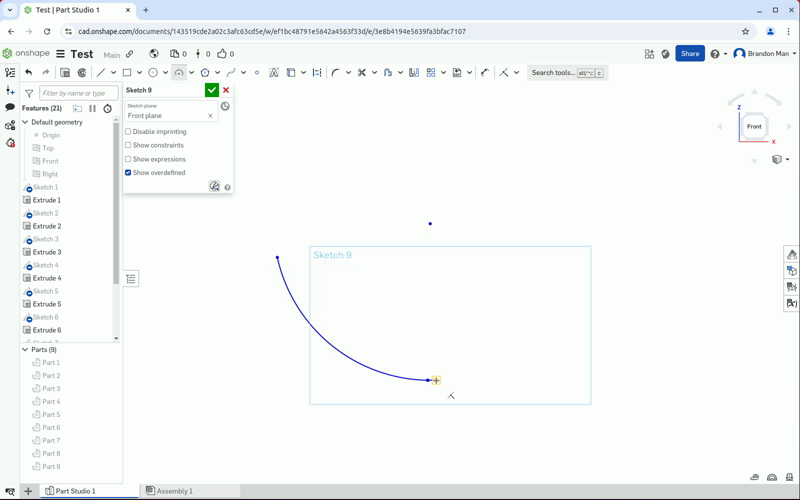
scroll(6)
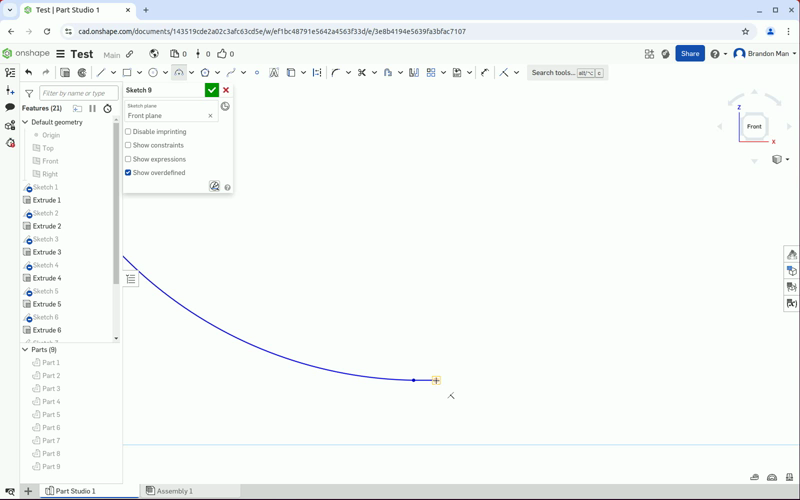
click(436, 380)
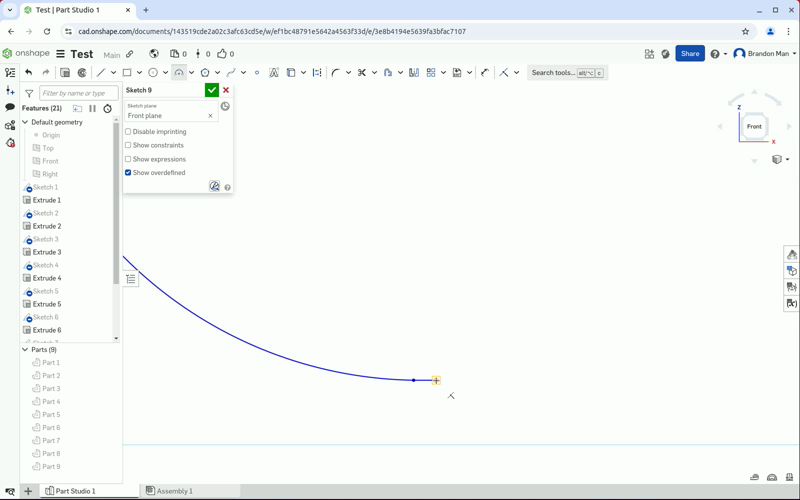
scroll(-6)
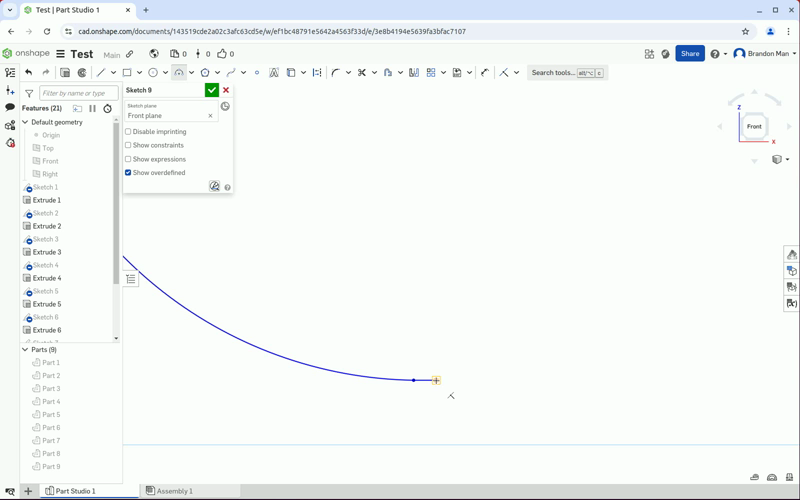
scroll(-6)
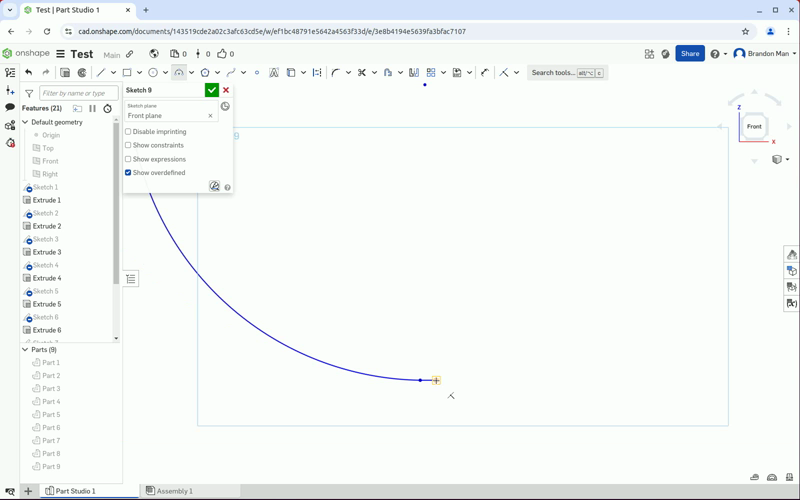
scroll(-6)
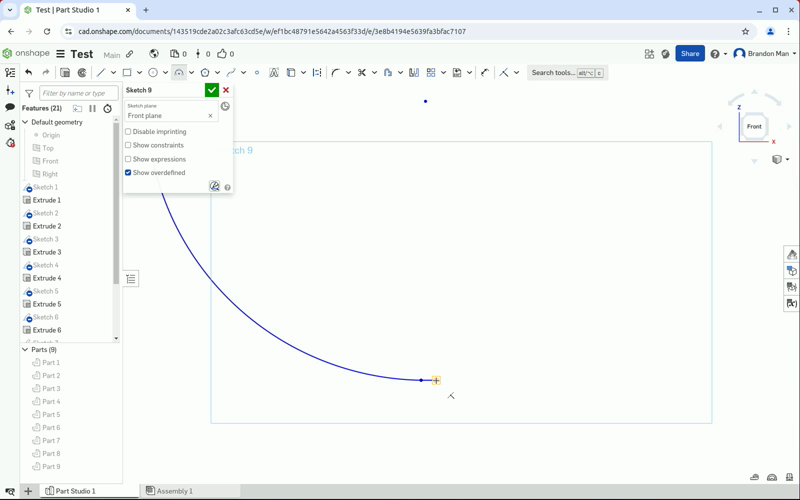
scroll(-6)
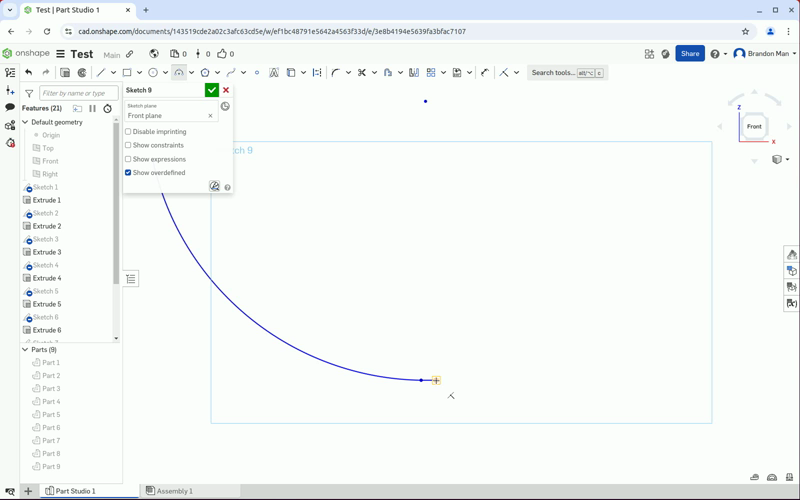
scroll(-6)
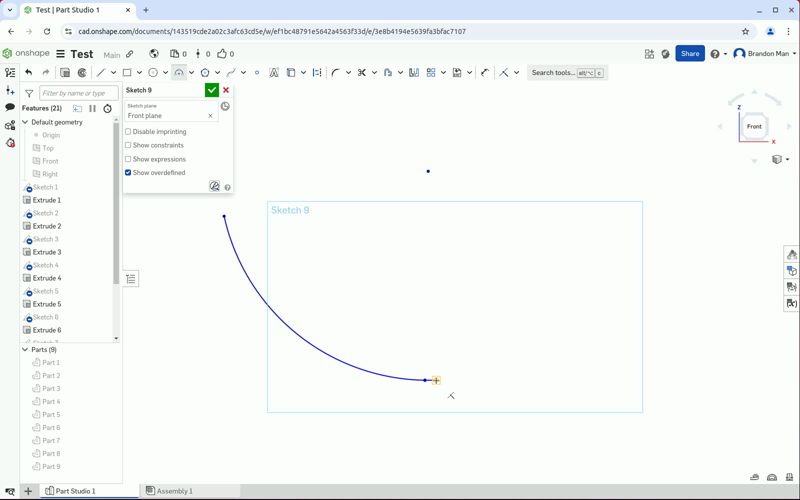
scroll(-6)
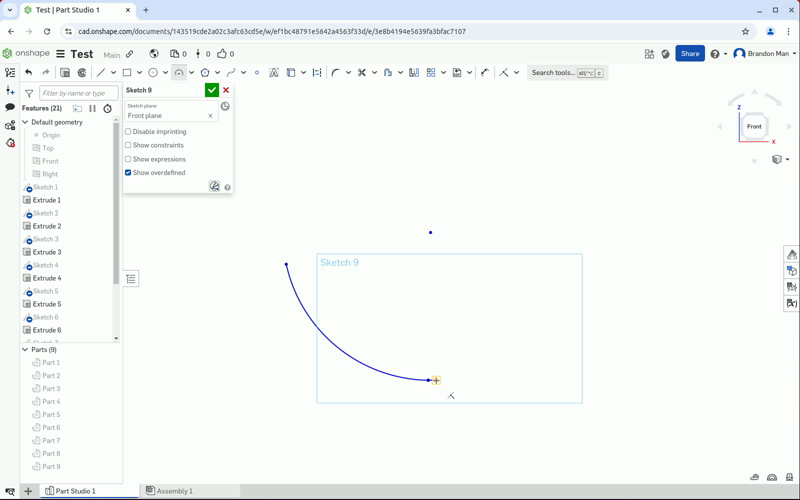
scroll(-6)
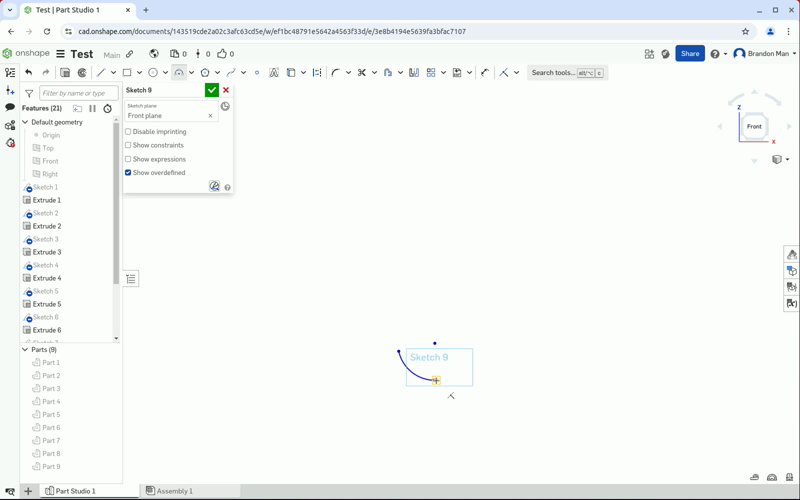
key_down(shift)
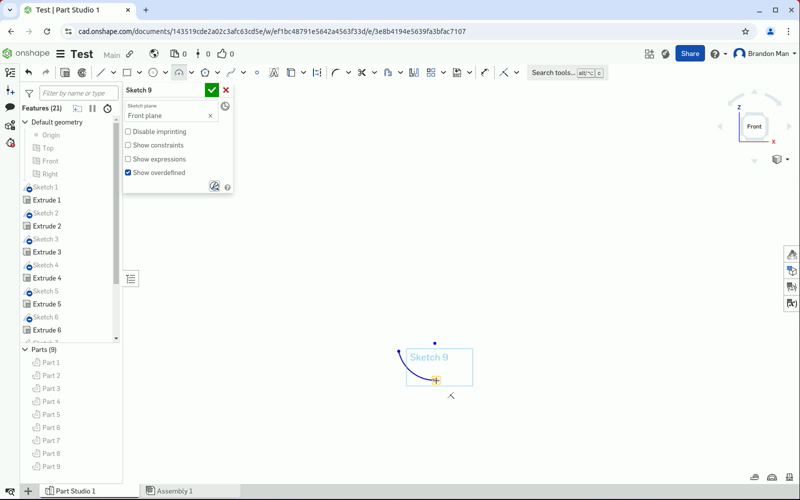
mouse_move(454, 375)
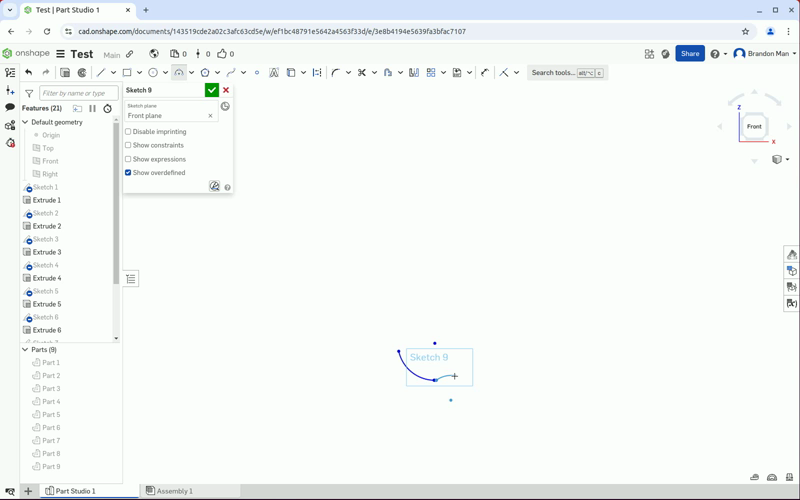
click(454, 375)
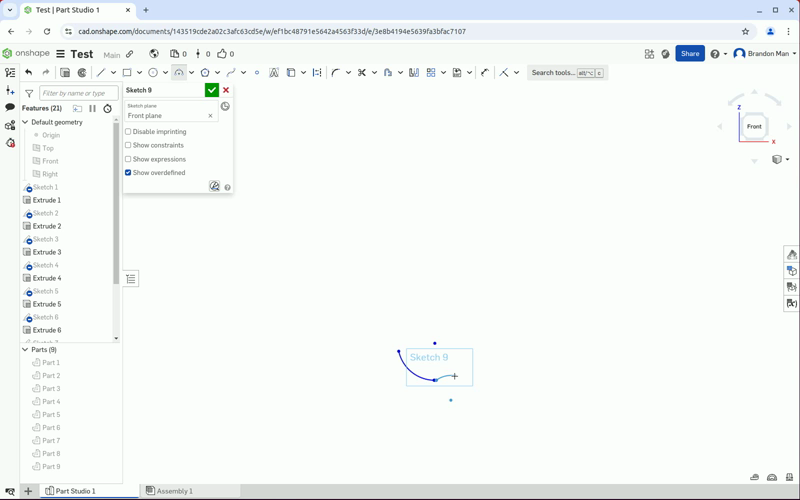
mouse_move(445, 379)
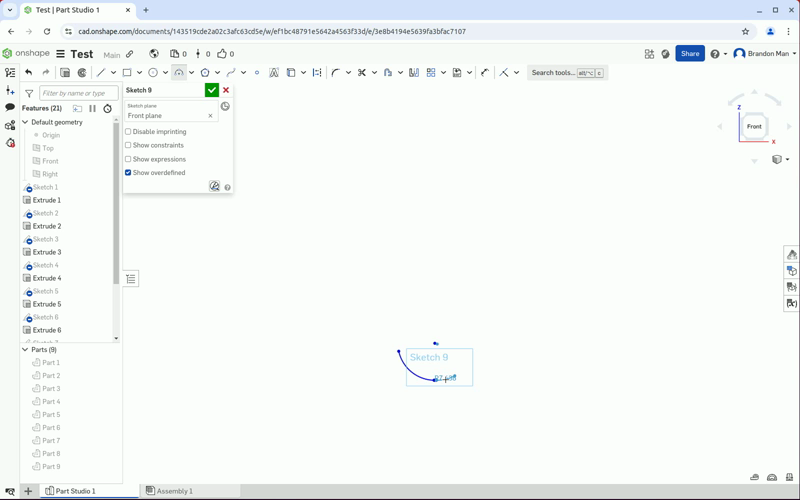
click(445, 379)
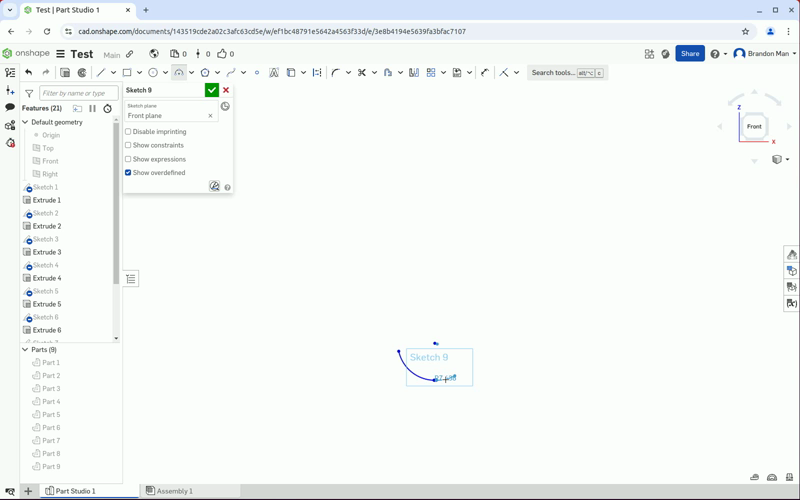
key_up(shift)
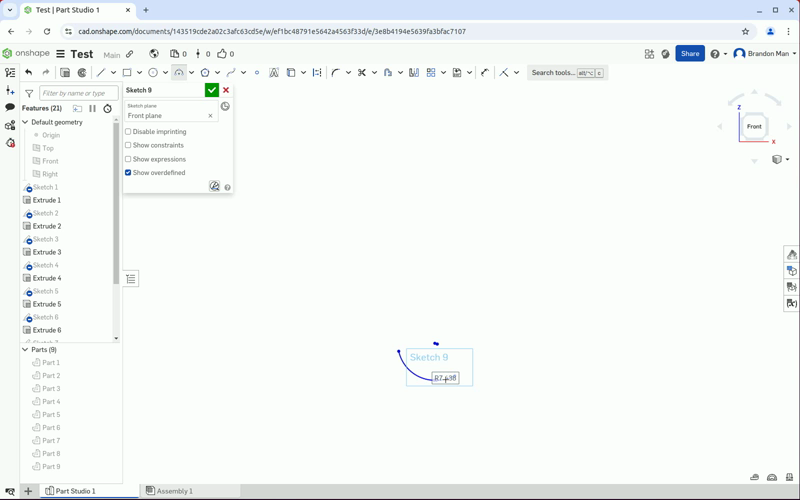
mouse_move(454, 375)
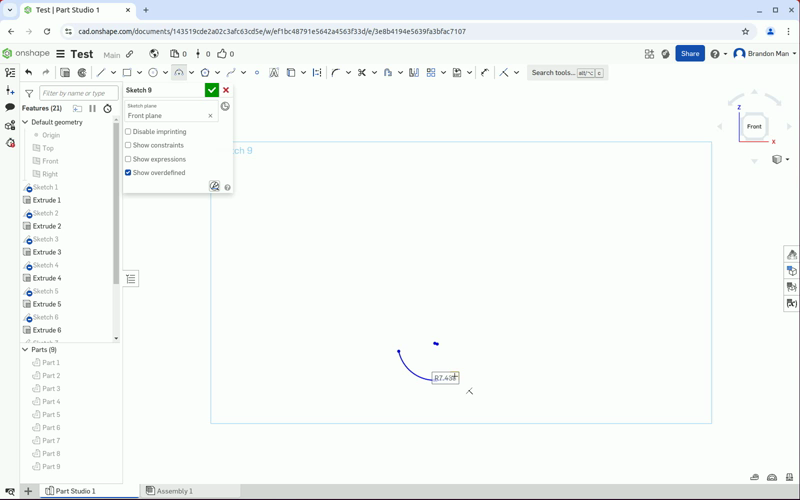
click(454, 375)
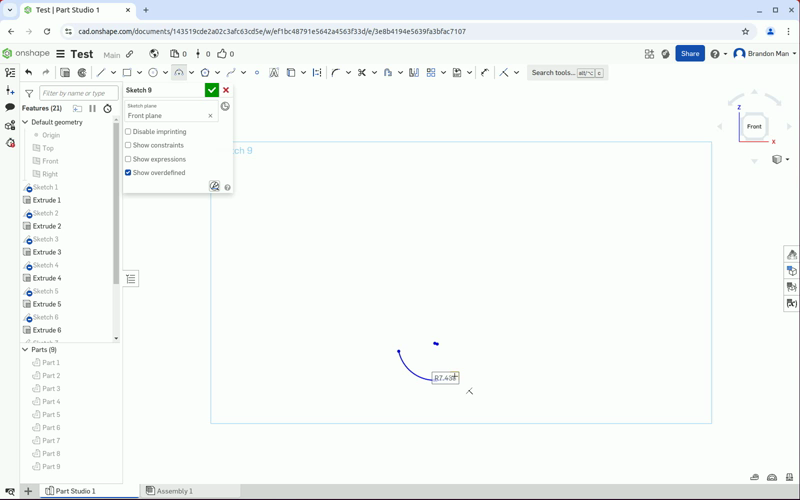
key_down(shift)
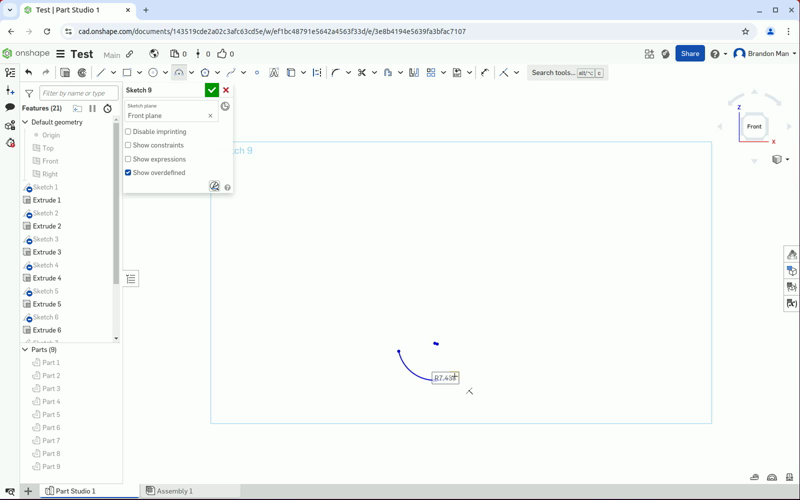
mouse_move(511, 339)
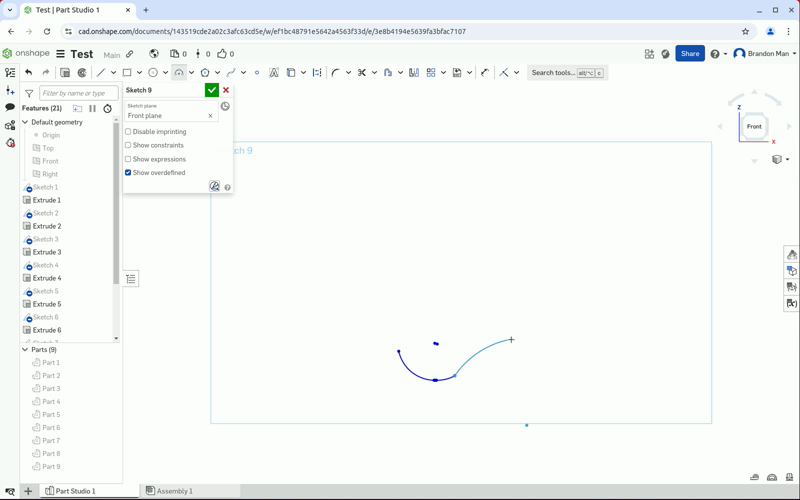
click(511, 339)
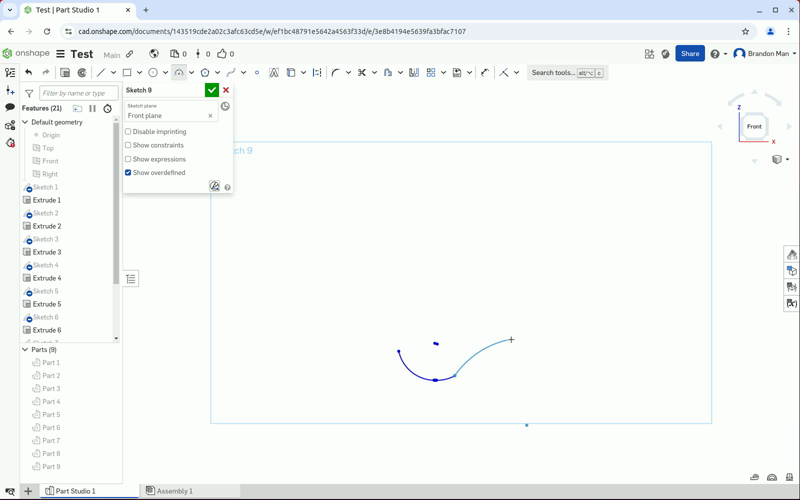
mouse_move(494, 375)
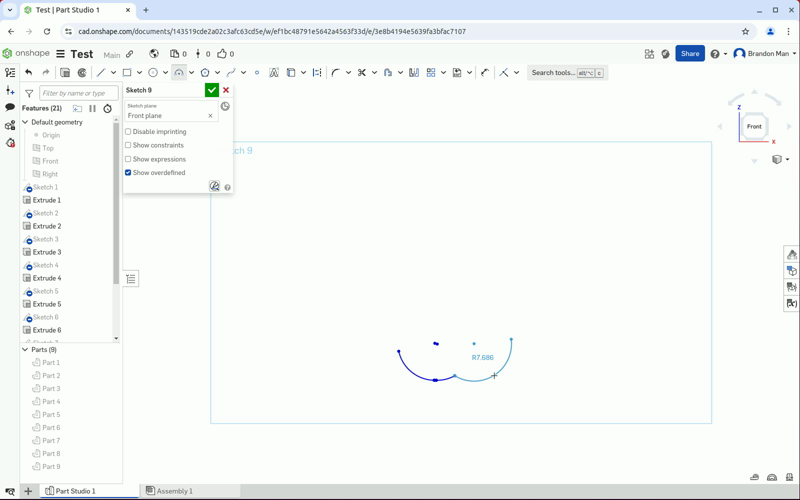
click(494, 375)
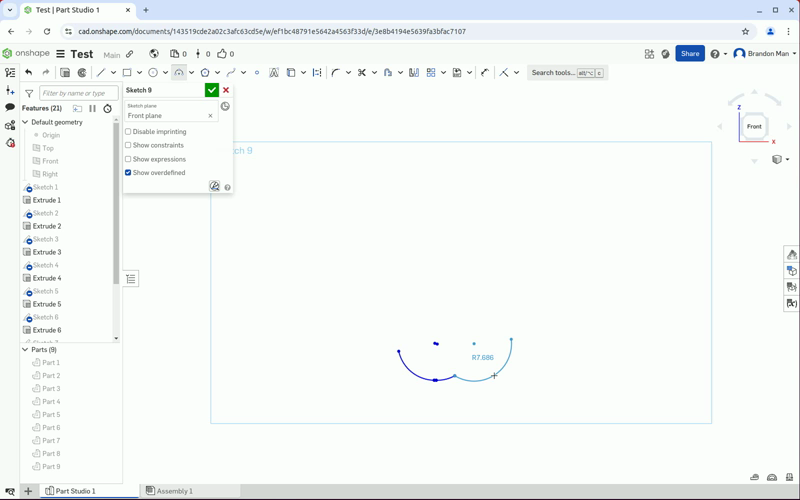
key_up(shift)
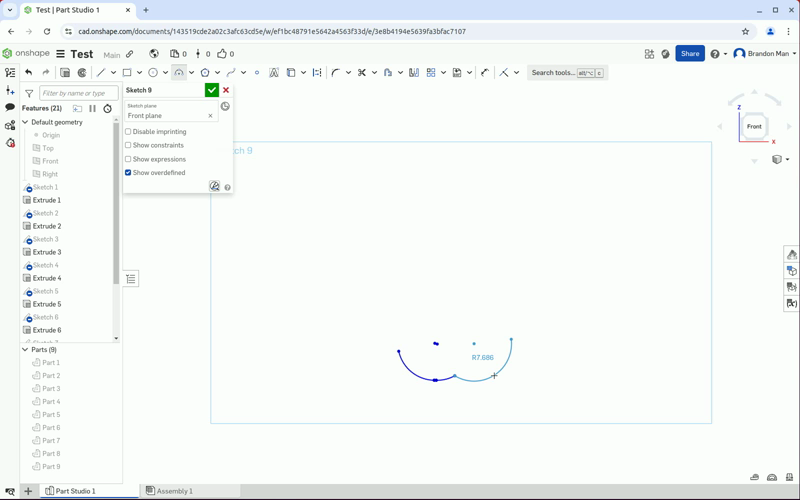
key(esc)
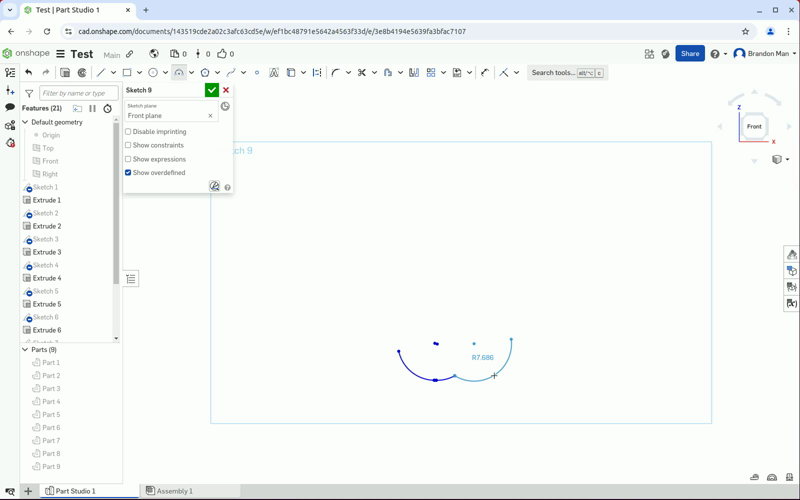
key(l)
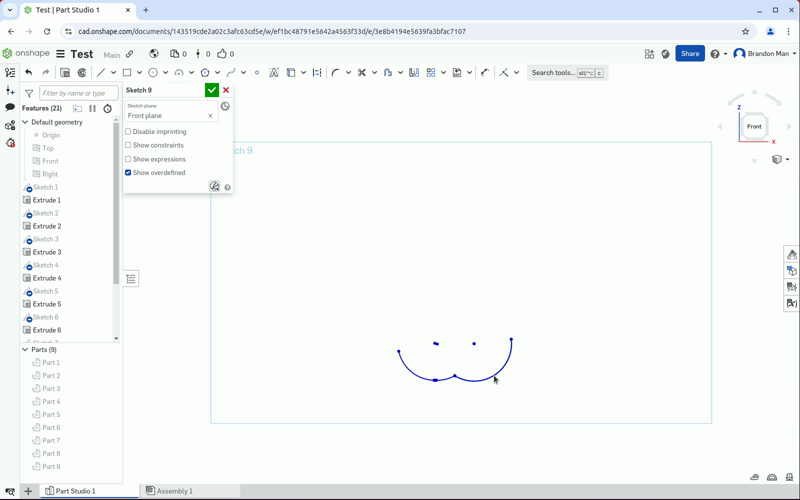
mouse_move(511, 339)
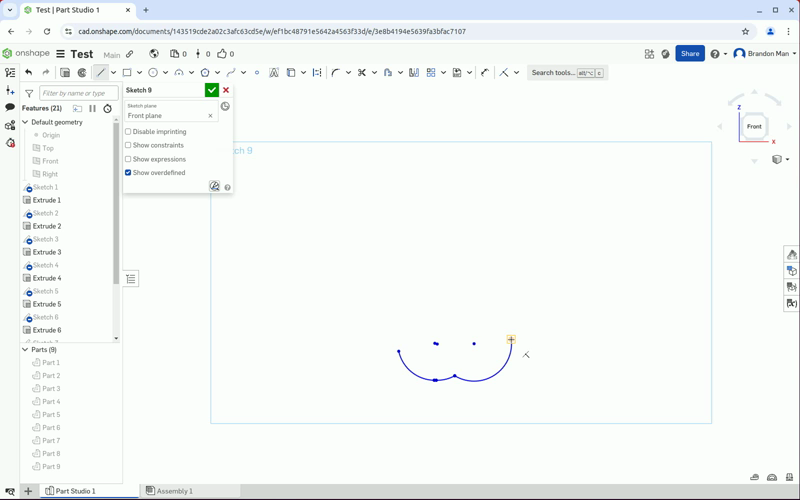
click(511, 339)
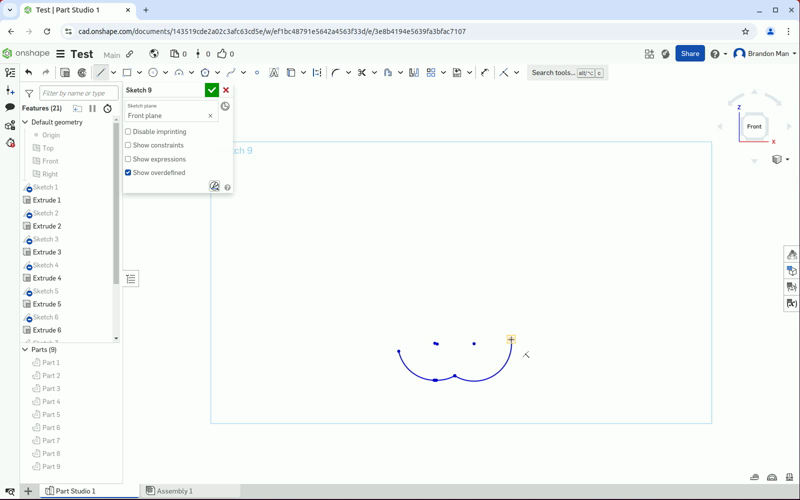
key_down(shift)
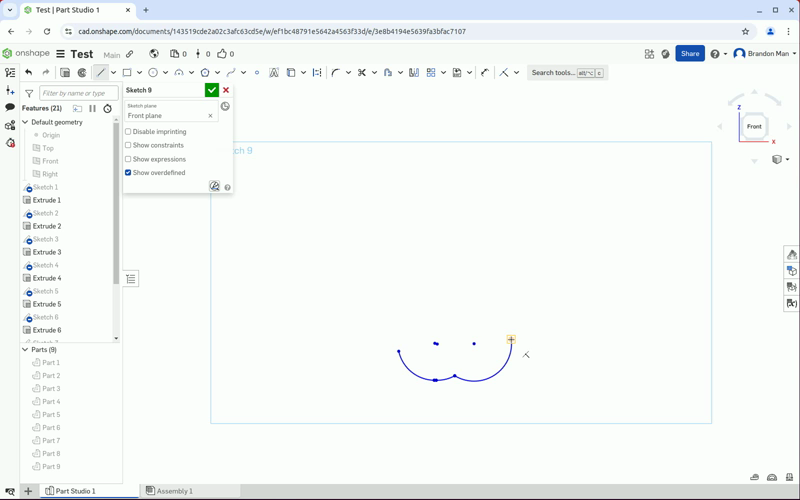
mouse_move(541, 339)
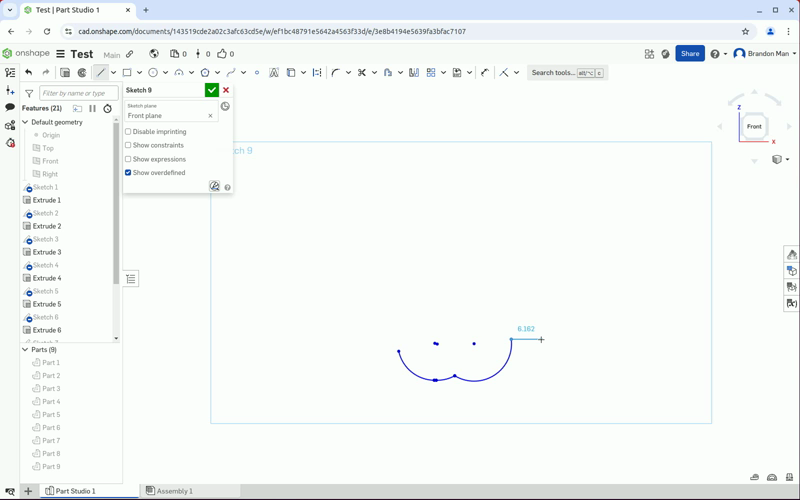
mouse_move(508, 330)
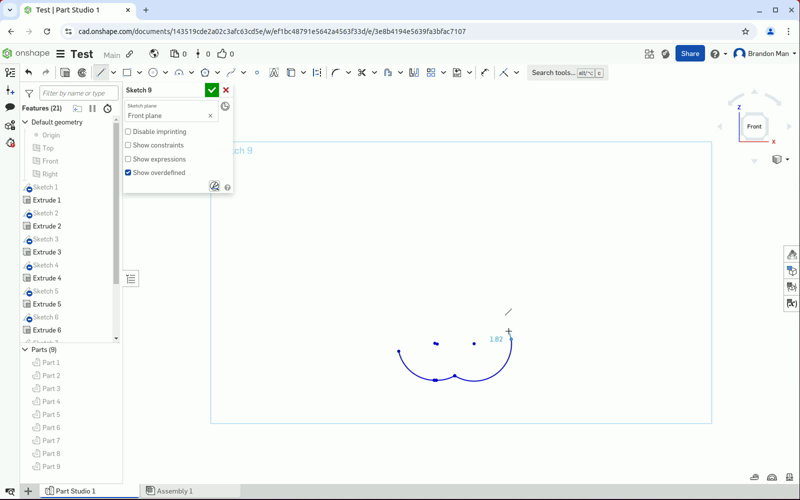
click(508, 330)
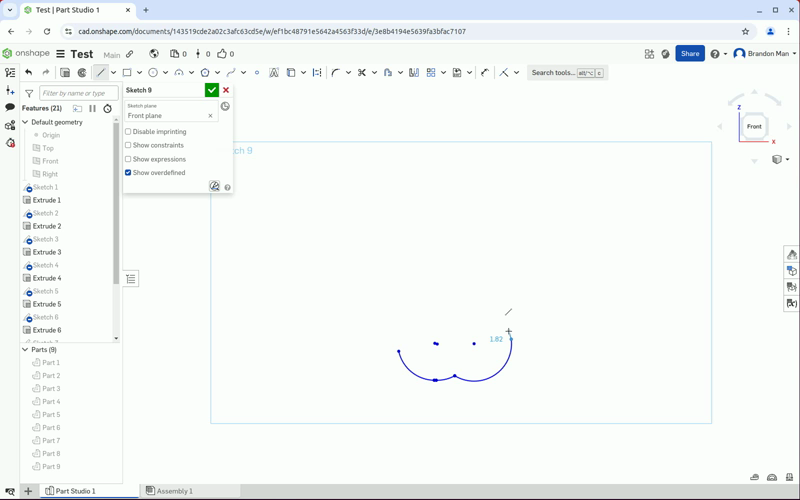
key_up(shift)
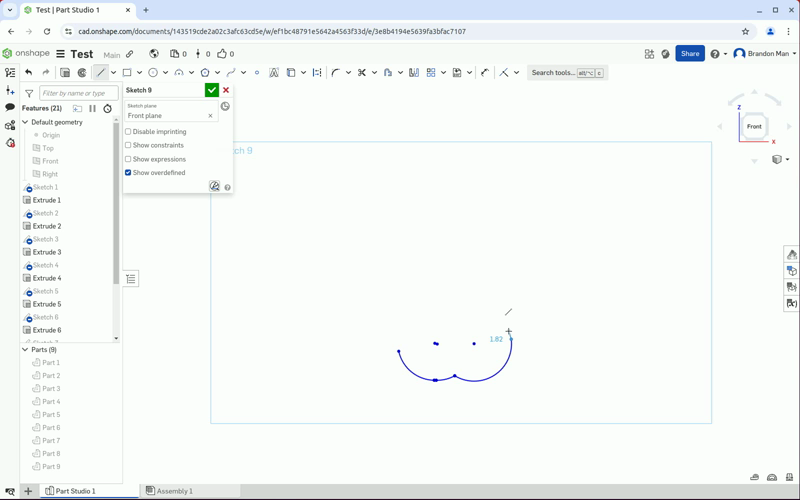
key(esc)
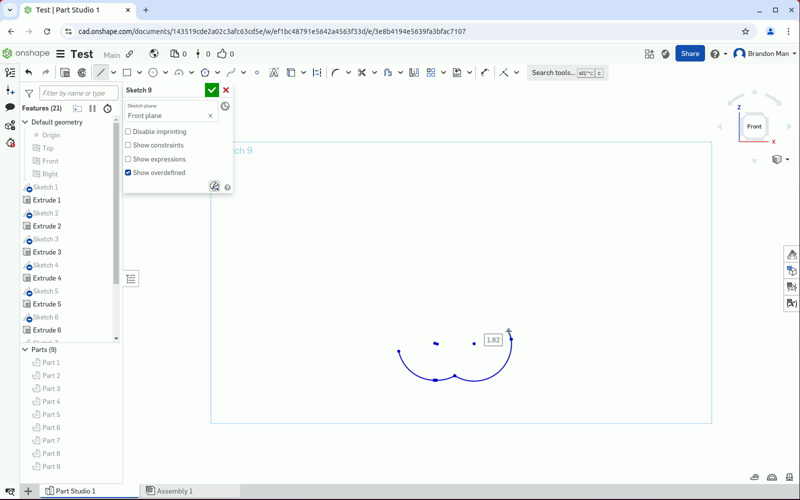
key(a)
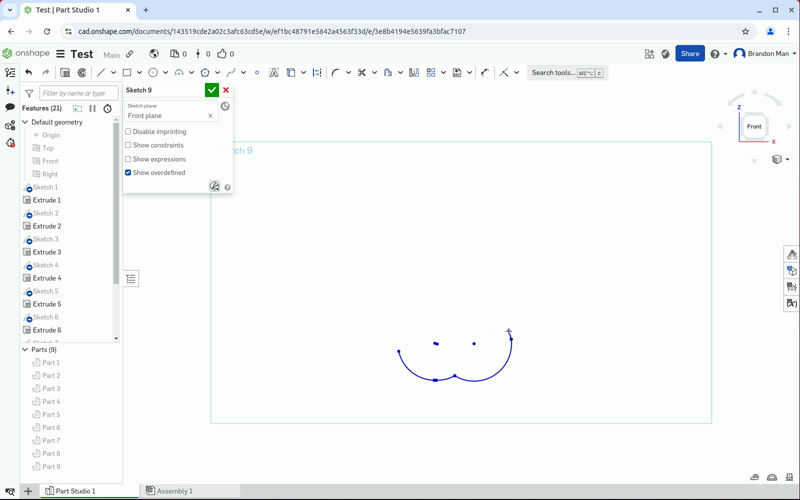
mouse_move(508, 330)
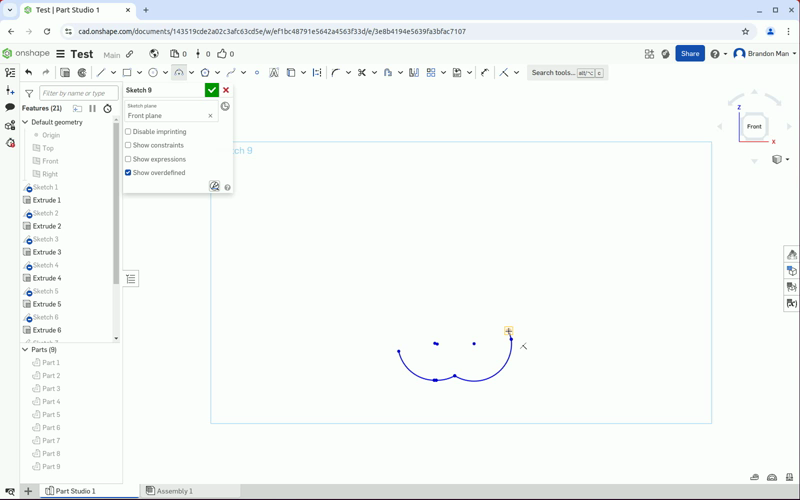
click(508, 330)
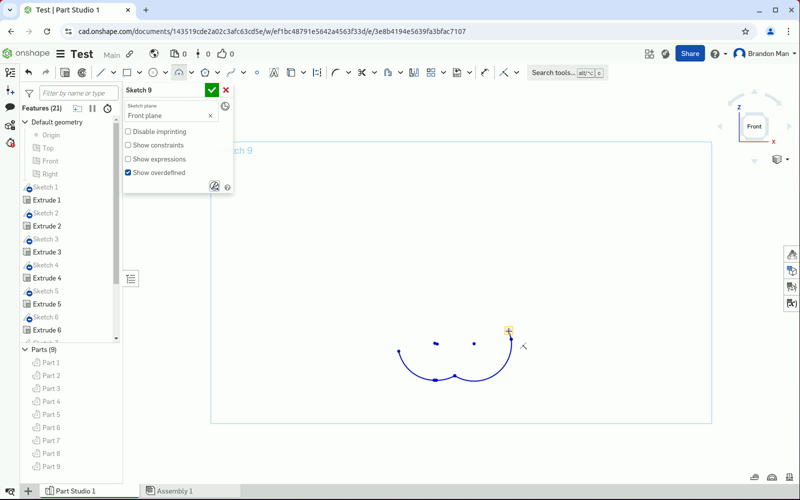
key_down(shift)
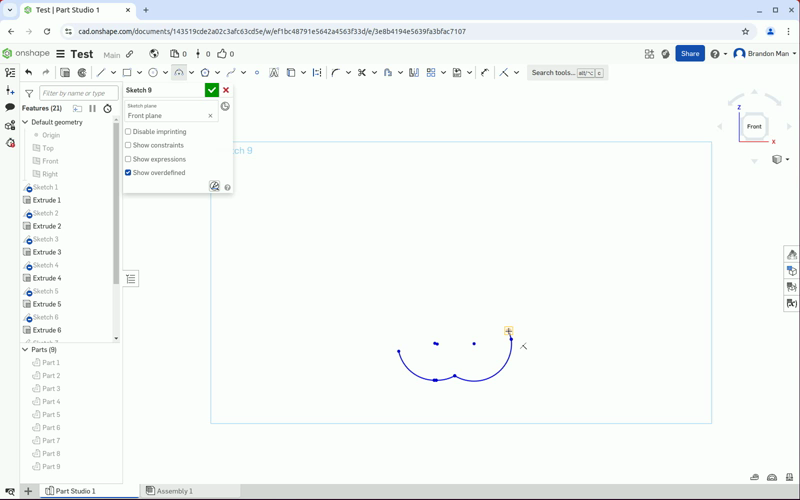
mouse_move(454, 310)
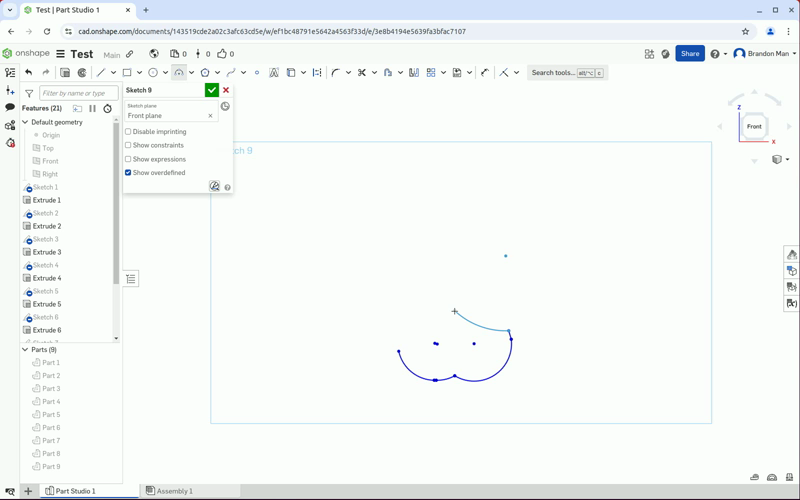
click(454, 310)
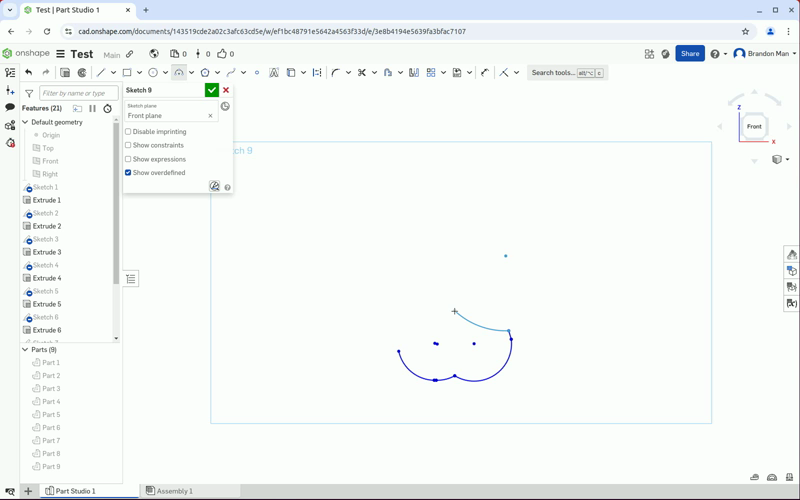
mouse_move(486, 308)
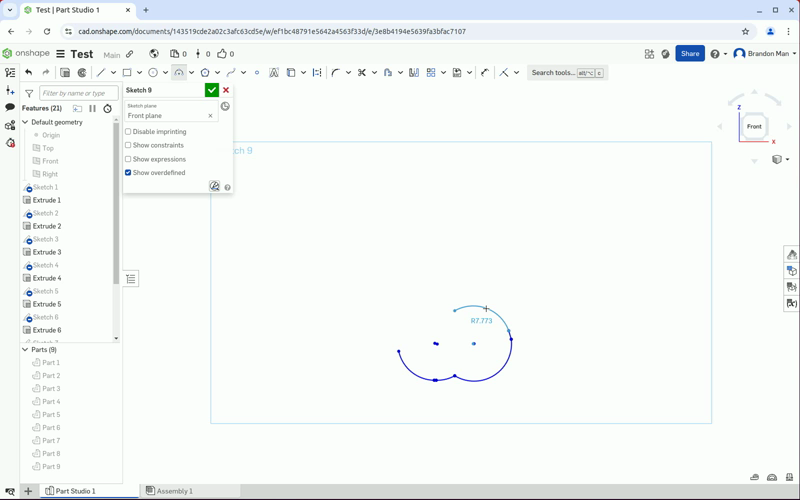
click(486, 308)
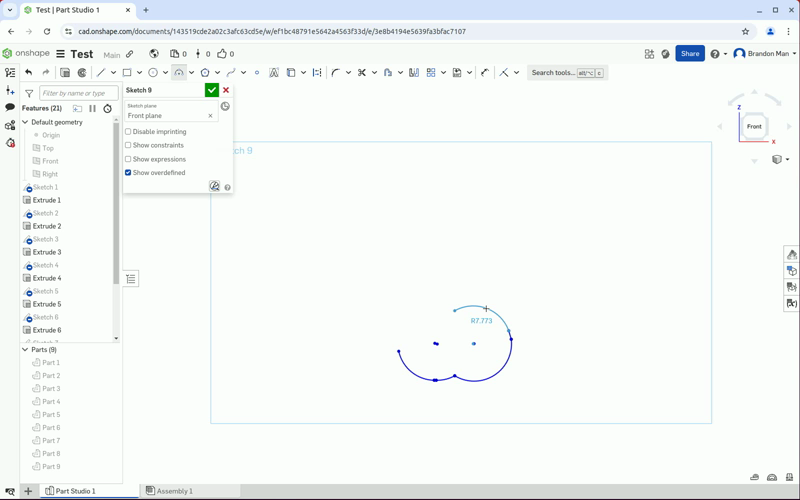
key_up(shift)
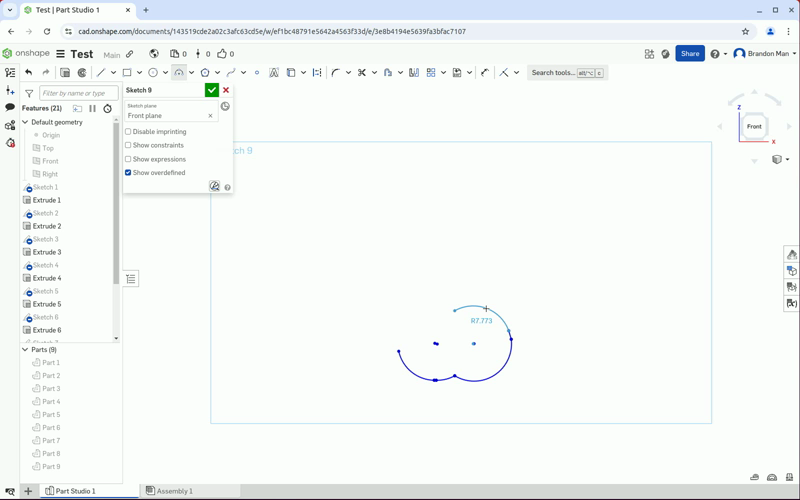
mouse_move(454, 310)
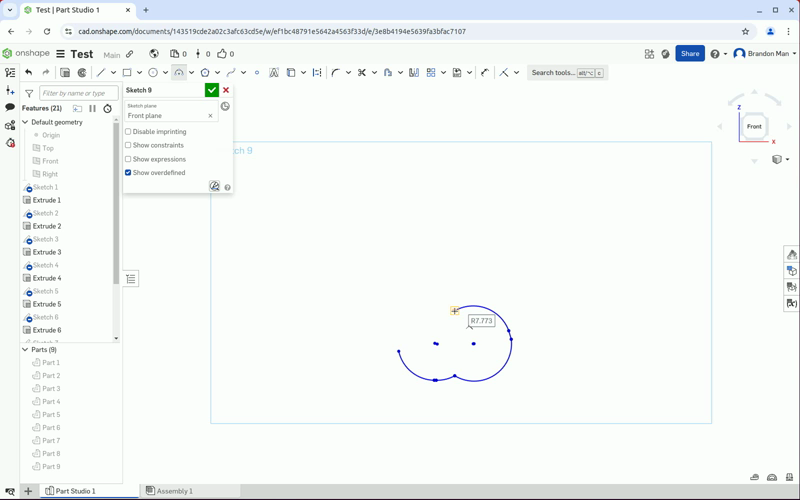
click(454, 310)
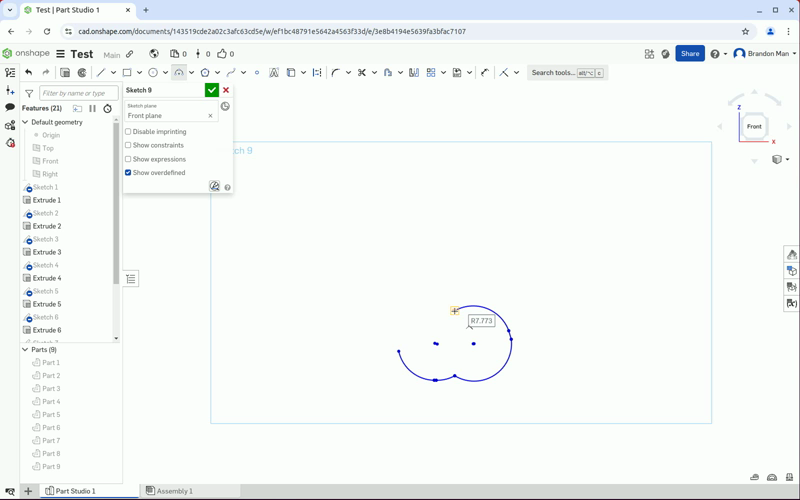
key_down(shift)
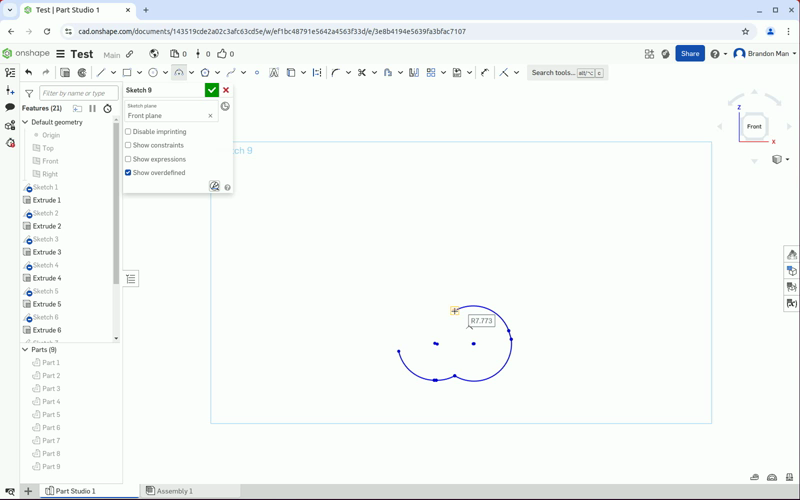
mouse_move(399, 331)
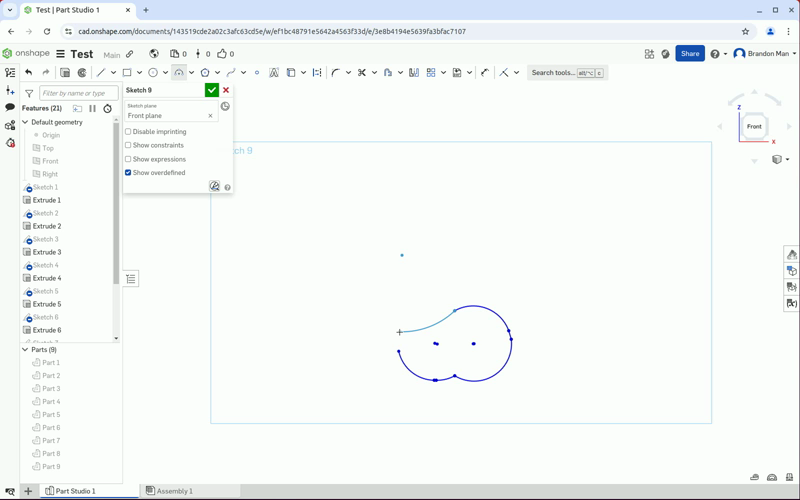
click(399, 331)
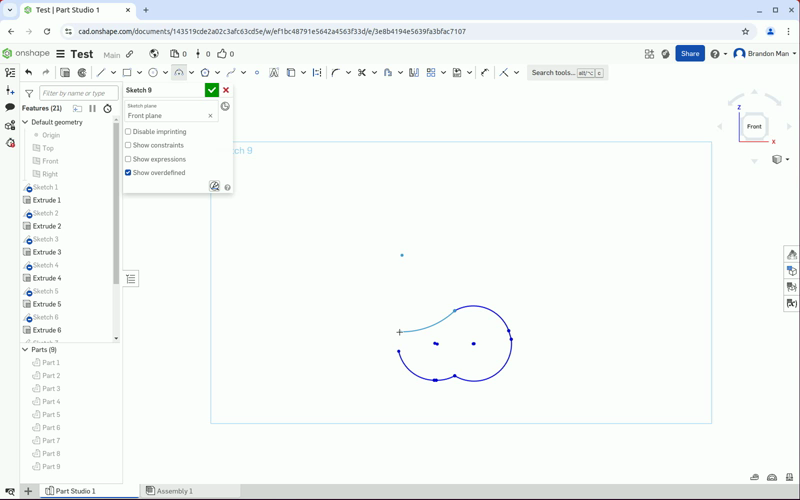
mouse_move(421, 308)
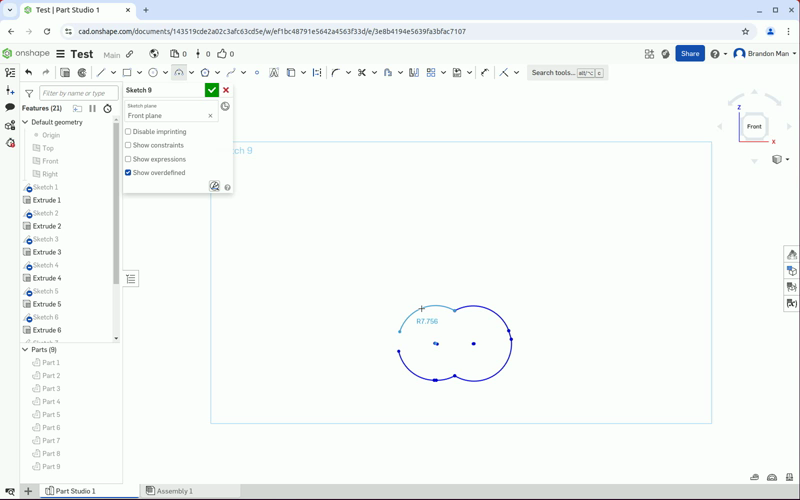
click(421, 308)
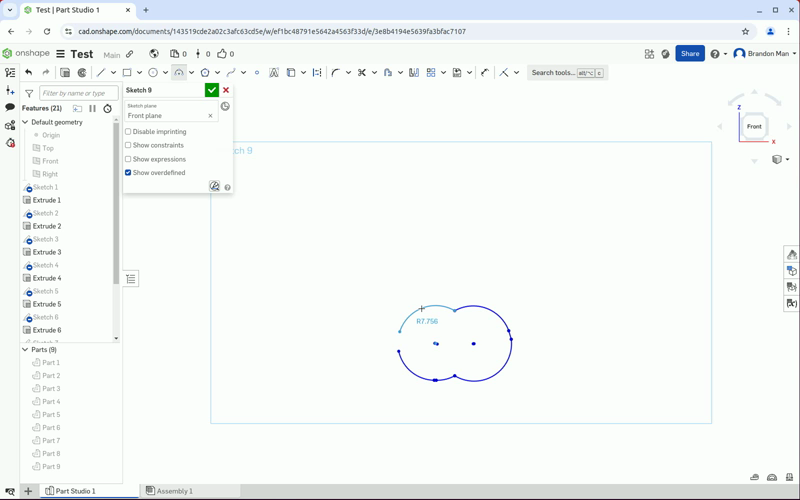
key_up(shift)
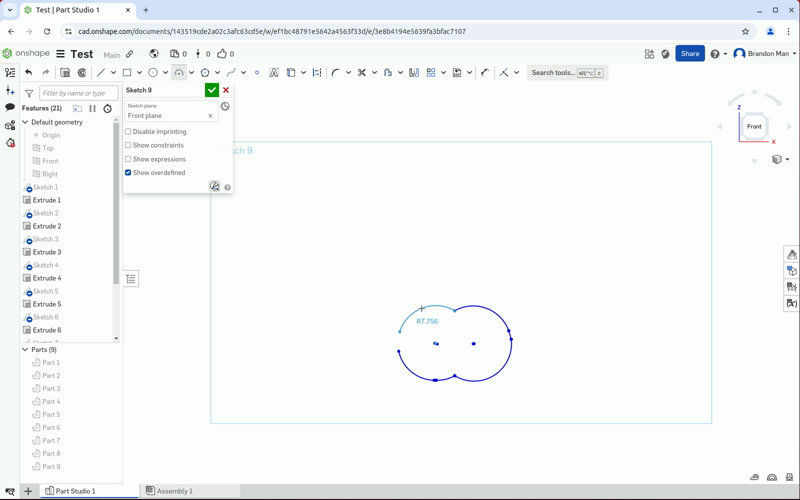
key(esc)
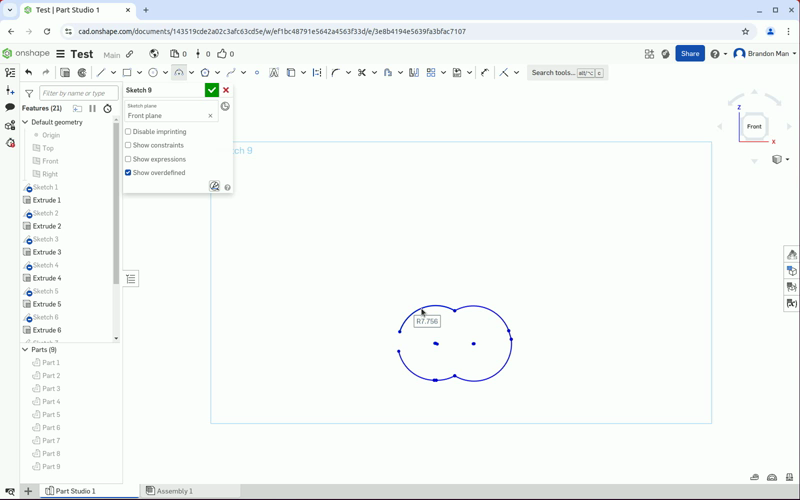
key(l)
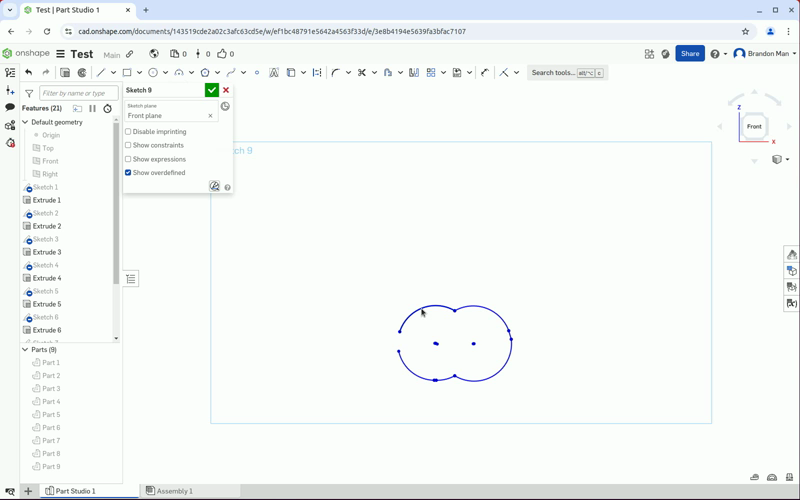
mouse_move(399, 331)
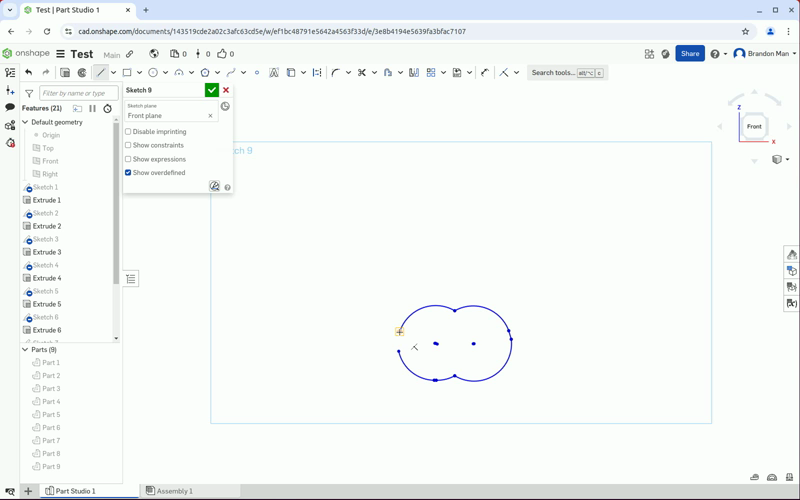
click(399, 331)
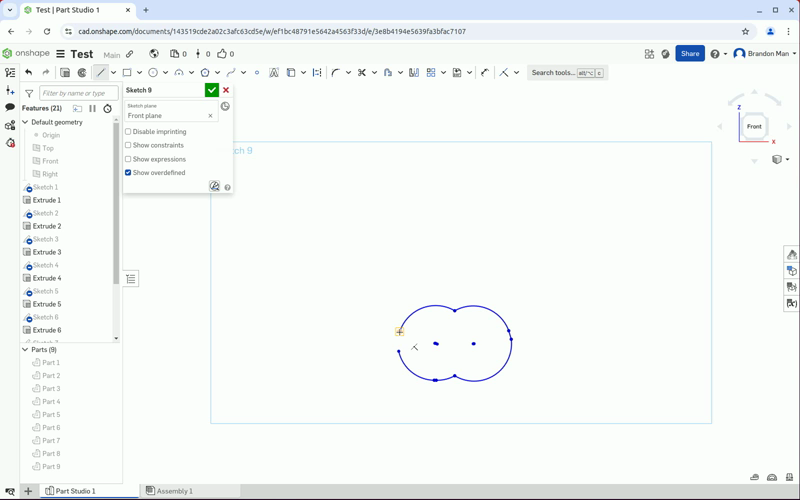
mouse_move(429, 331)
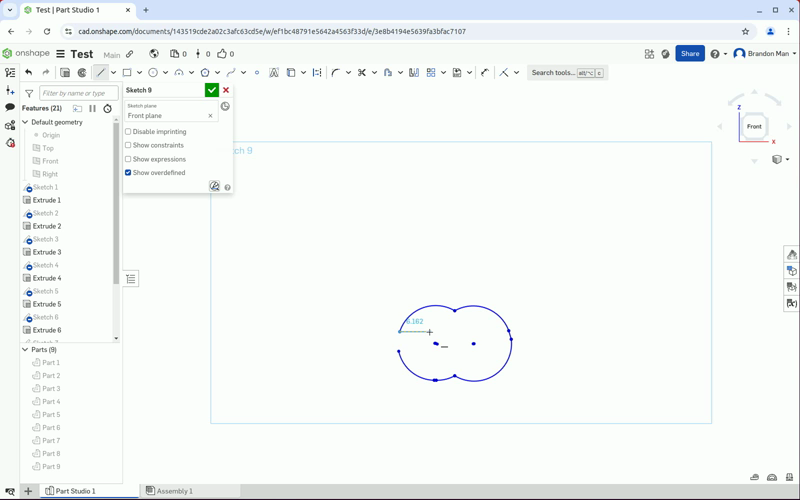
key_down(shift)
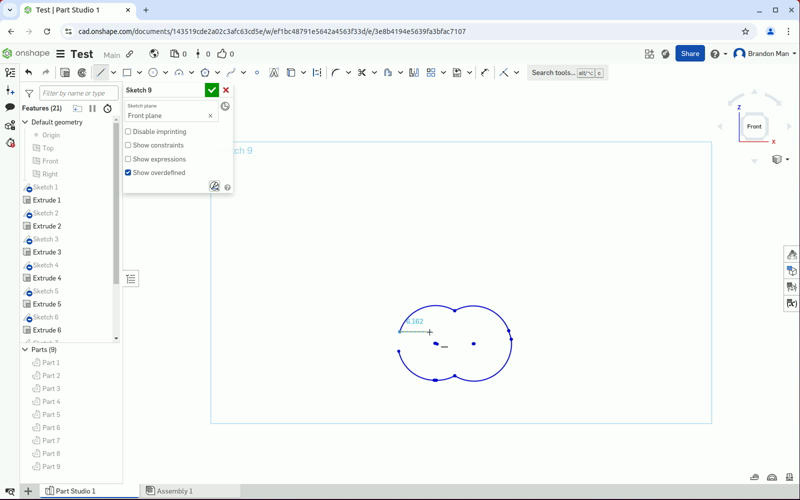
mouse_move(398, 351)
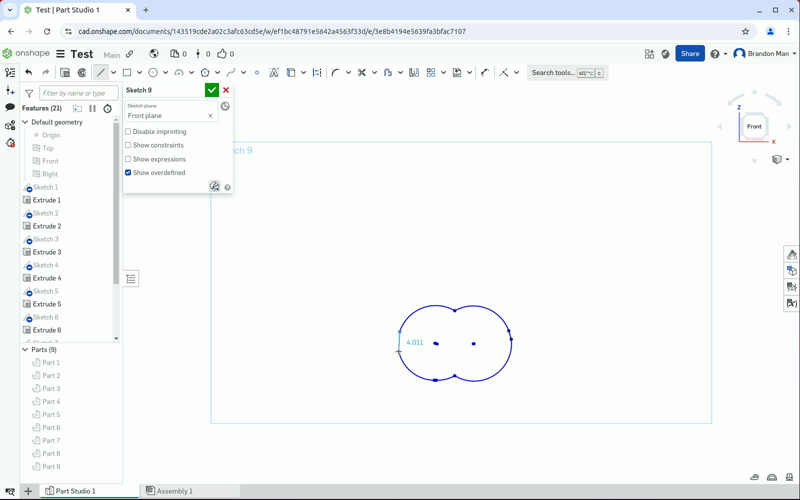
key_up(shift)
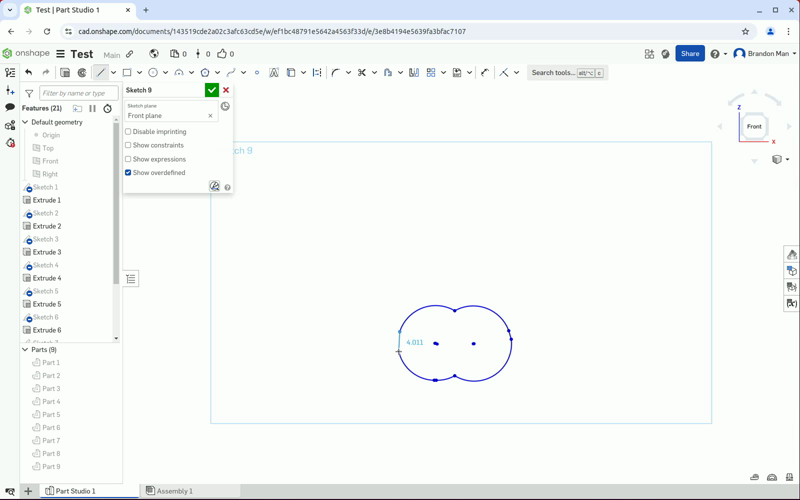
click(398, 351)
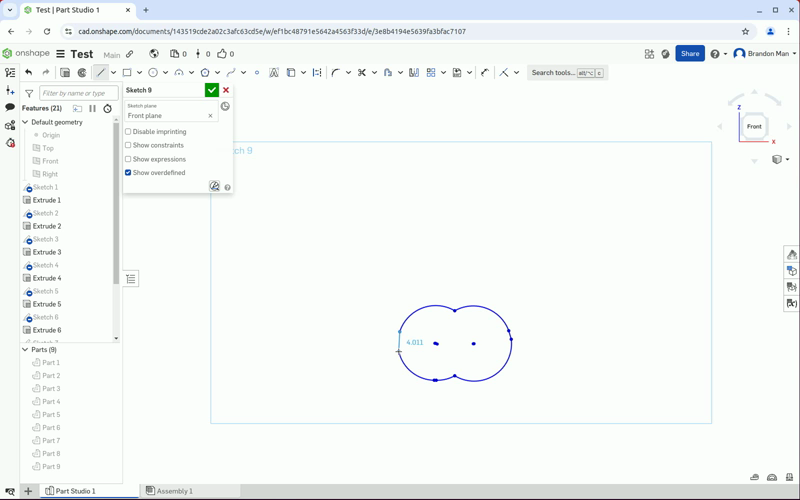
key(esc)
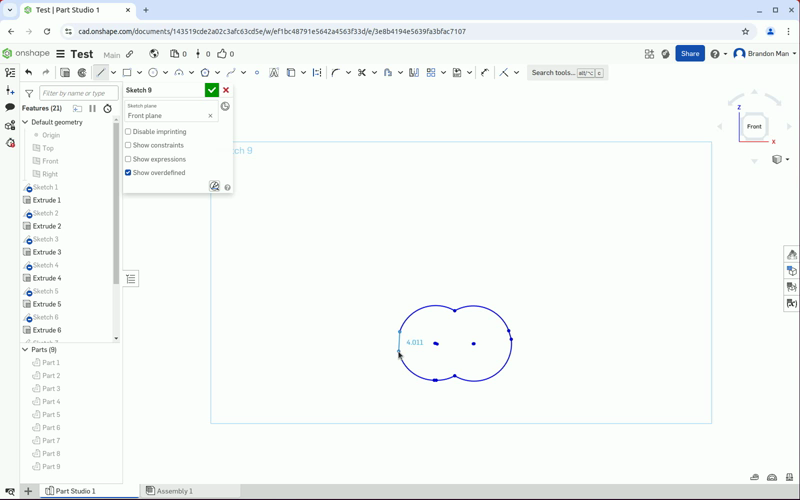
key(c)
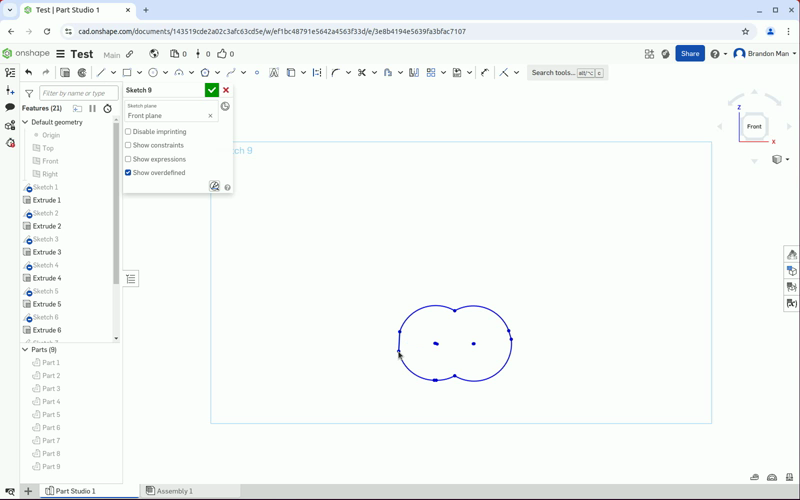
key_down(shift)
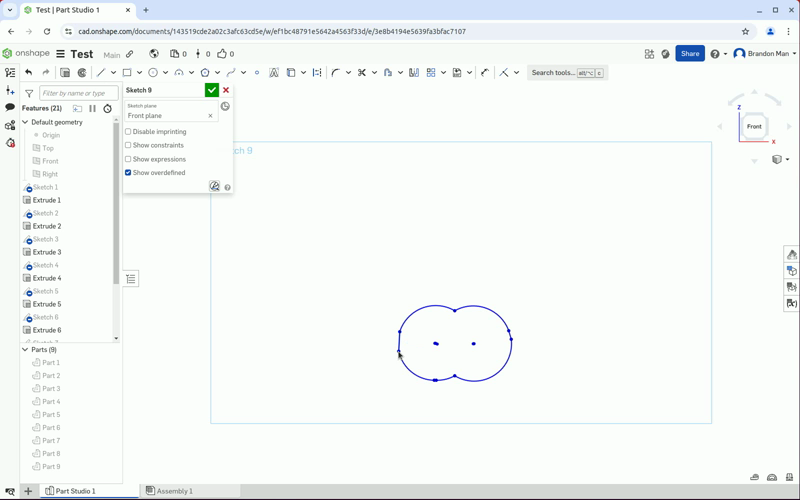
mouse_move(435, 342)
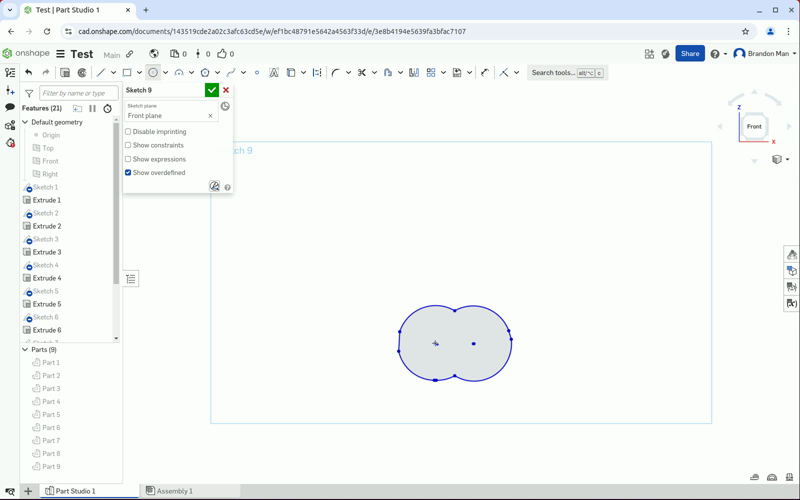
scroll(6)
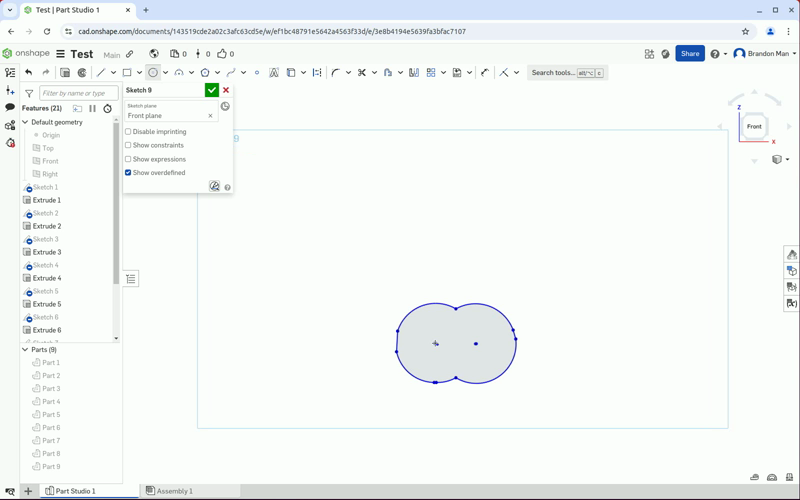
scroll(6)
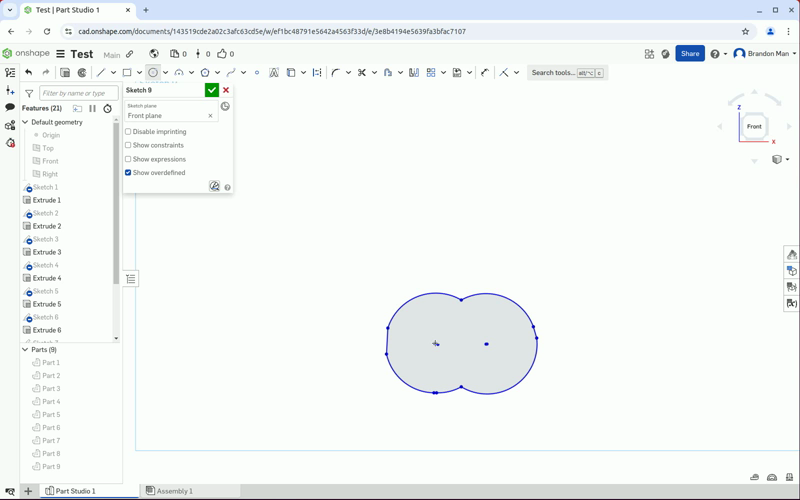
scroll(6)
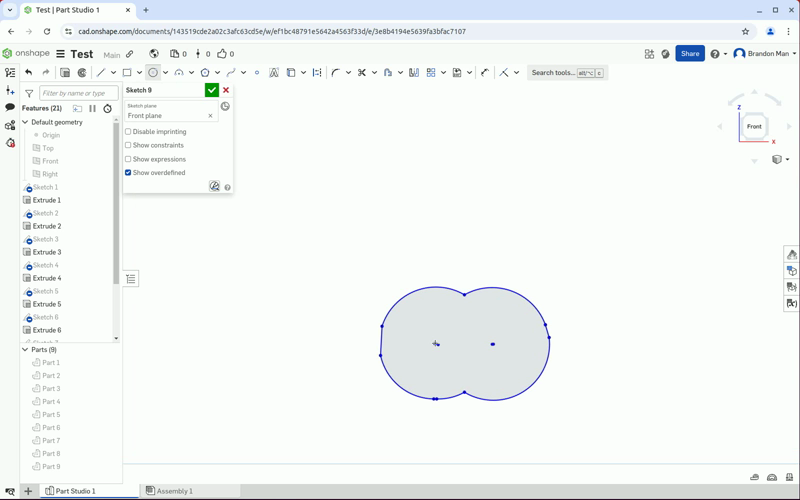
scroll(6)
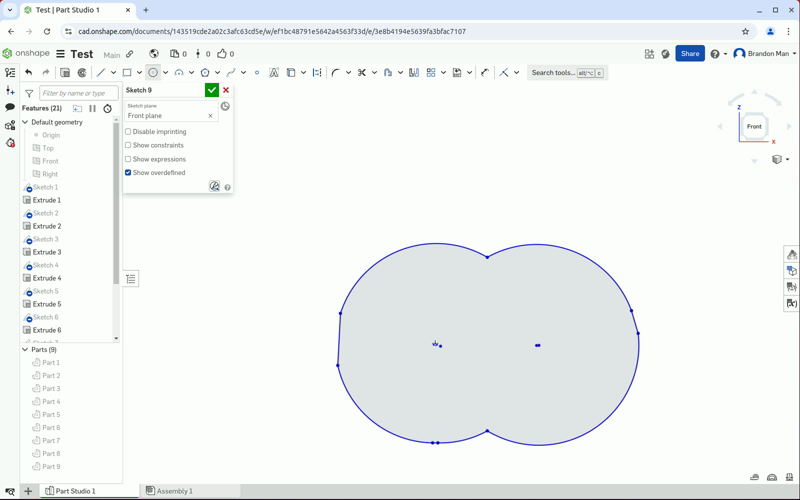
scroll(6)
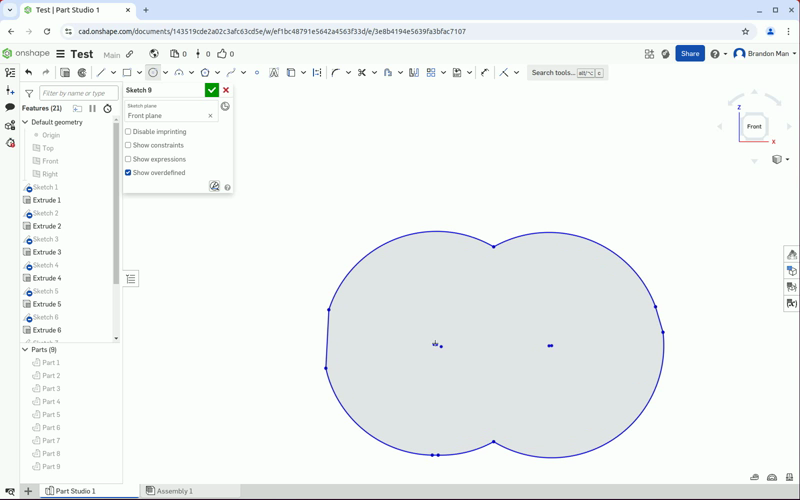
scroll(6)
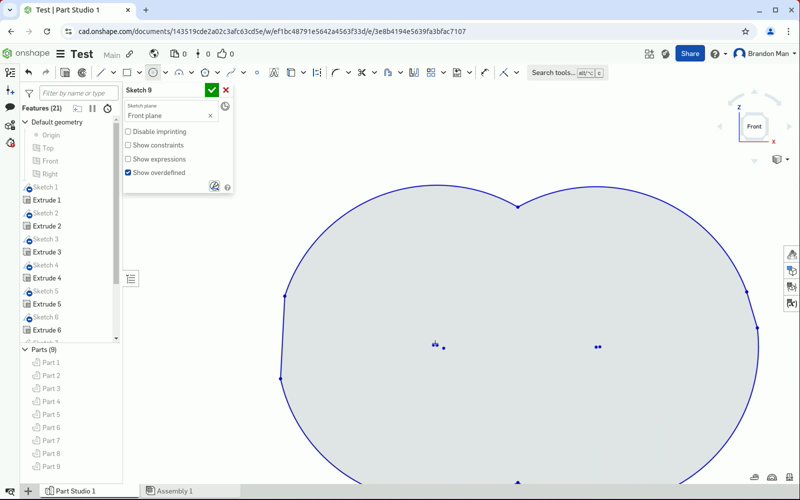
scroll(6)
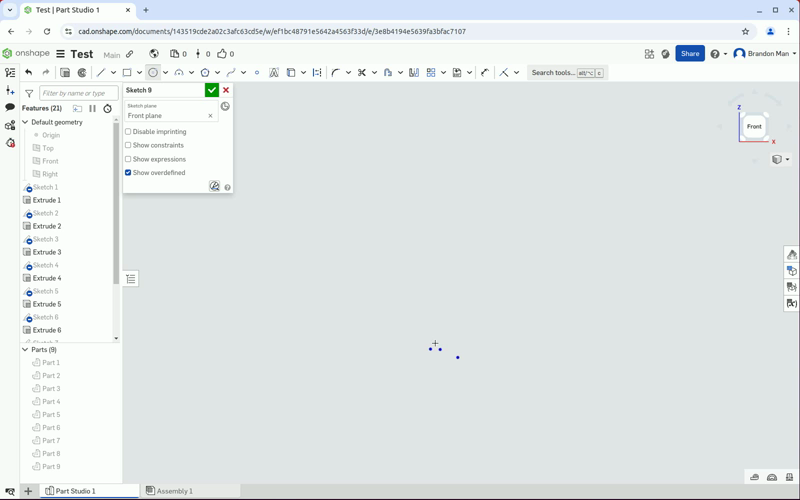
click(435, 342)
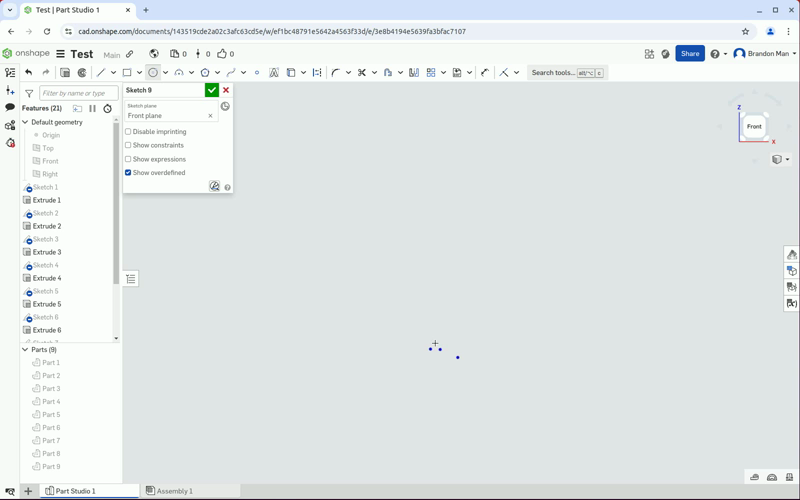
scroll(-6)
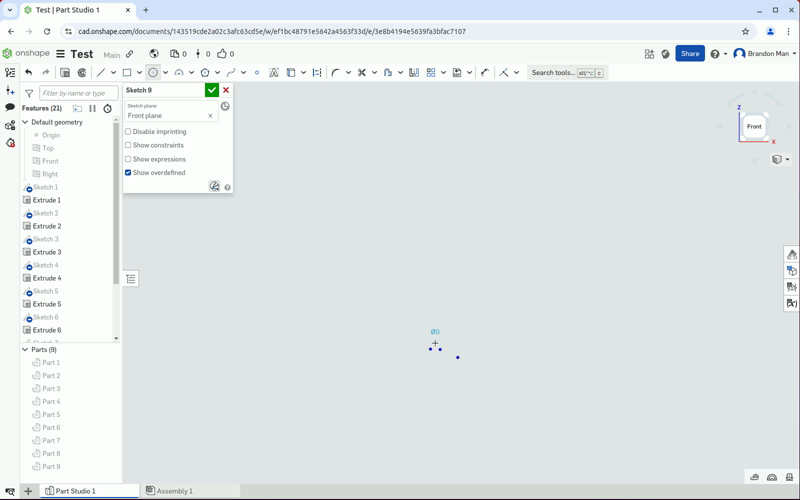
scroll(-6)
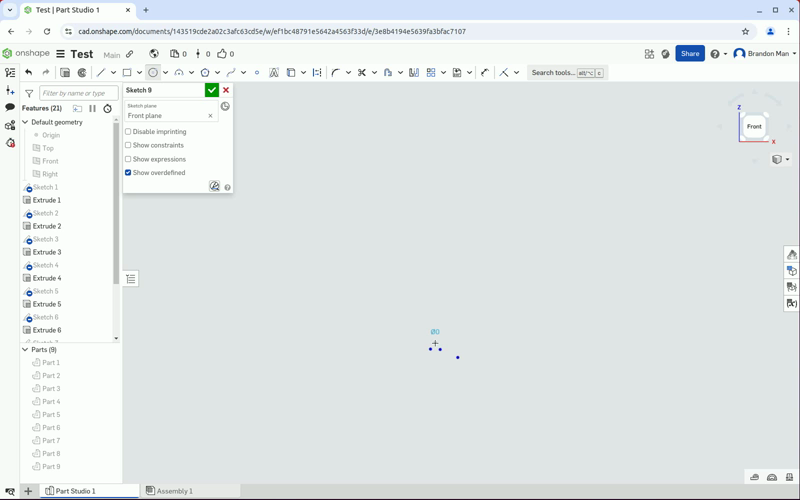
scroll(-6)
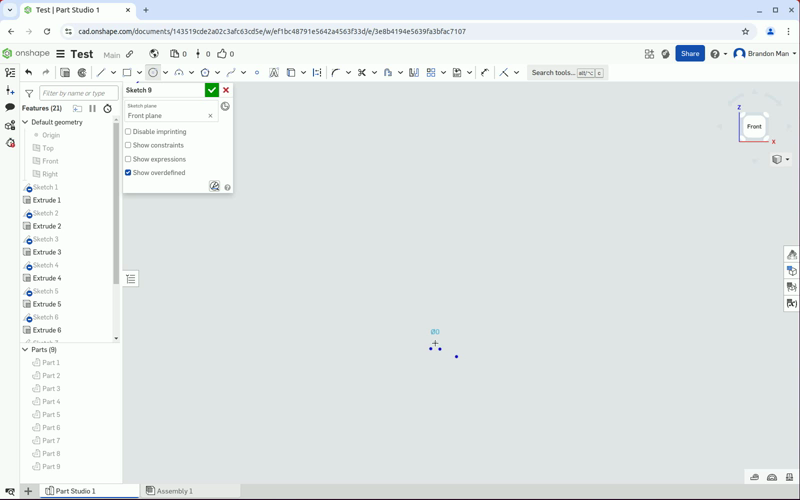
scroll(-6)
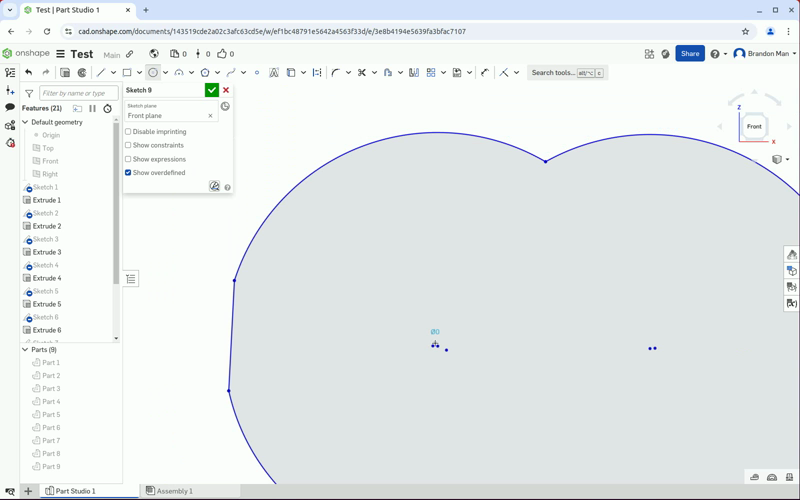
scroll(-6)
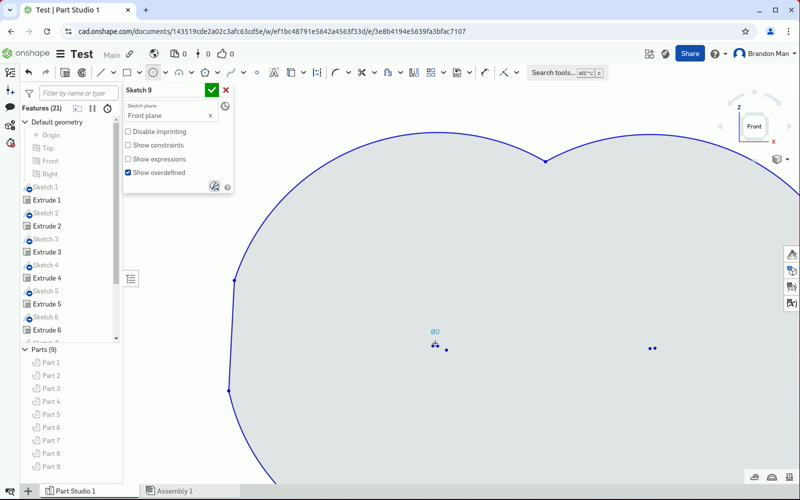
scroll(-6)
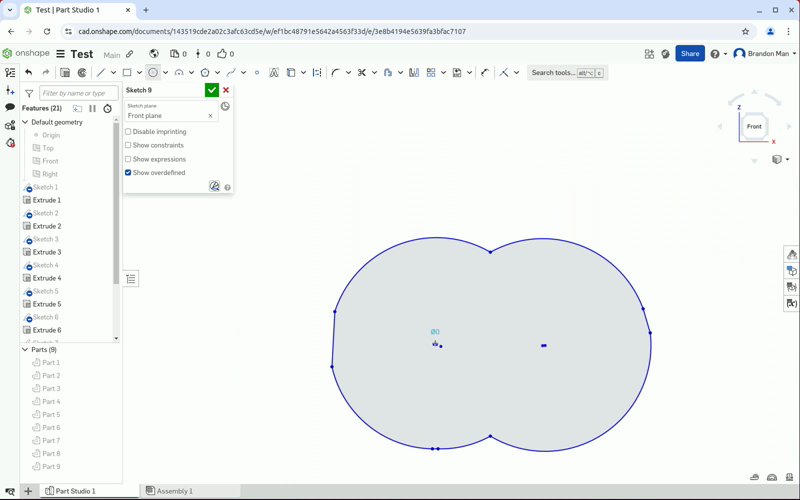
scroll(-6)
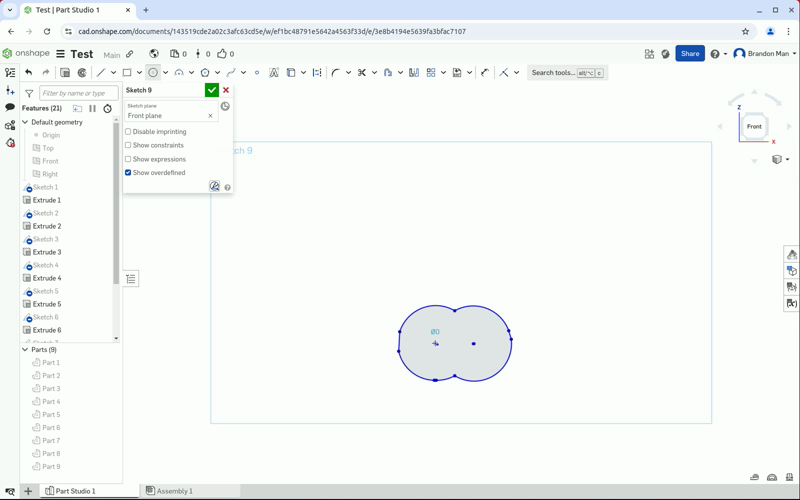
key_up(shift)
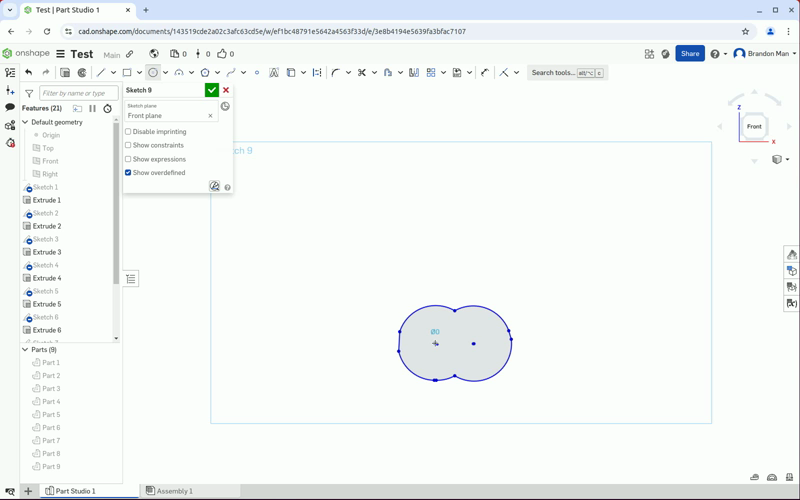
mouse_move(450, 342)
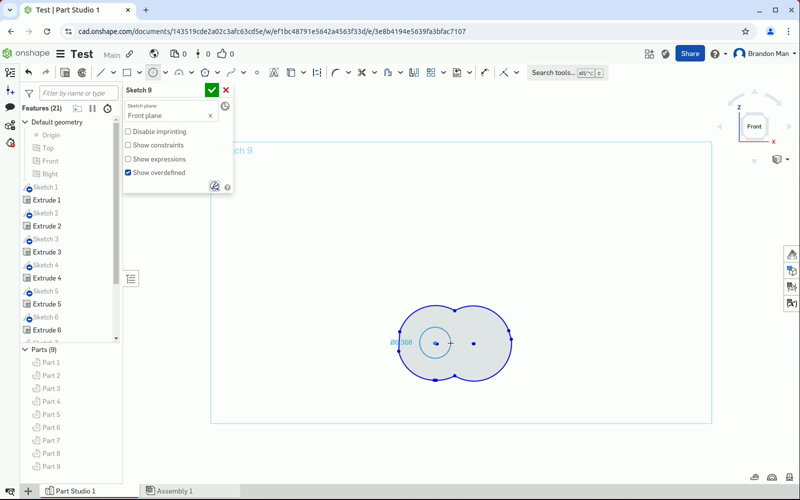
click(450, 342)
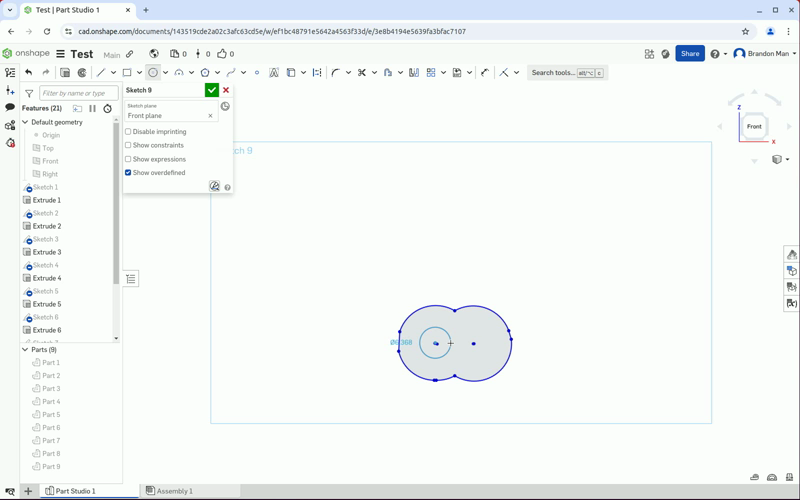
key(esc)
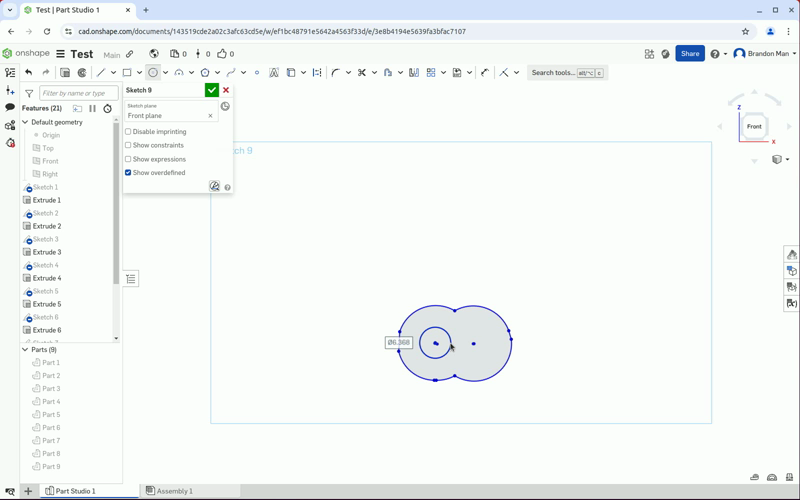
key(c)
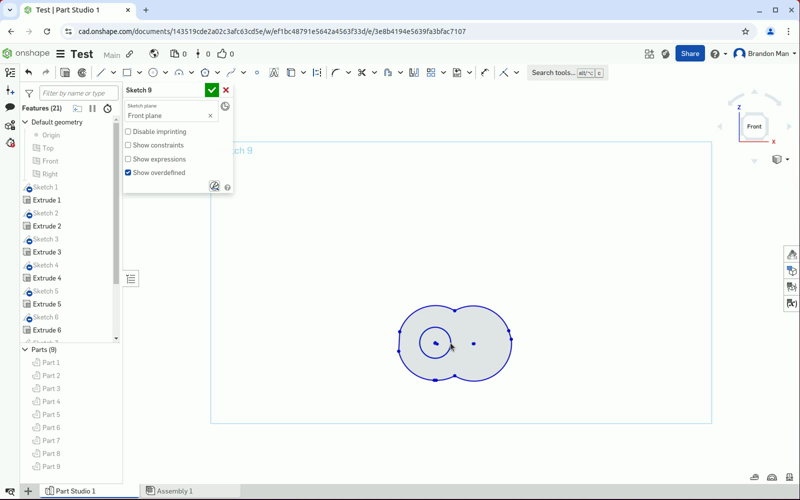
key_down(shift)
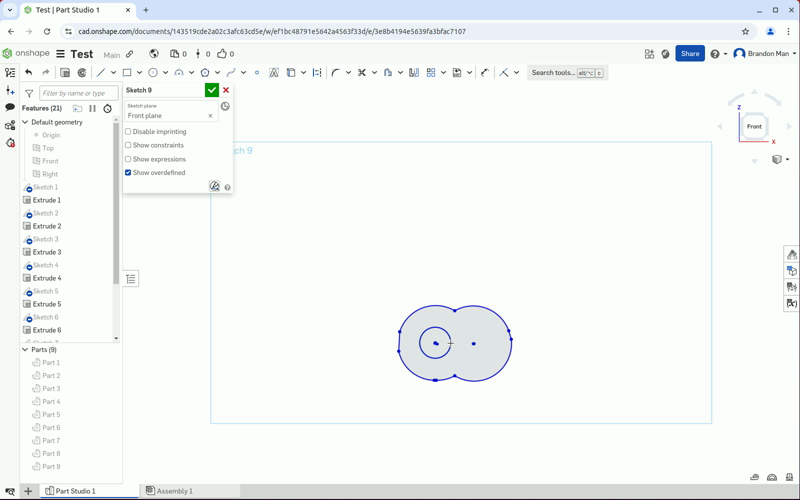
mouse_move(473, 343)
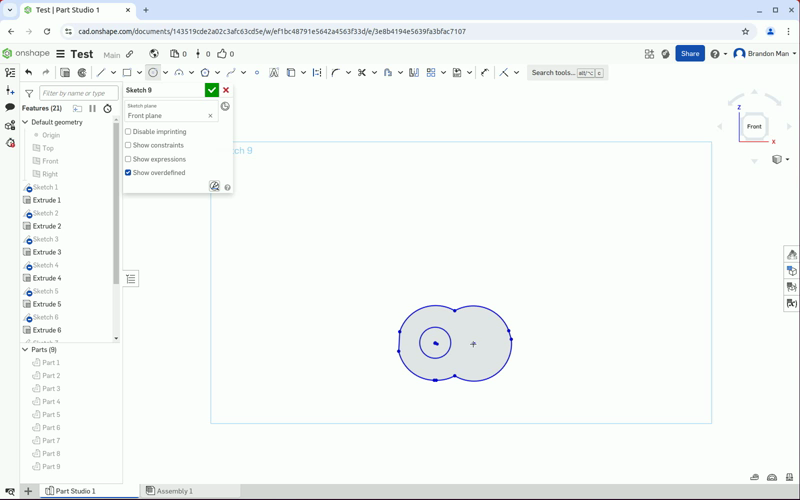
click(473, 343)
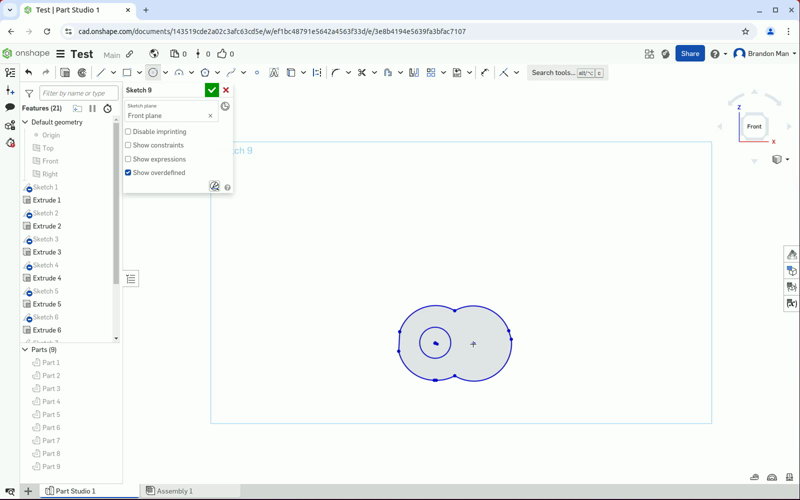
key_up(shift)
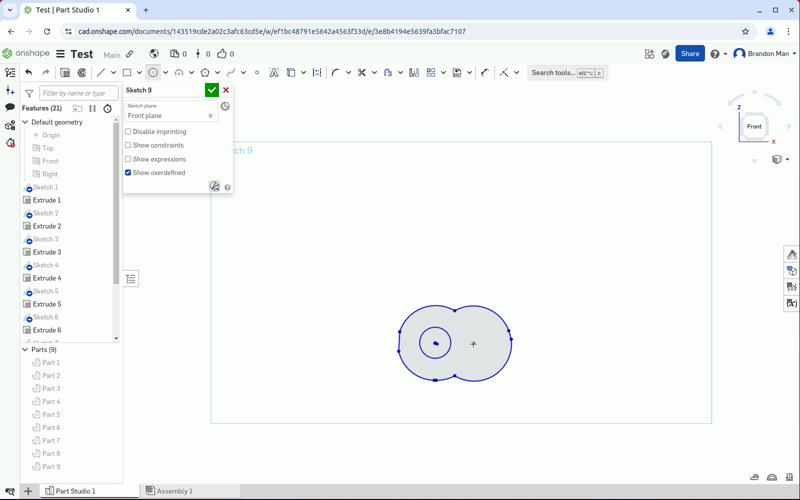
mouse_move(485, 343)
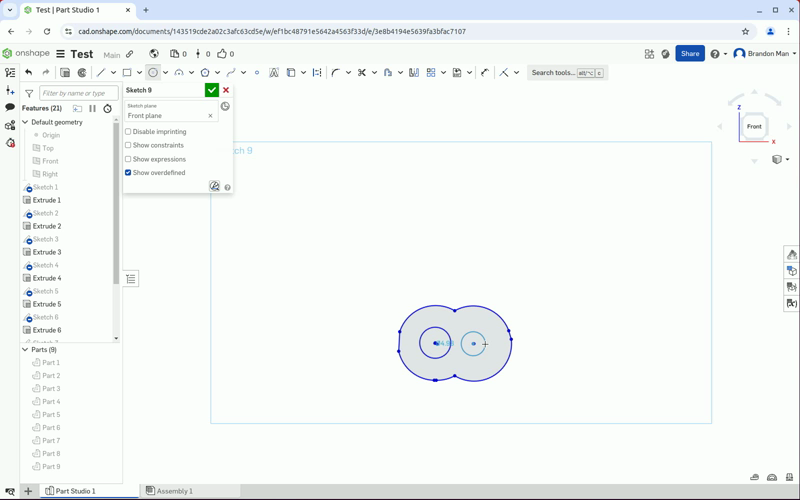
click(485, 343)
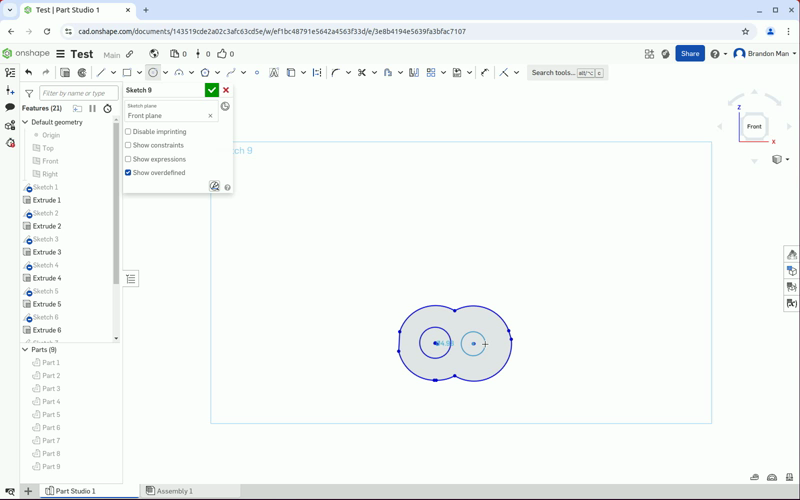
key(esc)
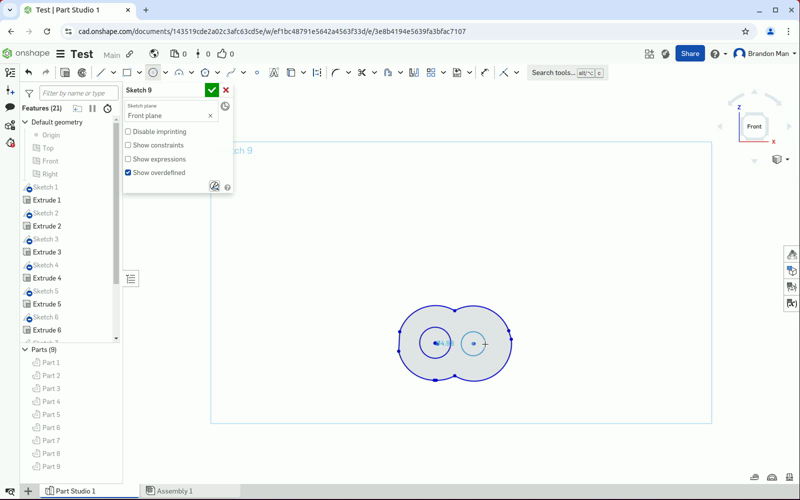
mouse_move(455, 359)
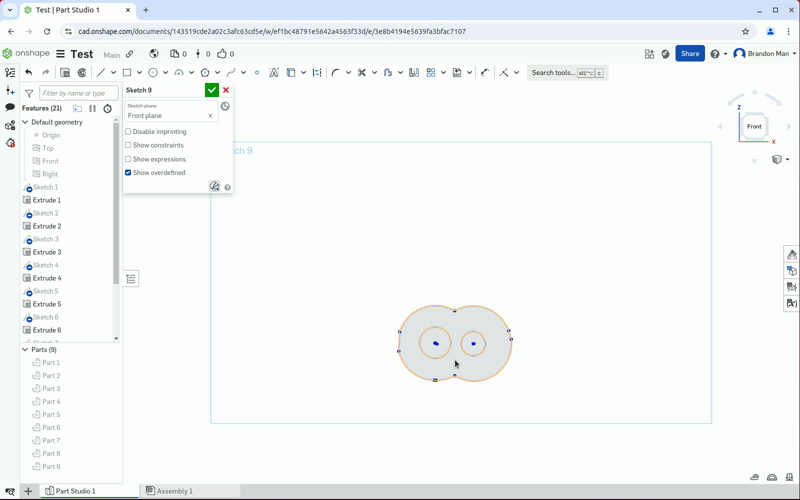
click(455, 359)
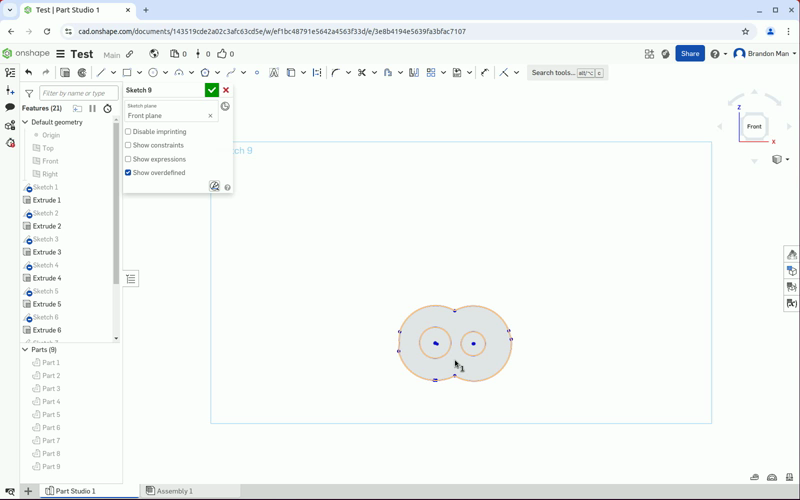
mouse_move(73, 352)
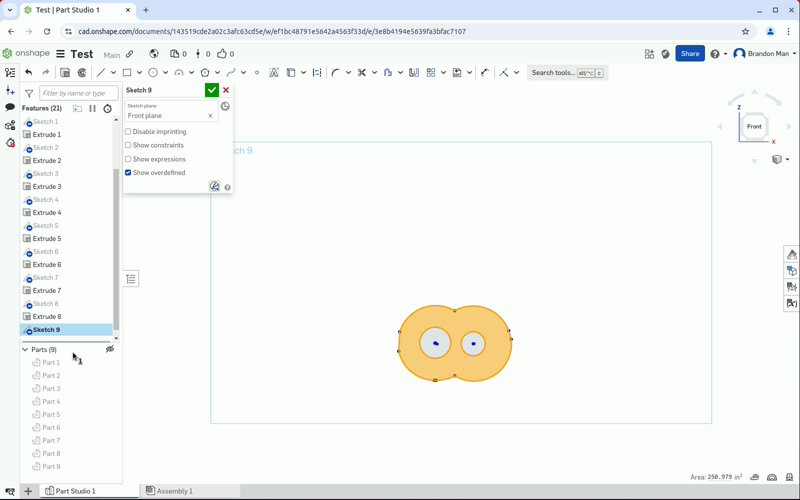
key(shift+y)
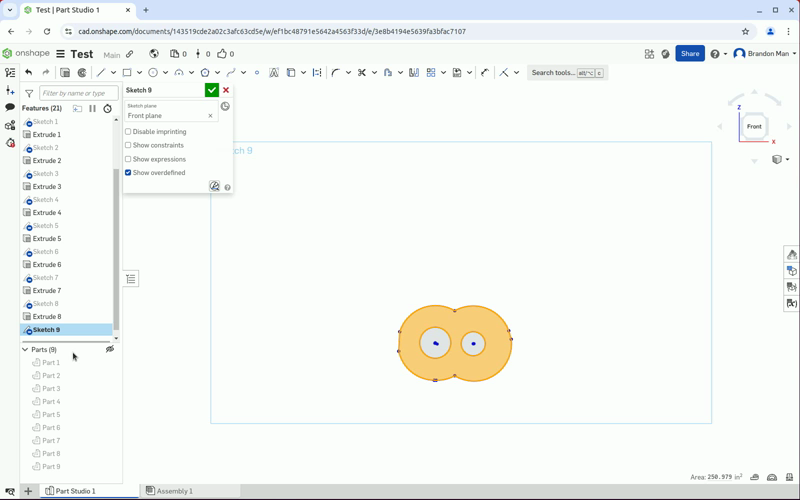
key(shift+e)
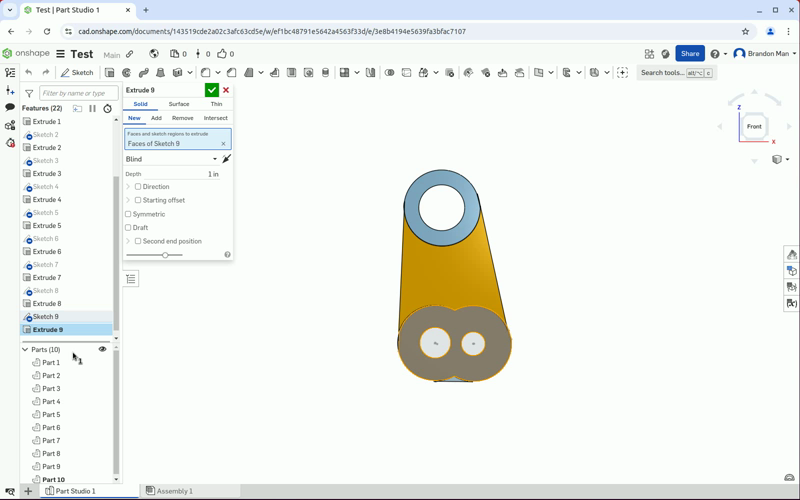
mouse_move(143, 106)
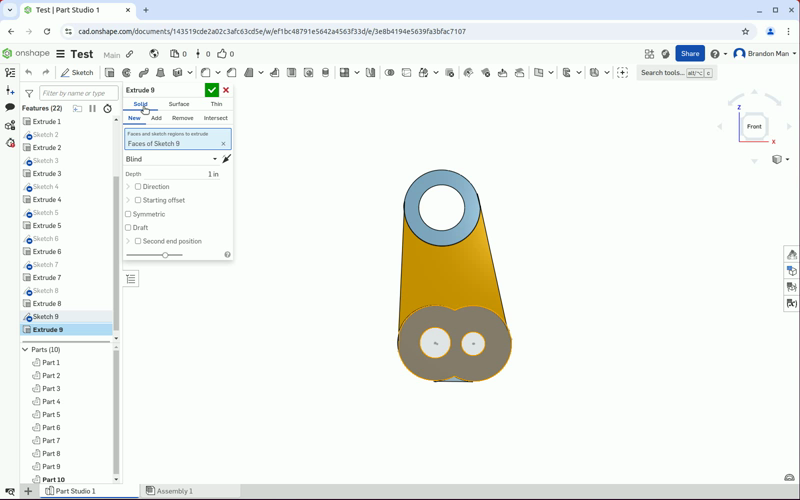
click(143, 106)
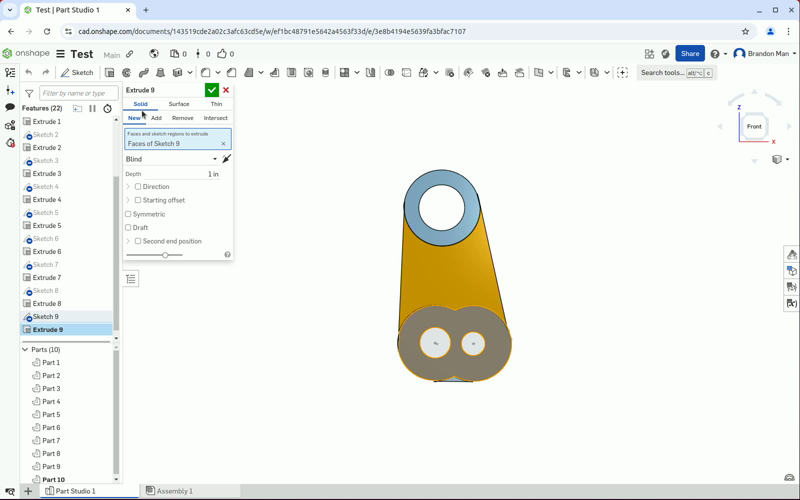
mouse_move(137, 120)
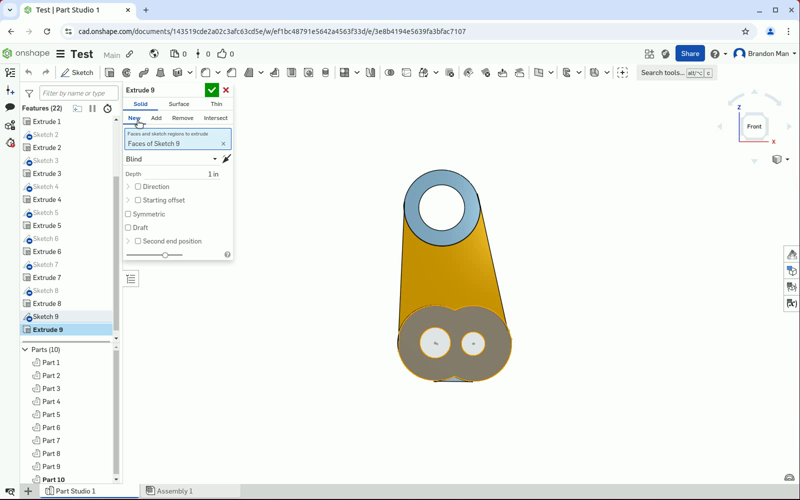
click(137, 120)
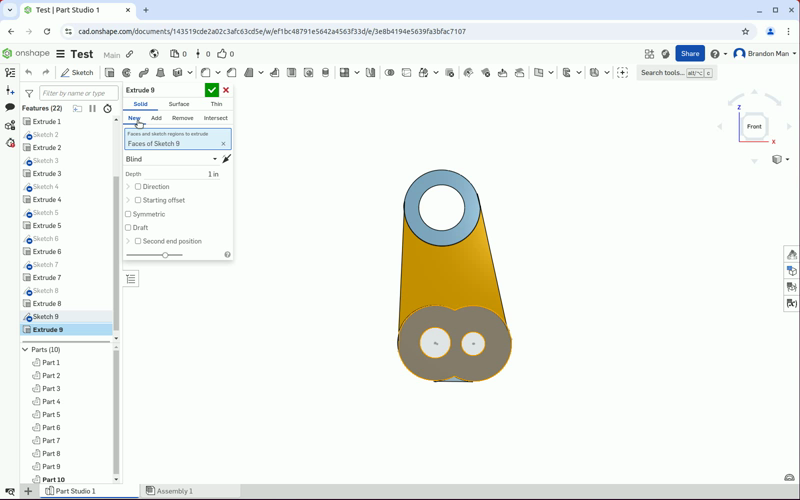
key(tab, 4)
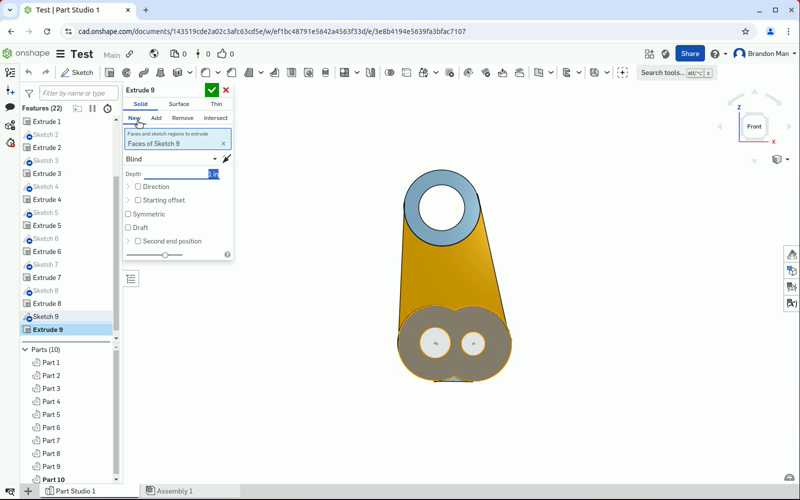
text(4.574)
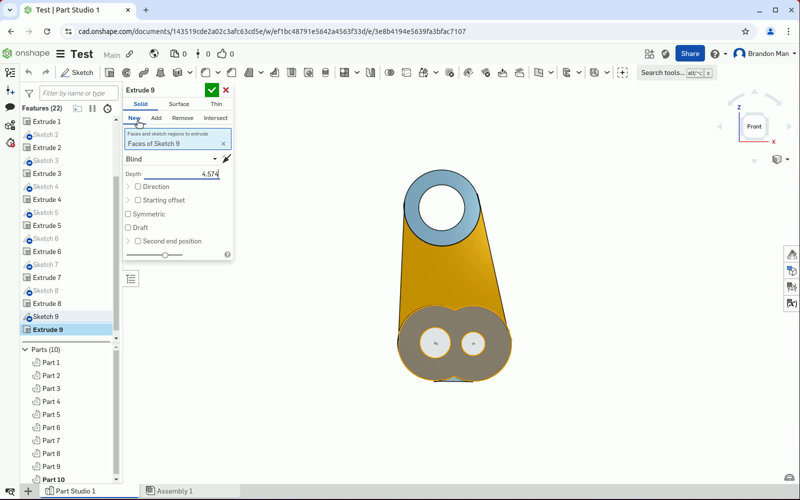
key(enter)
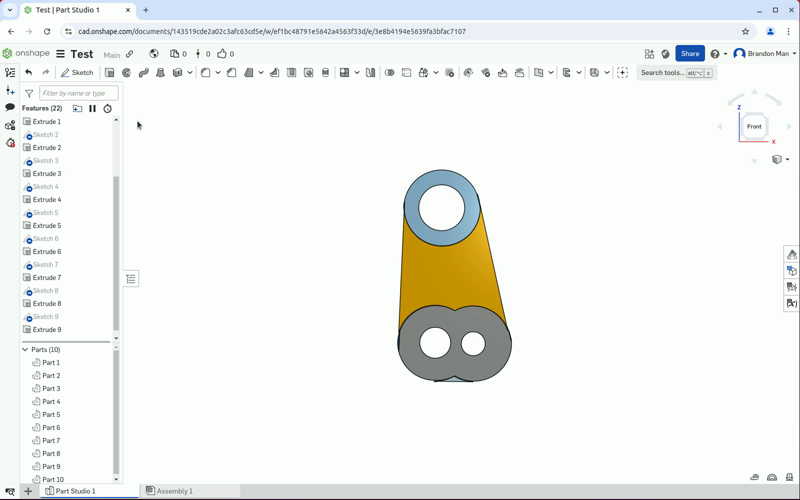
key(shift+h)
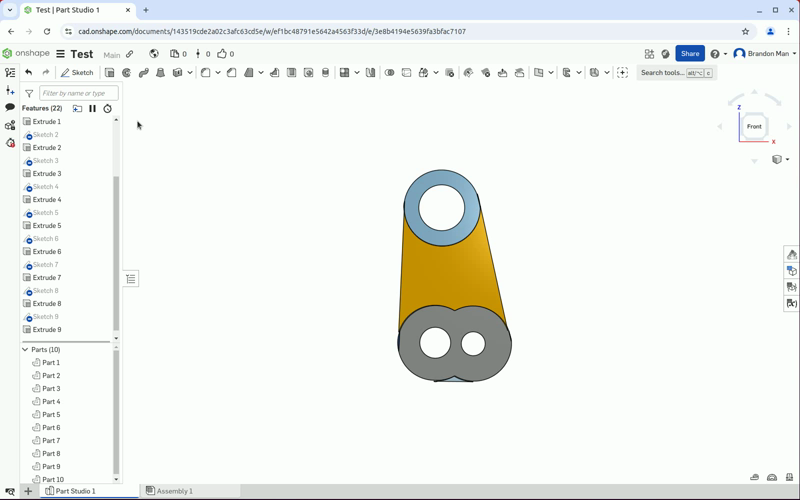
key(shift+h)
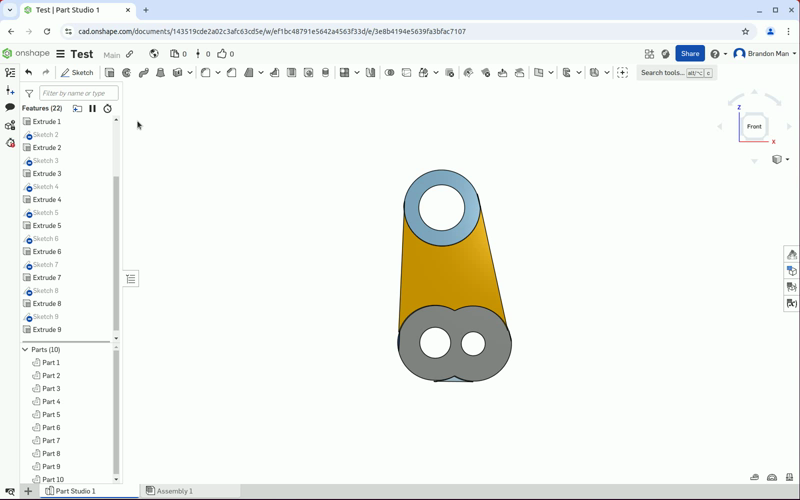
key(shift+7)
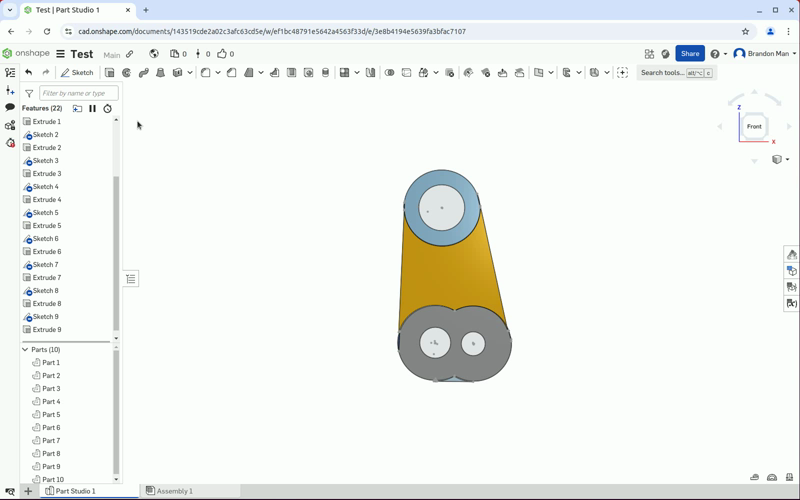
key(left, 2)
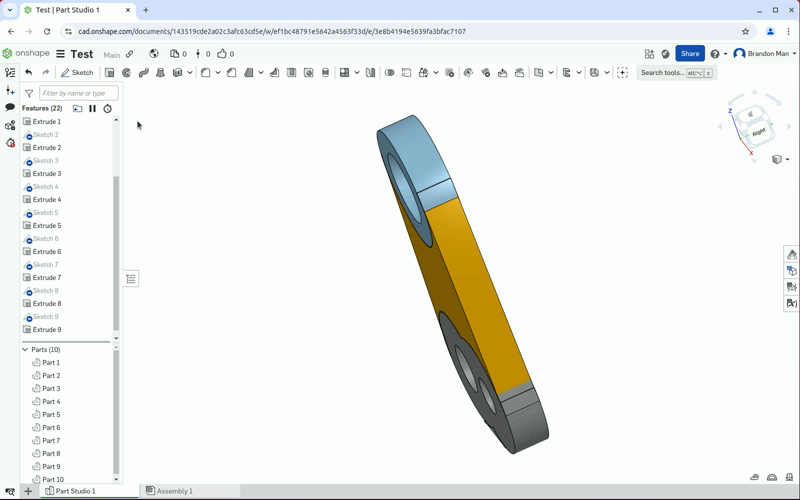
key(down, 2)
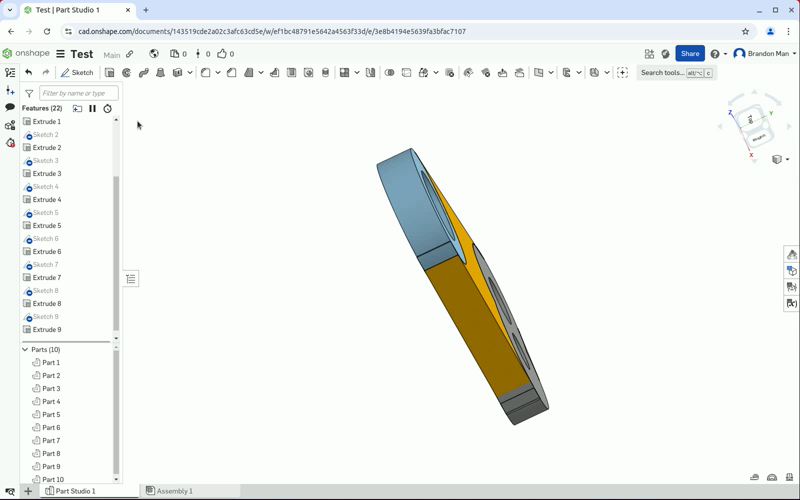
key(up, 2)
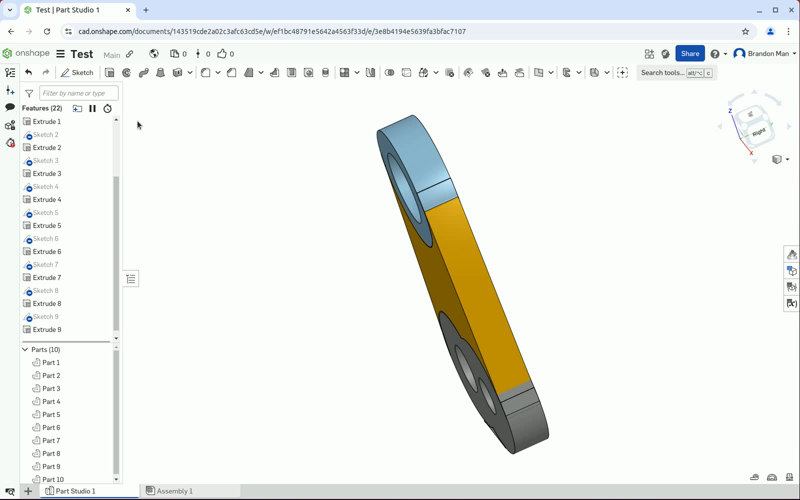
key(right, 2)
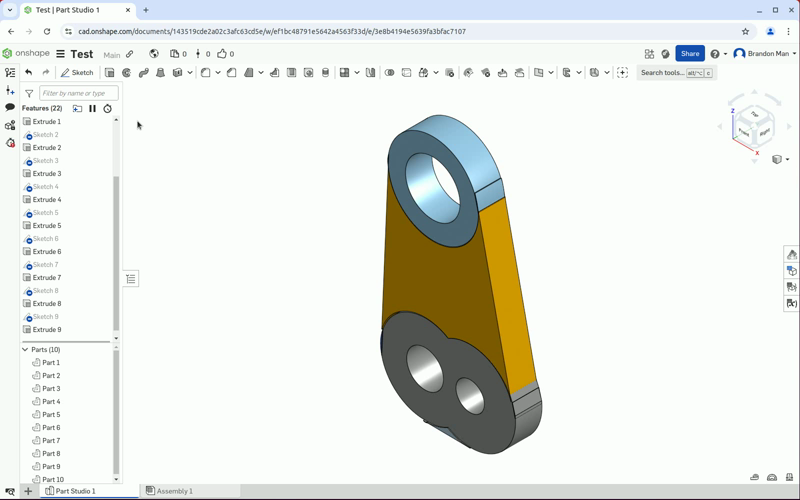
mouse_move(69, 111)
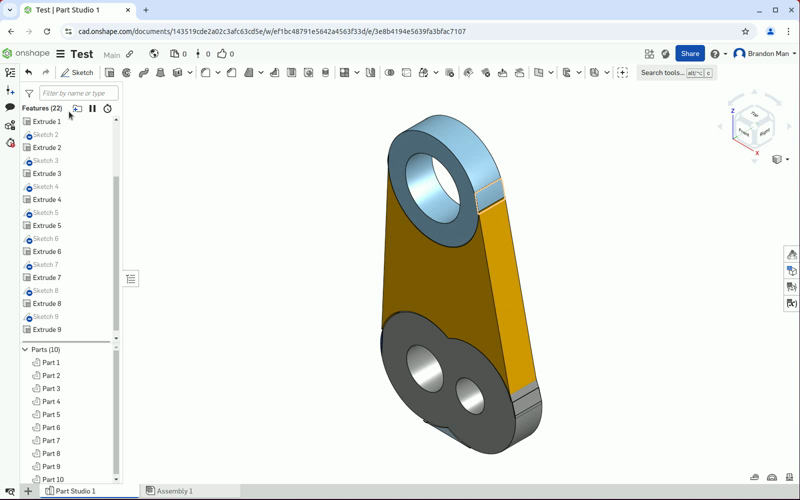
click(69, 111)